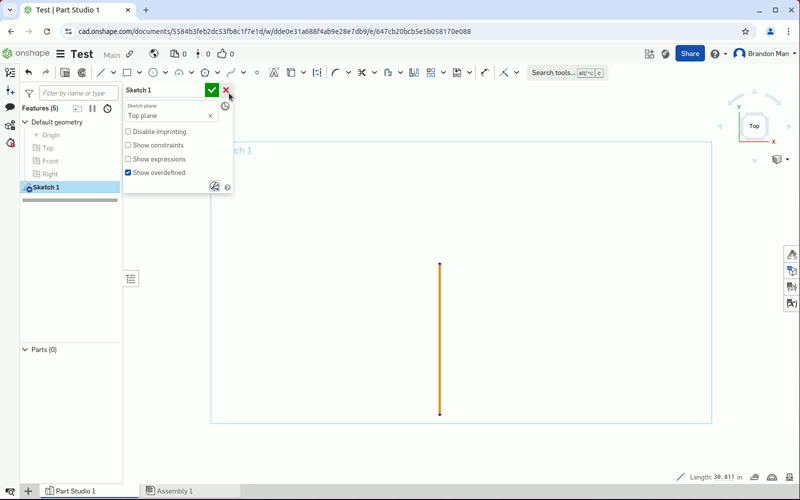
key(shift+h)
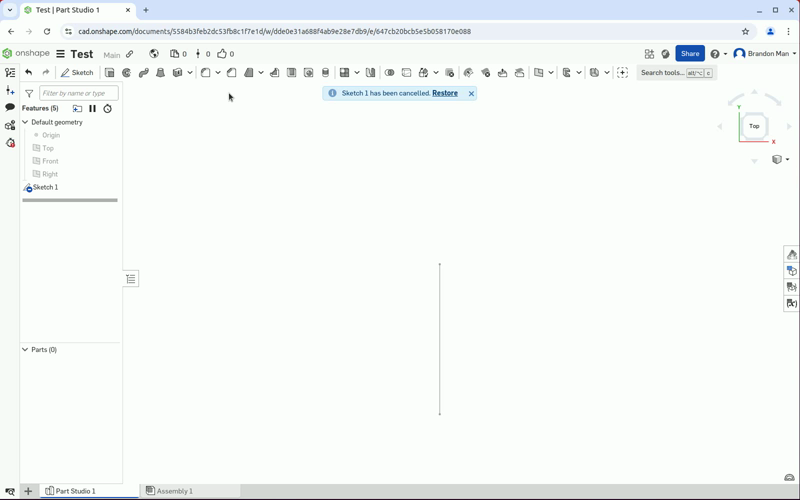
mouse_move(73, 352)
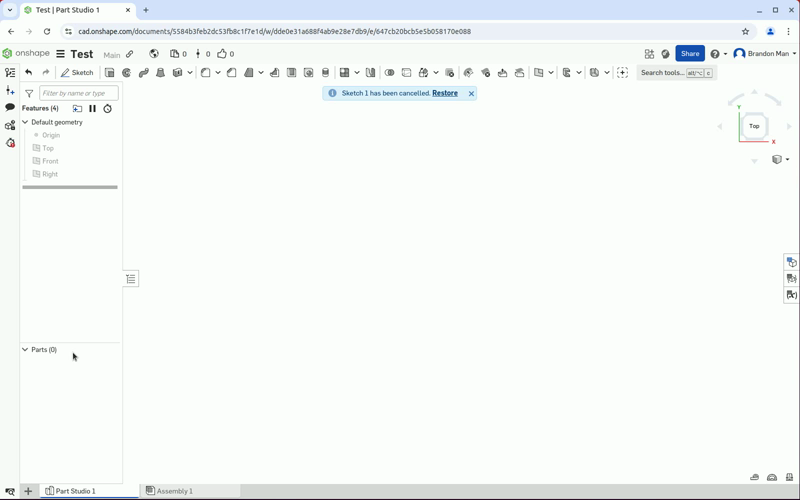
key(y)
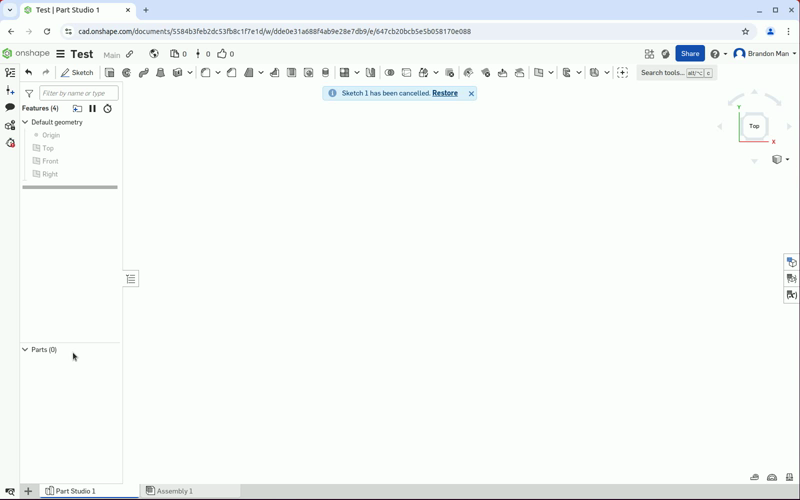
key(shift+p)
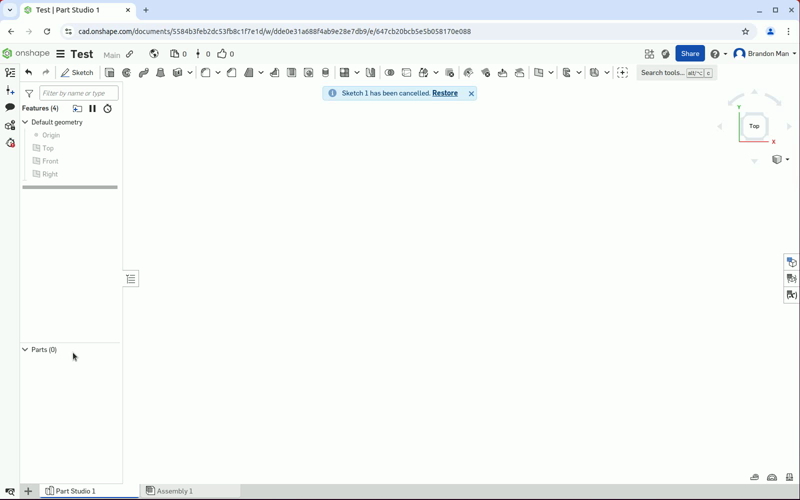
key(space)
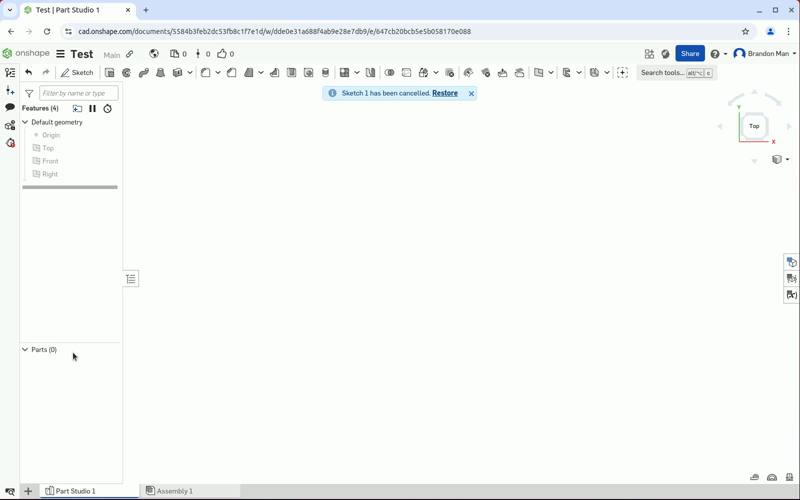
key_down(shift)
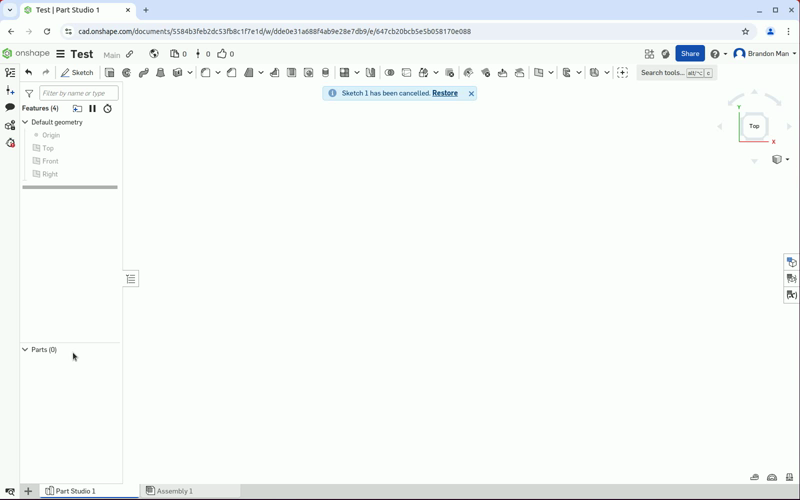
key(up)
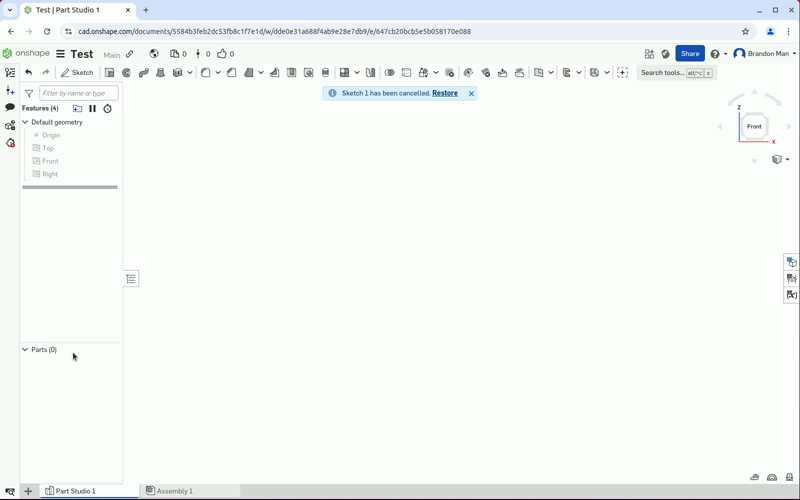
key_up(shift)
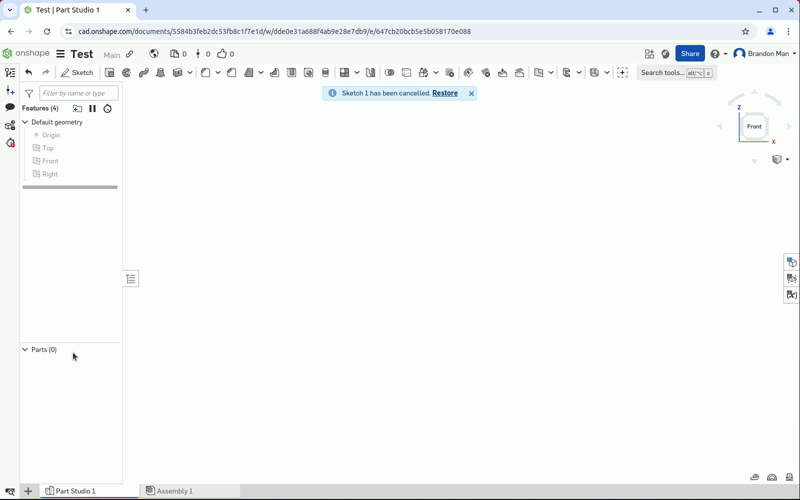
mouse_move(73, 352)
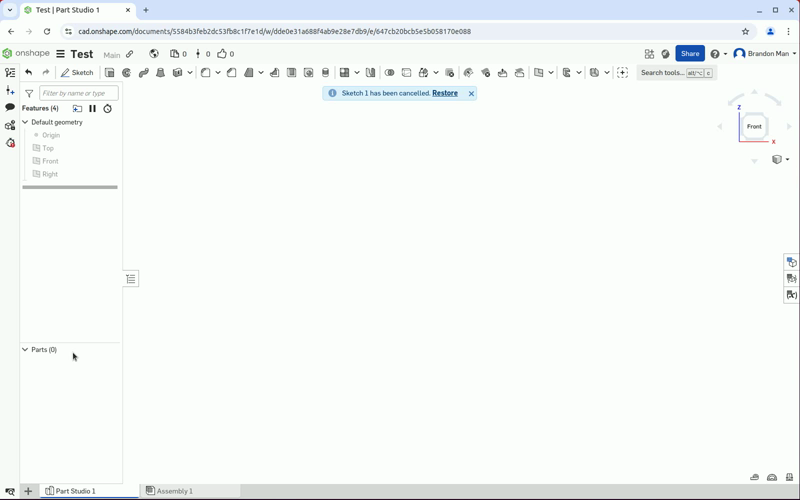
key(shift+y)
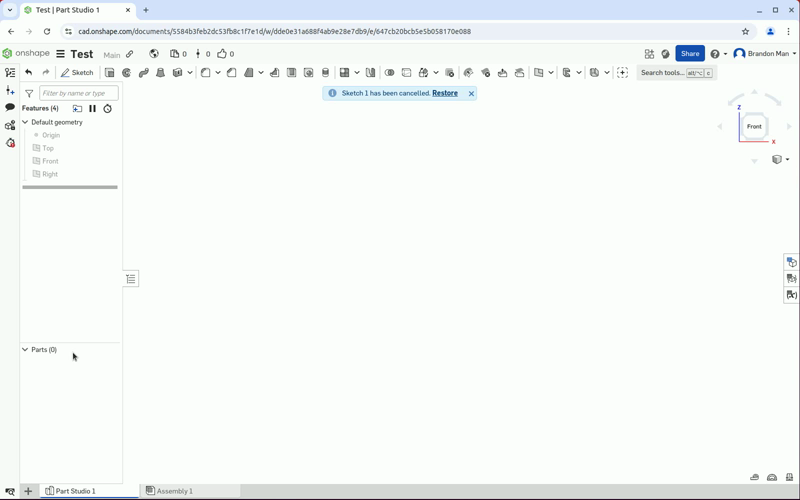
key(shift+s)
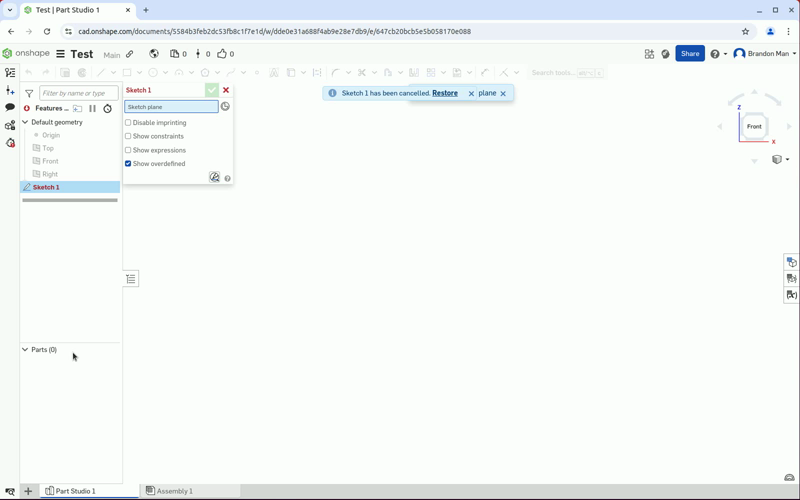
mouse_move(73, 163)
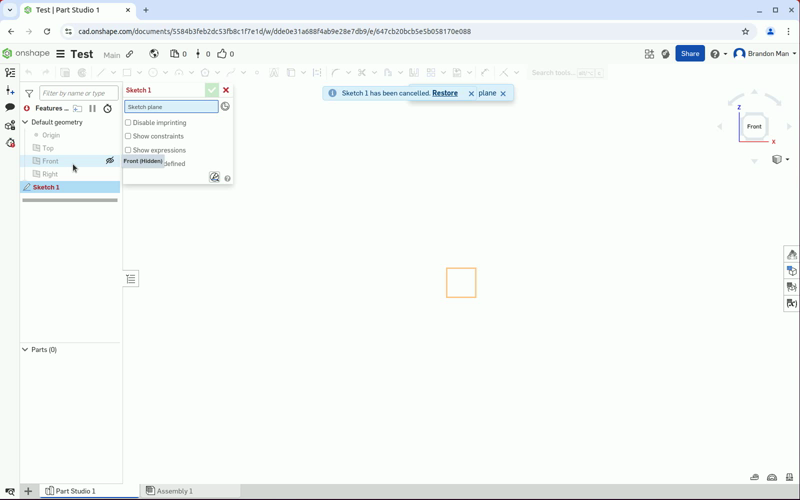
click(73, 163)
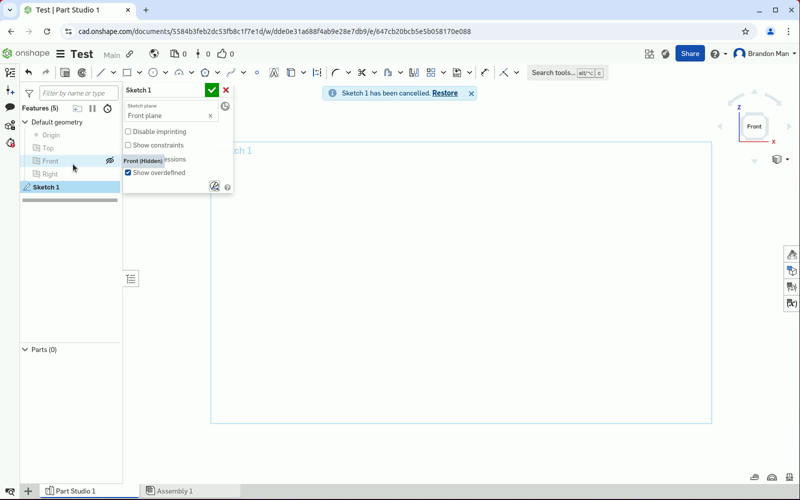
mouse_move(73, 352)
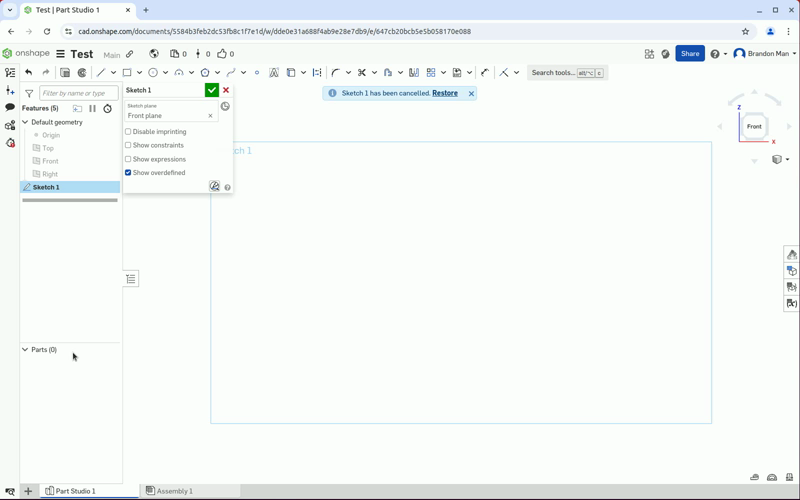
key(y)
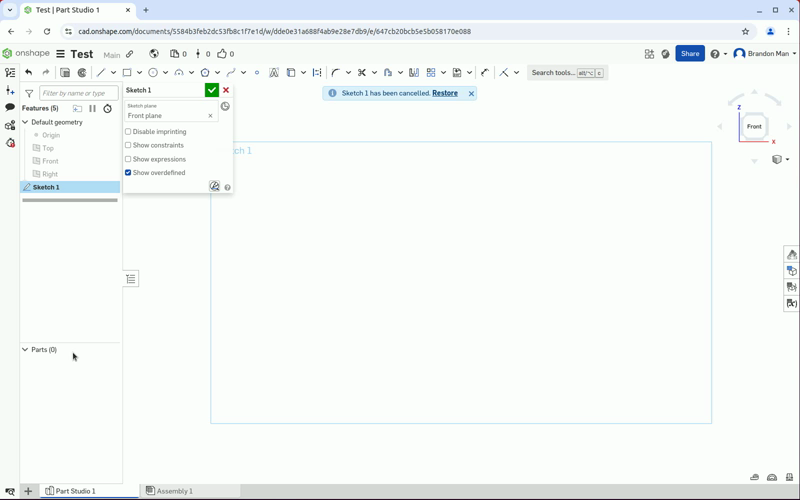
key(l)
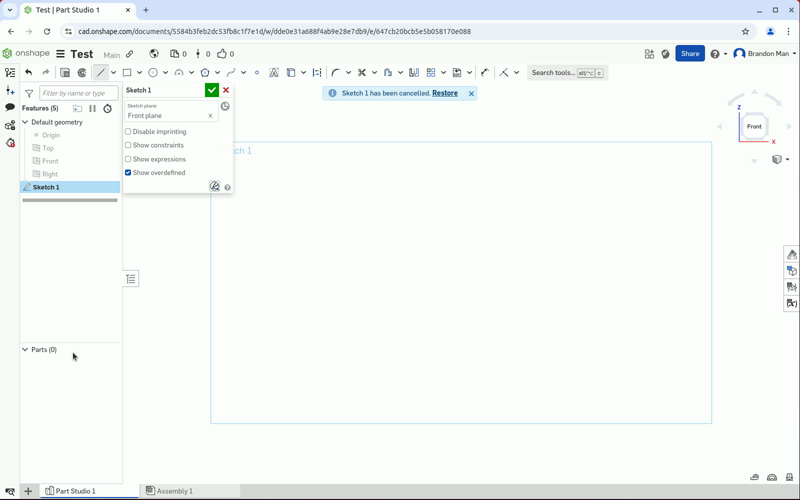
key_down(shift)
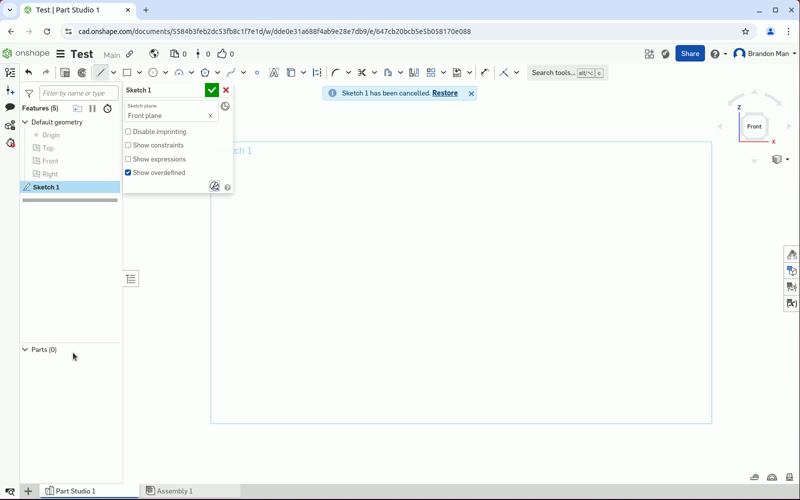
mouse_move(441, 395)
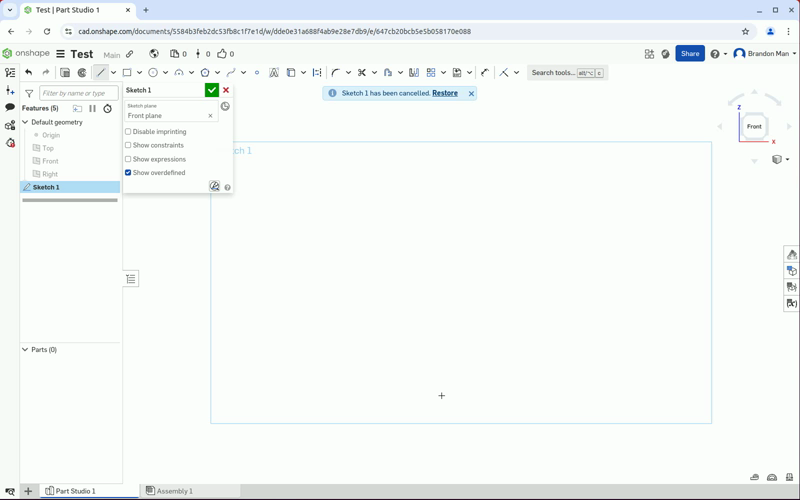
click(441, 395)
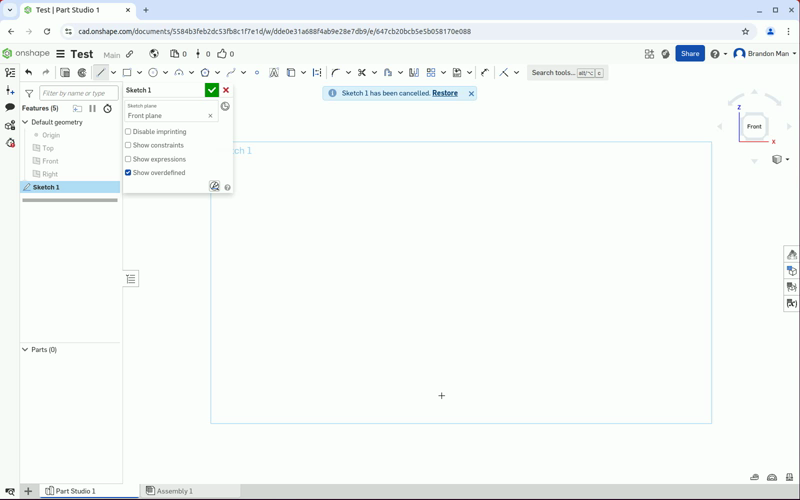
key_up(shift)
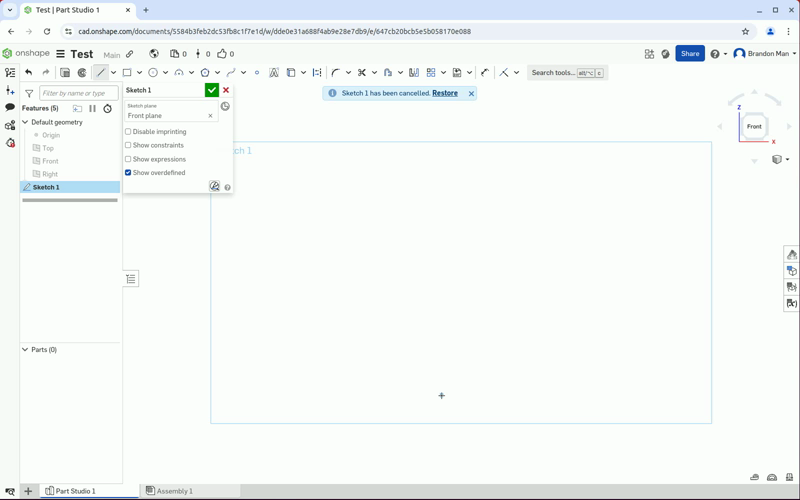
key_down(shift)
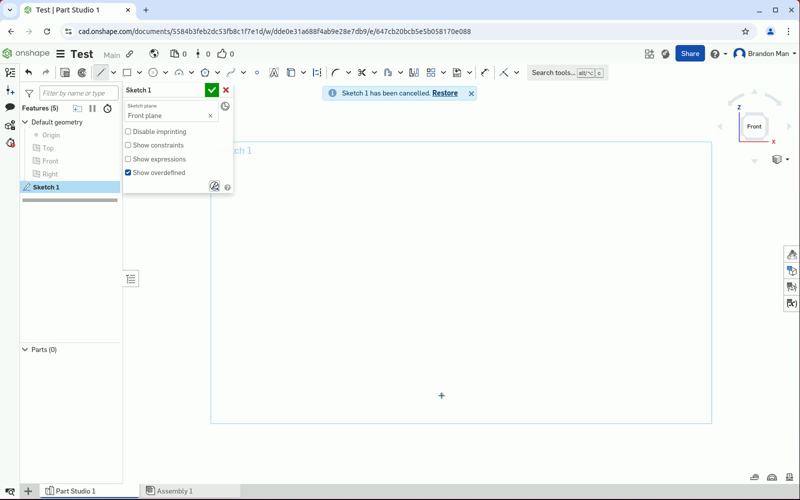
mouse_move(471, 395)
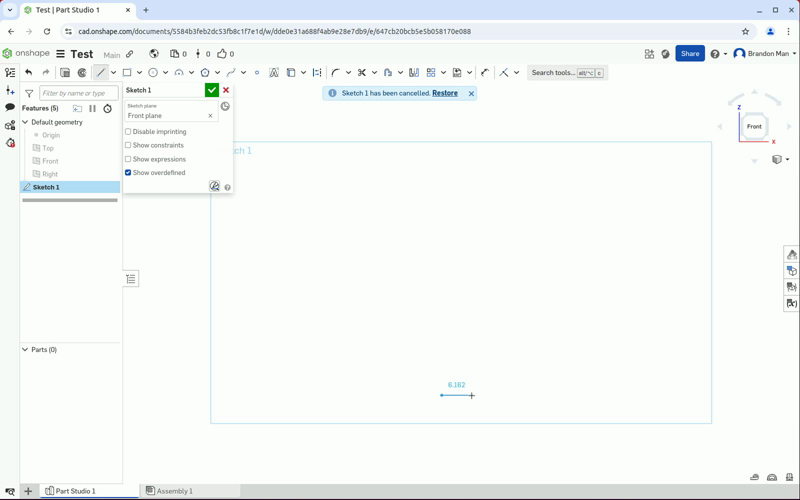
mouse_move(446, 395)
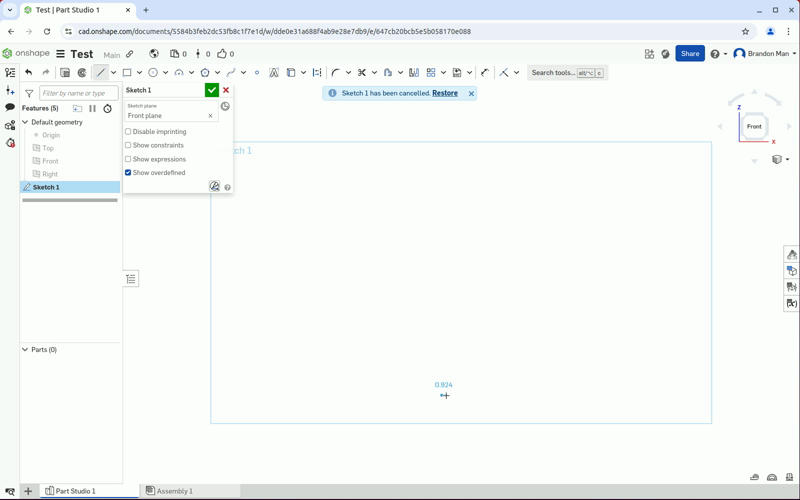
scroll(6)
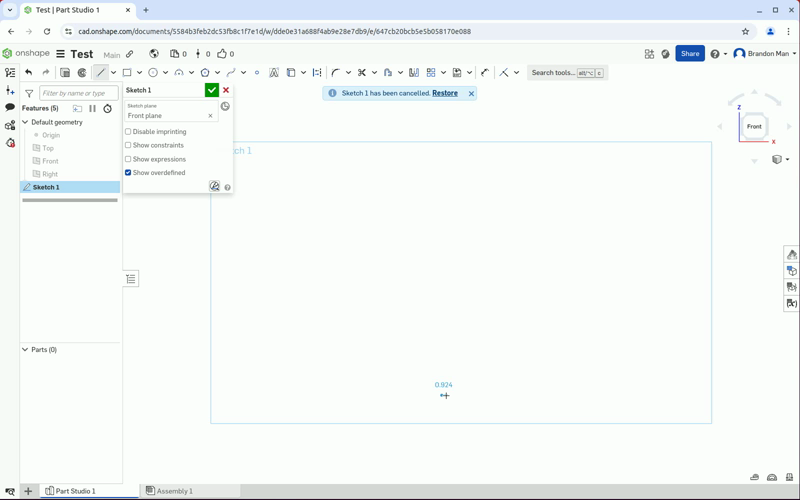
scroll(6)
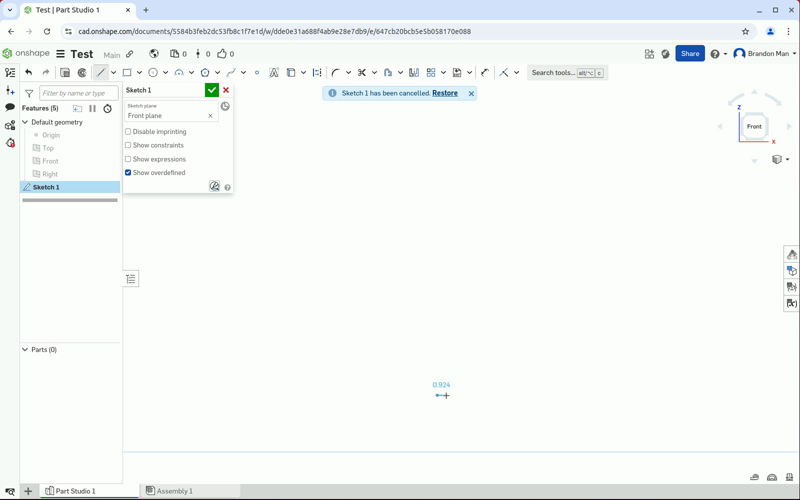
scroll(6)
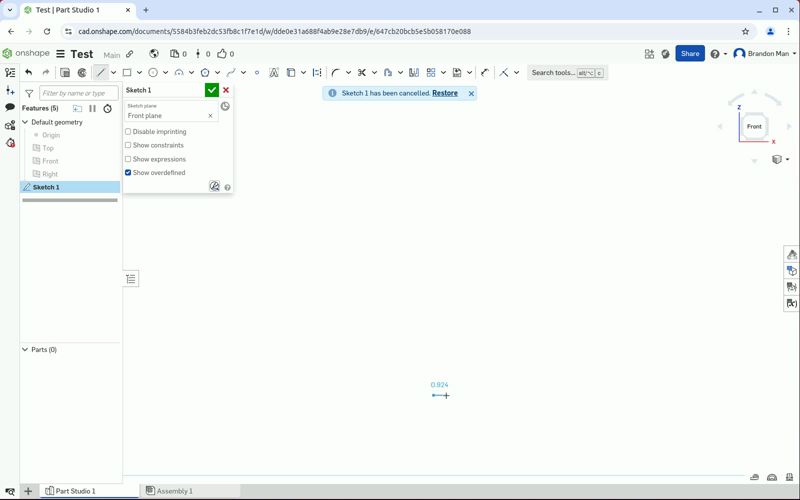
scroll(6)
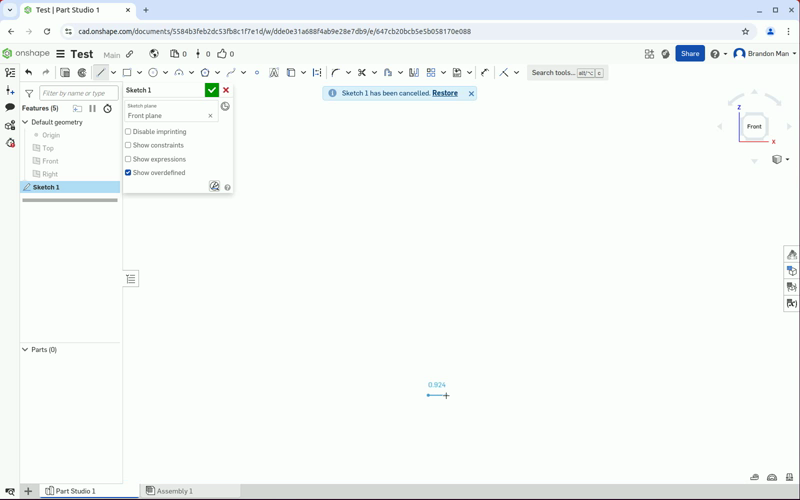
scroll(6)
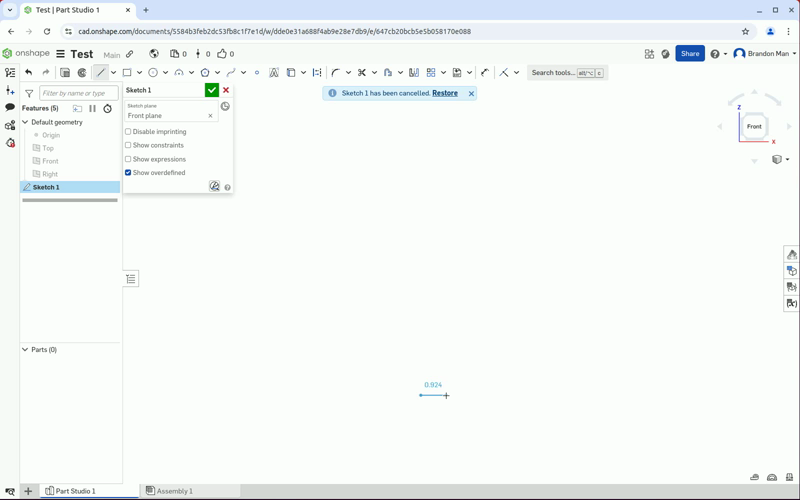
scroll(6)
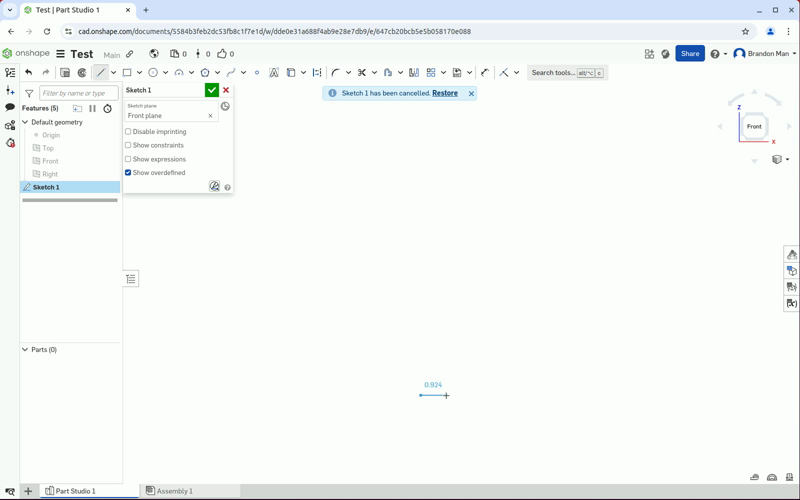
scroll(6)
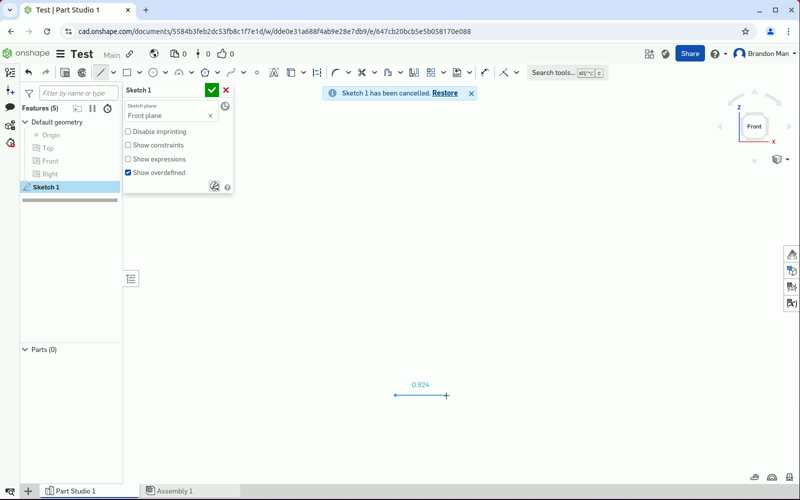
click(446, 395)
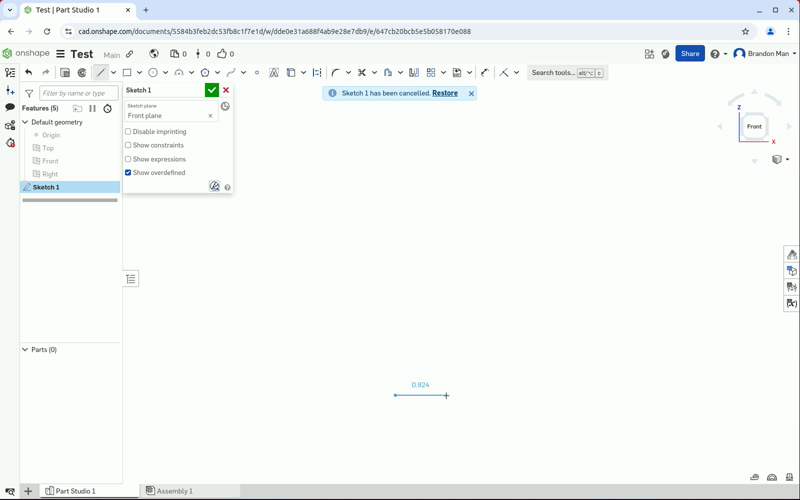
scroll(-6)
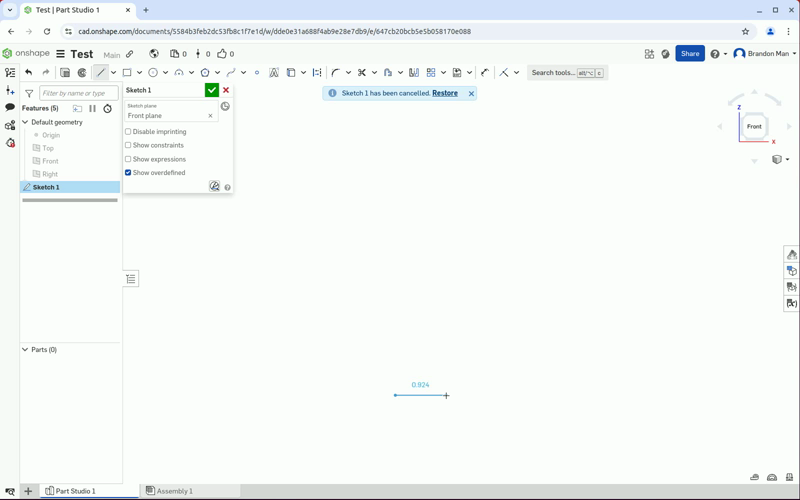
scroll(-6)
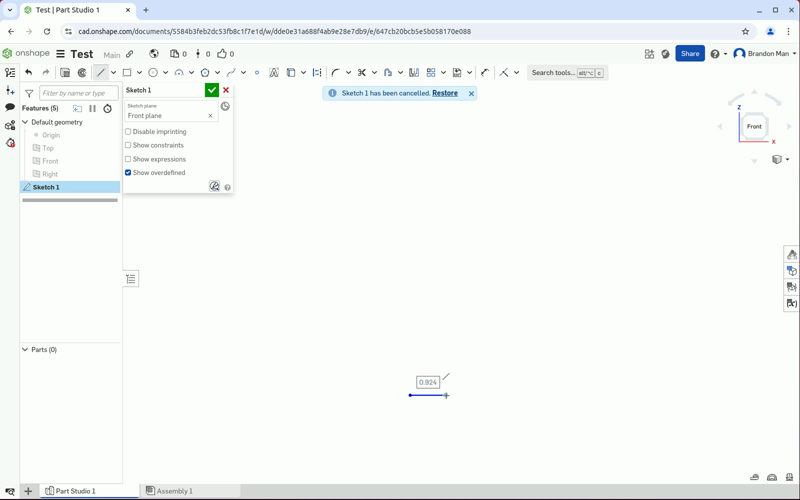
scroll(-6)
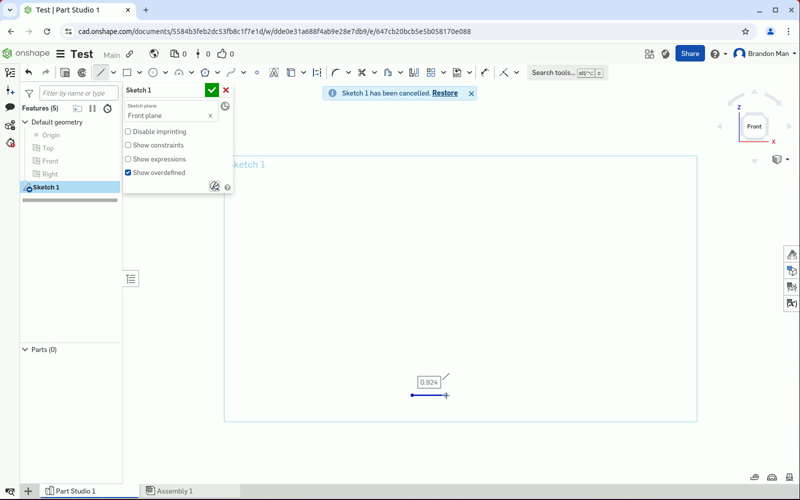
scroll(-6)
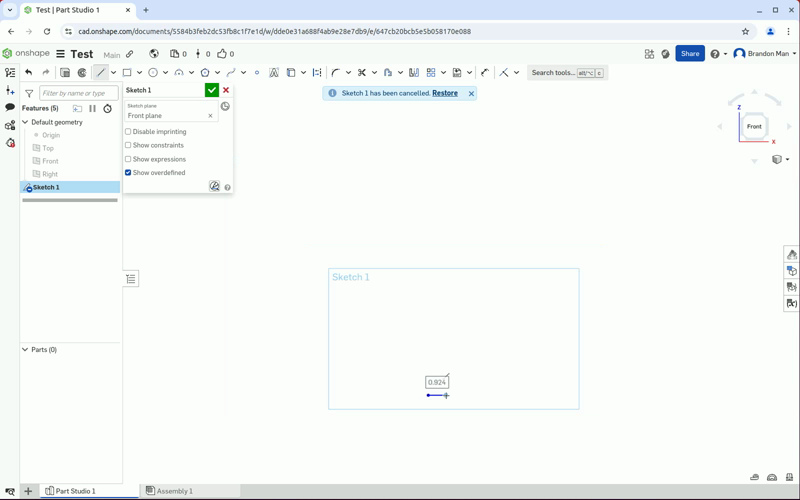
scroll(-6)
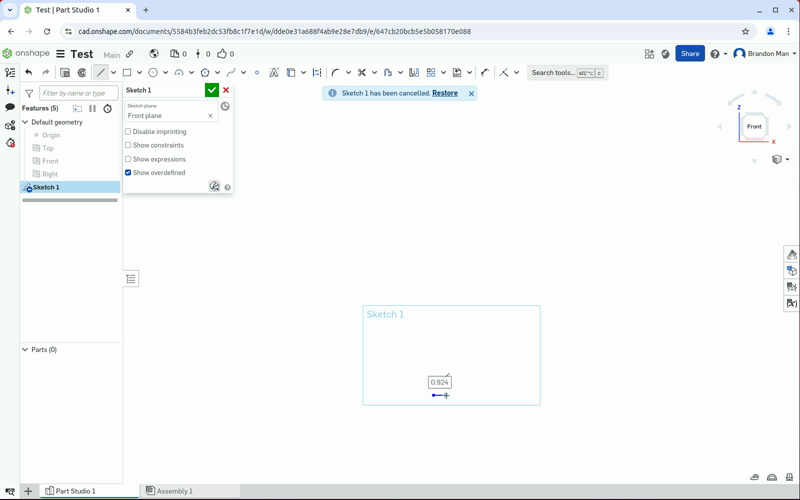
scroll(-6)
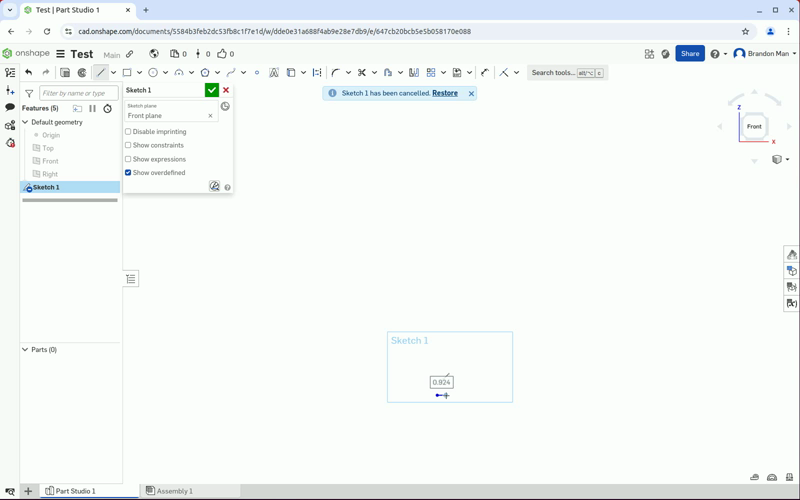
scroll(-6)
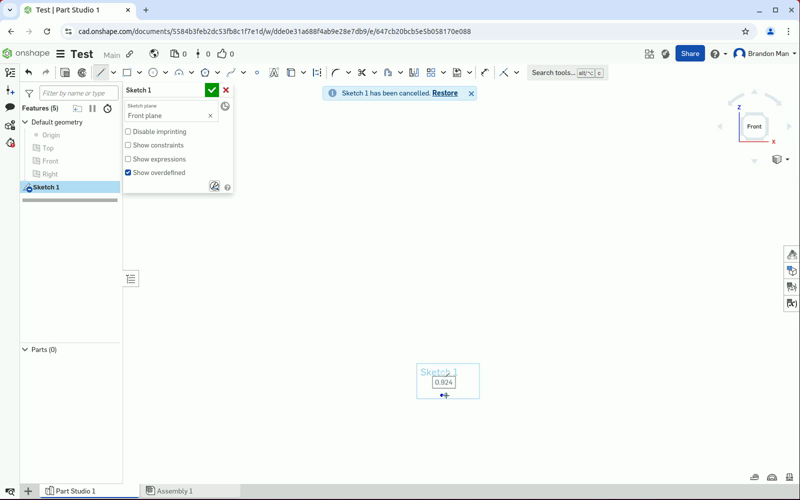
key_up(shift)
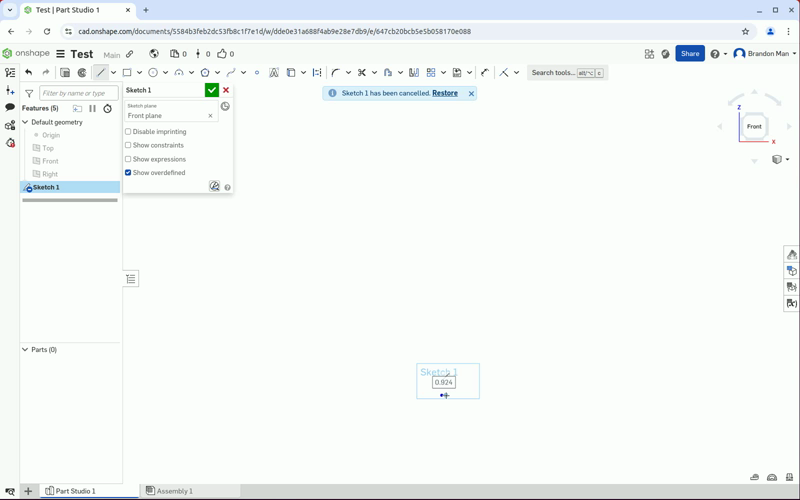
key_down(shift)
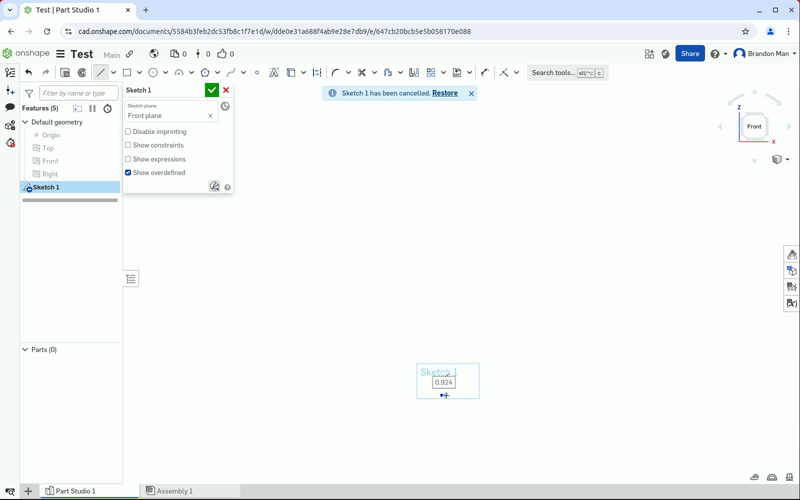
mouse_move(446, 288)
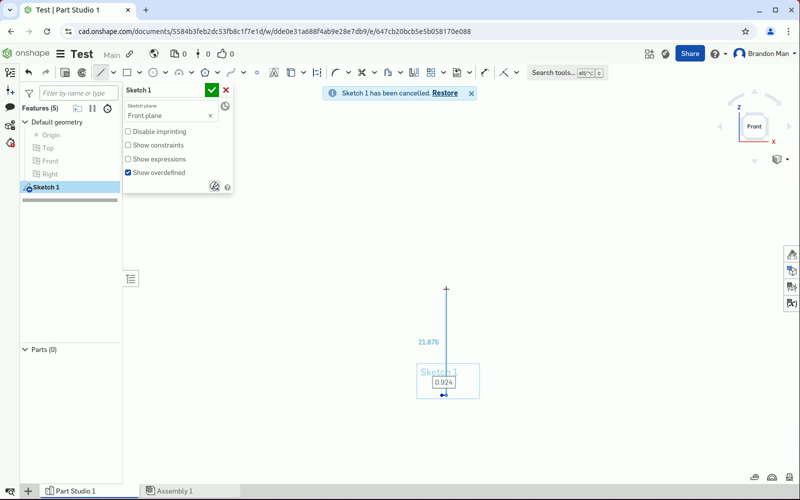
click(446, 288)
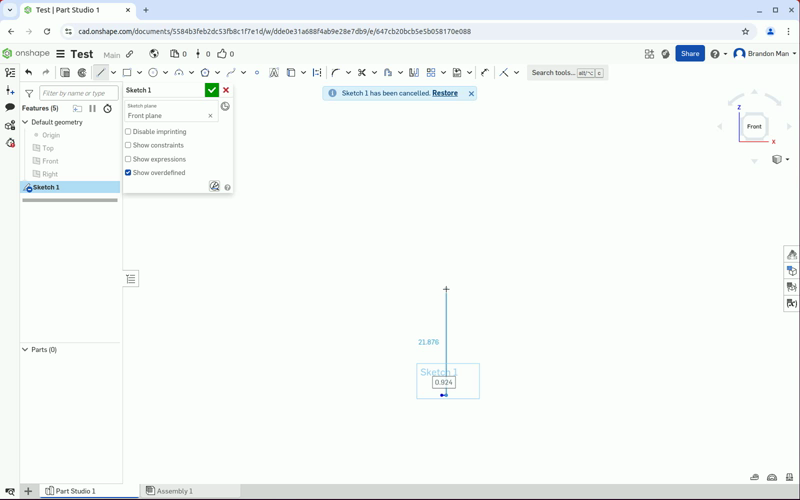
key_up(shift)
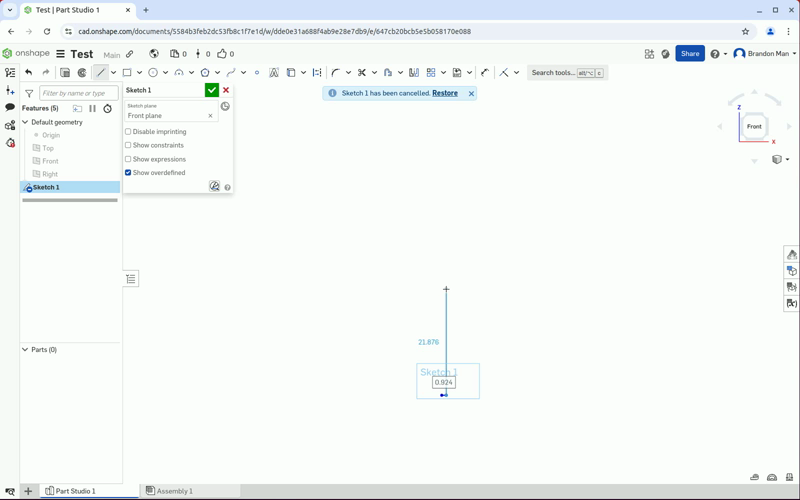
key_down(shift)
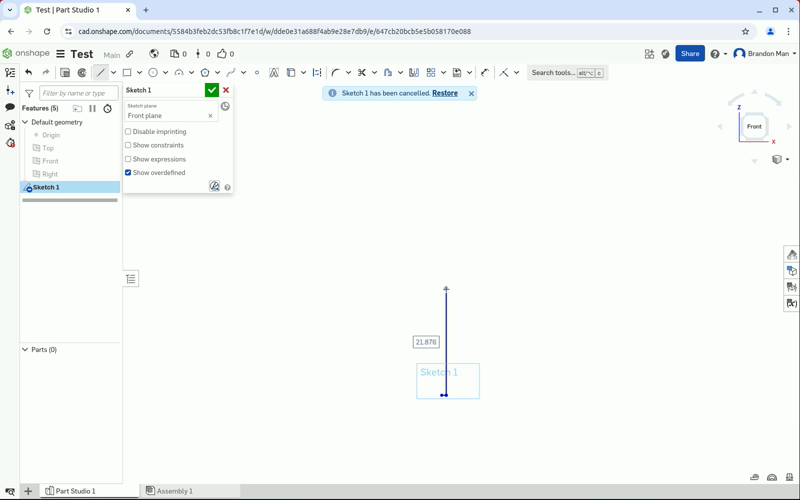
mouse_move(476, 288)
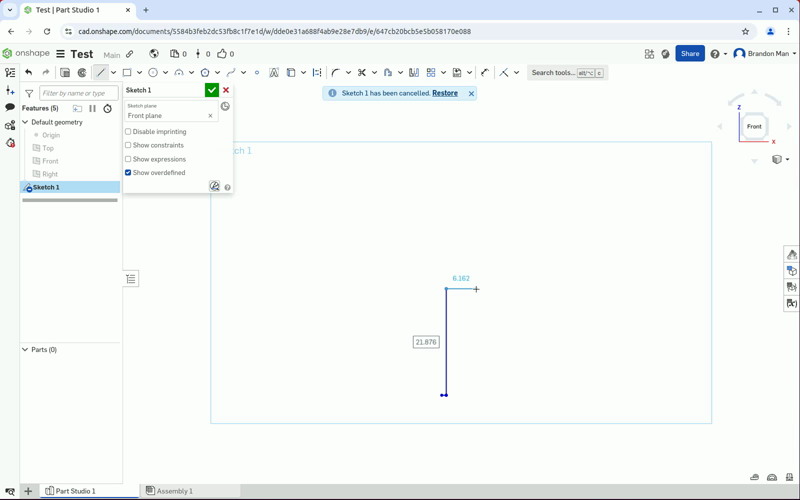
mouse_move(460, 273)
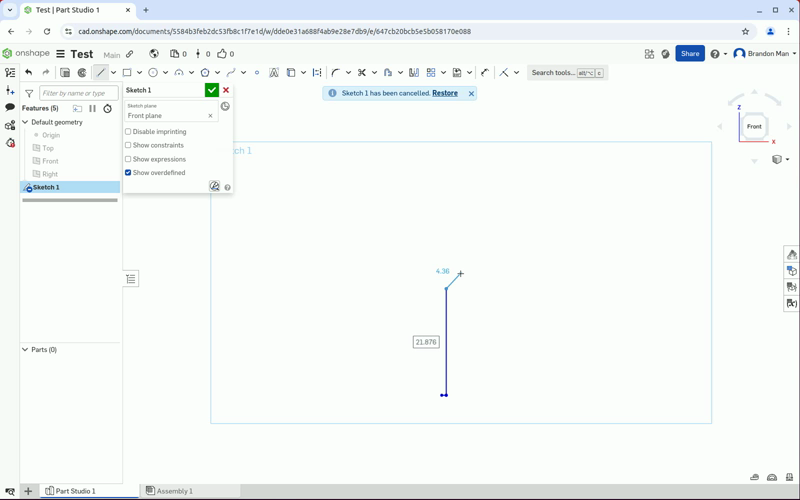
click(460, 273)
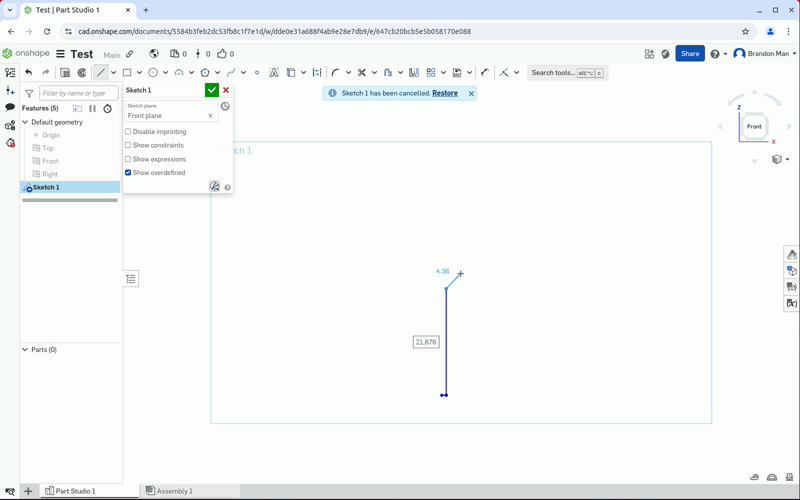
key_up(shift)
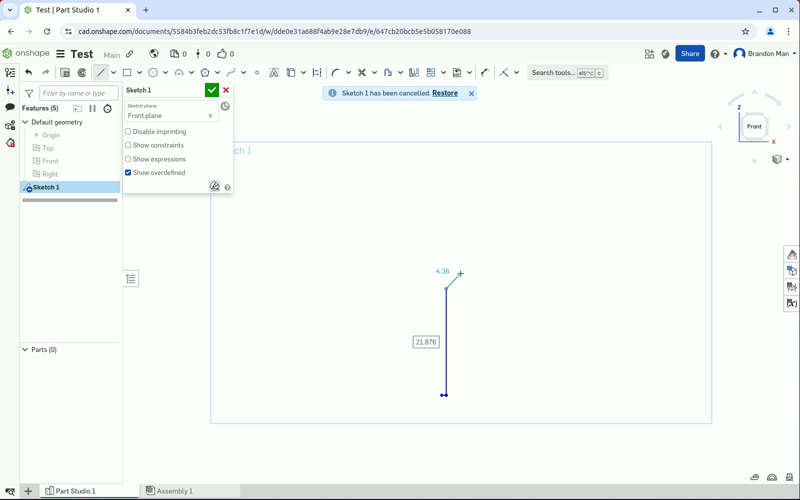
key_down(shift)
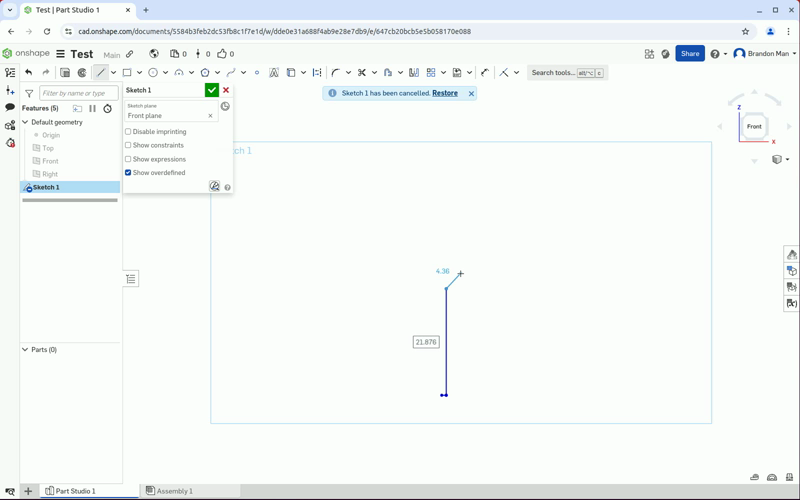
mouse_move(490, 273)
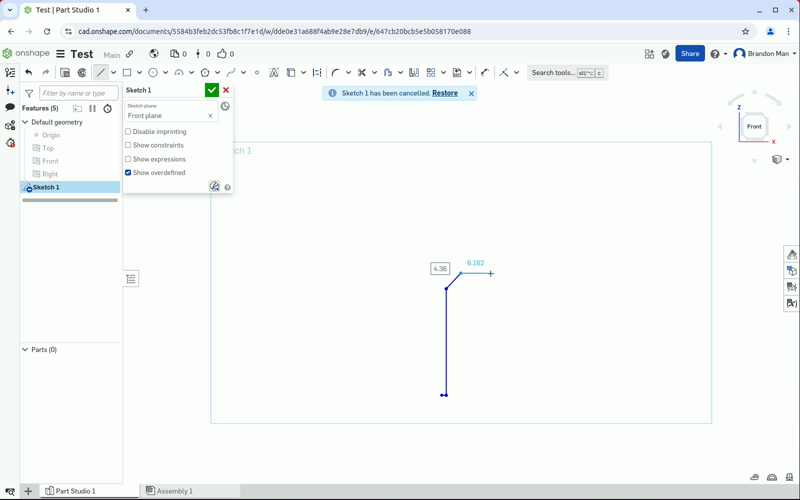
mouse_move(474, 288)
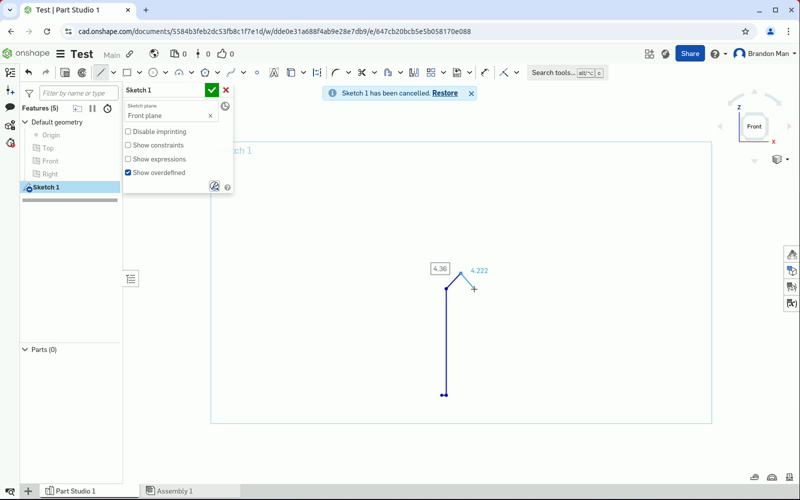
click(474, 288)
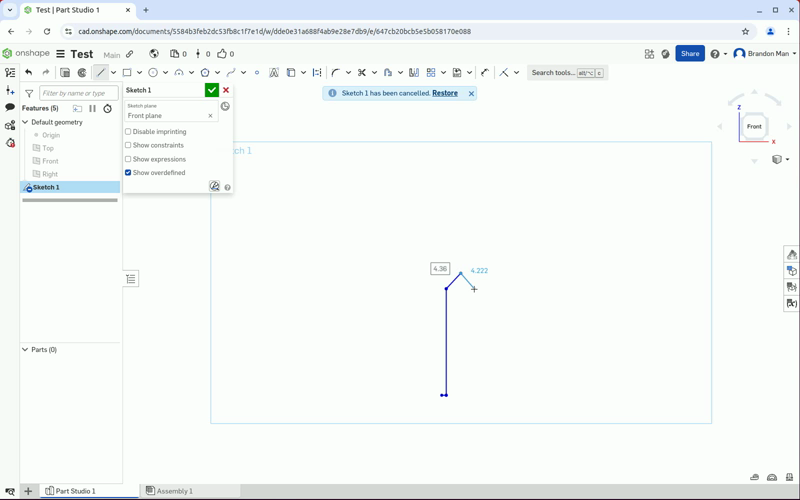
key_up(shift)
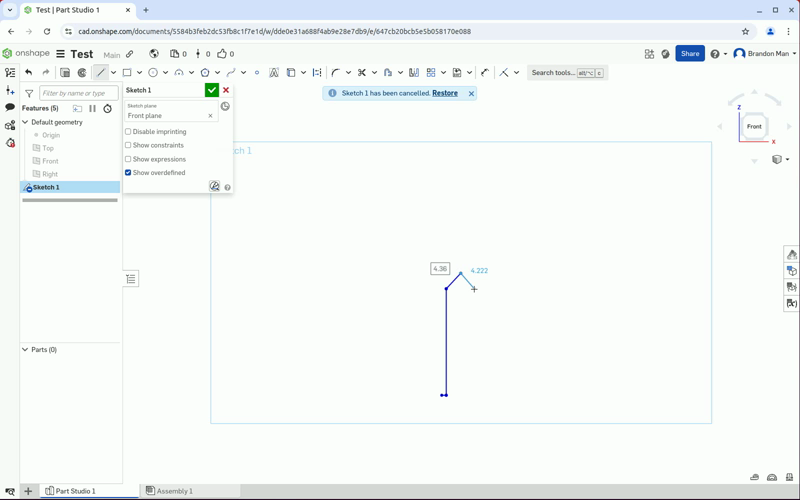
key_down(shift)
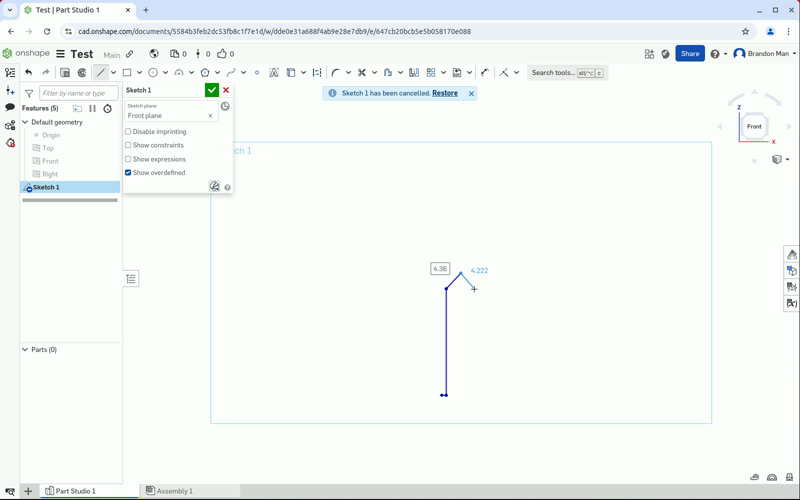
mouse_move(474, 395)
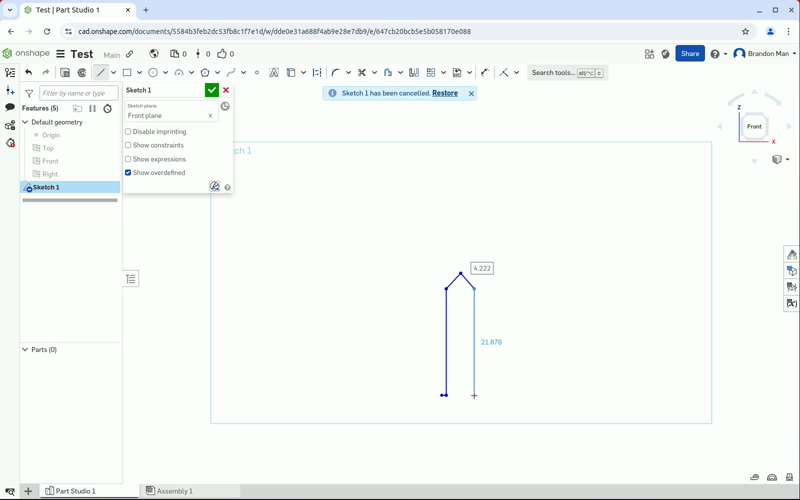
click(474, 395)
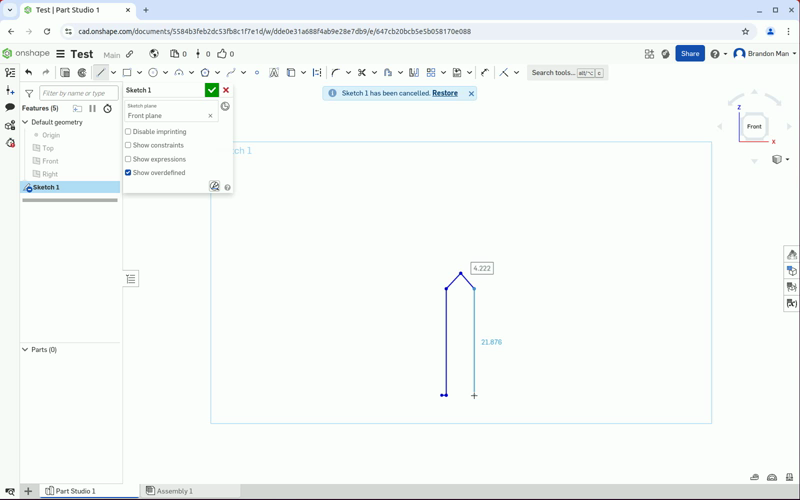
key_up(shift)
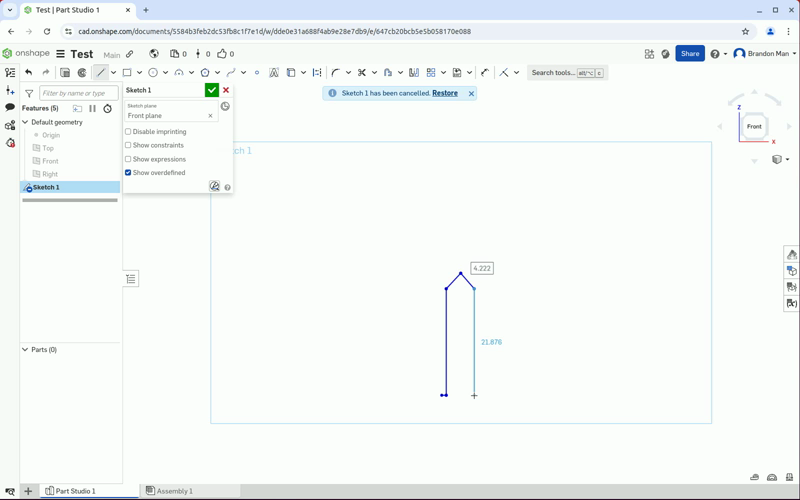
key_down(shift)
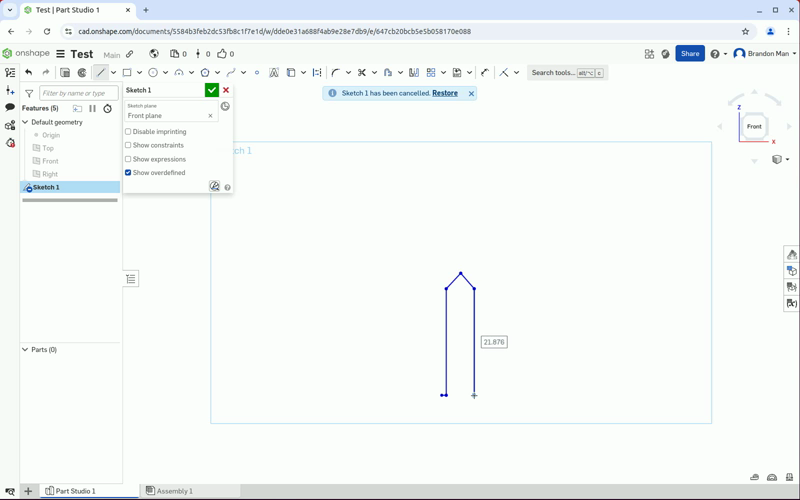
mouse_move(504, 395)
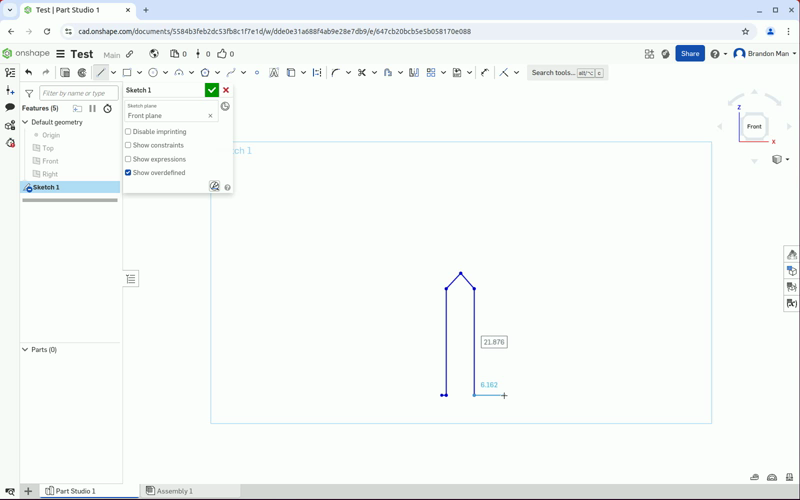
mouse_move(477, 395)
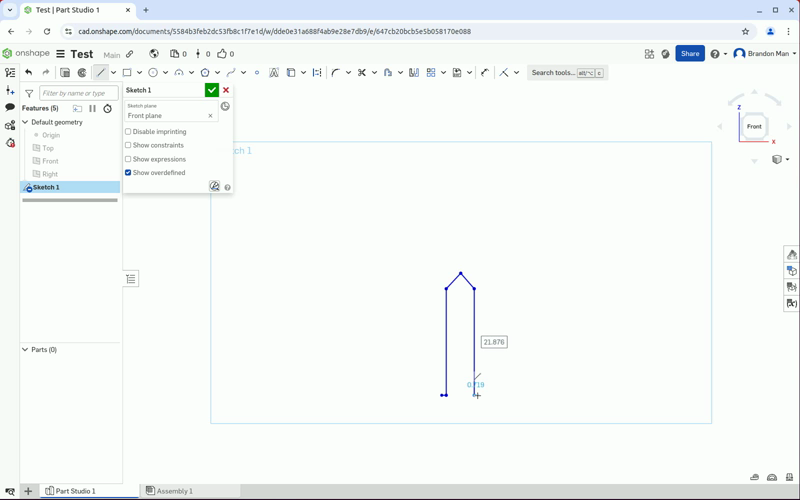
scroll(6)
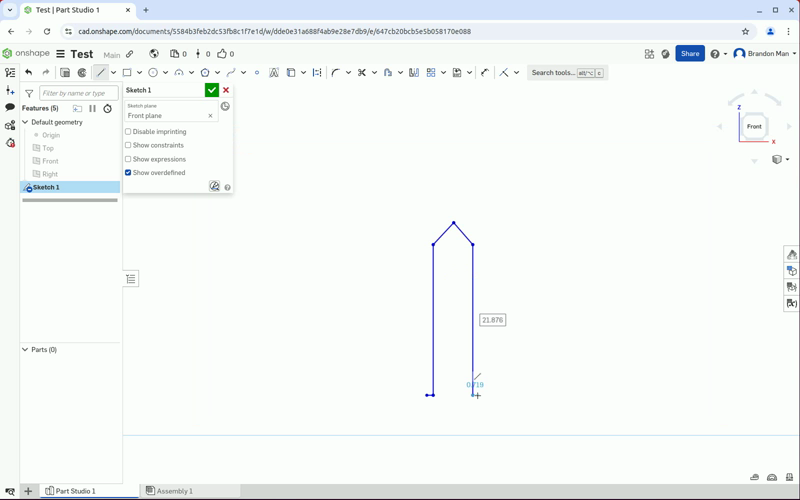
scroll(6)
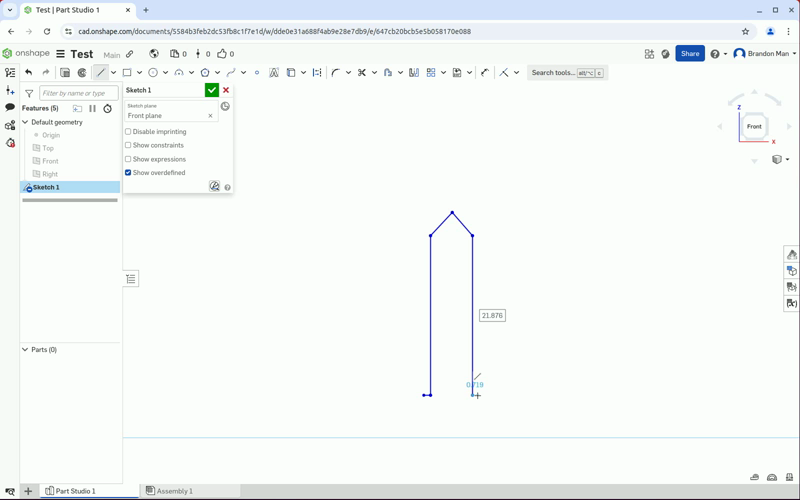
scroll(6)
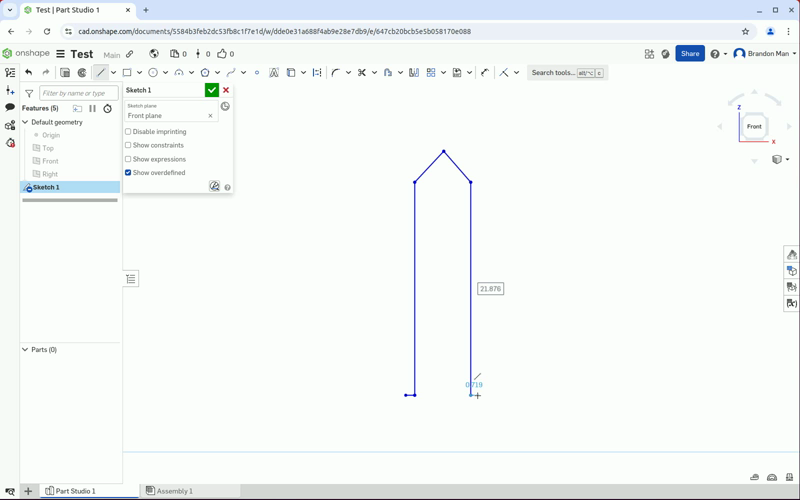
scroll(6)
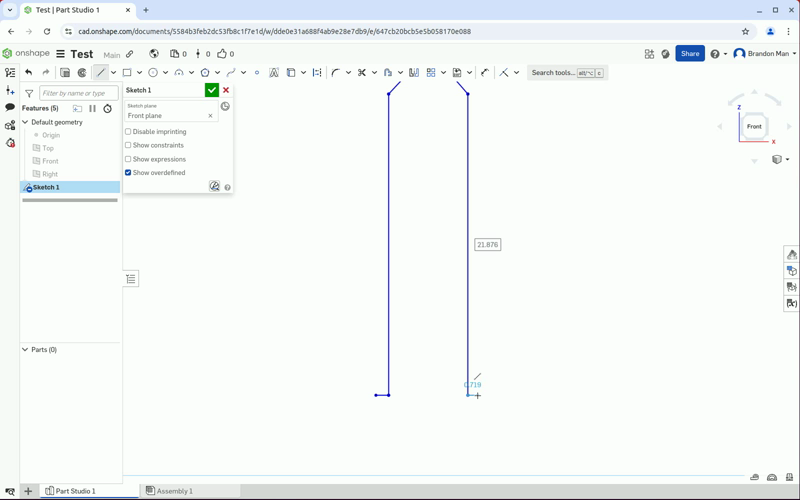
scroll(6)
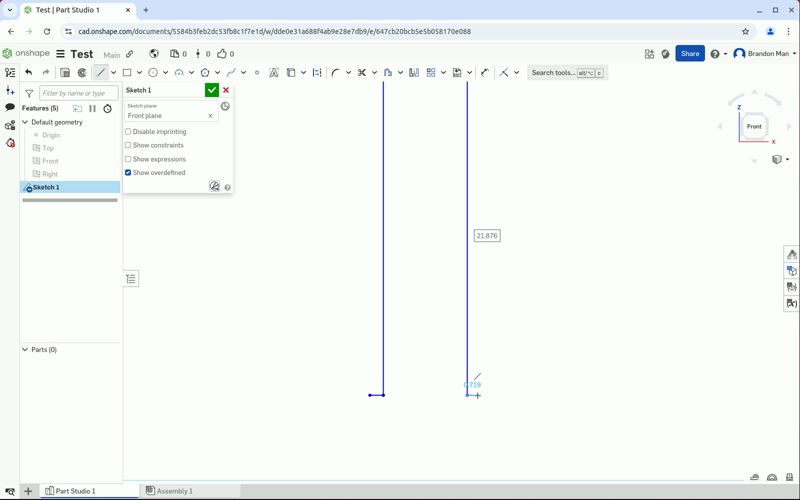
scroll(6)
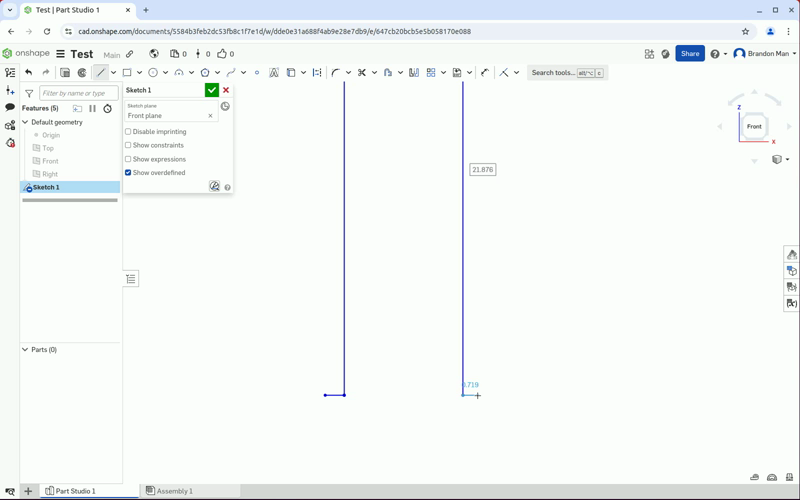
scroll(6)
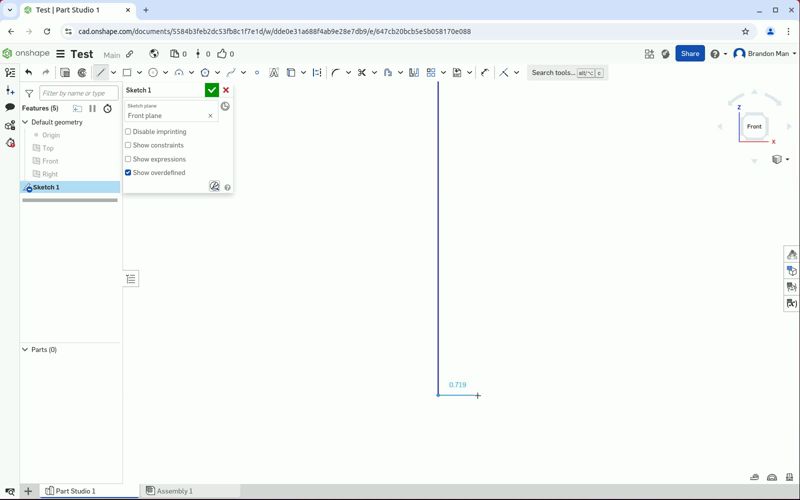
click(477, 395)
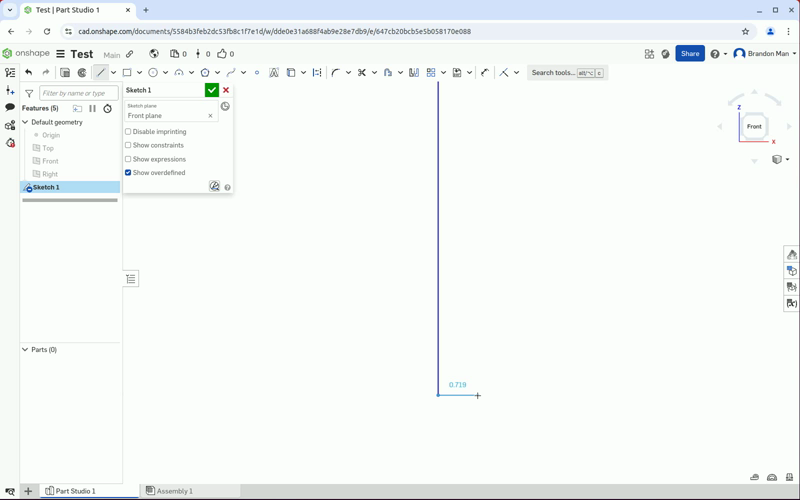
scroll(-6)
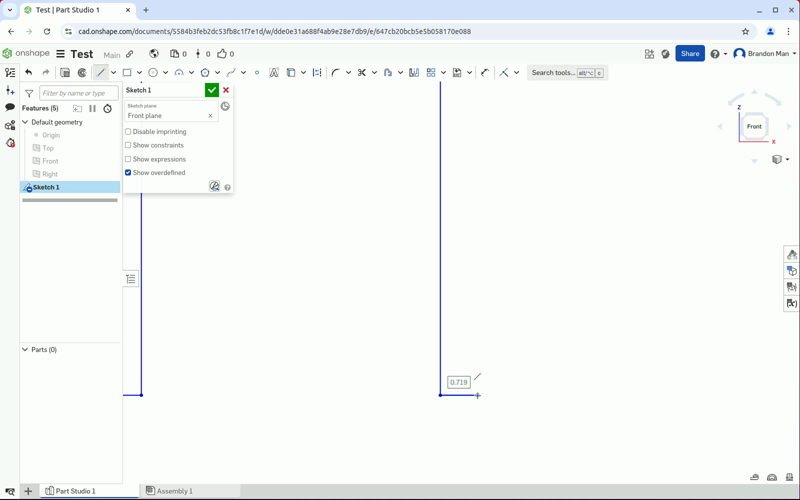
scroll(-6)
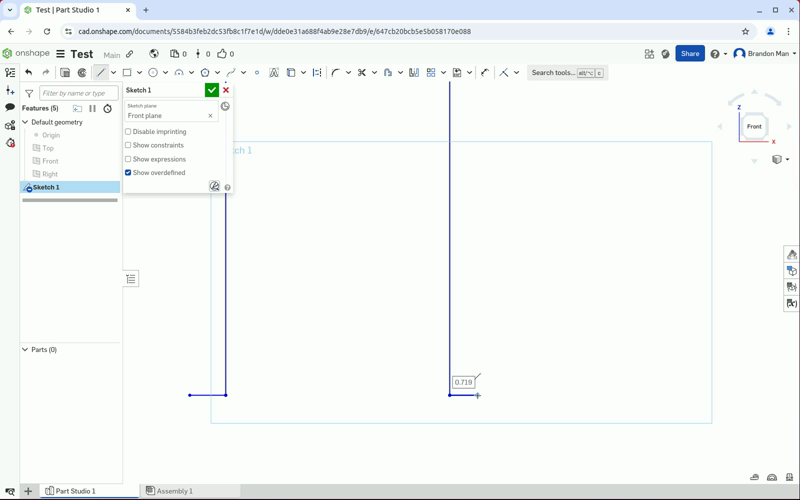
scroll(-6)
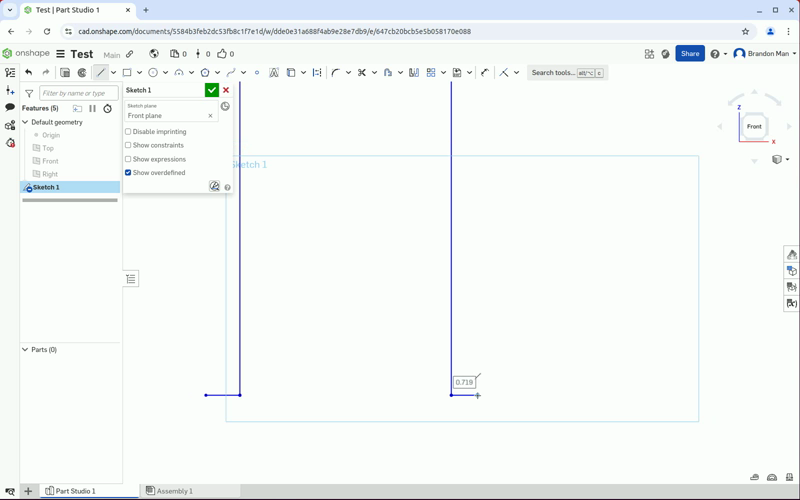
scroll(-6)
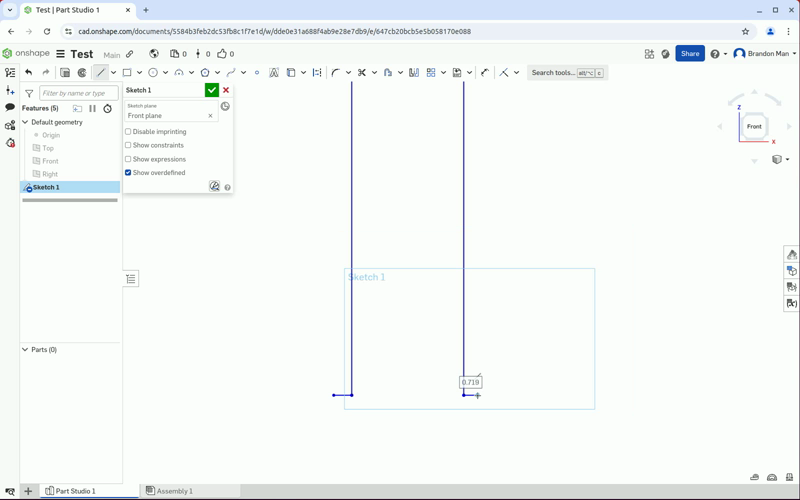
scroll(-6)
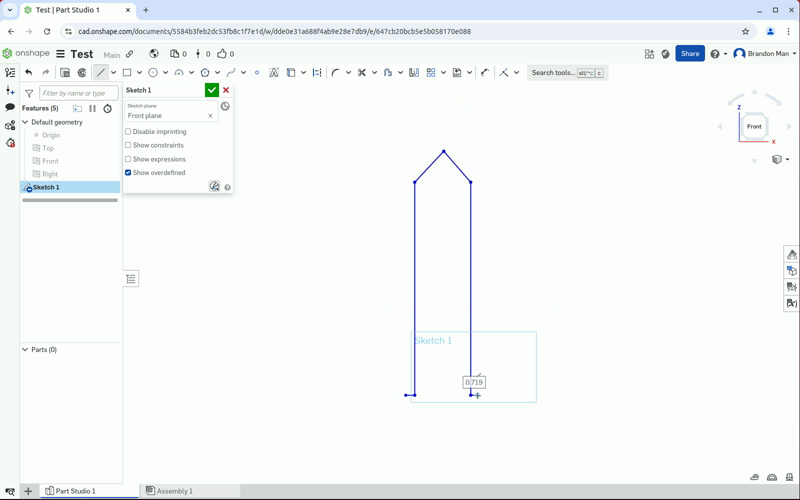
scroll(-6)
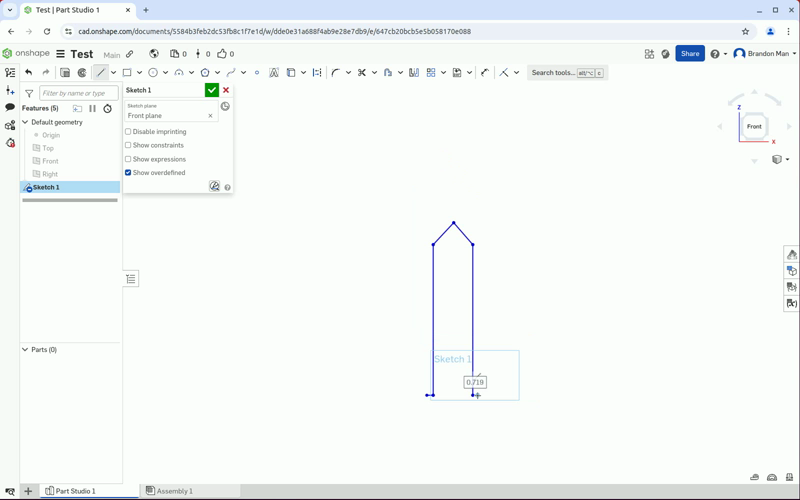
scroll(-6)
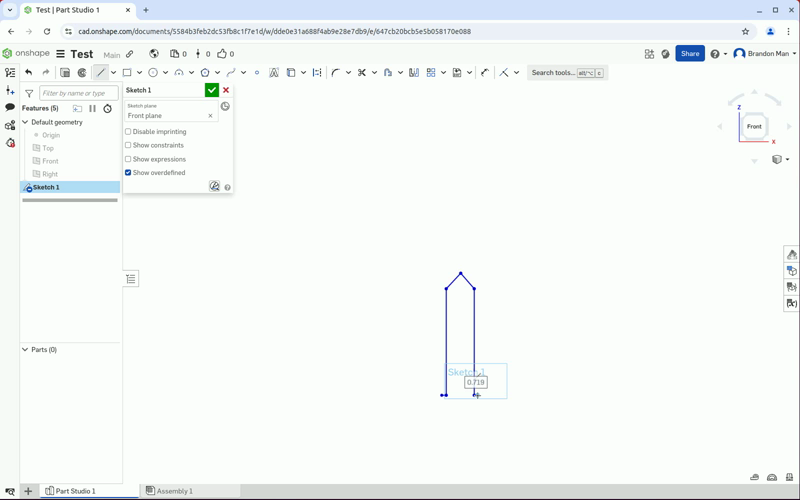
key_up(shift)
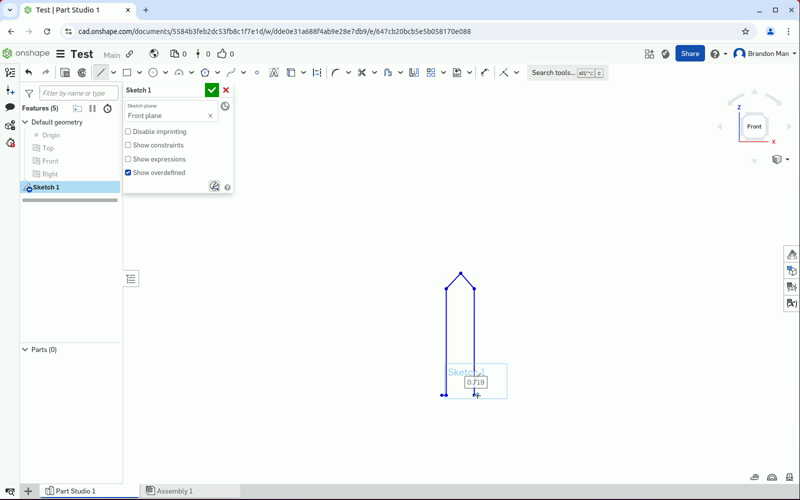
key_down(shift)
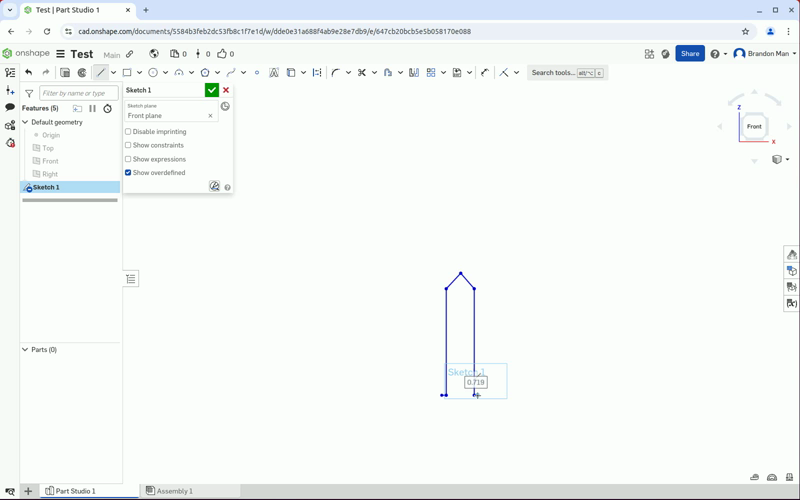
mouse_move(477, 287)
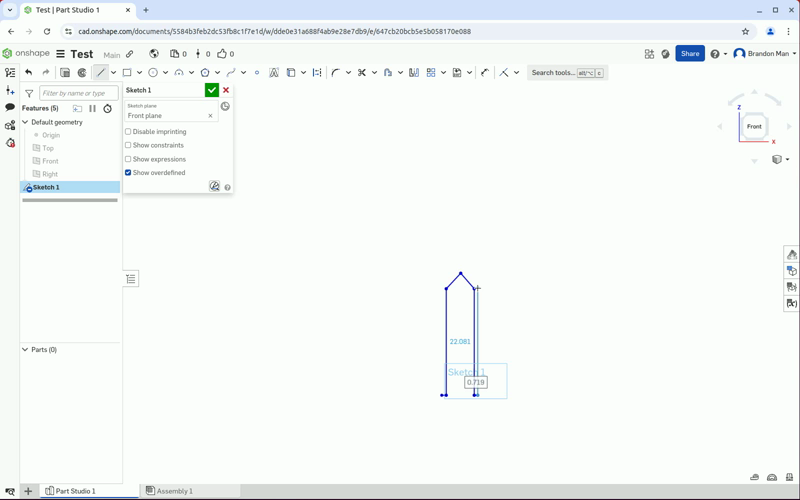
scroll(6)
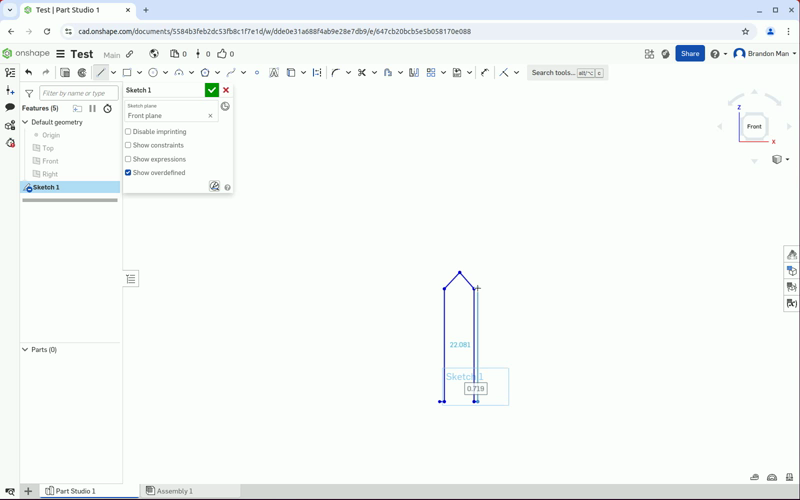
scroll(6)
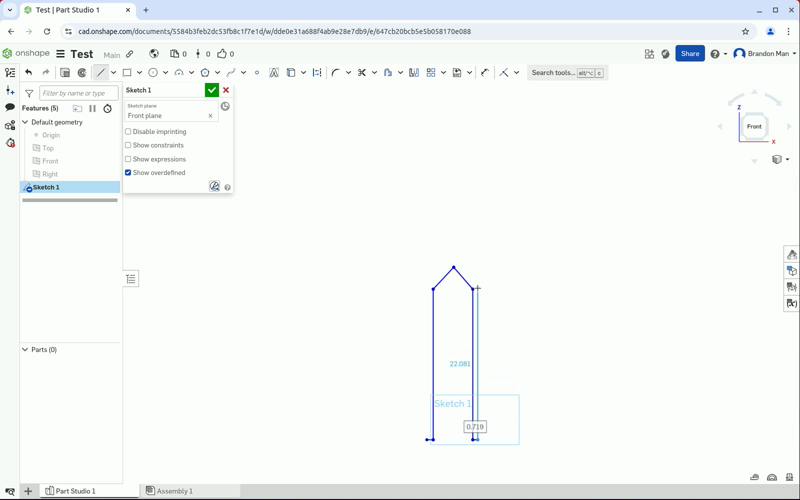
scroll(6)
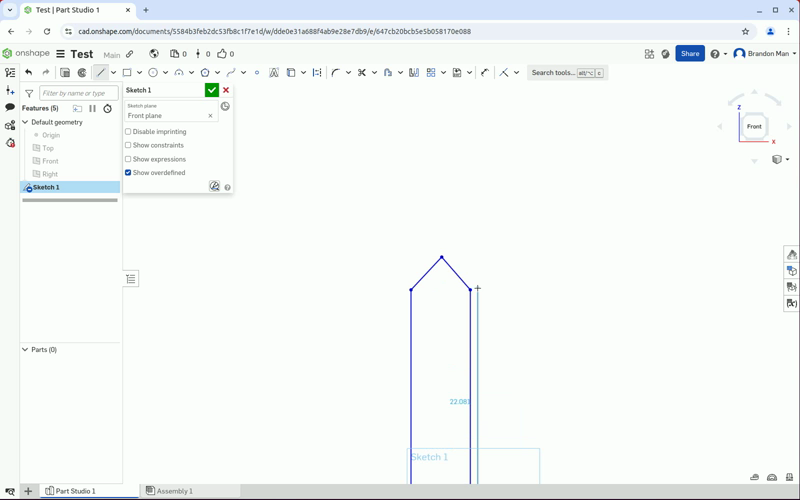
scroll(6)
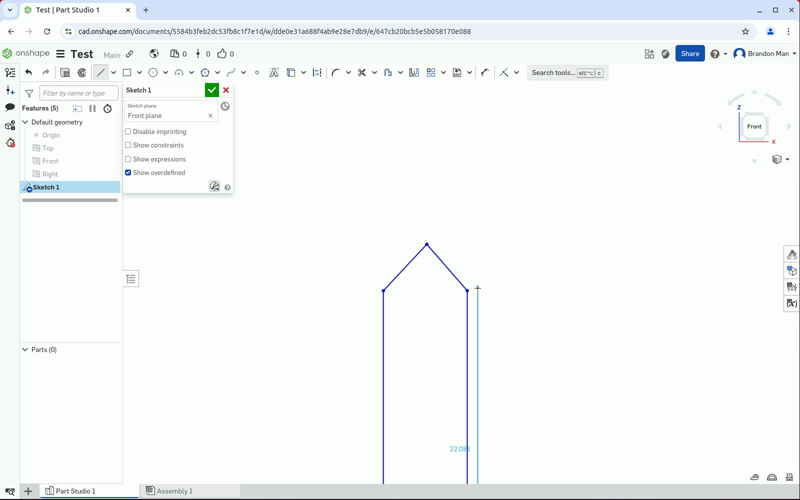
scroll(6)
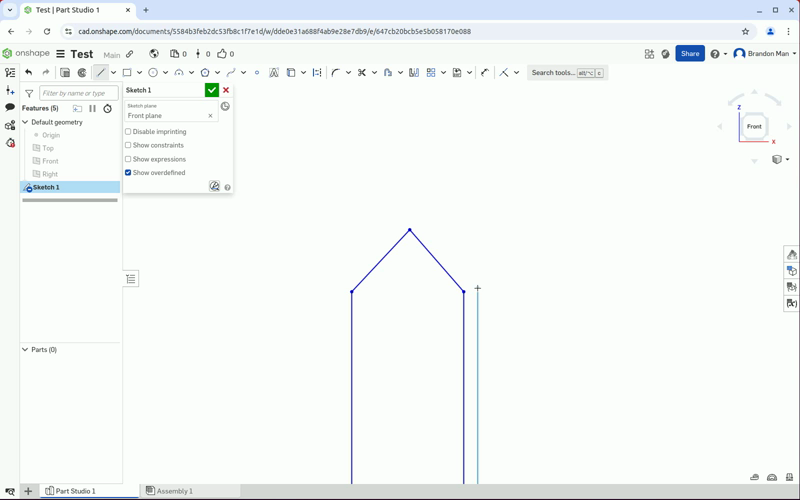
scroll(6)
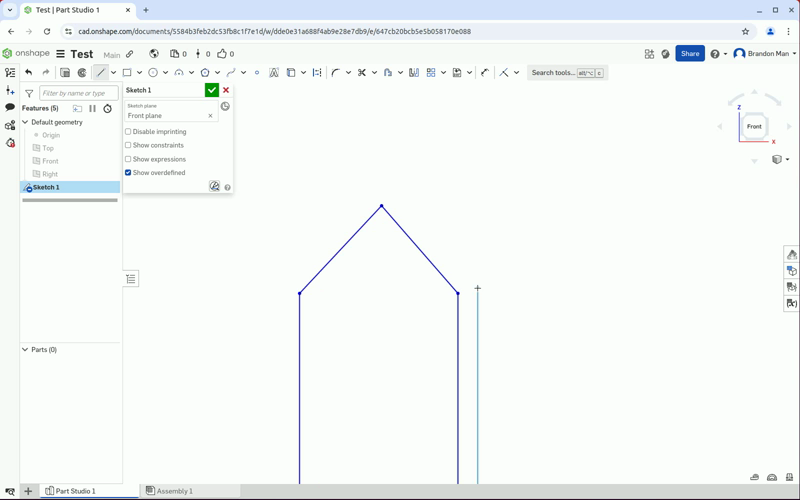
scroll(6)
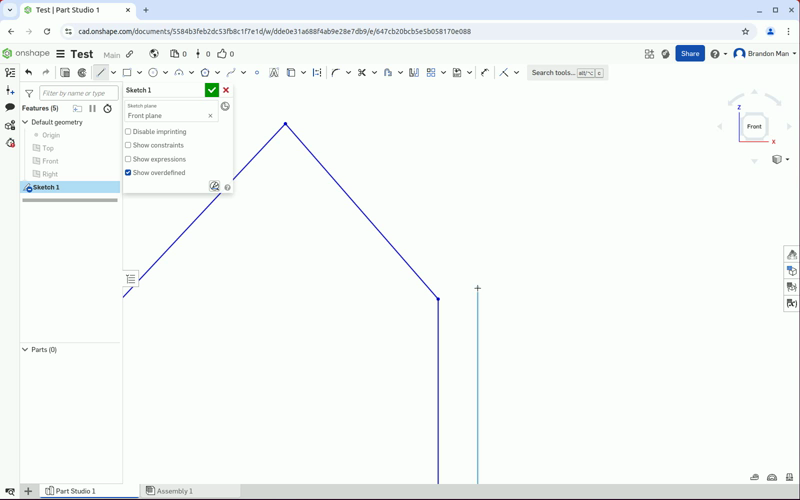
click(477, 287)
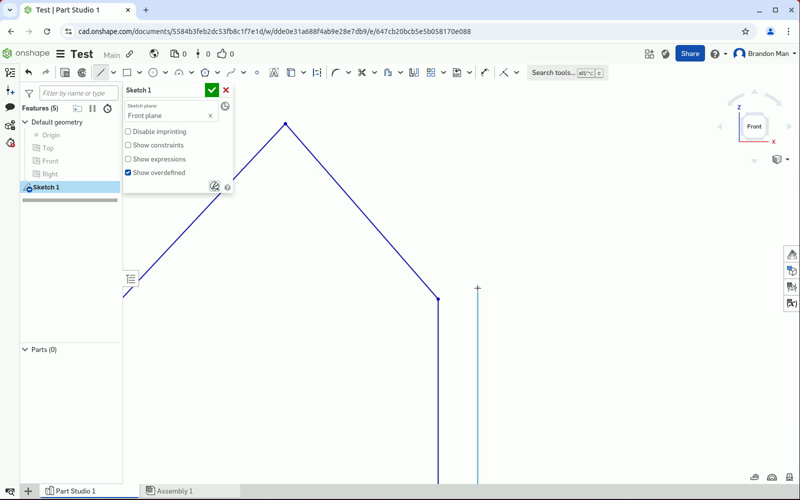
scroll(-6)
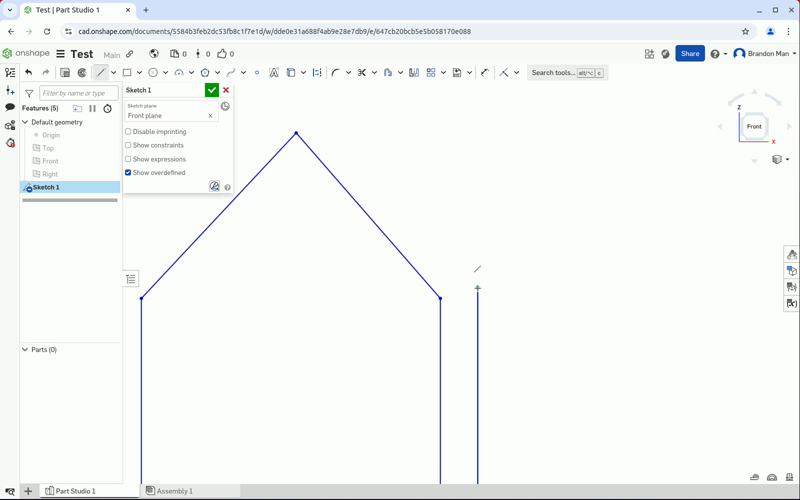
scroll(-6)
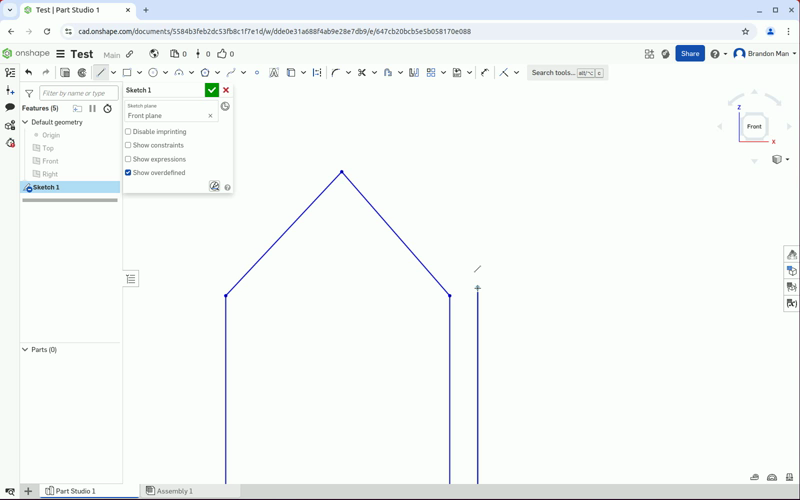
scroll(-6)
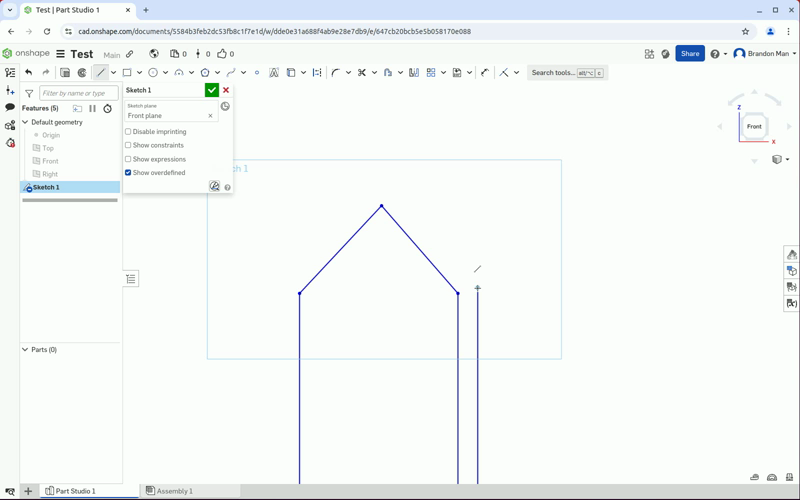
scroll(-6)
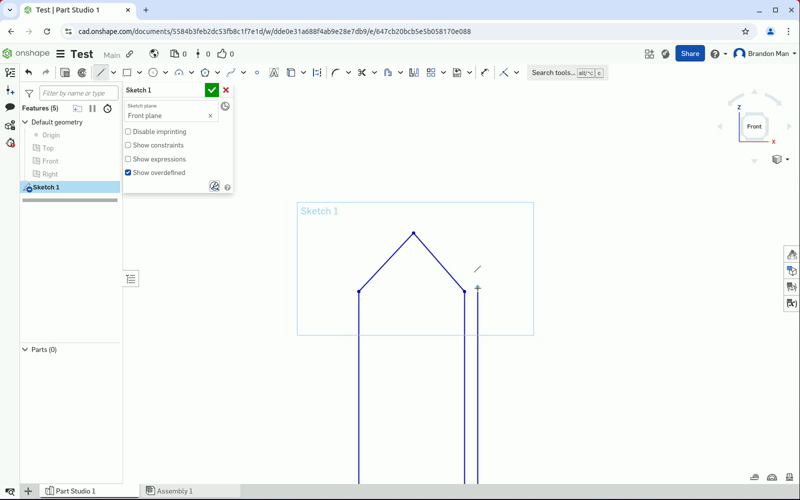
scroll(-6)
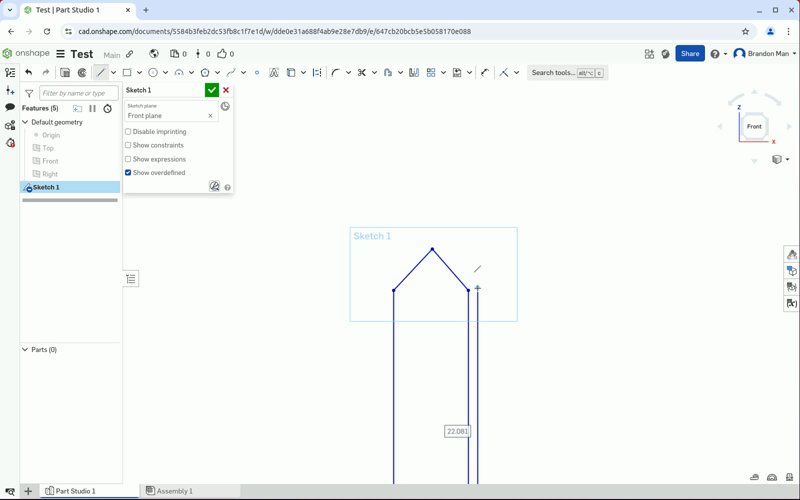
scroll(-6)
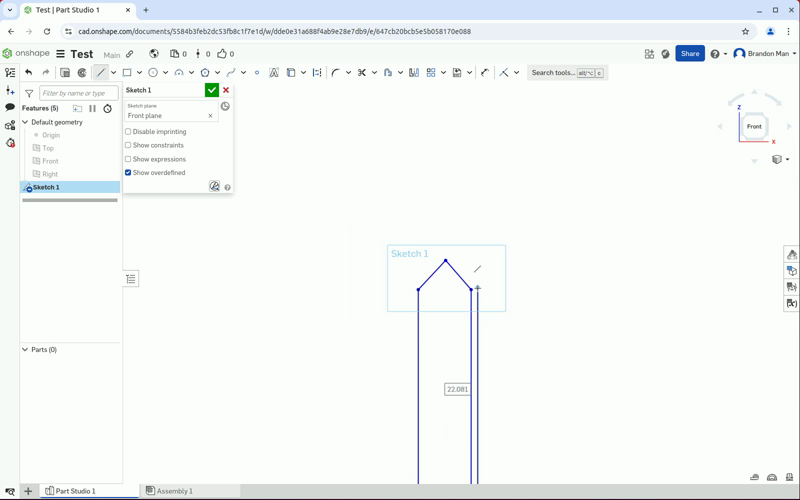
scroll(-6)
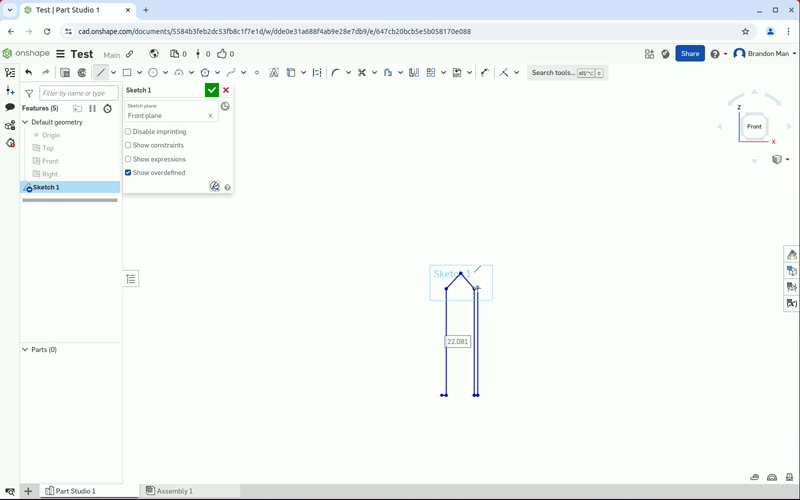
key_up(shift)
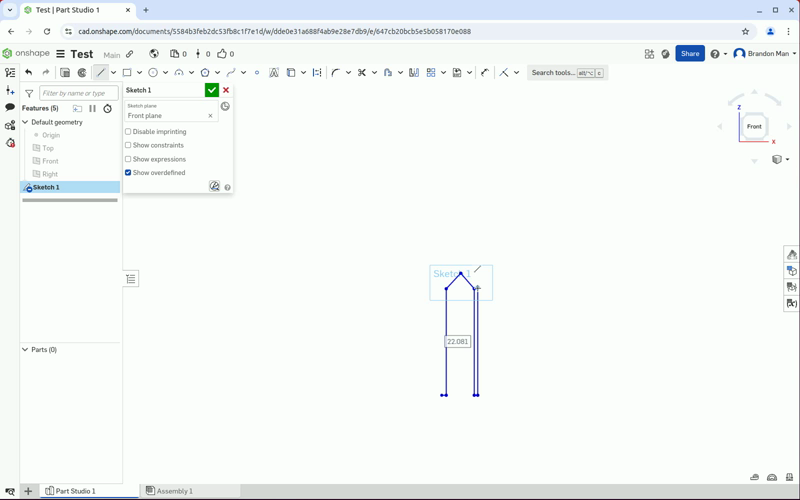
key_down(shift)
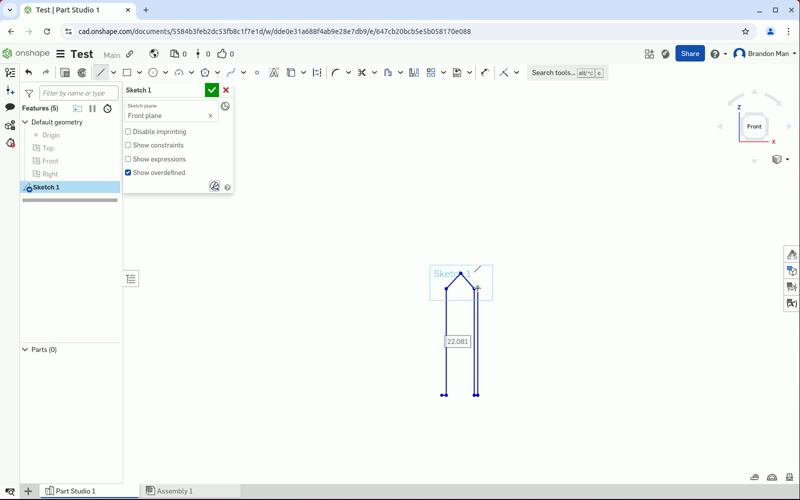
mouse_move(507, 287)
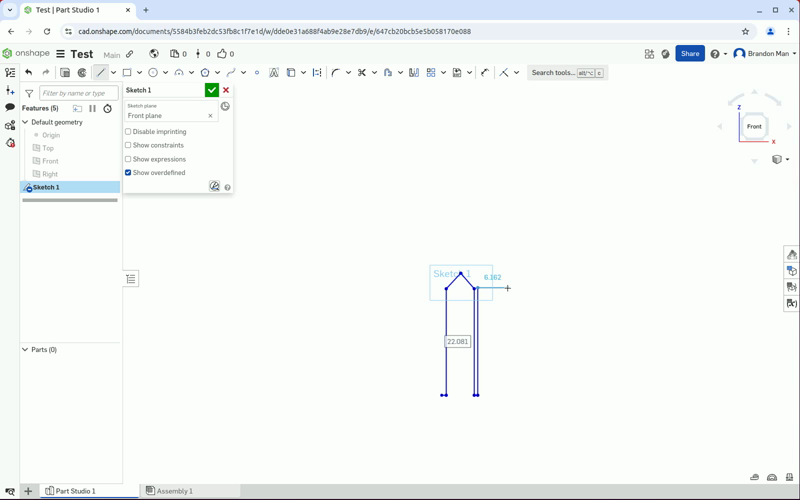
mouse_move(465, 273)
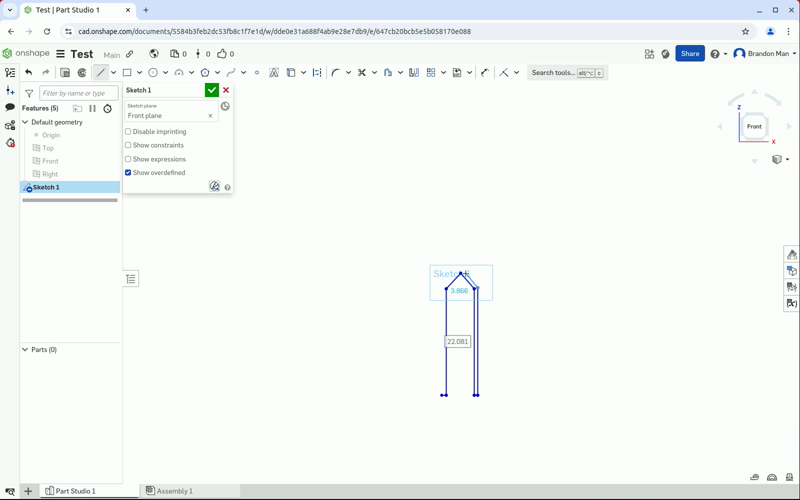
click(465, 273)
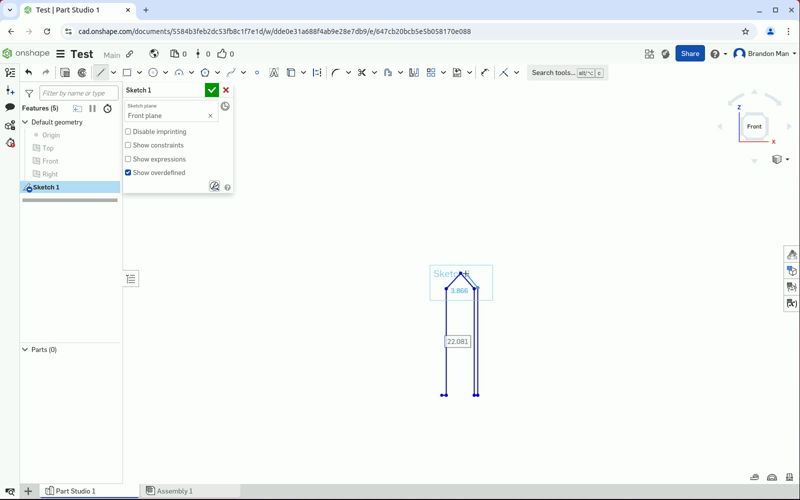
key_up(shift)
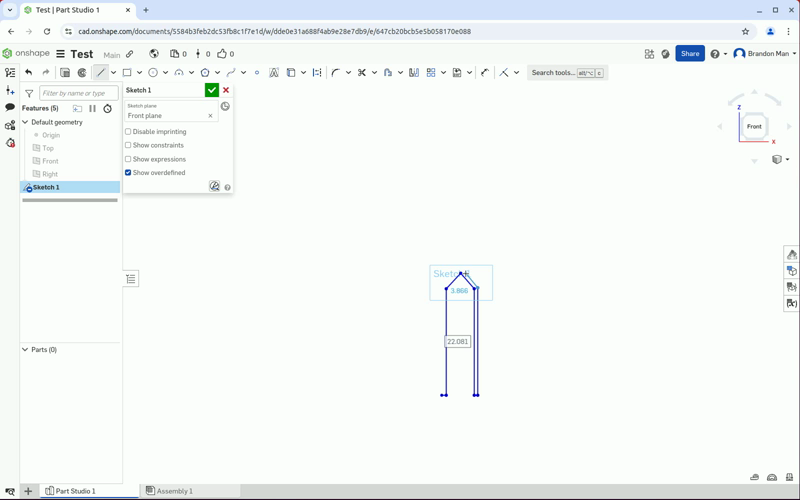
key_down(shift)
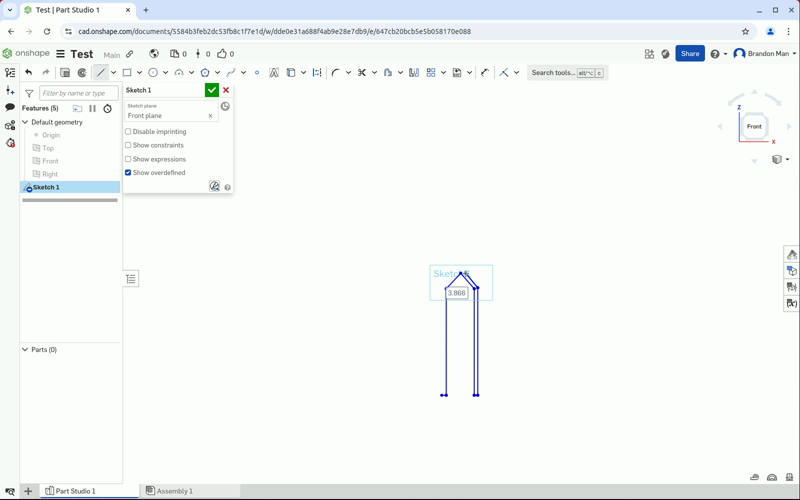
mouse_move(495, 273)
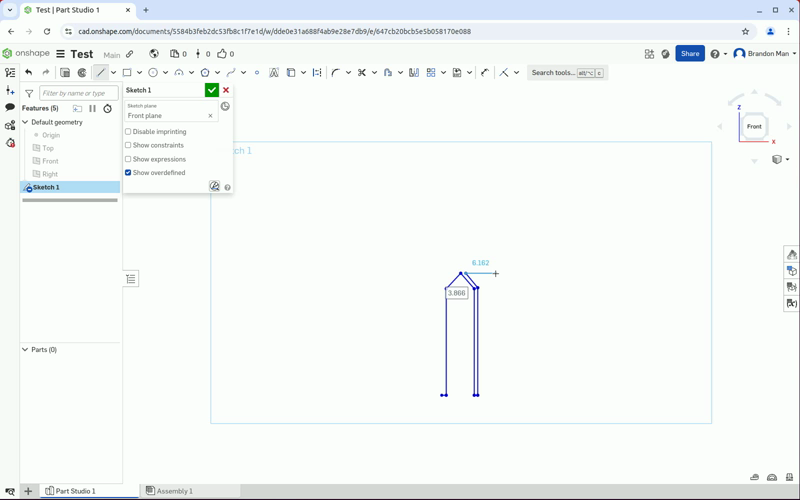
mouse_move(465, 269)
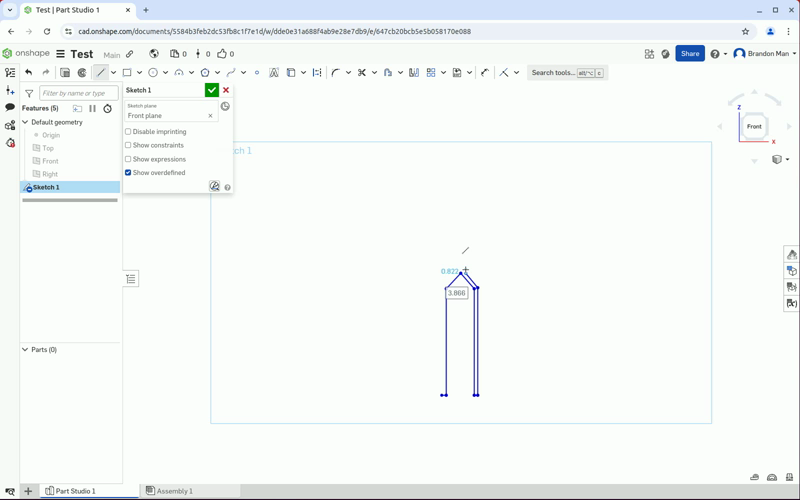
scroll(6)
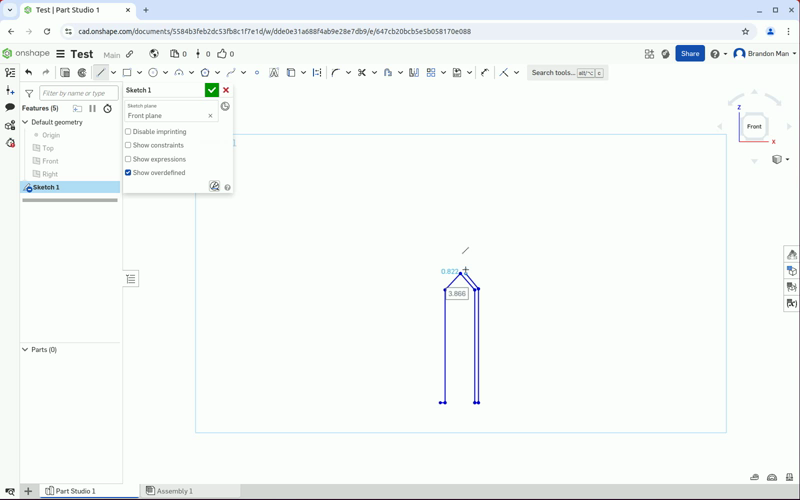
scroll(6)
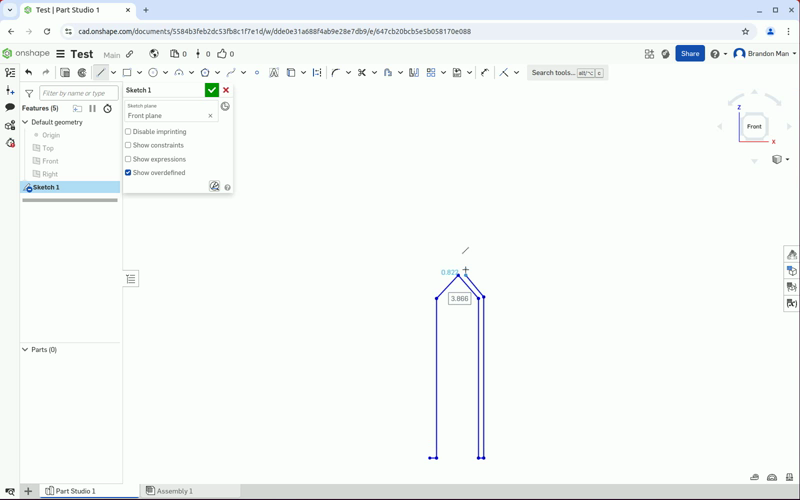
scroll(6)
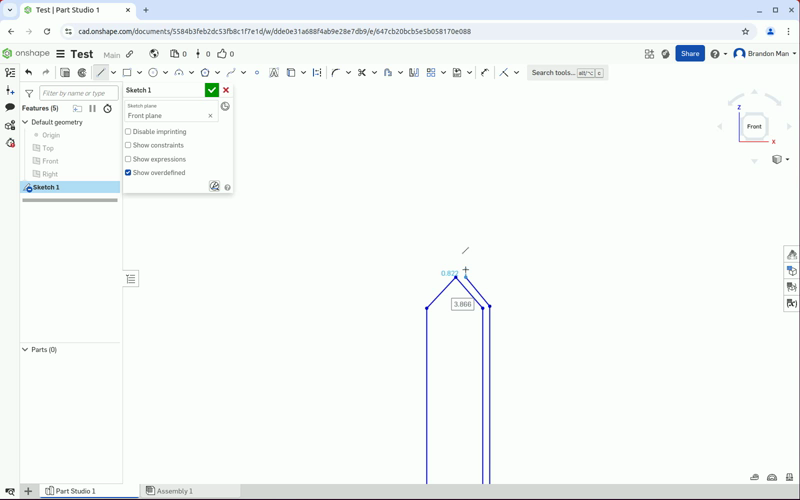
scroll(6)
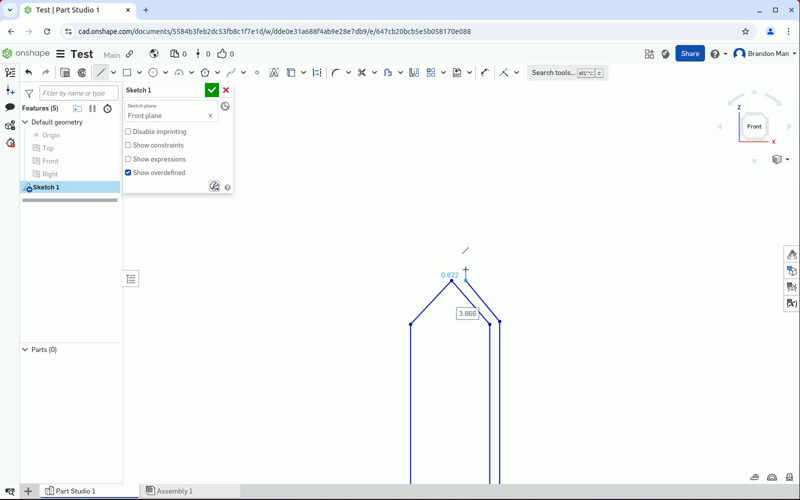
scroll(6)
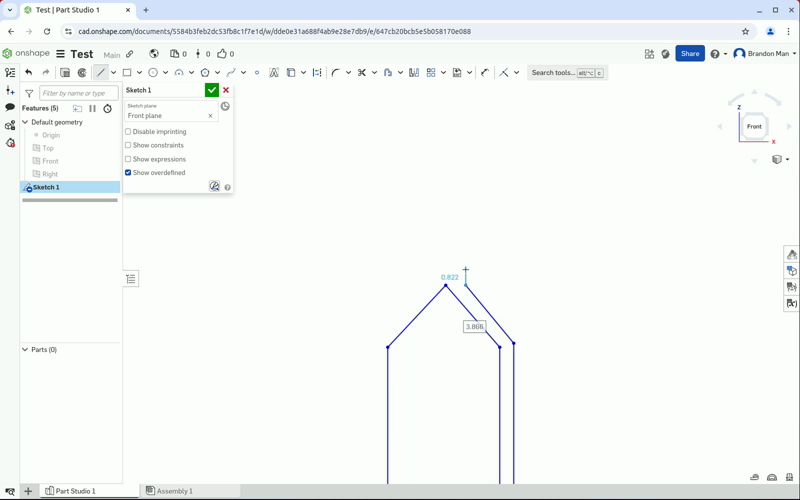
scroll(6)
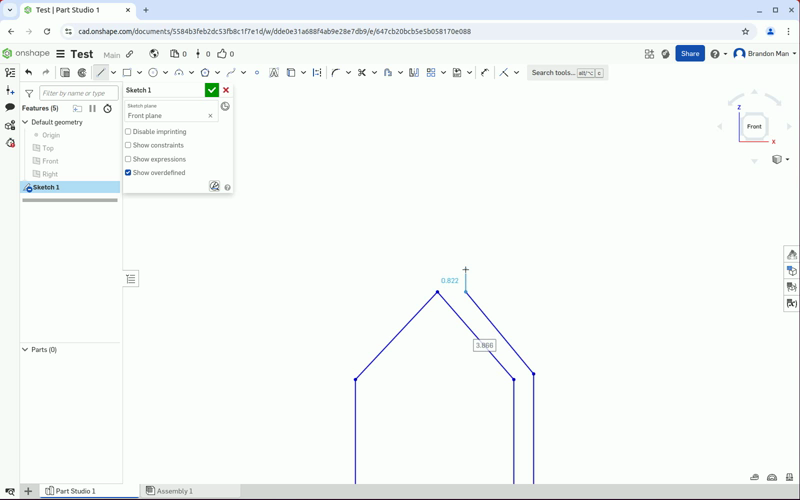
scroll(6)
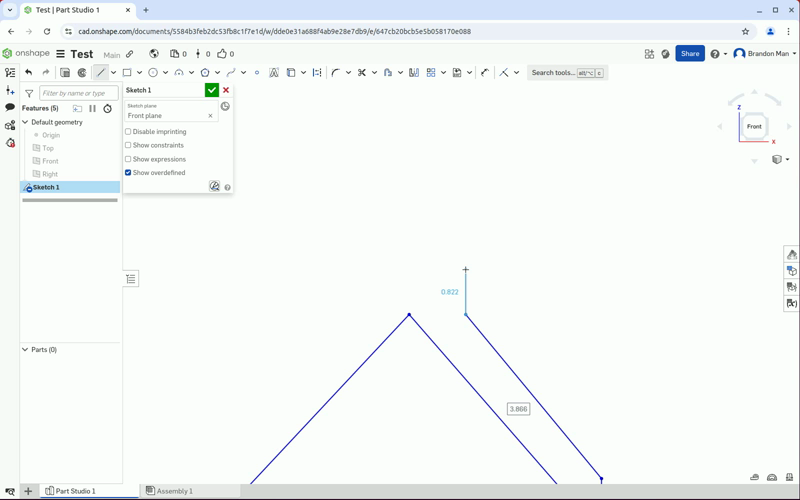
click(465, 269)
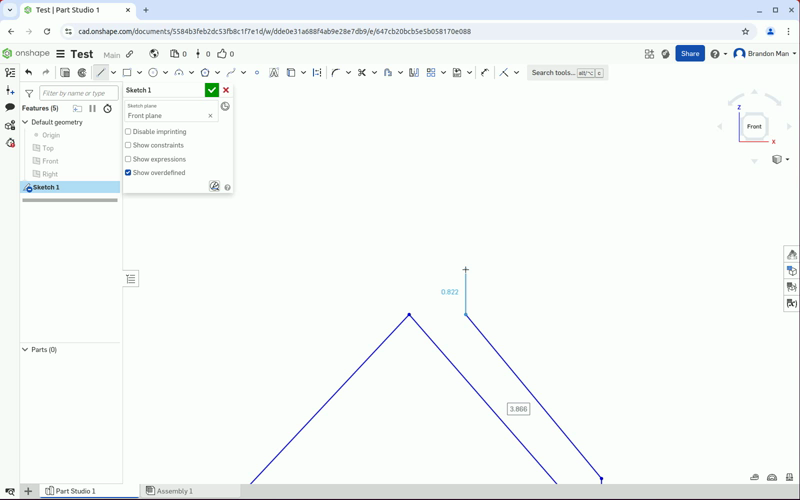
scroll(-6)
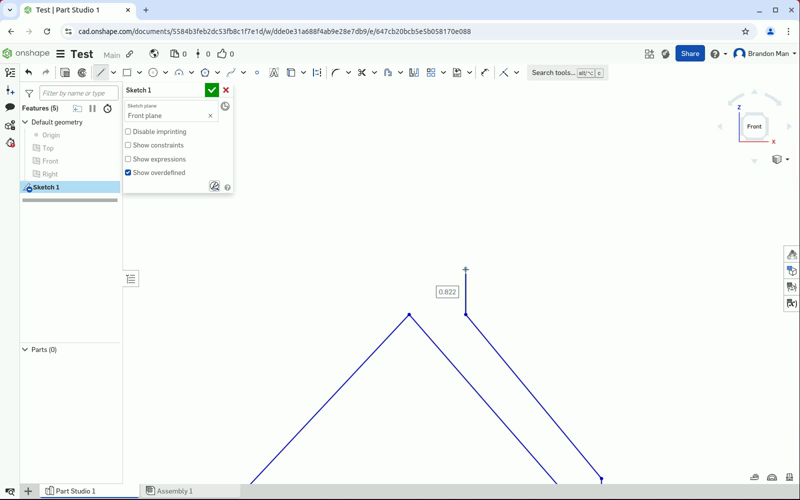
scroll(-6)
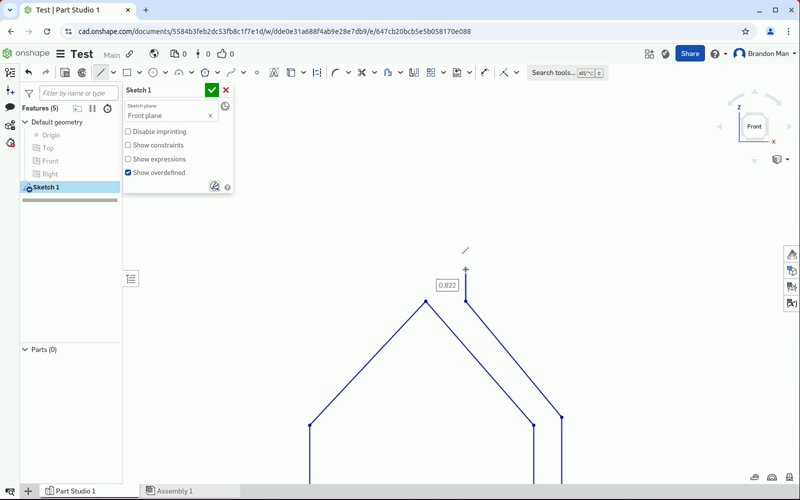
scroll(-6)
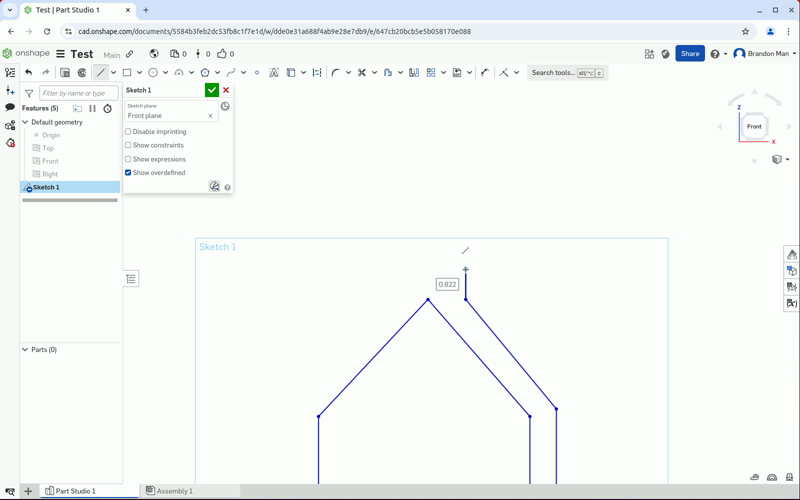
scroll(-6)
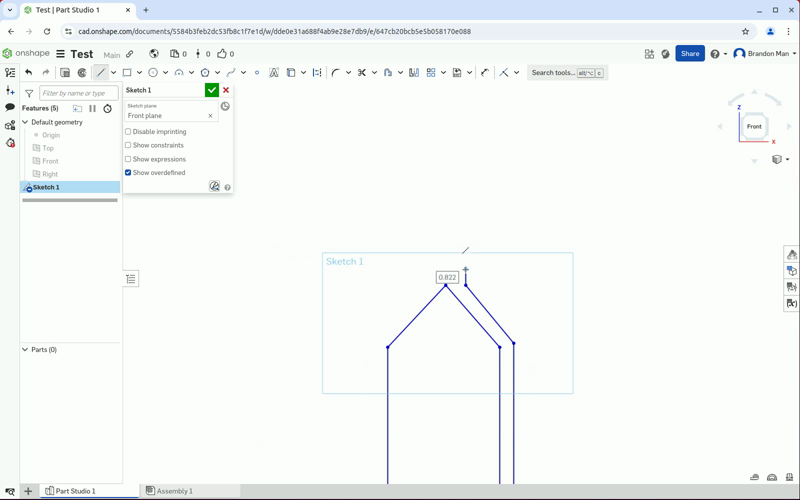
scroll(-6)
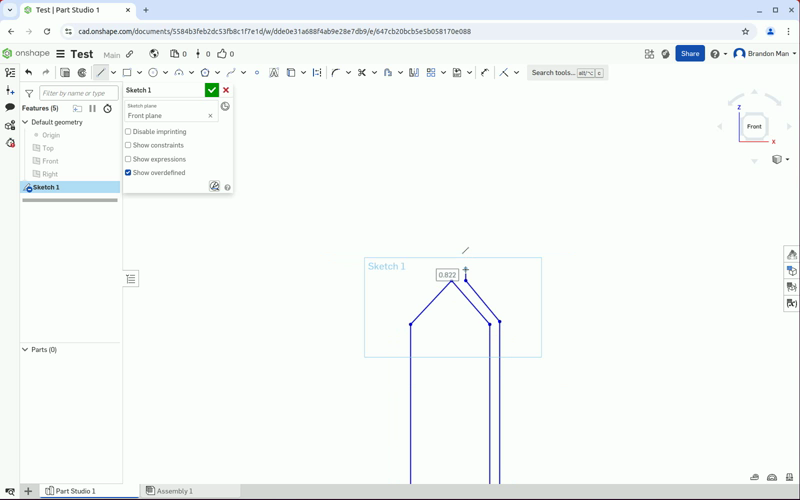
scroll(-6)
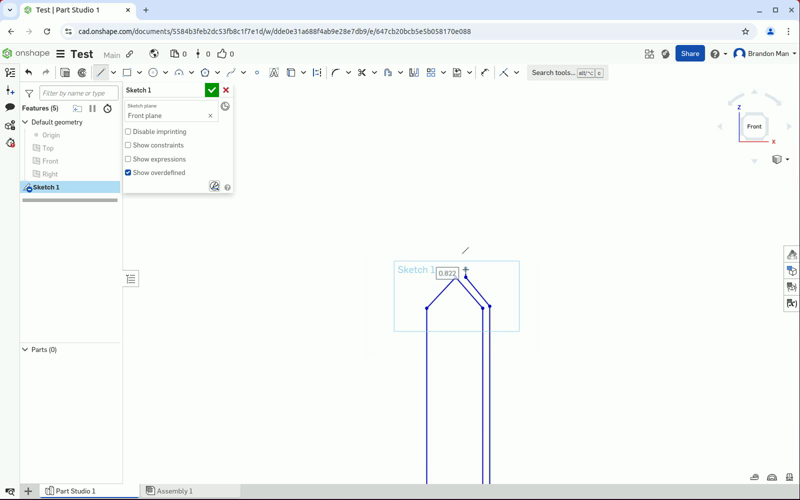
scroll(-6)
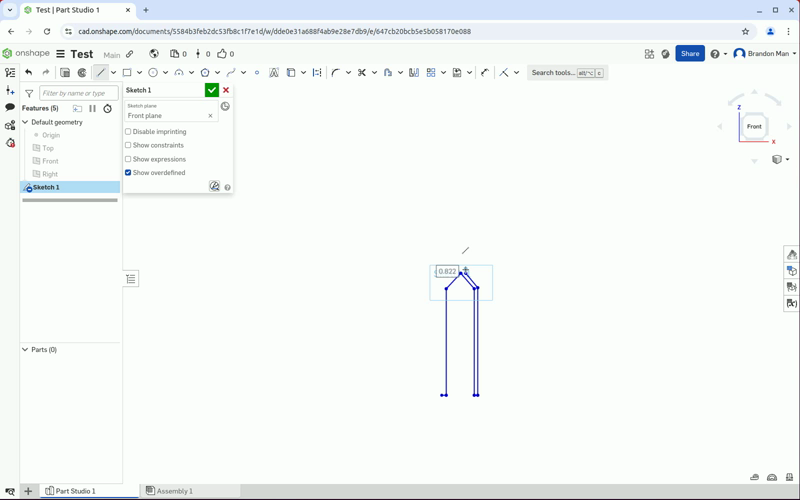
key_up(shift)
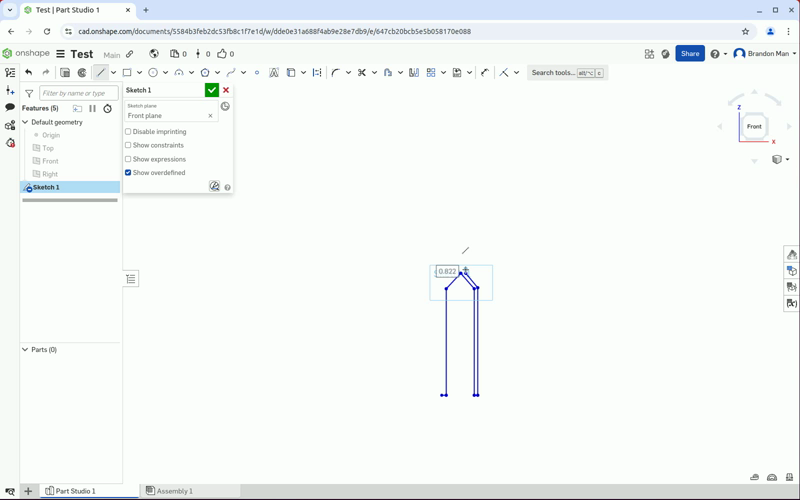
key_down(shift)
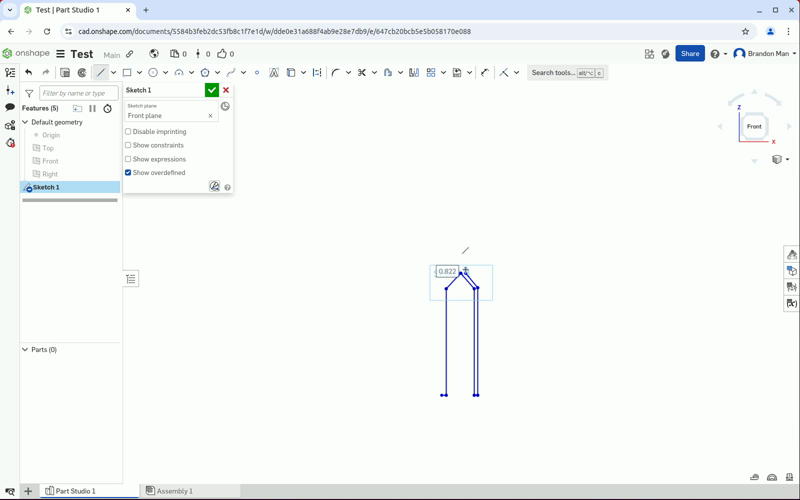
mouse_move(495, 269)
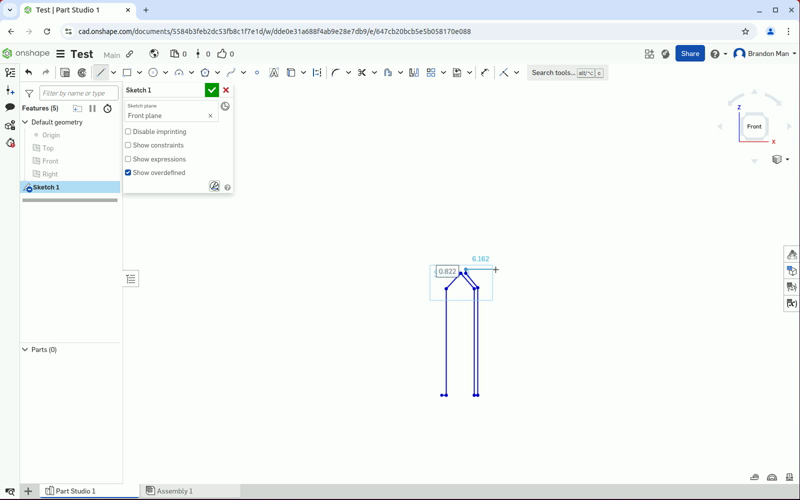
mouse_move(455, 269)
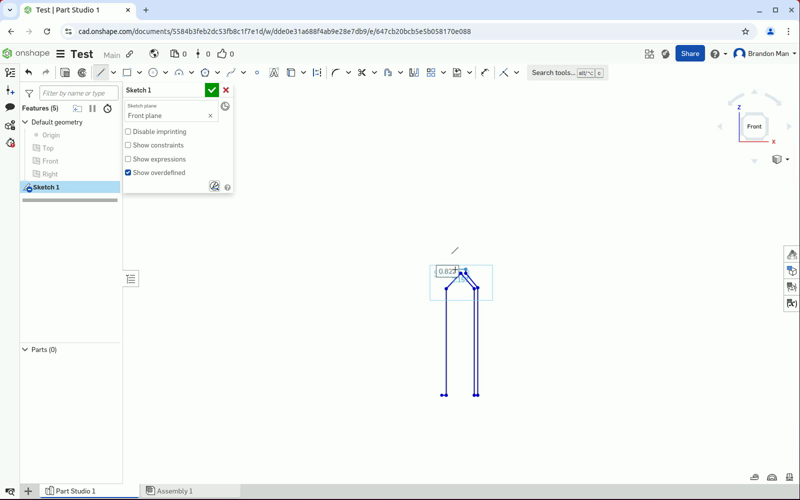
click(455, 269)
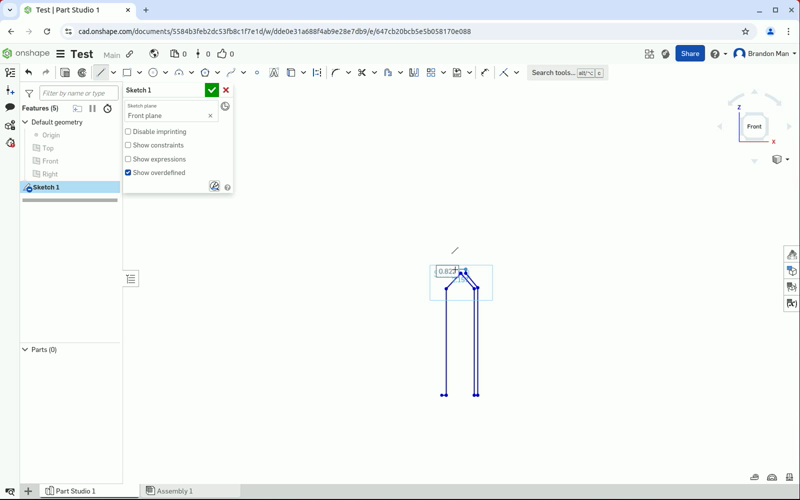
key_up(shift)
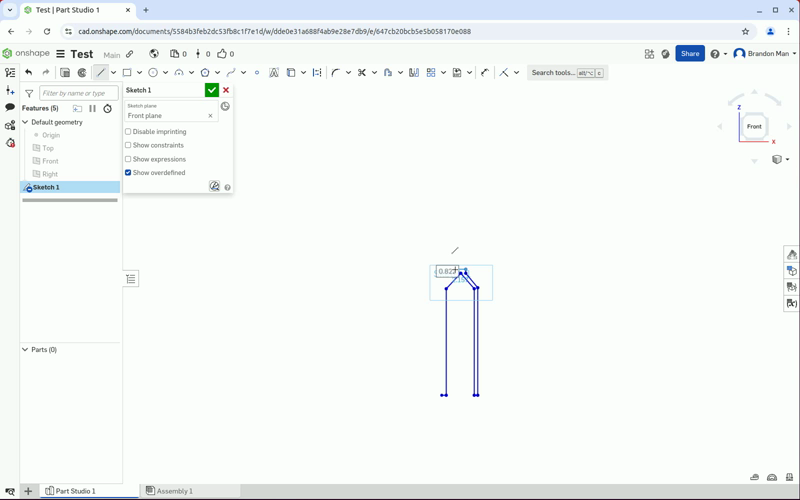
key_down(shift)
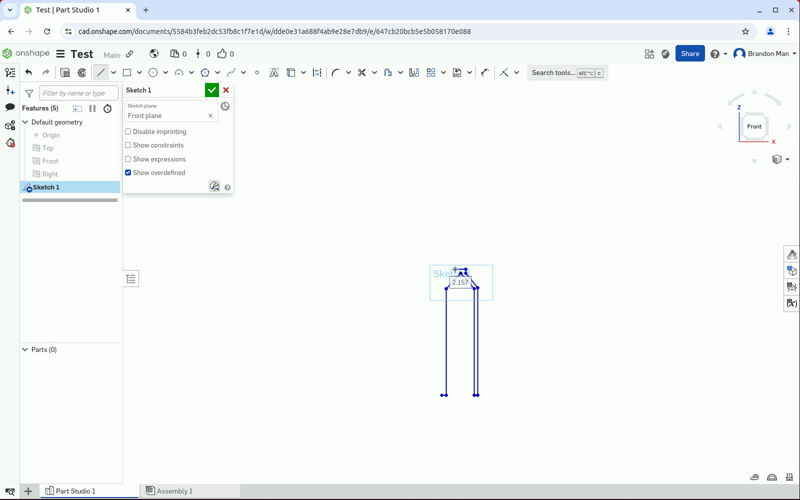
mouse_move(485, 269)
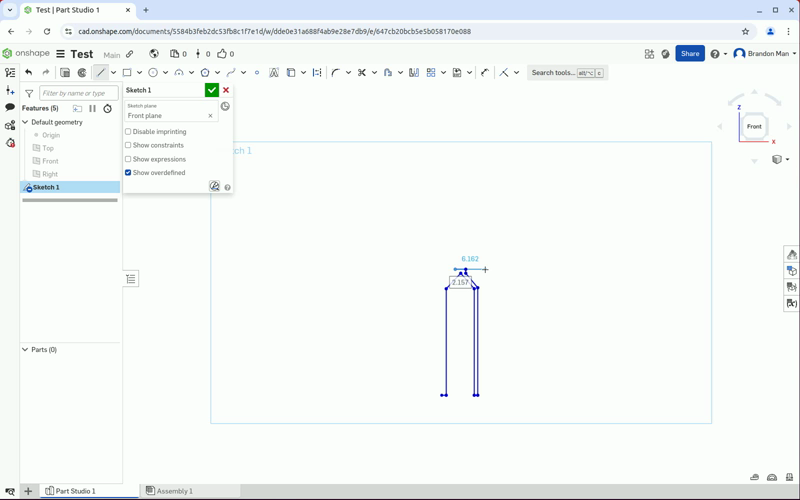
mouse_move(455, 273)
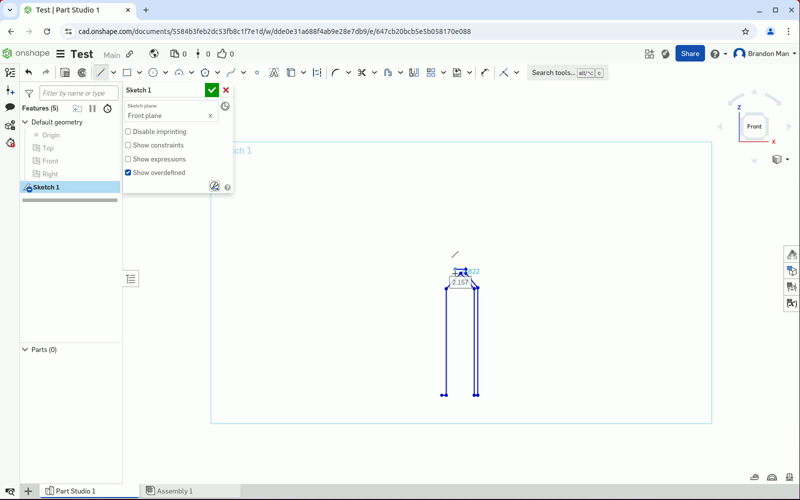
scroll(6)
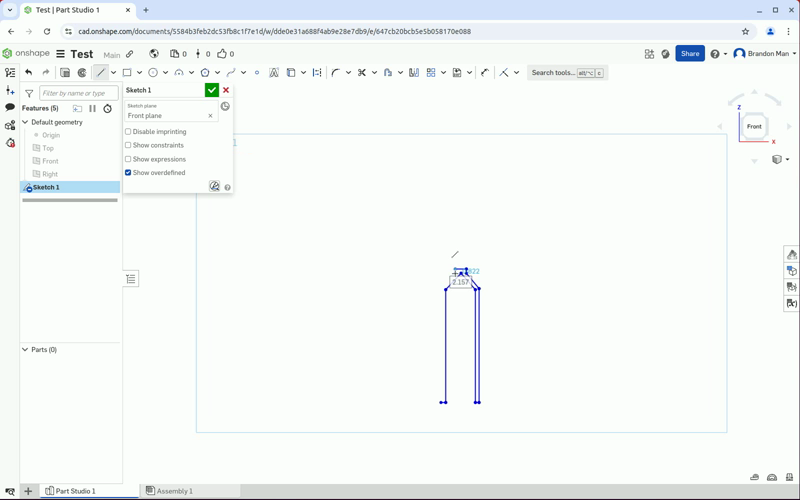
scroll(6)
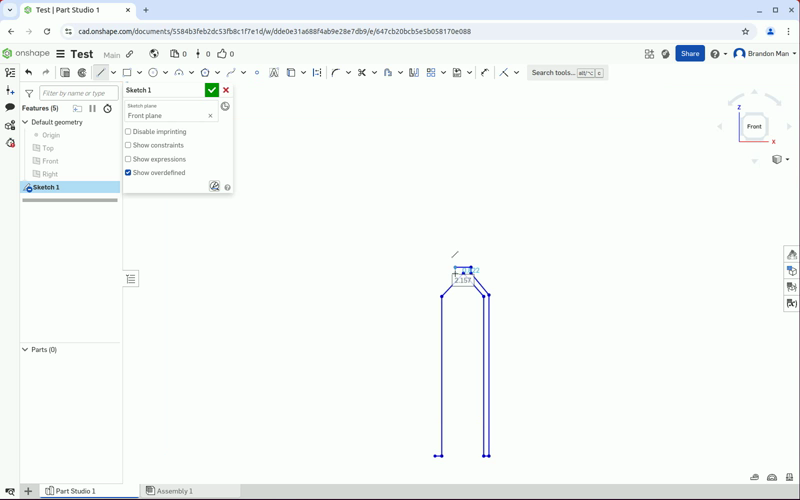
scroll(6)
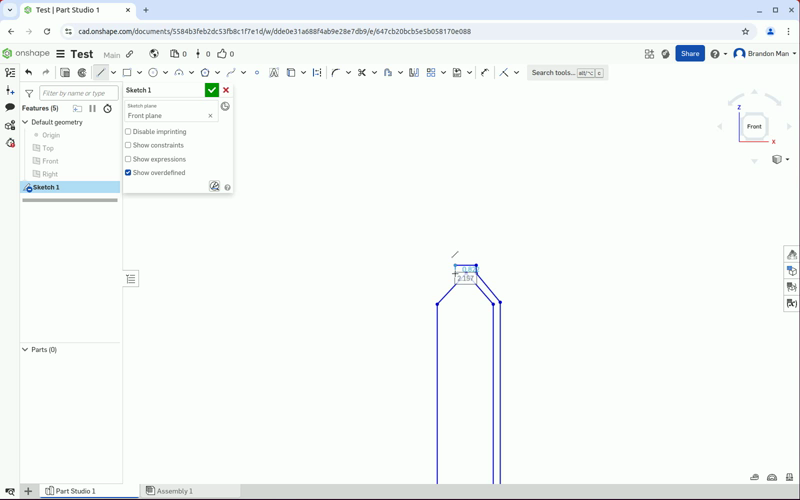
scroll(6)
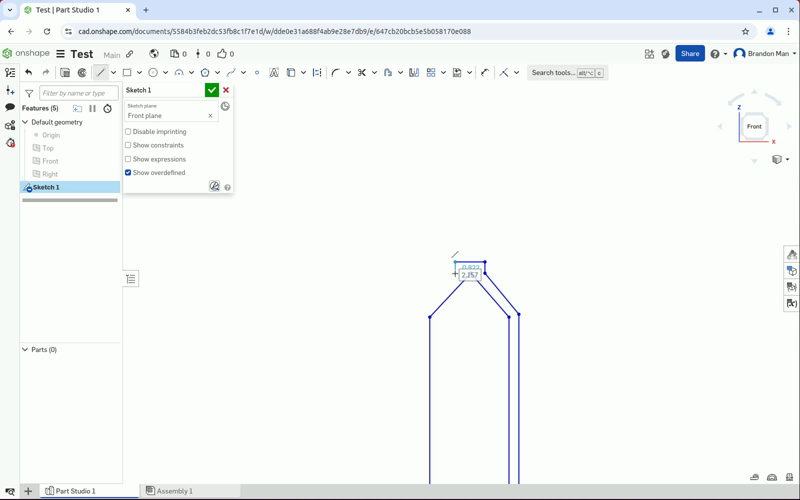
scroll(6)
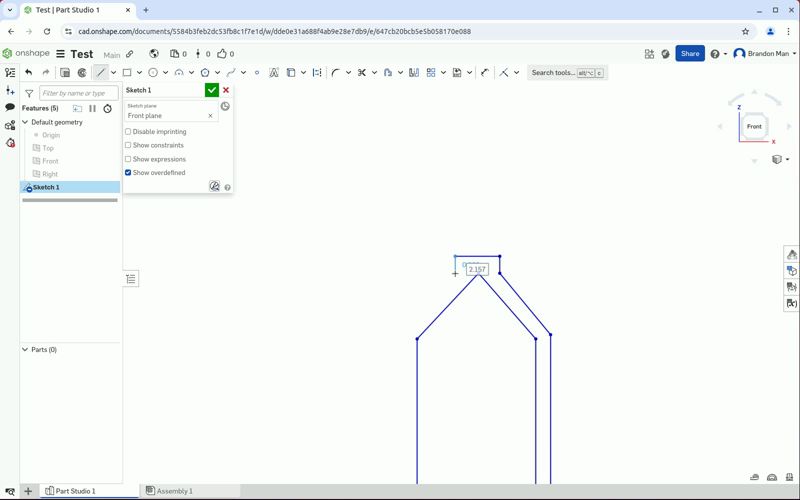
scroll(6)
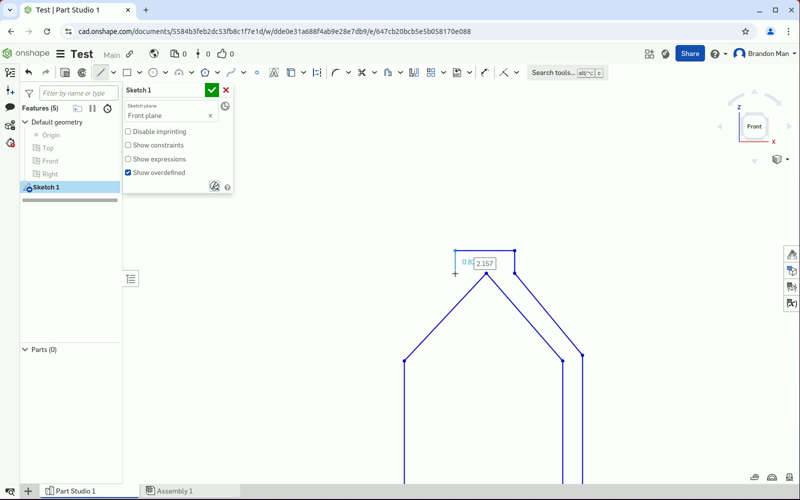
scroll(6)
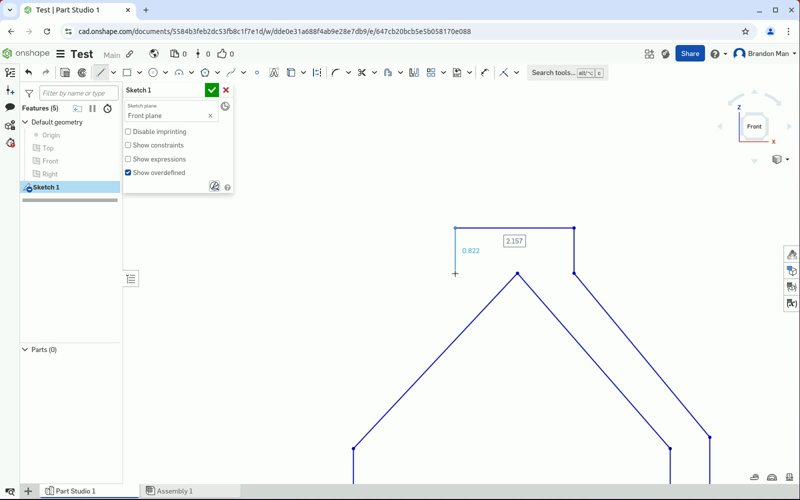
click(455, 273)
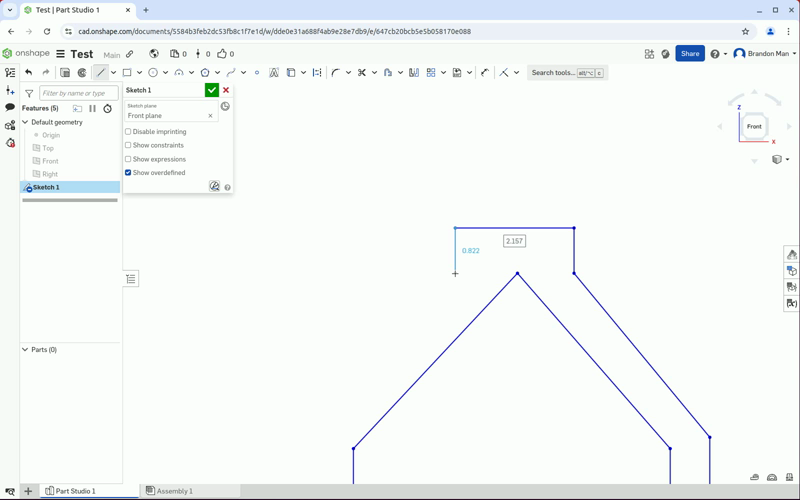
scroll(-6)
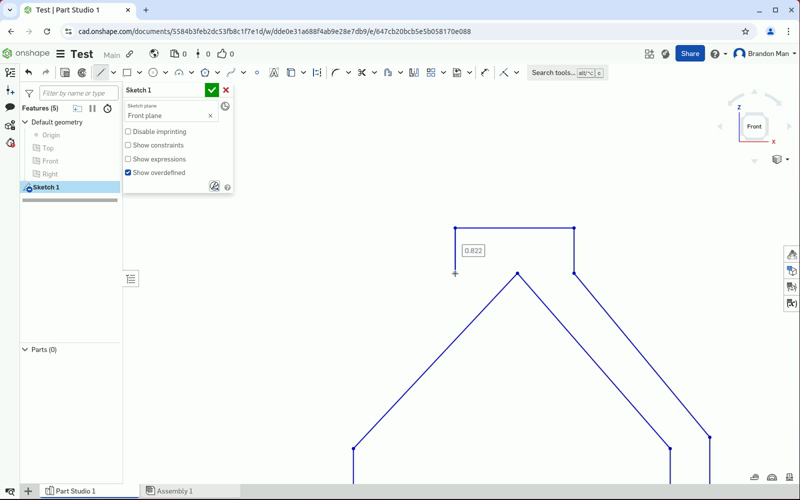
scroll(-6)
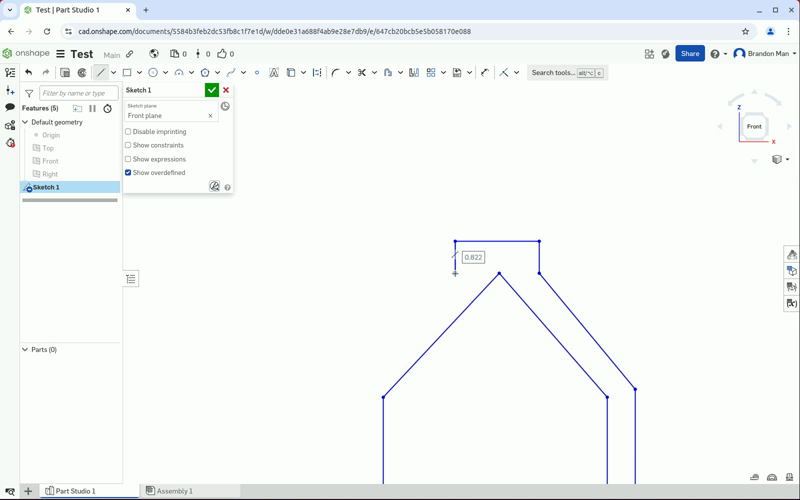
scroll(-6)
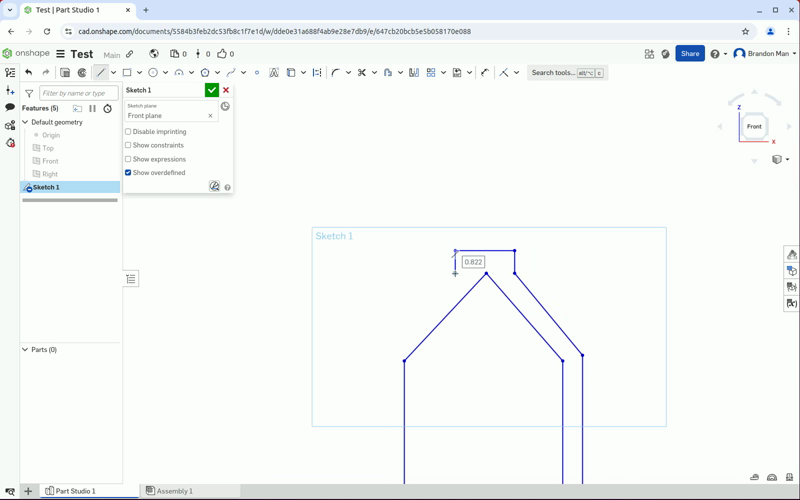
scroll(-6)
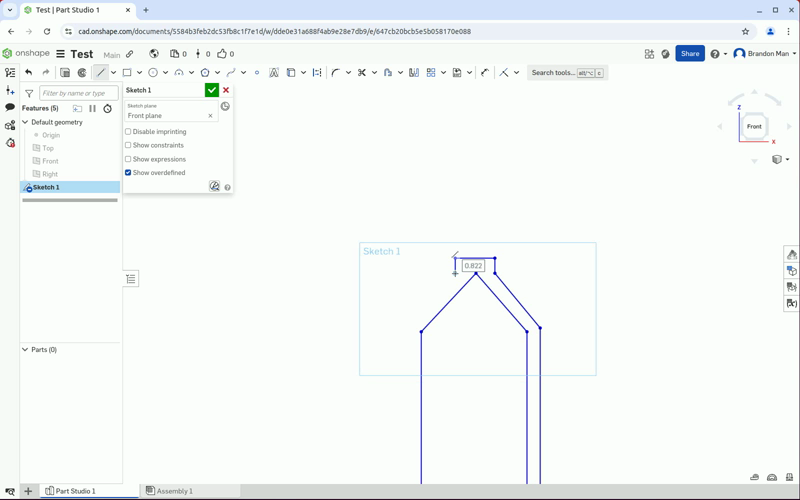
scroll(-6)
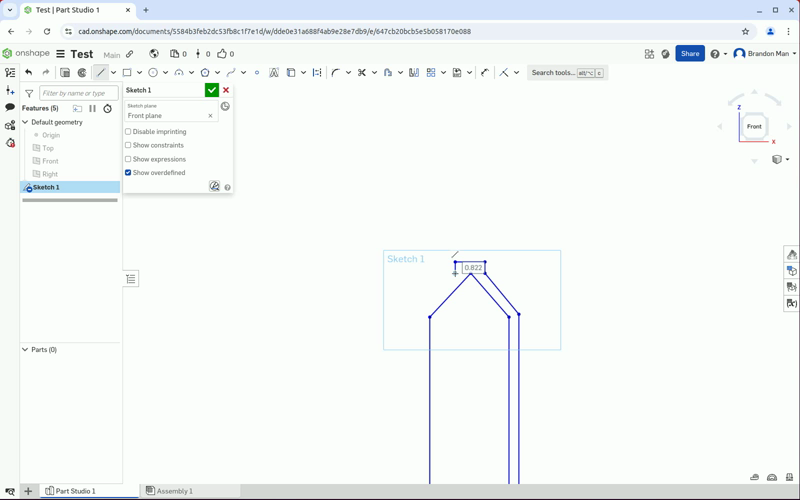
scroll(-6)
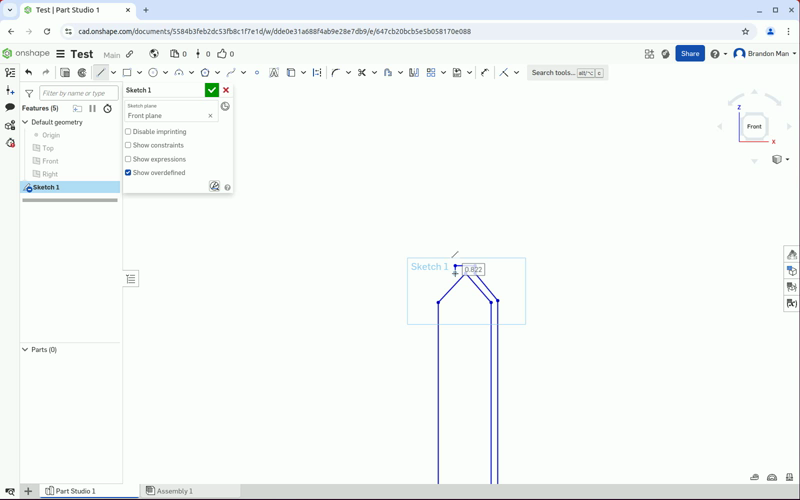
scroll(-6)
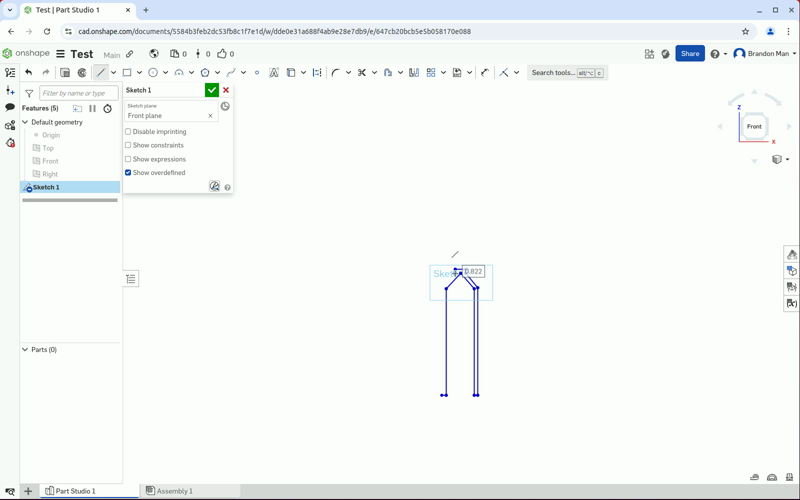
key_up(shift)
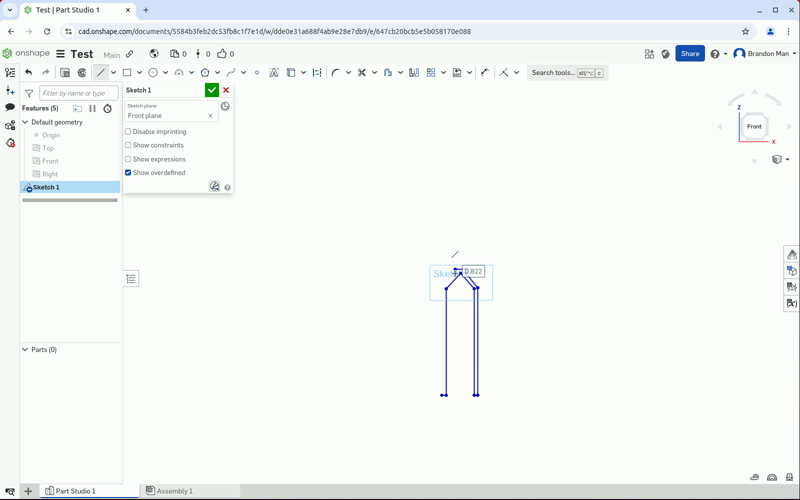
key_down(shift)
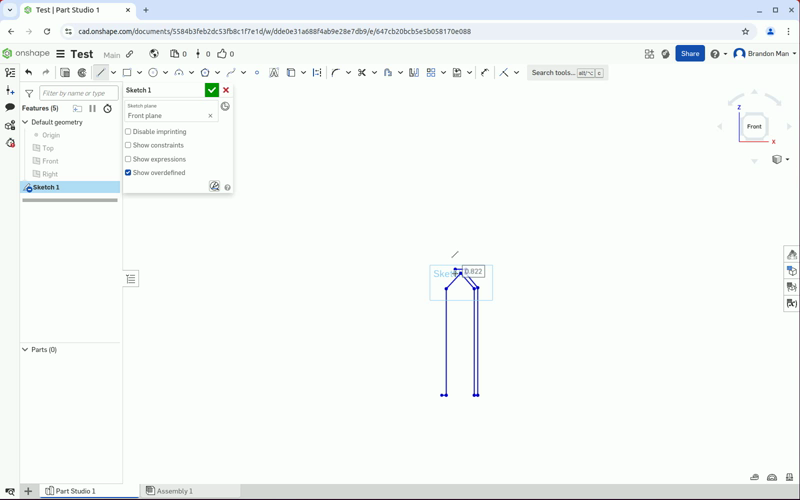
mouse_move(485, 273)
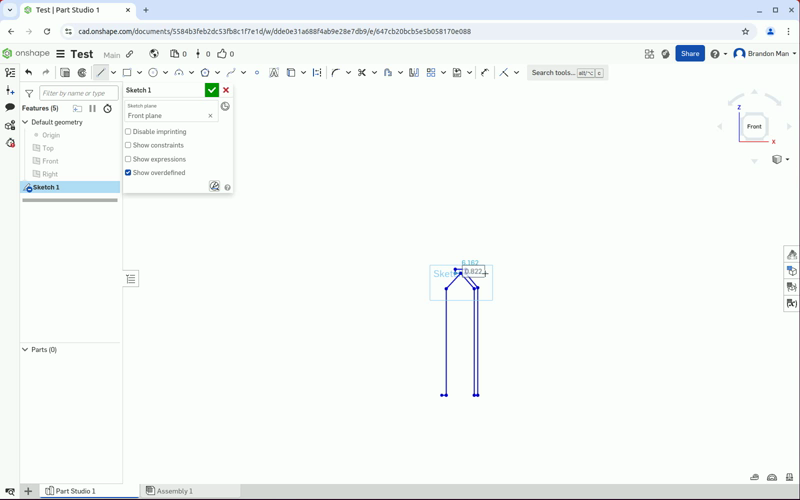
mouse_move(441, 287)
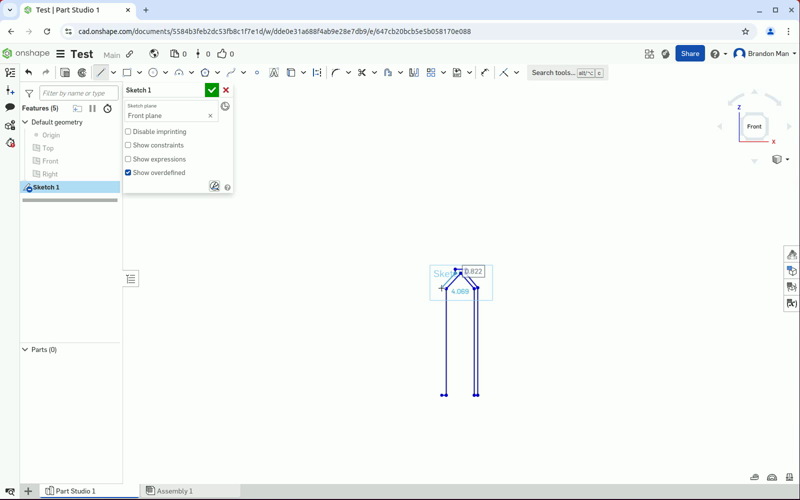
scroll(6)
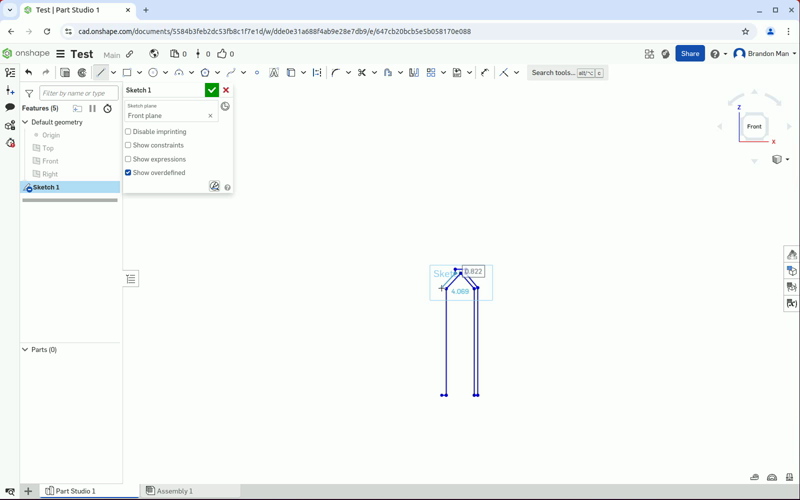
scroll(6)
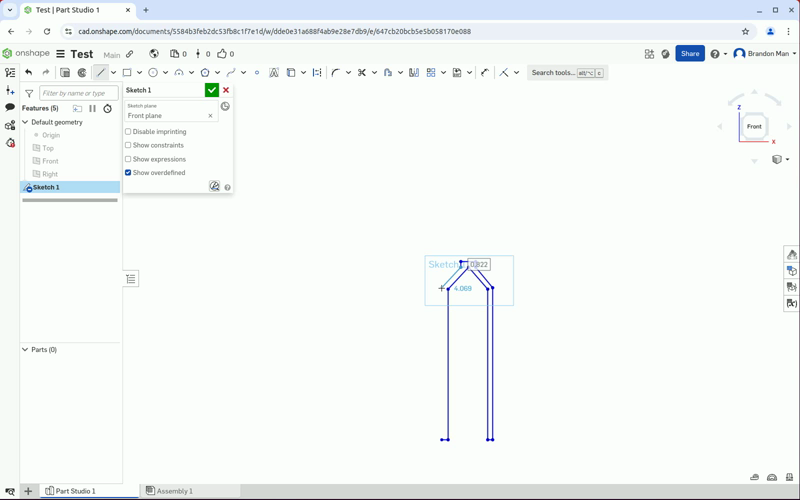
scroll(6)
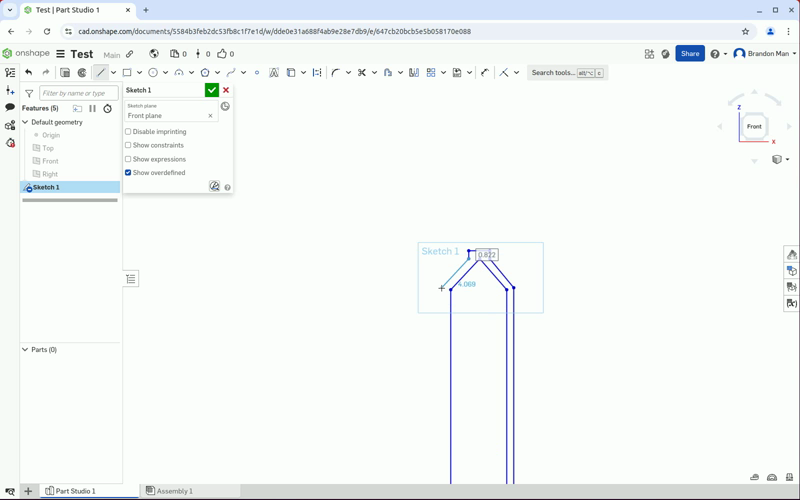
scroll(6)
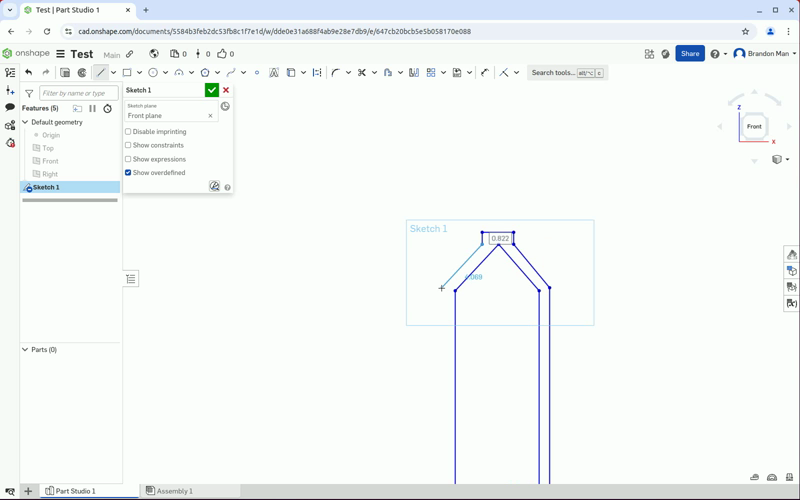
scroll(6)
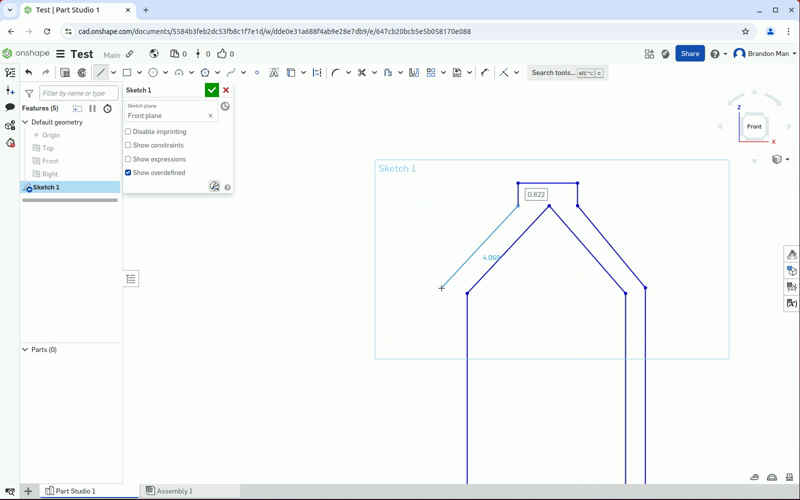
scroll(6)
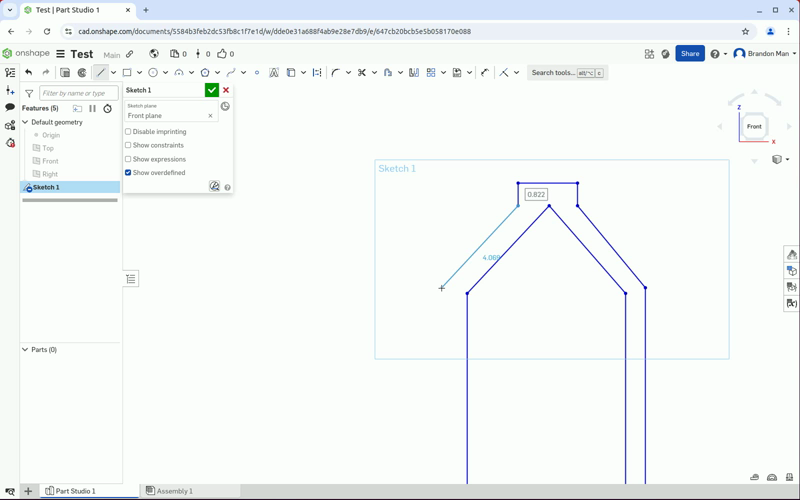
scroll(6)
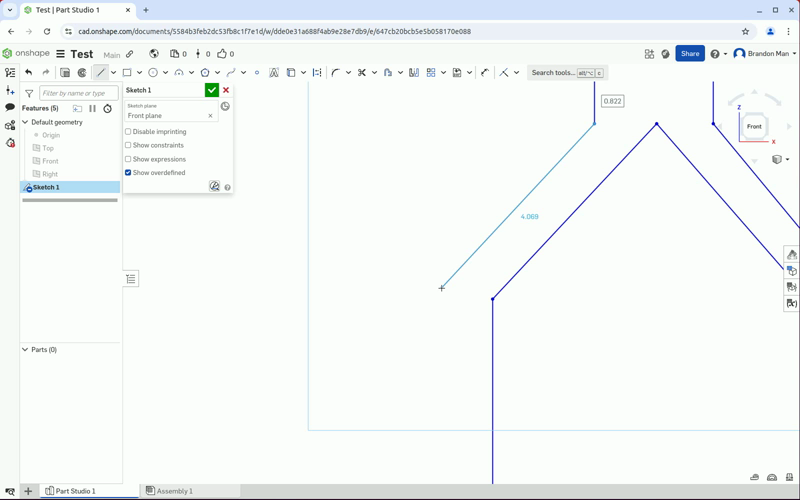
click(441, 287)
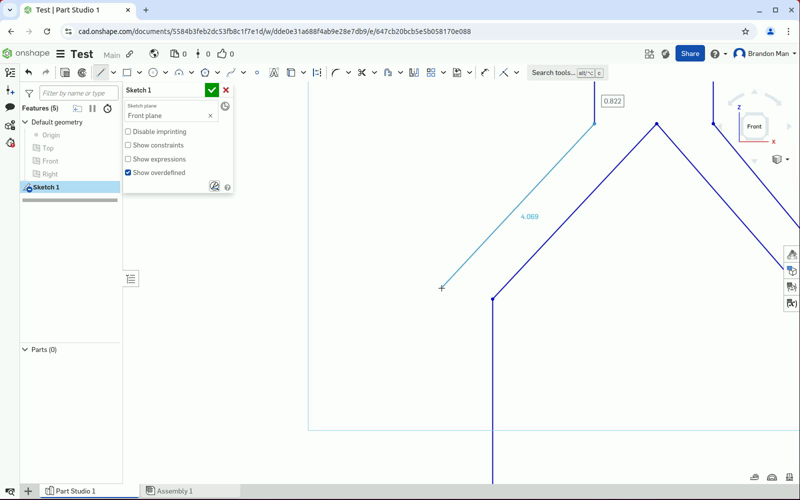
scroll(-6)
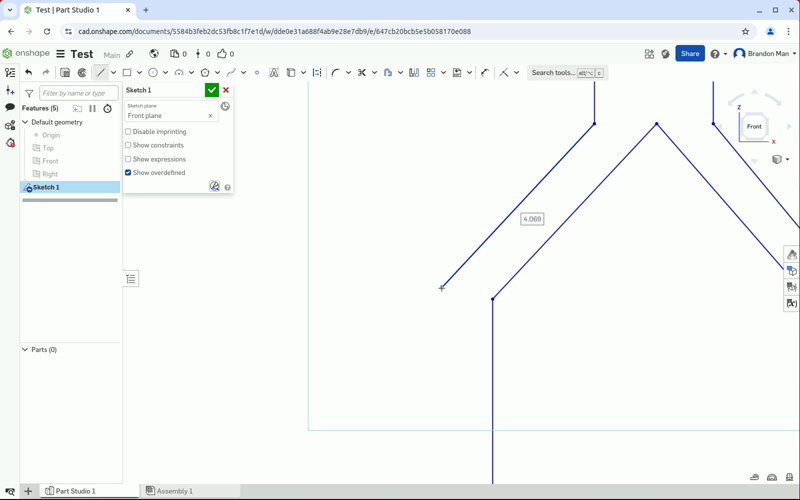
scroll(-6)
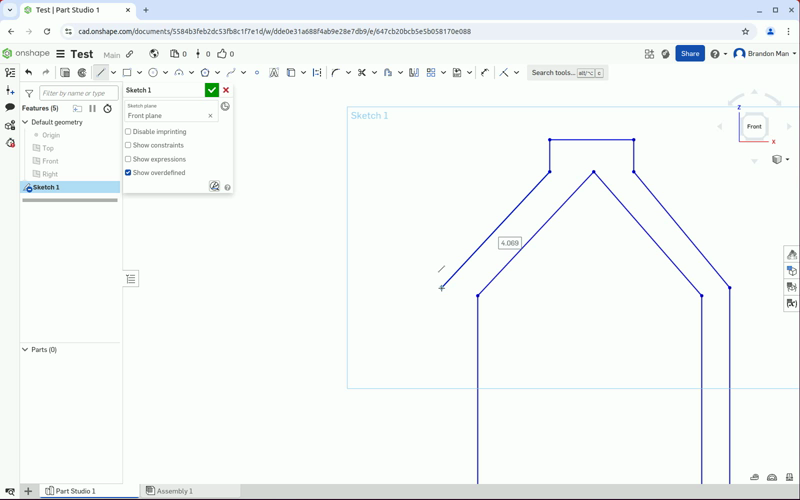
scroll(-6)
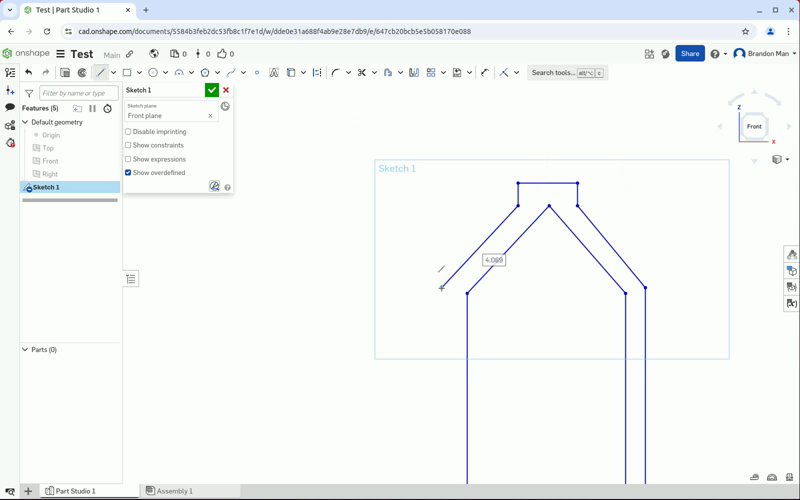
scroll(-6)
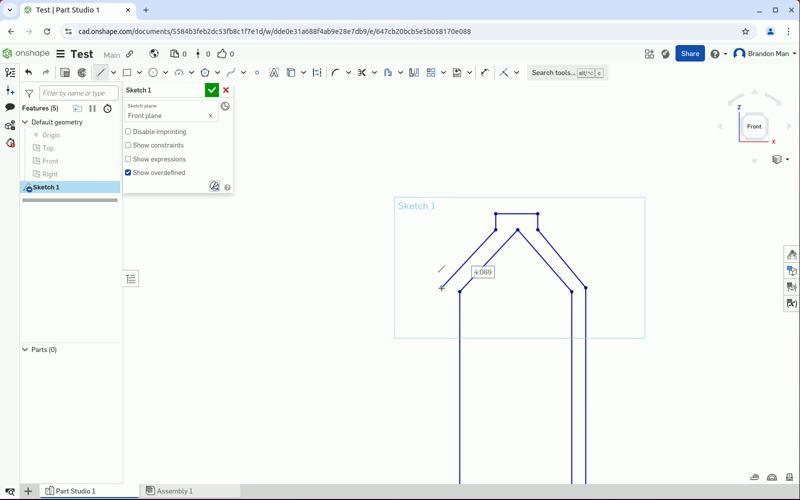
scroll(-6)
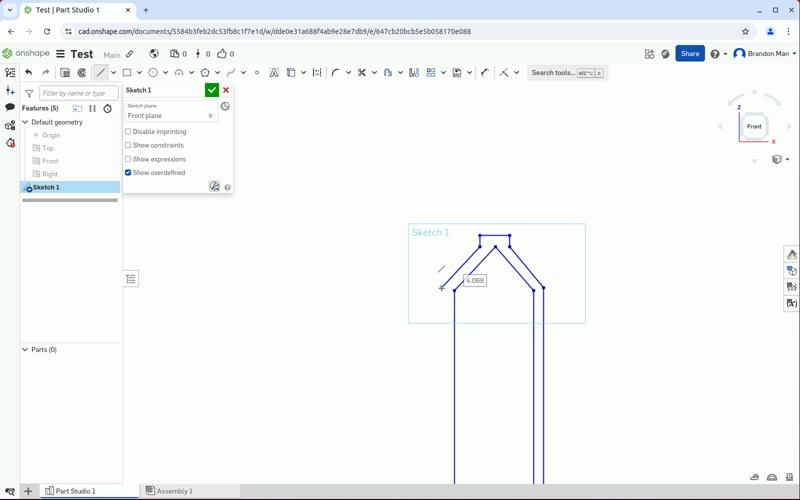
scroll(-6)
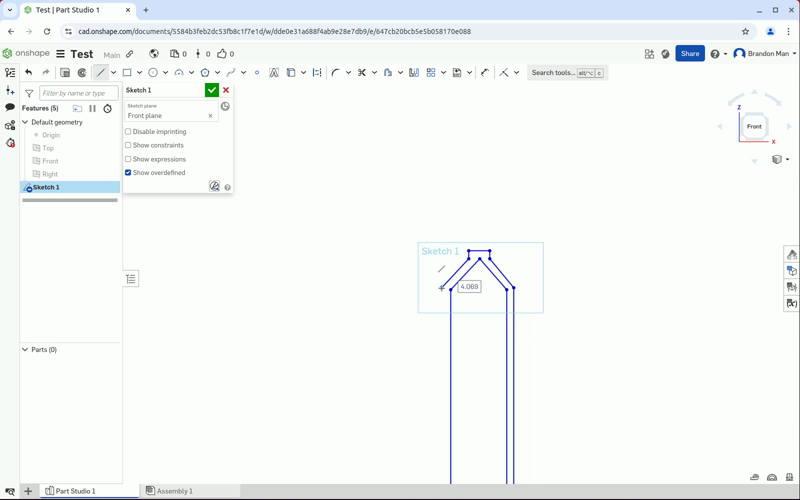
scroll(-6)
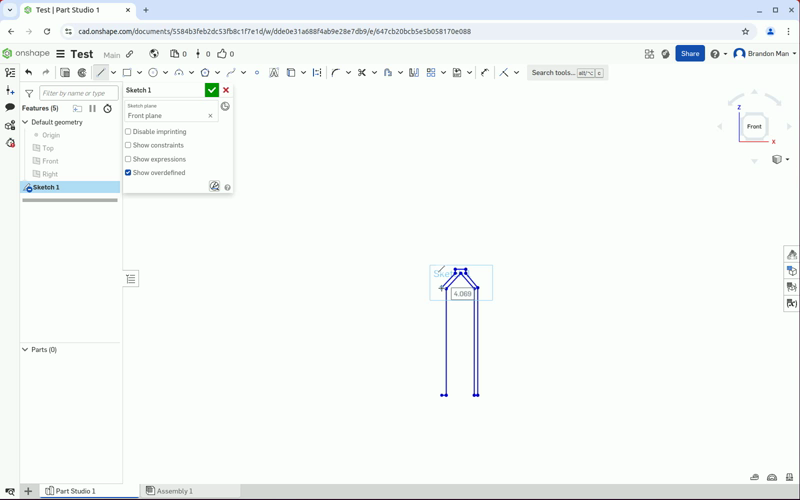
key_up(shift)
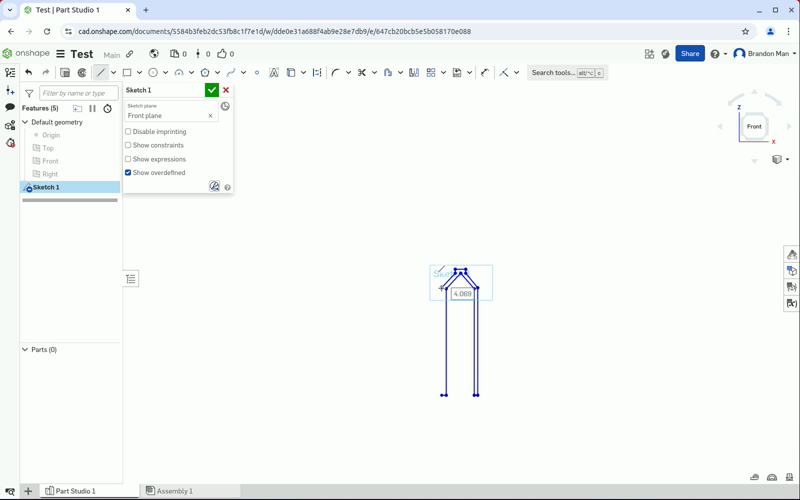
key_down(shift)
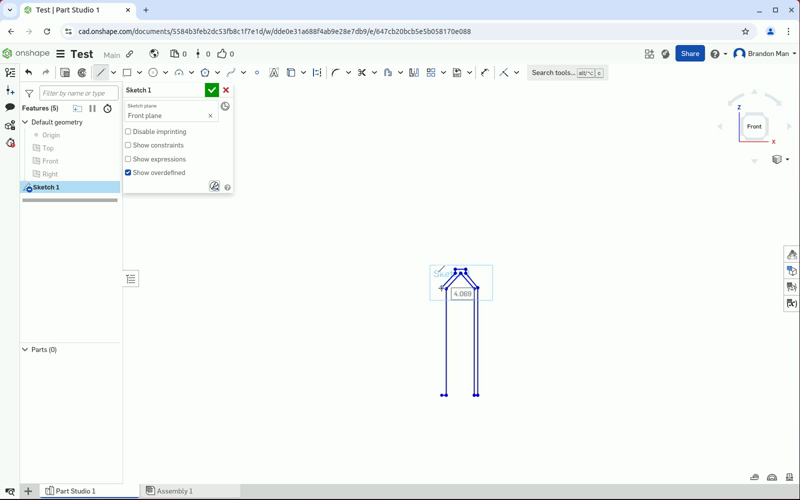
mouse_move(441, 395)
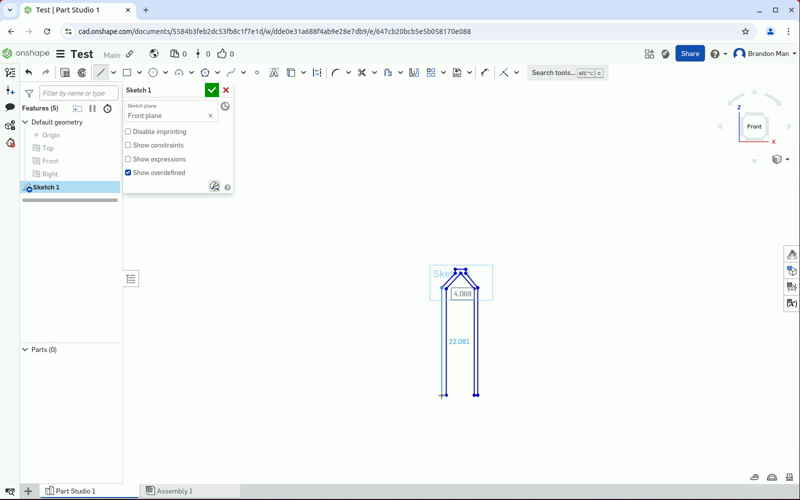
scroll(6)
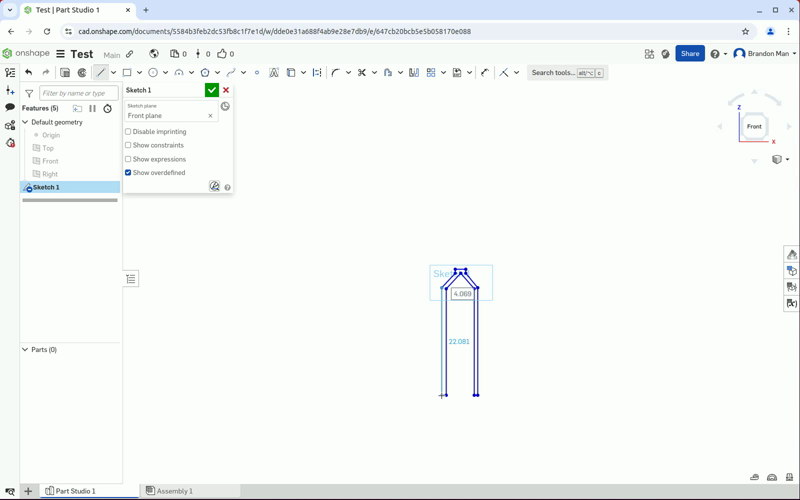
scroll(6)
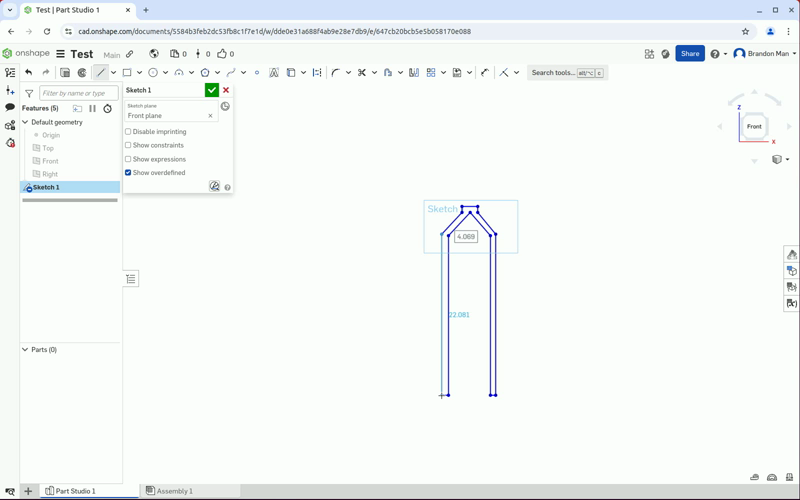
scroll(6)
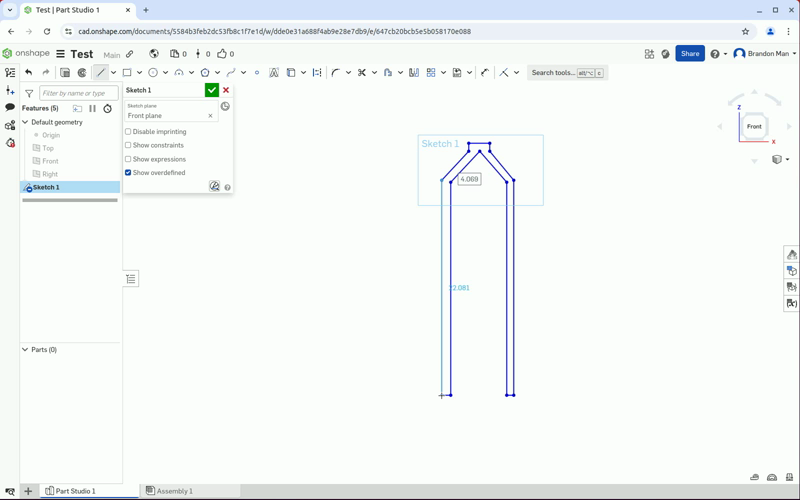
scroll(6)
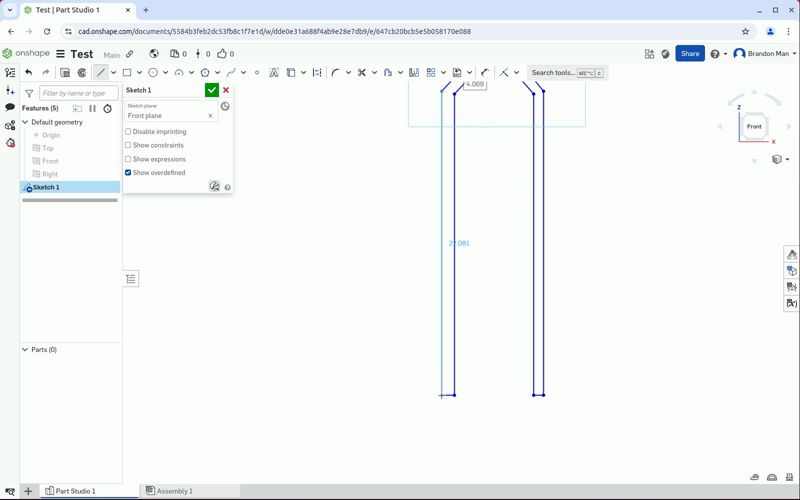
scroll(6)
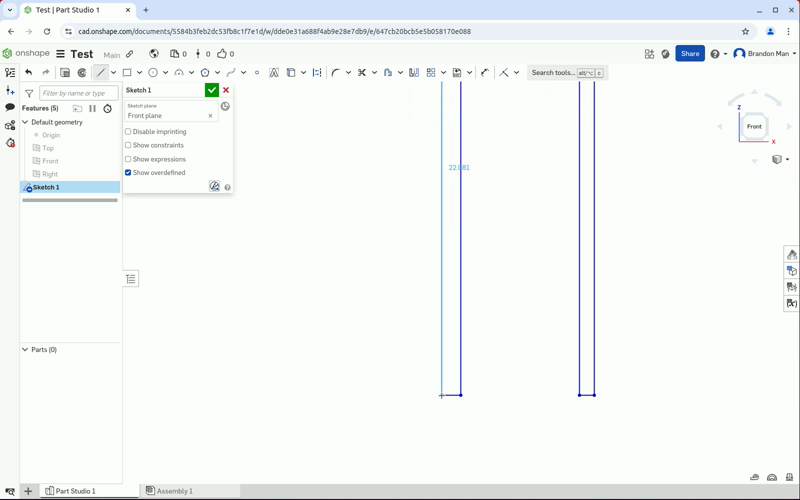
scroll(6)
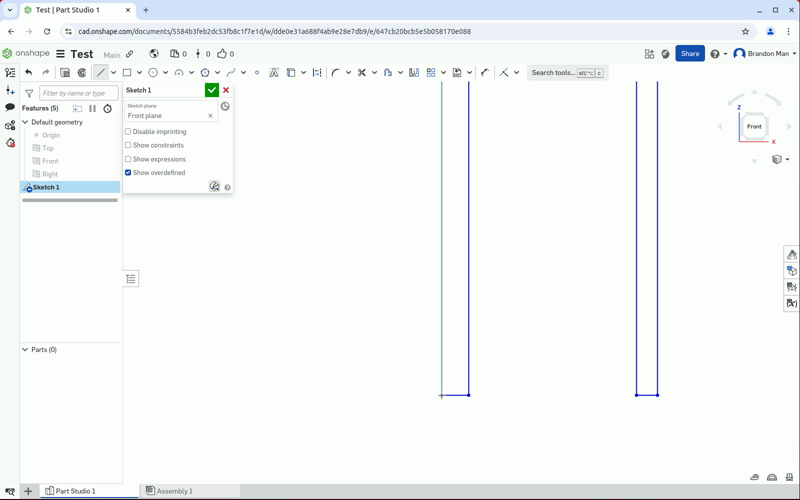
scroll(6)
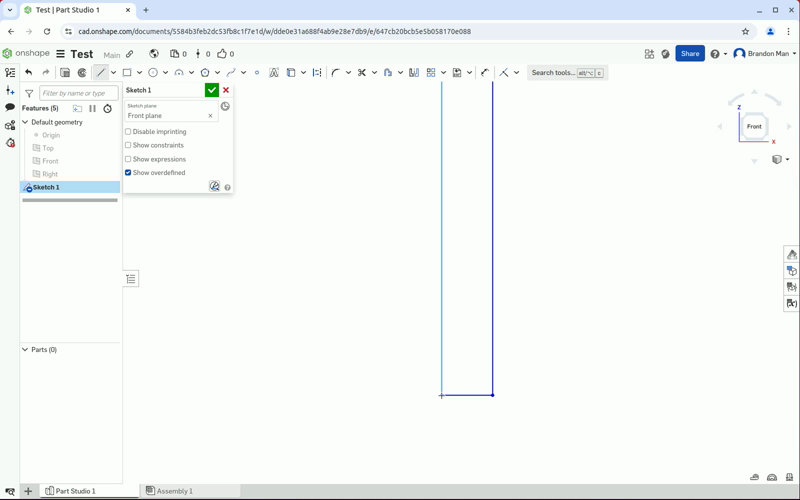
key_up(shift)
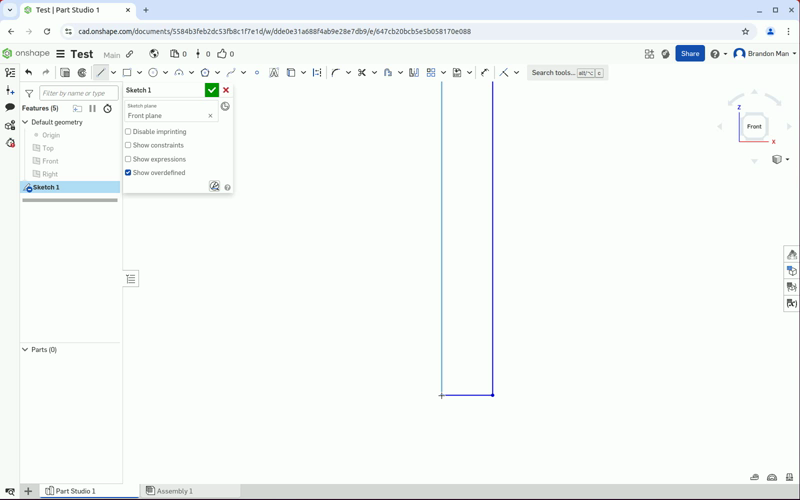
click(441, 395)
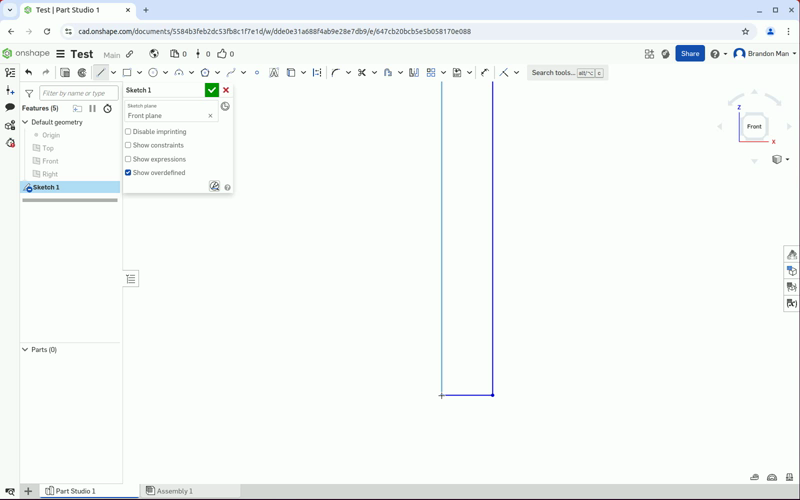
scroll(-6)
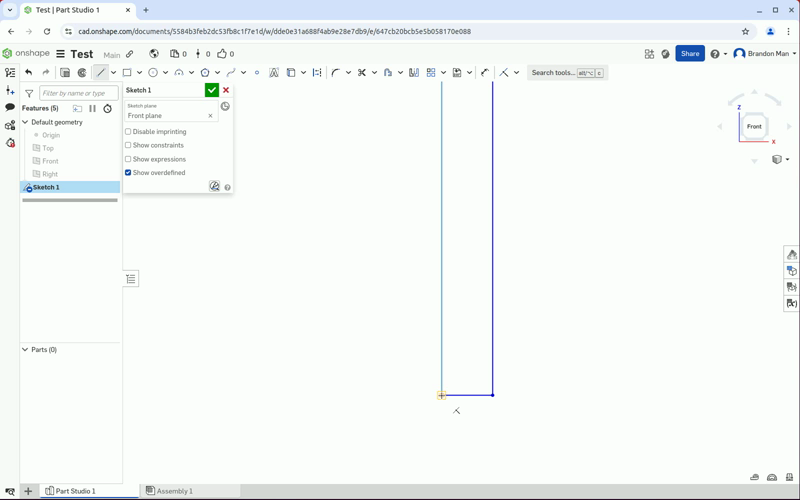
scroll(-6)
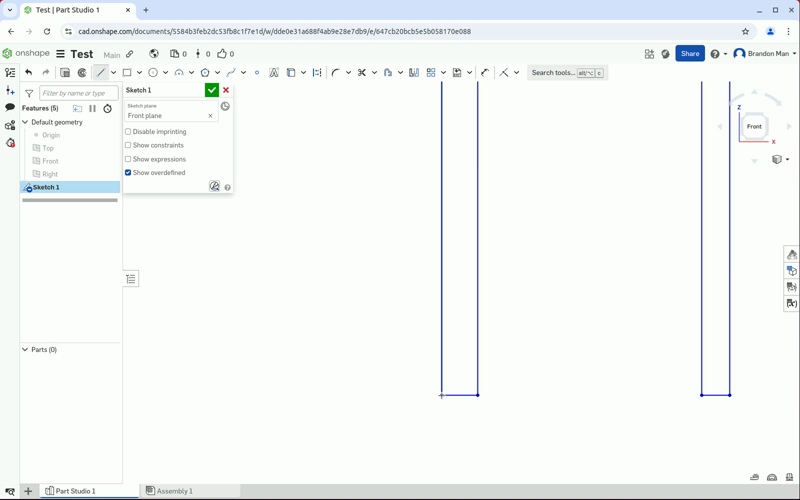
scroll(-6)
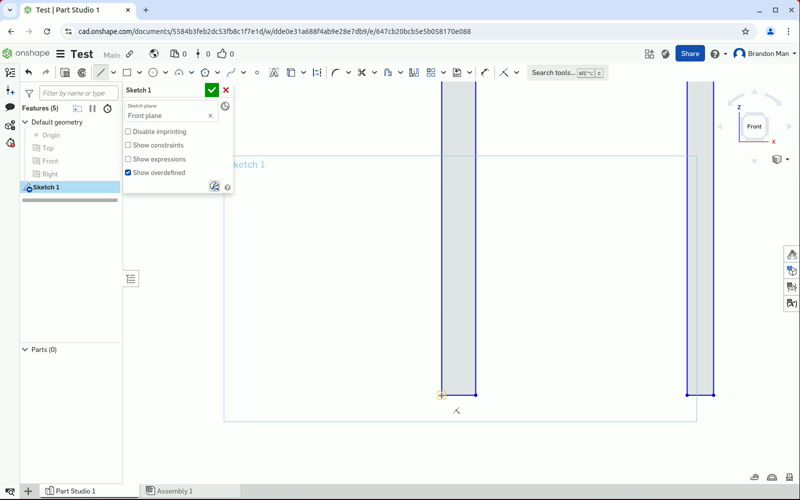
scroll(-6)
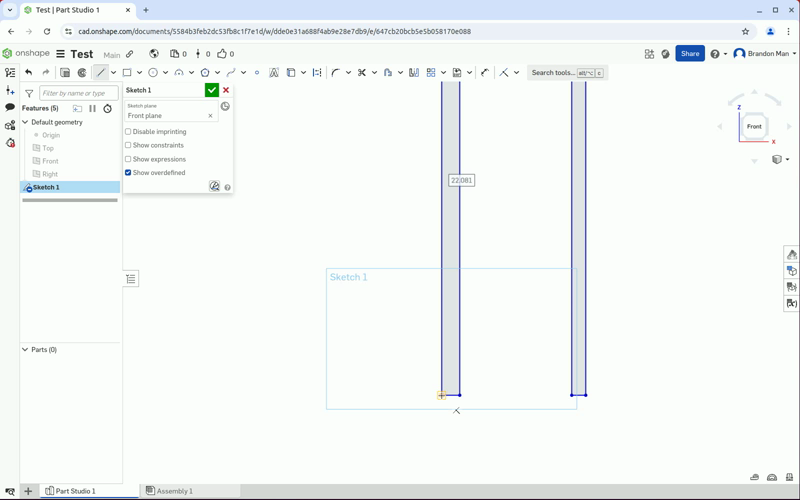
scroll(-6)
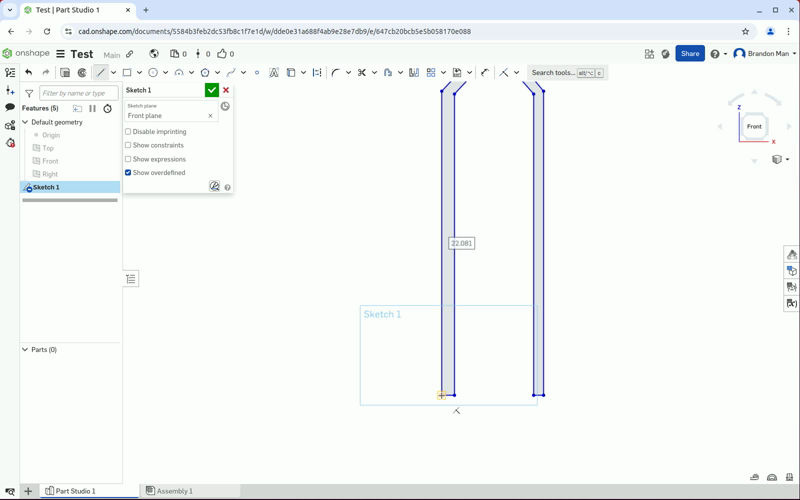
scroll(-6)
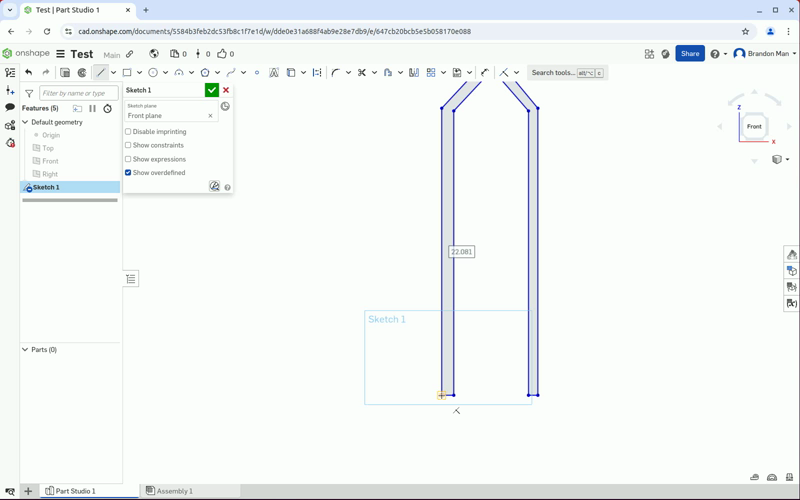
scroll(-6)
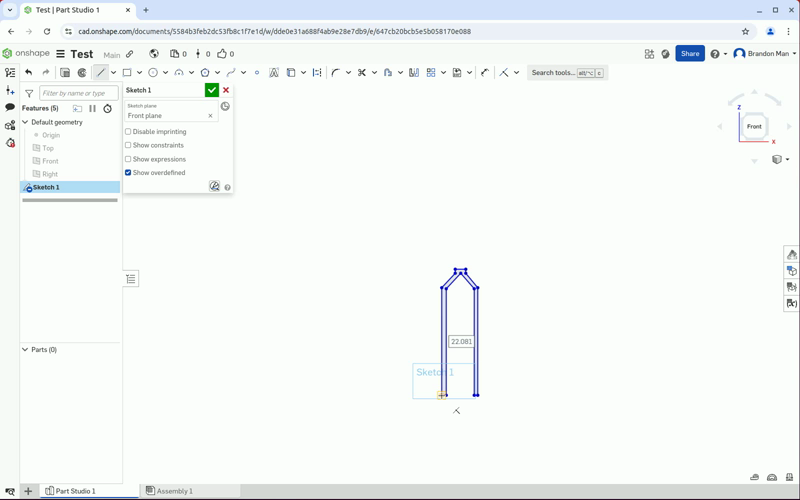
key(esc)
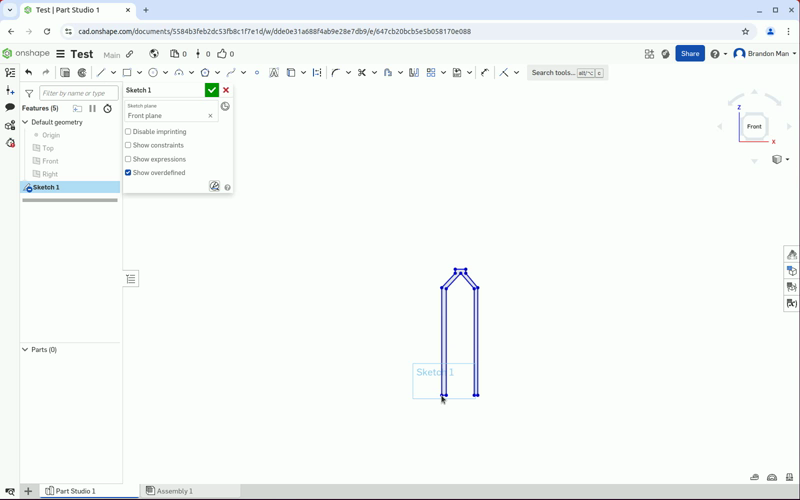
mouse_move(443, 296)
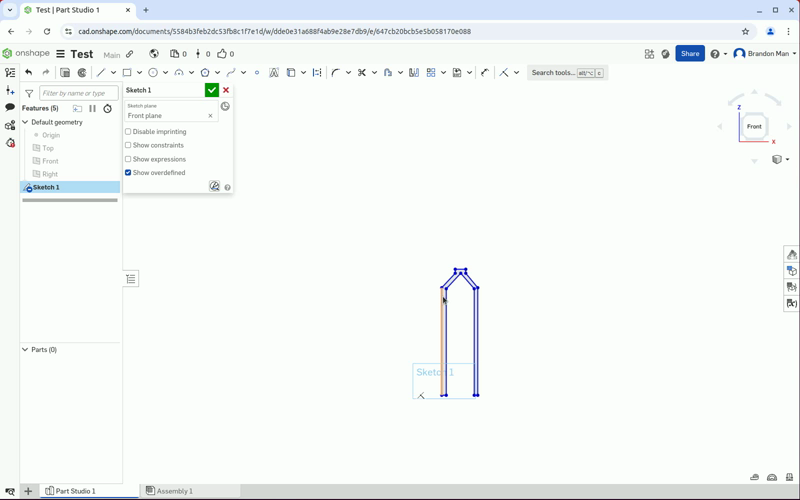
scroll(6)
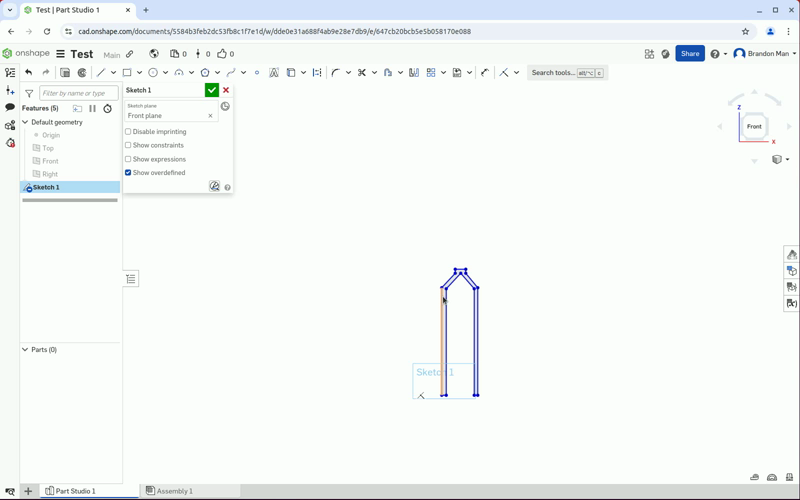
scroll(6)
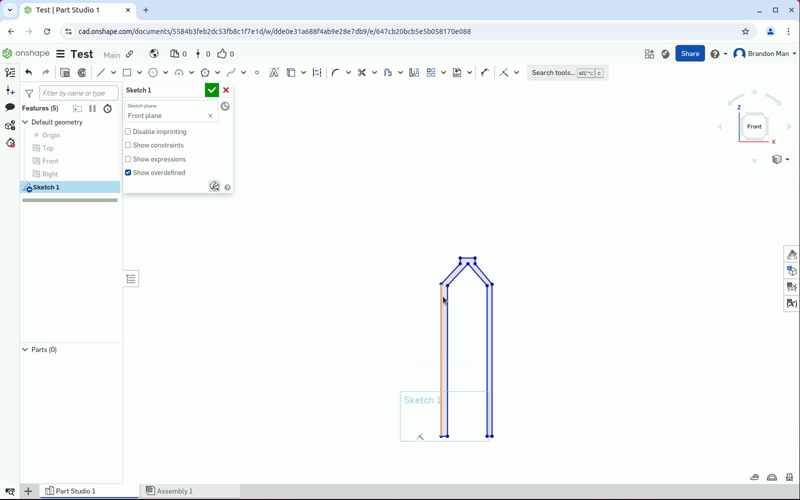
scroll(6)
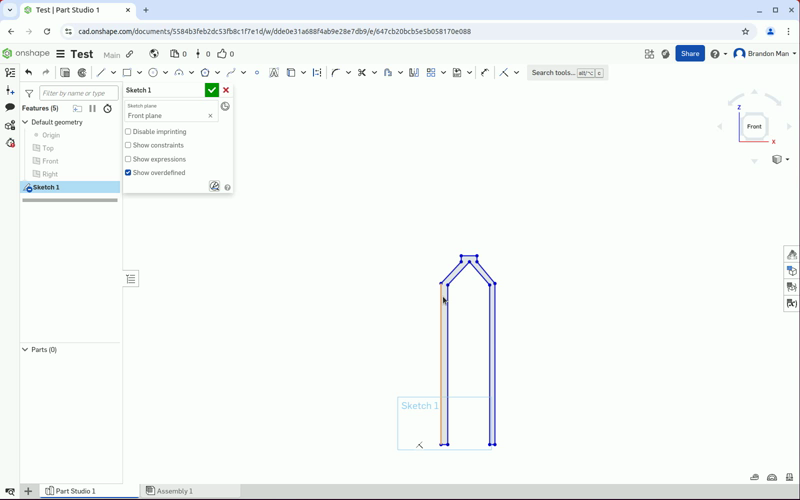
scroll(6)
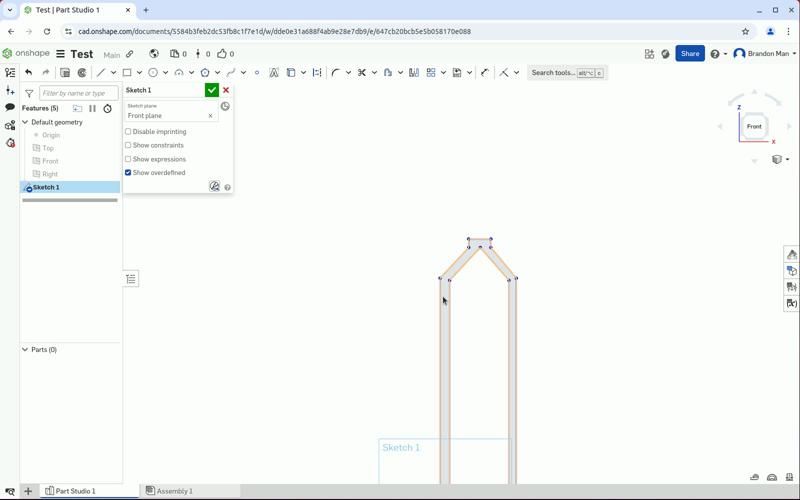
scroll(6)
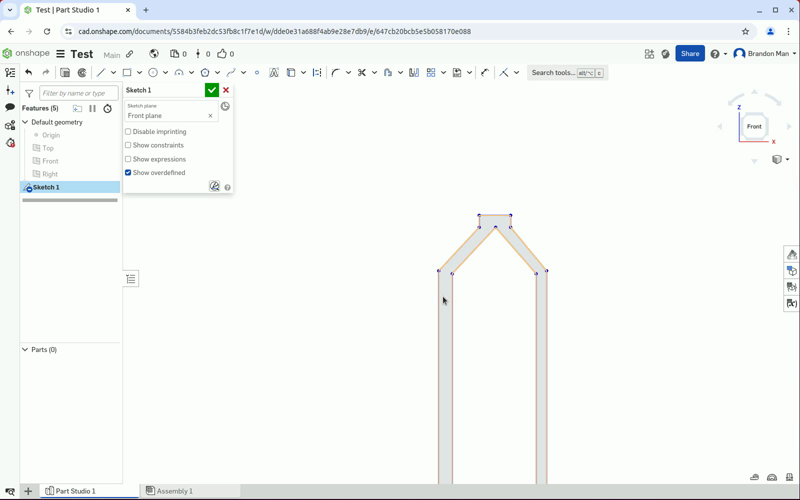
scroll(6)
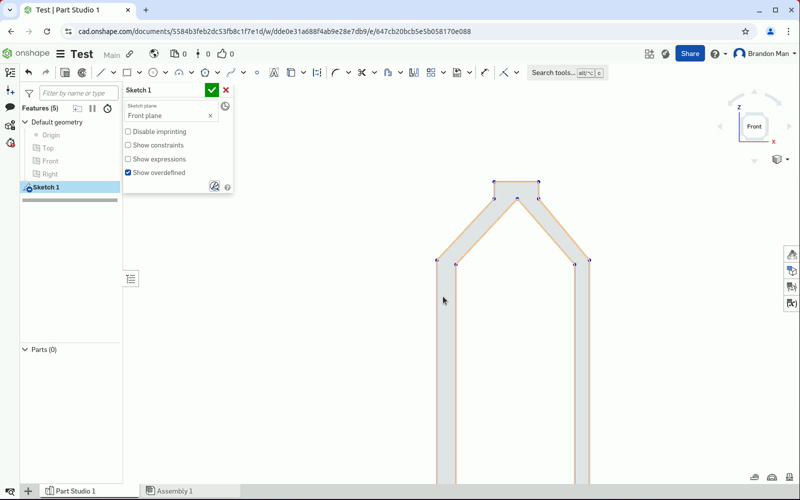
scroll(6)
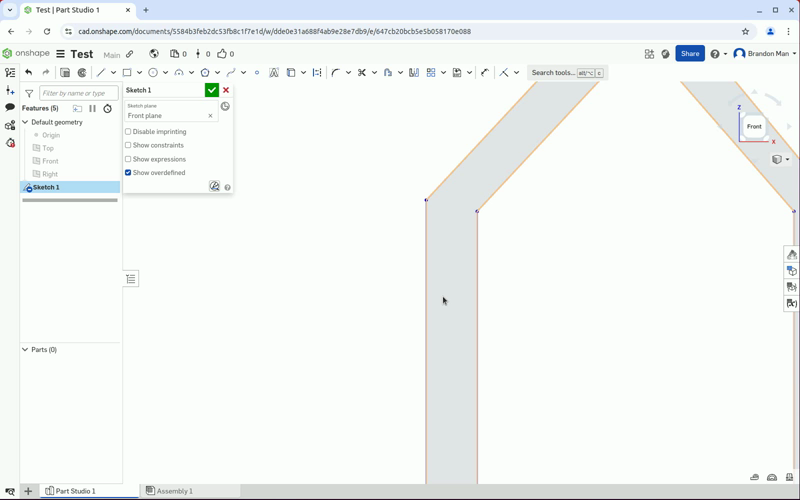
click(443, 296)
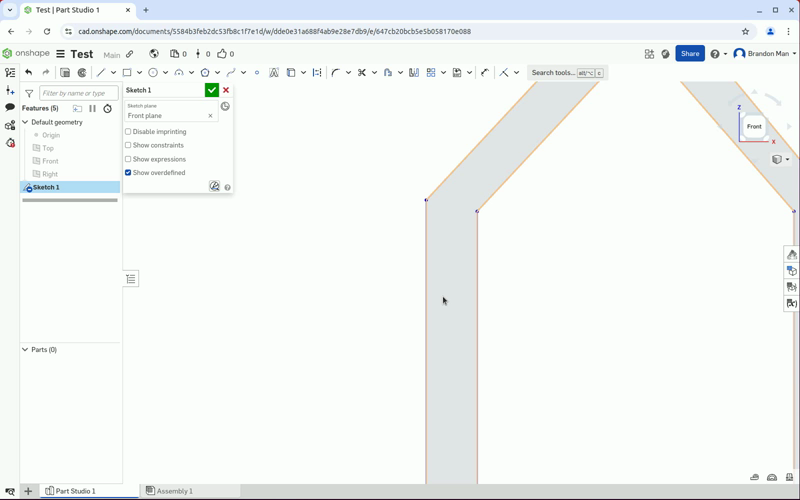
scroll(-6)
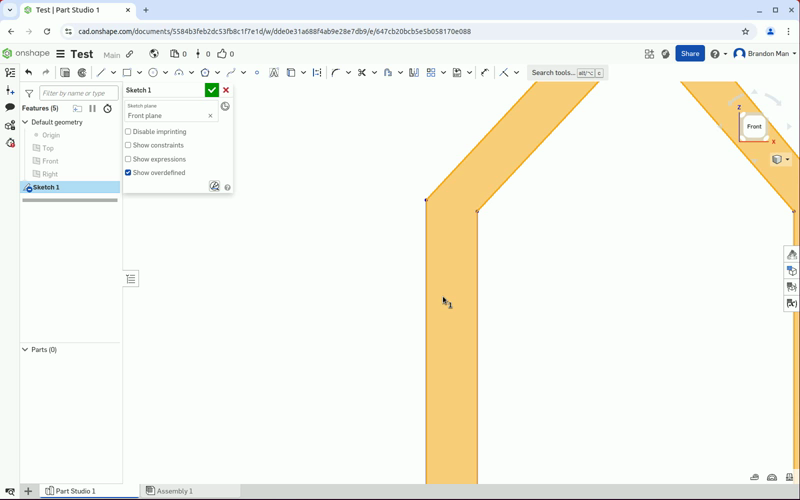
scroll(-6)
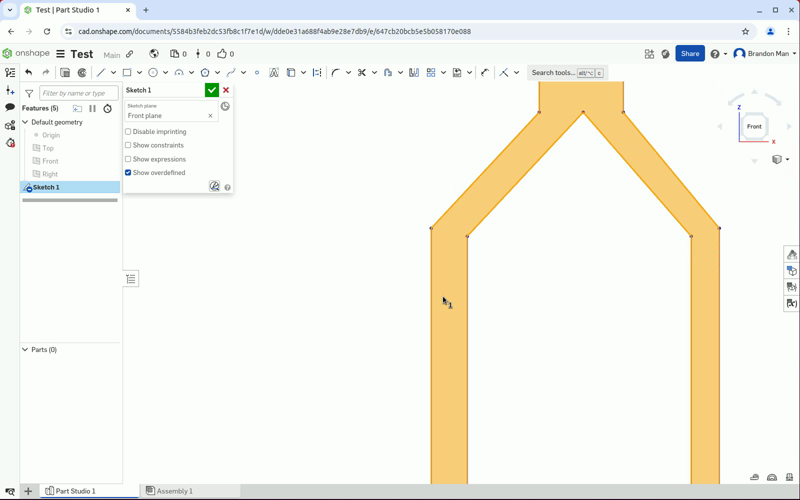
scroll(-6)
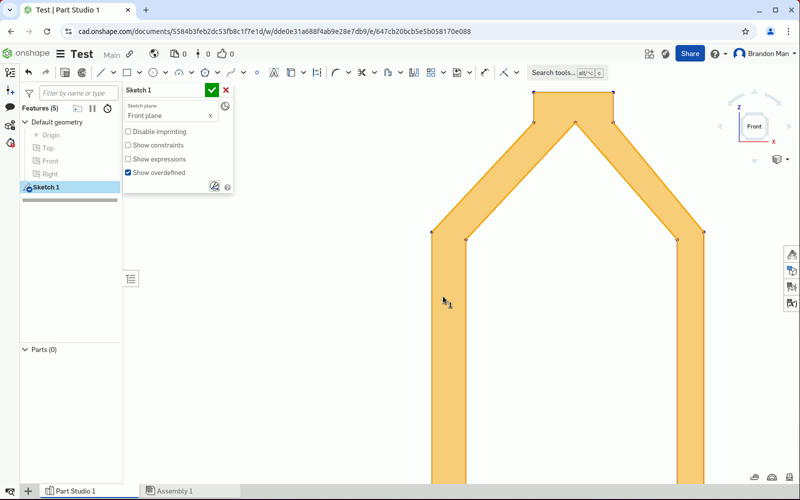
scroll(-6)
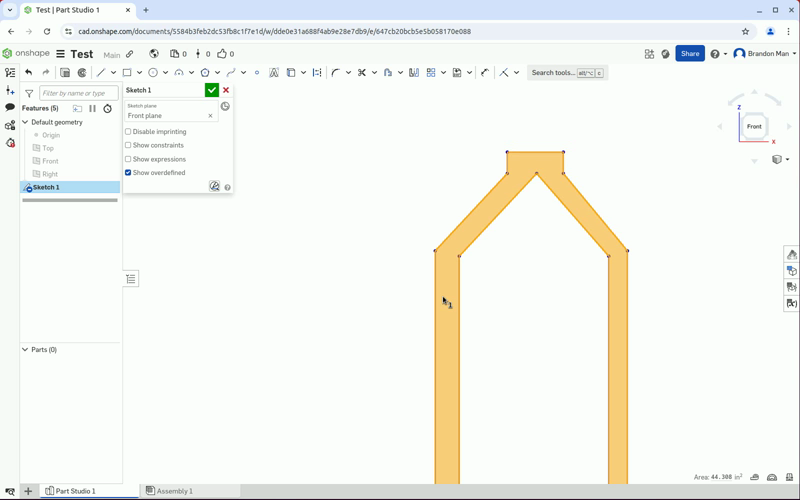
scroll(-6)
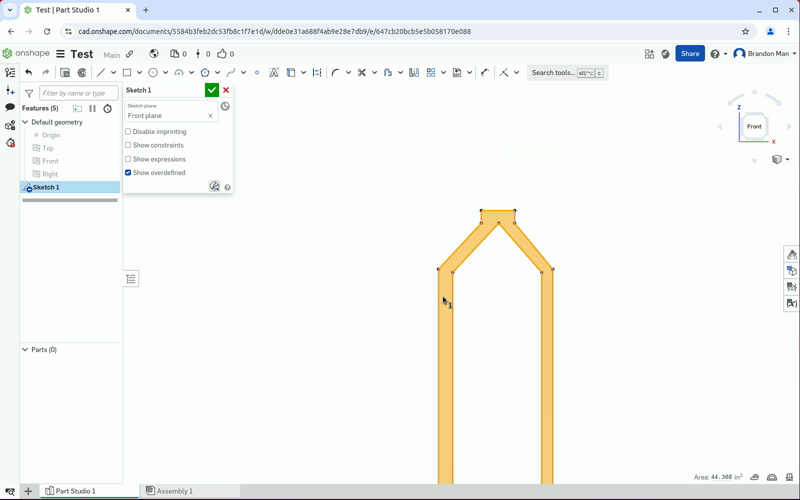
scroll(-6)
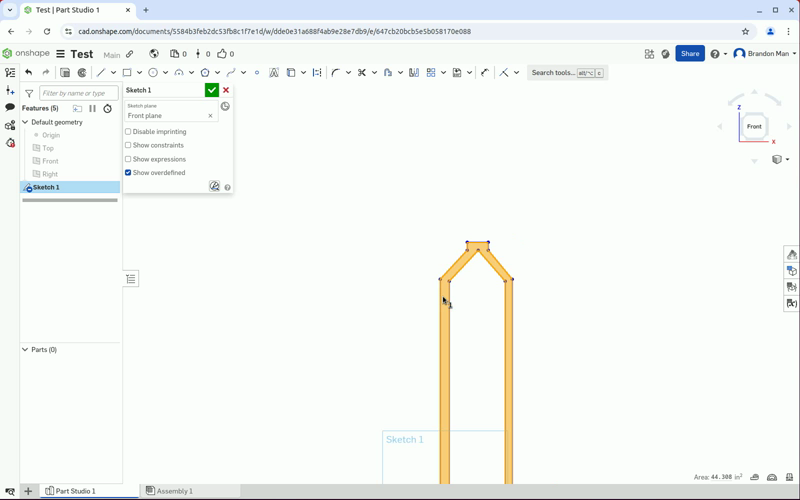
scroll(-6)
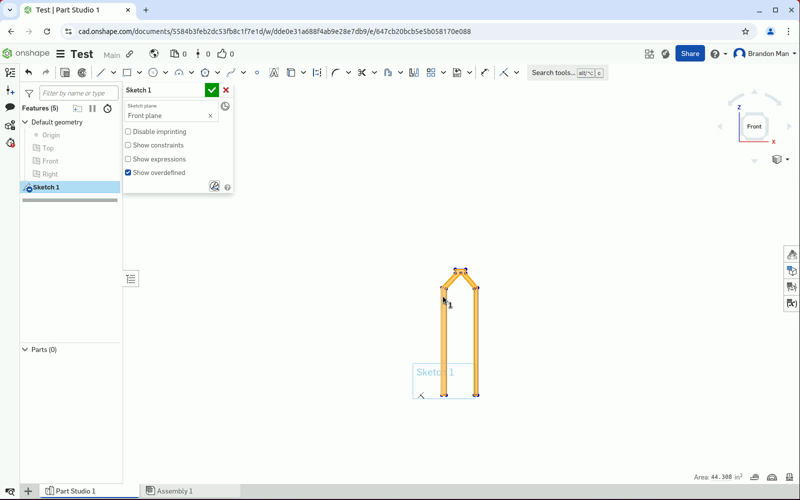
mouse_move(73, 352)
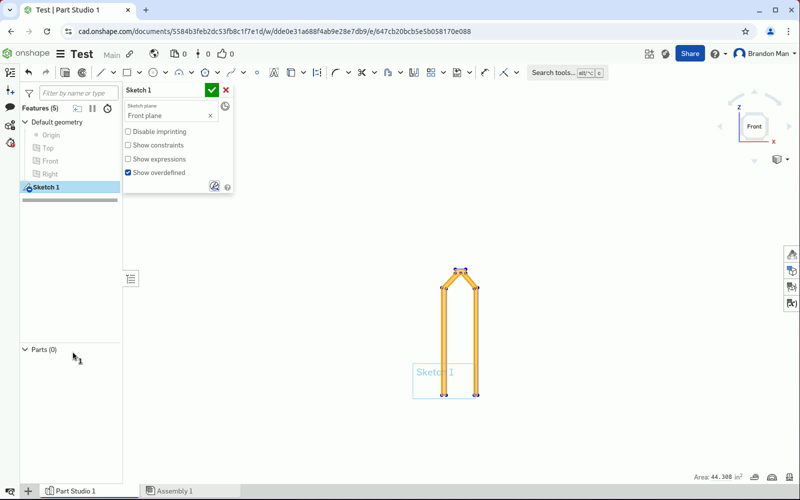
key(shift+y)
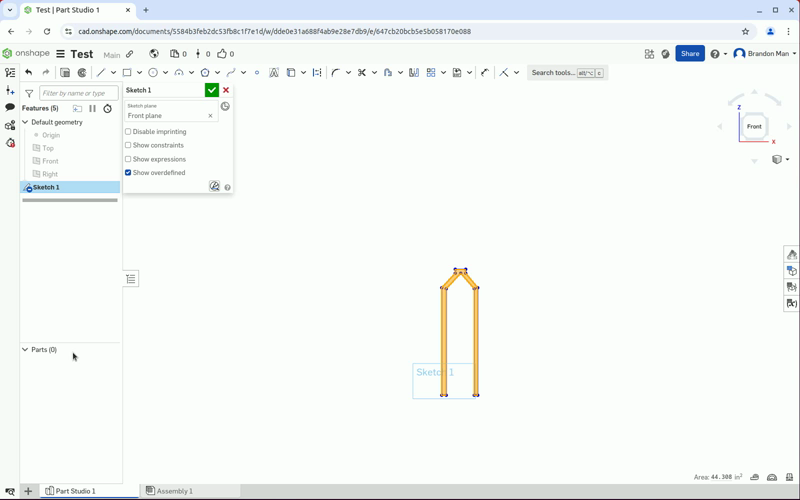
key(shift+e)
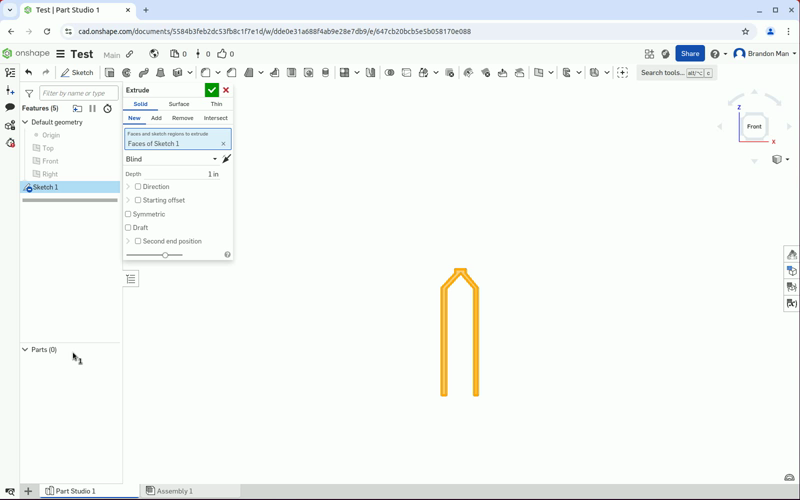
mouse_move(143, 106)
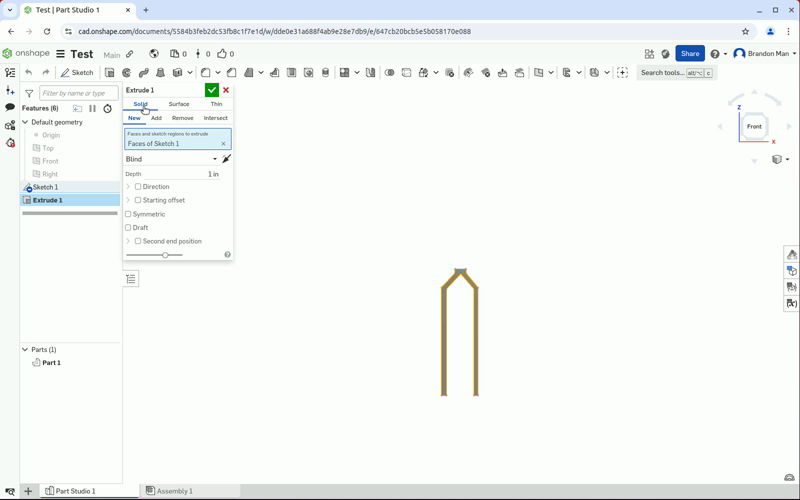
click(143, 106)
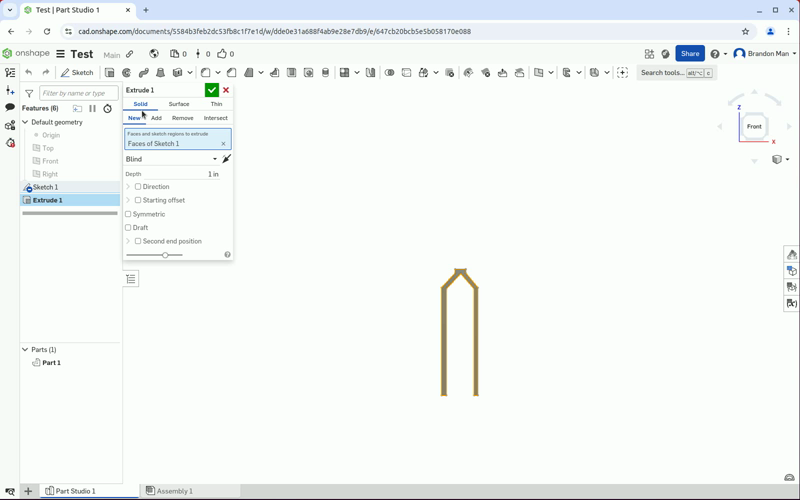
mouse_move(137, 120)
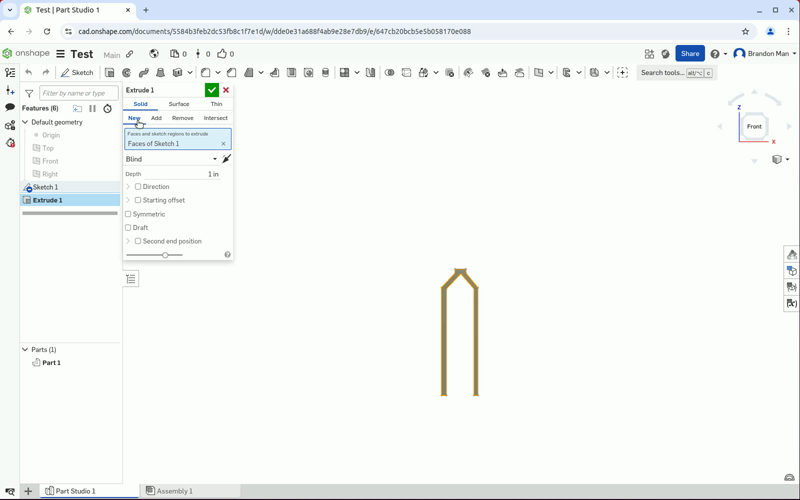
click(137, 120)
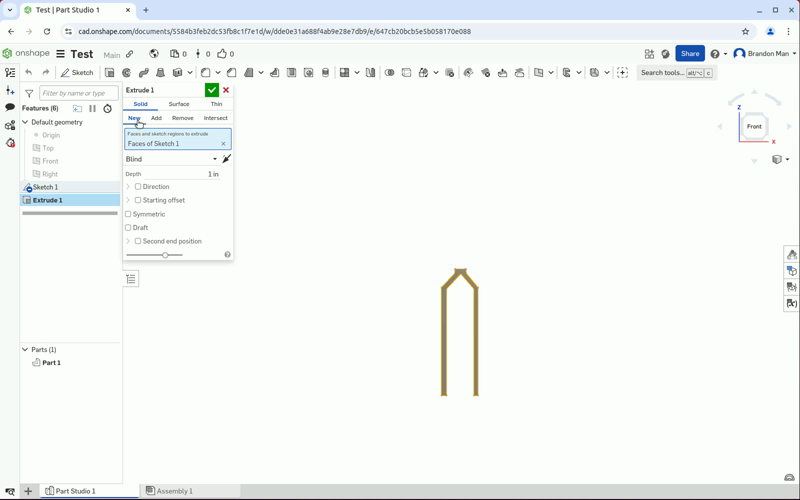
key(tab, 4)
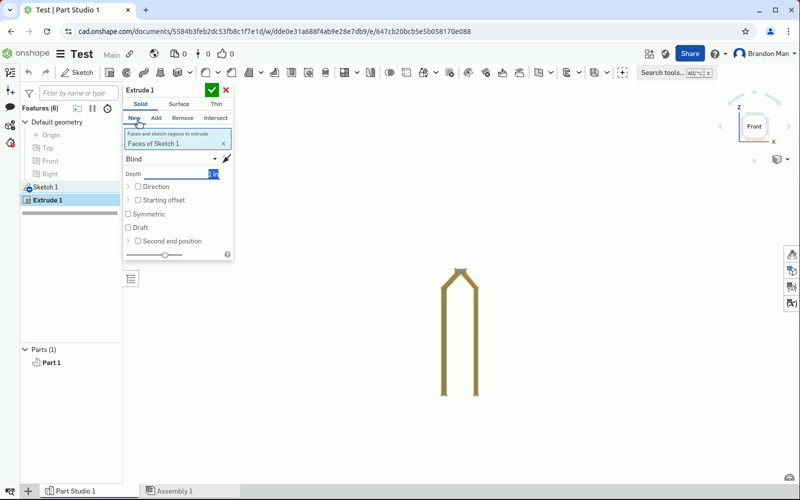
text(7.703)
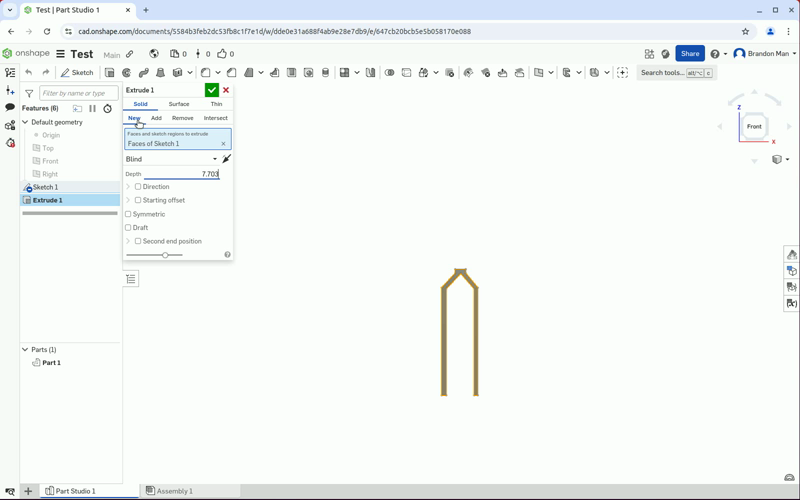
key(enter)
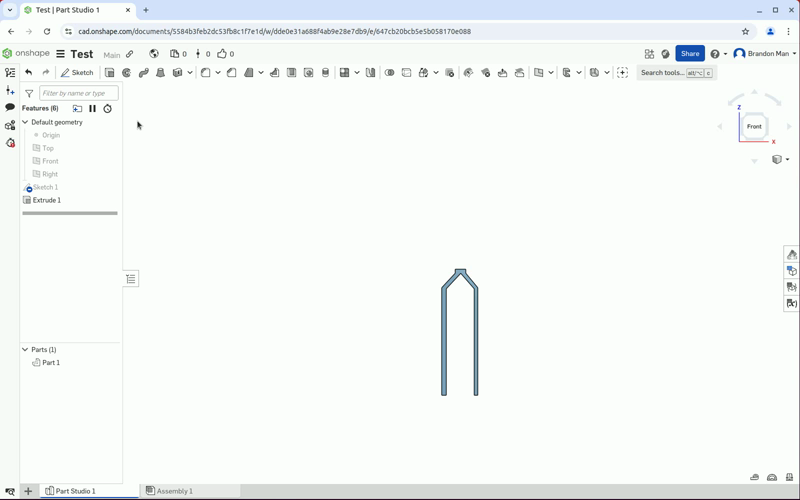
key(shift+h)
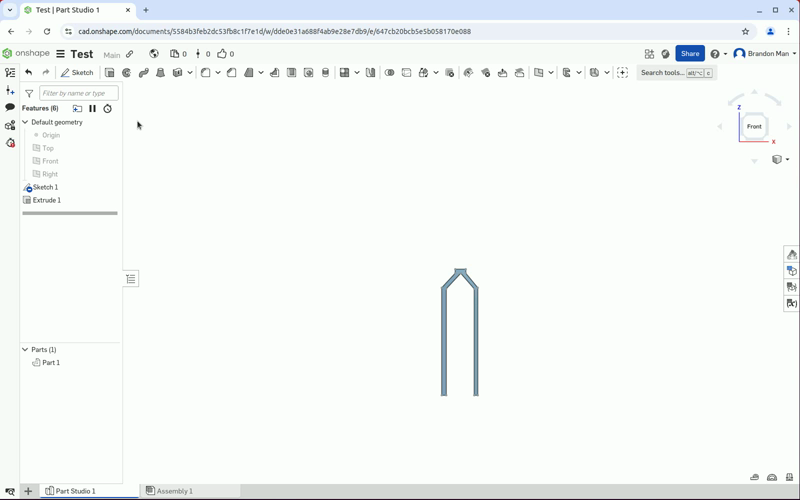
key(shift+h)
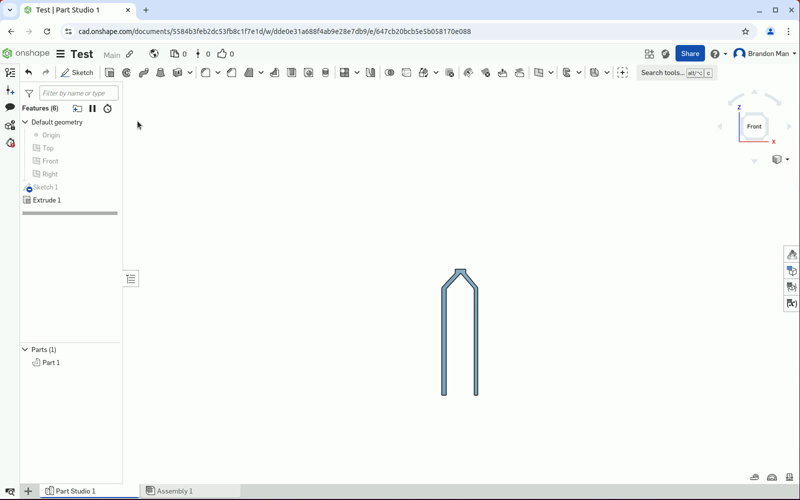
mouse_move(73, 189)
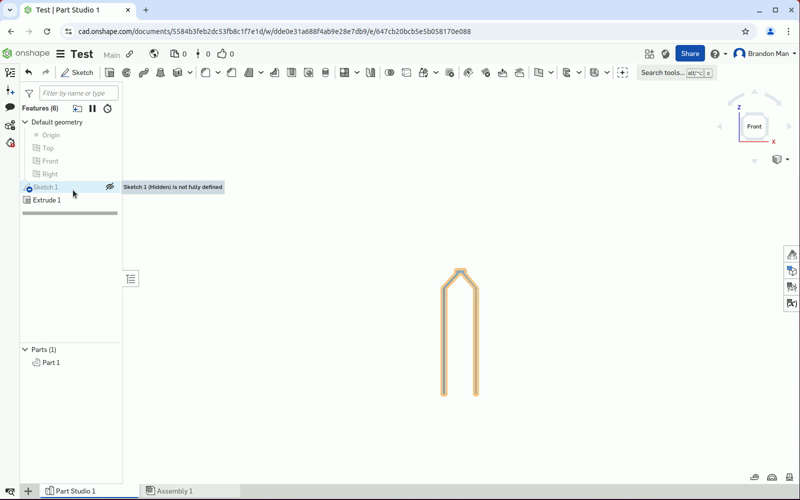
click(73, 189)
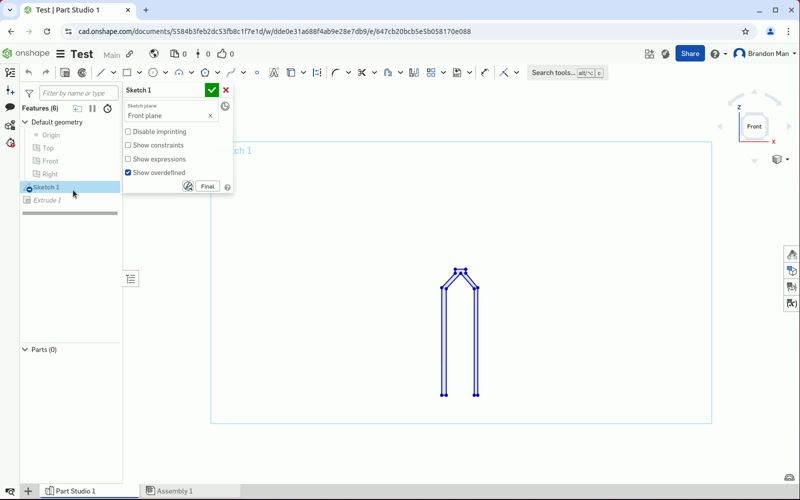
mouse_move(229, 92)
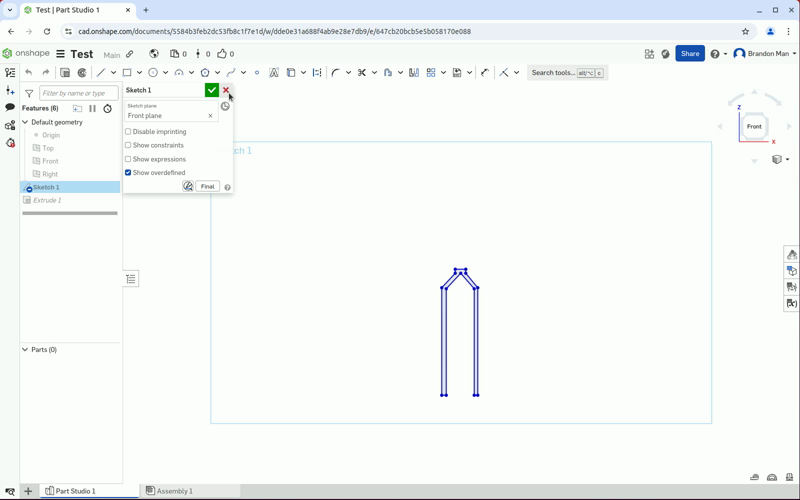
click(229, 92)
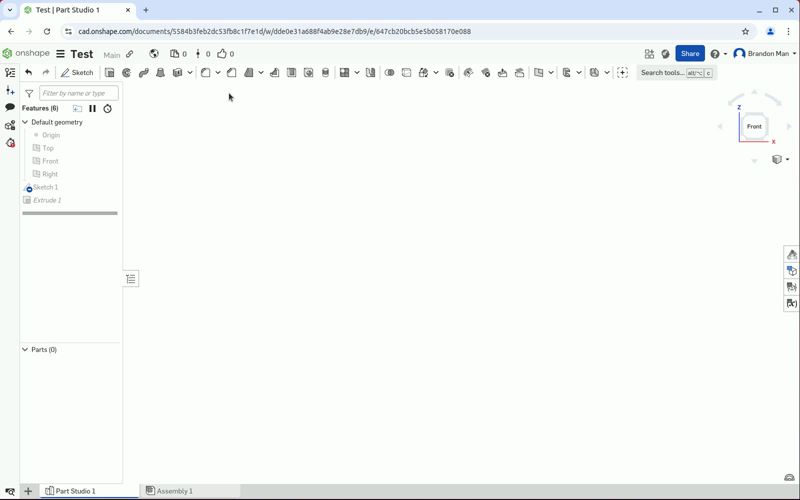
mouse_move(73, 352)
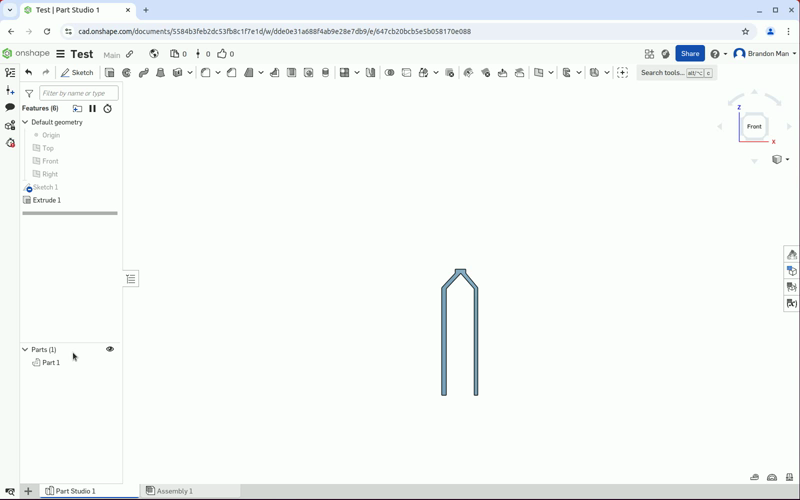
key(y)
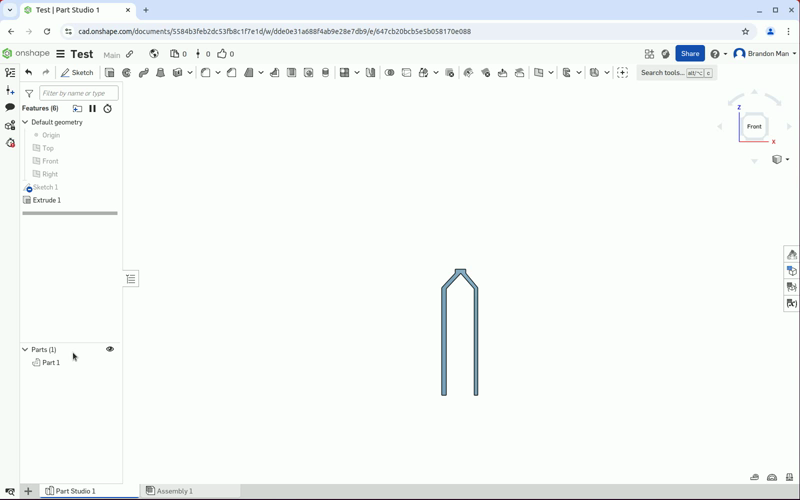
key(shift+p)
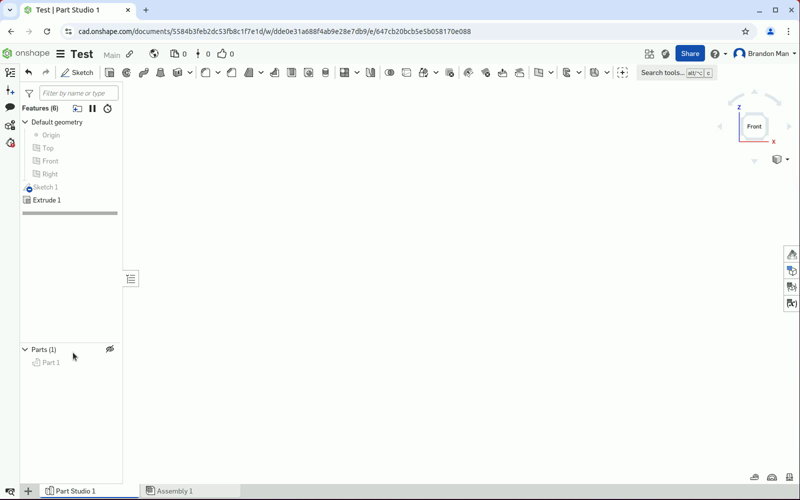
key(space)
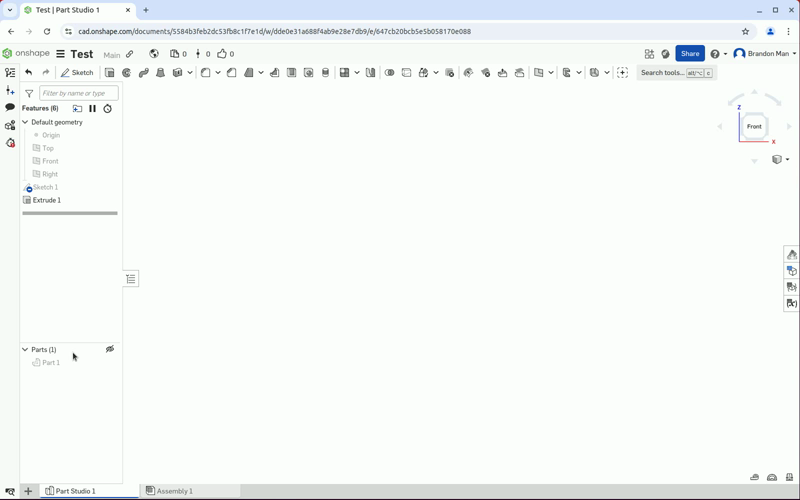
key_down(shift)
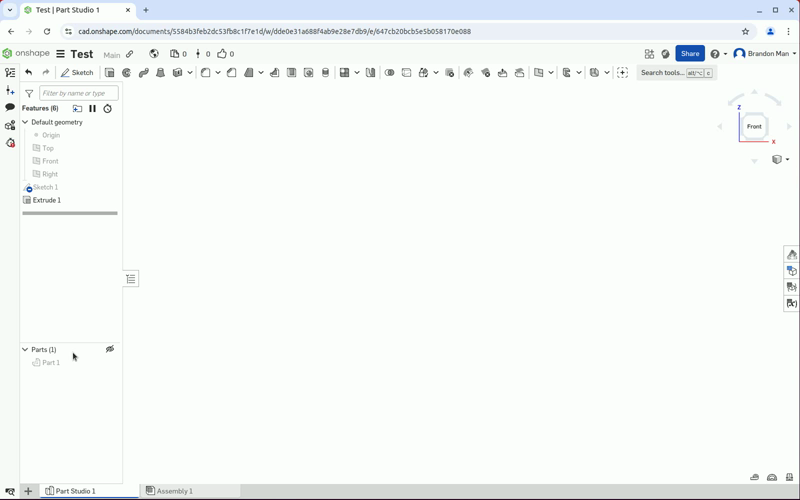
key(left)
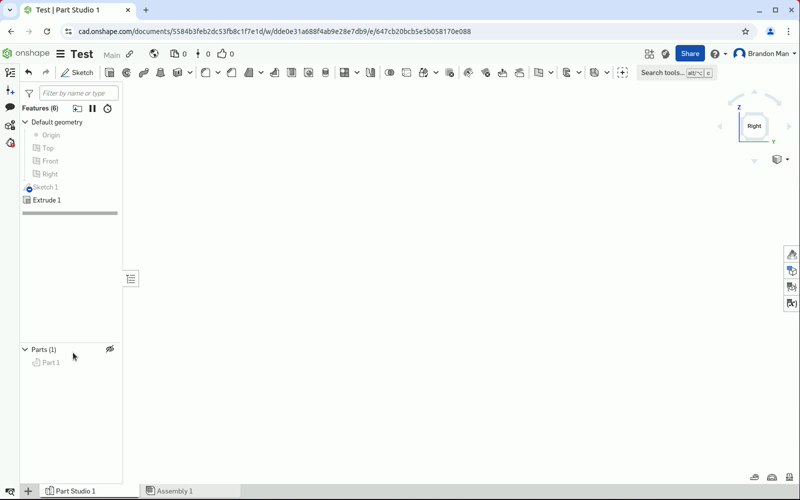
key_up(shift)
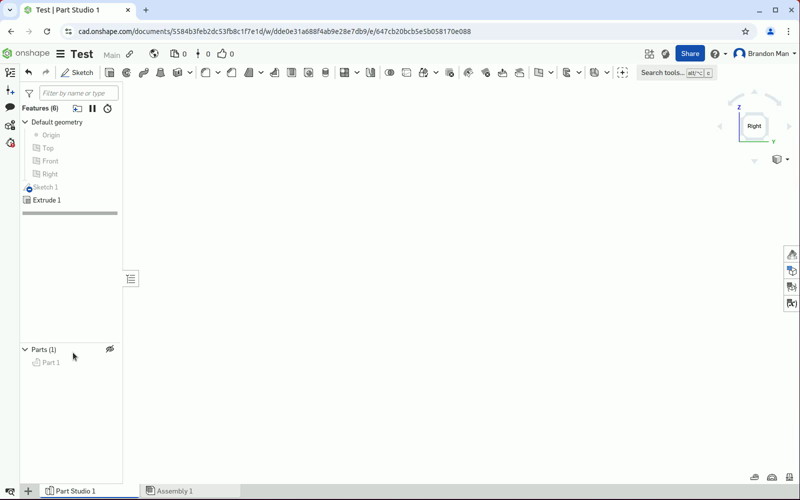
mouse_move(73, 352)
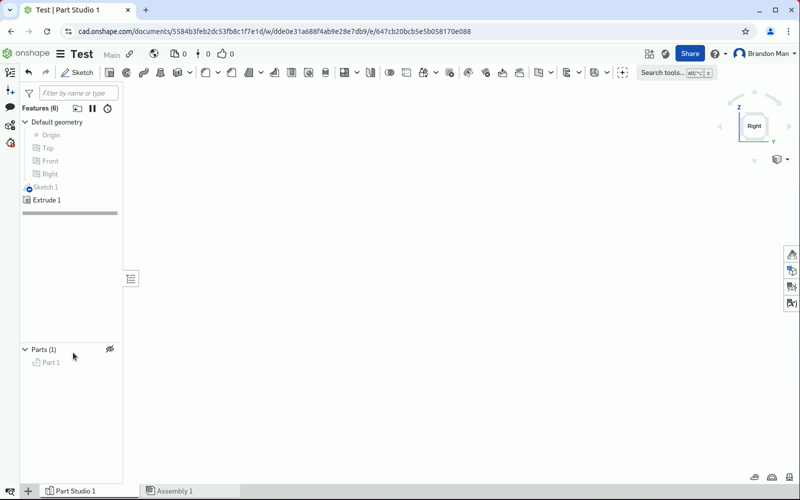
key(shift+y)
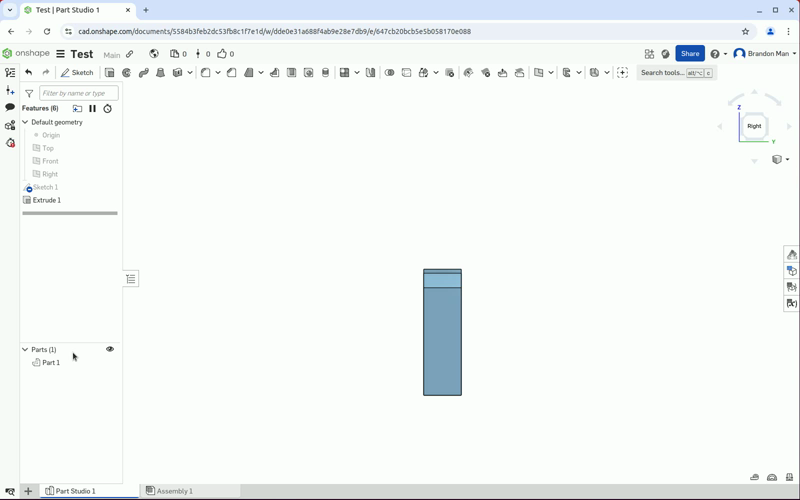
mouse_move(541, 75)
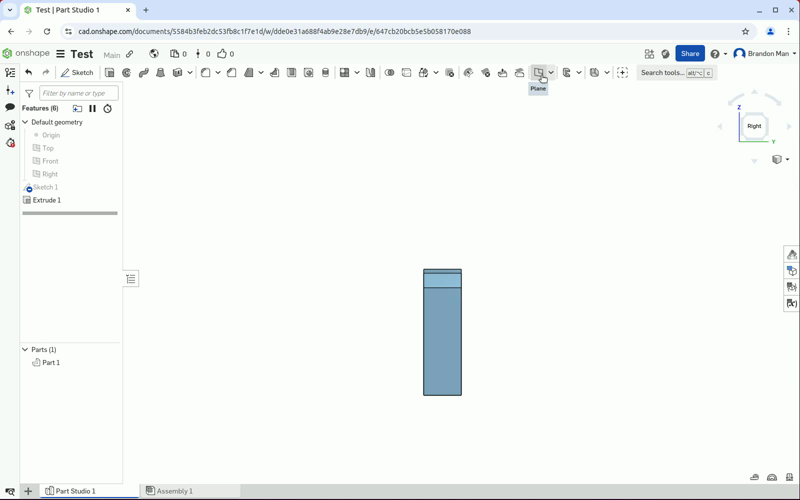
click(541, 75)
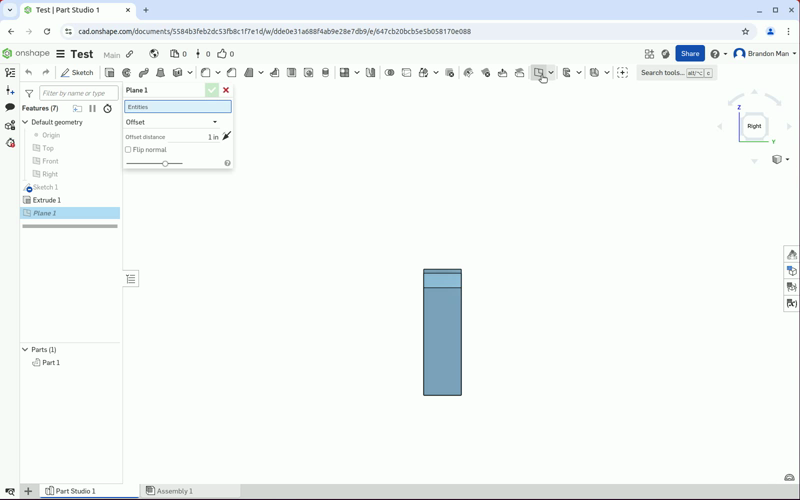
mouse_move(73, 176)
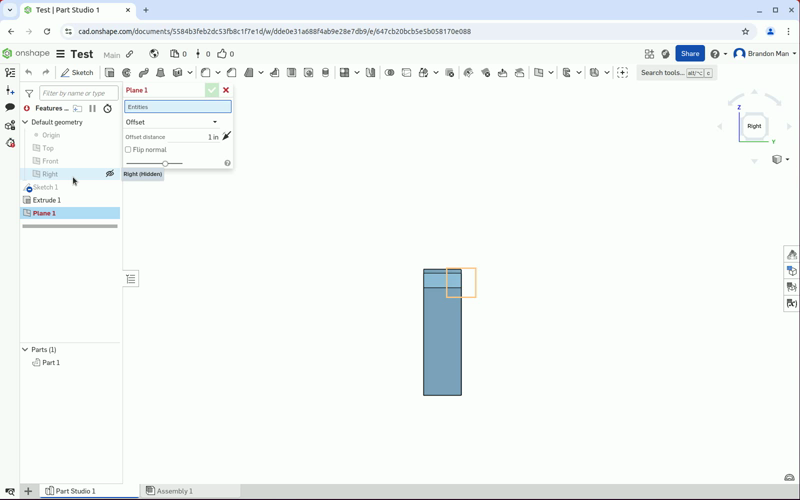
click(73, 176)
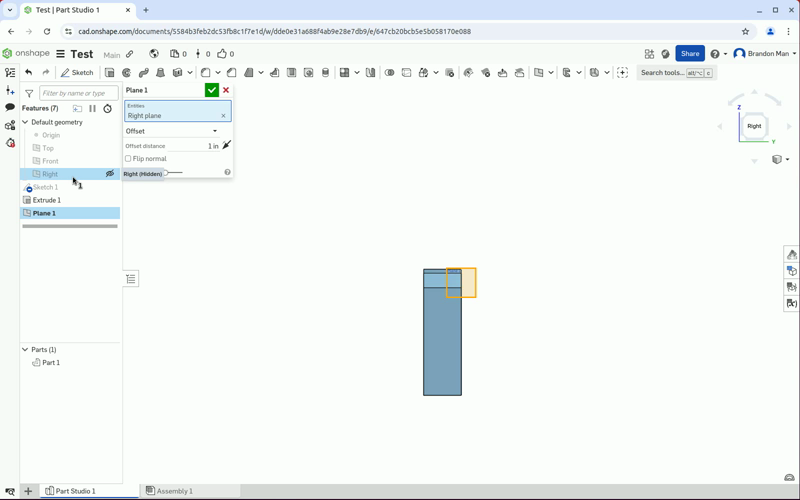
key(tab, 2)
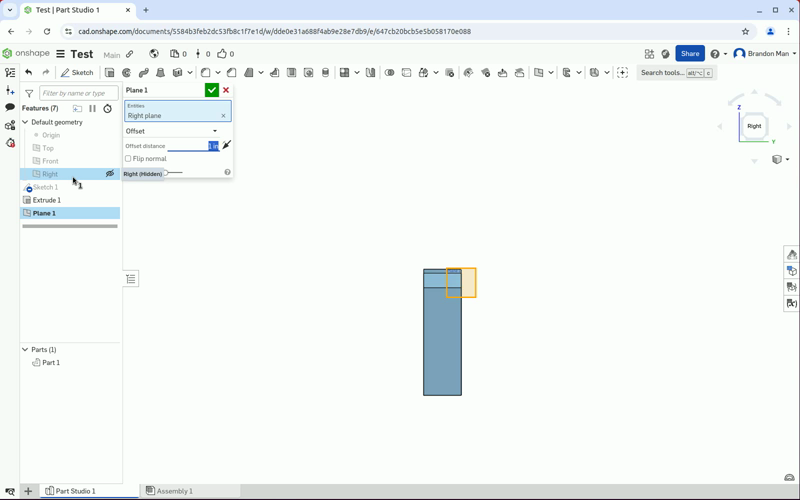
text(3.851)
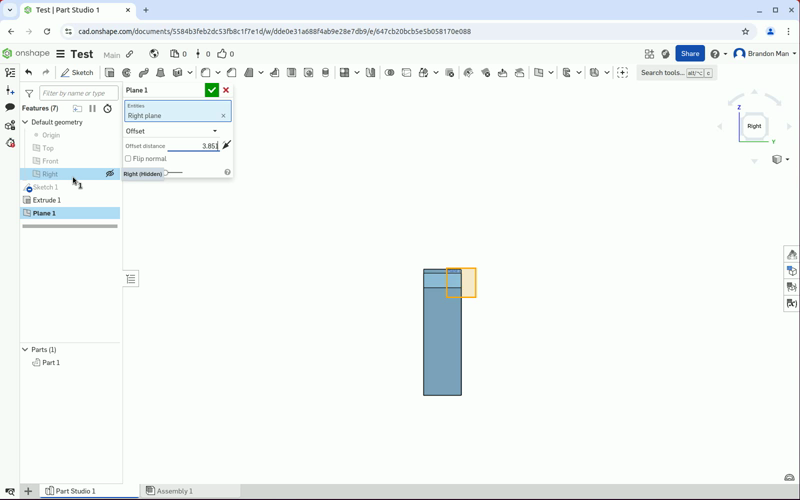
key(enter, 2)
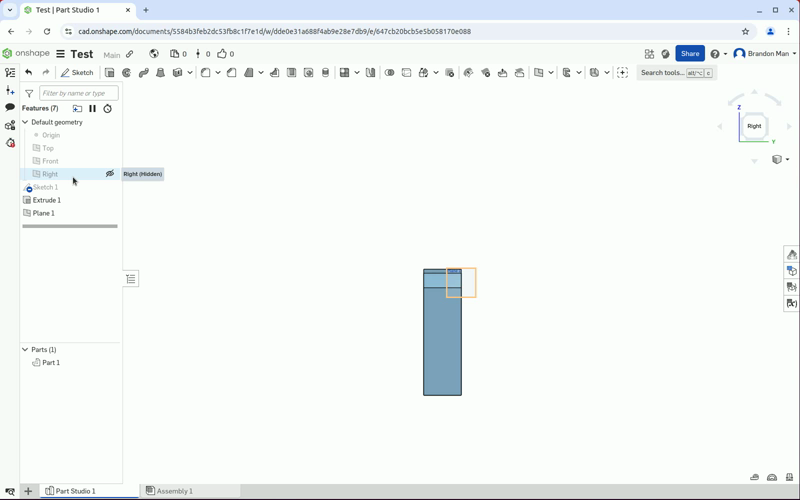
key(shift+s)
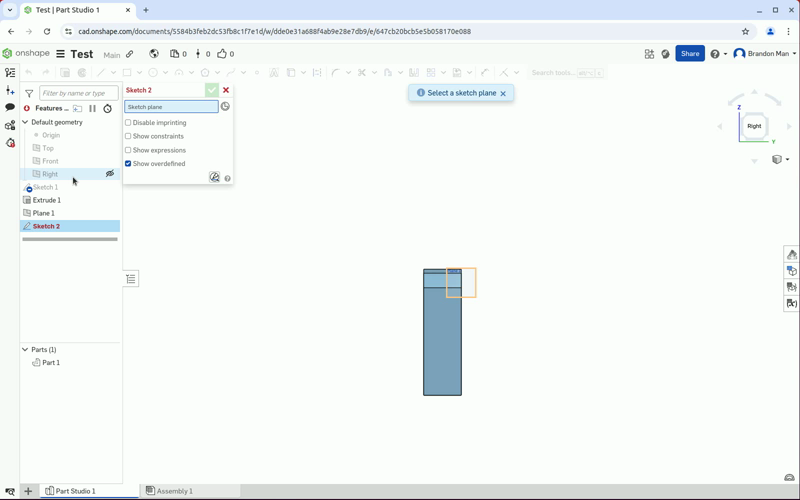
mouse_move(73, 215)
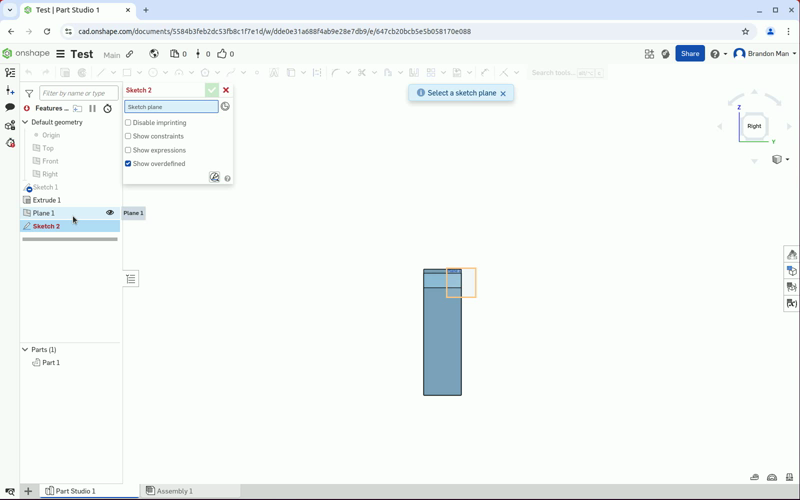
click(73, 215)
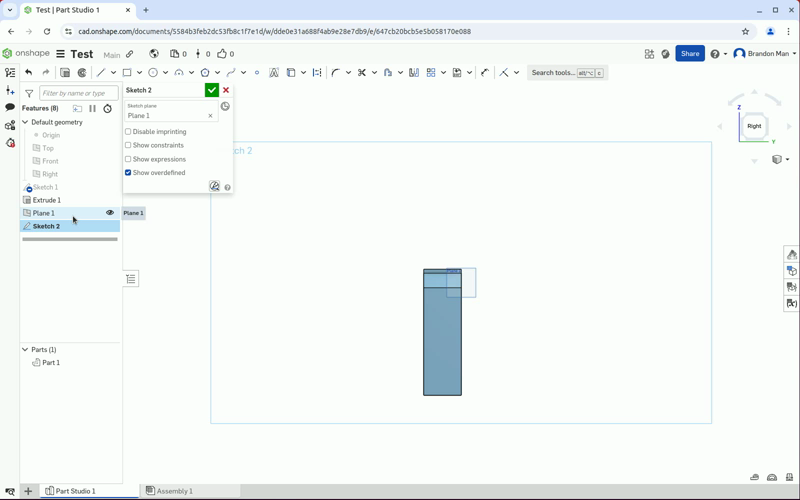
mouse_move(73, 352)
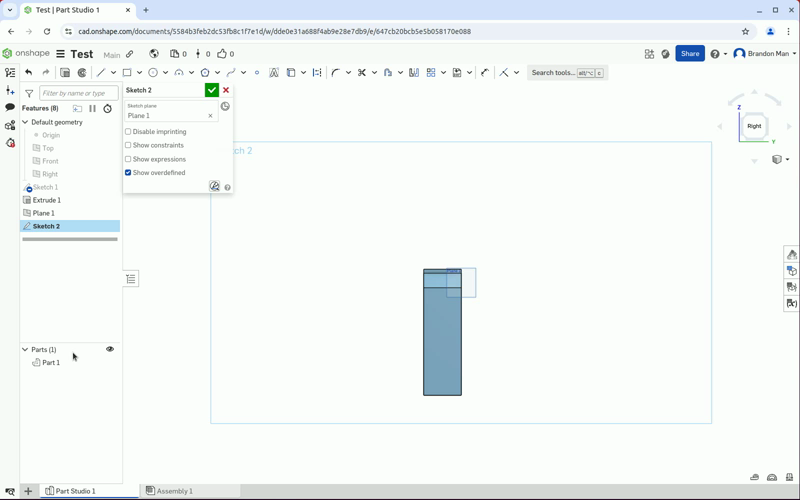
key(y)
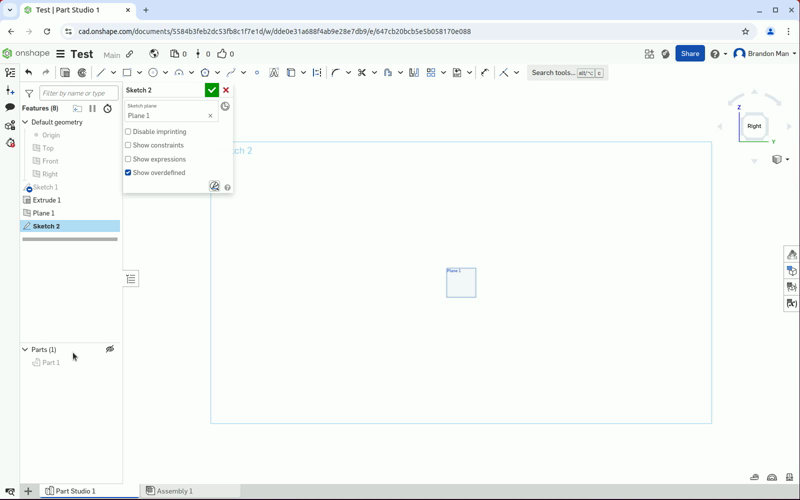
key(l)
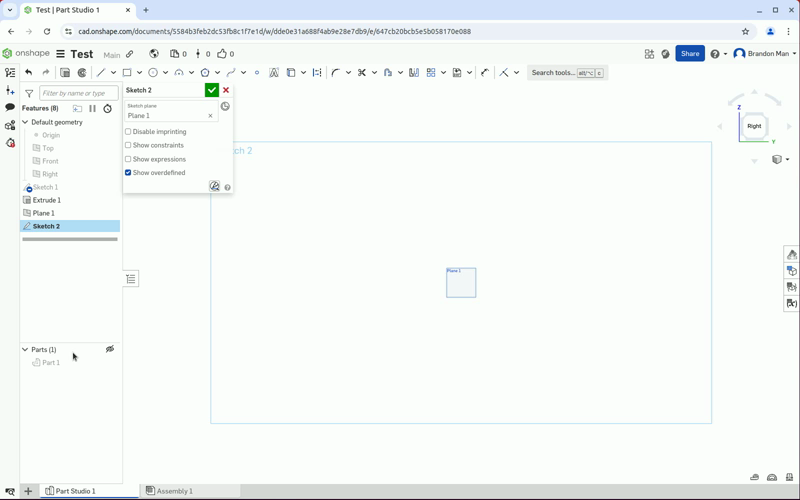
key_down(shift)
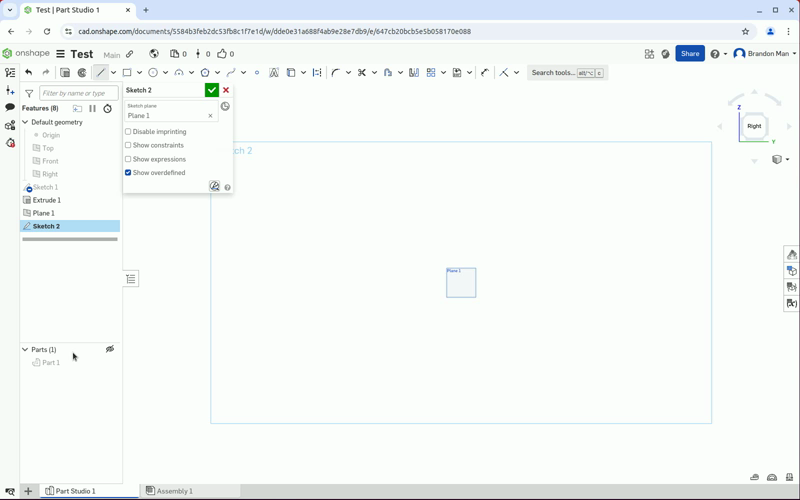
mouse_move(423, 395)
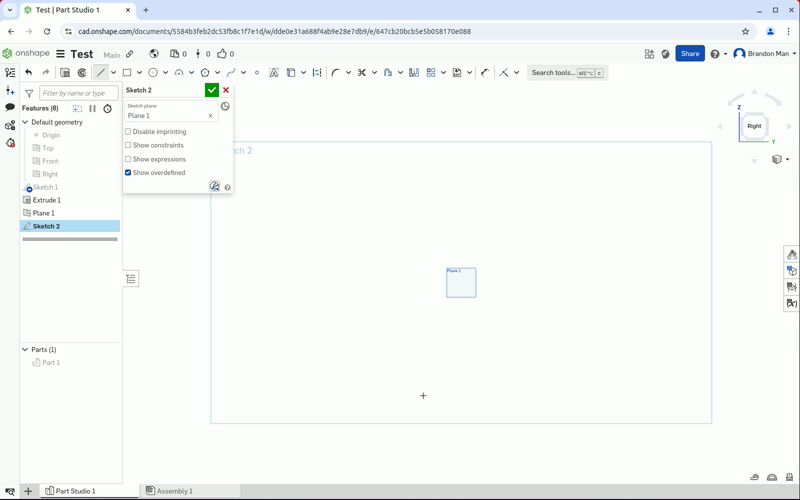
click(423, 395)
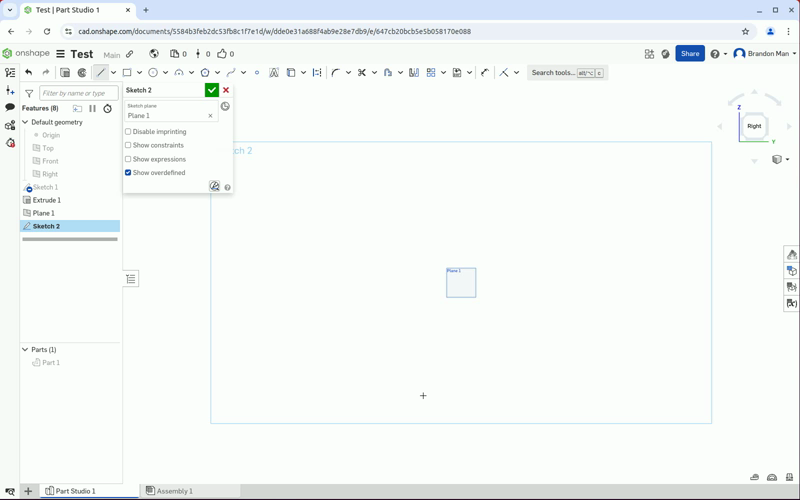
key_up(shift)
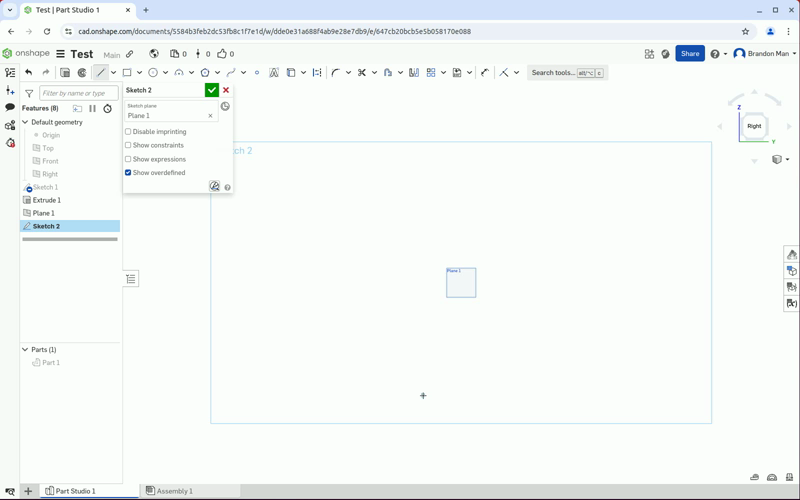
key_down(shift)
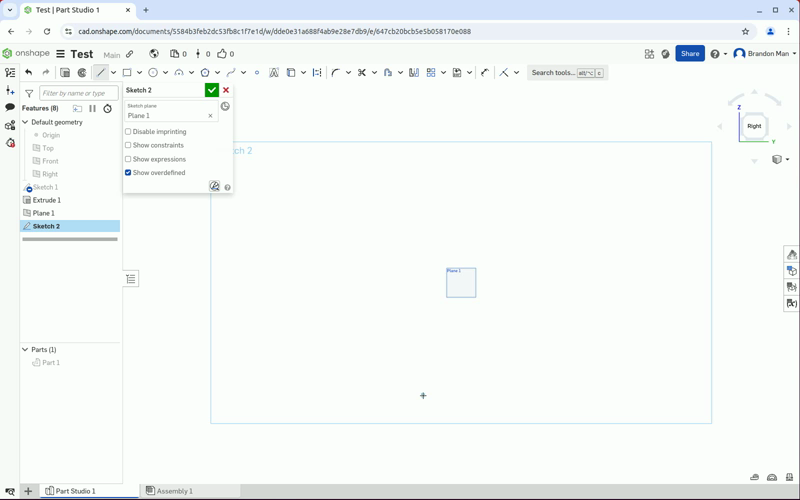
mouse_move(453, 395)
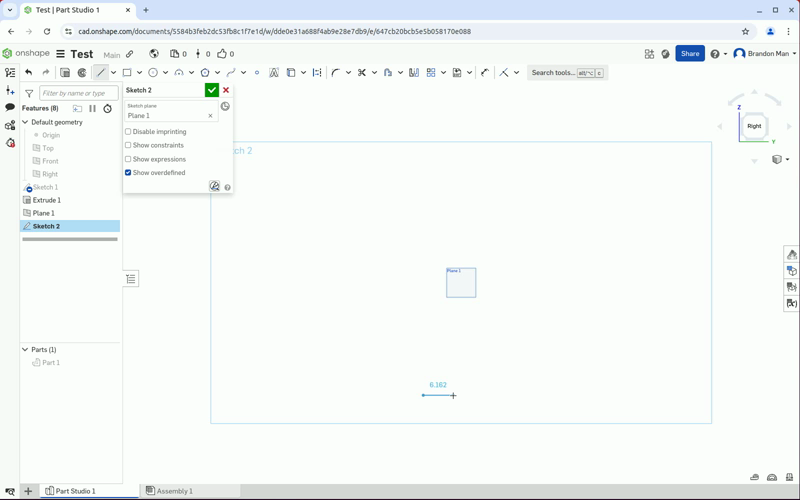
mouse_move(429, 395)
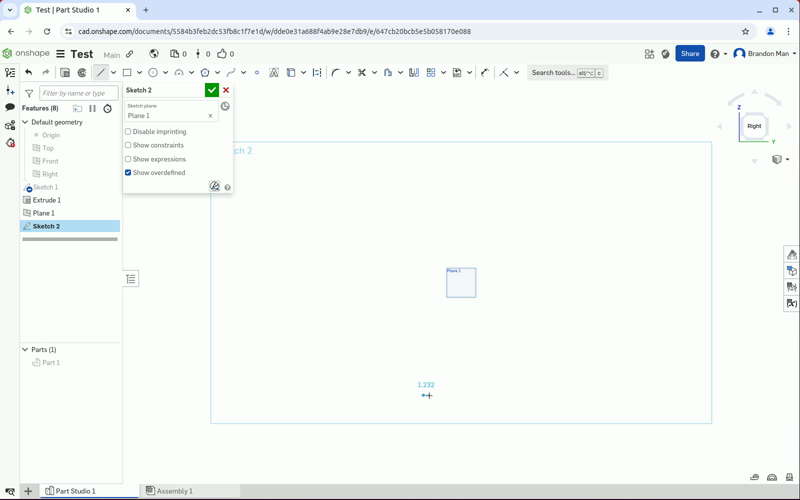
scroll(6)
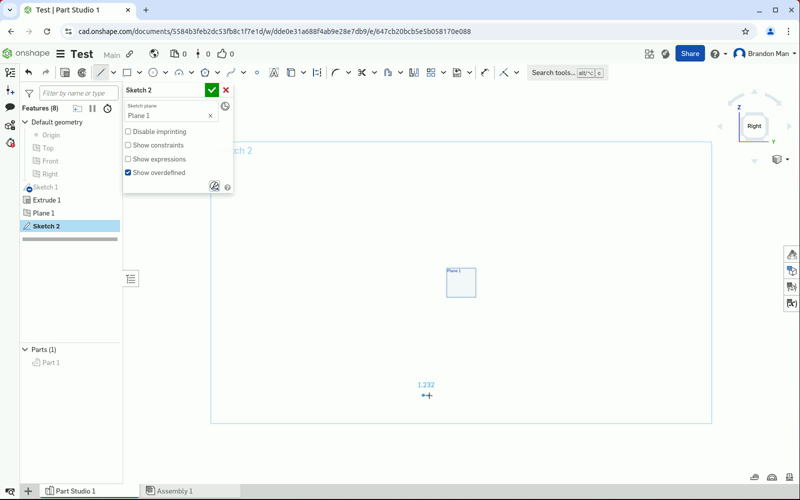
scroll(6)
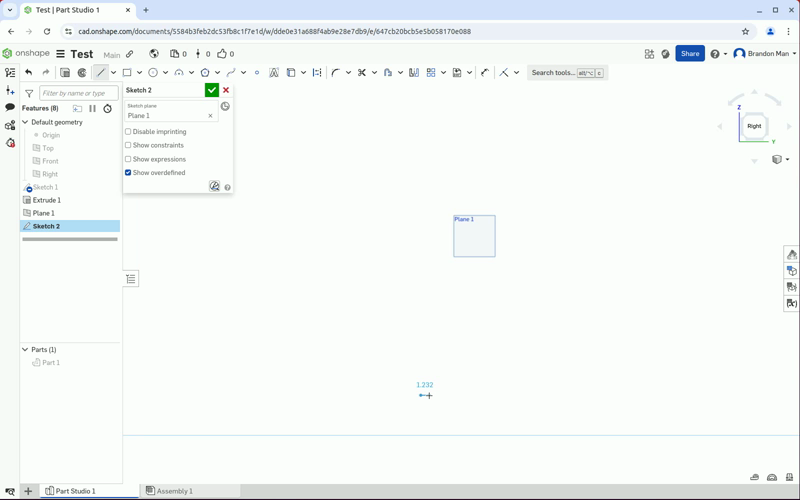
scroll(6)
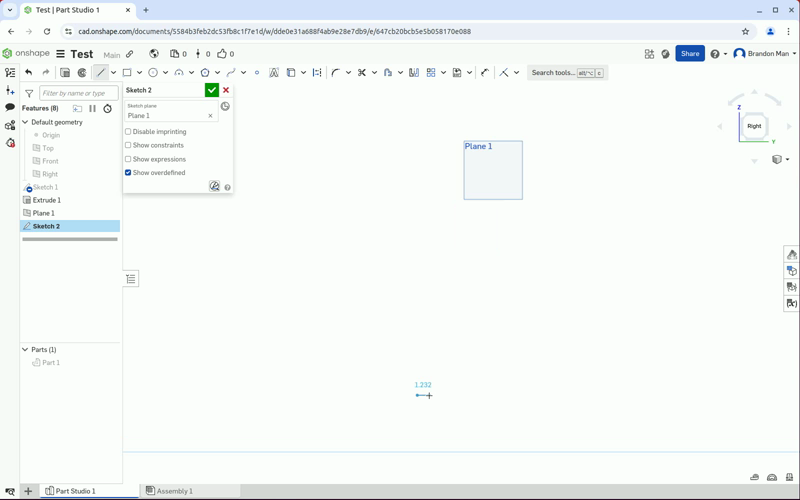
scroll(6)
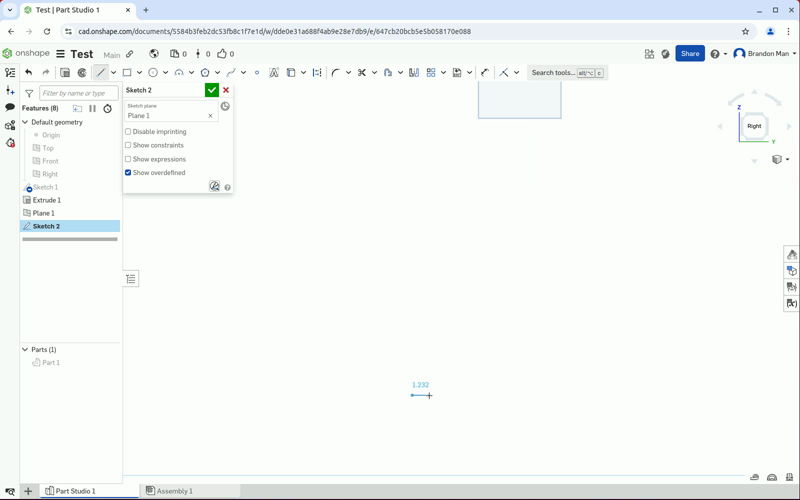
scroll(6)
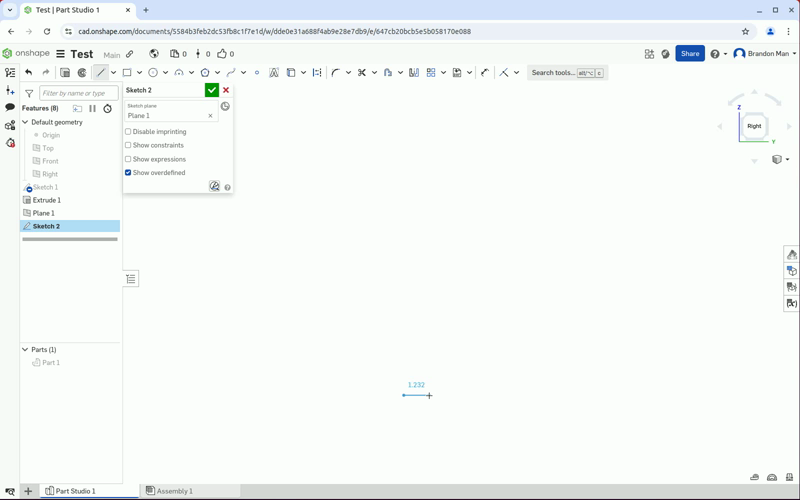
scroll(6)
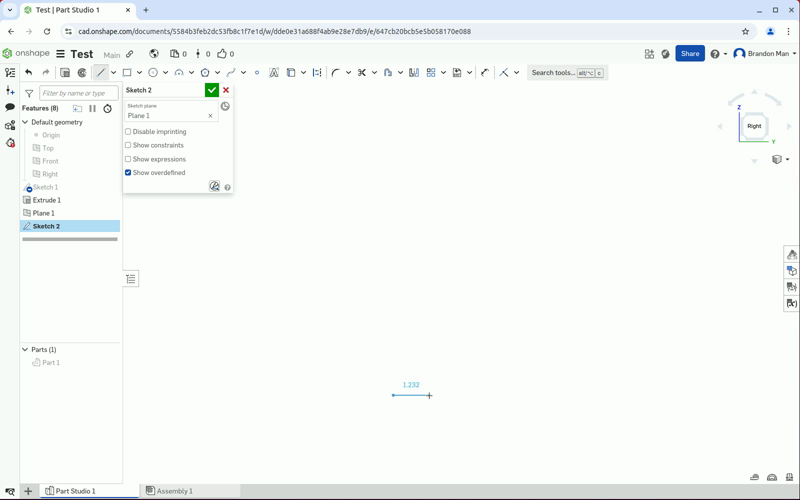
scroll(6)
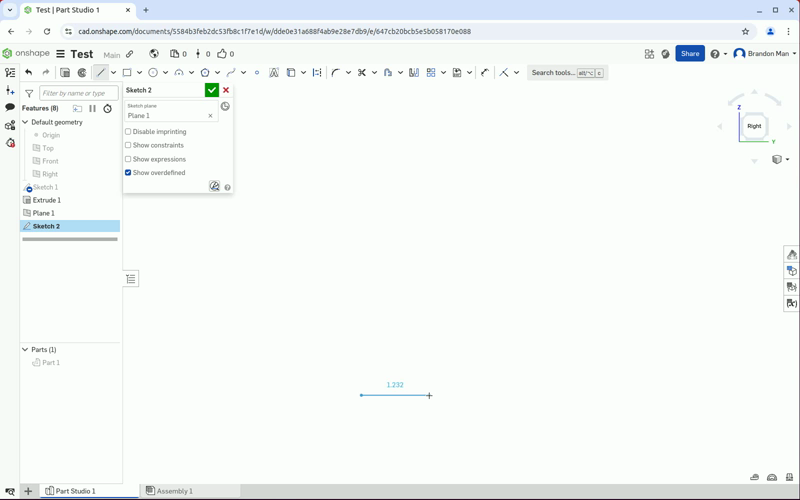
click(429, 395)
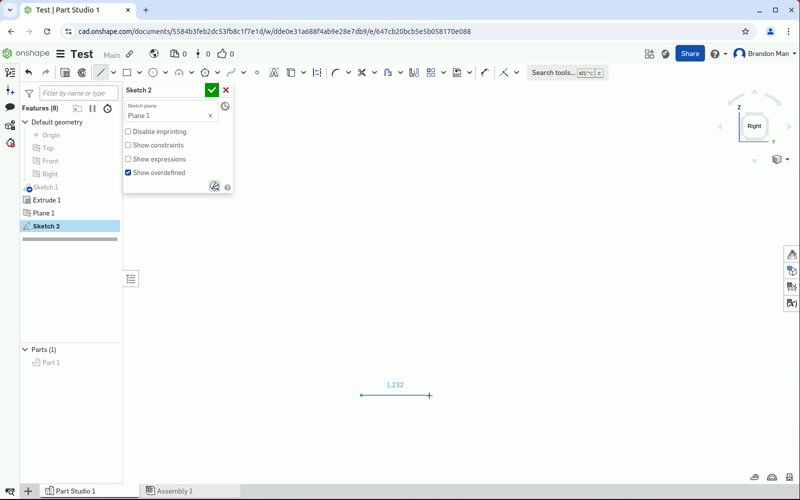
scroll(-6)
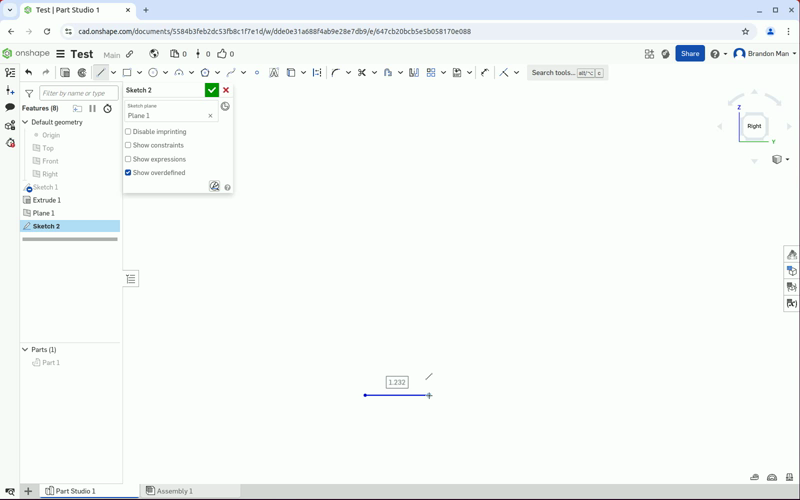
scroll(-6)
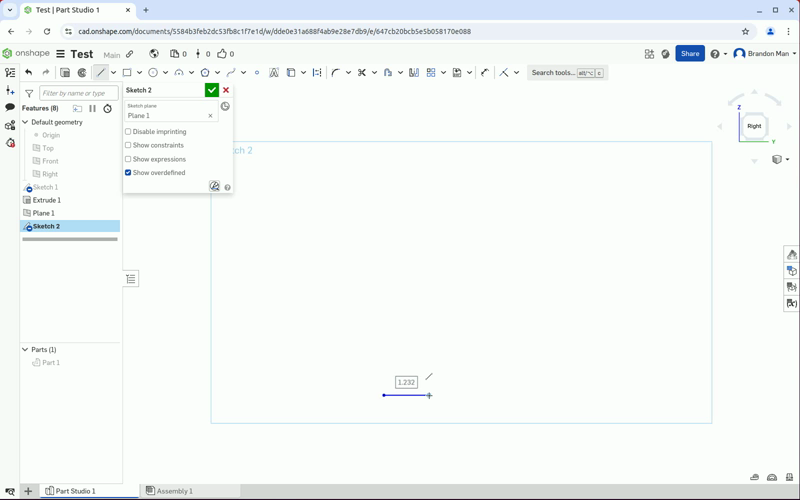
scroll(-6)
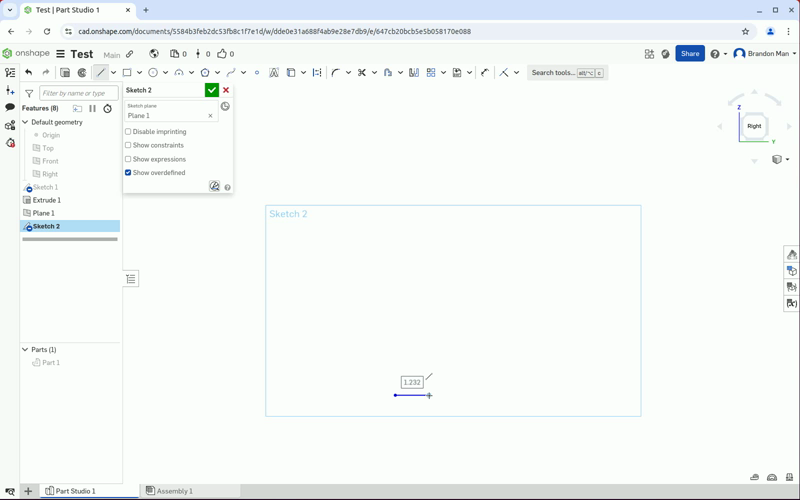
scroll(-6)
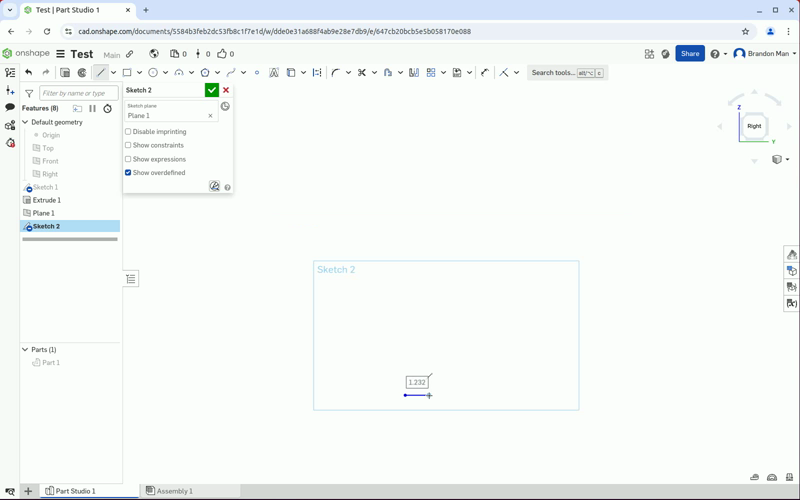
scroll(-6)
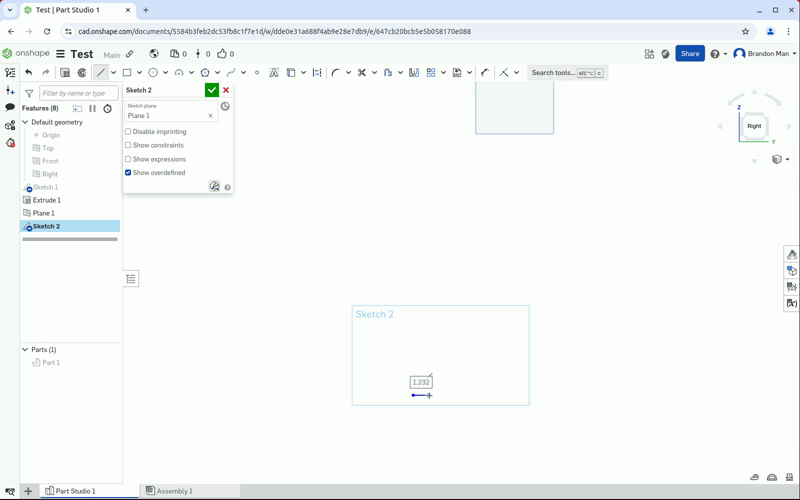
scroll(-6)
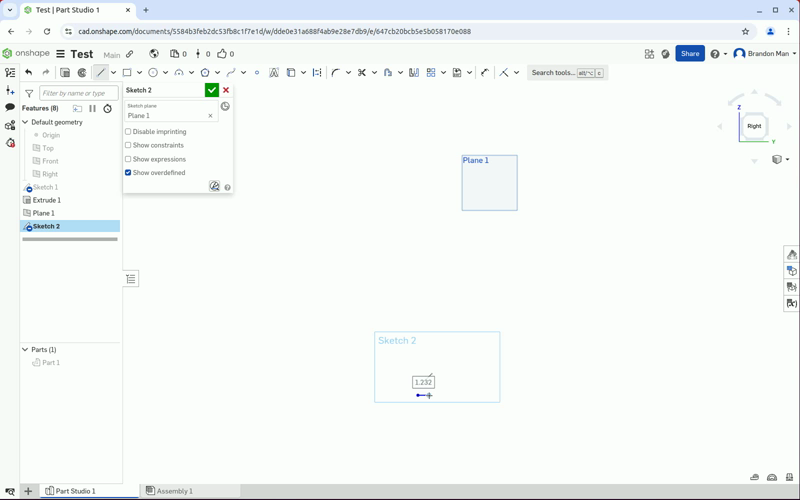
scroll(-6)
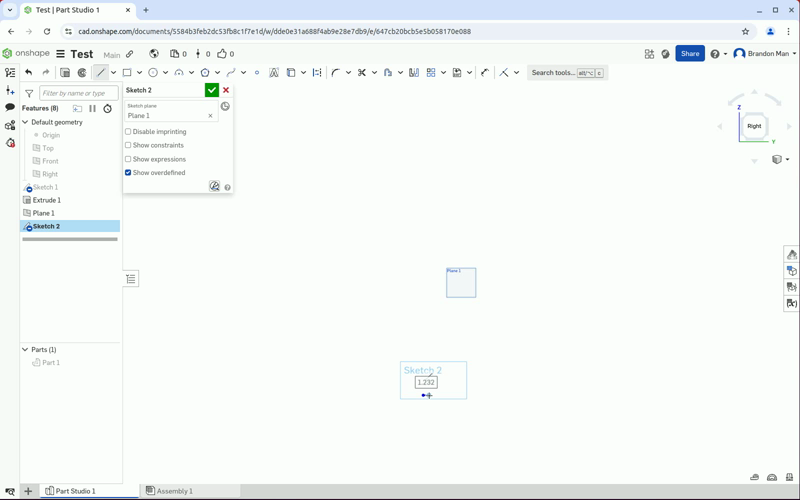
key_up(shift)
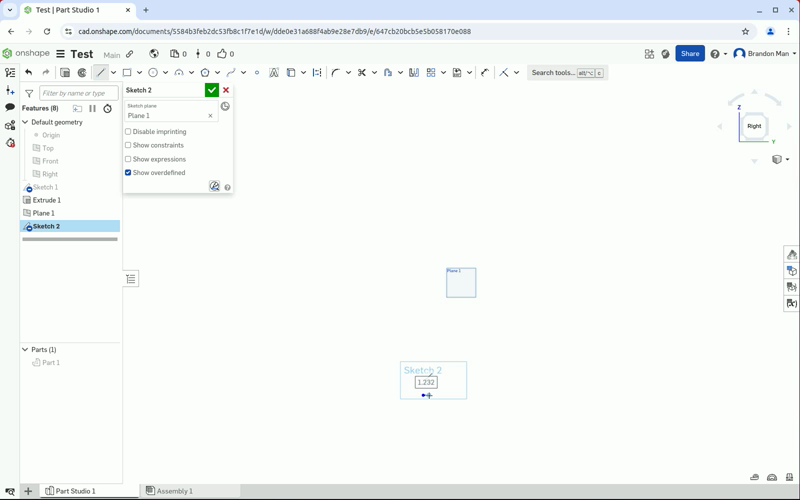
key_down(shift)
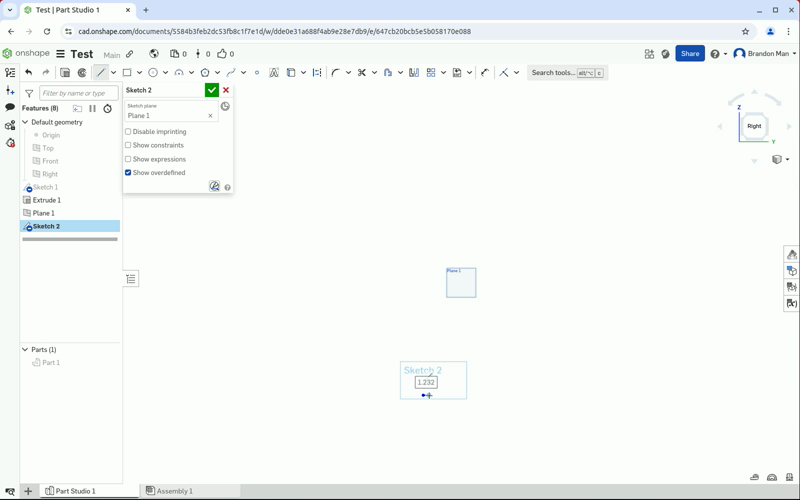
mouse_move(429, 287)
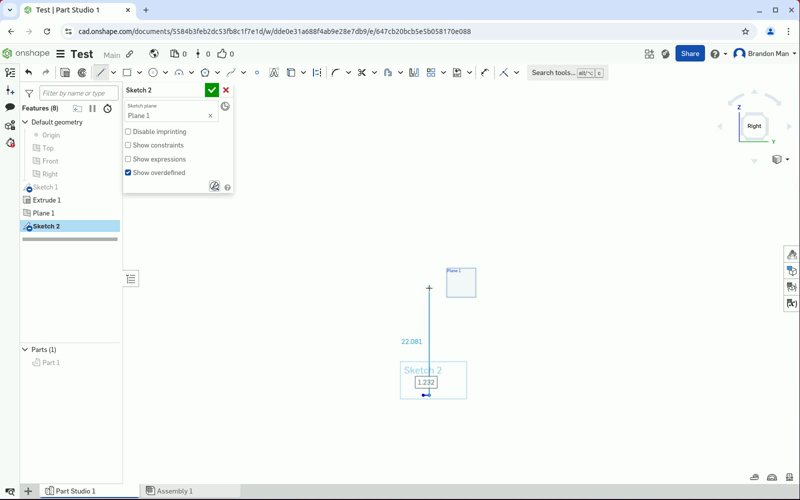
click(429, 287)
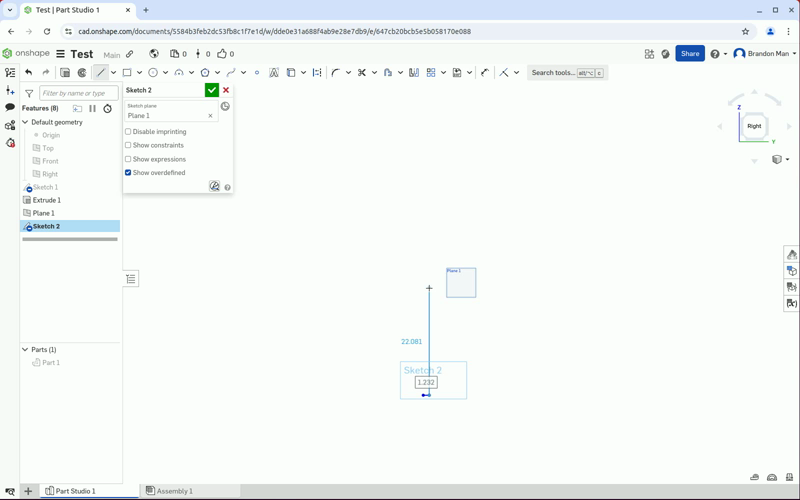
key_up(shift)
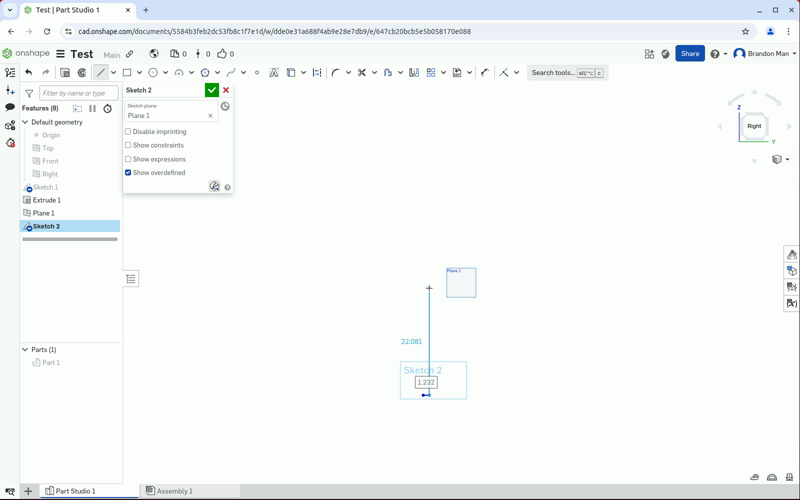
key_down(shift)
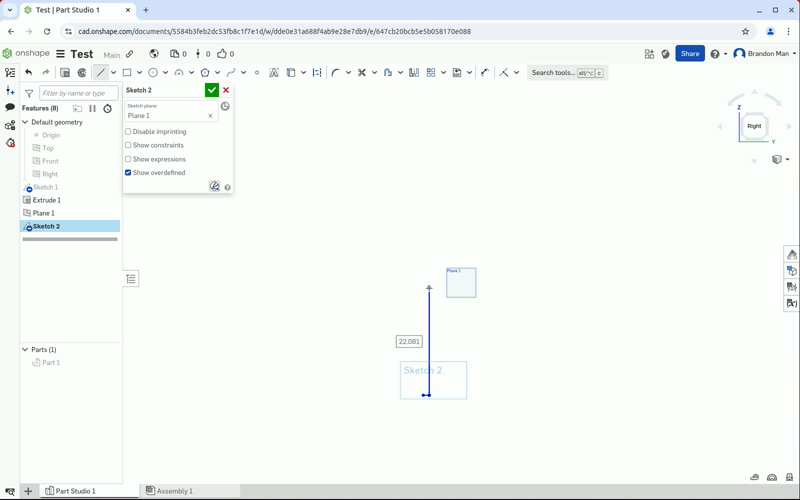
mouse_move(459, 287)
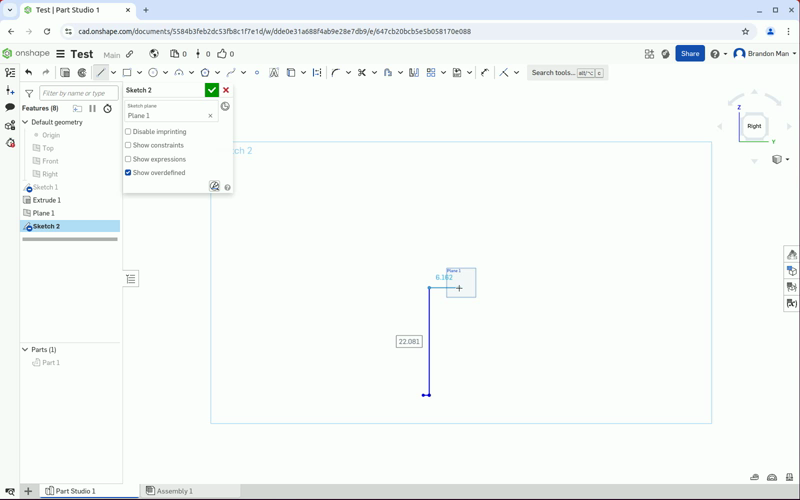
mouse_move(423, 287)
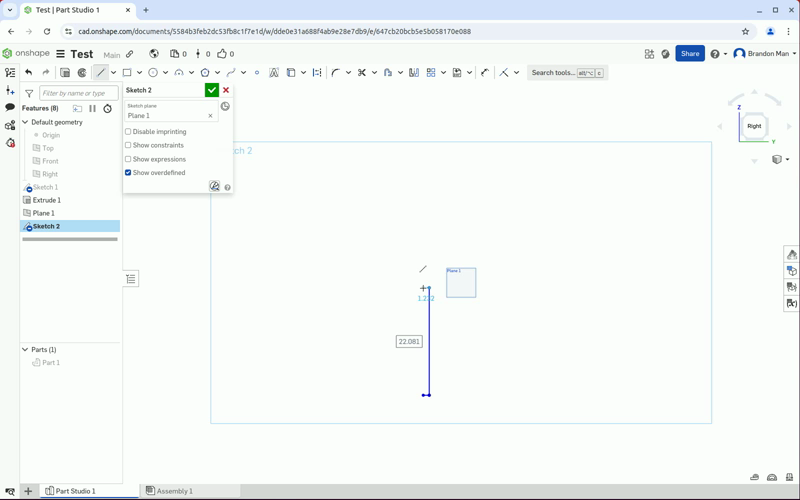
scroll(6)
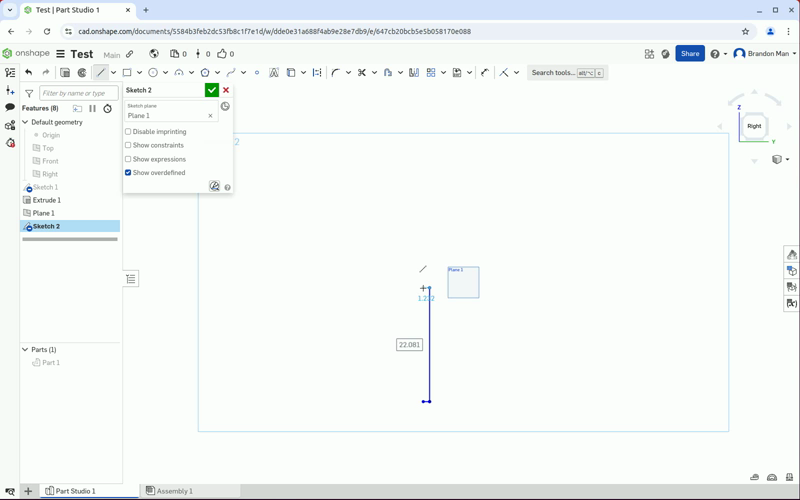
scroll(6)
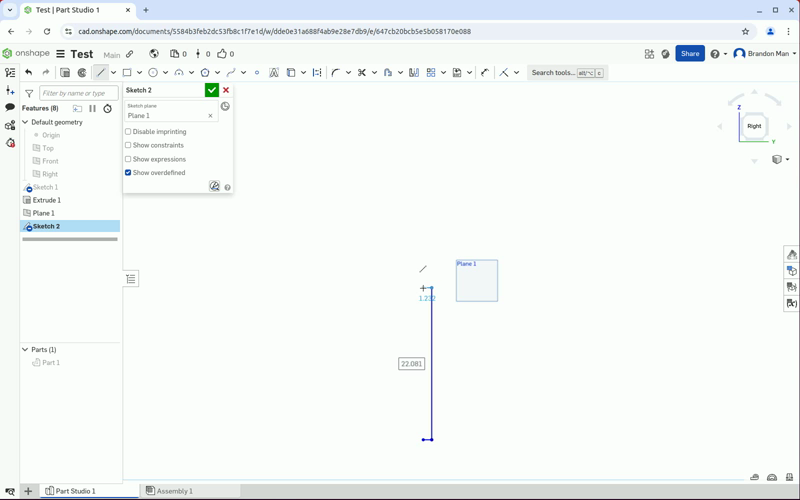
scroll(6)
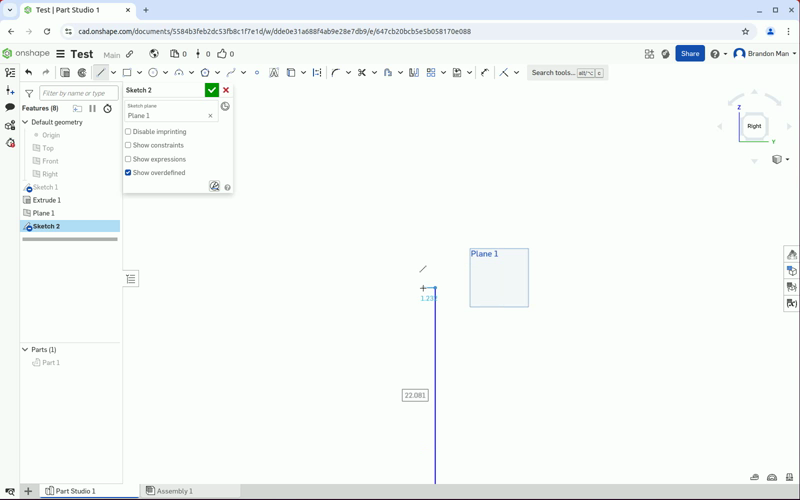
scroll(6)
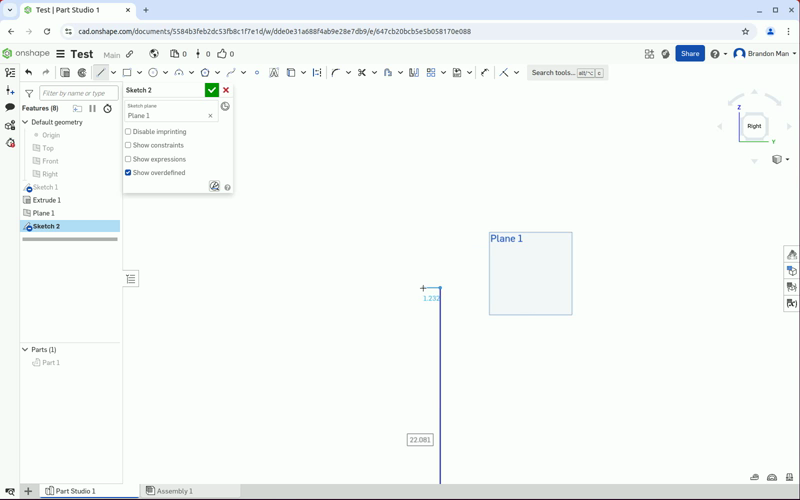
scroll(6)
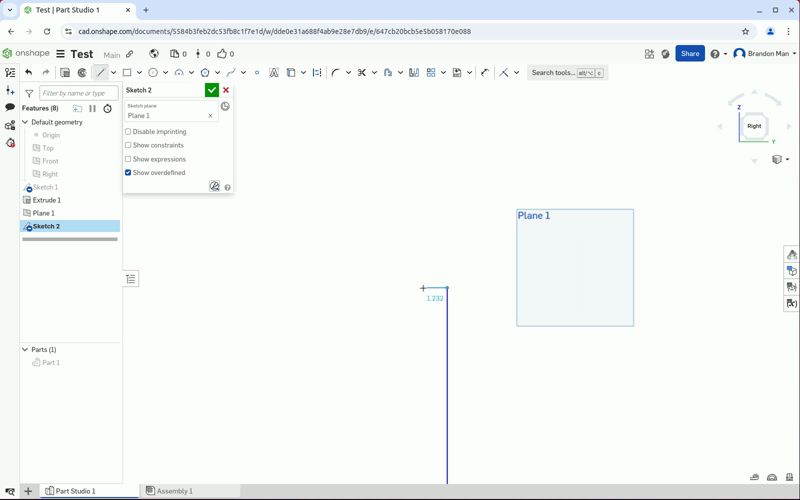
scroll(6)
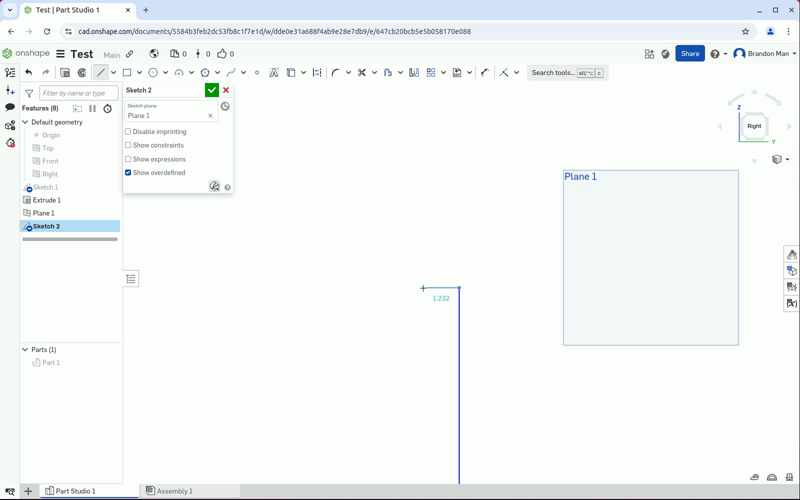
scroll(6)
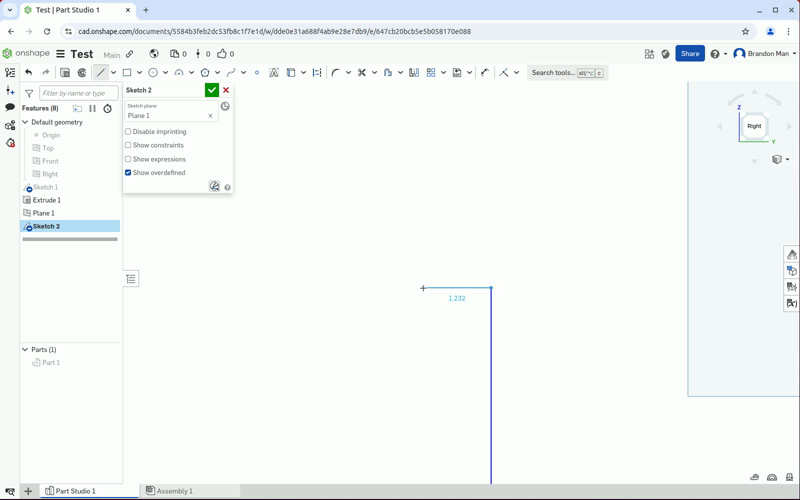
click(423, 287)
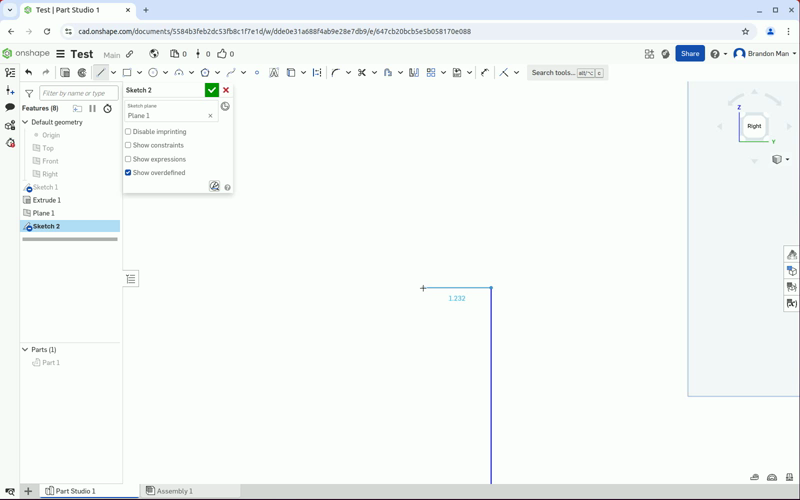
scroll(-6)
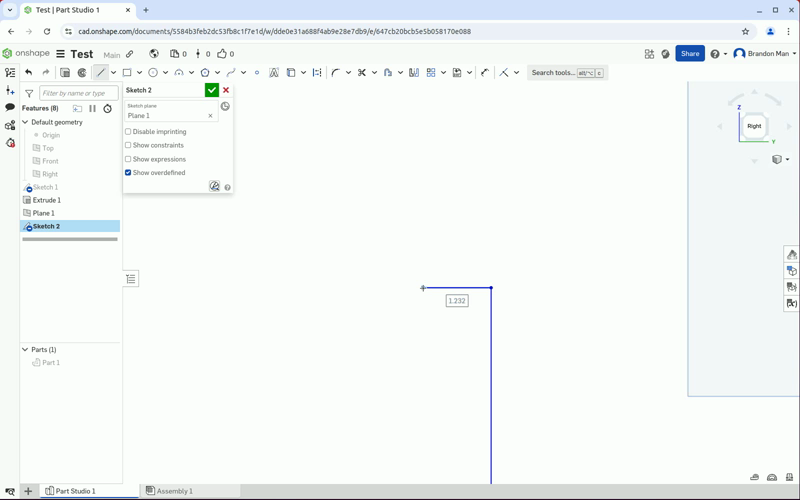
scroll(-6)
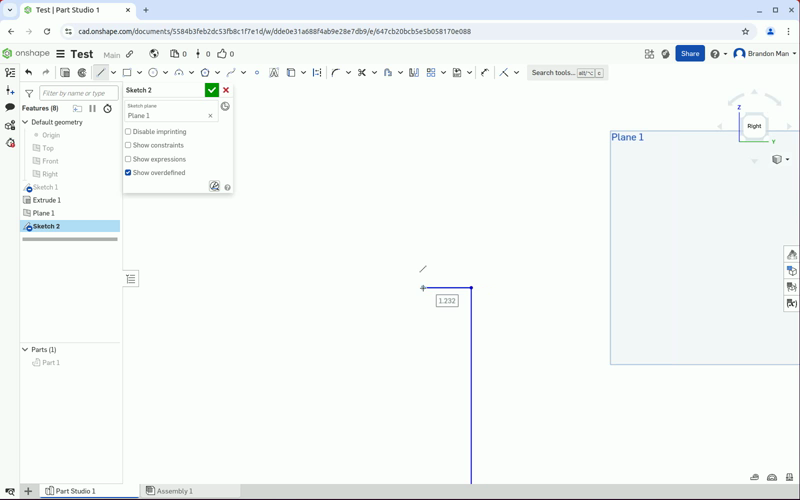
scroll(-6)
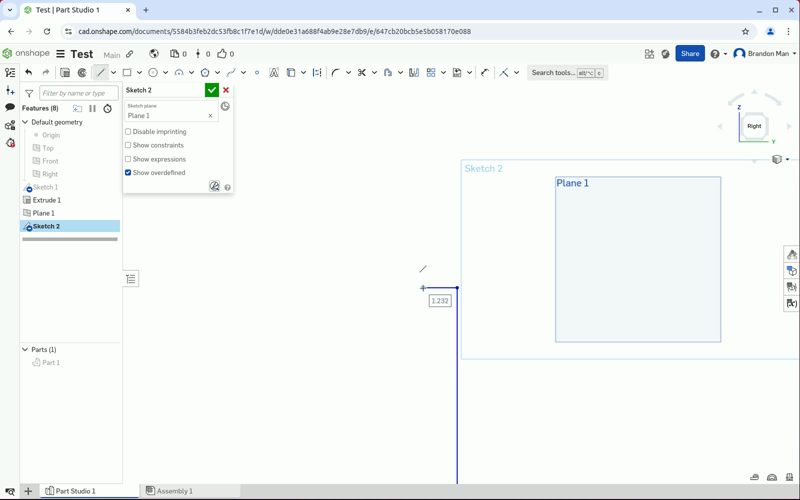
scroll(-6)
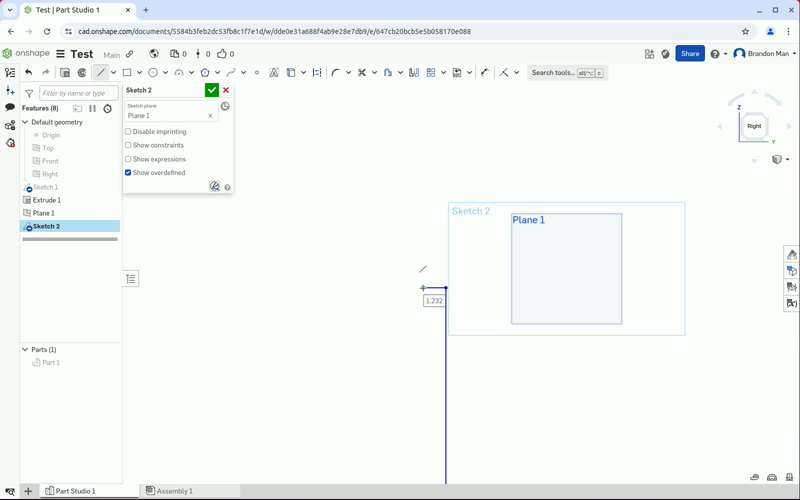
scroll(-6)
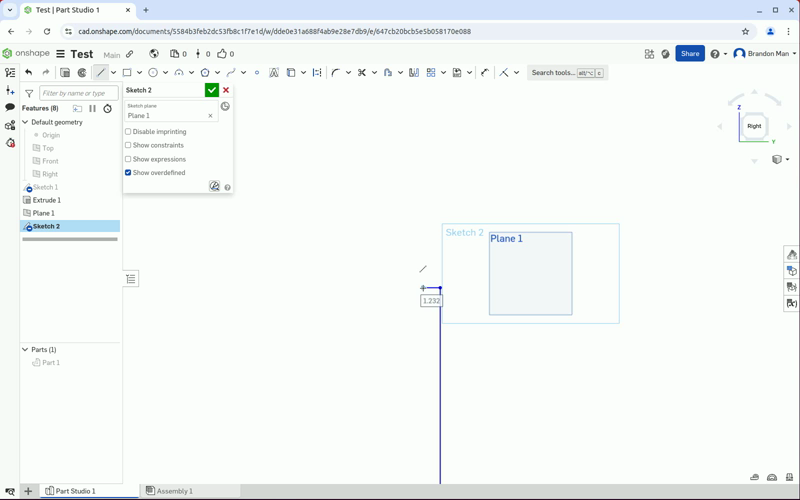
scroll(-6)
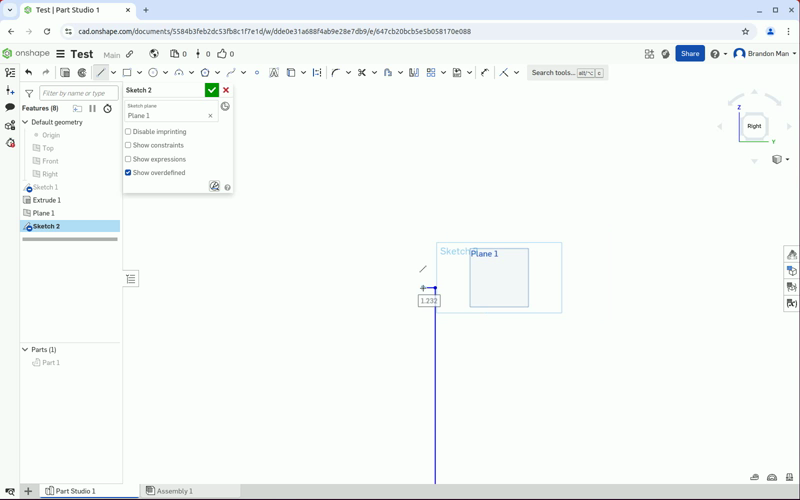
scroll(-6)
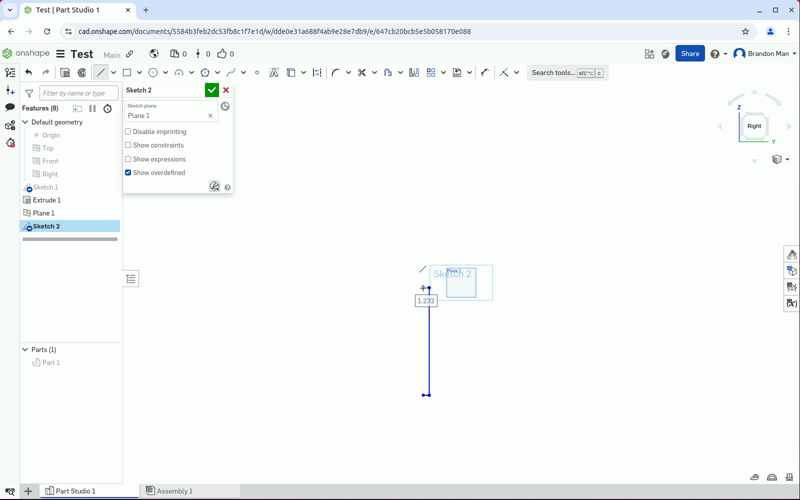
key_up(shift)
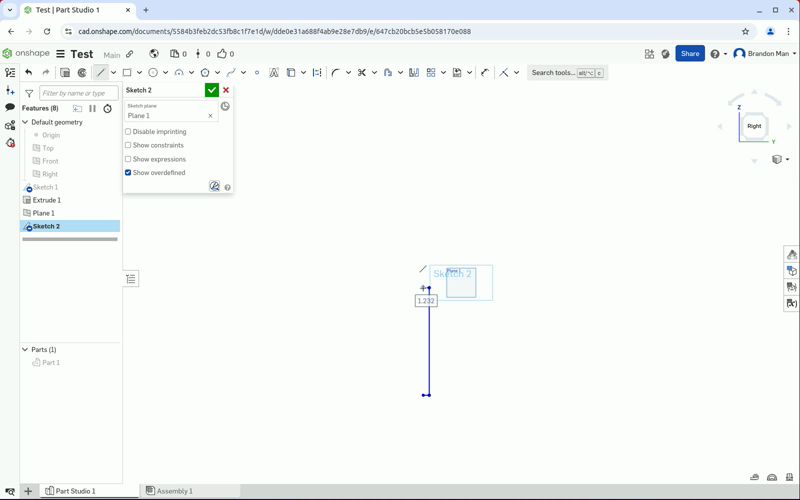
key_down(shift)
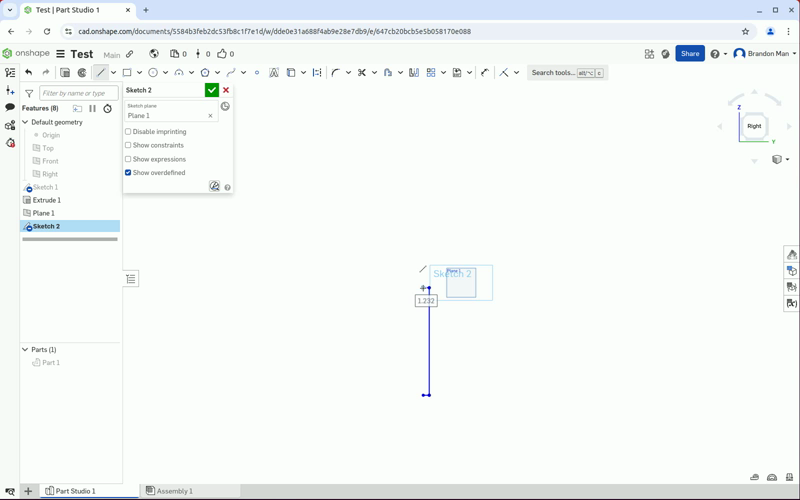
mouse_move(423, 395)
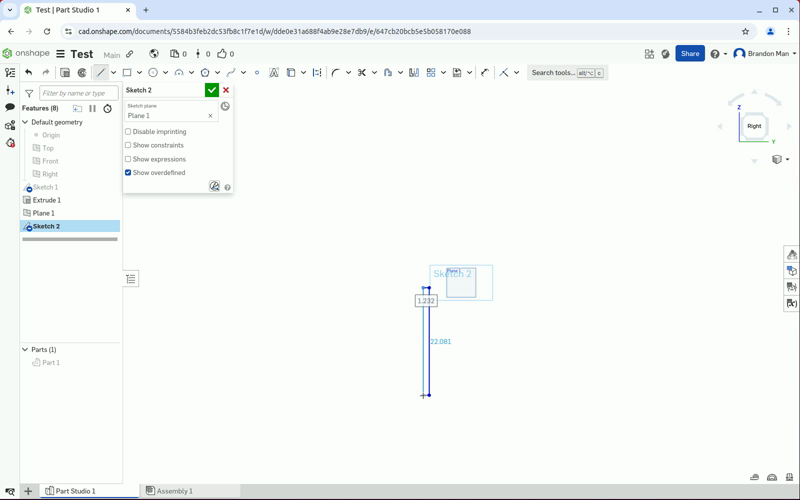
key_up(shift)
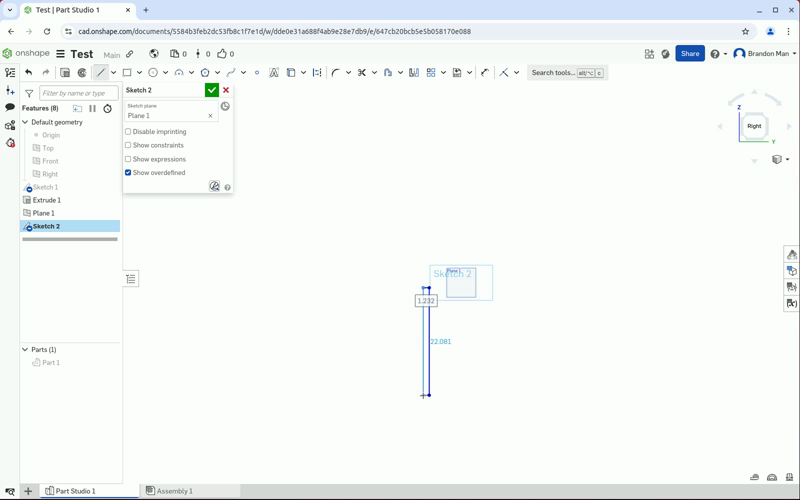
click(423, 395)
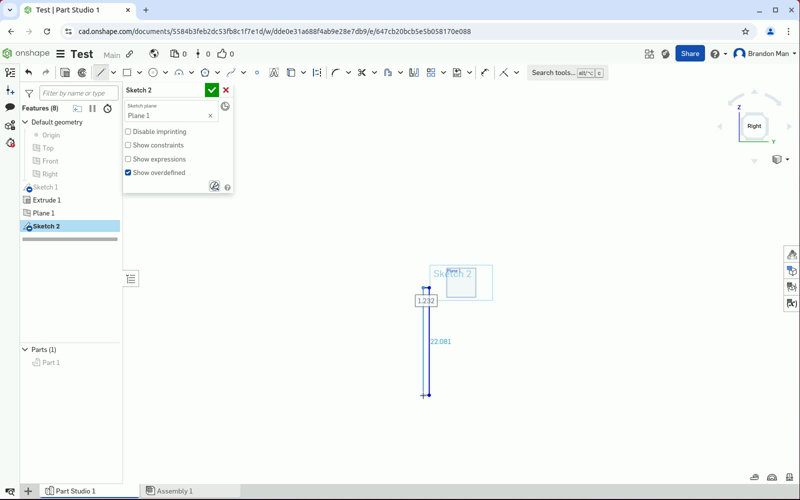
key(esc)
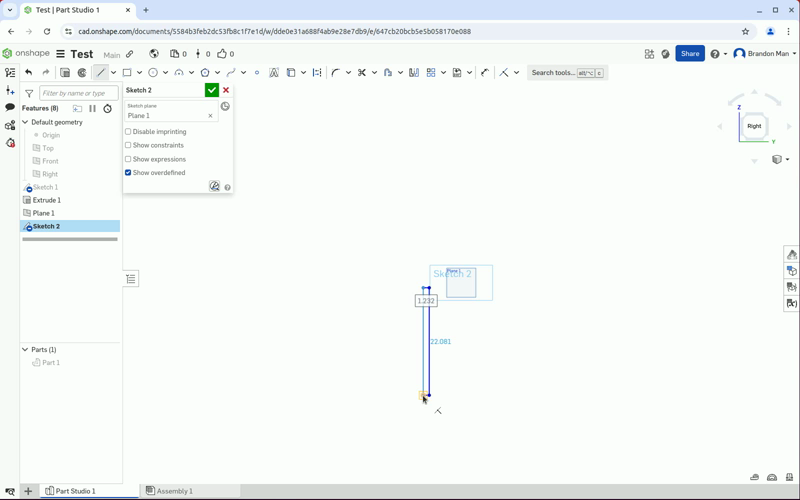
mouse_move(426, 291)
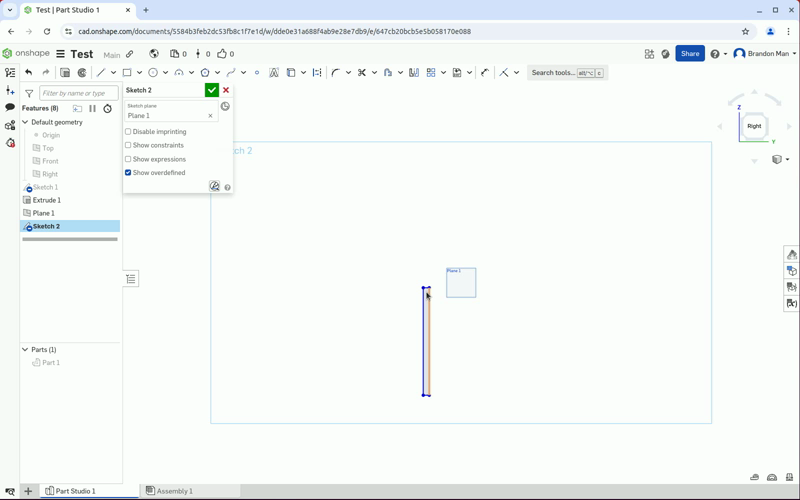
scroll(6)
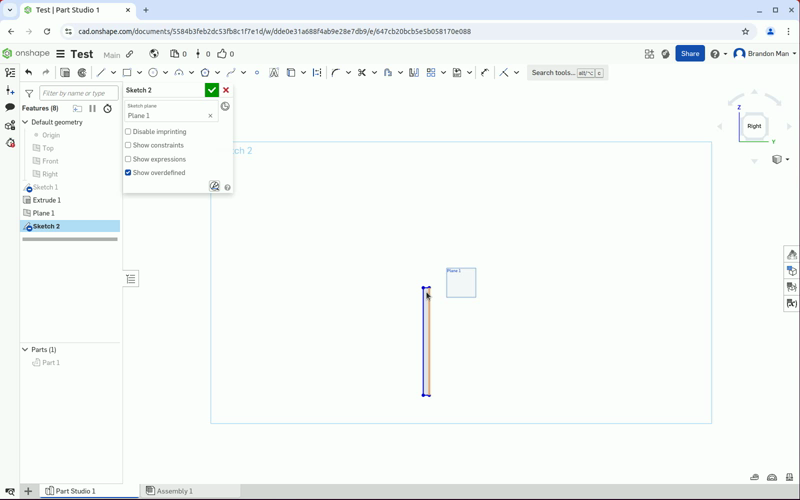
scroll(6)
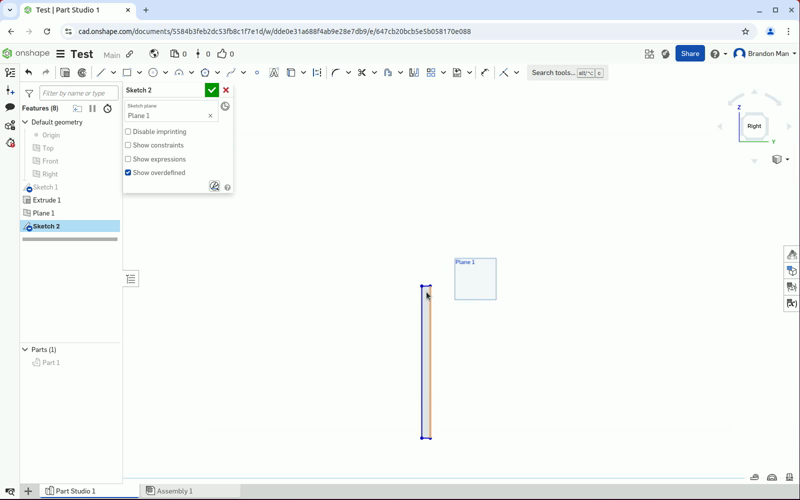
scroll(6)
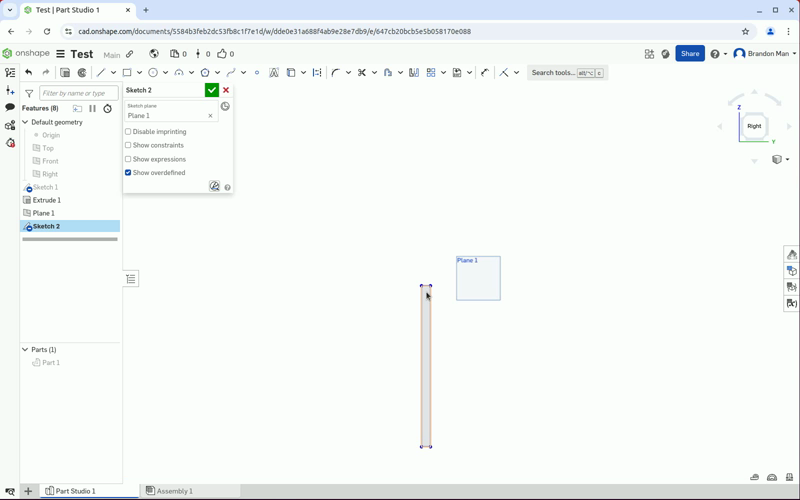
scroll(6)
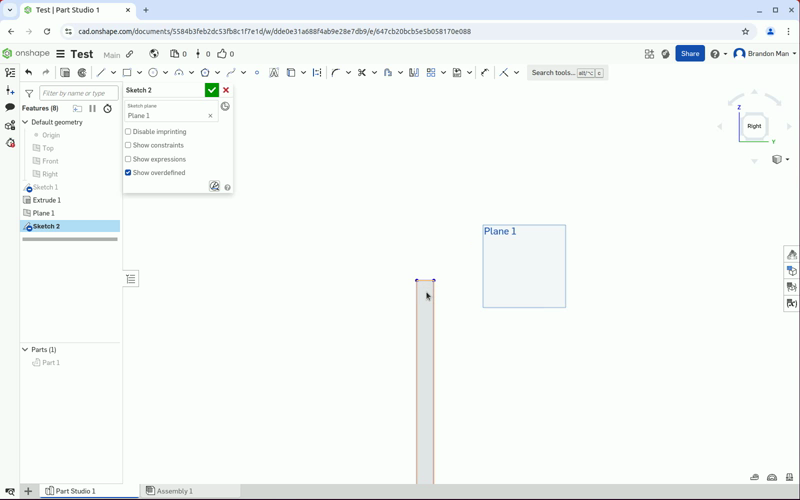
scroll(6)
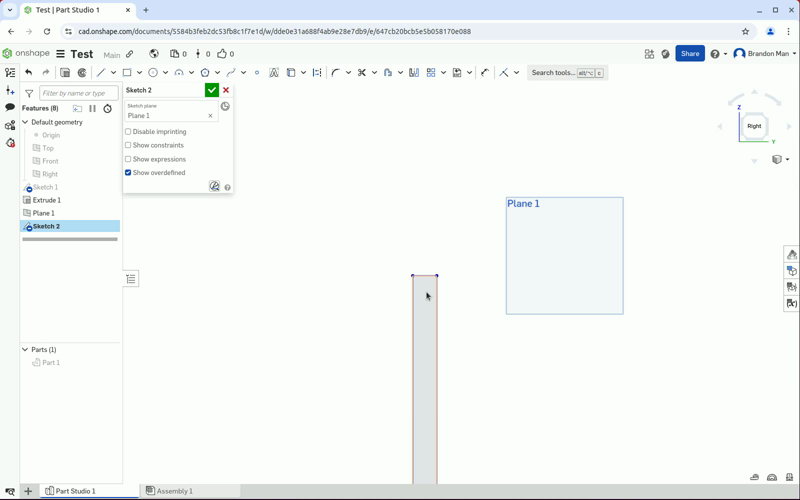
scroll(6)
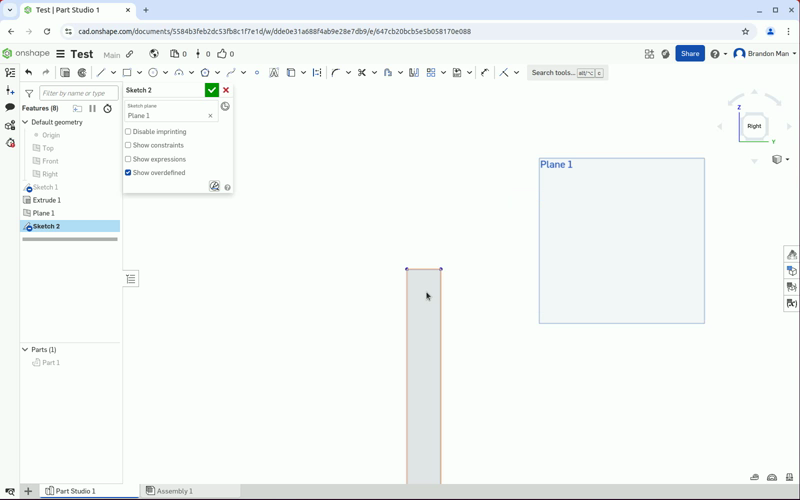
scroll(6)
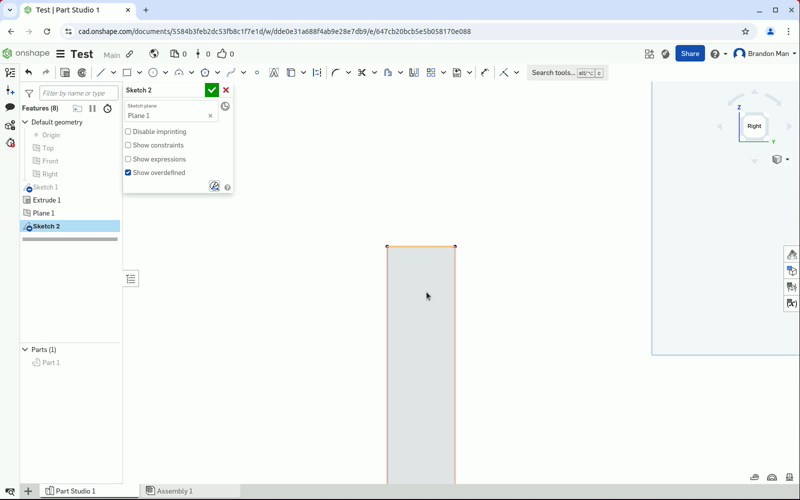
click(426, 291)
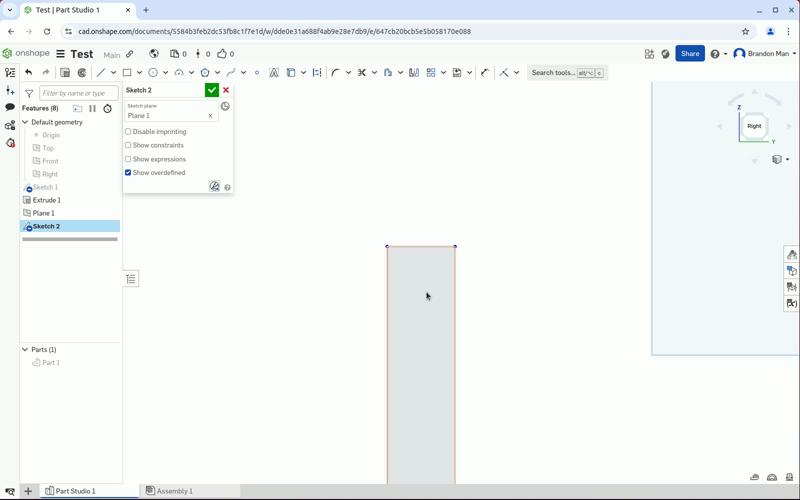
scroll(-6)
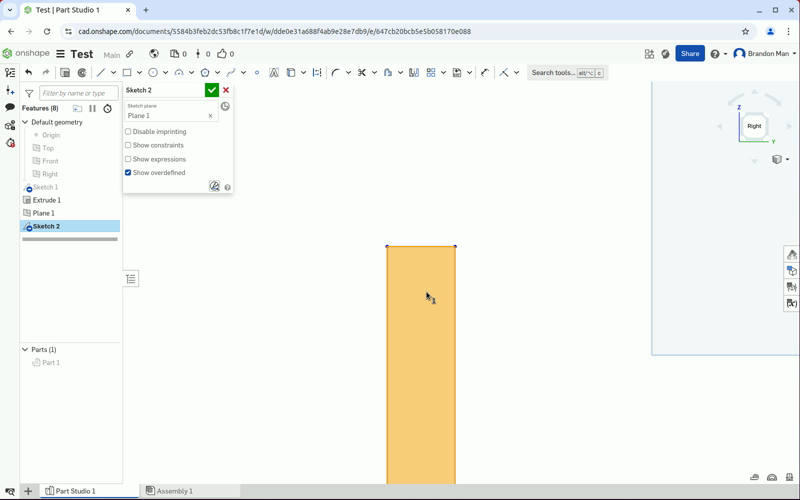
scroll(-6)
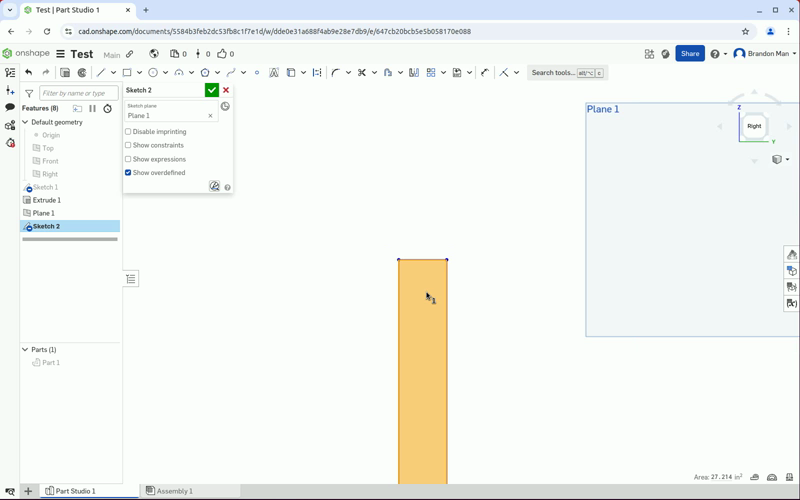
scroll(-6)
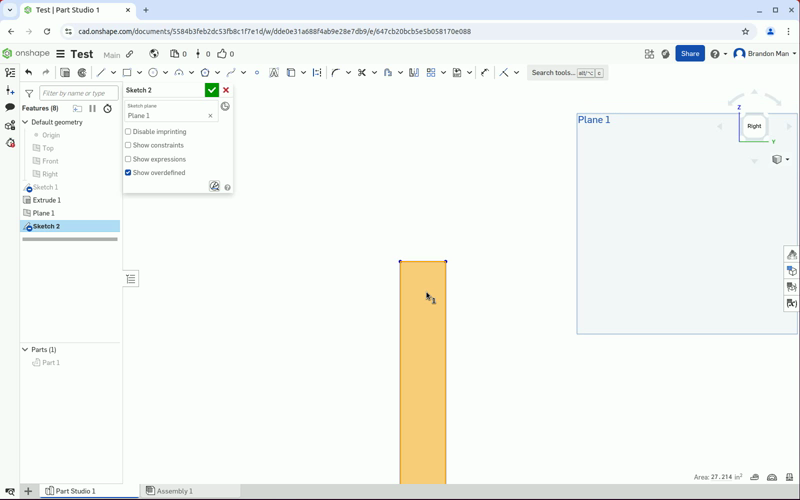
scroll(-6)
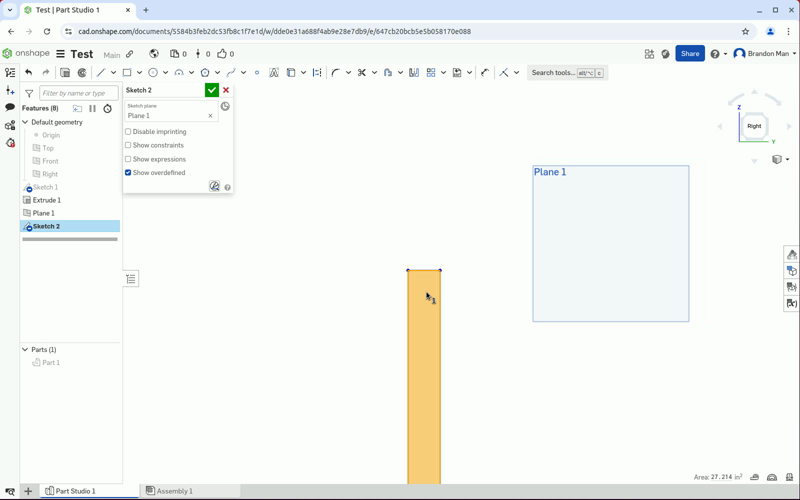
scroll(-6)
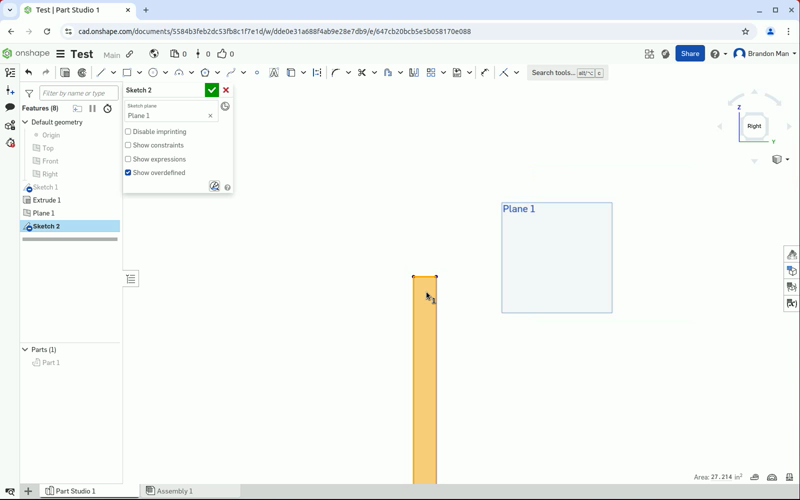
scroll(-6)
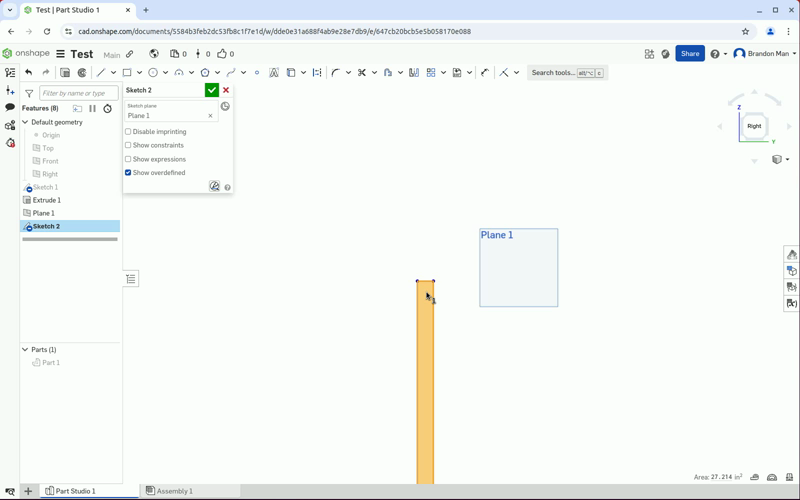
scroll(-6)
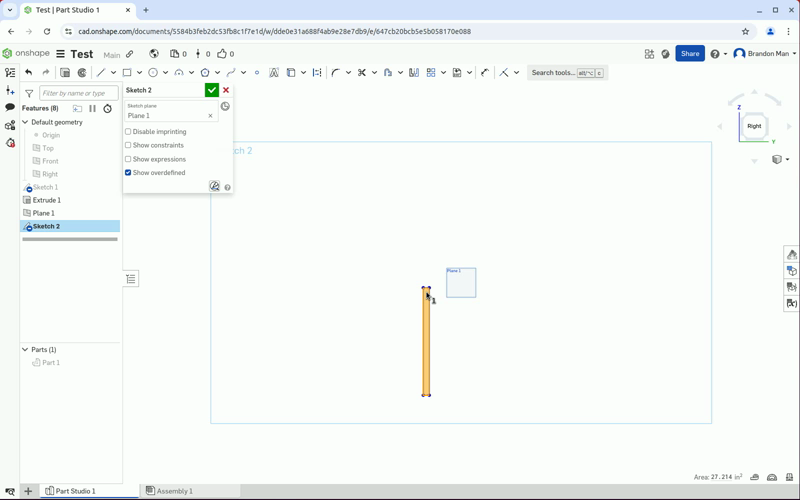
mouse_move(73, 352)
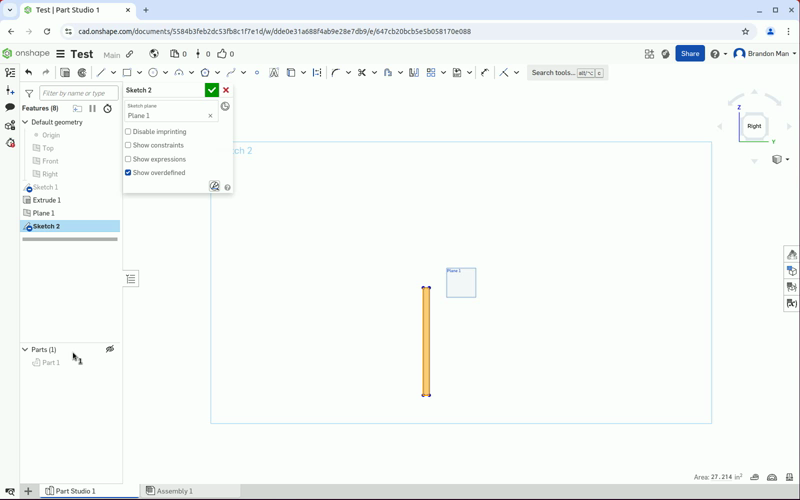
key(shift+y)
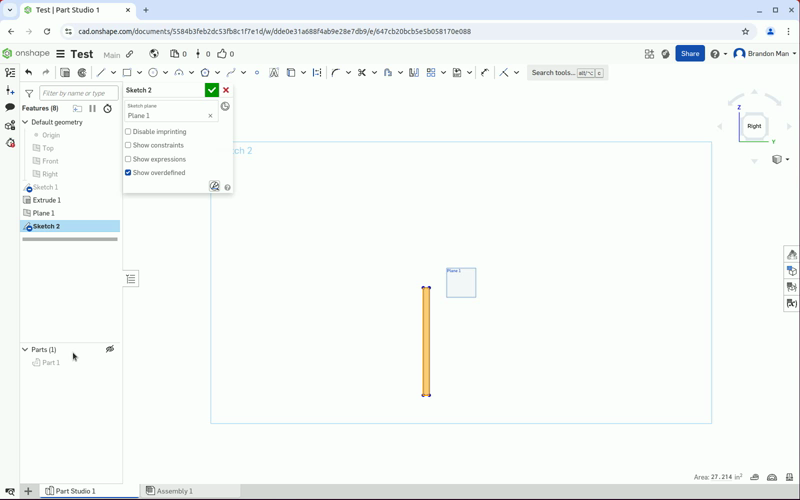
key(shift+e)
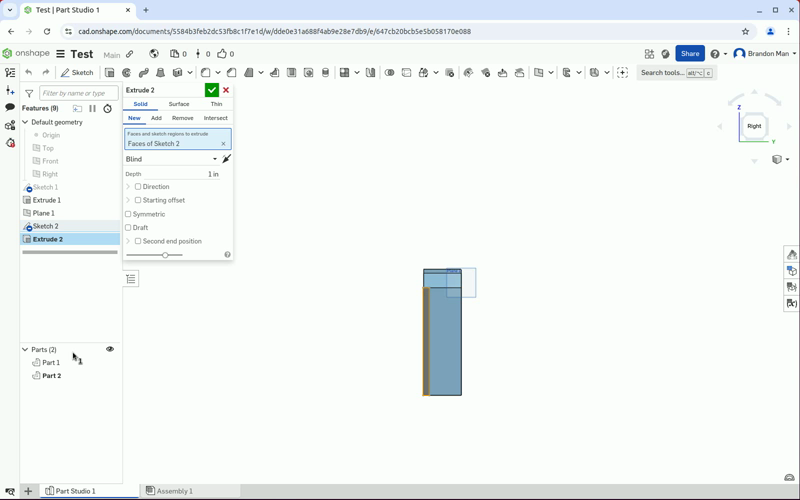
mouse_move(143, 106)
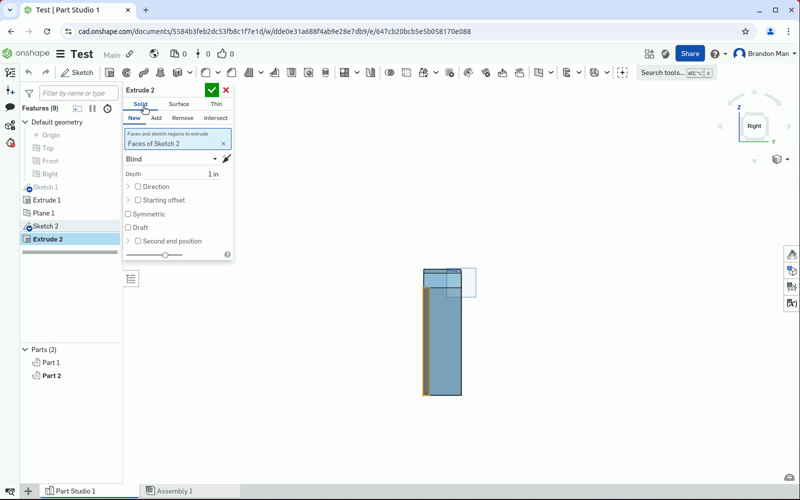
click(143, 106)
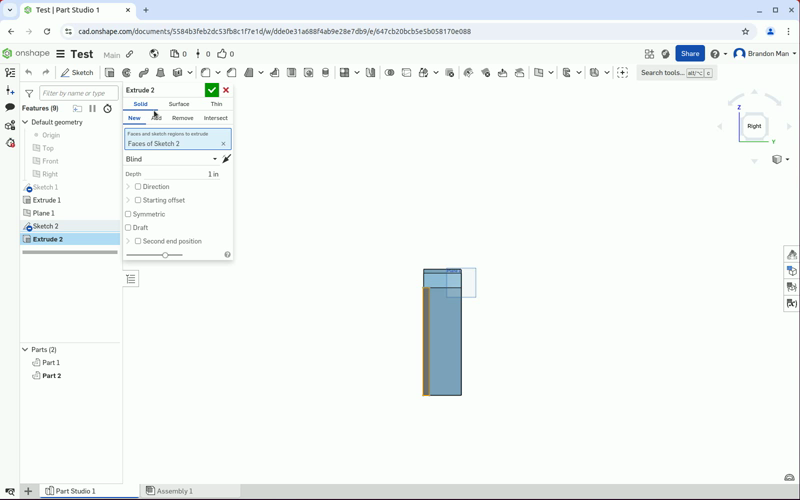
mouse_move(186, 120)
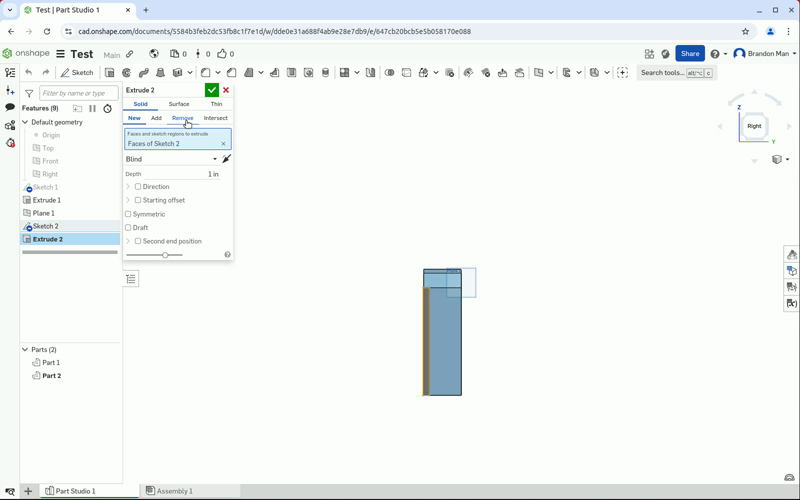
click(186, 120)
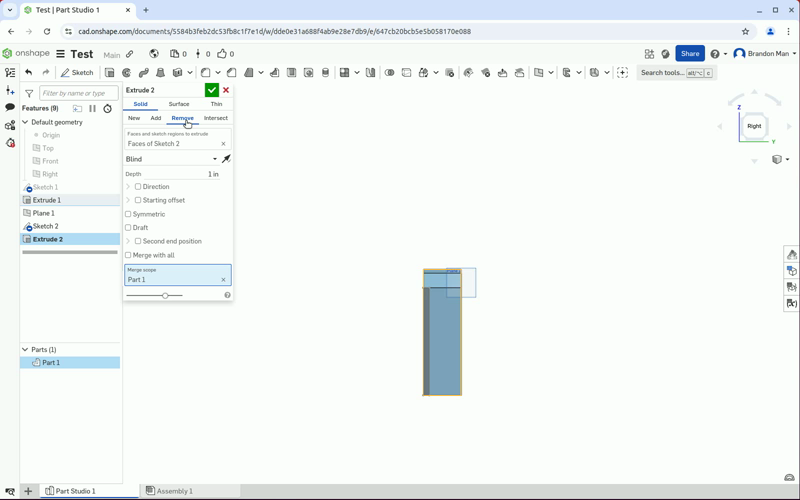
key(tab, 4)
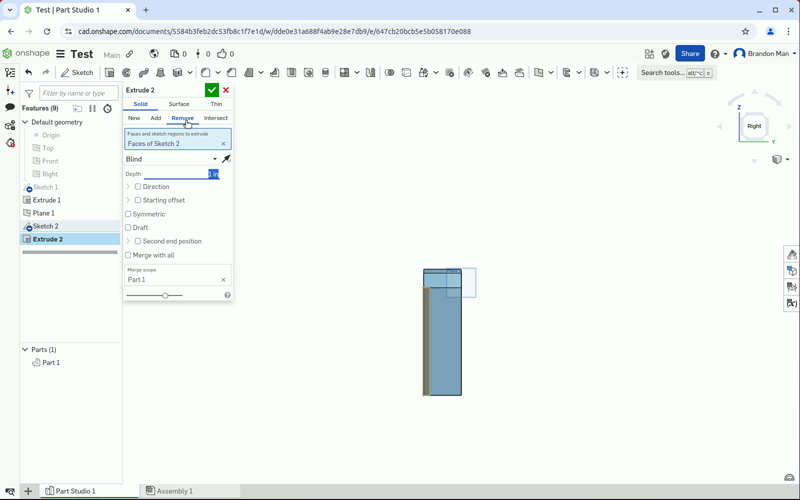
text(7.703)
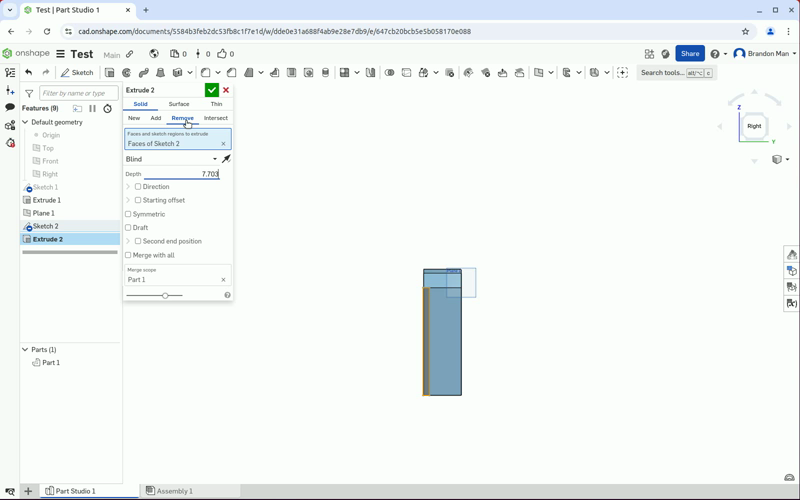
key(tab, 6)
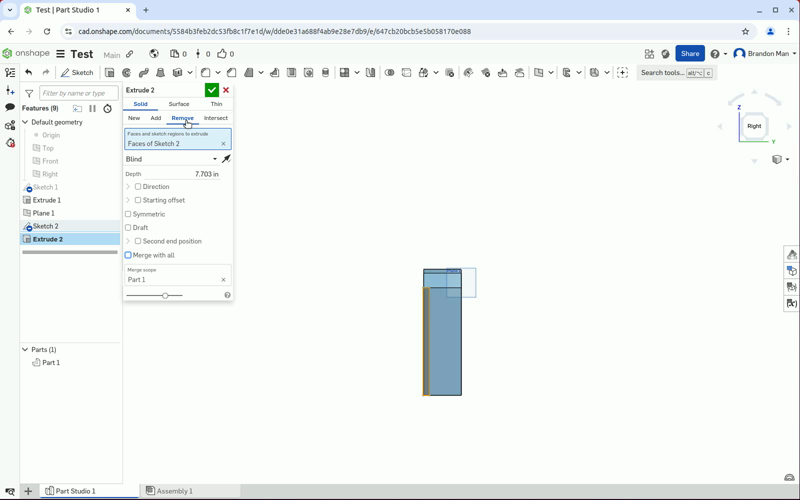
key(space)
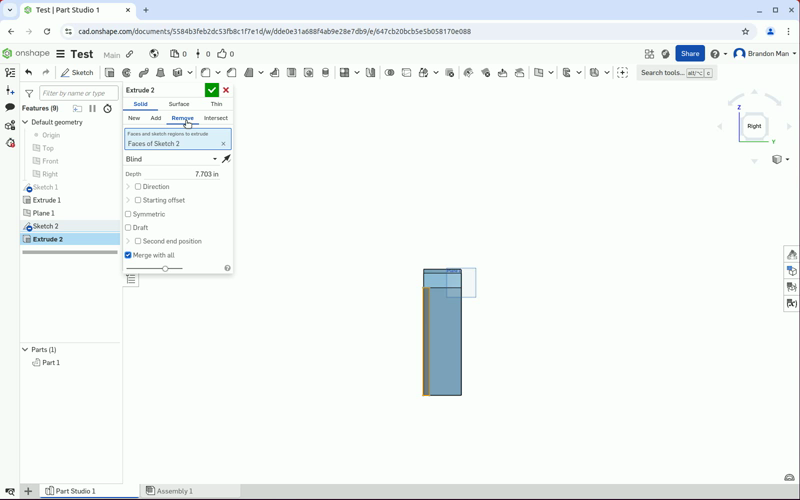
key(enter)
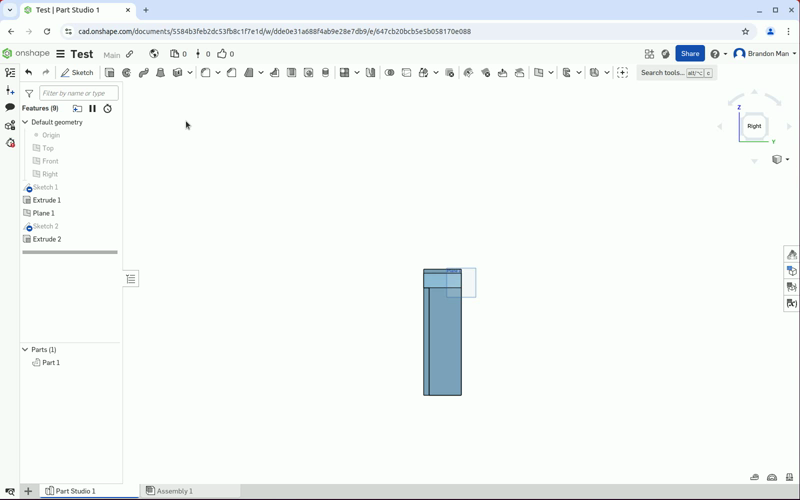
key(shift+h)
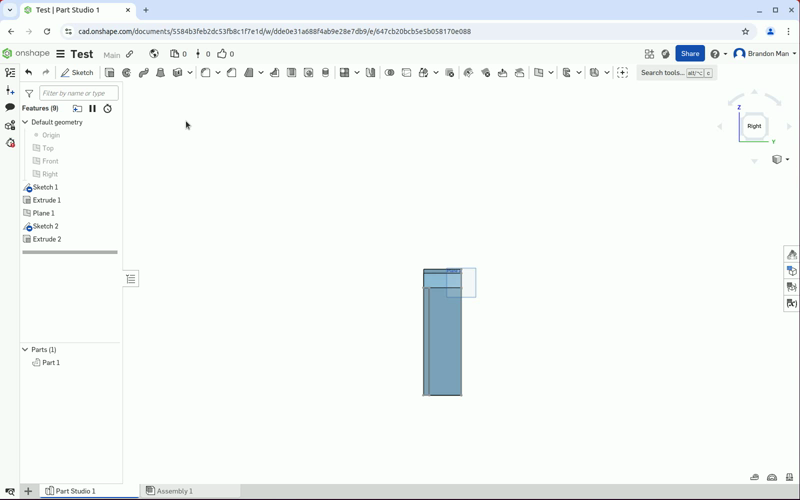
key(shift+h)
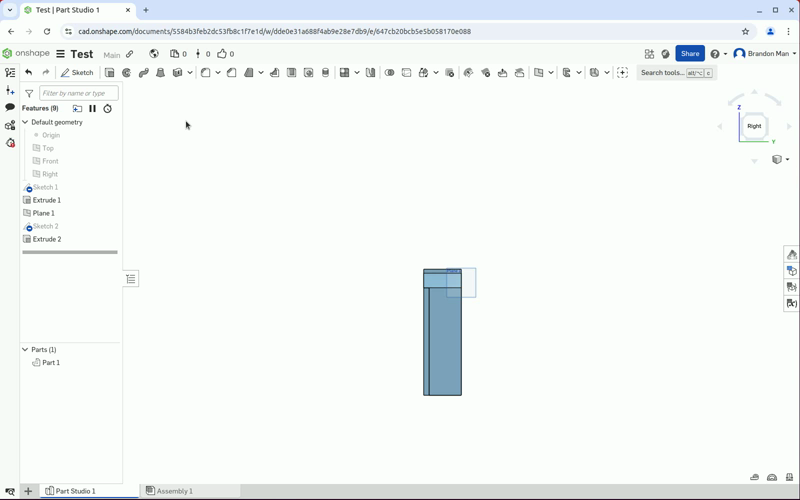
mouse_move(73, 189)
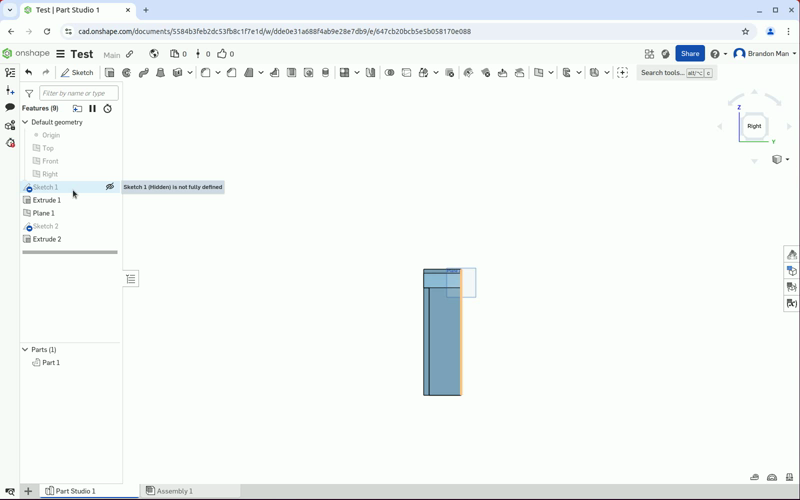
click(73, 189)
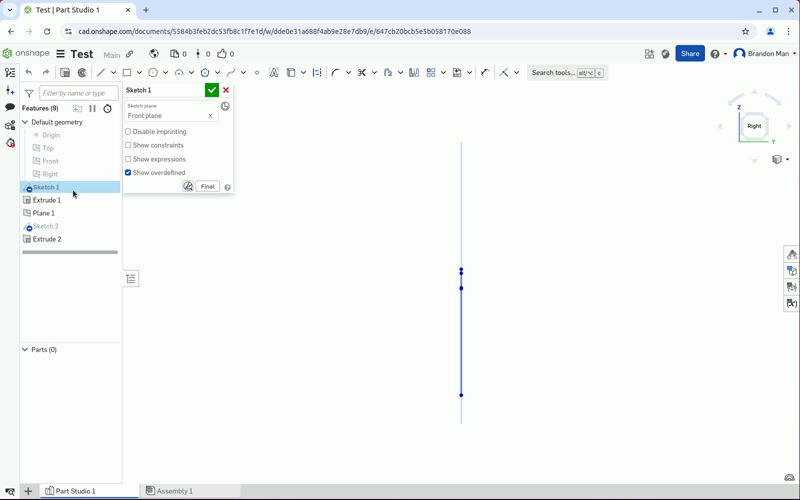
mouse_move(229, 92)
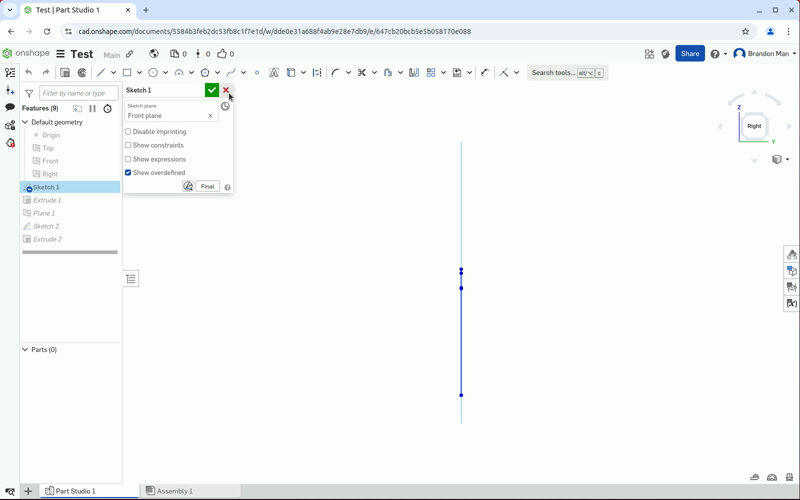
click(229, 92)
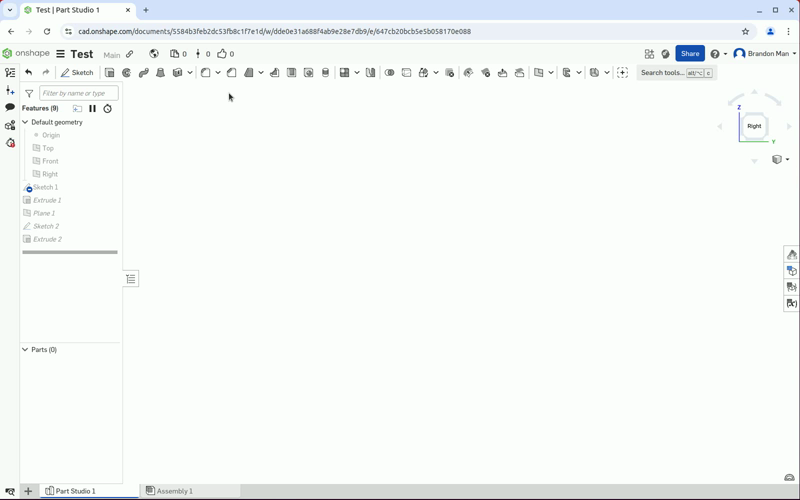
key(shift+s)
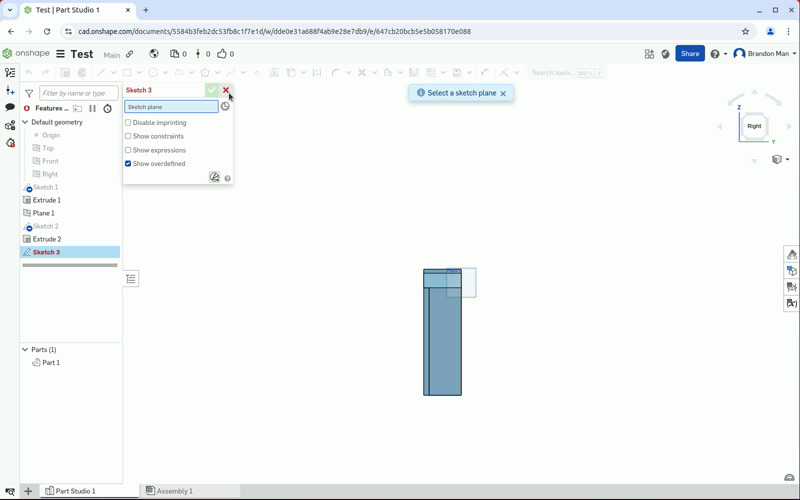
mouse_move(73, 215)
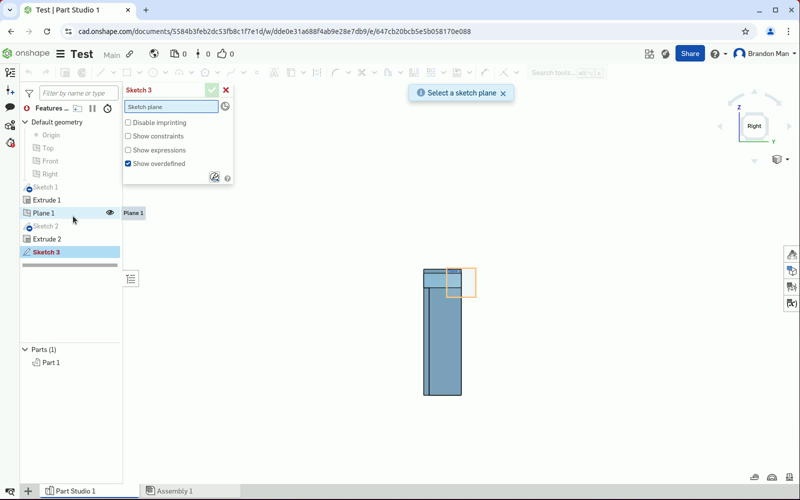
click(73, 215)
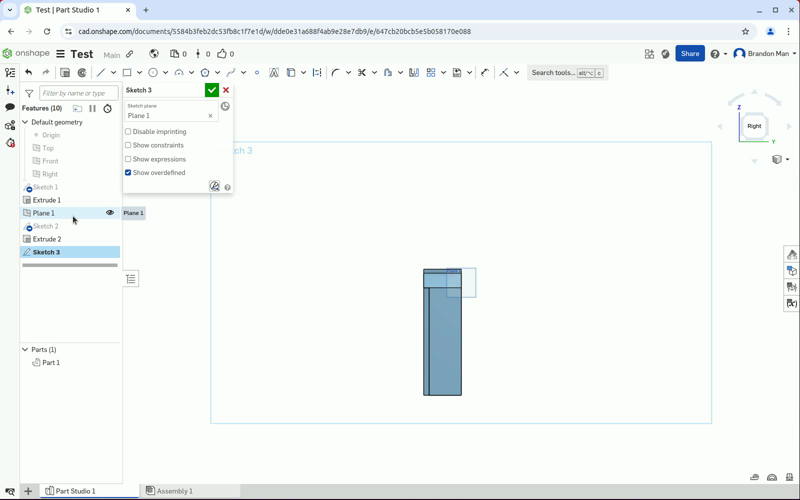
mouse_move(73, 352)
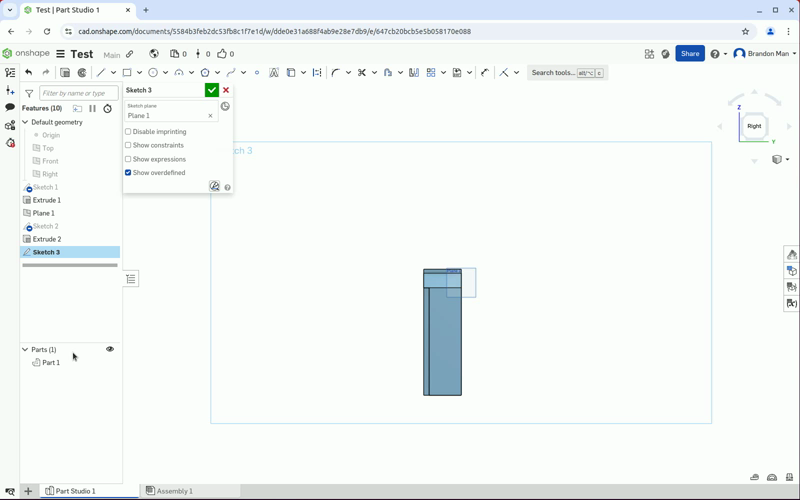
key(y)
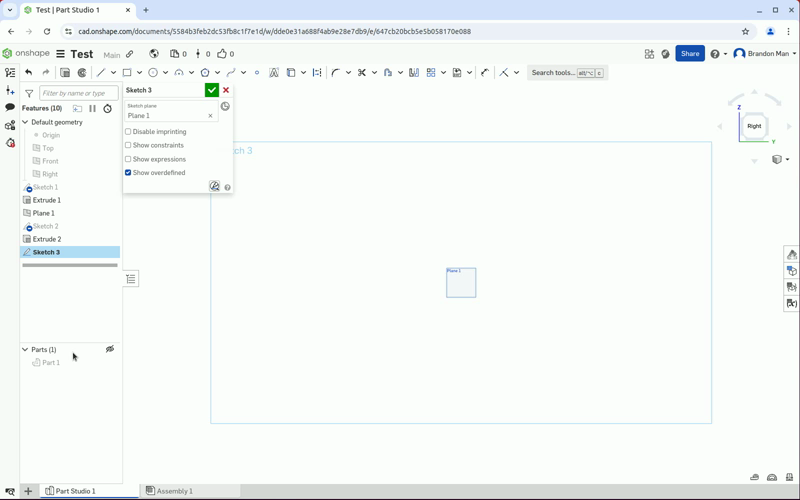
key(l)
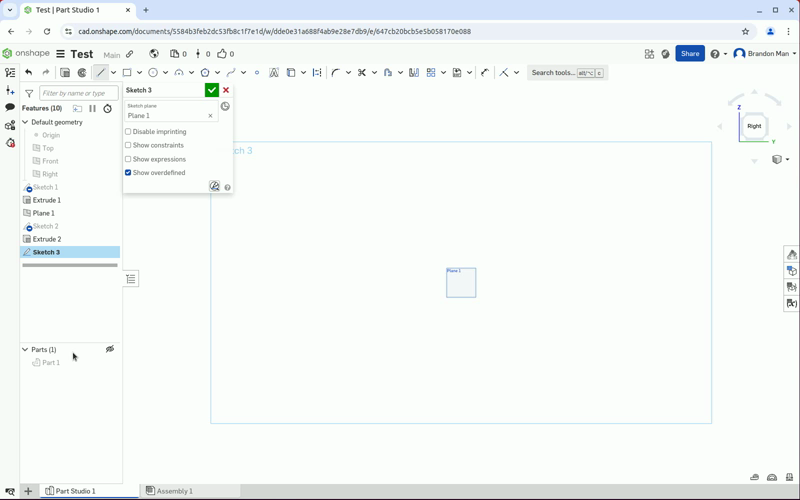
key_down(shift)
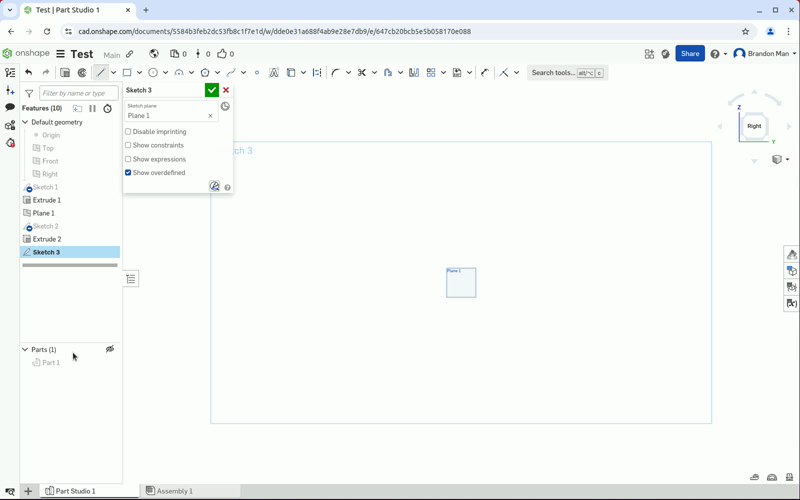
mouse_move(454, 395)
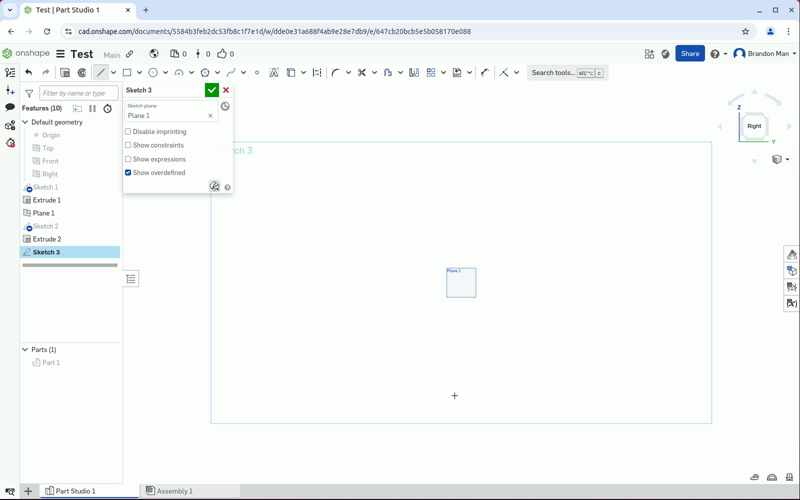
click(454, 395)
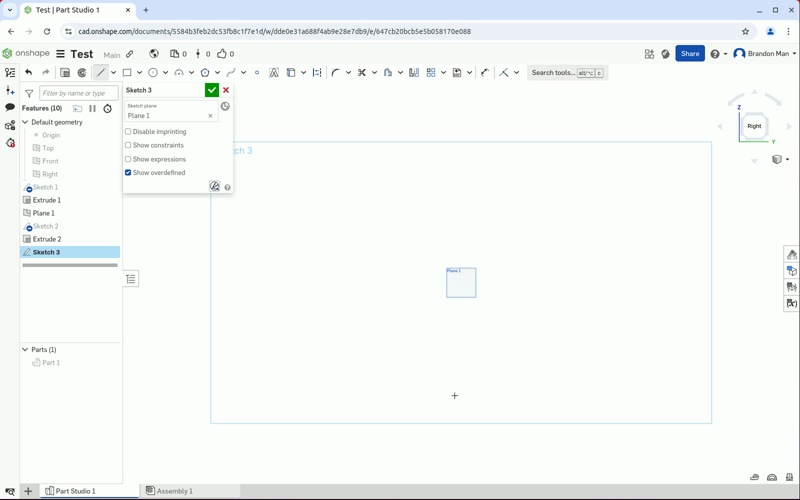
key_up(shift)
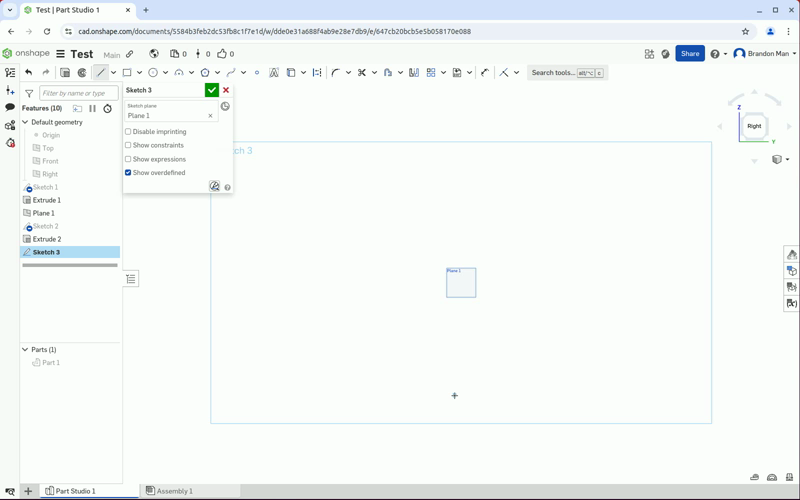
key_down(shift)
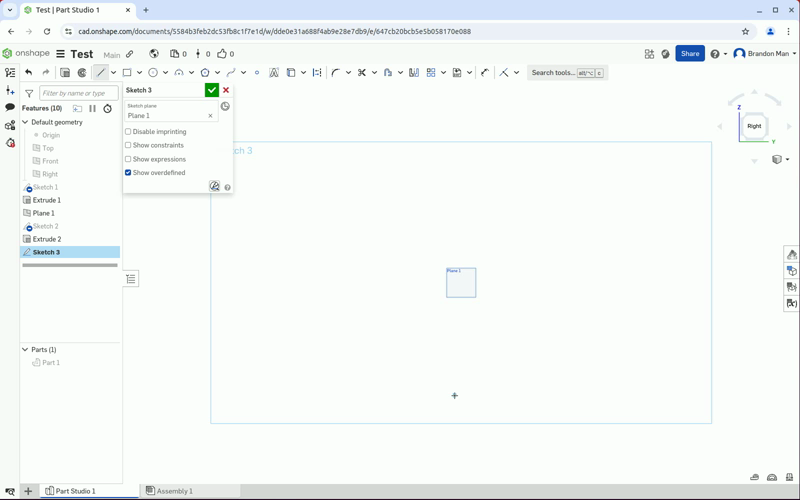
mouse_move(484, 395)
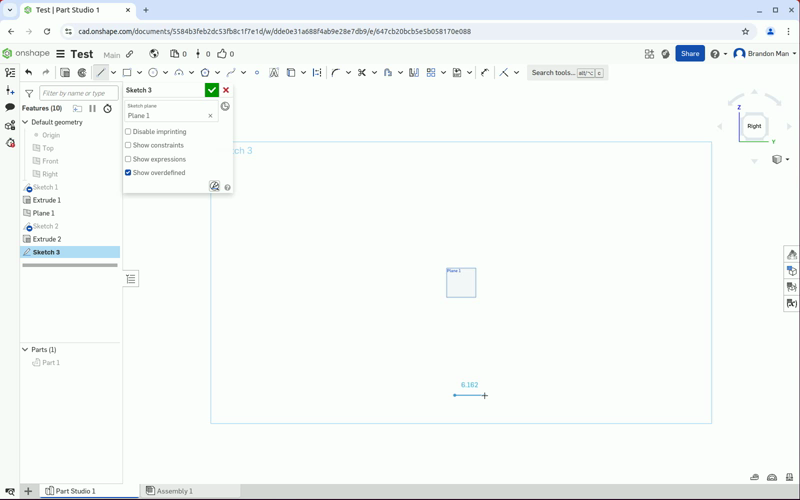
mouse_move(460, 395)
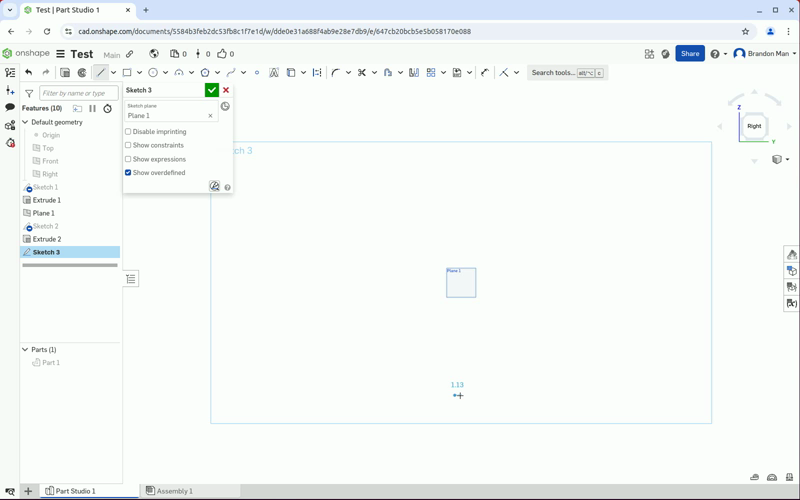
scroll(6)
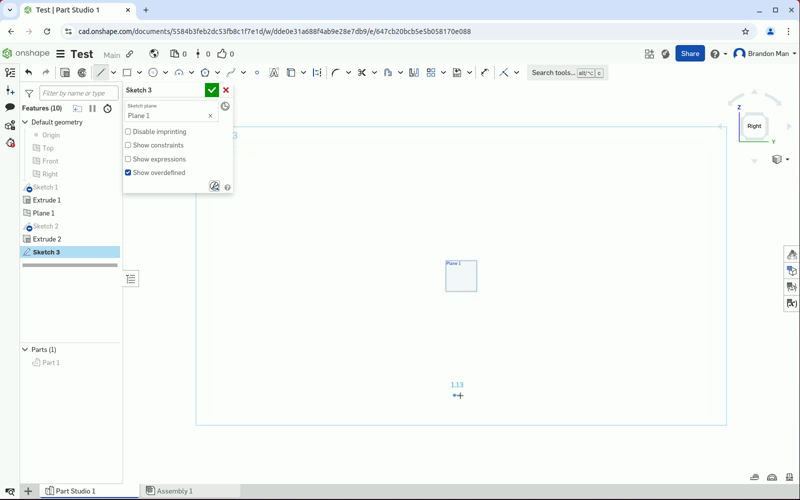
scroll(6)
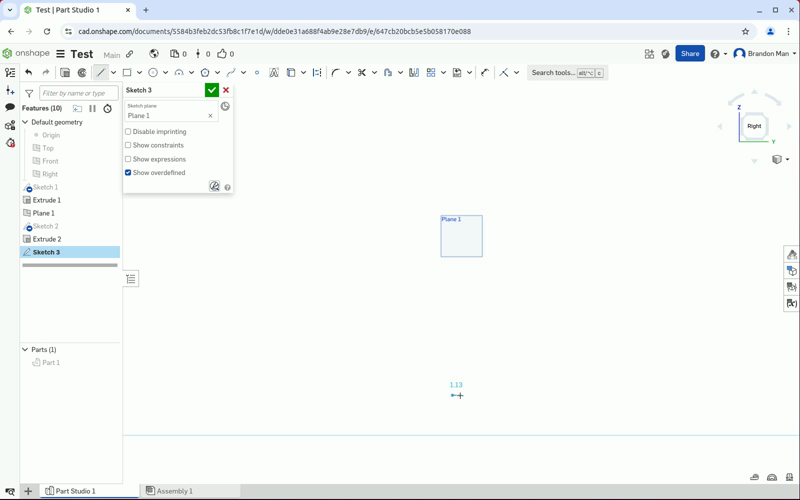
scroll(6)
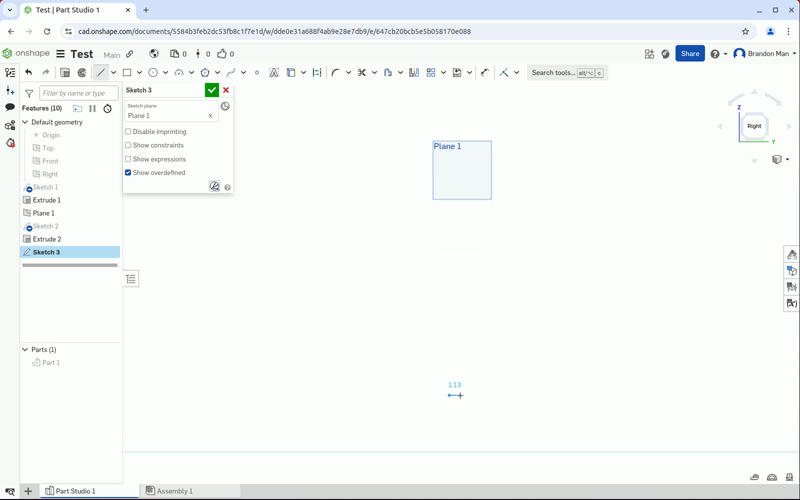
scroll(6)
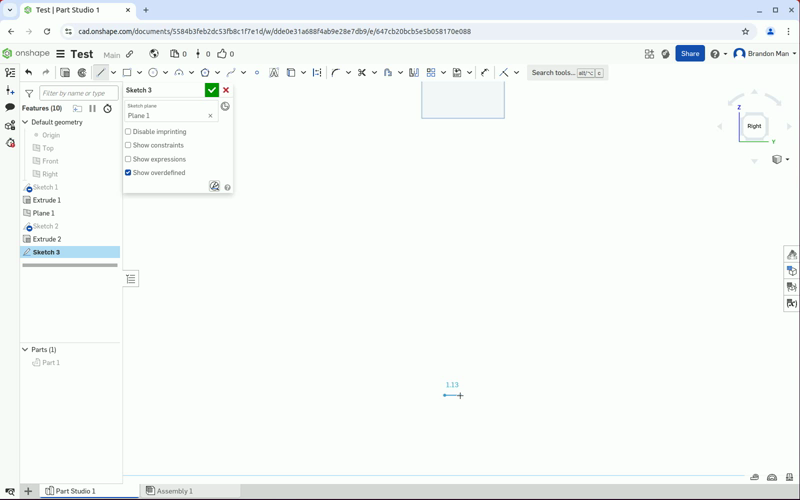
scroll(6)
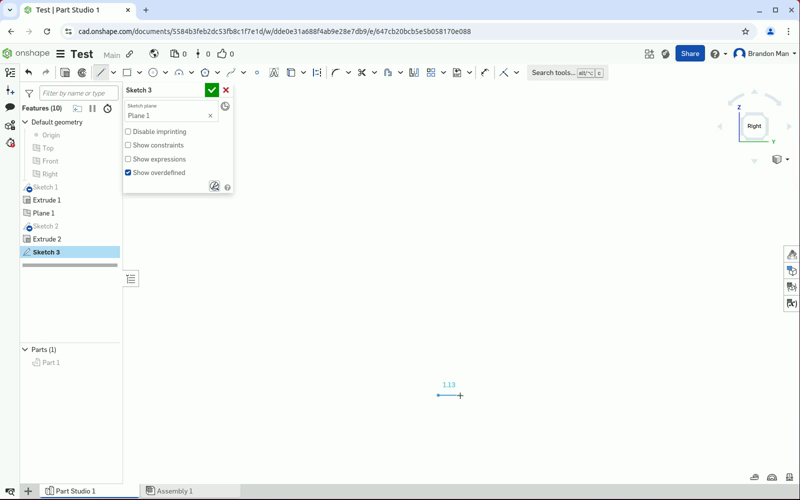
scroll(6)
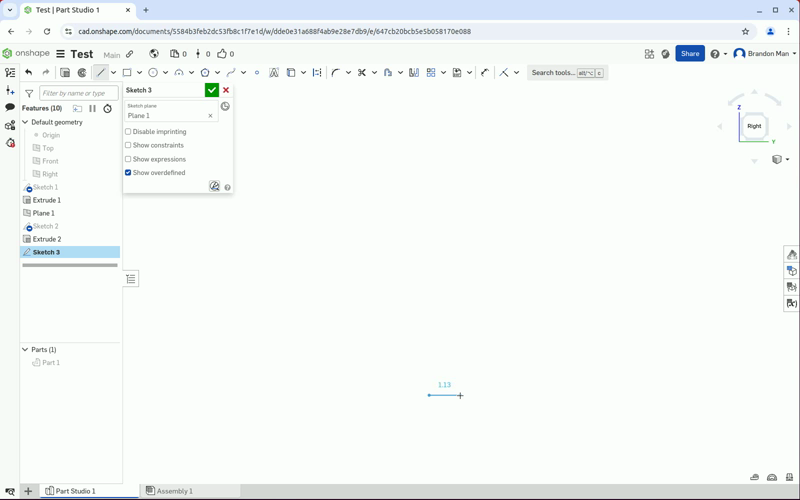
scroll(6)
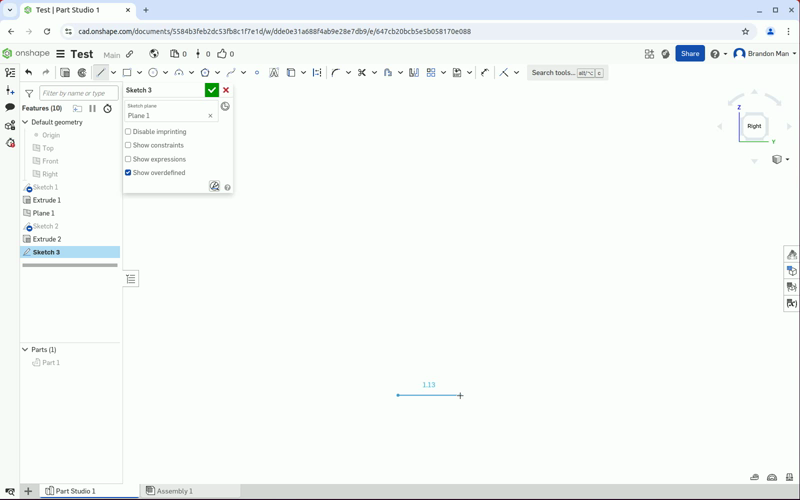
click(460, 395)
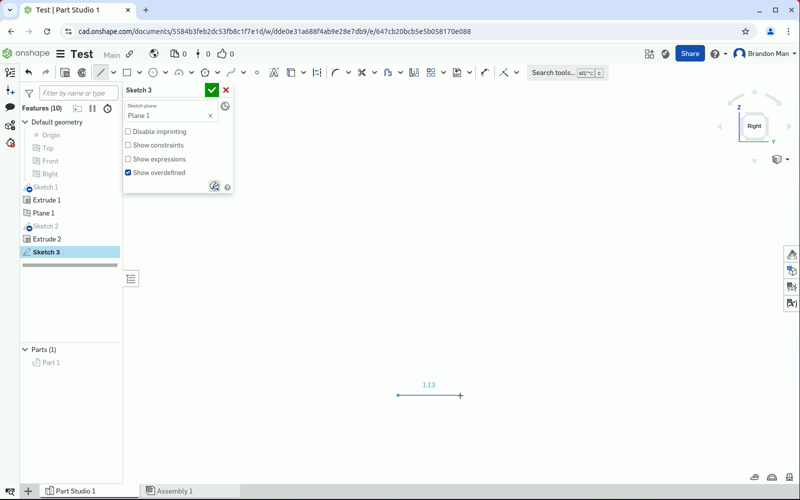
scroll(-6)
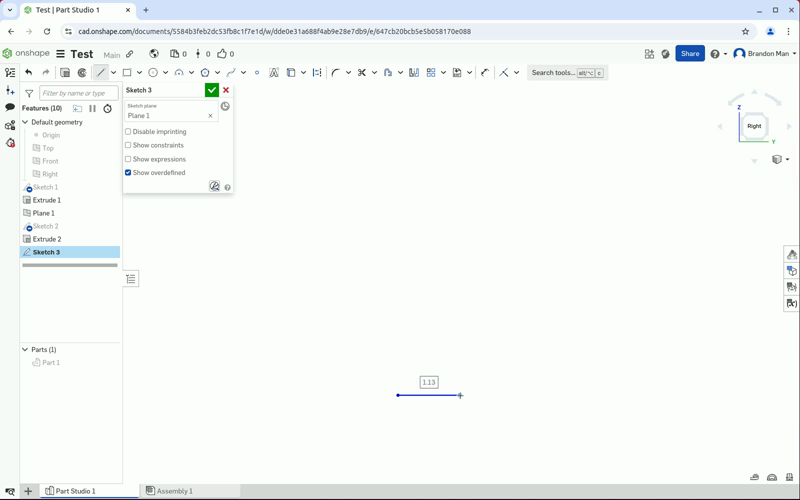
scroll(-6)
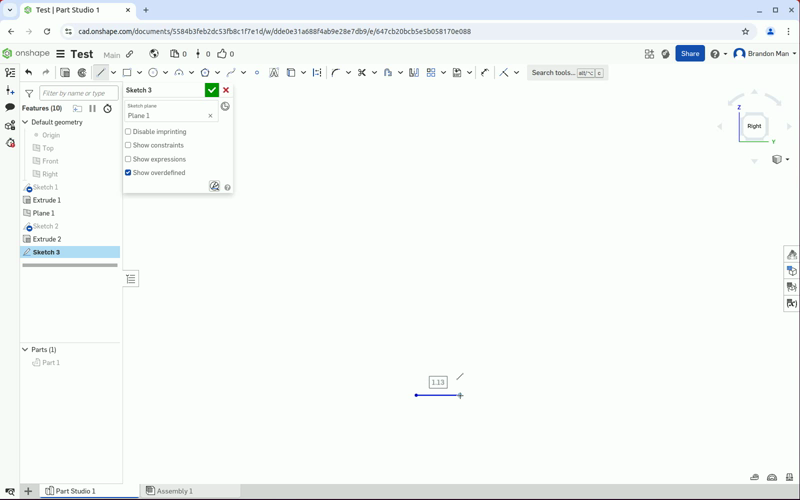
scroll(-6)
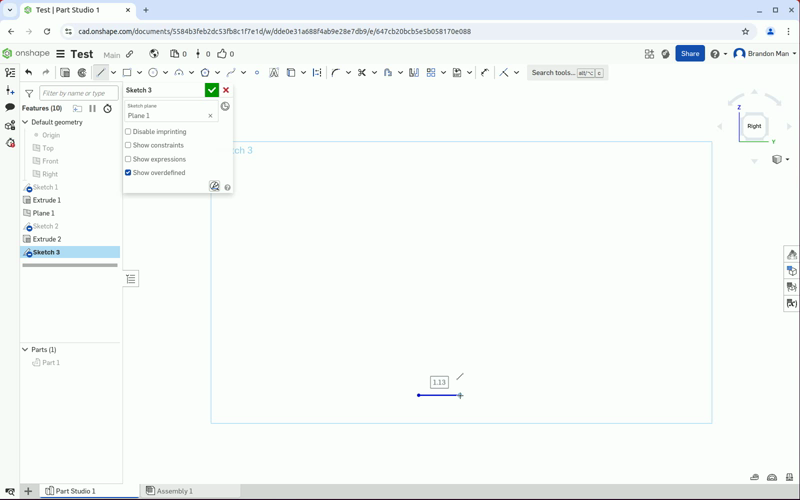
scroll(-6)
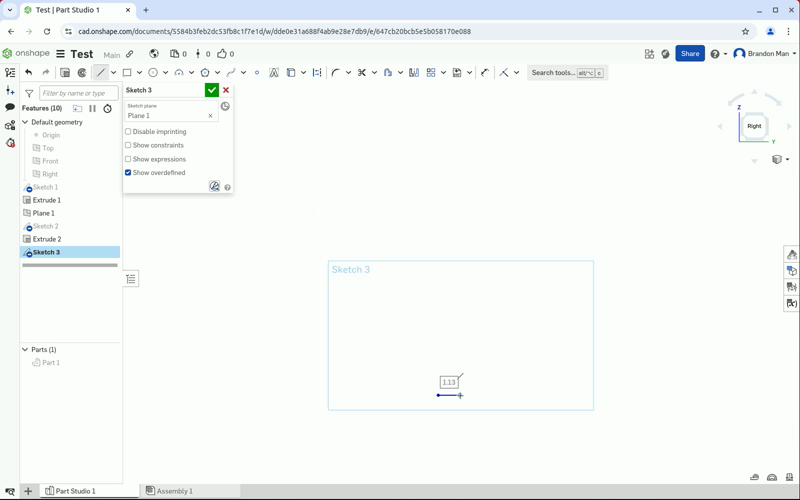
scroll(-6)
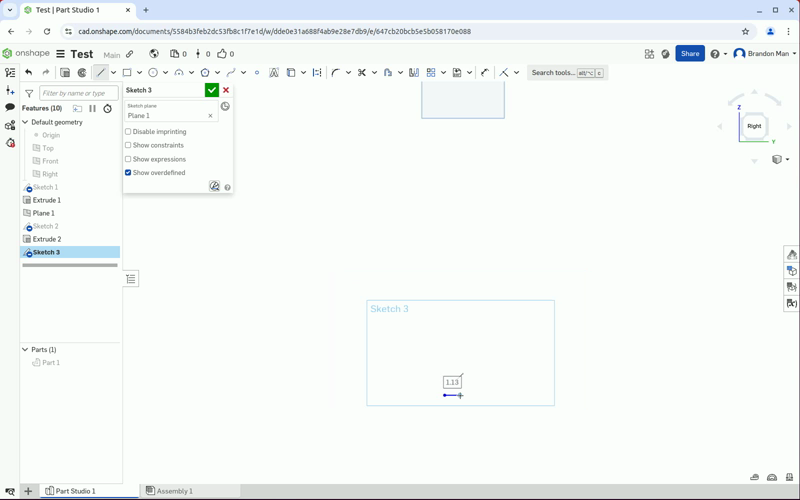
scroll(-6)
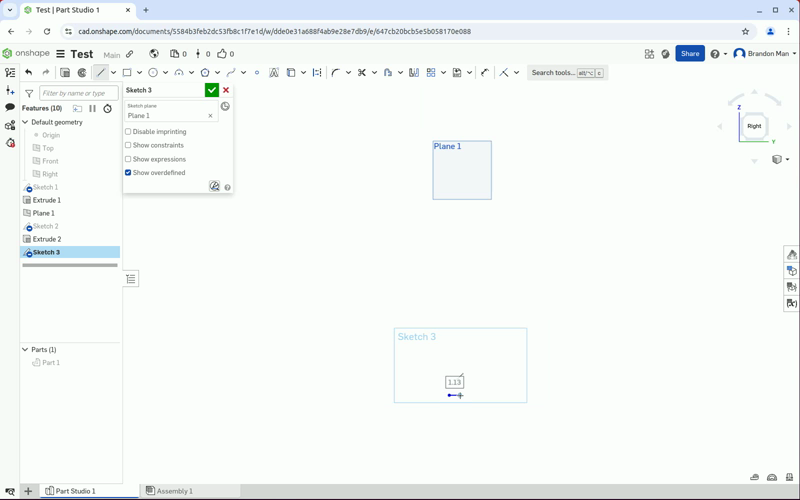
scroll(-6)
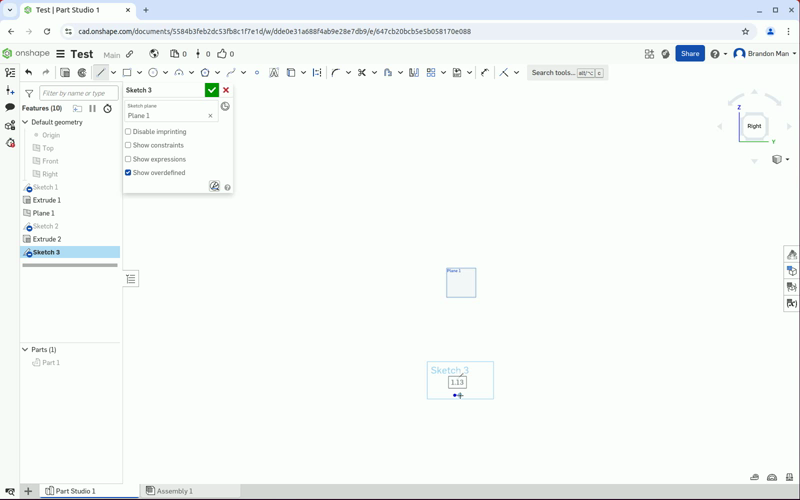
key_up(shift)
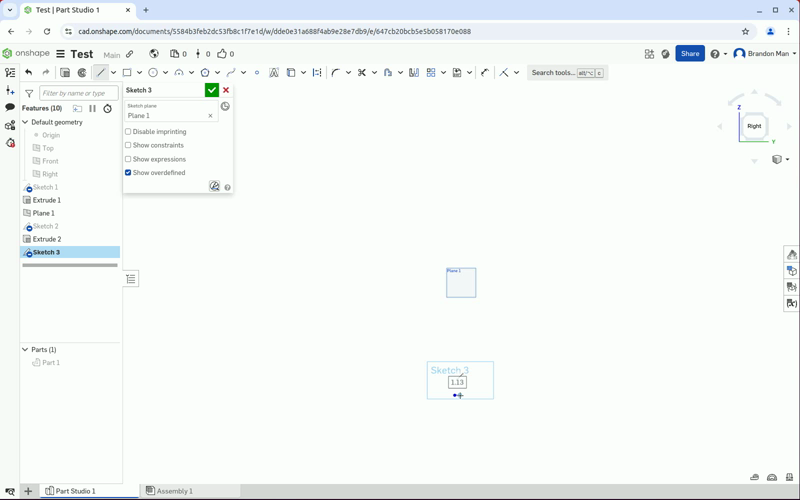
key_down(shift)
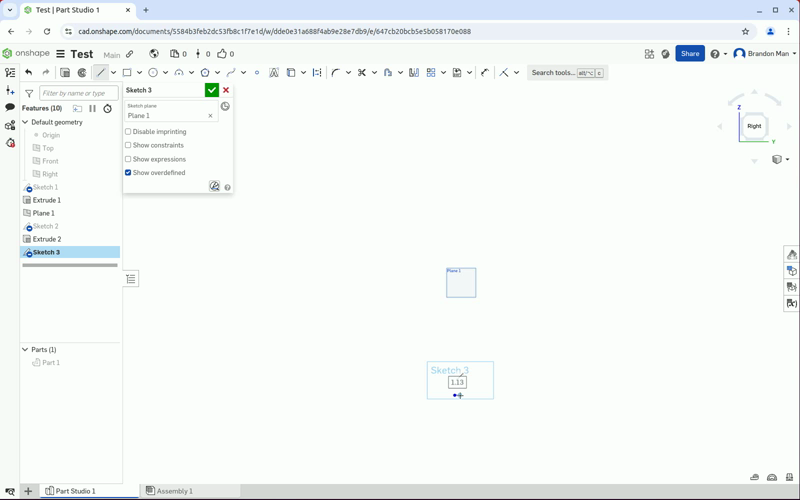
mouse_move(460, 287)
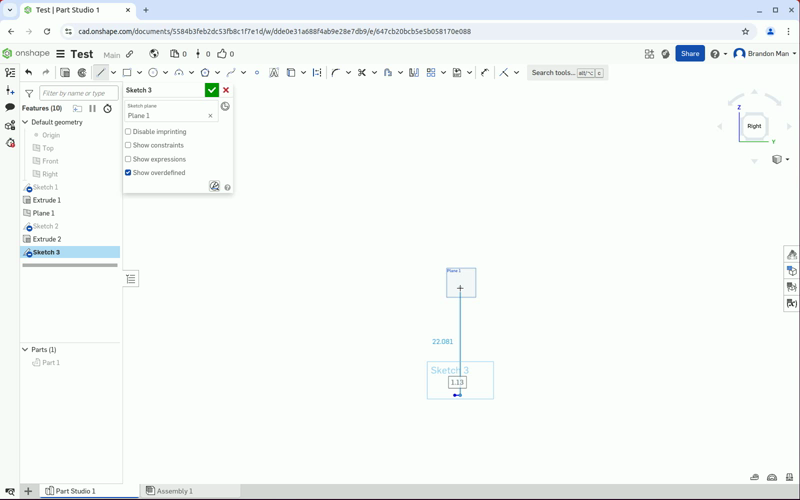
click(460, 287)
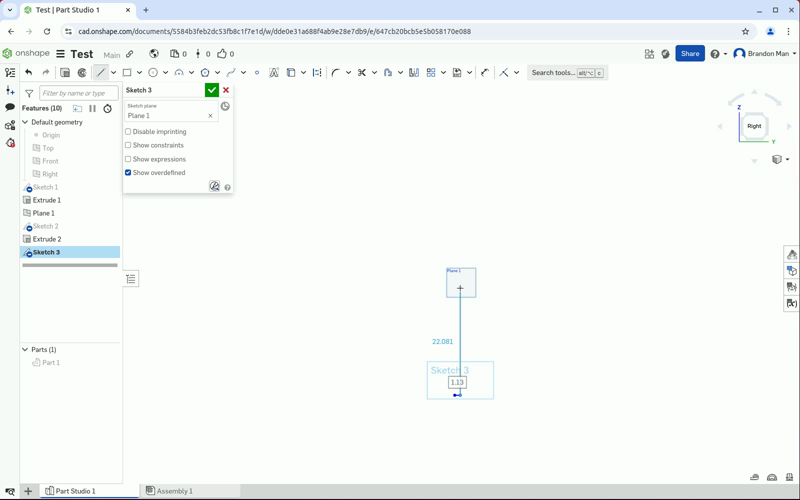
key_up(shift)
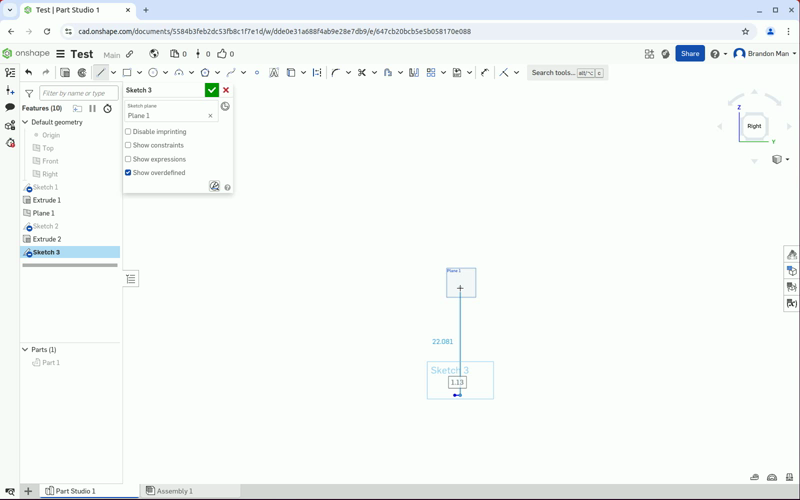
key_down(shift)
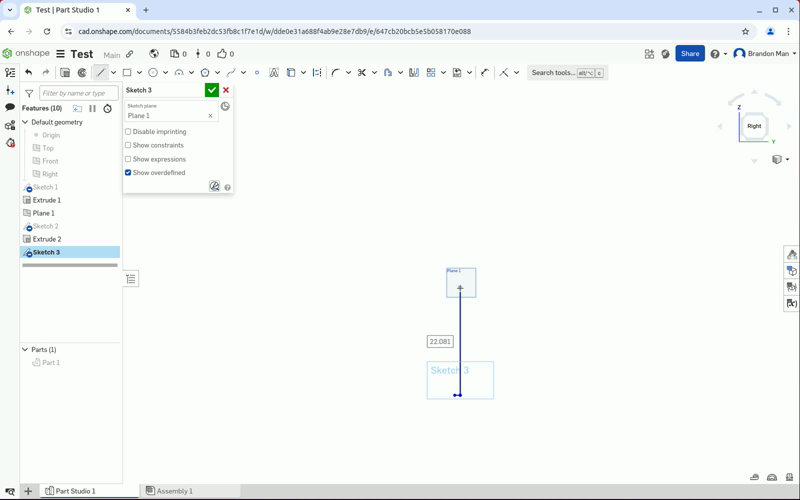
mouse_move(490, 287)
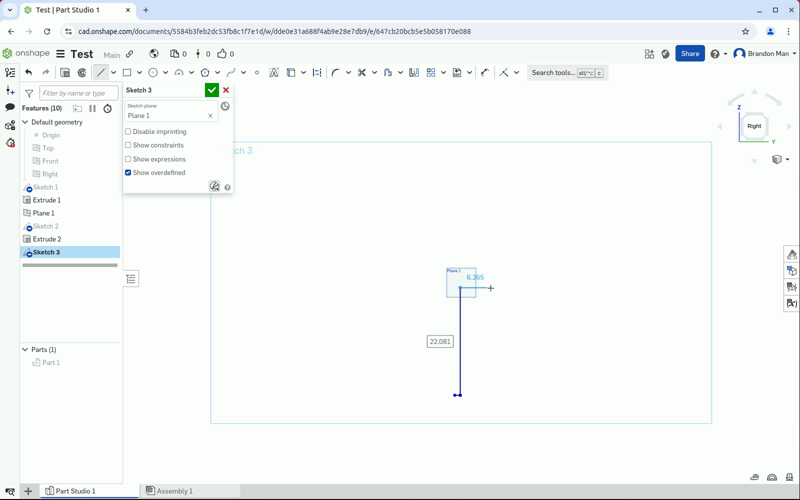
mouse_move(454, 287)
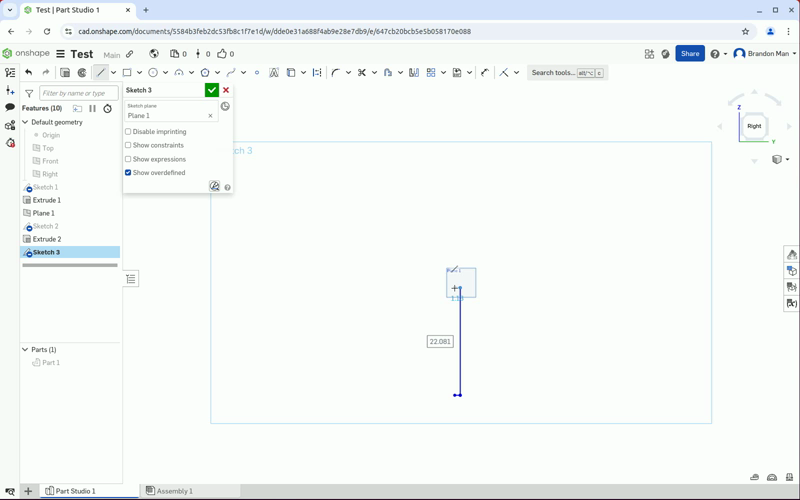
scroll(6)
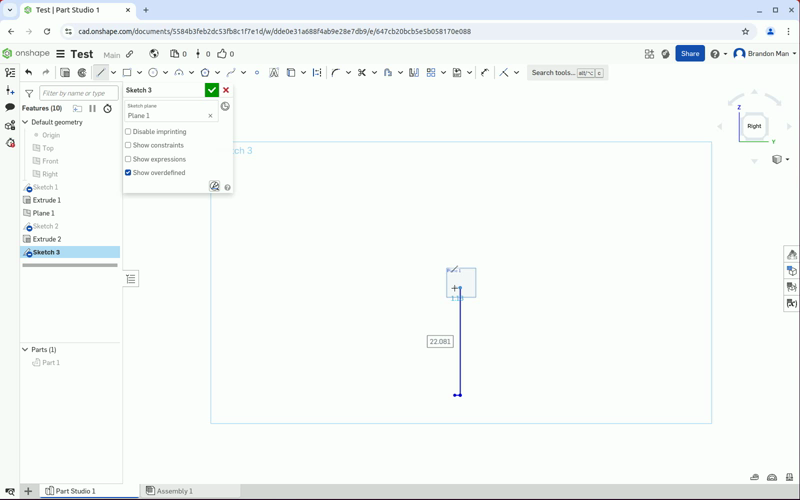
scroll(6)
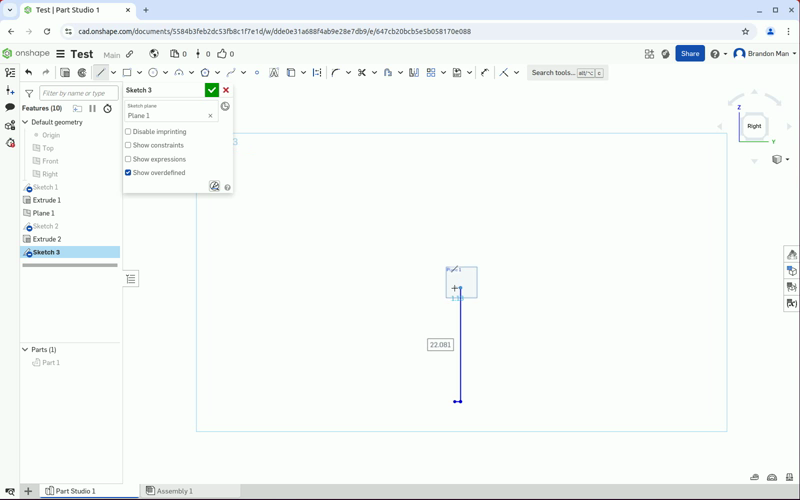
scroll(6)
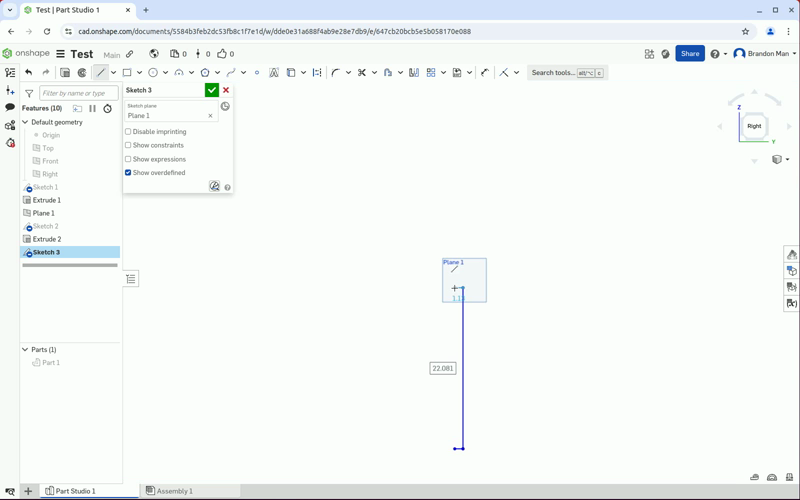
scroll(6)
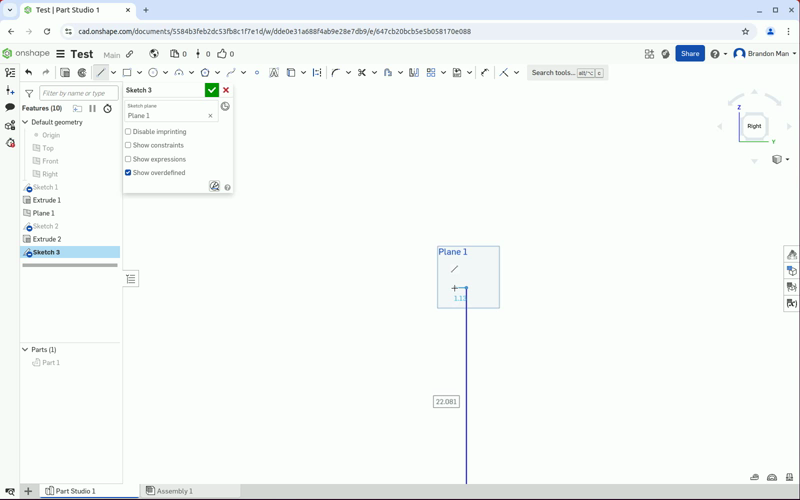
scroll(6)
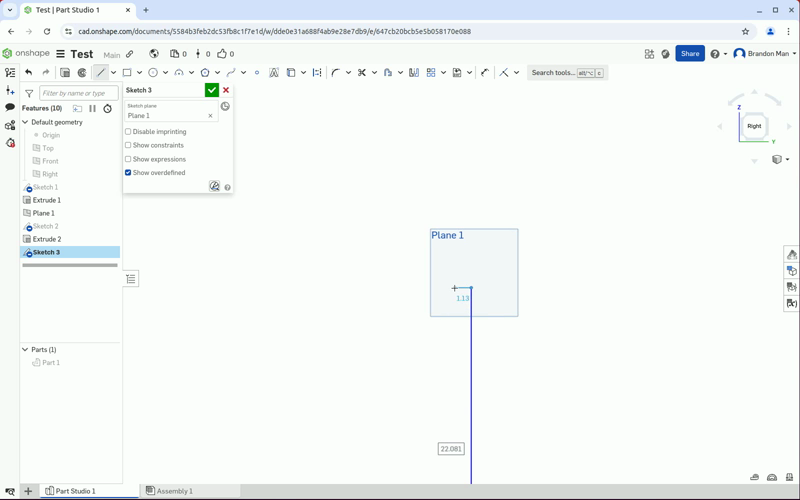
scroll(6)
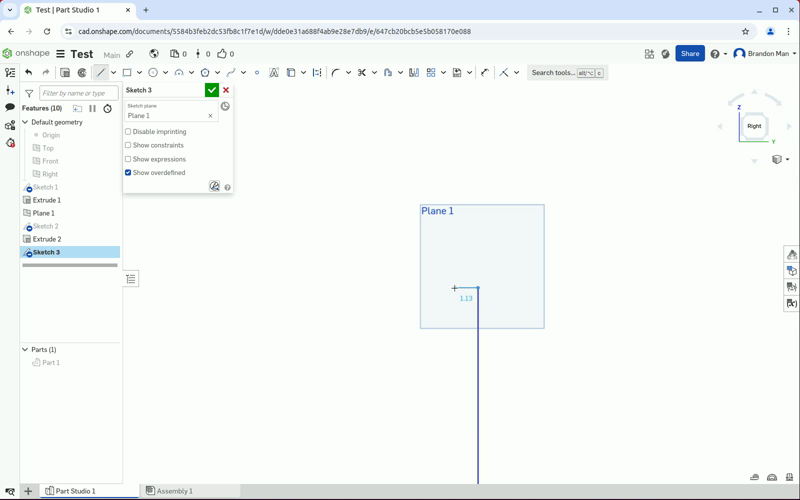
scroll(6)
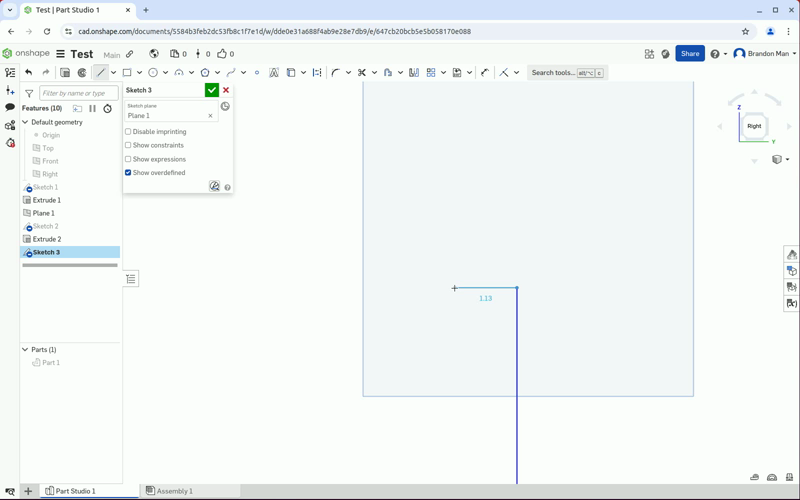
click(454, 287)
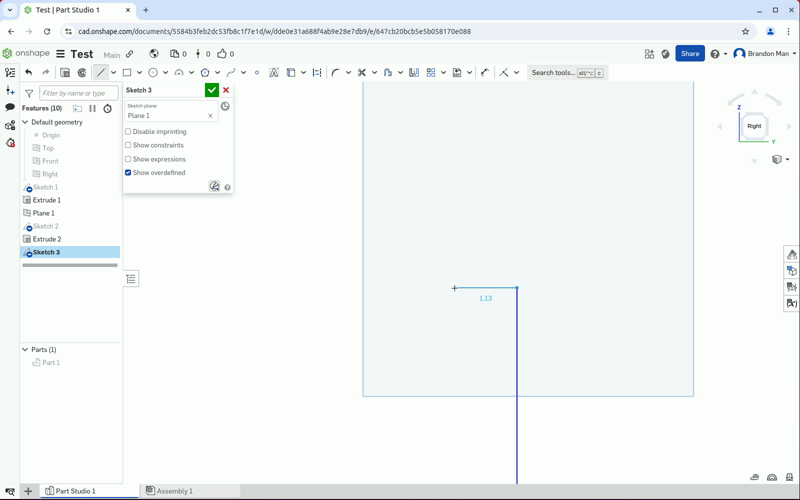
scroll(-6)
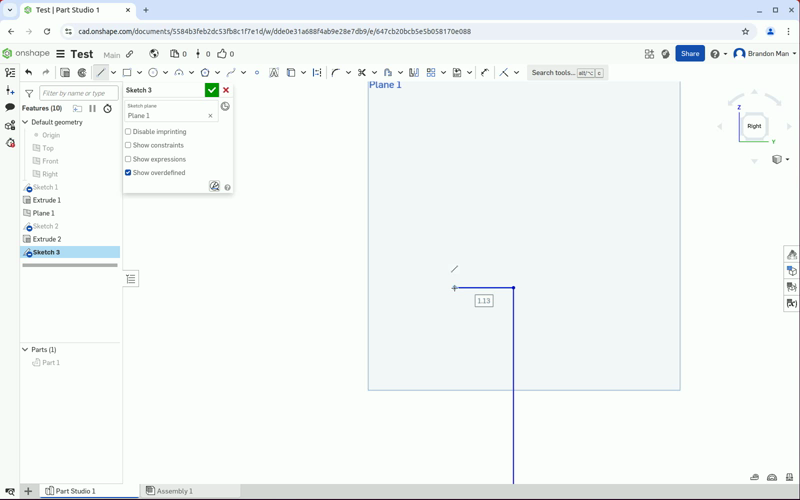
scroll(-6)
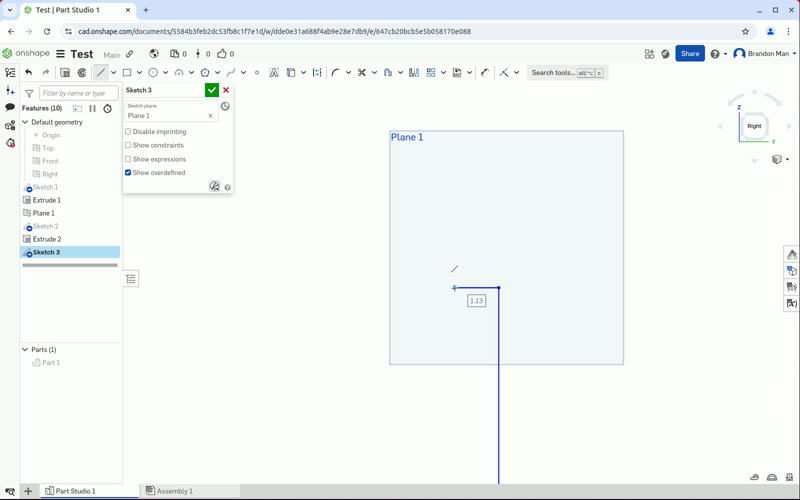
scroll(-6)
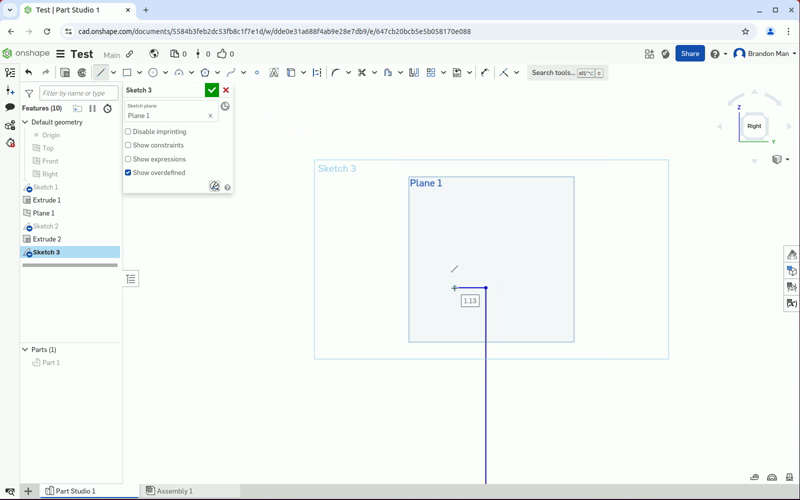
scroll(-6)
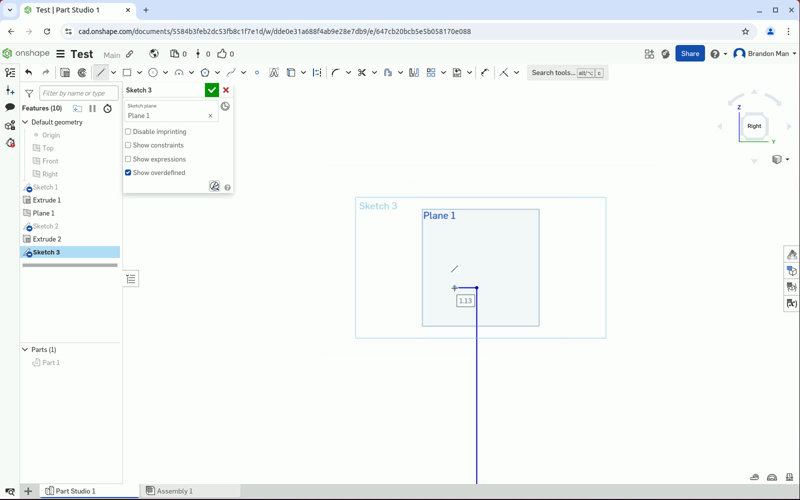
scroll(-6)
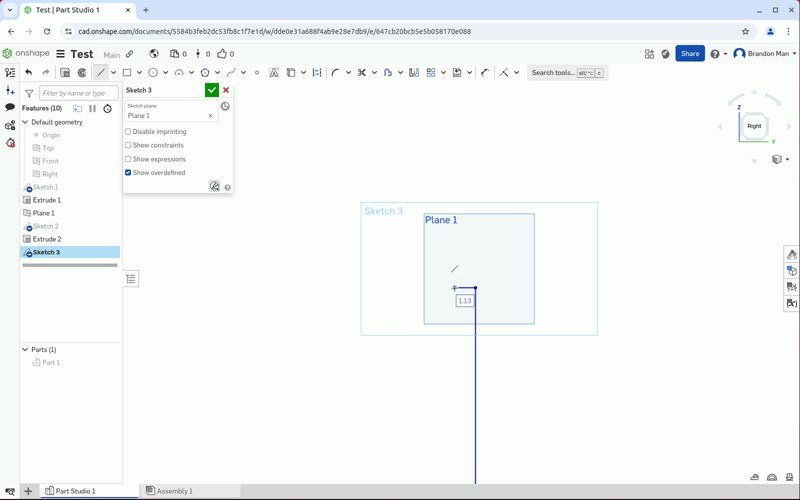
scroll(-6)
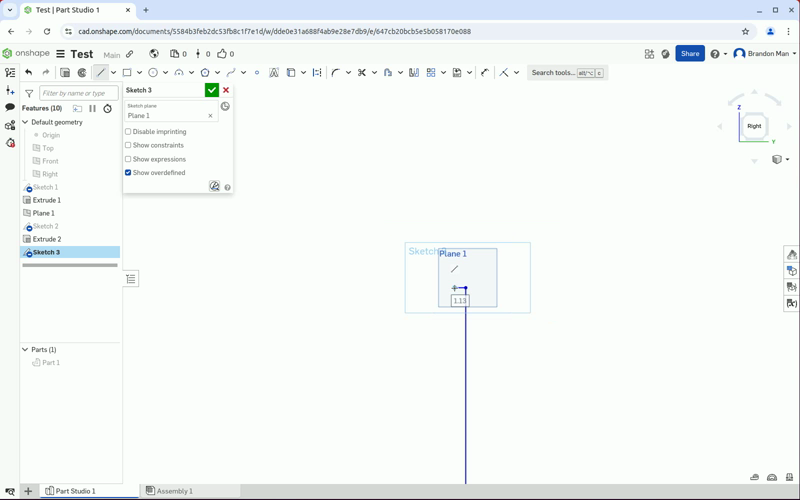
scroll(-6)
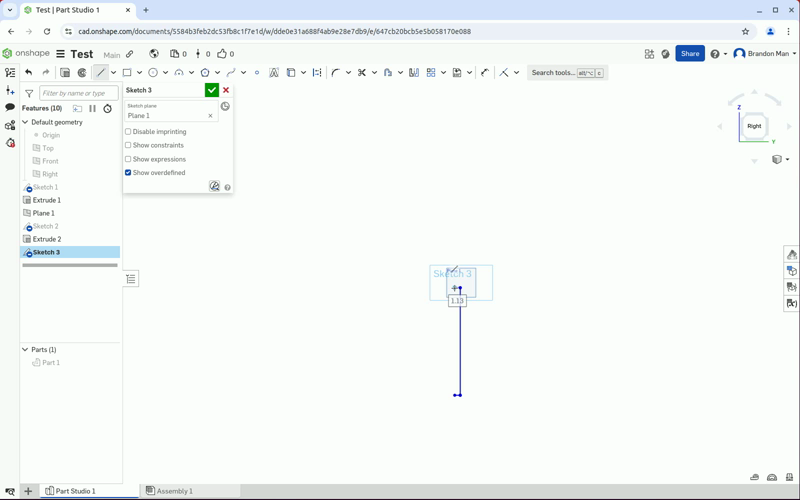
key_up(shift)
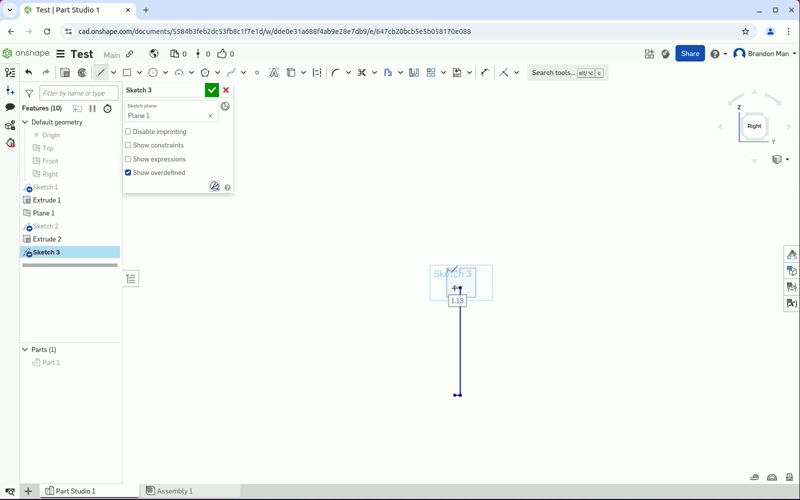
key_down(shift)
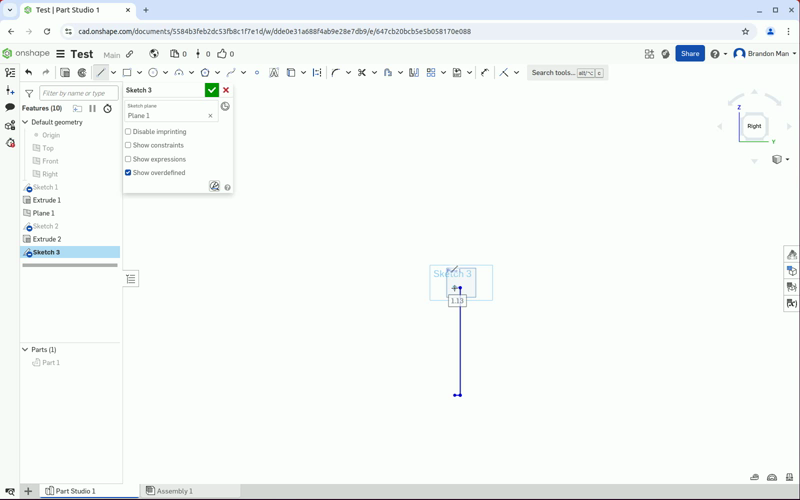
mouse_move(454, 395)
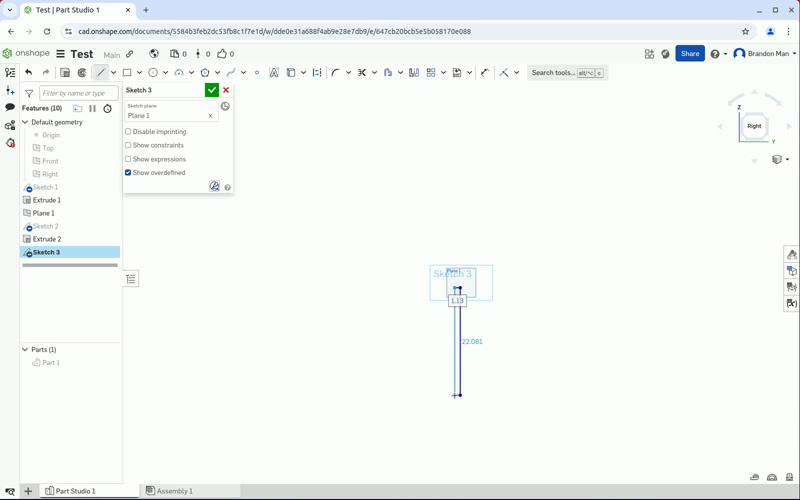
key_up(shift)
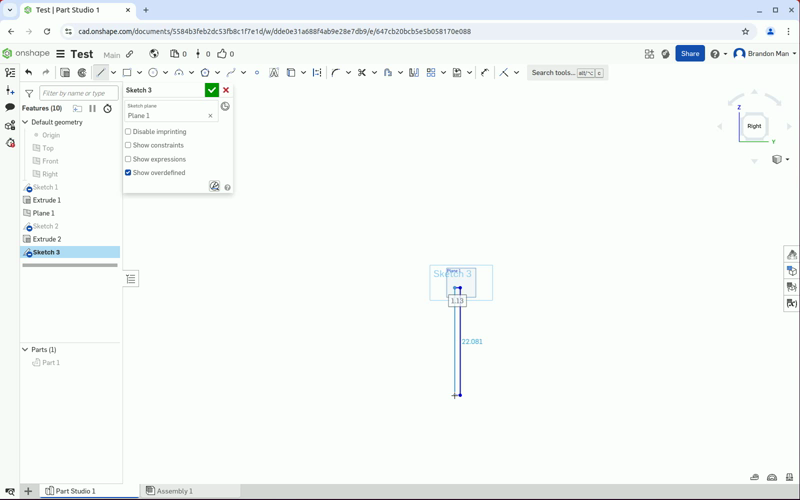
click(454, 395)
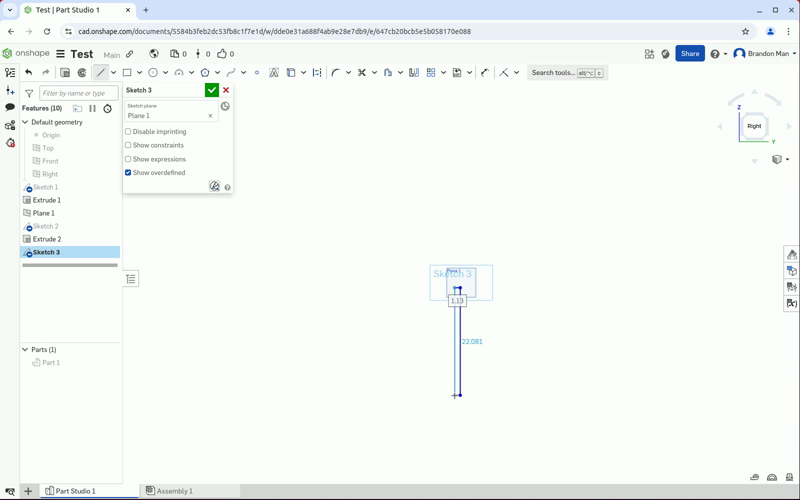
key(esc)
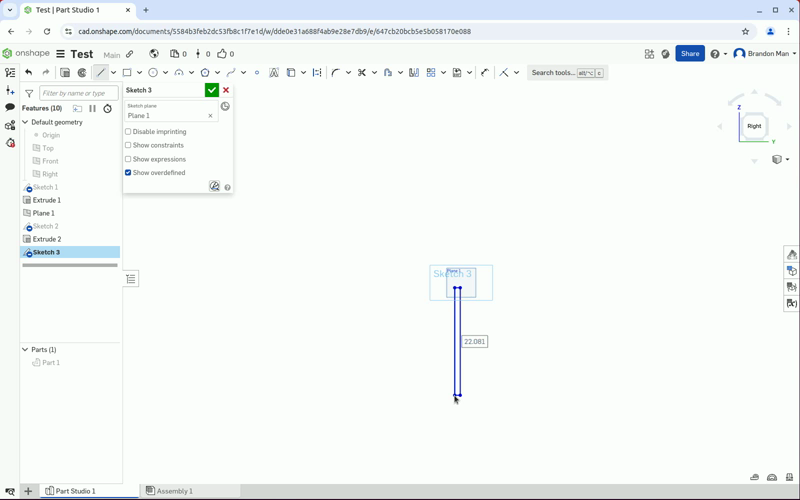
mouse_move(456, 306)
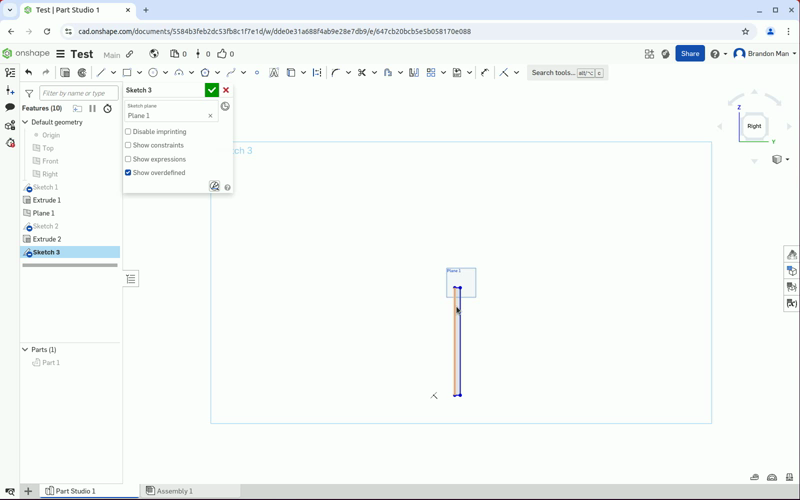
scroll(6)
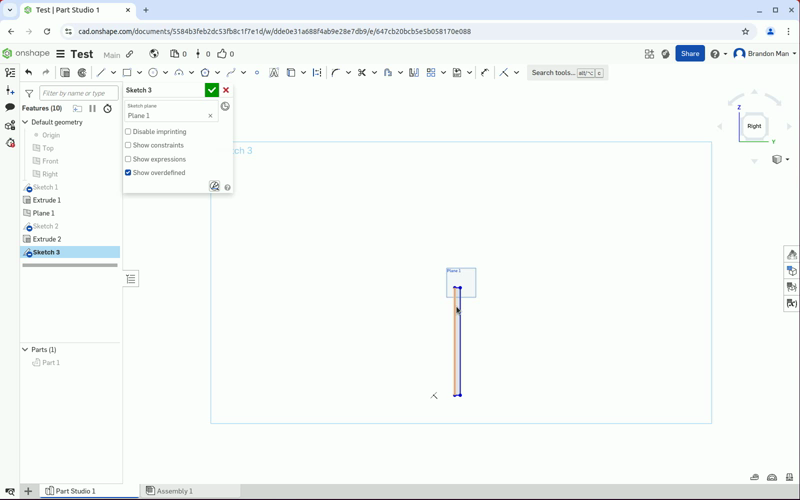
scroll(6)
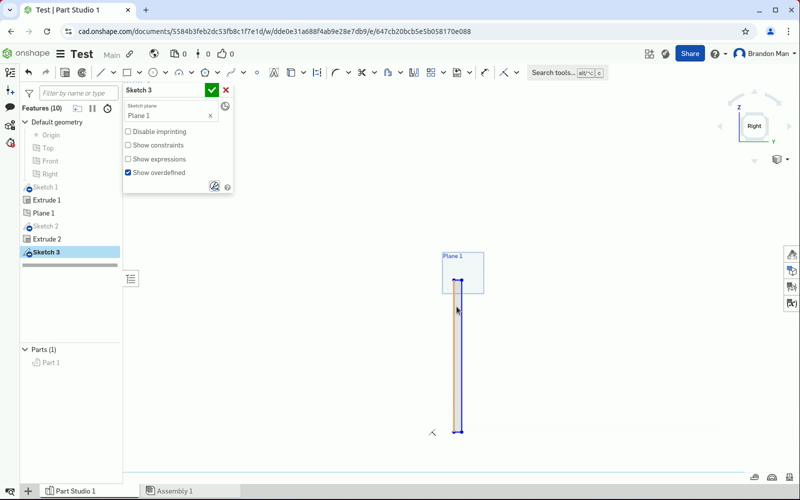
scroll(6)
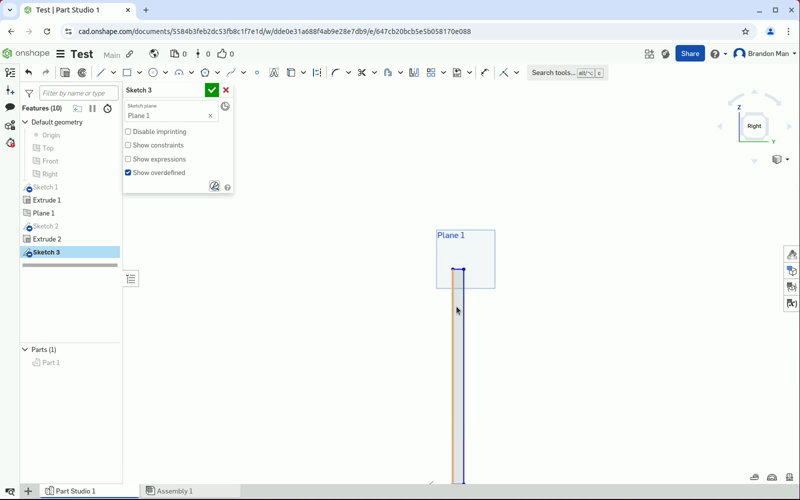
scroll(6)
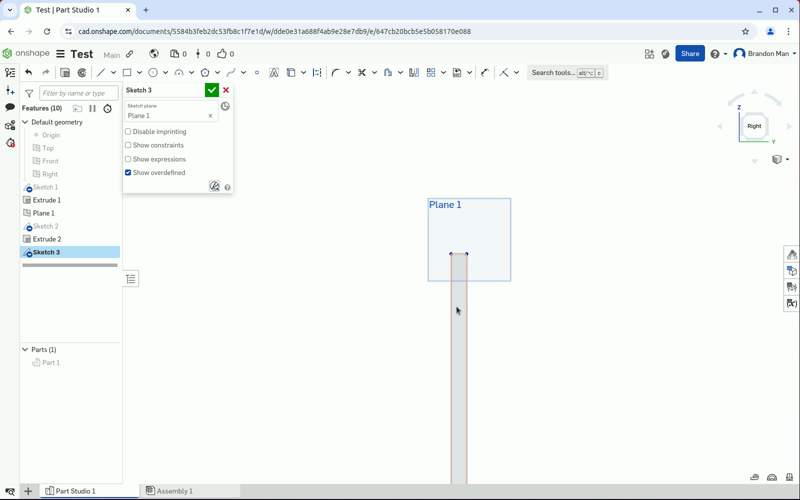
scroll(6)
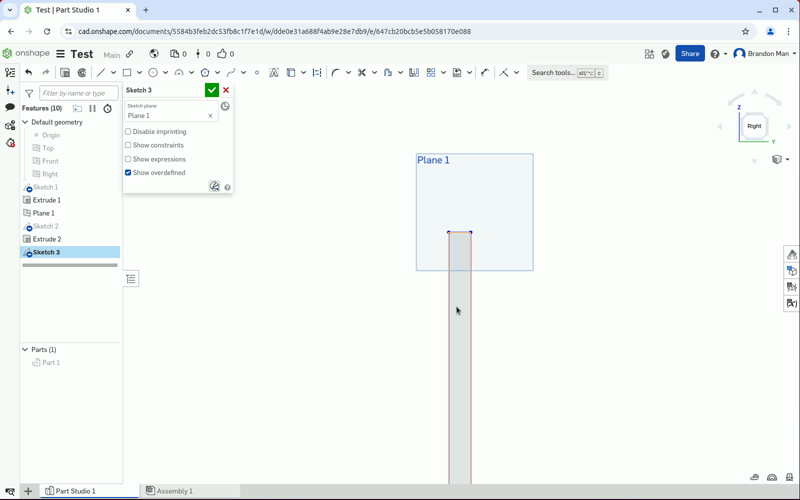
scroll(6)
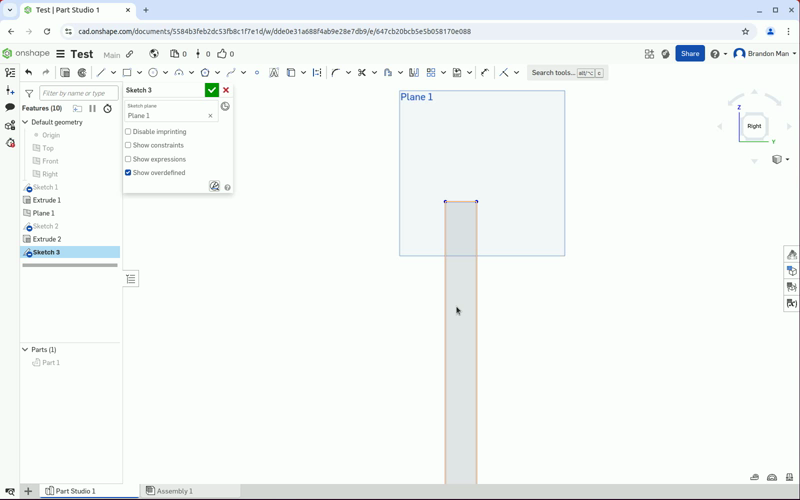
scroll(6)
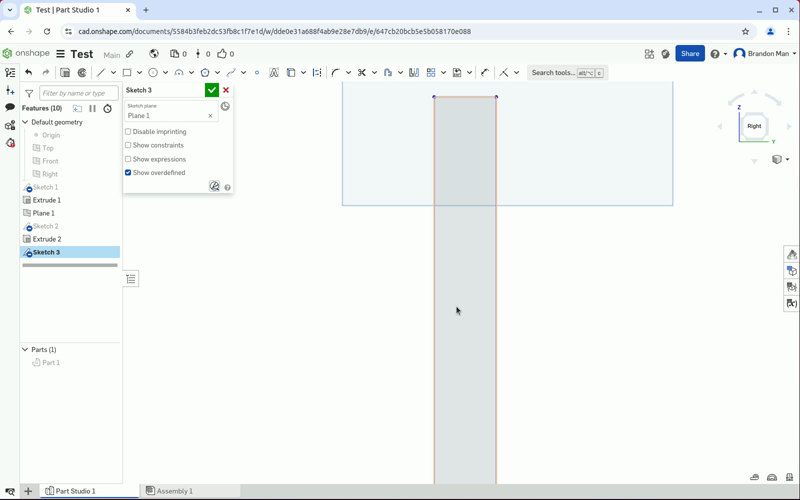
click(456, 306)
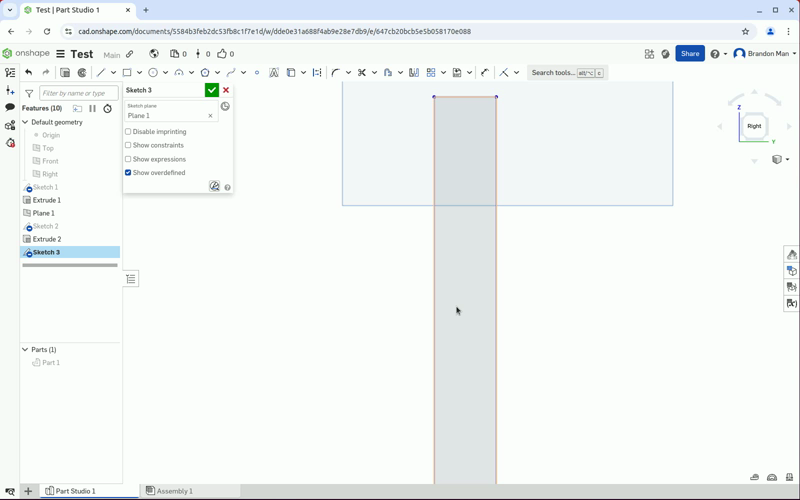
scroll(-6)
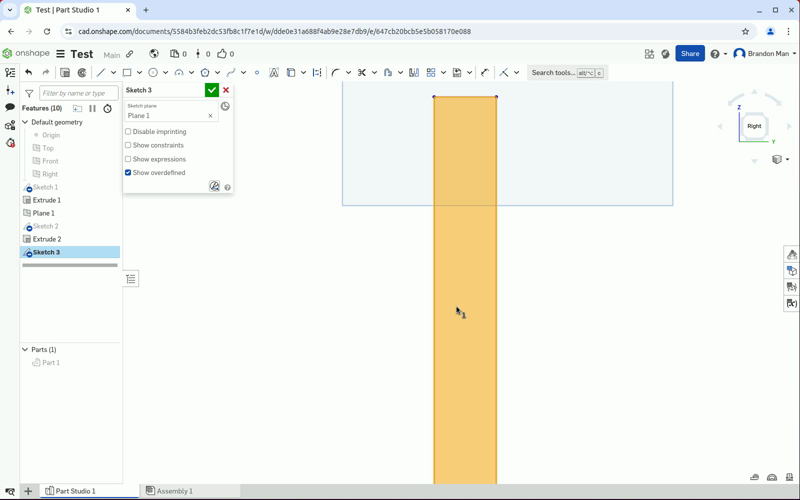
scroll(-6)
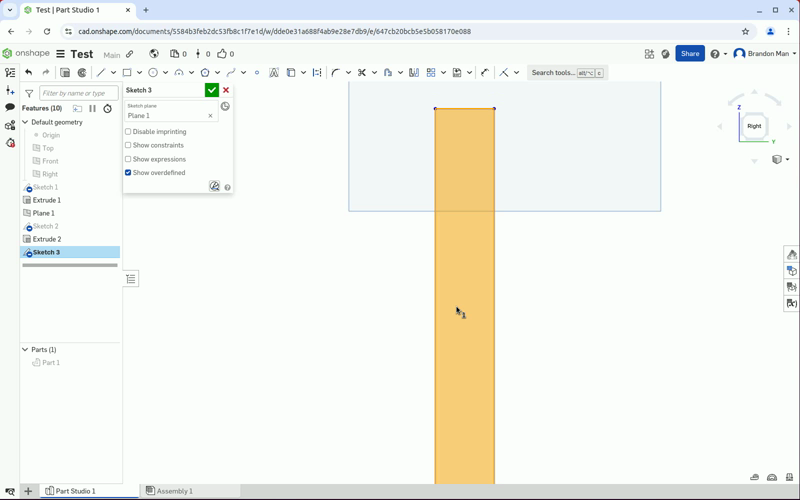
scroll(-6)
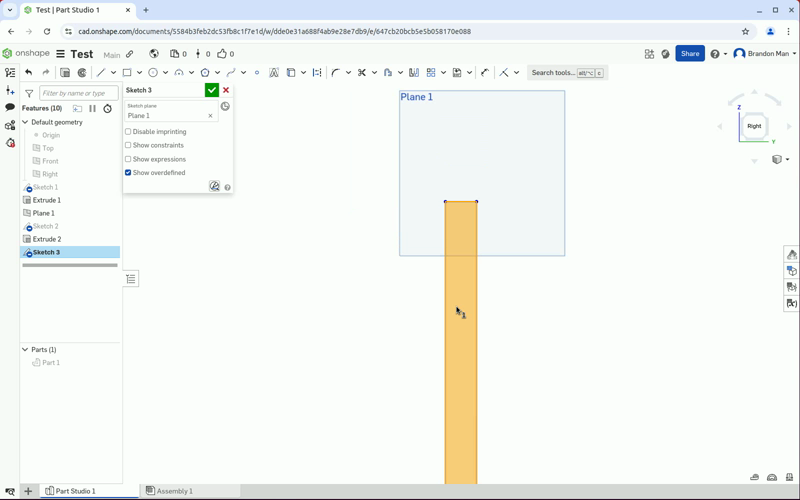
scroll(-6)
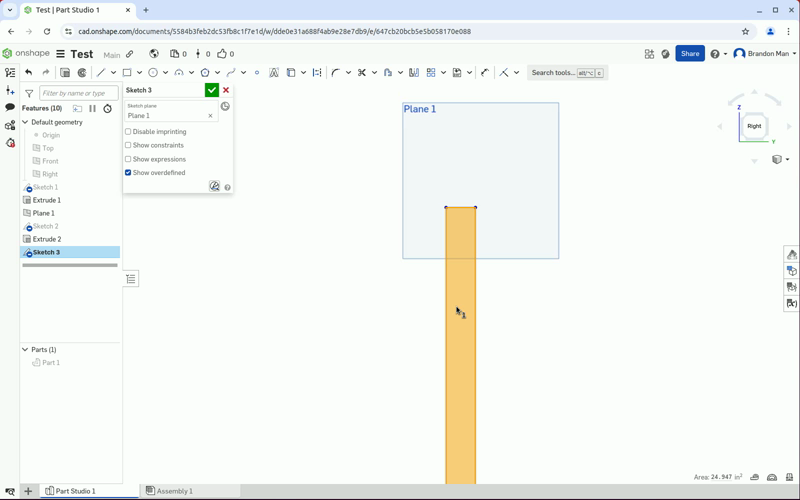
scroll(-6)
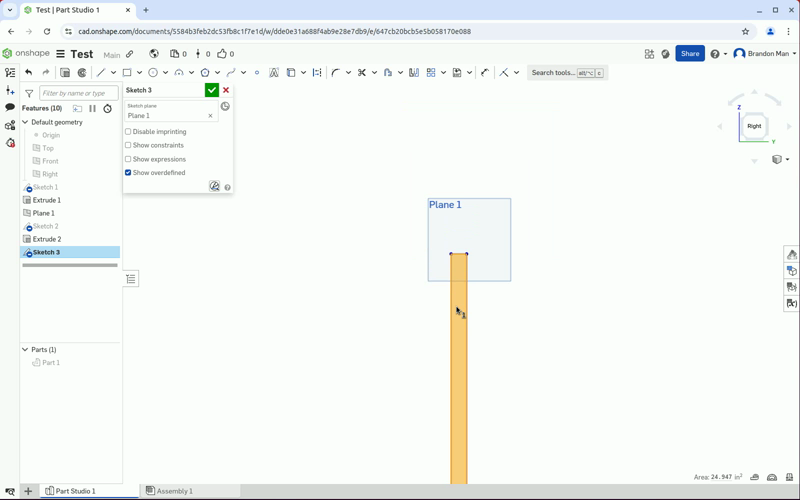
scroll(-6)
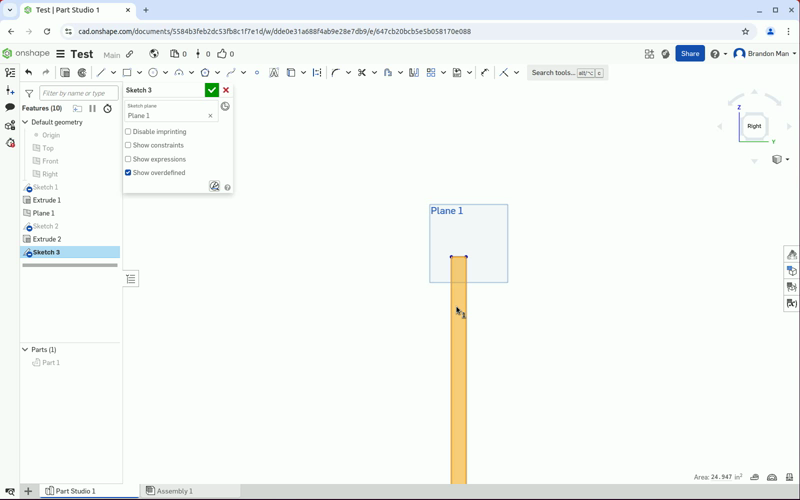
scroll(-6)
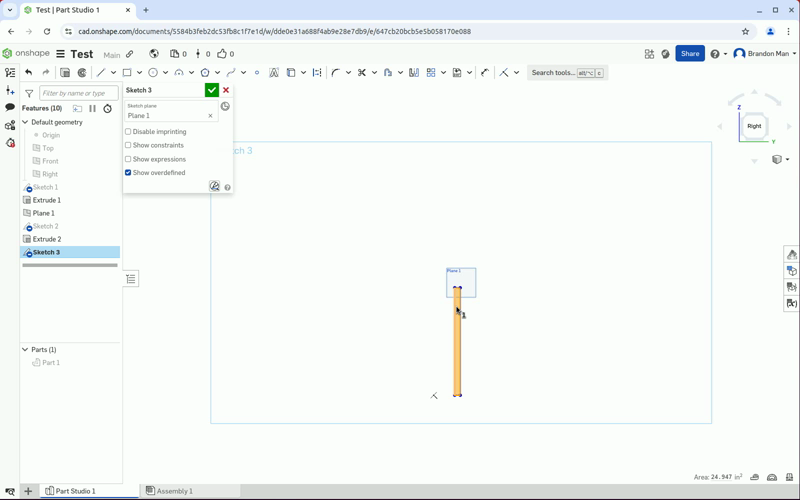
mouse_move(73, 352)
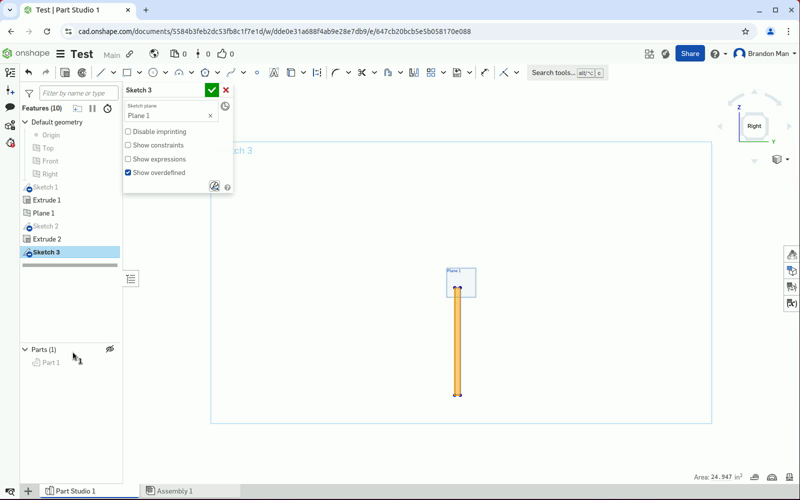
key(shift+y)
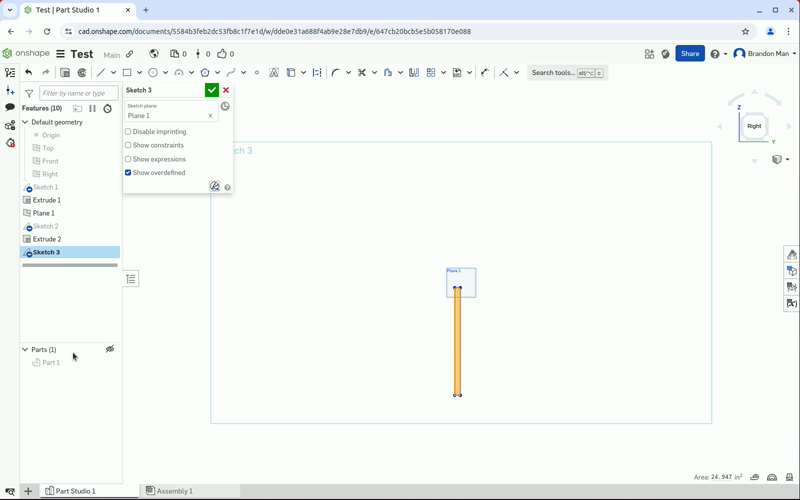
key(shift+e)
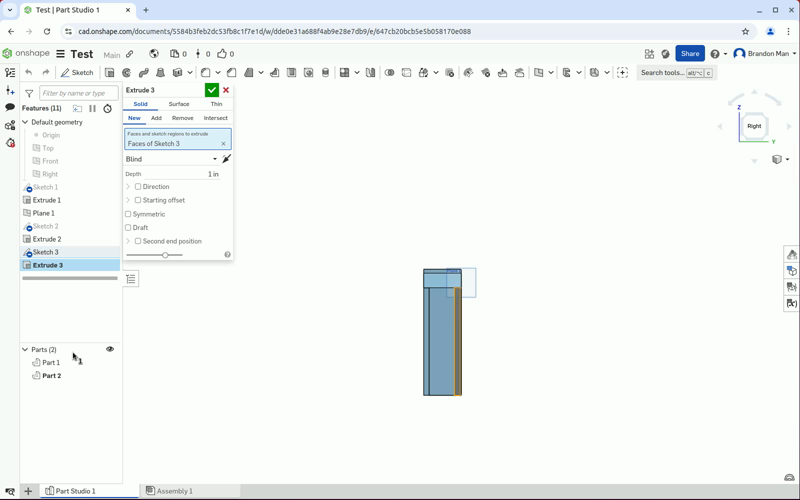
mouse_move(143, 106)
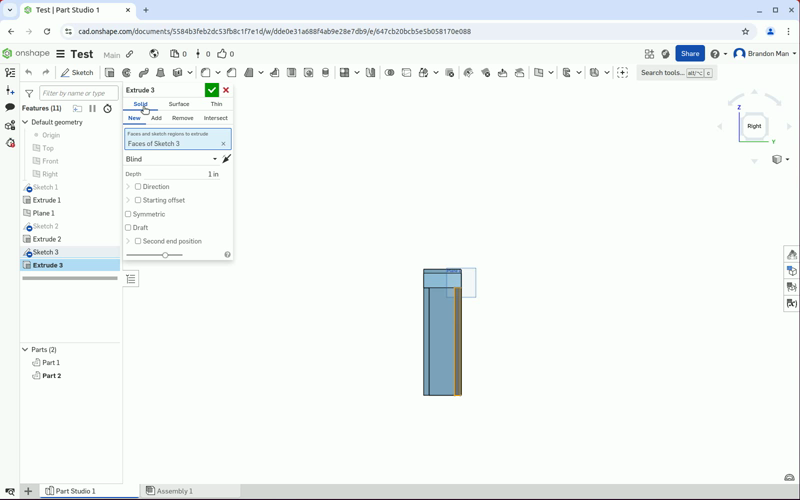
click(143, 106)
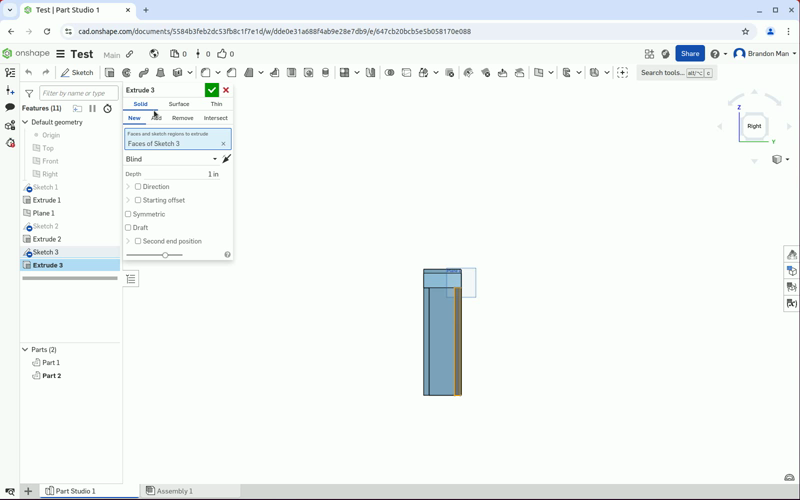
mouse_move(186, 120)
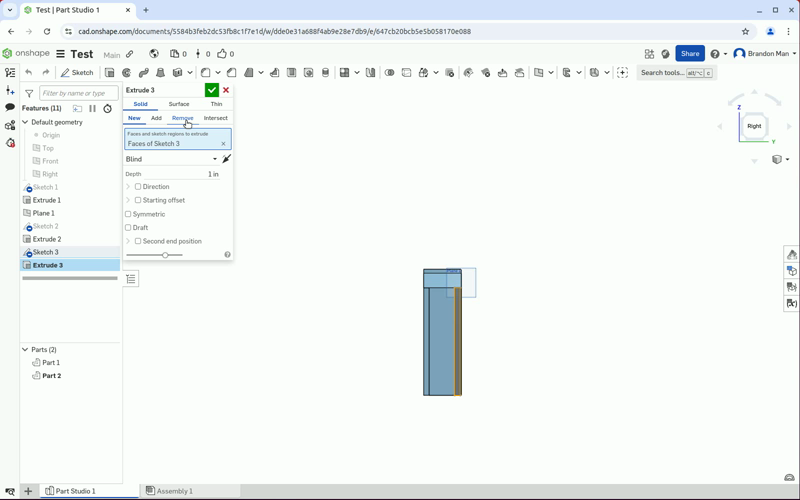
click(186, 120)
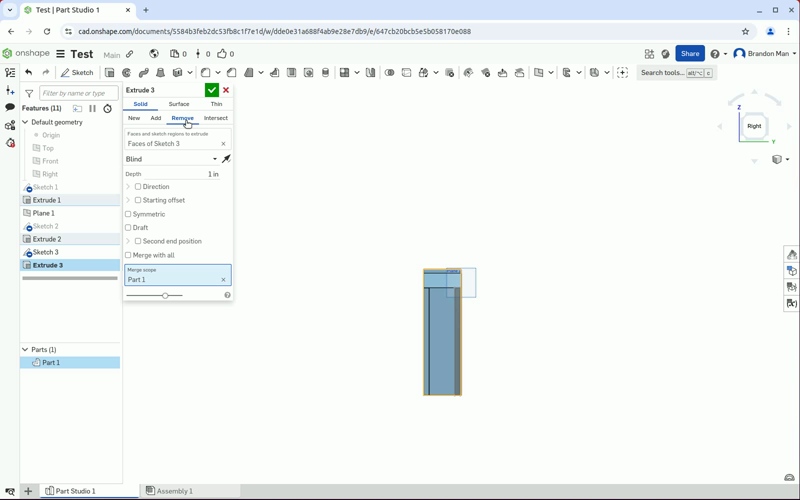
key(tab, 4)
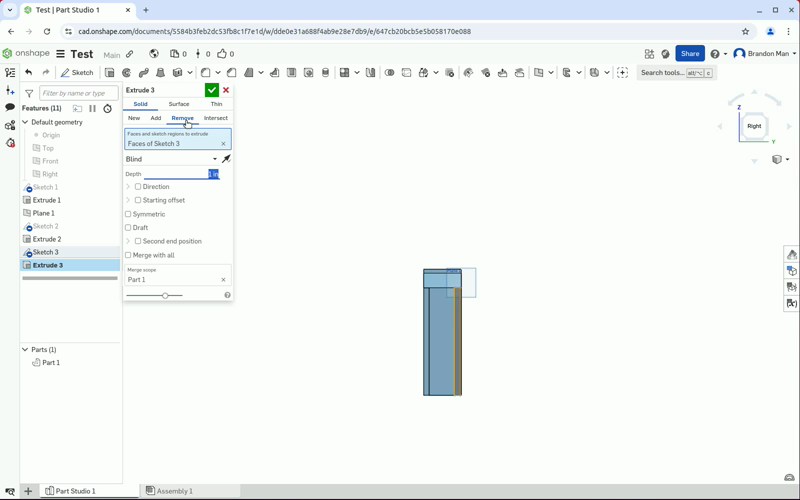
text(7.703)
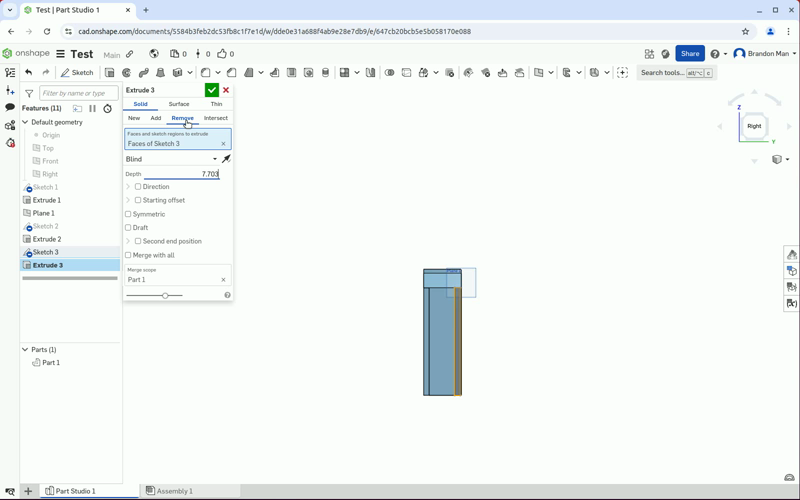
key(tab, 6)
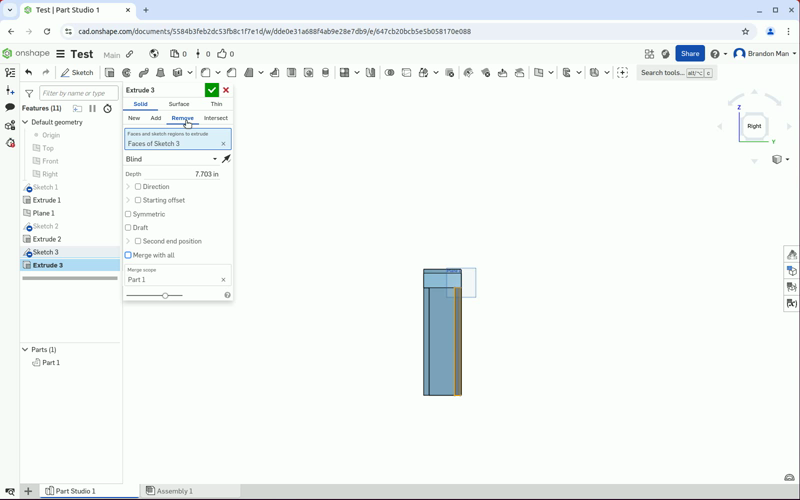
key(space)
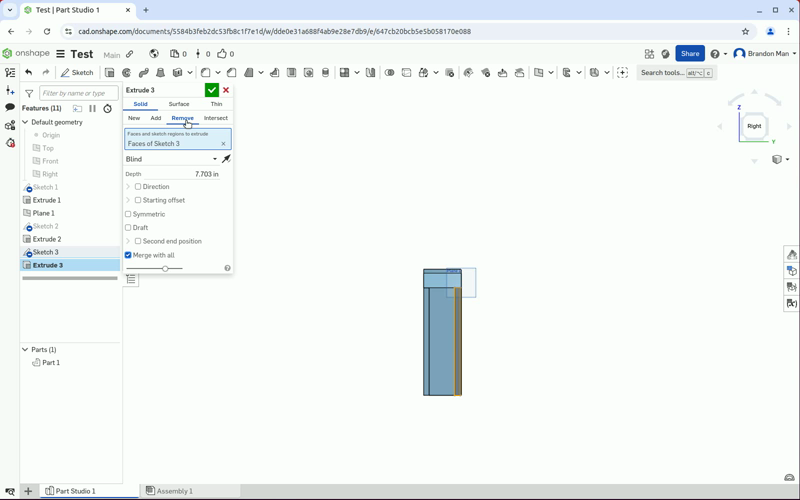
key(enter)
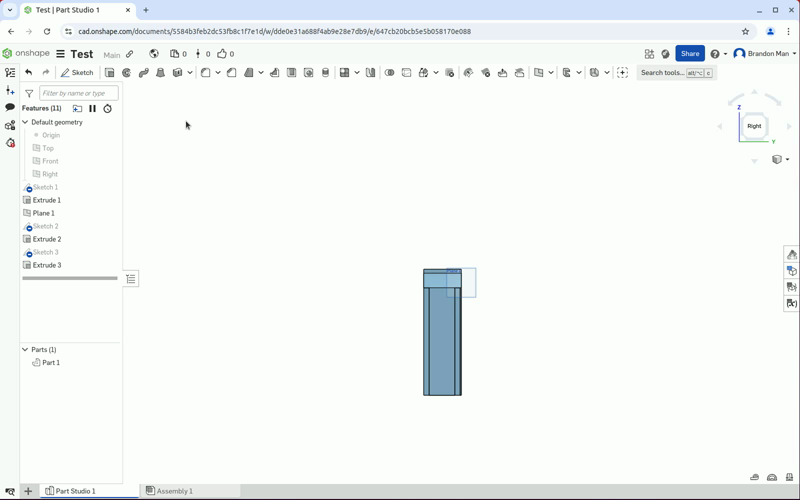
key(shift+h)
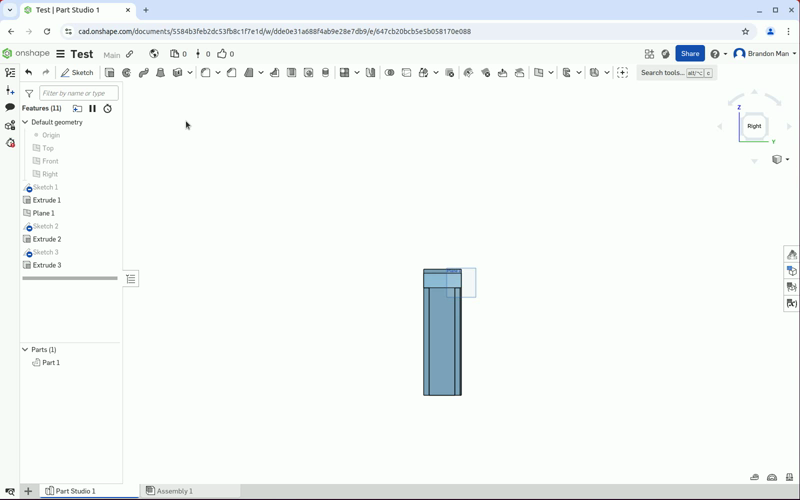
key(shift+h)
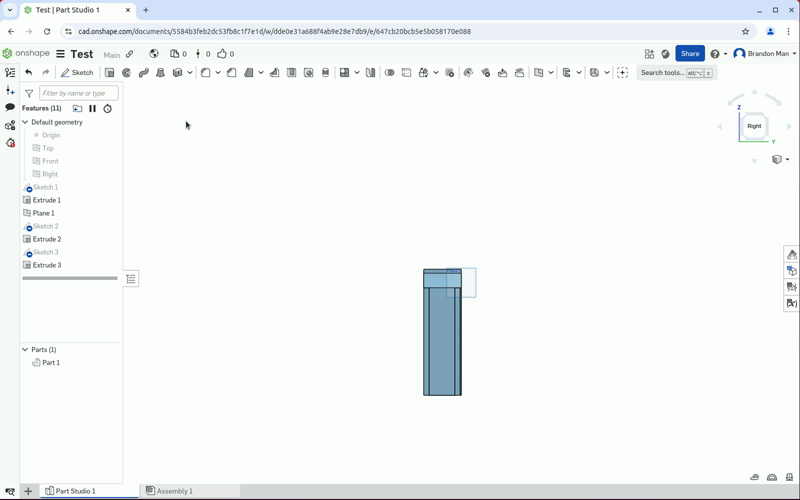
mouse_move(73, 189)
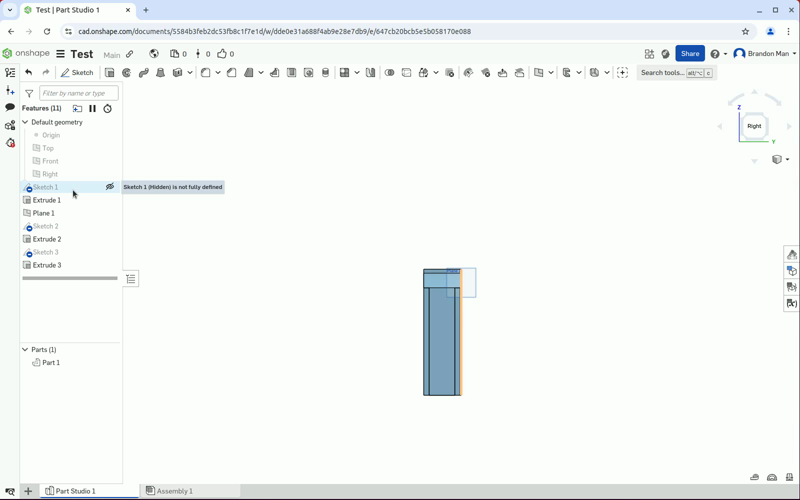
click(73, 189)
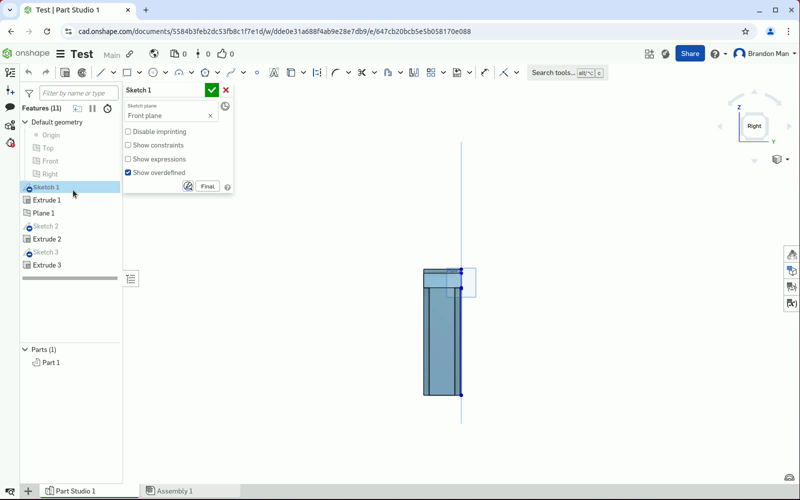
mouse_move(229, 92)
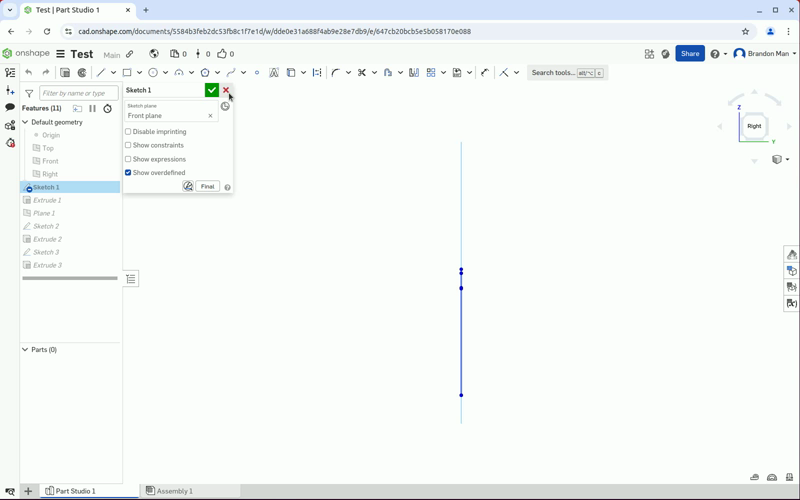
click(229, 92)
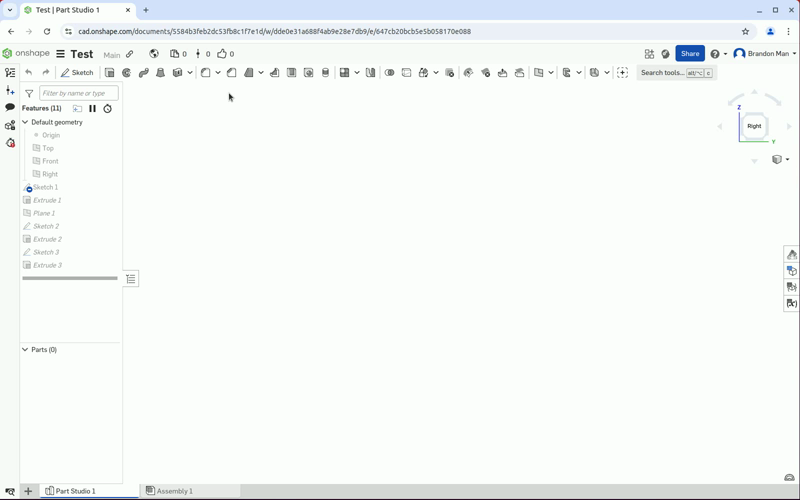
key(shift+s)
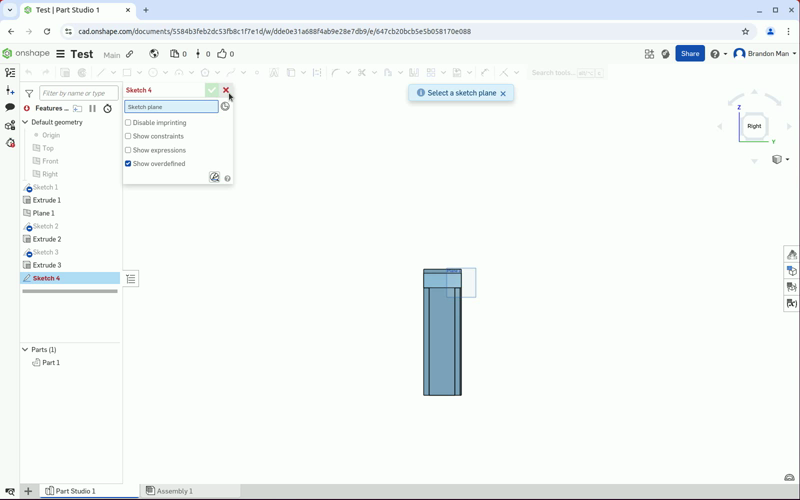
mouse_move(73, 215)
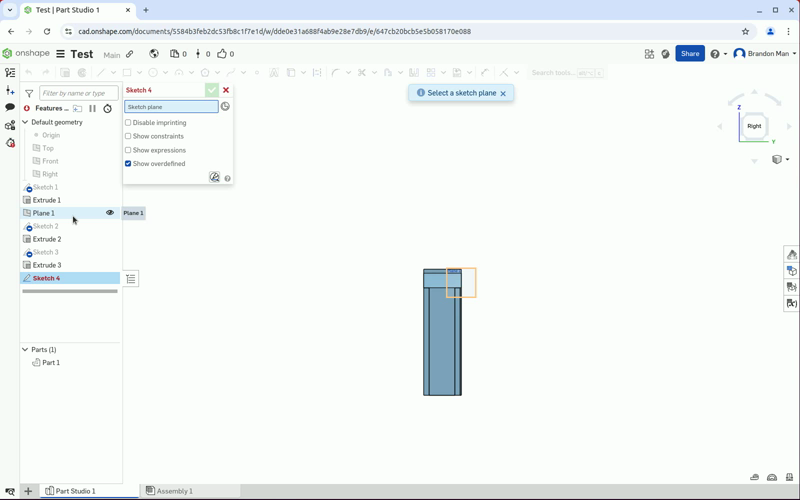
click(73, 215)
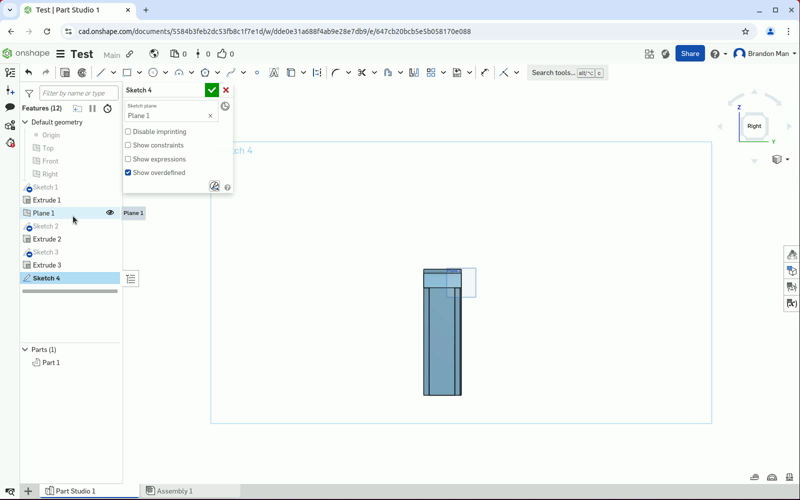
mouse_move(73, 352)
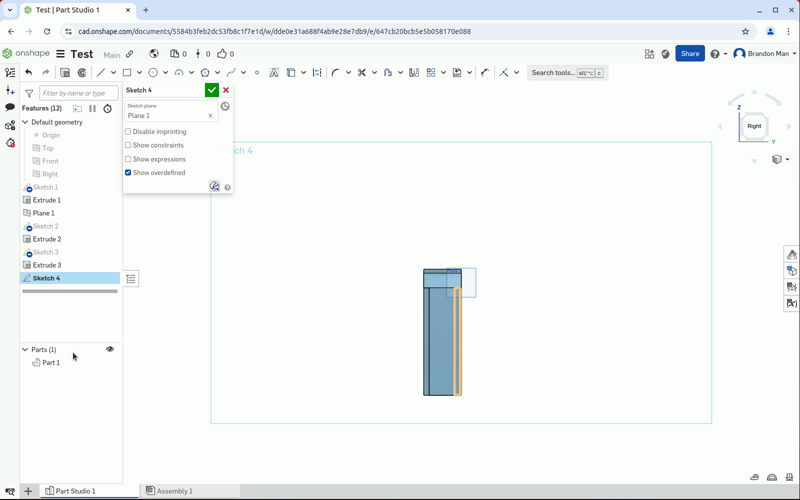
key(y)
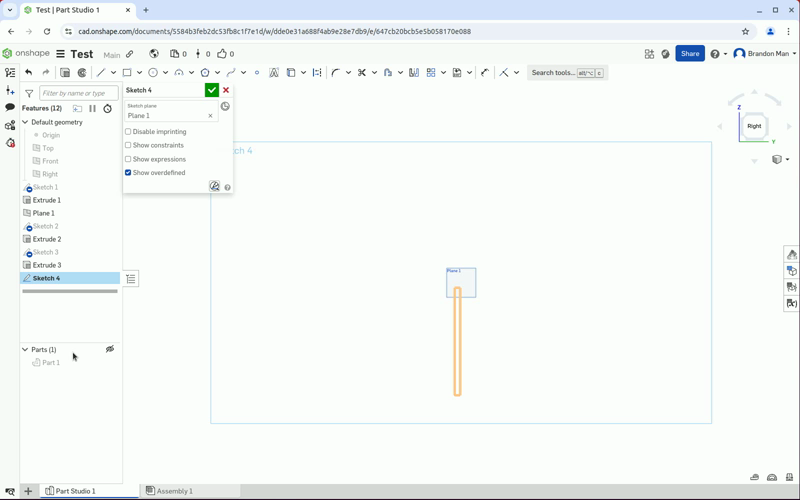
key(l)
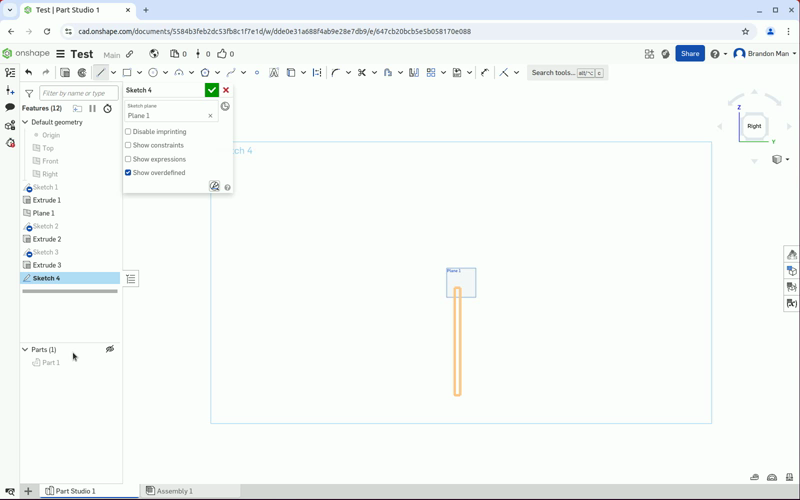
key_down(shift)
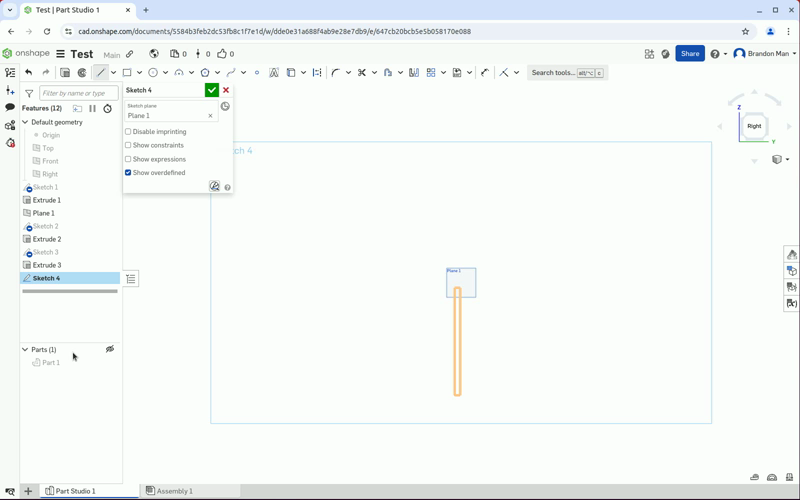
mouse_move(454, 287)
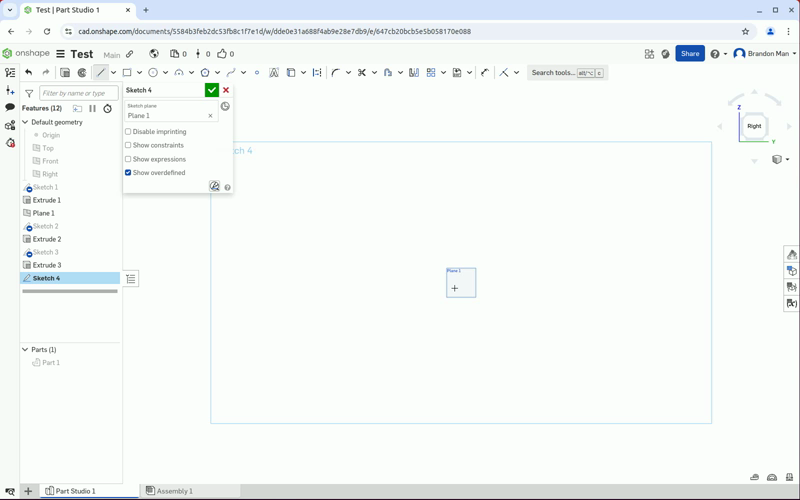
click(454, 287)
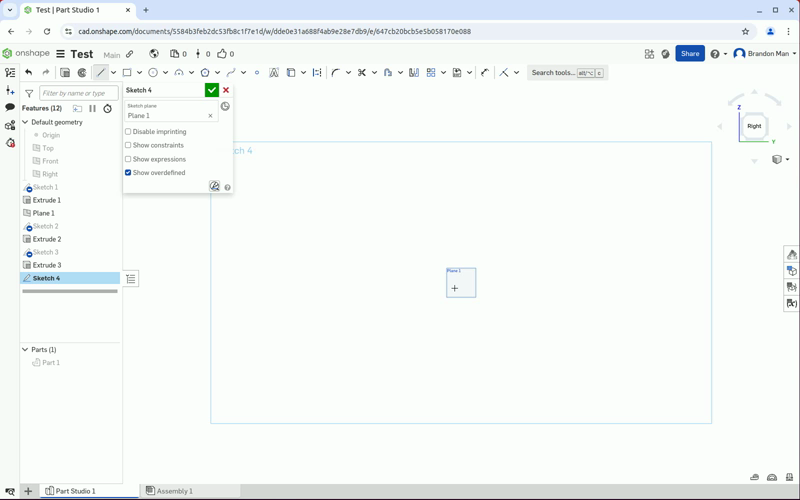
key_up(shift)
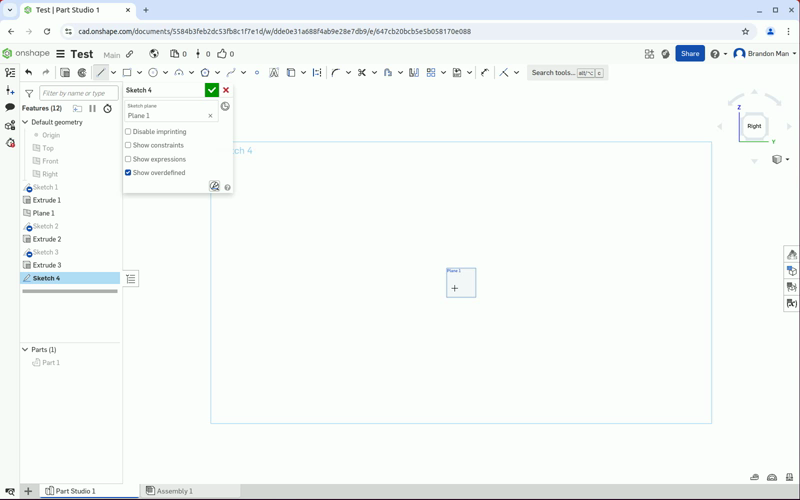
key_down(shift)
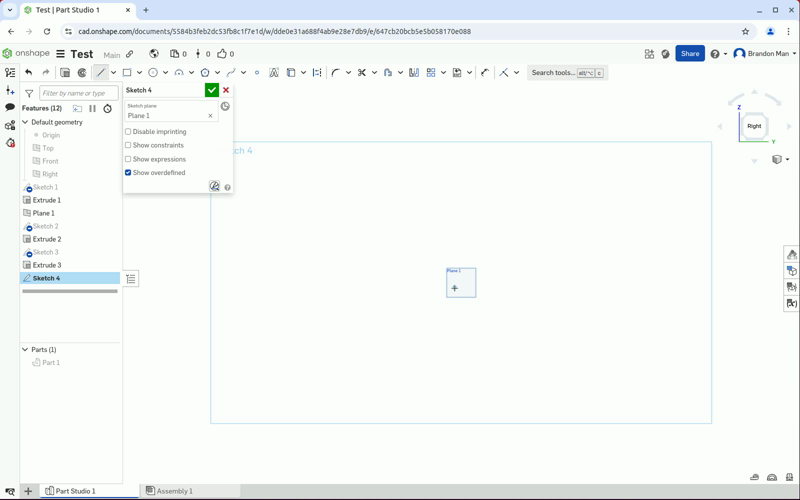
mouse_move(484, 287)
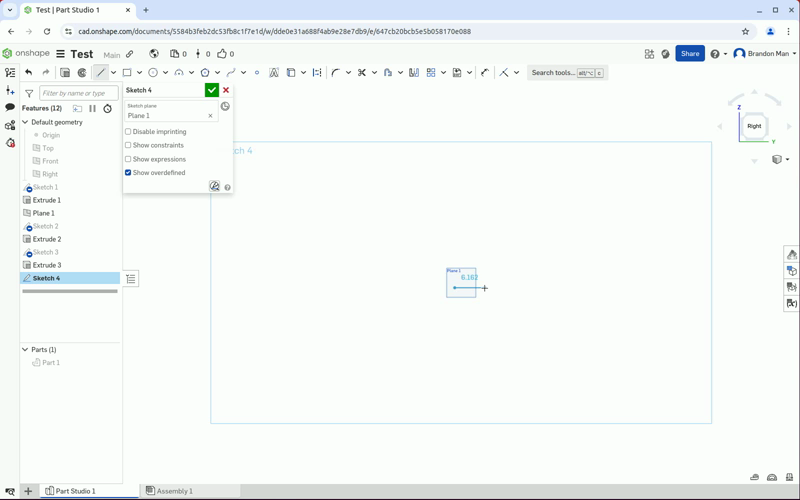
mouse_move(460, 287)
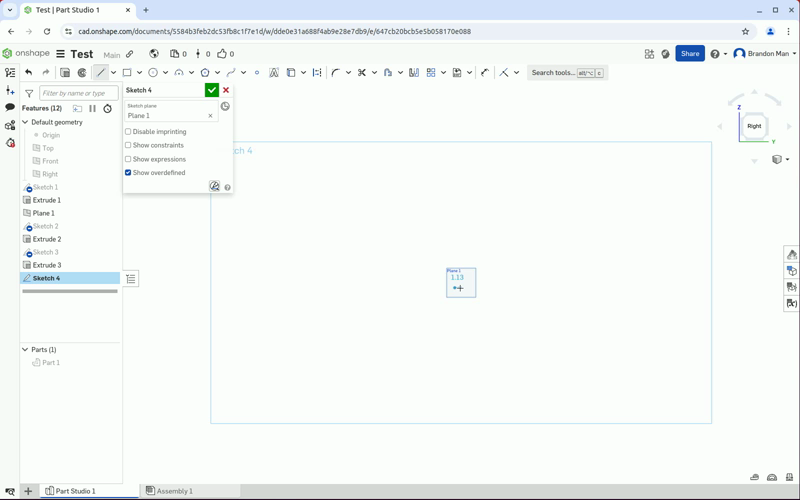
scroll(6)
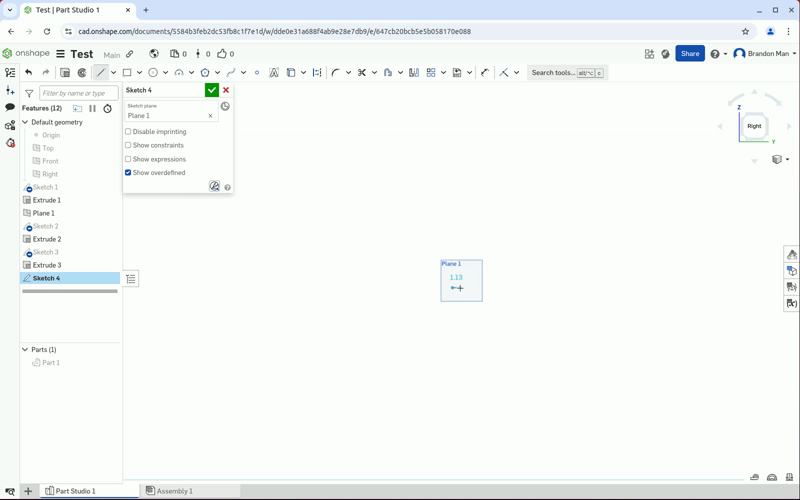
scroll(6)
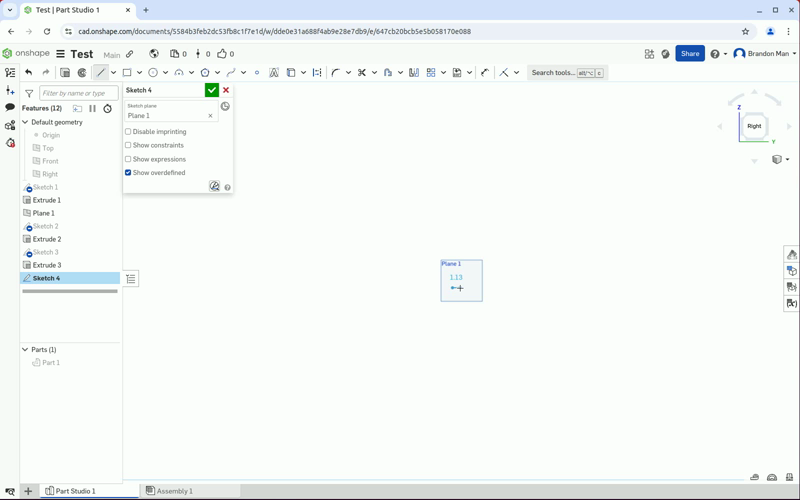
scroll(6)
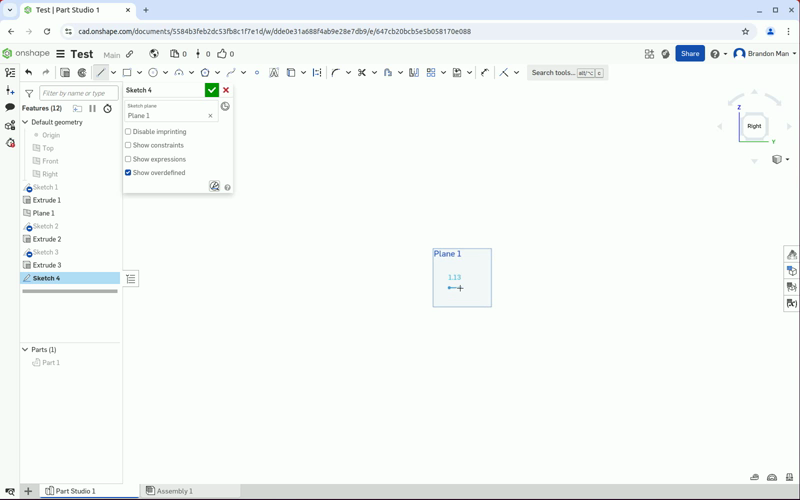
scroll(6)
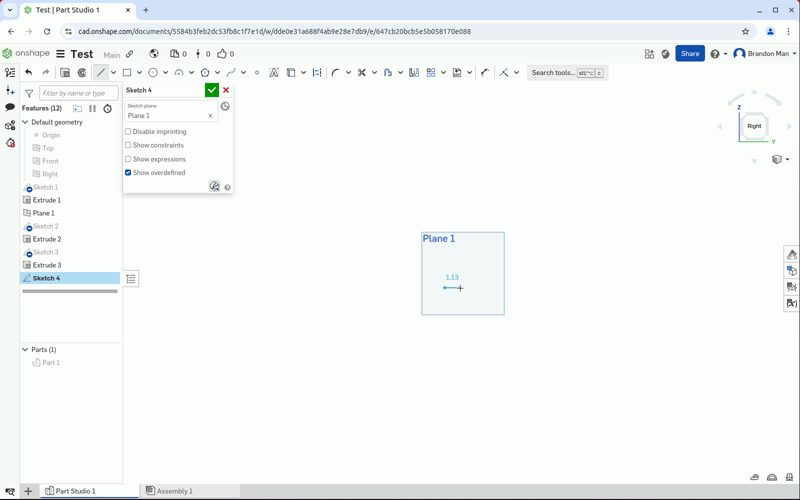
scroll(6)
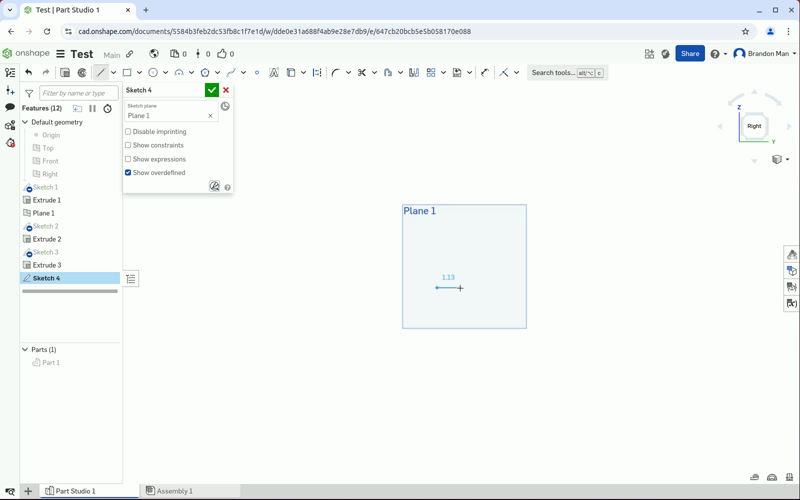
scroll(6)
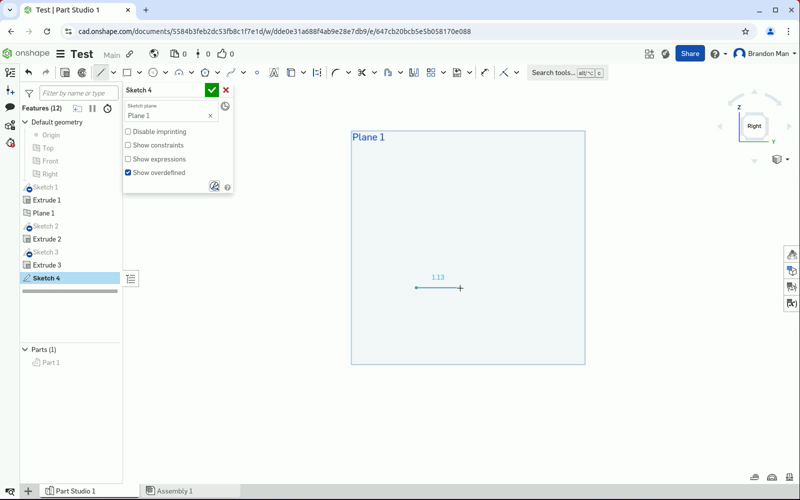
scroll(6)
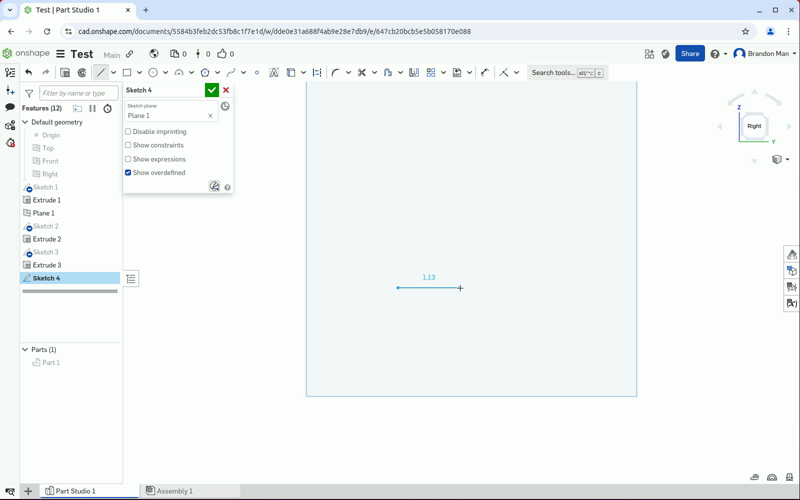
click(460, 287)
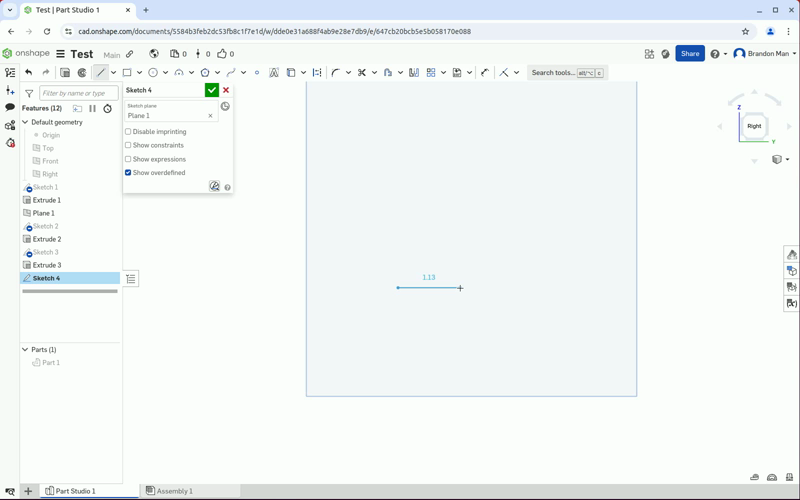
scroll(-6)
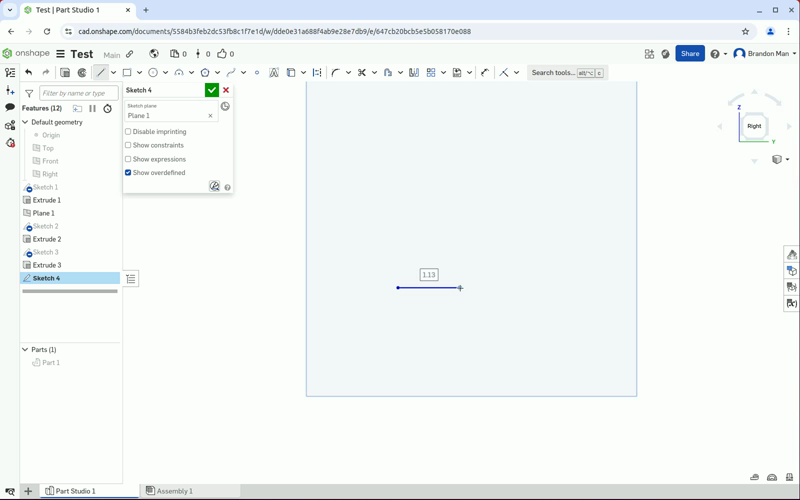
scroll(-6)
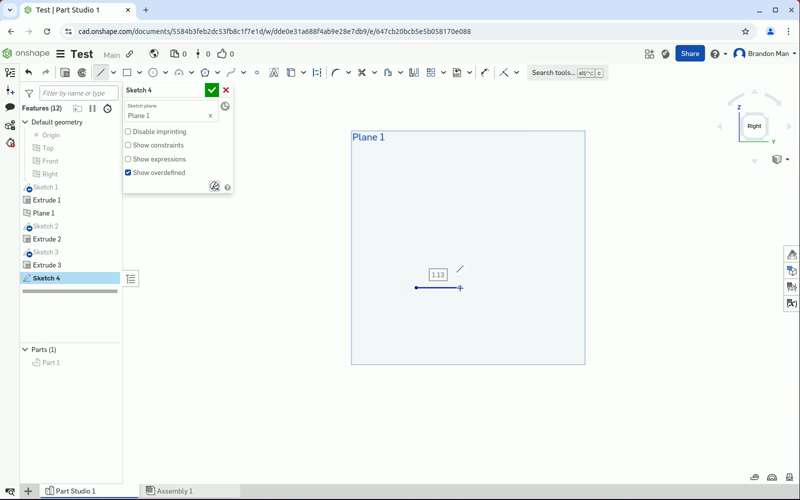
scroll(-6)
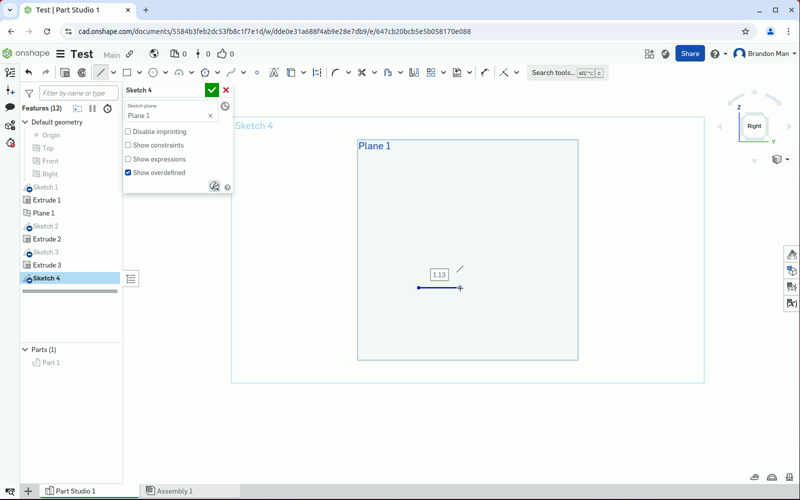
scroll(-6)
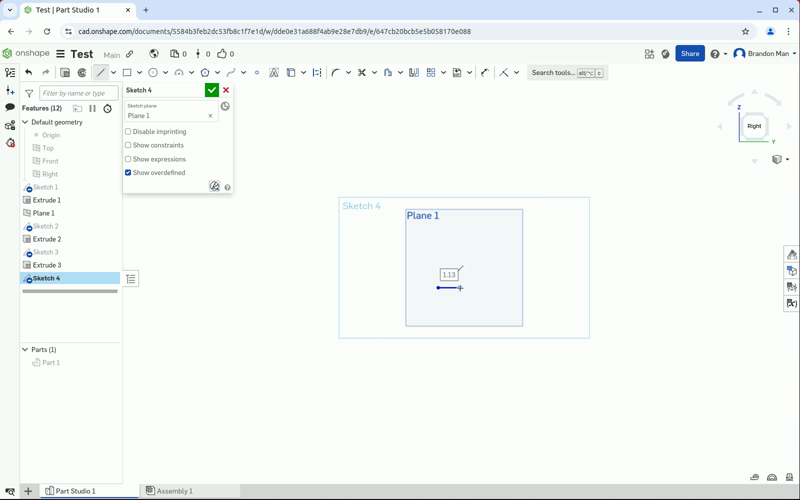
scroll(-6)
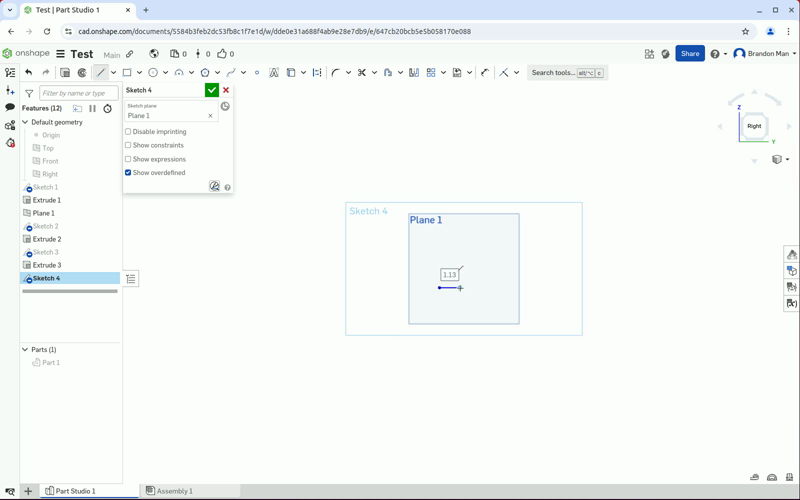
scroll(-6)
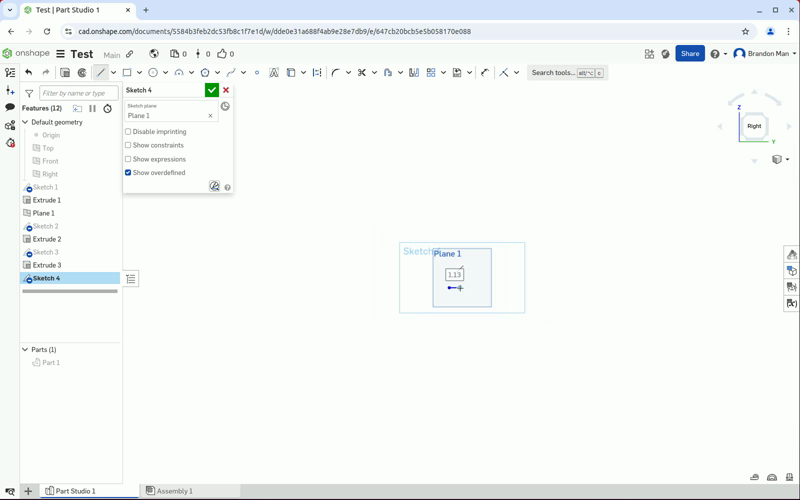
scroll(-6)
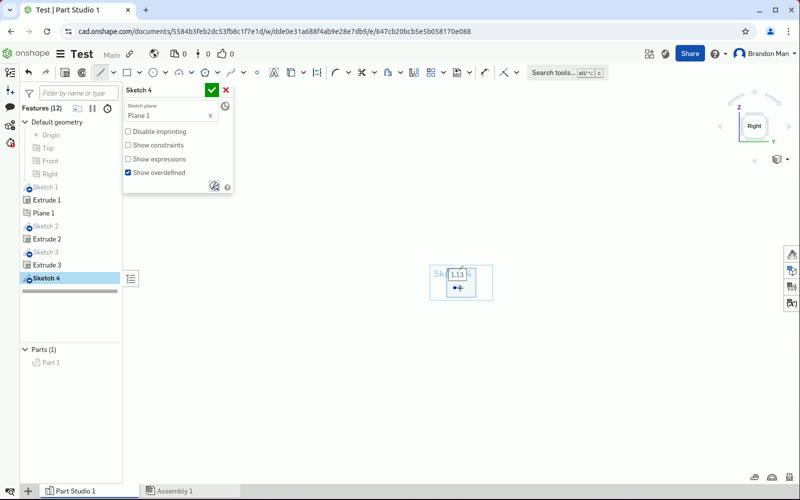
key_up(shift)
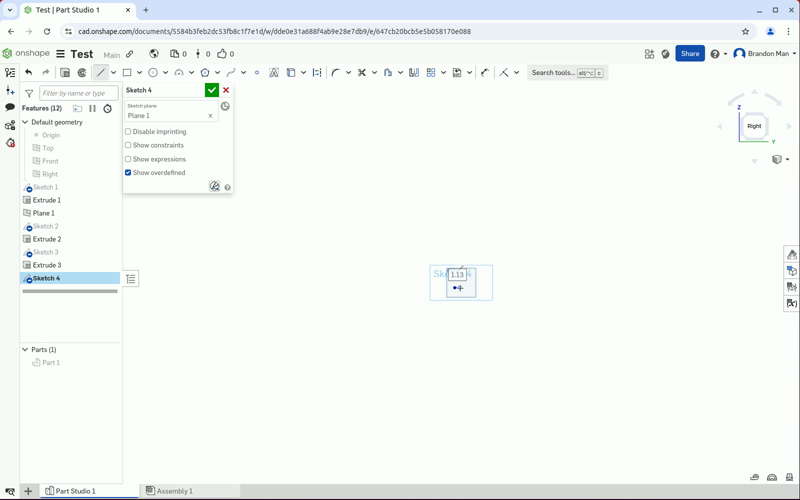
key_down(shift)
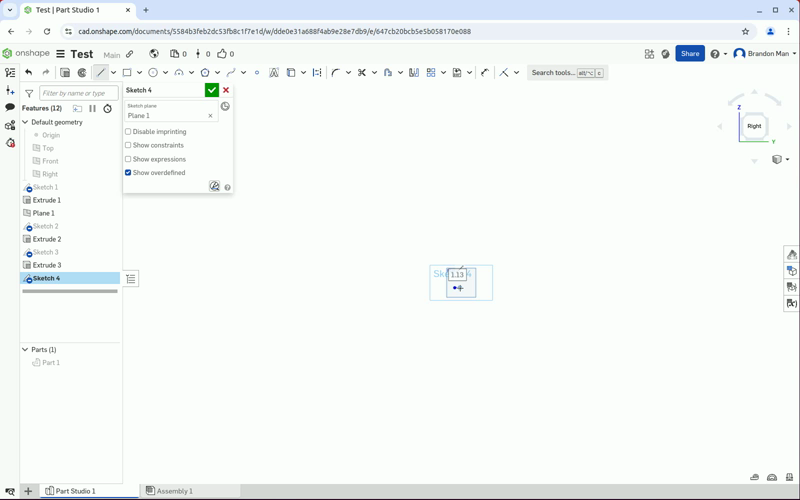
mouse_move(460, 395)
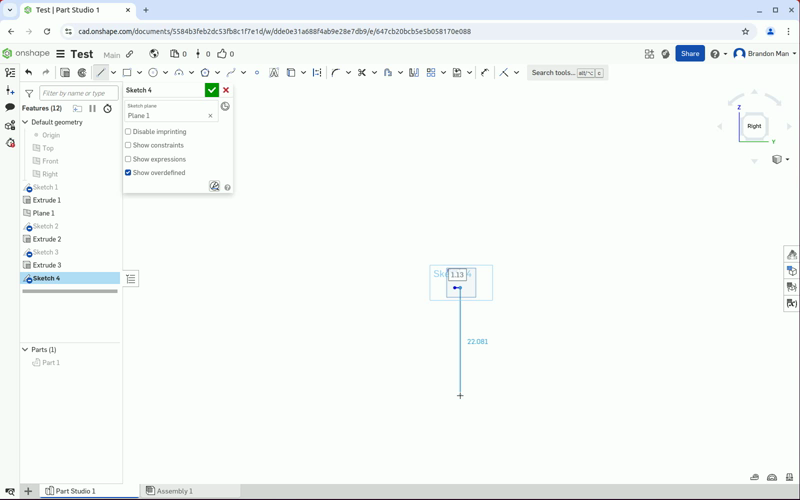
click(460, 395)
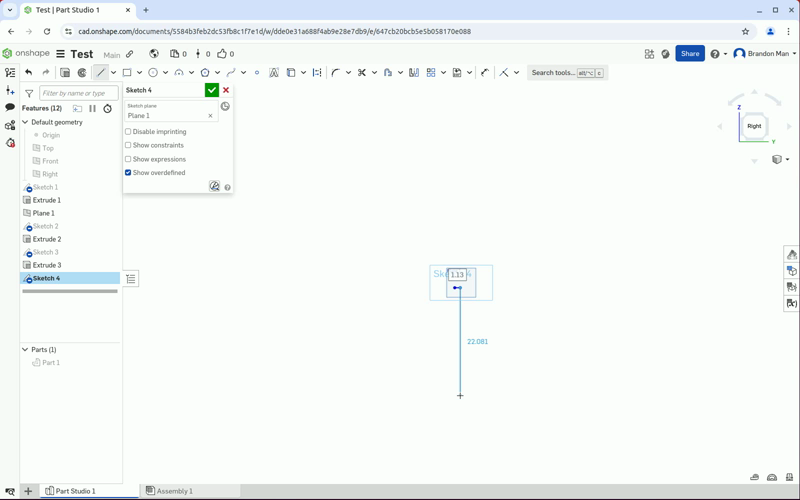
key_up(shift)
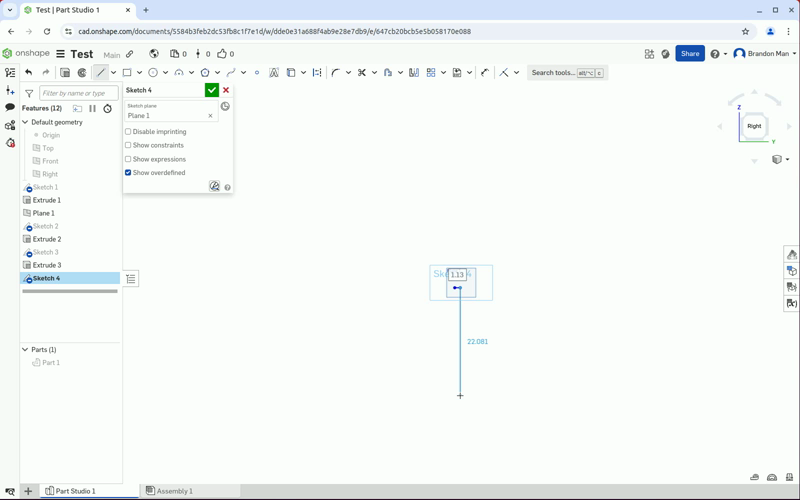
key_down(shift)
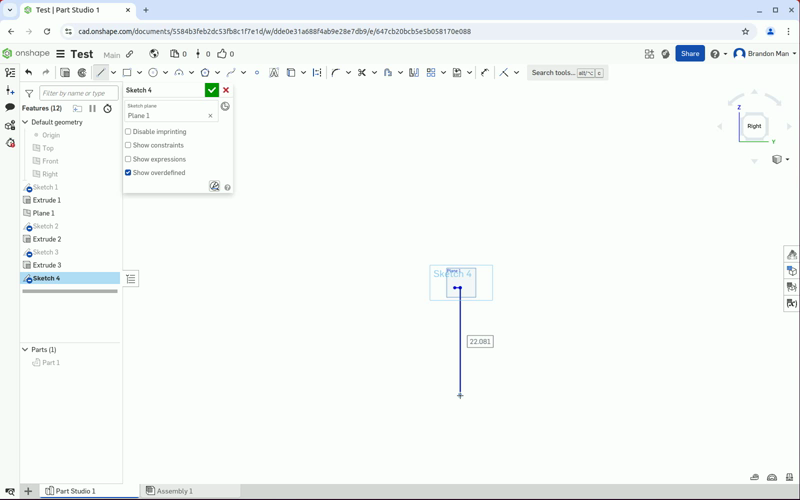
mouse_move(490, 395)
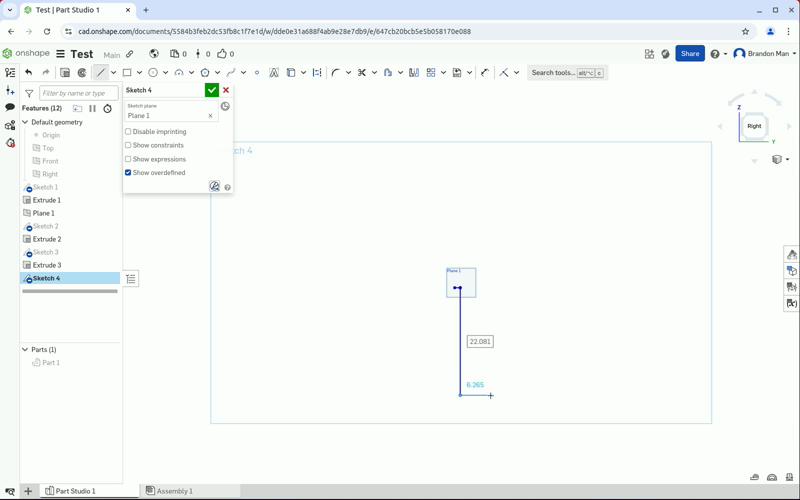
mouse_move(466, 395)
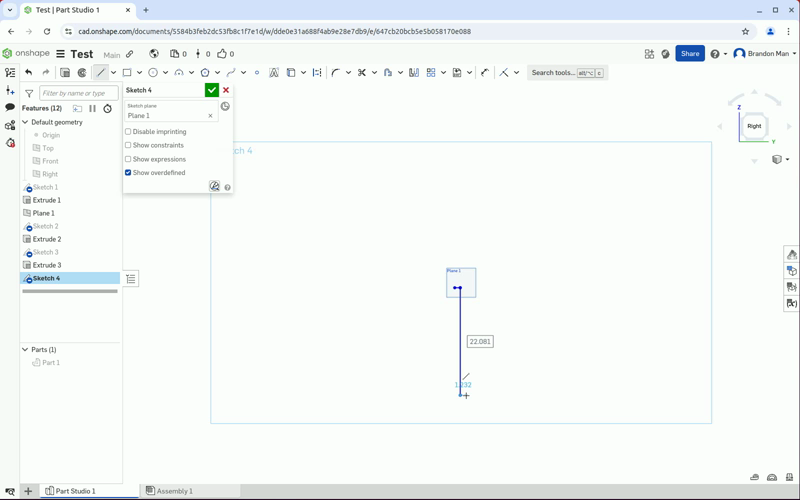
scroll(6)
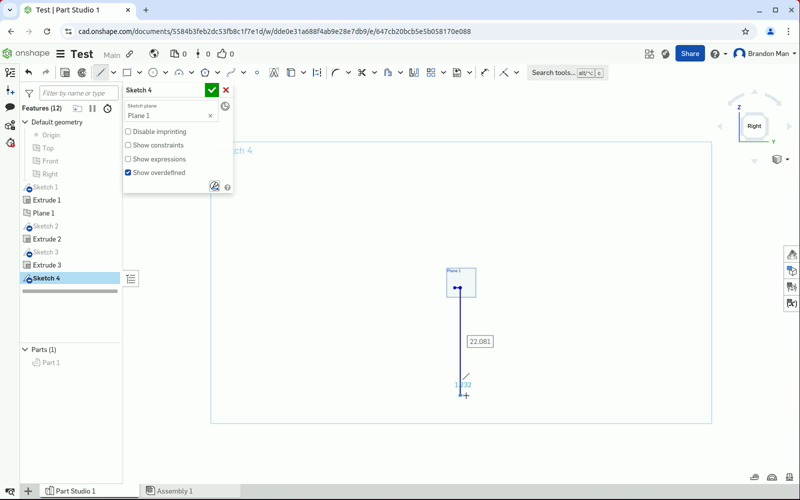
scroll(6)
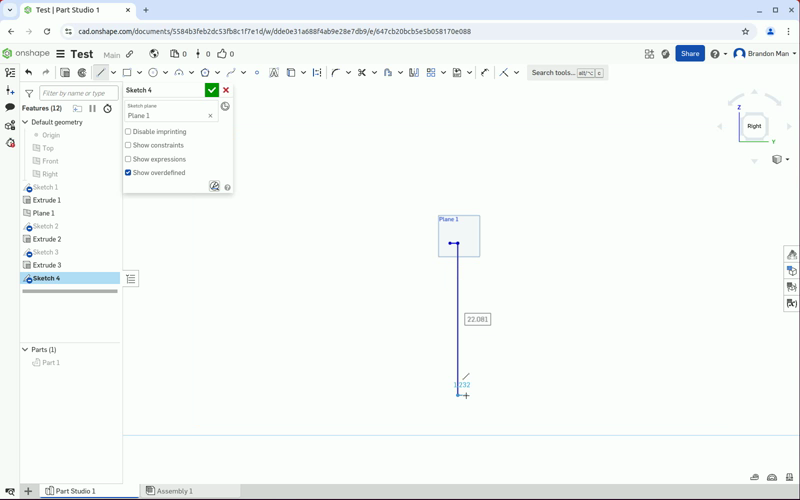
scroll(6)
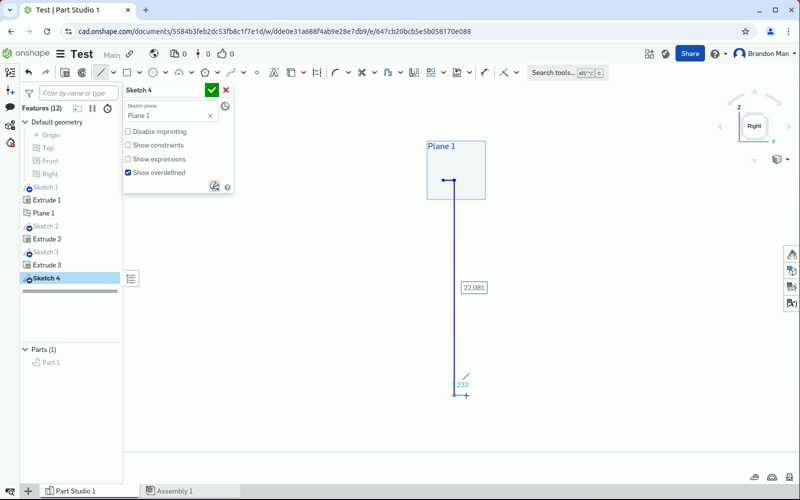
scroll(6)
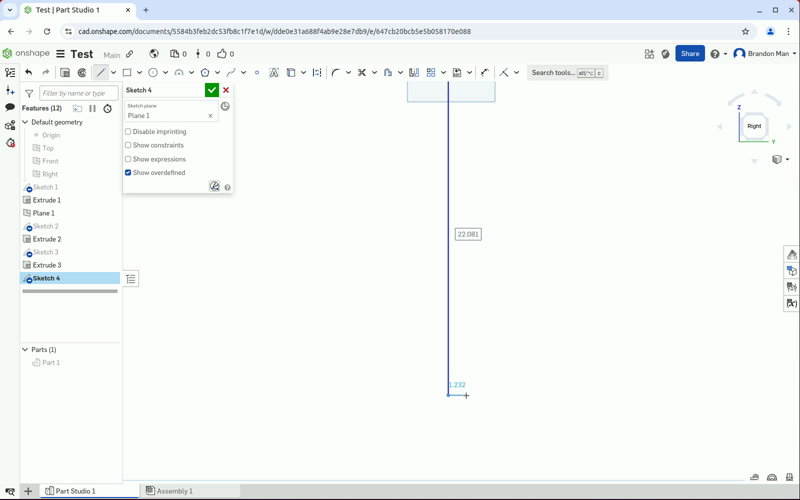
scroll(6)
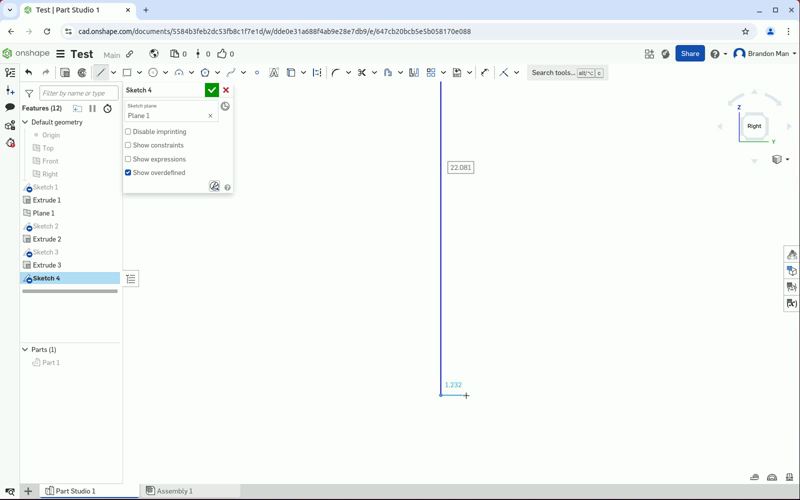
scroll(6)
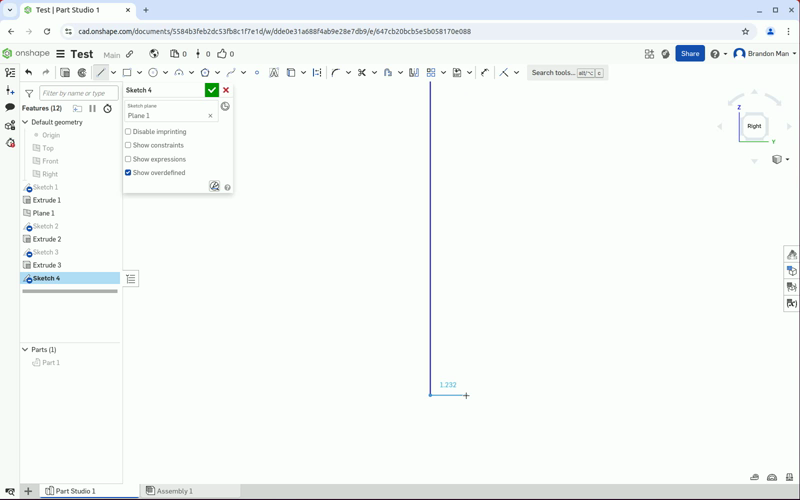
scroll(6)
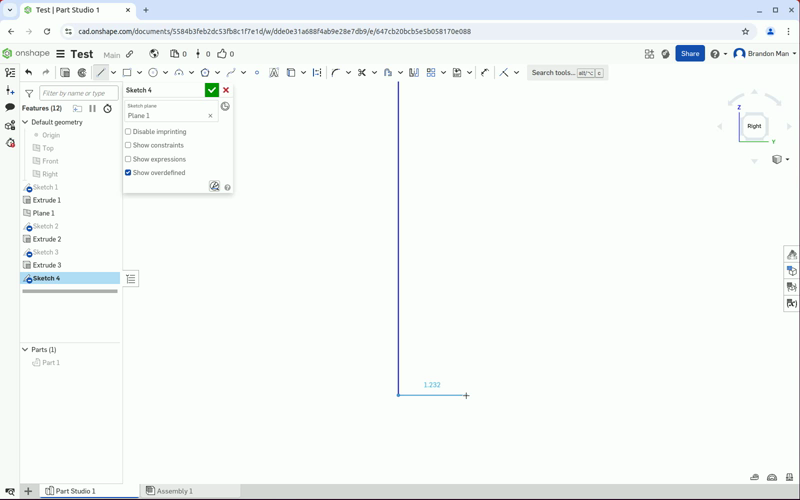
click(466, 395)
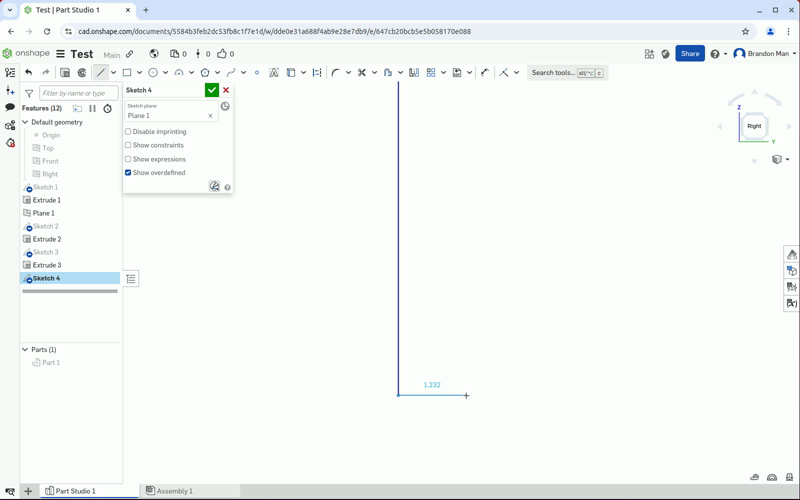
scroll(-6)
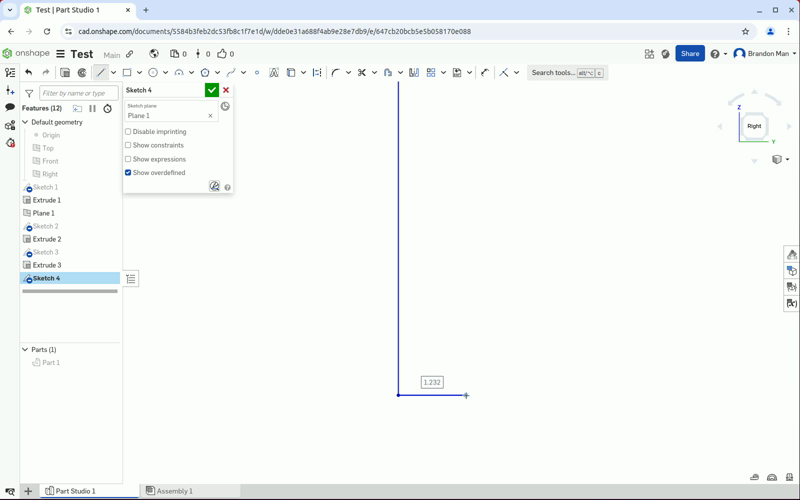
scroll(-6)
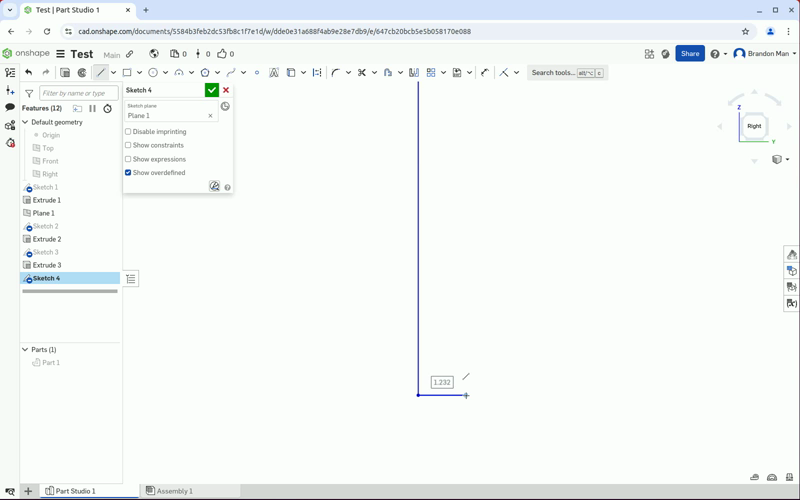
scroll(-6)
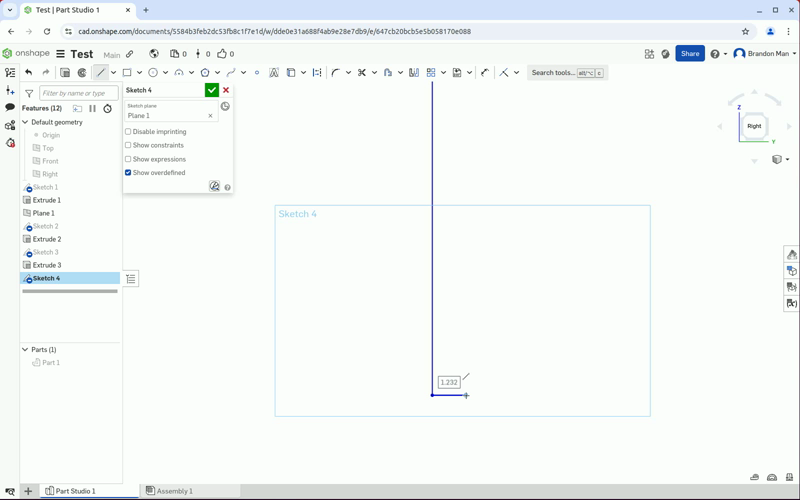
scroll(-6)
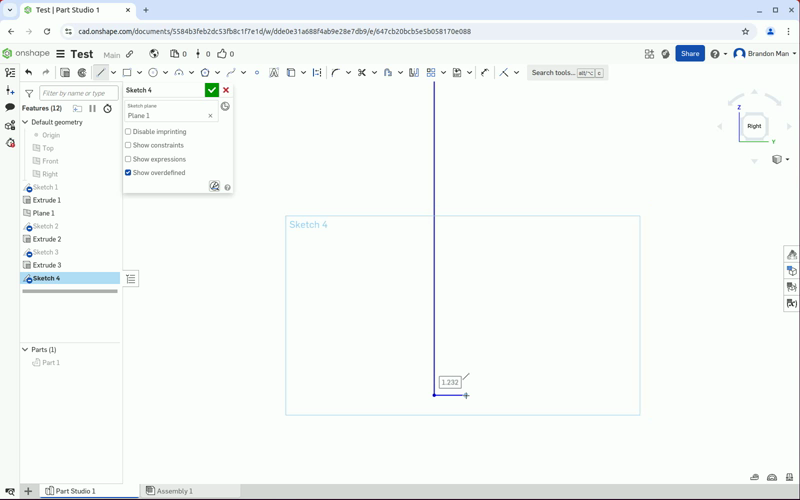
scroll(-6)
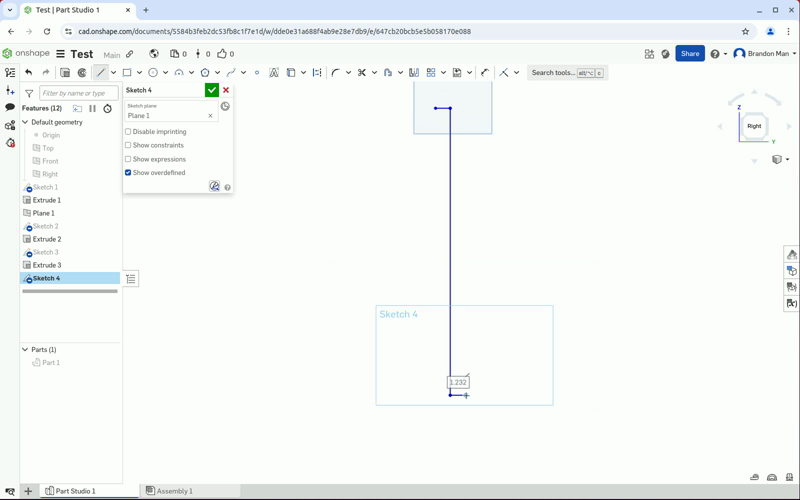
scroll(-6)
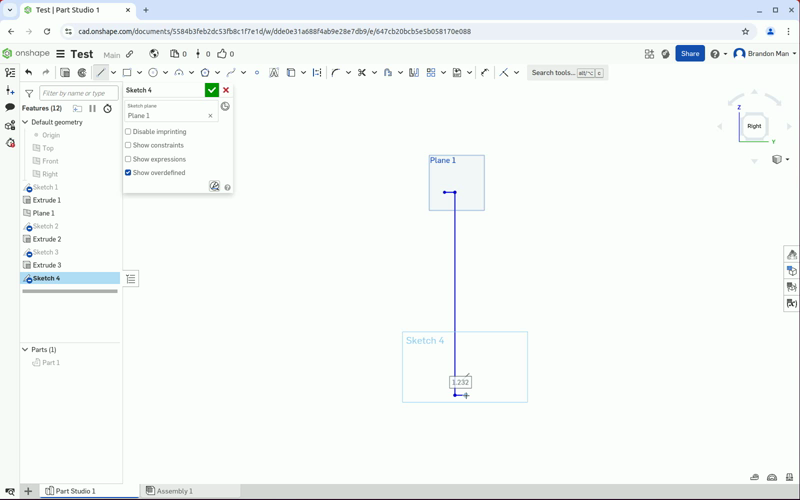
scroll(-6)
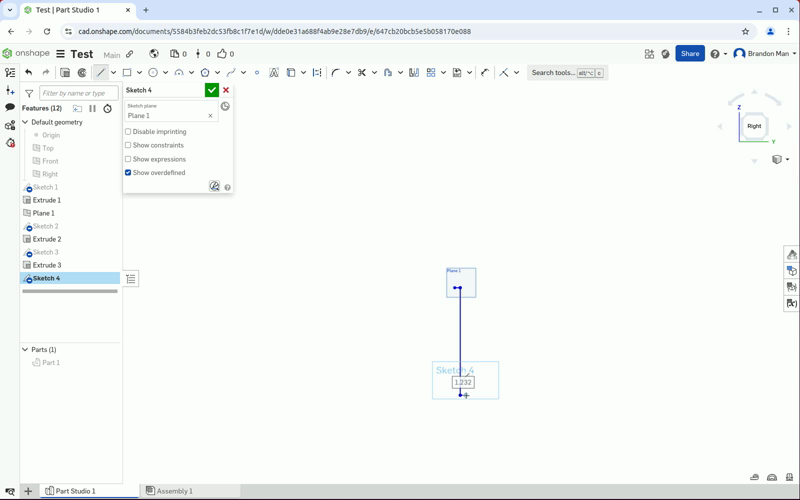
key_up(shift)
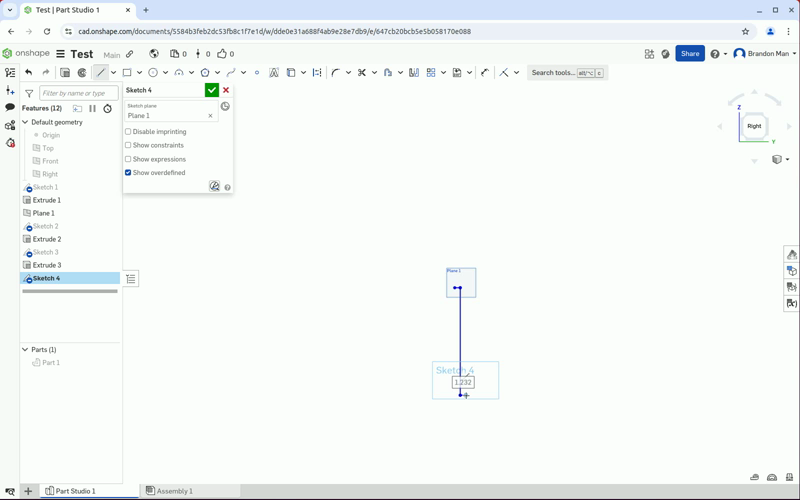
key_down(shift)
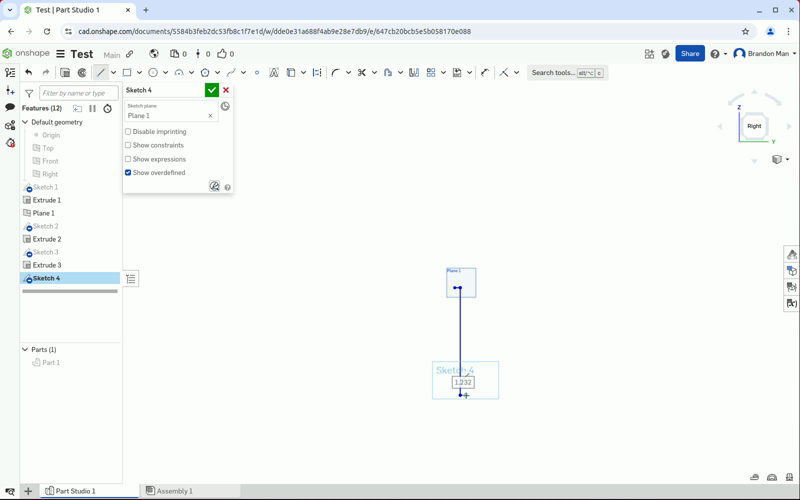
mouse_move(466, 269)
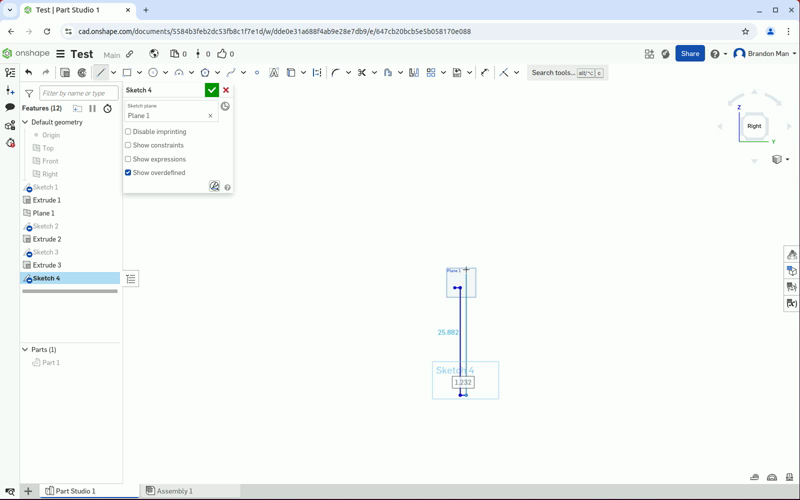
click(466, 269)
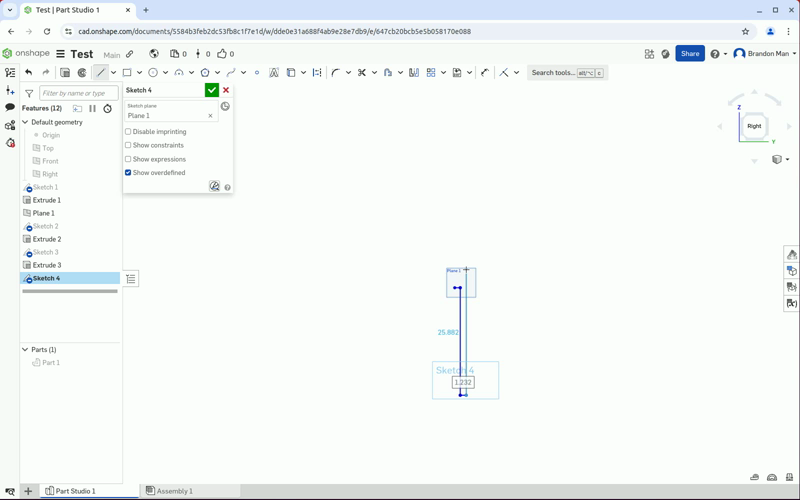
key_up(shift)
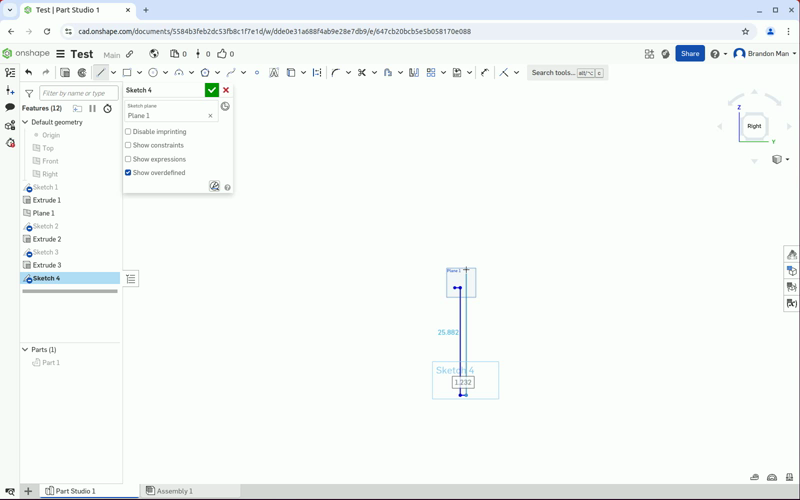
key_down(shift)
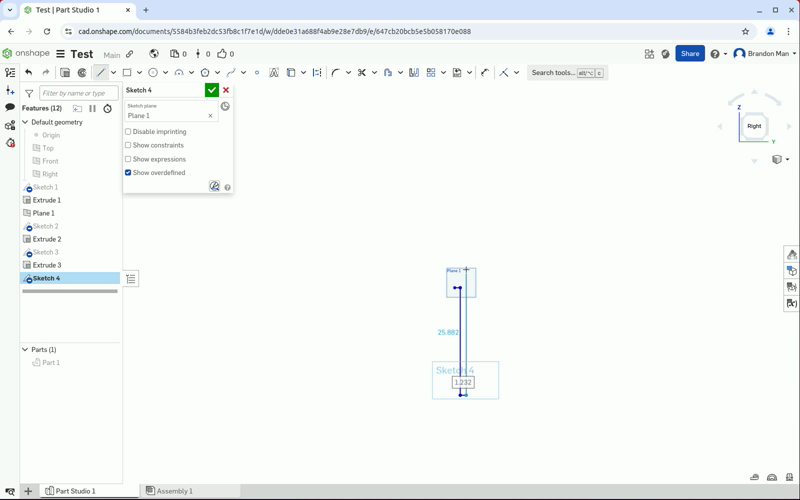
mouse_move(496, 269)
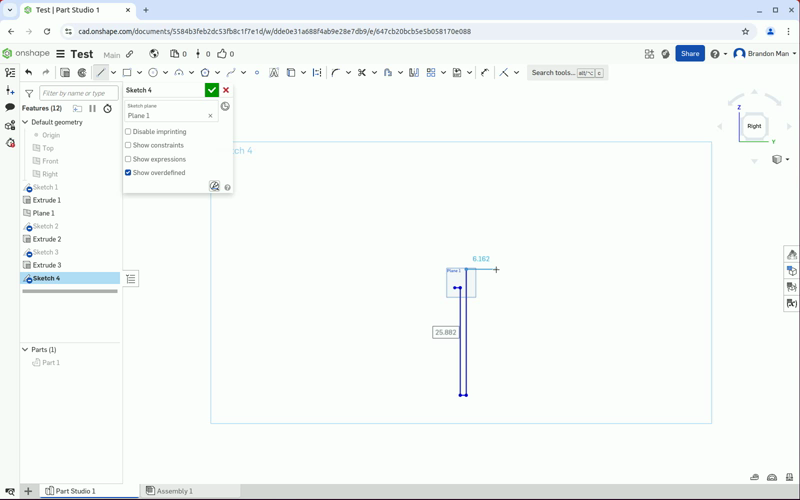
mouse_move(454, 269)
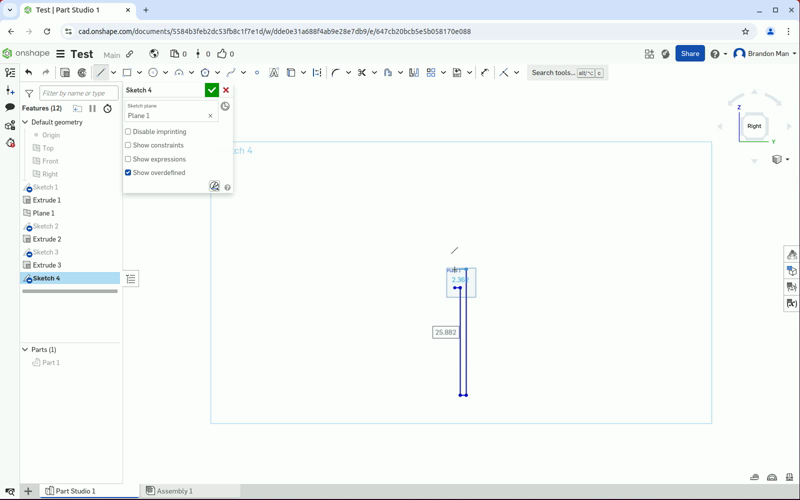
click(454, 269)
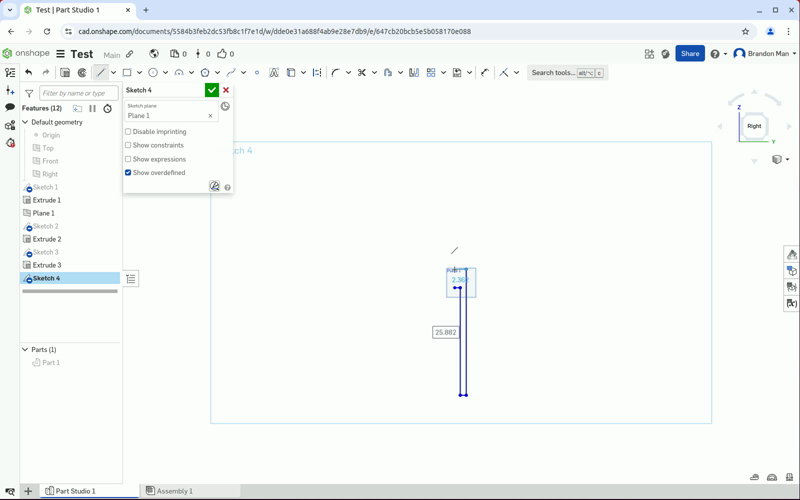
key_up(shift)
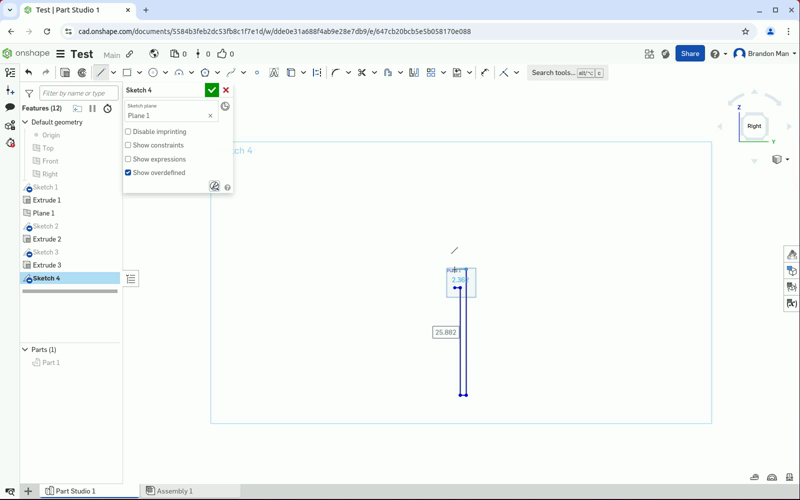
mouse_move(484, 269)
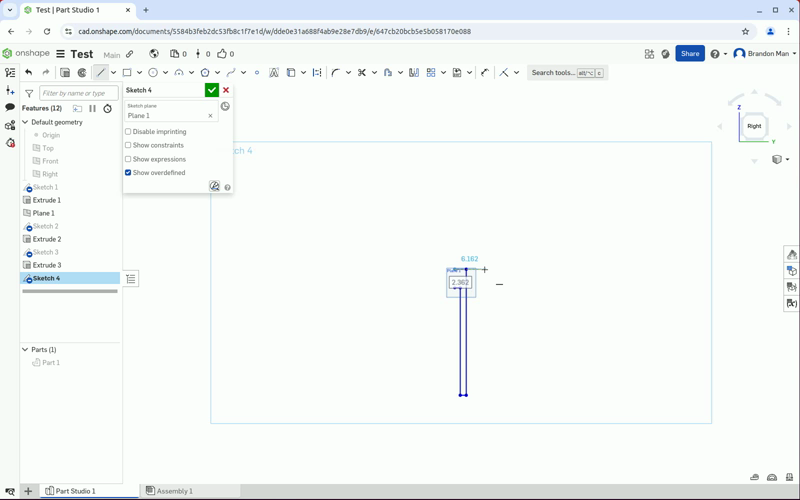
key_down(shift)
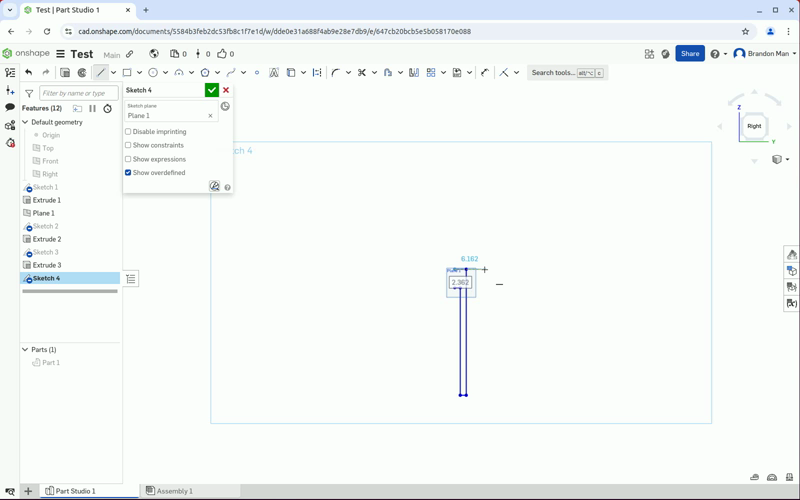
mouse_move(454, 287)
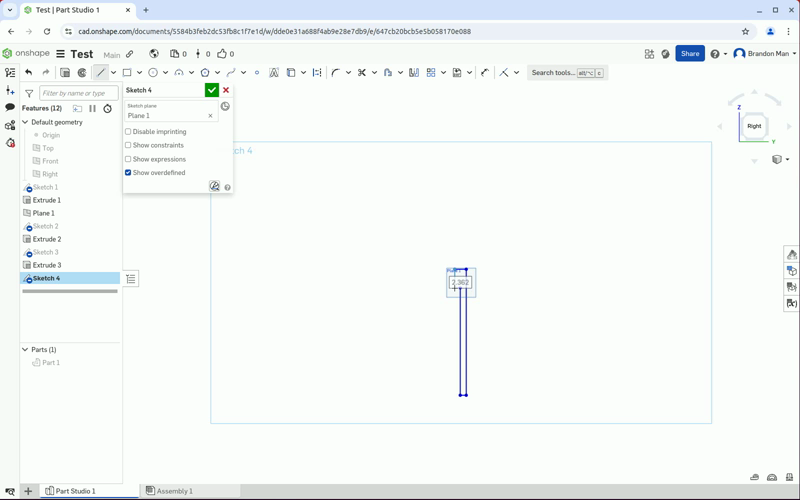
key_up(shift)
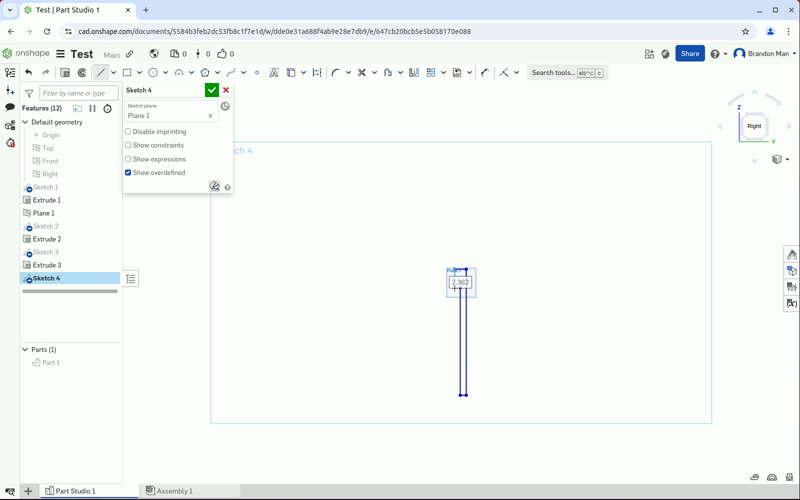
click(454, 287)
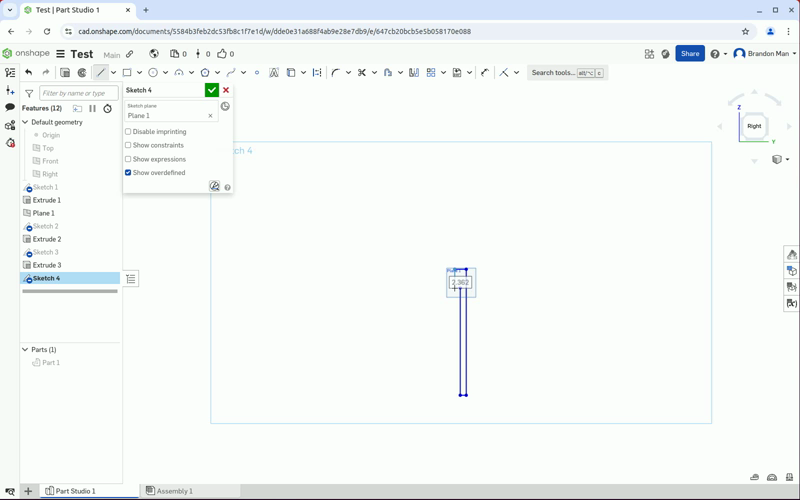
key(esc)
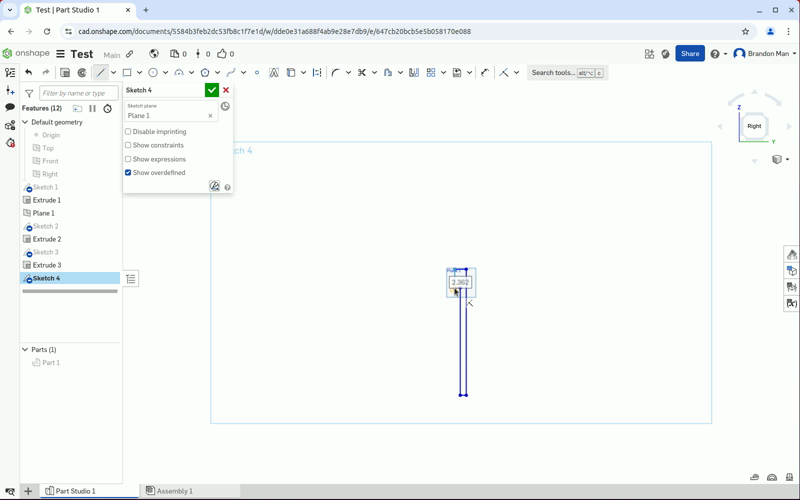
mouse_move(462, 280)
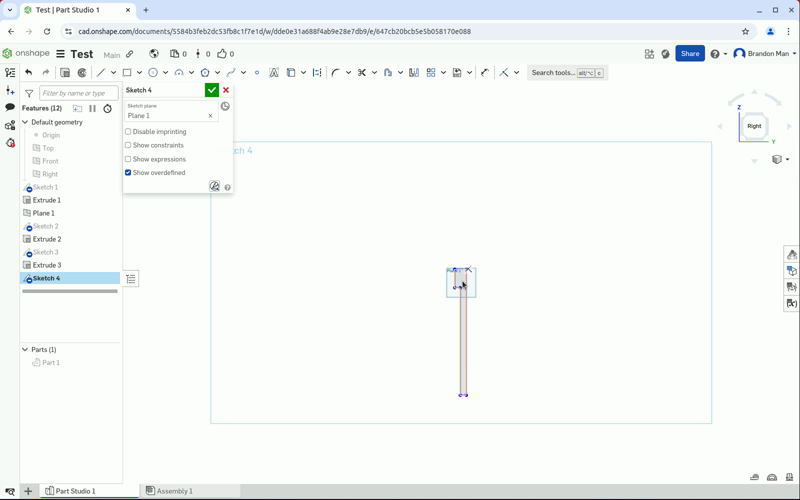
scroll(6)
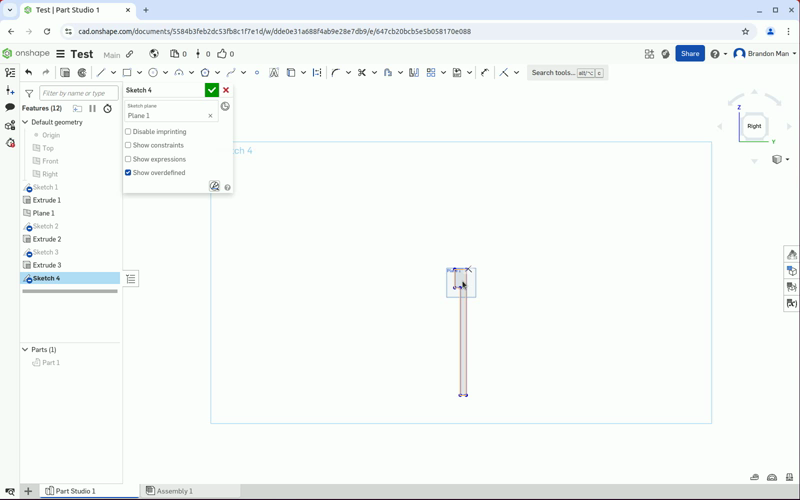
scroll(6)
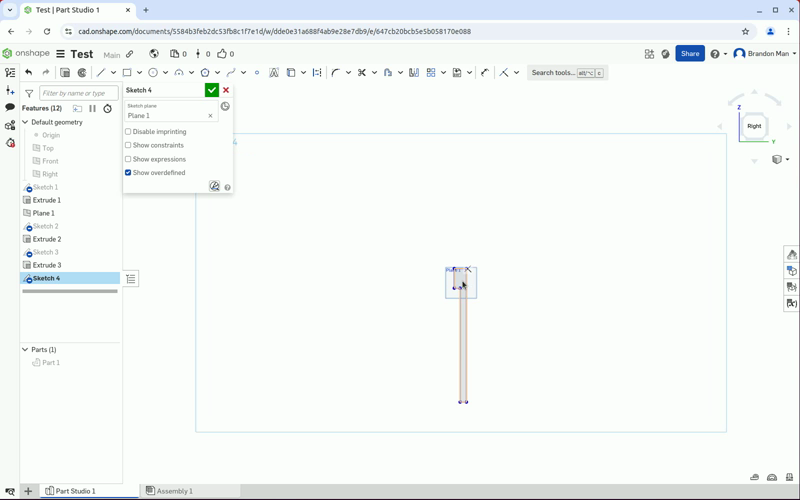
scroll(6)
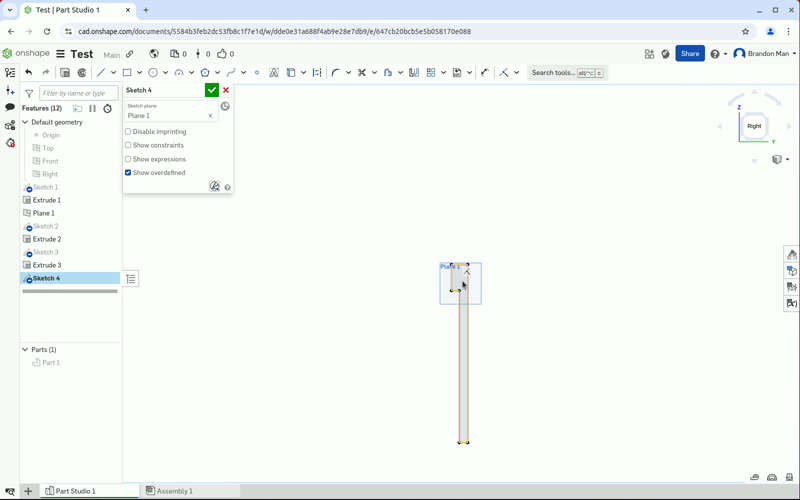
scroll(6)
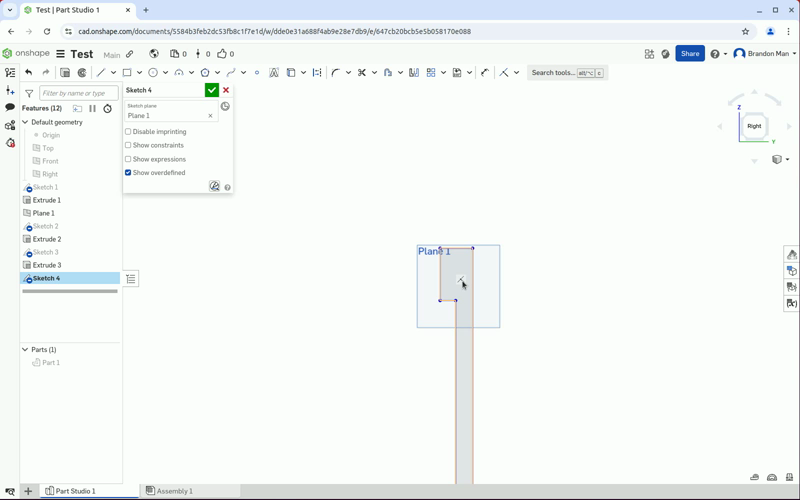
scroll(6)
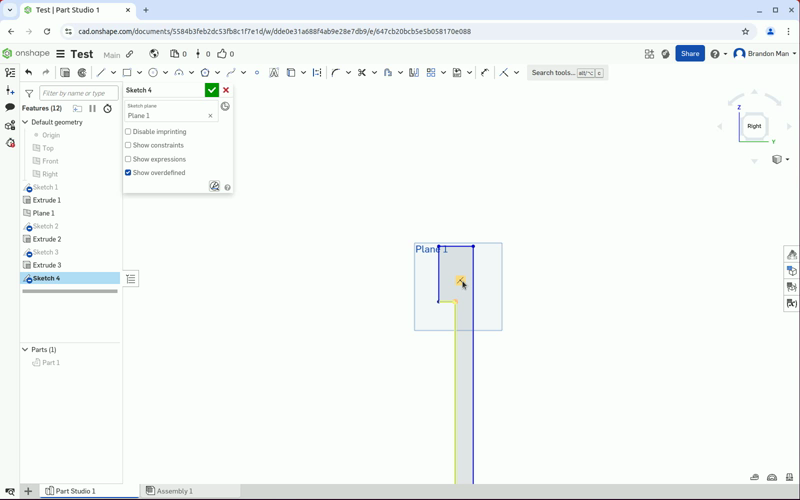
scroll(6)
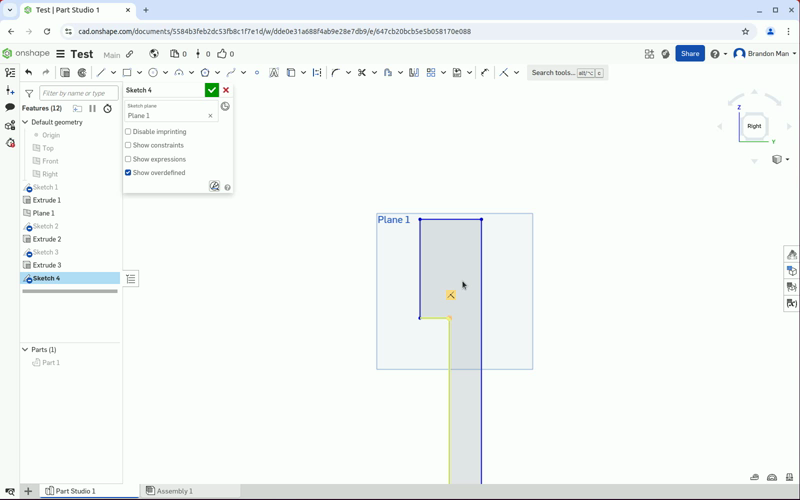
scroll(6)
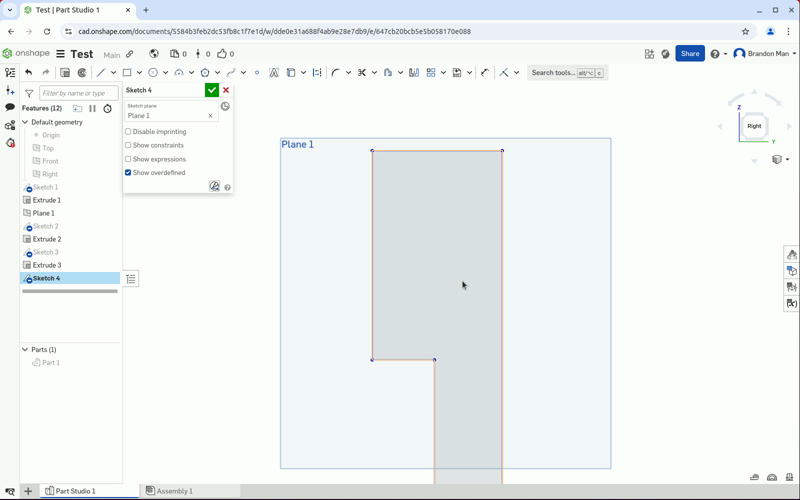
click(462, 280)
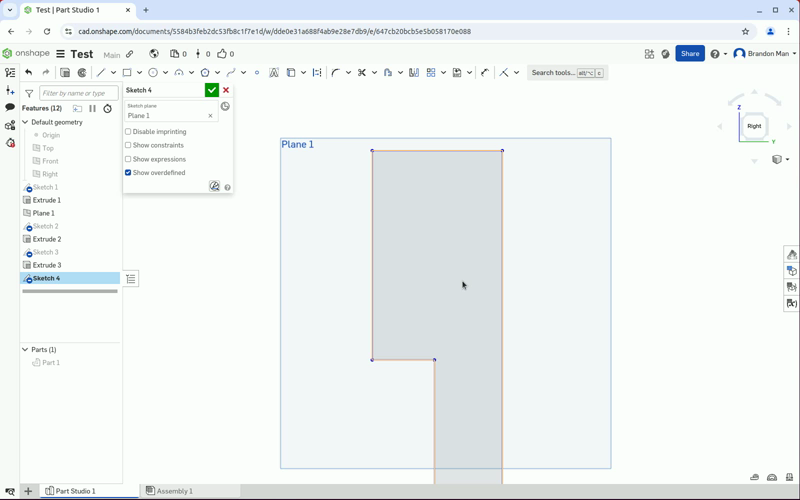
scroll(-6)
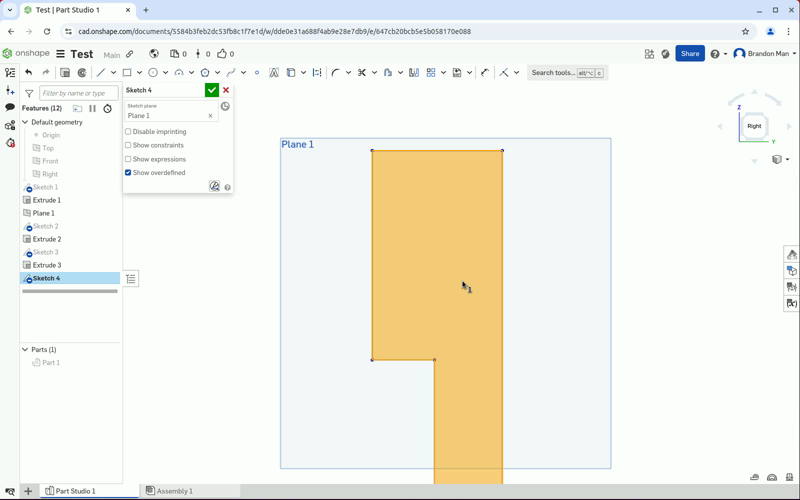
scroll(-6)
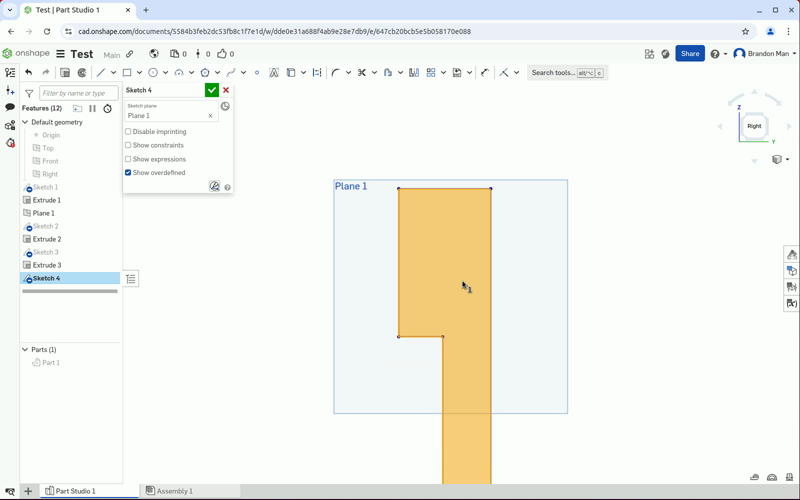
scroll(-6)
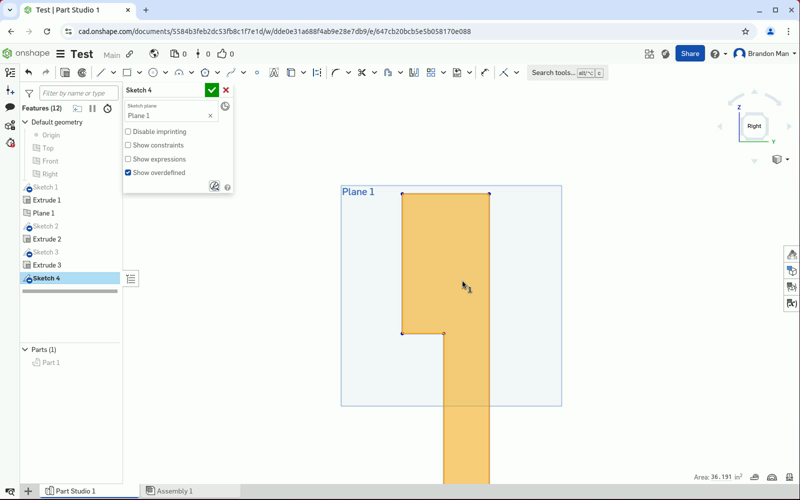
scroll(-6)
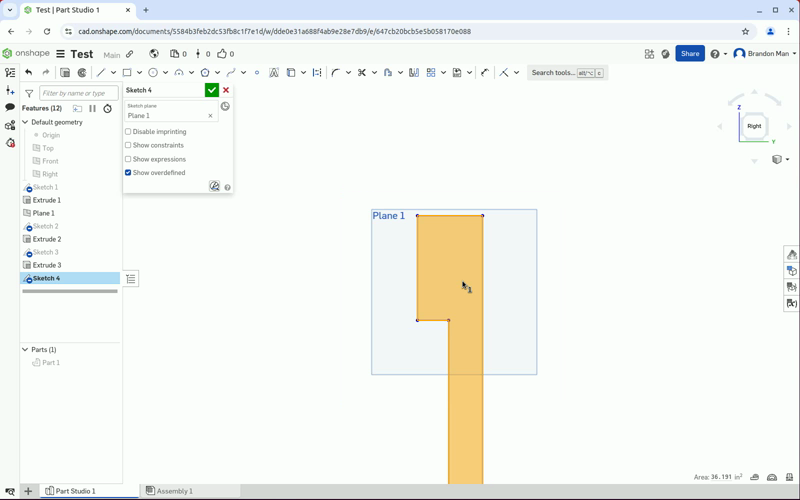
scroll(-6)
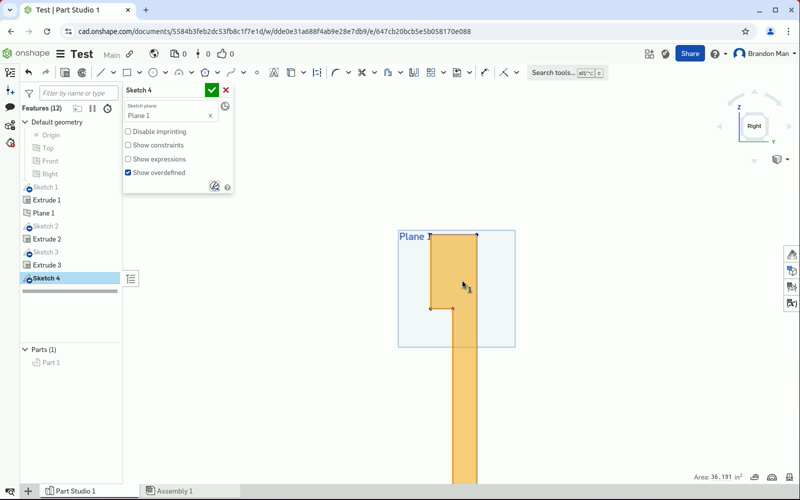
scroll(-6)
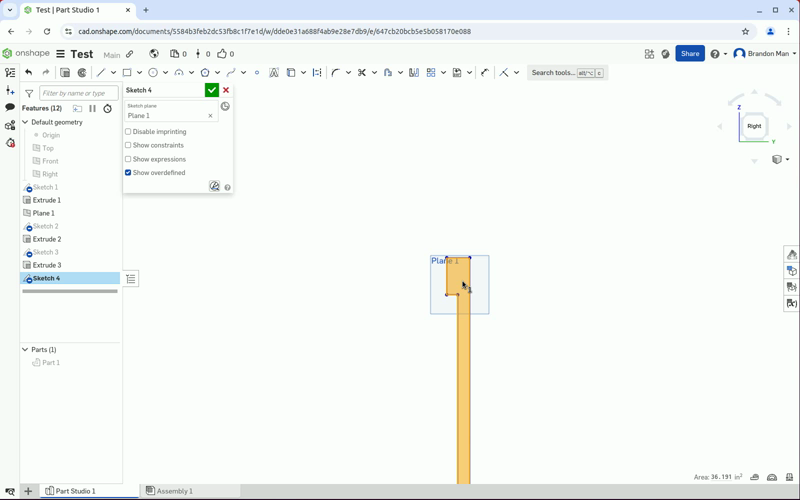
scroll(-6)
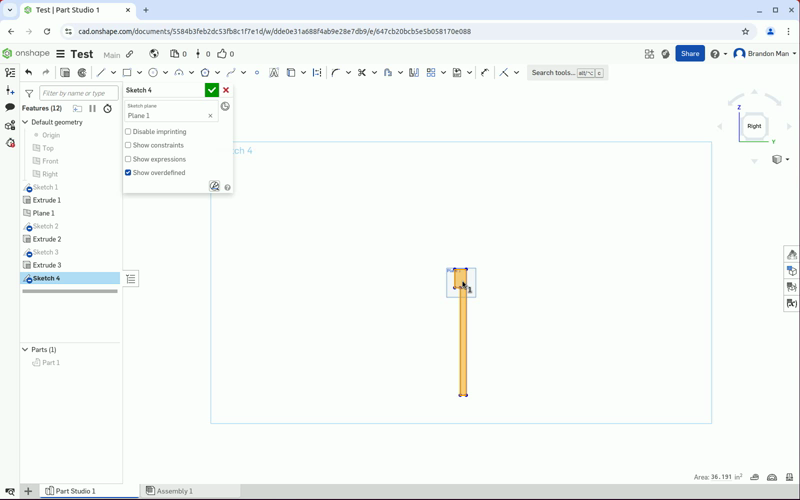
mouse_move(73, 352)
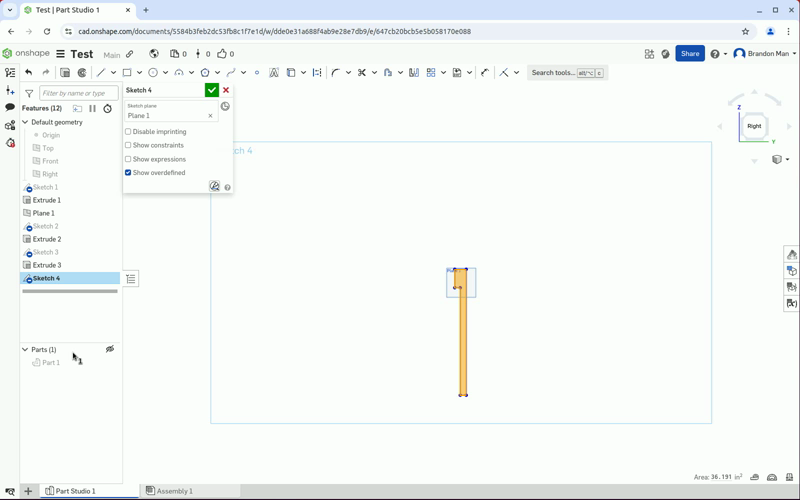
key(shift+y)
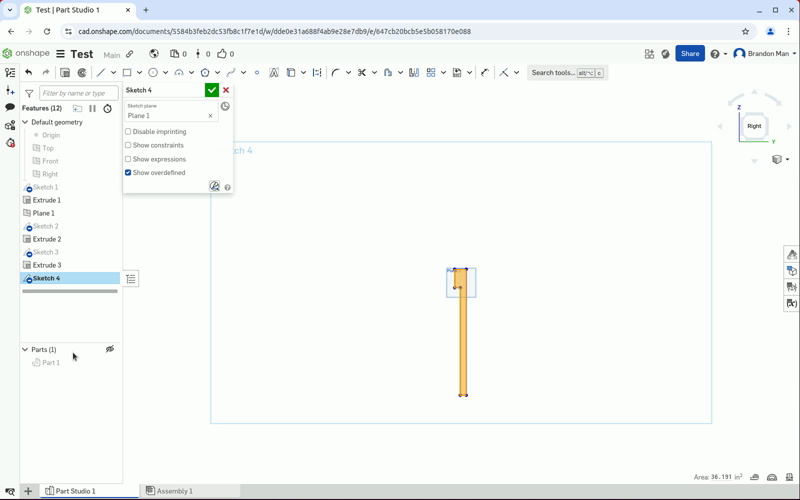
key(shift+e)
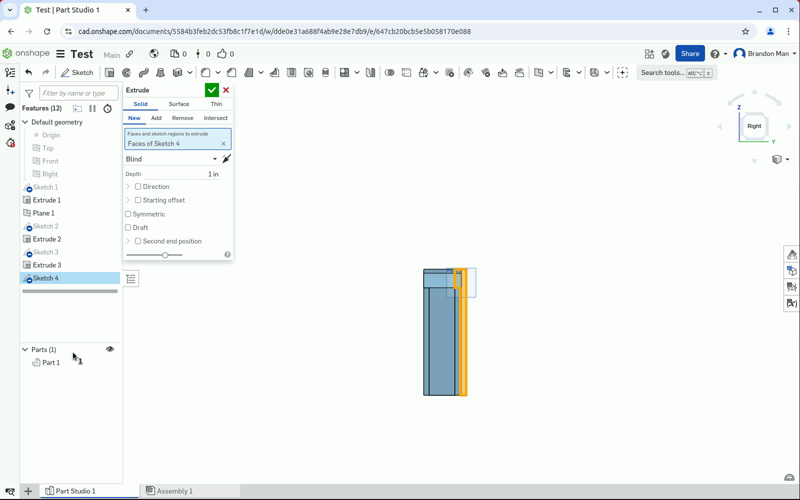
mouse_move(143, 106)
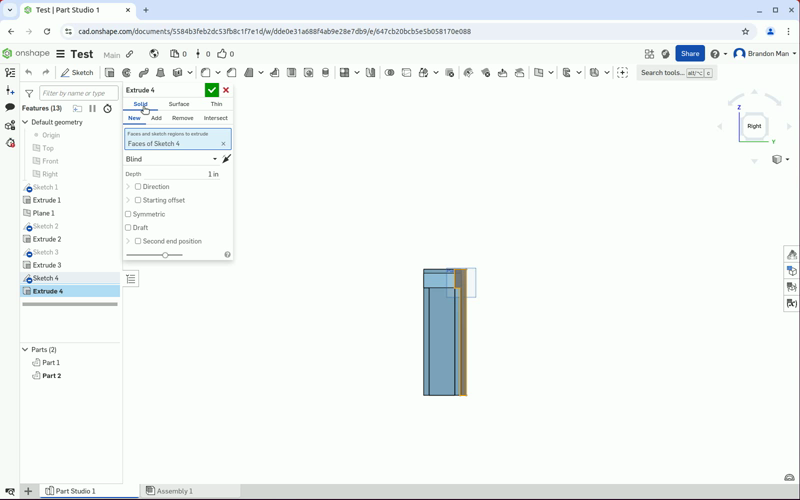
click(143, 106)
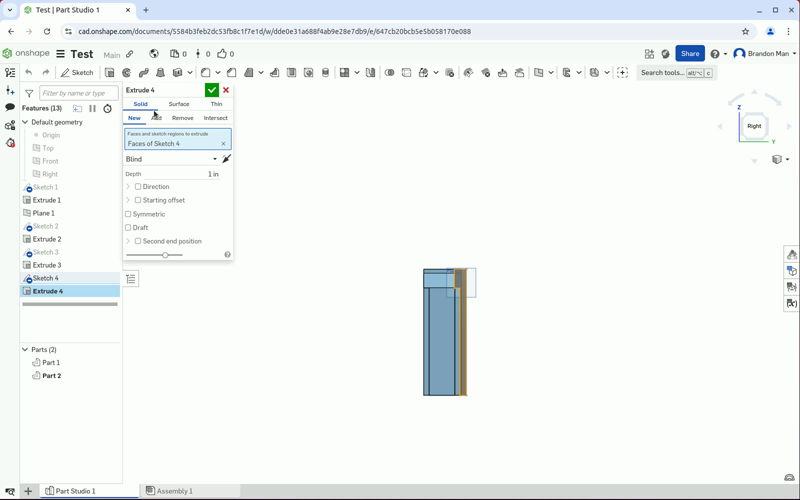
mouse_move(186, 120)
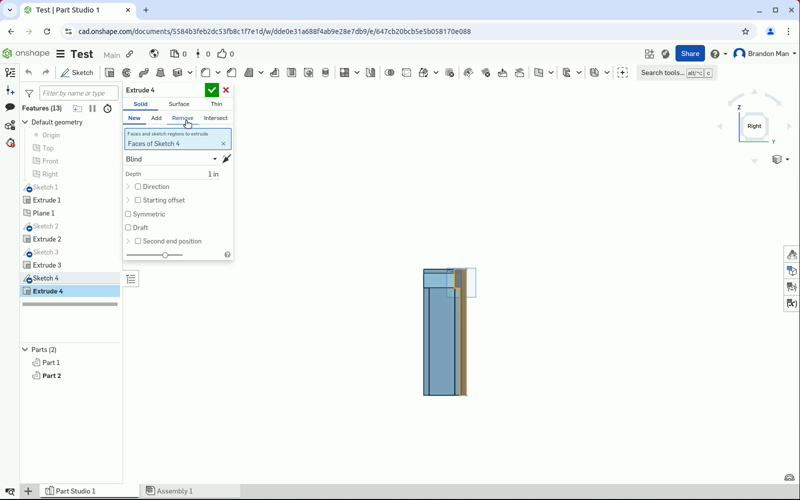
click(186, 120)
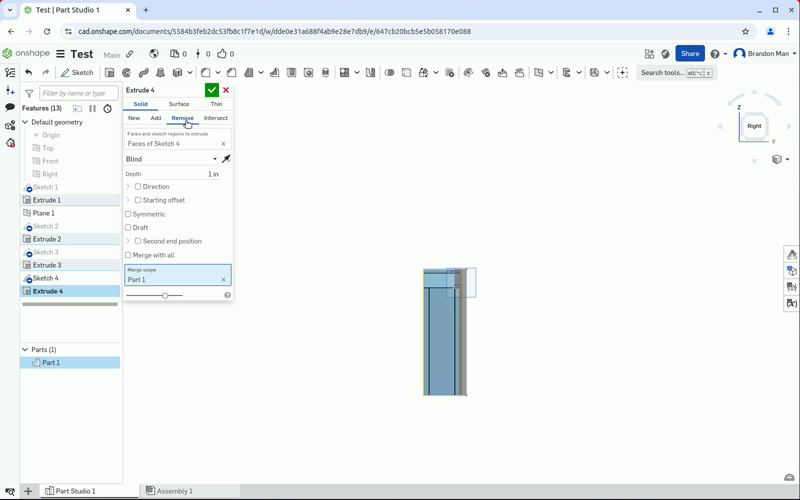
key(tab, 4)
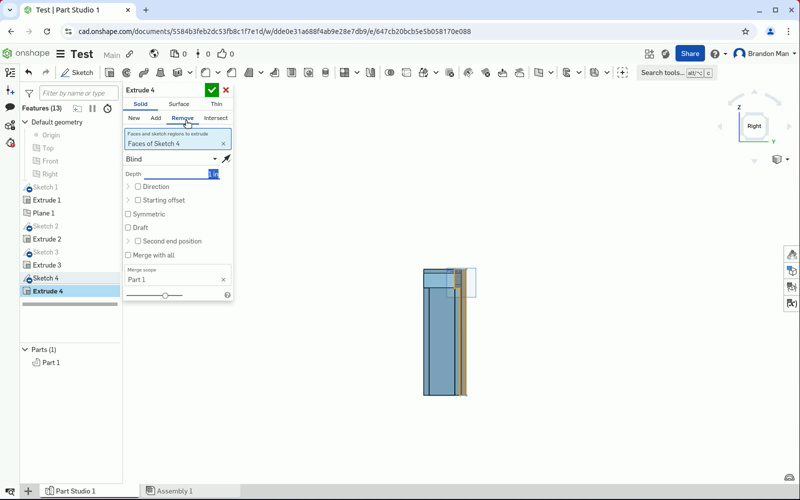
text(7.703)
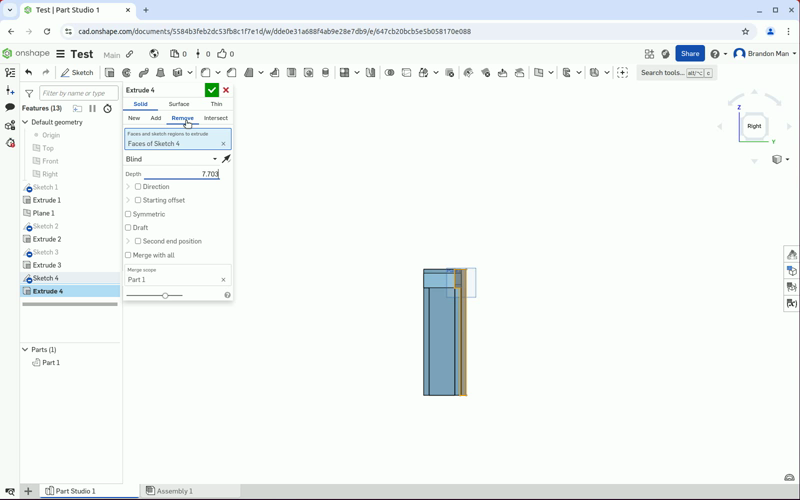
key(tab, 6)
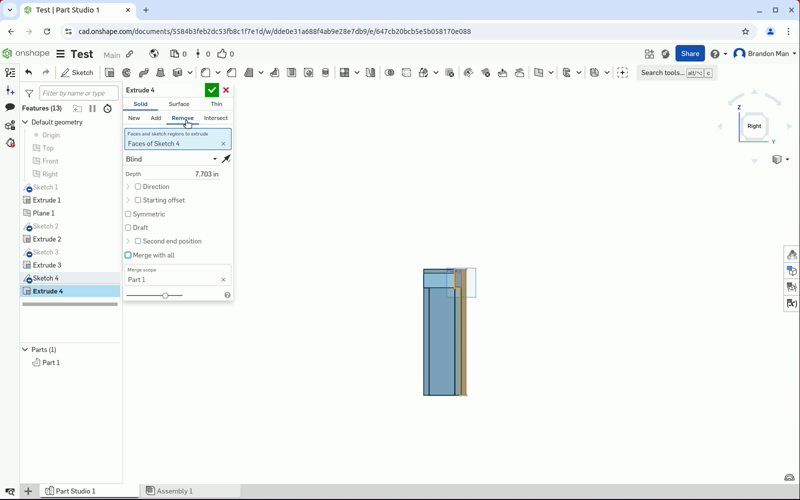
key(space)
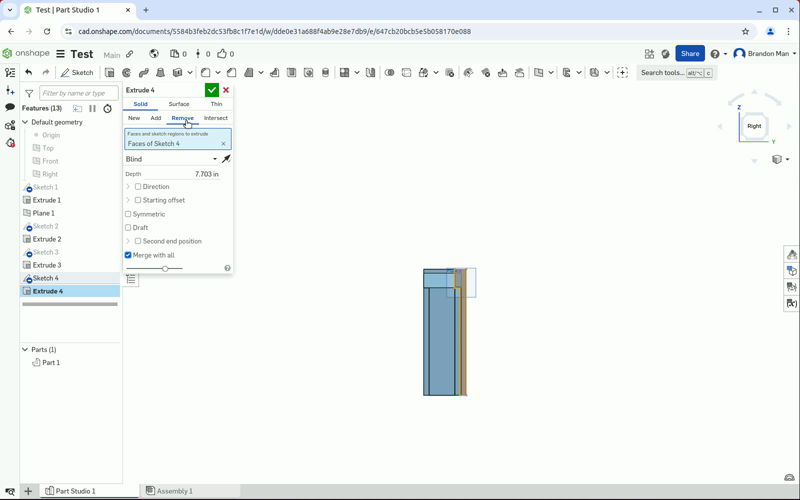
key(enter)
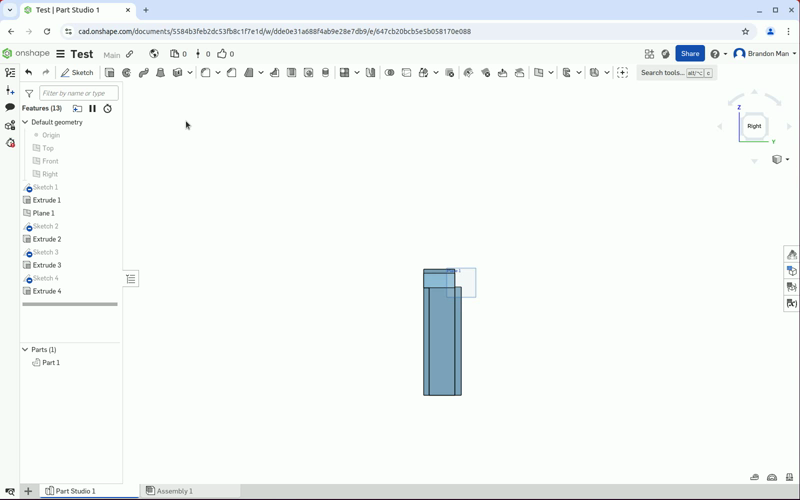
key(shift+h)
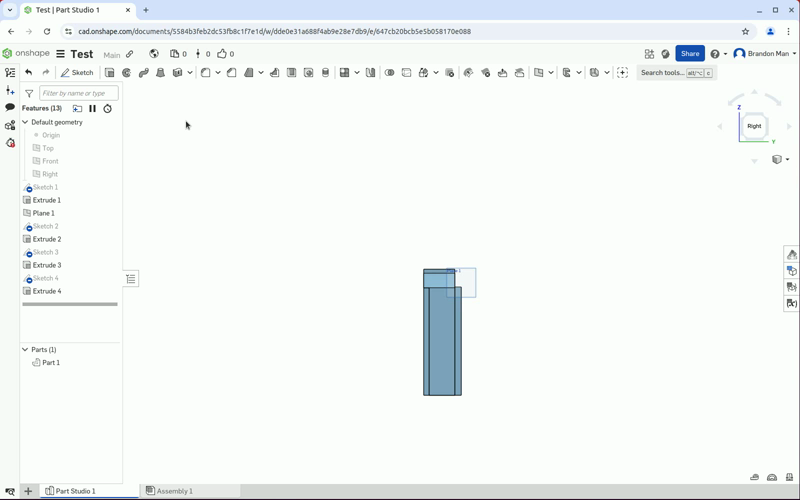
key(shift+h)
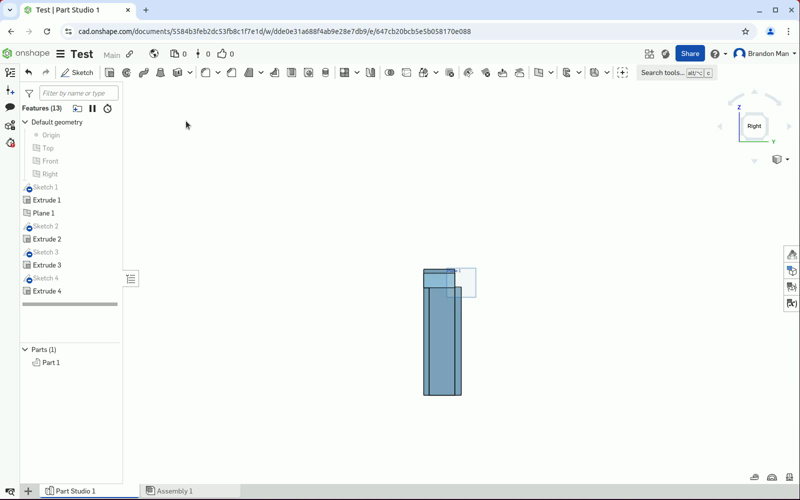
mouse_move(73, 189)
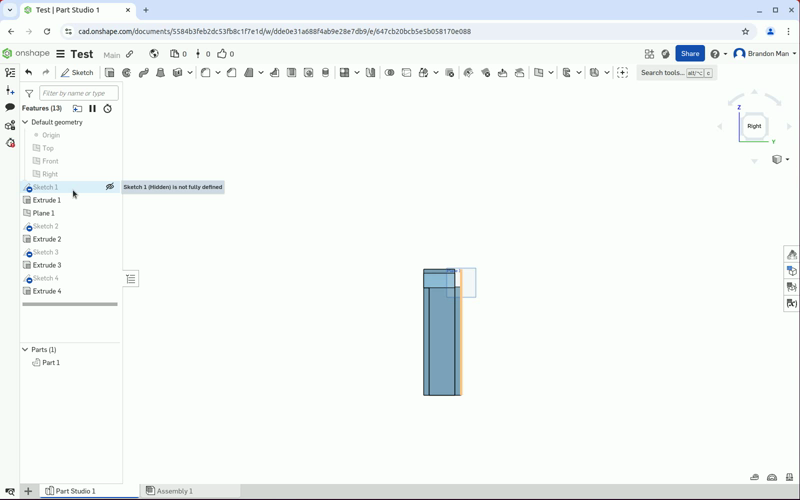
click(73, 189)
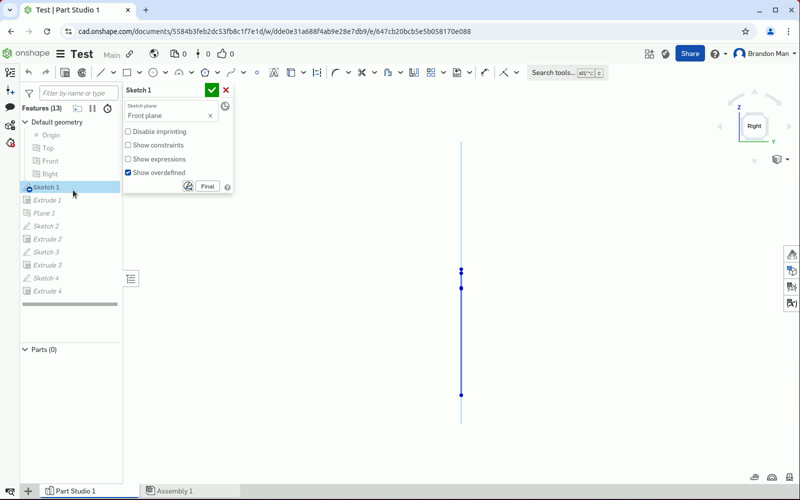
mouse_move(229, 92)
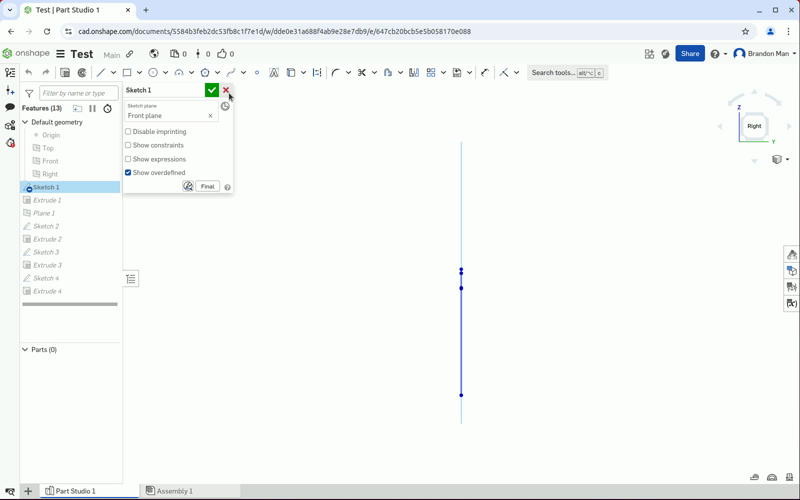
click(229, 92)
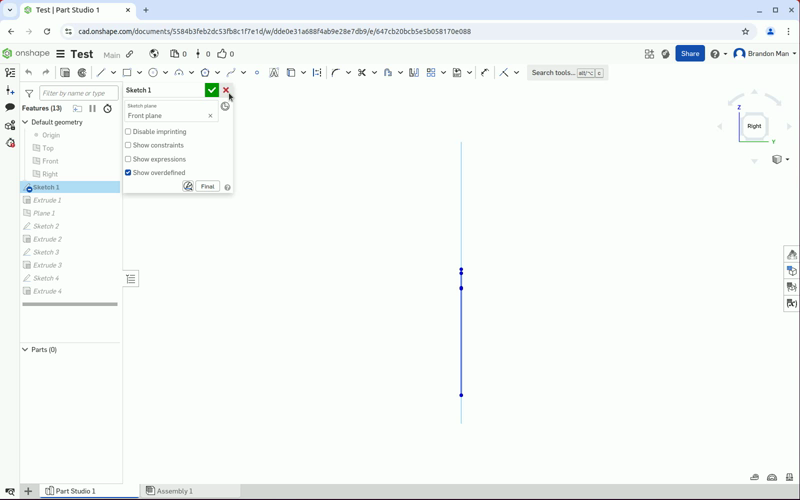
key(shift+s)
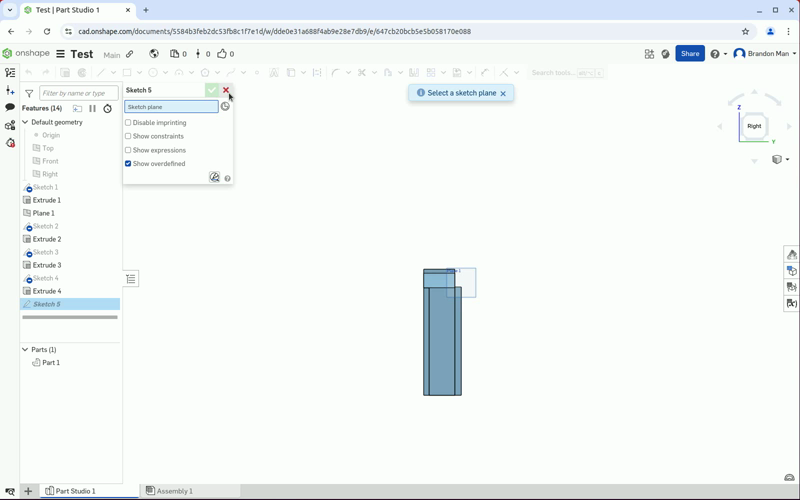
mouse_move(73, 215)
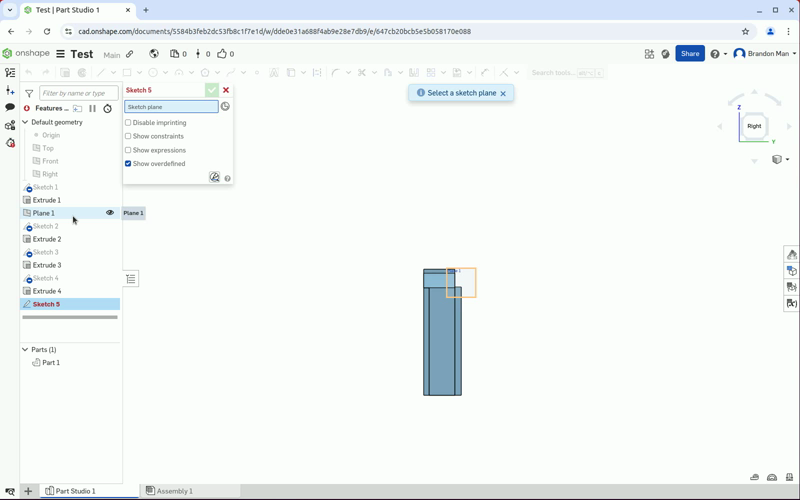
click(73, 215)
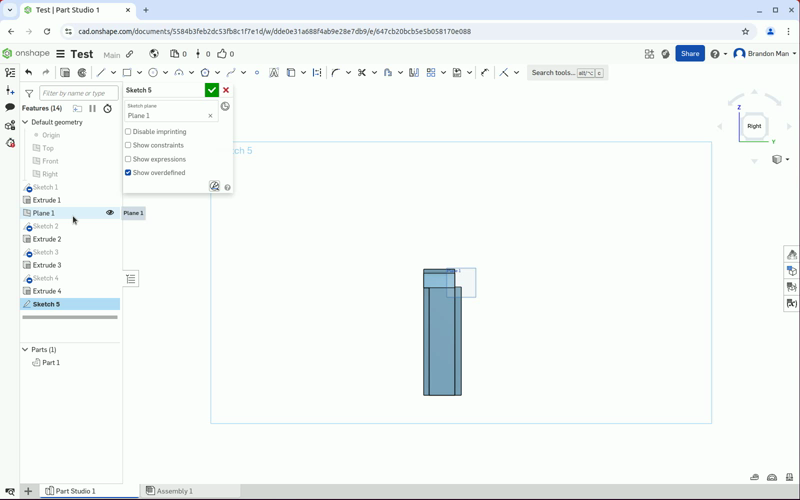
mouse_move(73, 352)
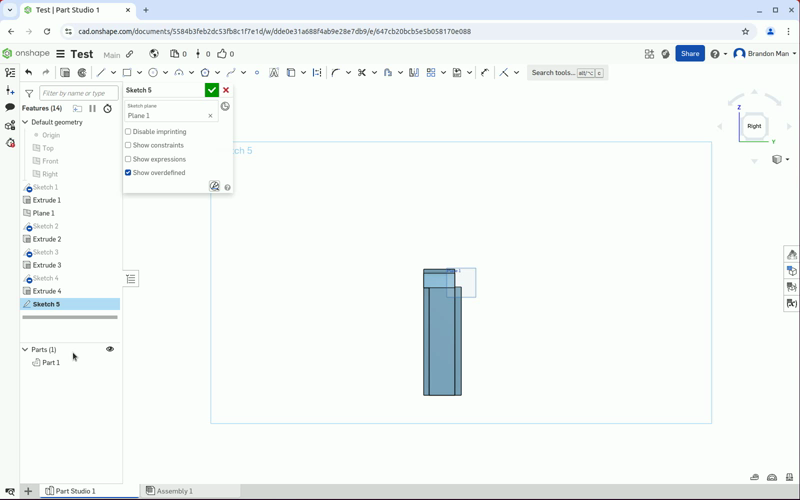
key(y)
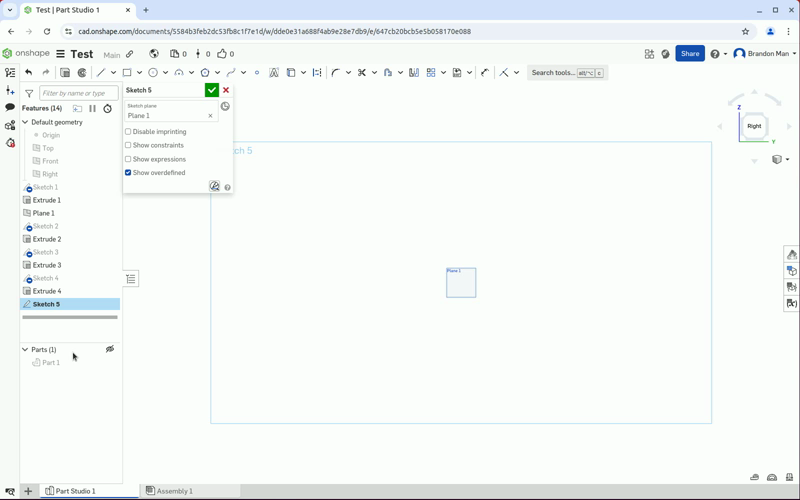
key(l)
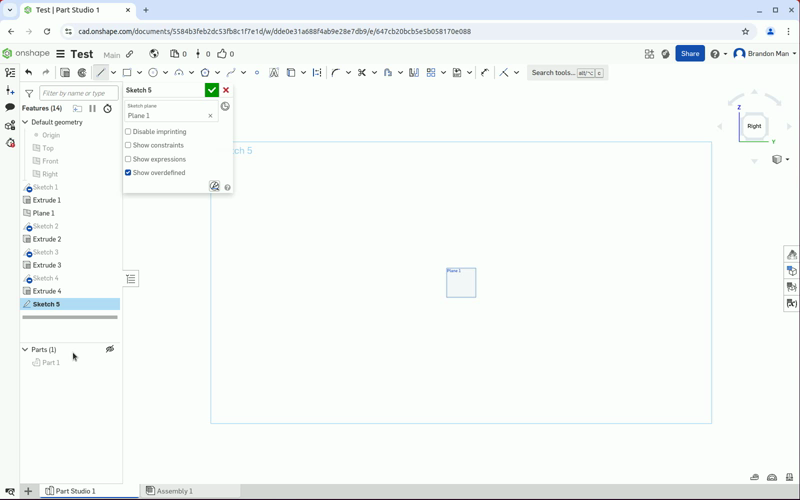
key_down(shift)
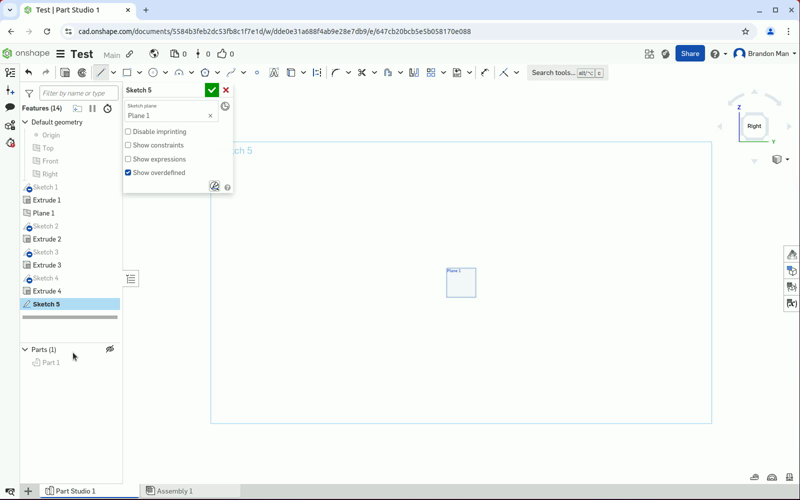
mouse_move(418, 395)
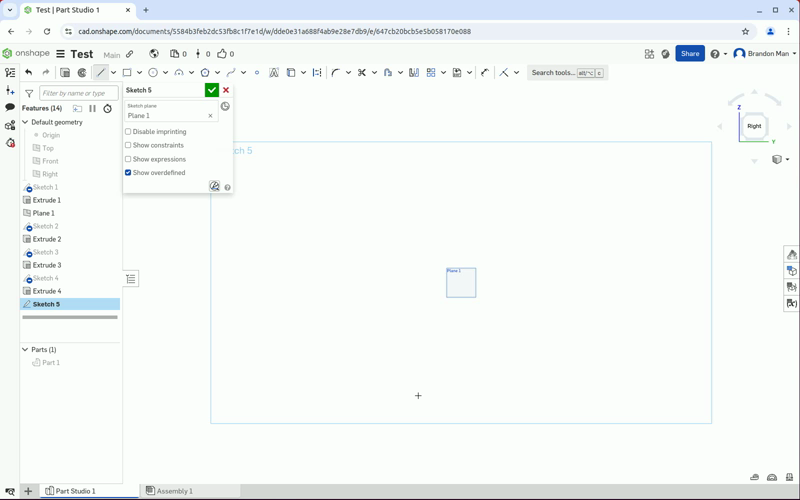
click(418, 395)
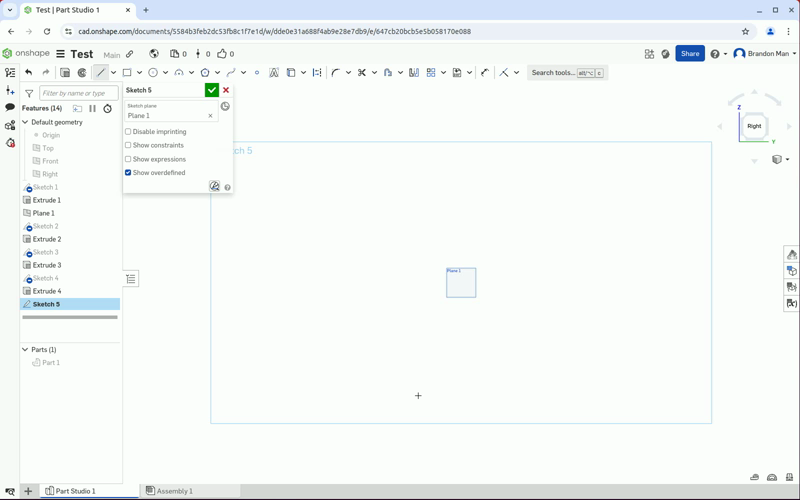
key_up(shift)
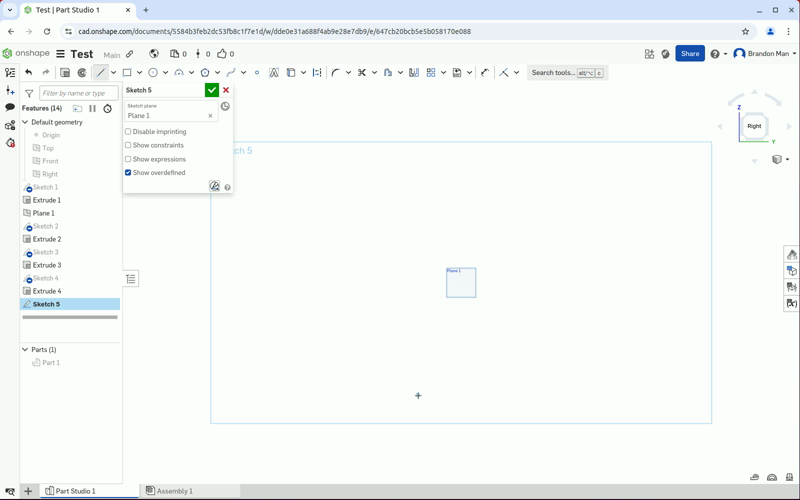
key_down(shift)
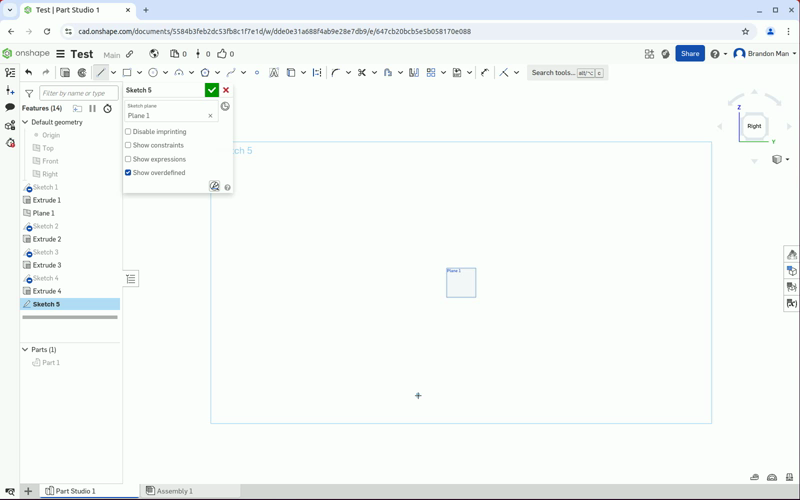
mouse_move(448, 395)
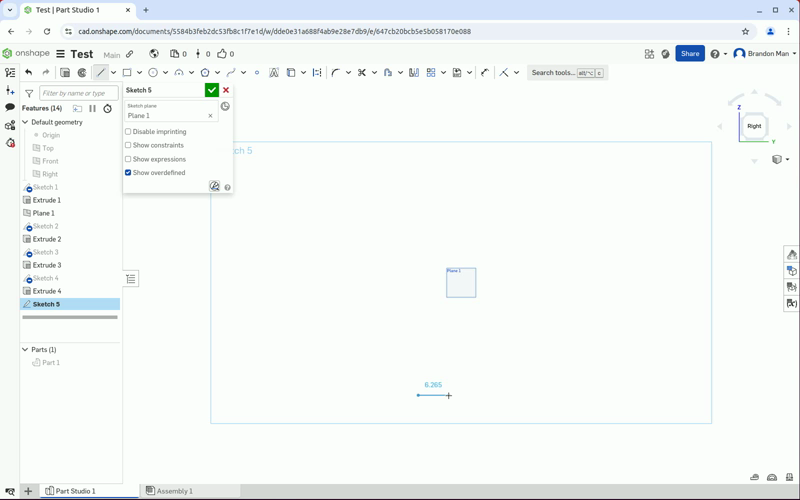
mouse_move(422, 395)
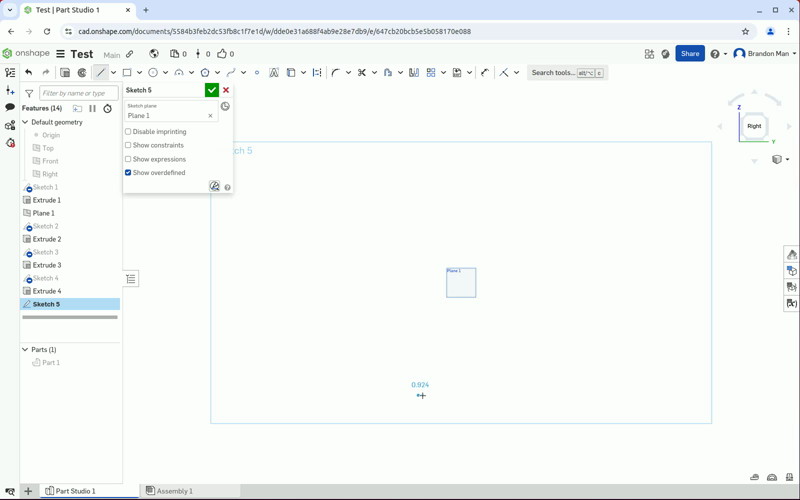
scroll(6)
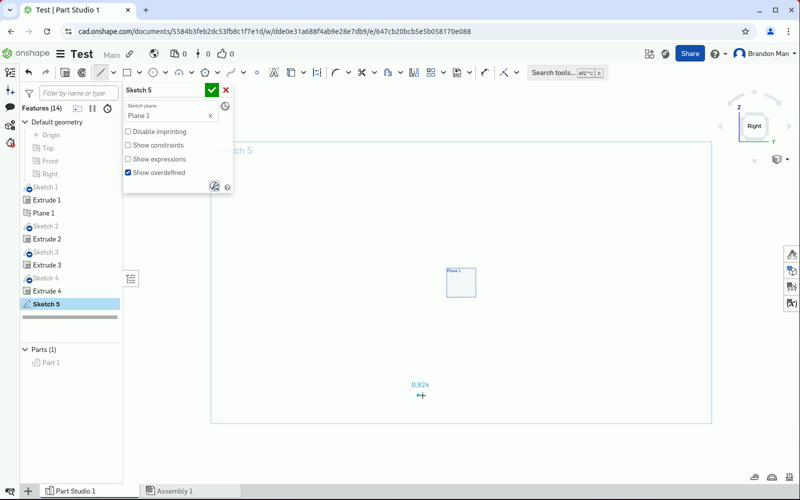
scroll(6)
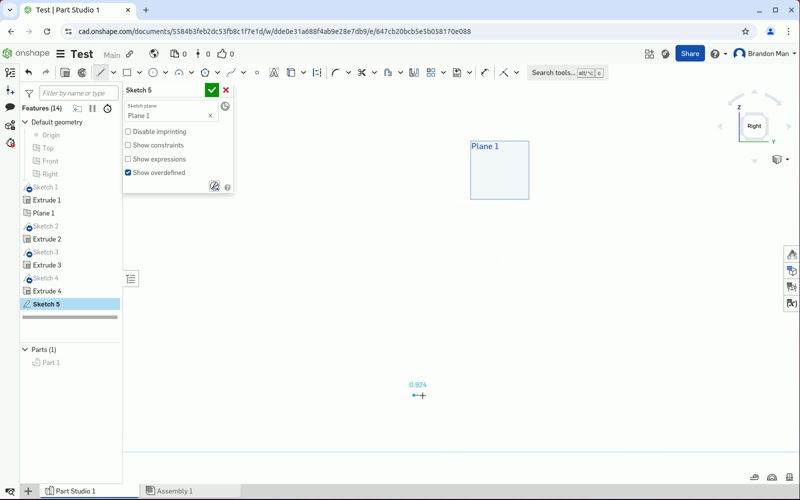
scroll(6)
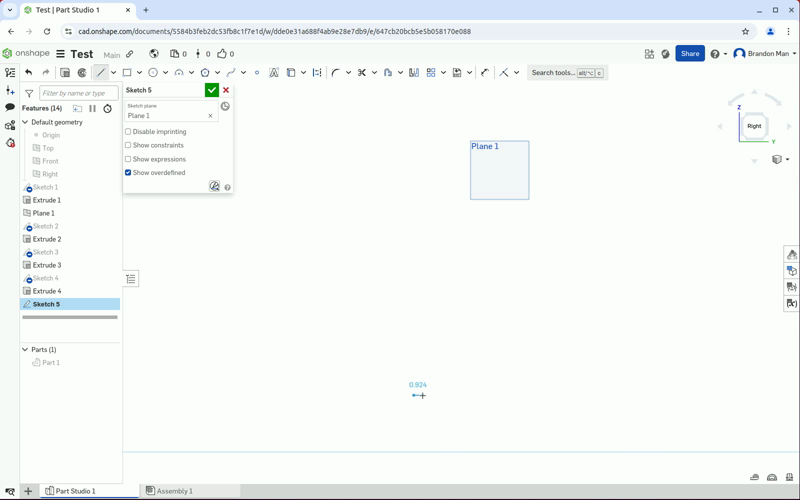
scroll(6)
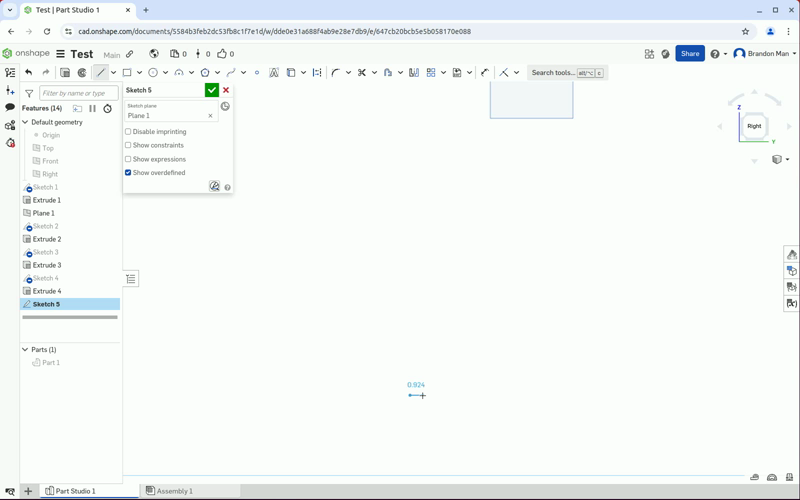
scroll(6)
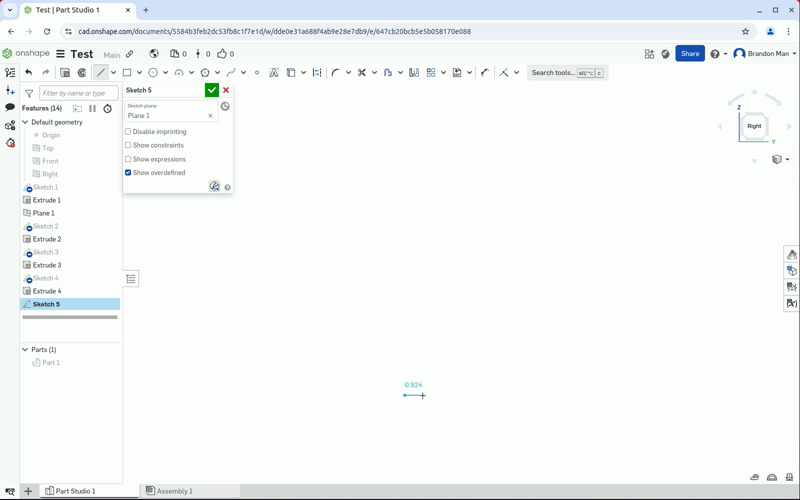
scroll(6)
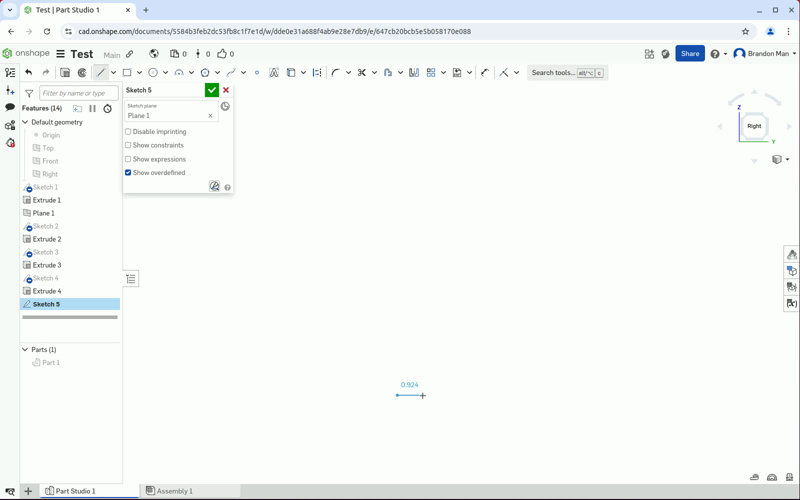
scroll(6)
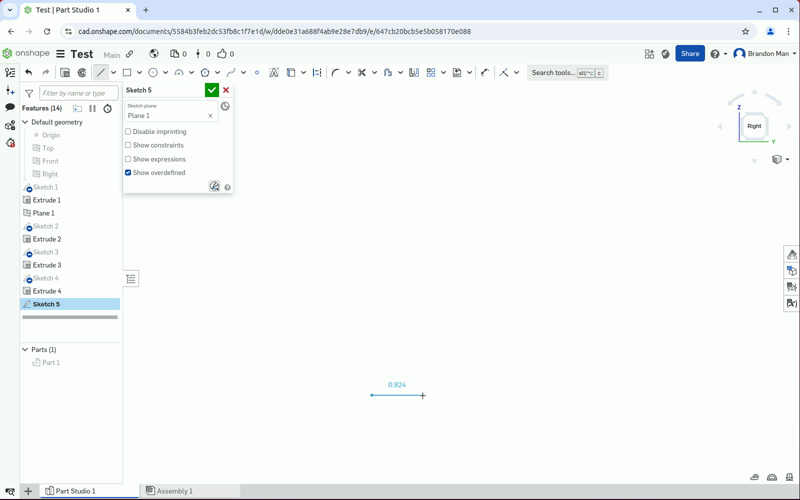
click(422, 395)
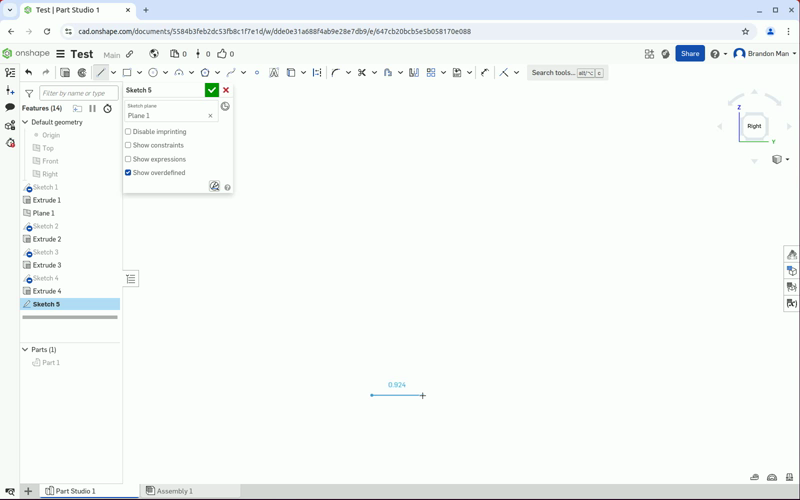
scroll(-6)
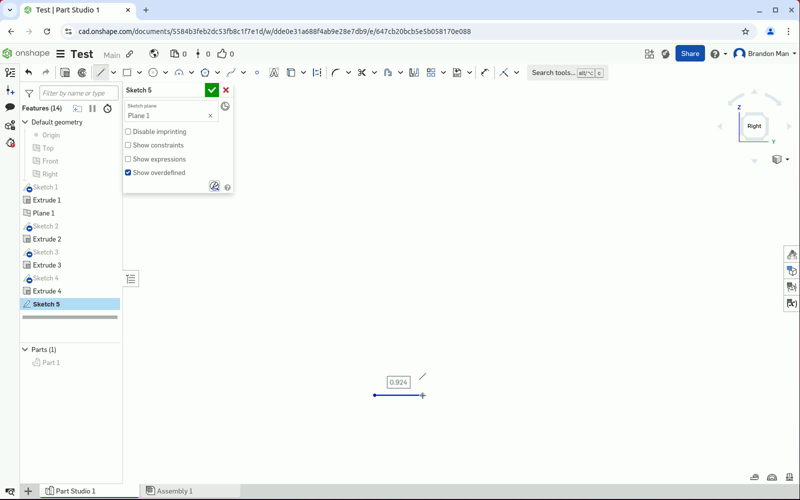
scroll(-6)
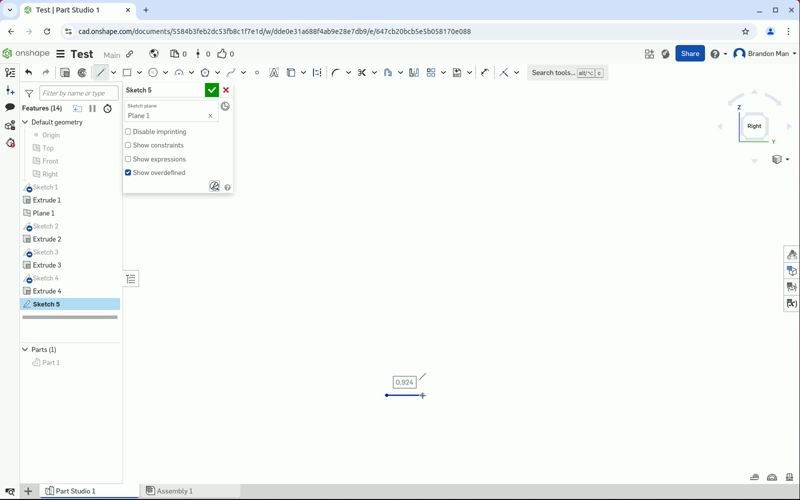
scroll(-6)
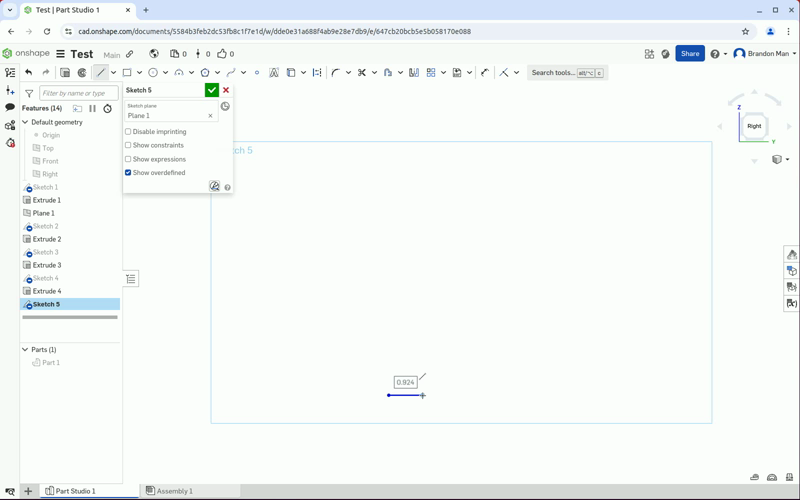
scroll(-6)
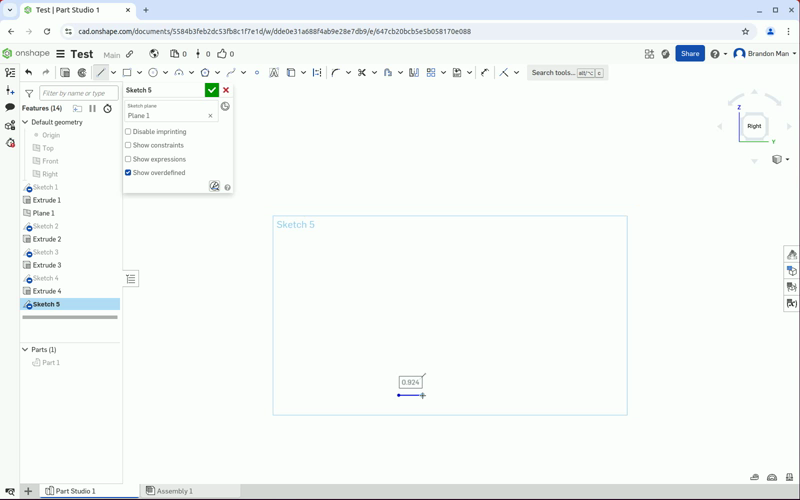
scroll(-6)
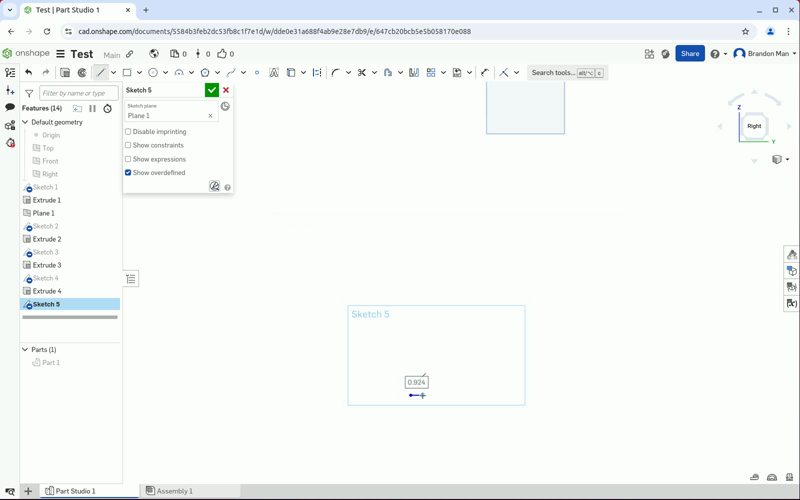
scroll(-6)
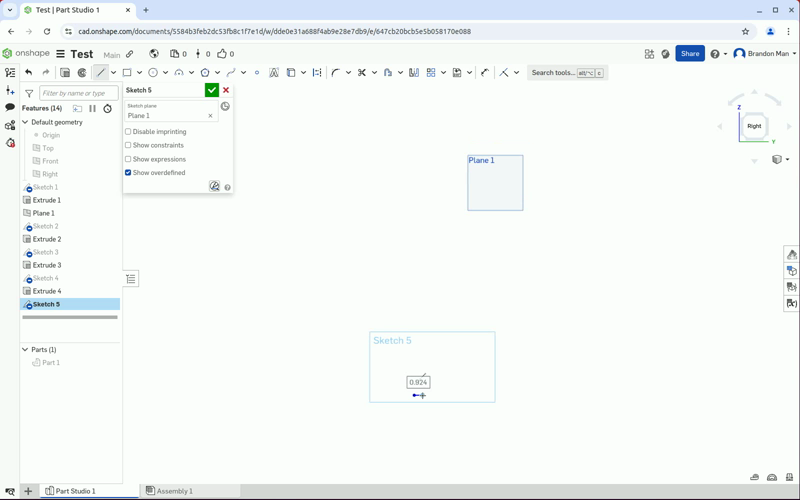
scroll(-6)
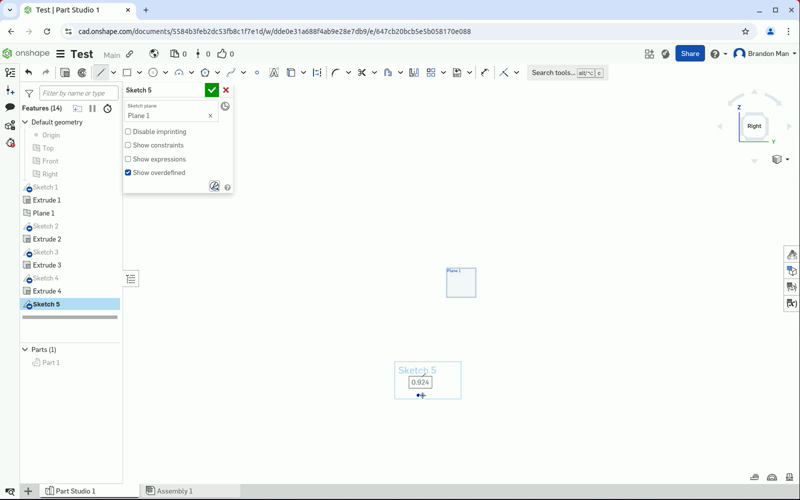
key_up(shift)
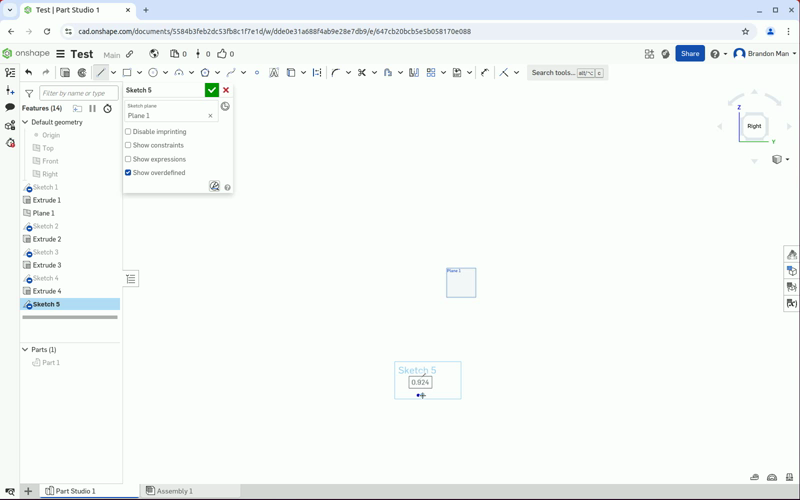
key_down(shift)
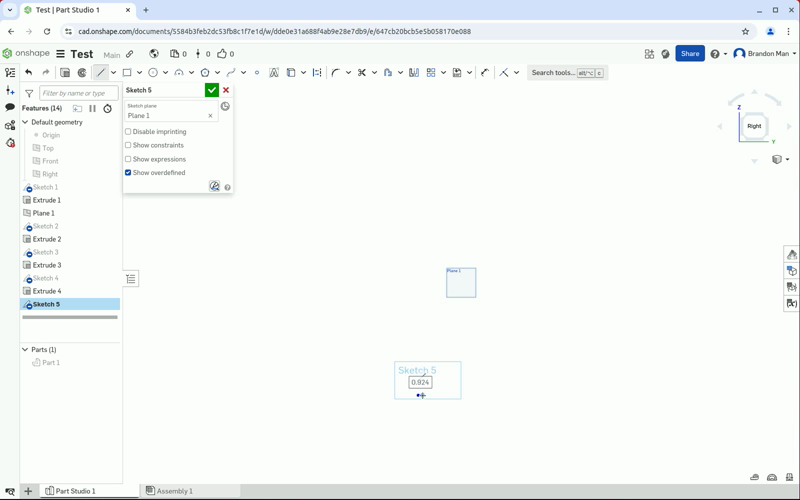
mouse_move(422, 287)
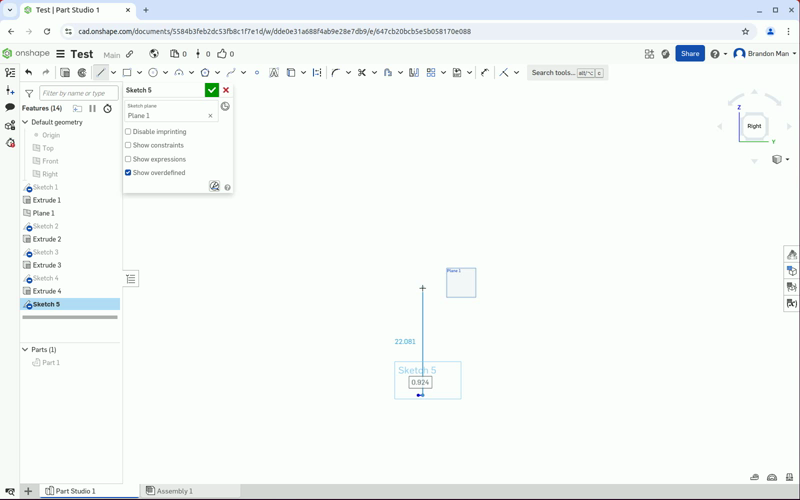
click(422, 287)
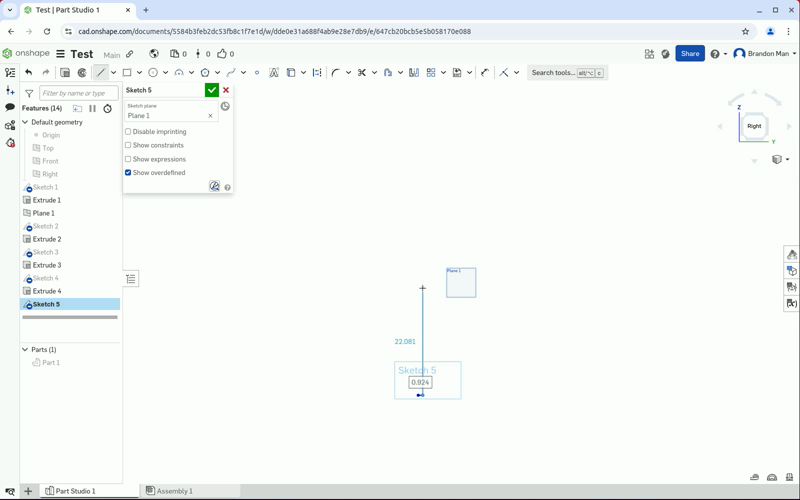
key_up(shift)
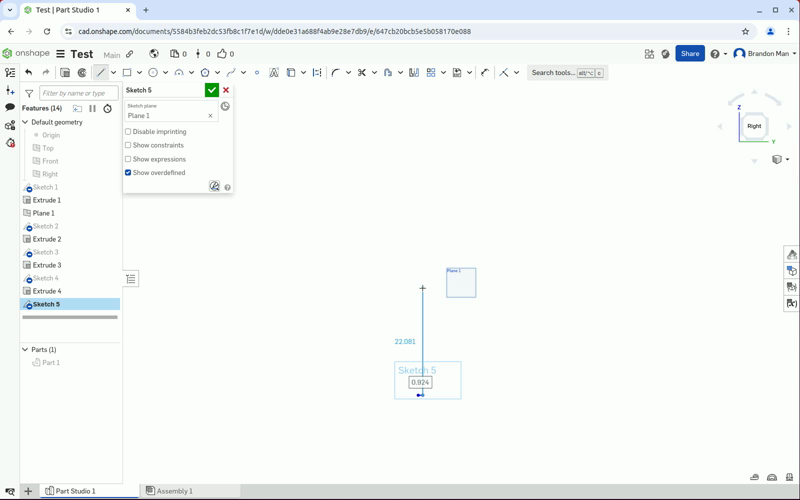
key_down(shift)
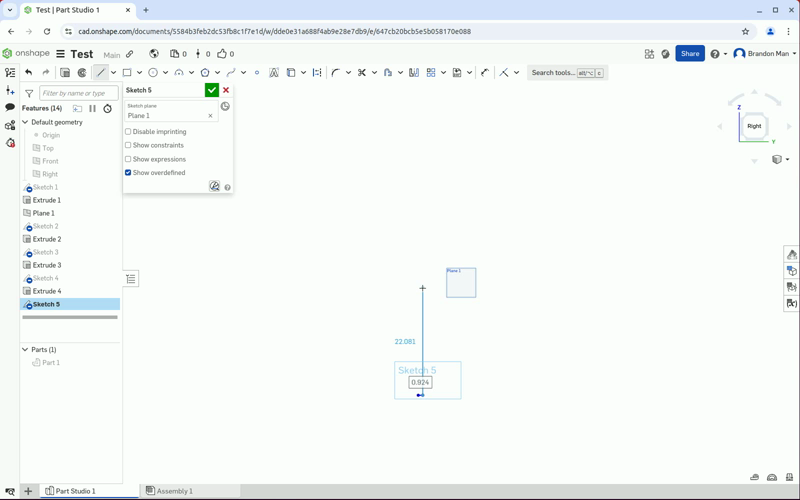
mouse_move(452, 287)
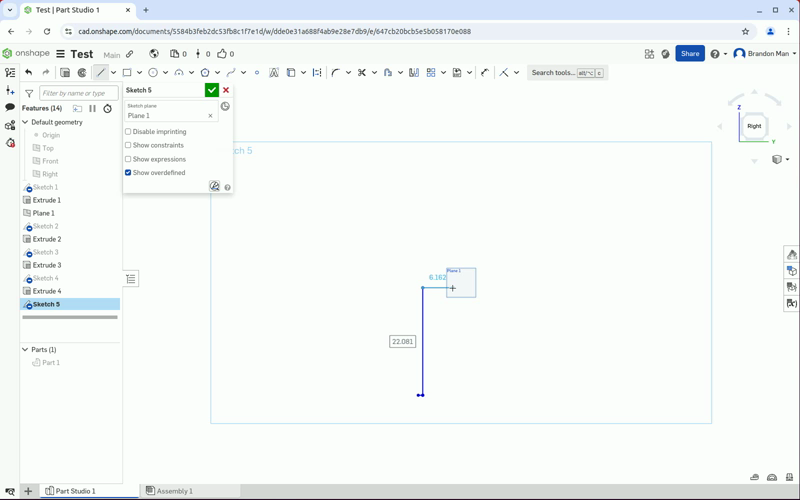
mouse_move(429, 287)
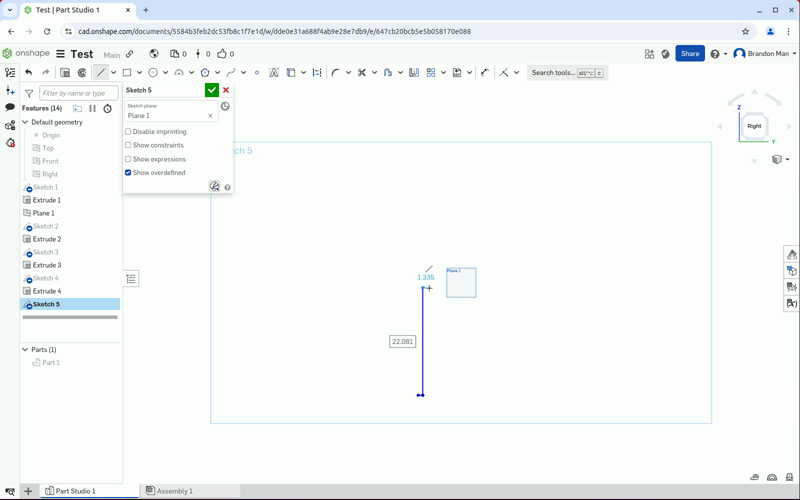
scroll(6)
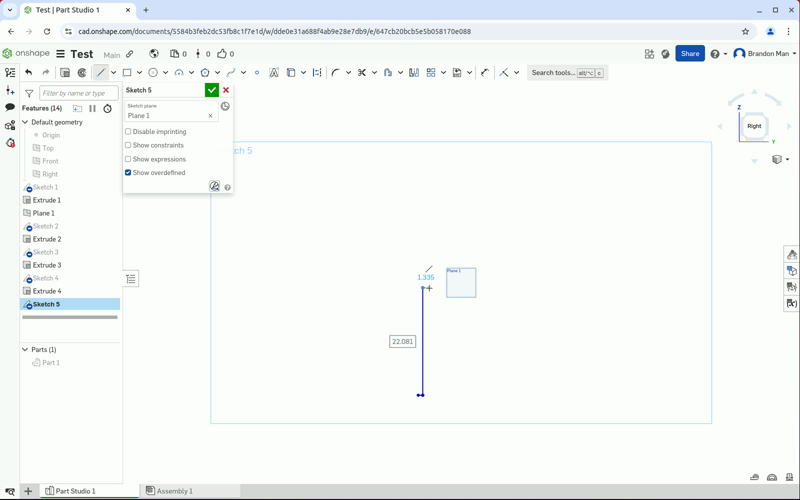
scroll(6)
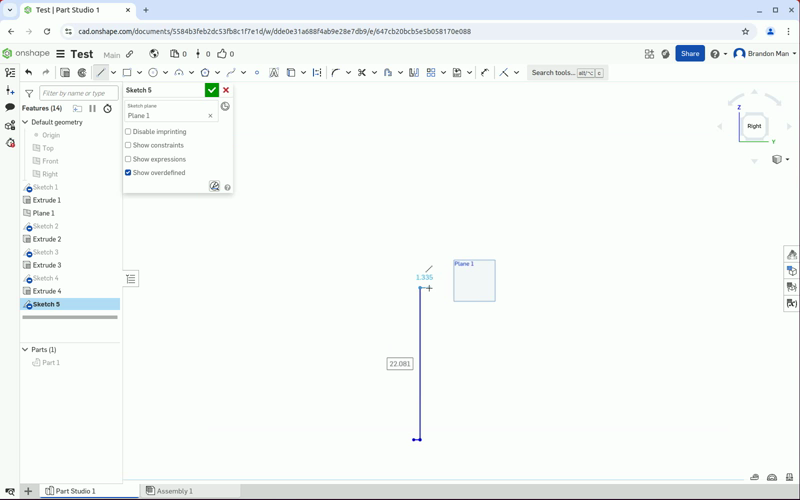
scroll(6)
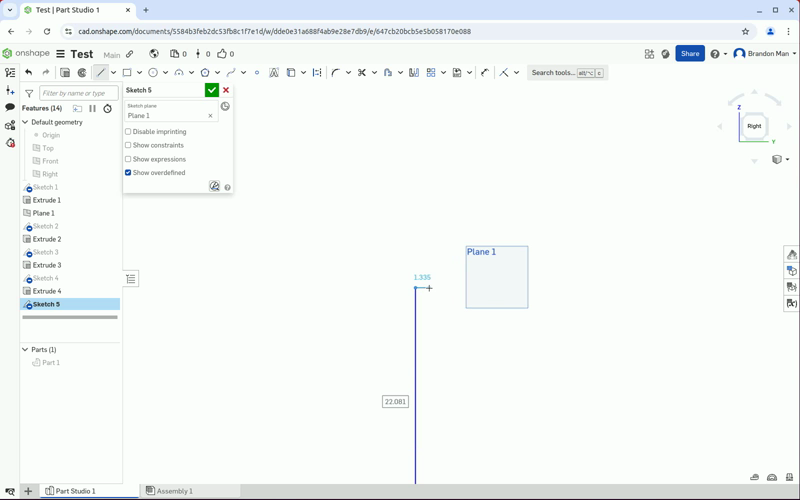
scroll(6)
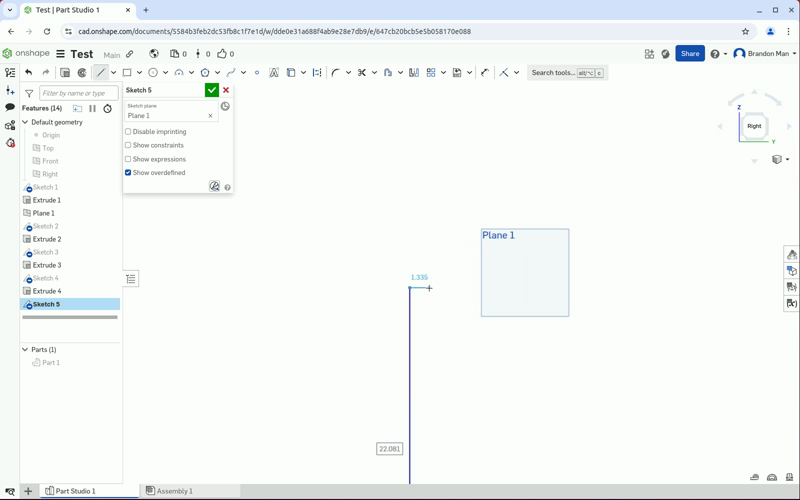
scroll(6)
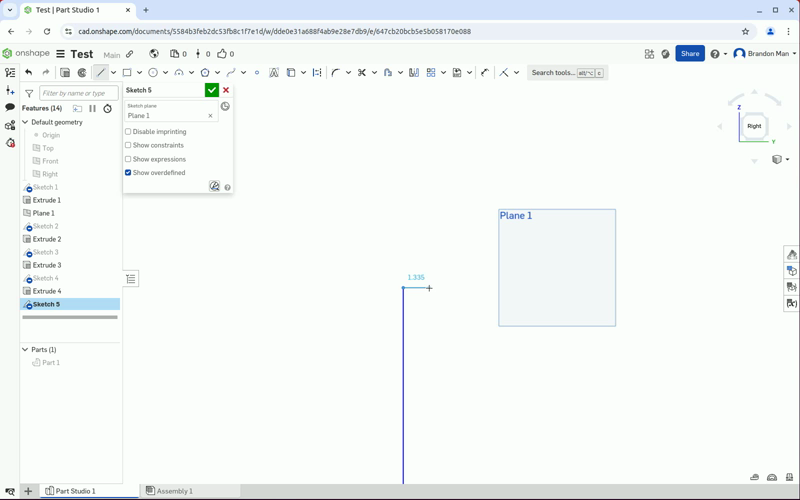
scroll(6)
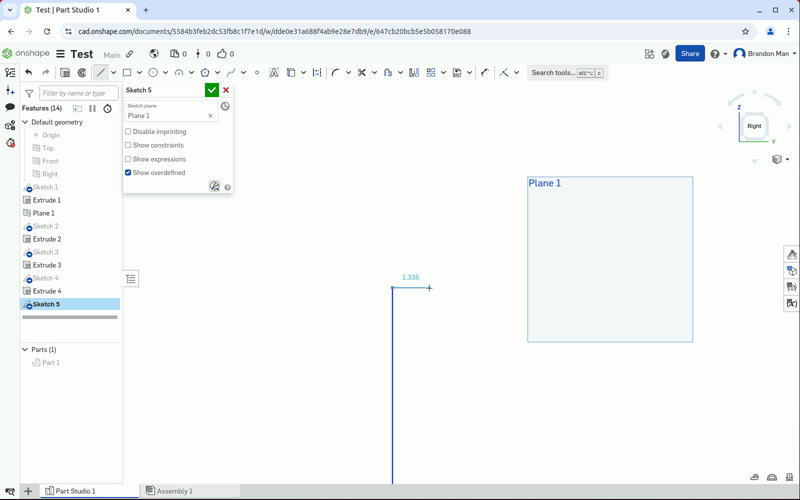
scroll(6)
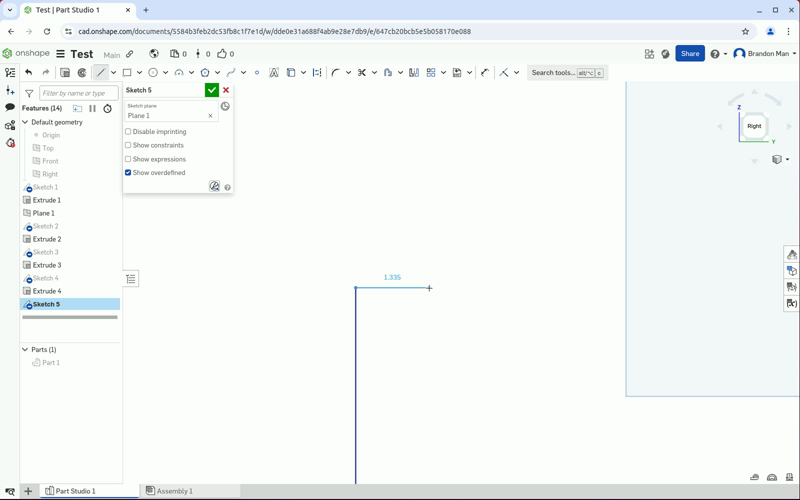
click(429, 287)
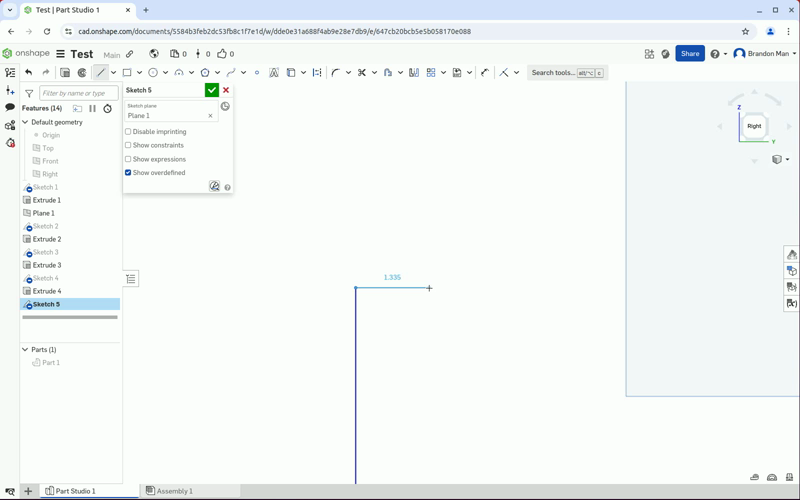
scroll(-6)
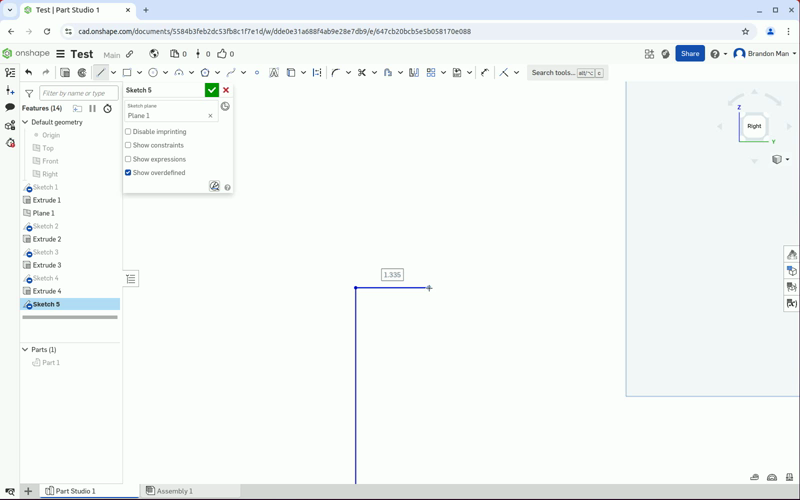
scroll(-6)
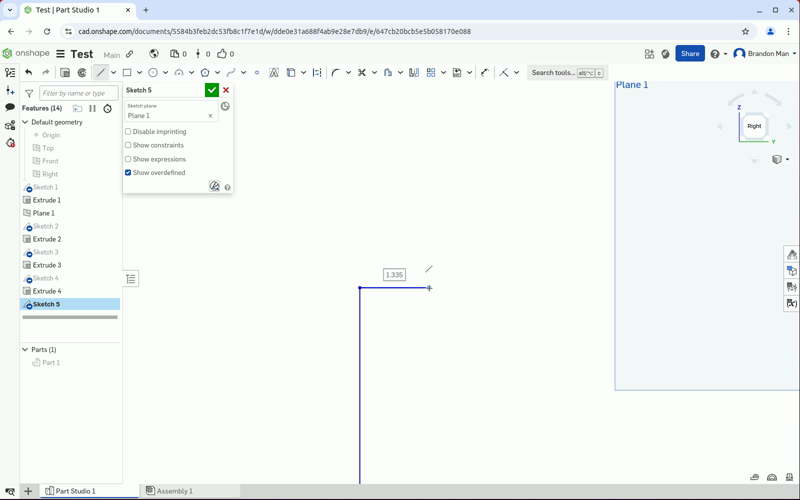
scroll(-6)
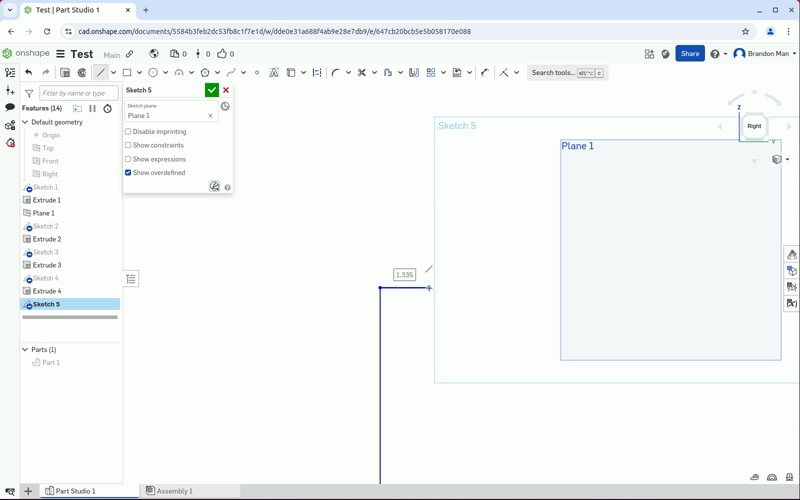
scroll(-6)
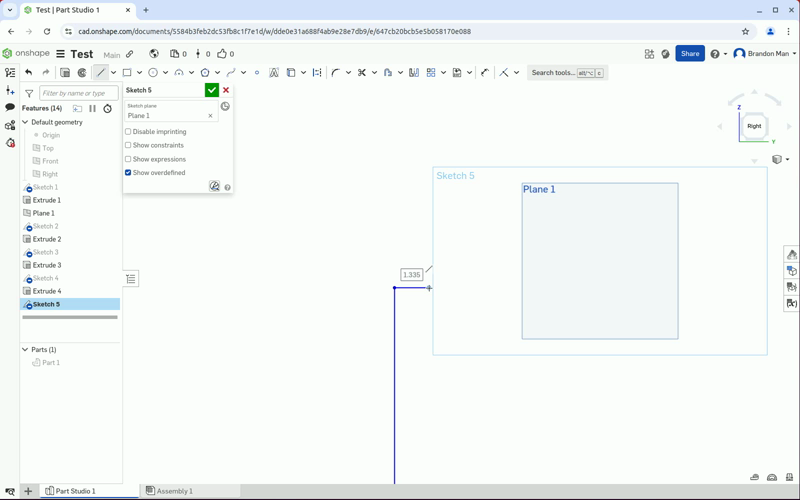
scroll(-6)
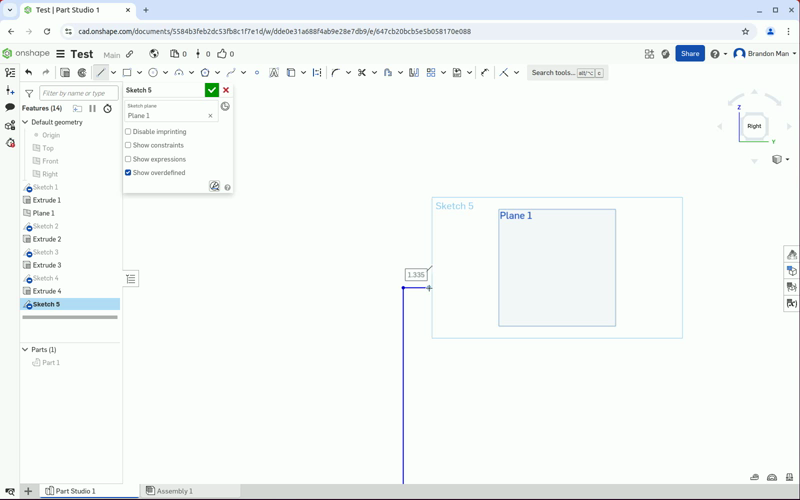
scroll(-6)
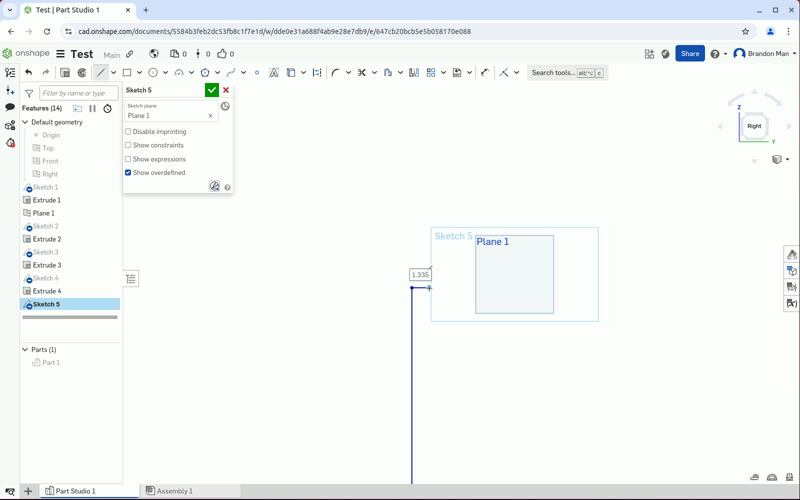
scroll(-6)
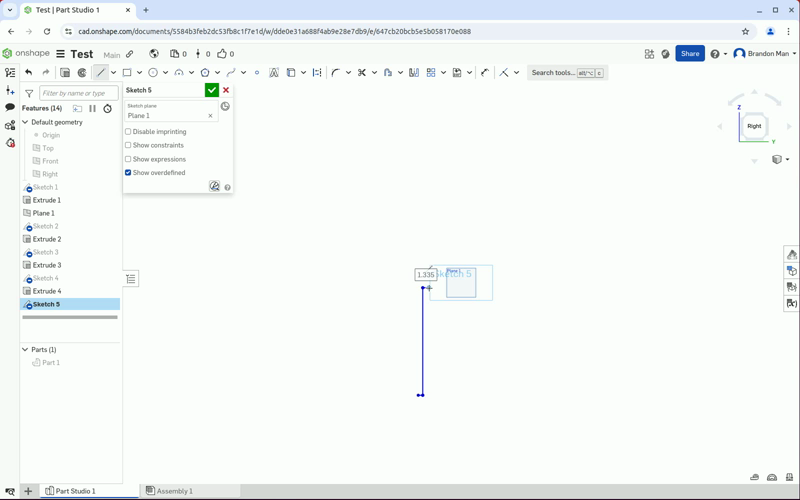
key_up(shift)
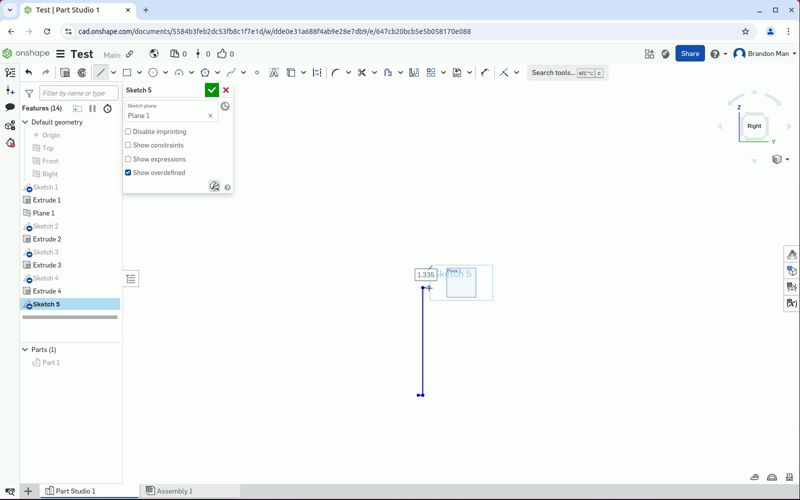
key_down(shift)
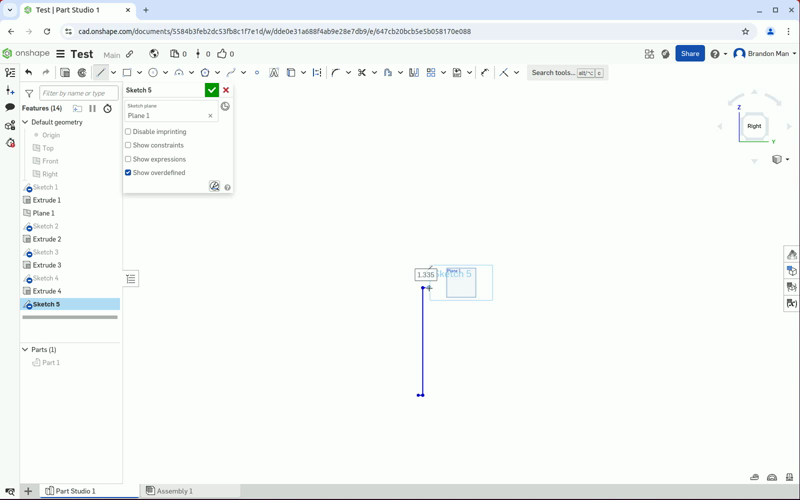
mouse_move(459, 287)
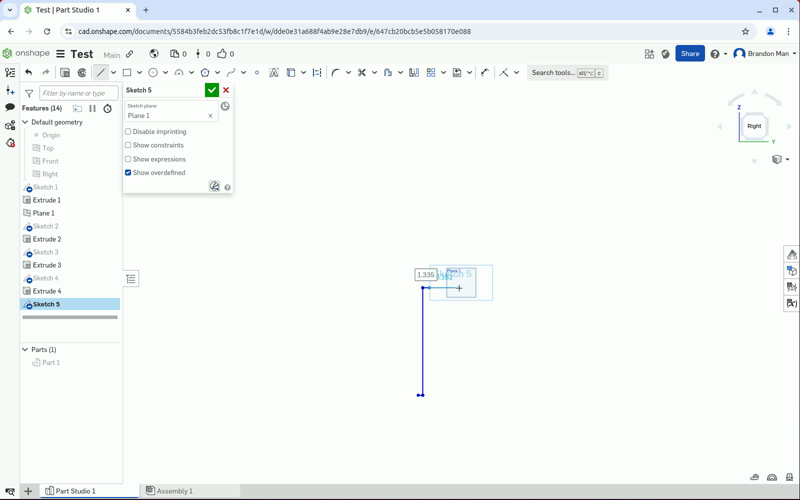
mouse_move(429, 269)
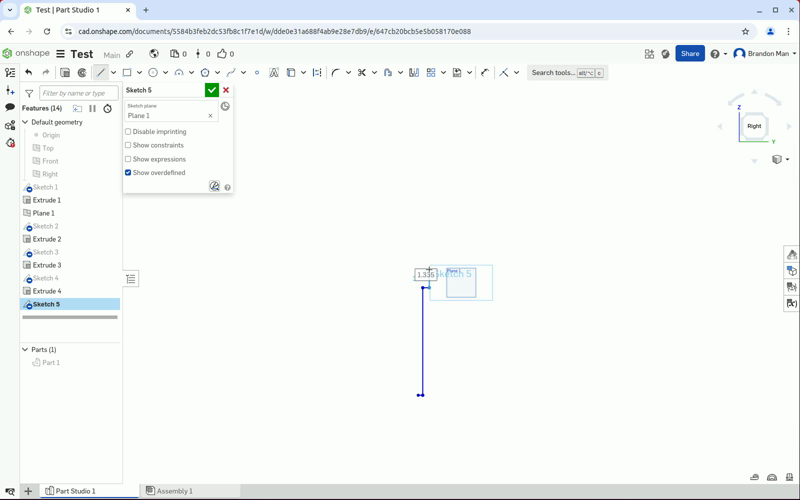
click(429, 269)
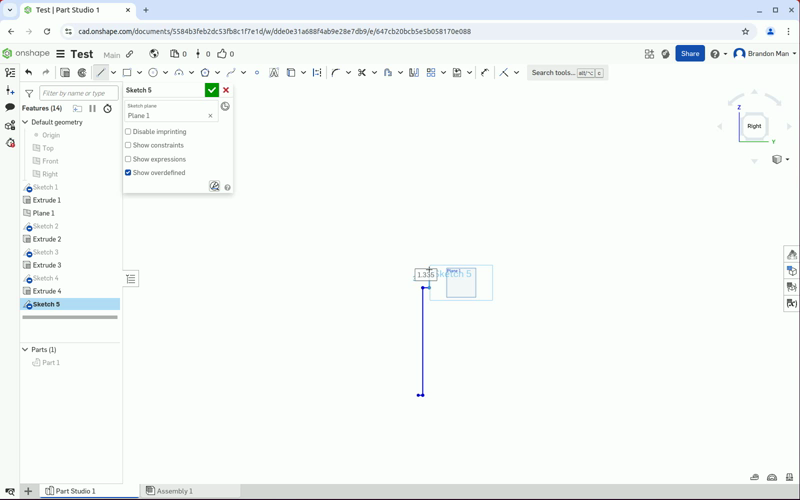
key_up(shift)
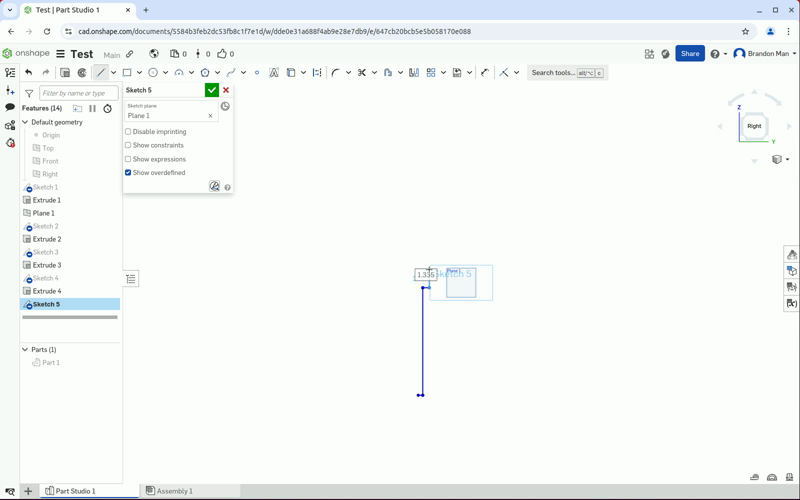
key_down(shift)
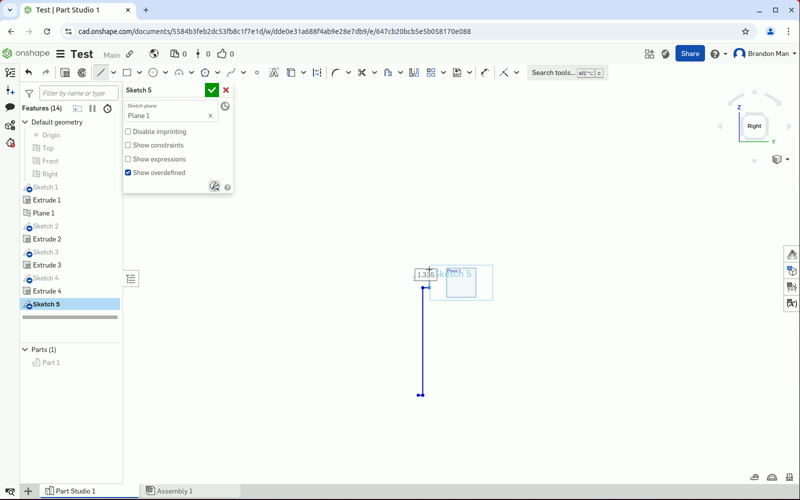
mouse_move(459, 269)
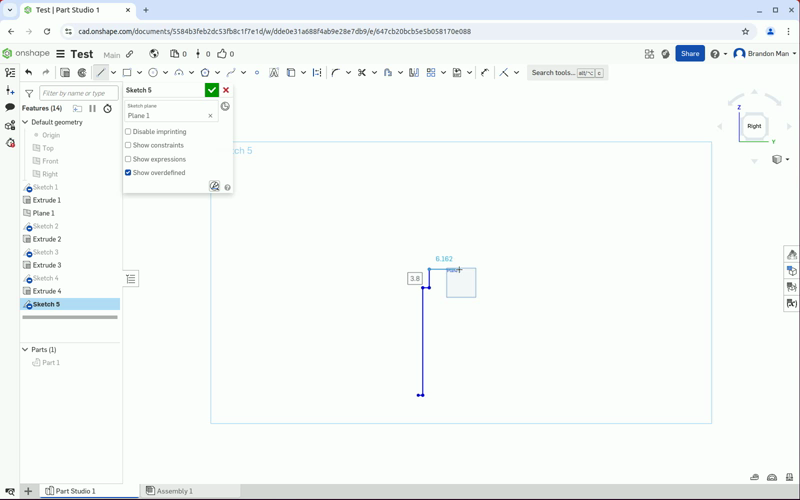
mouse_move(418, 269)
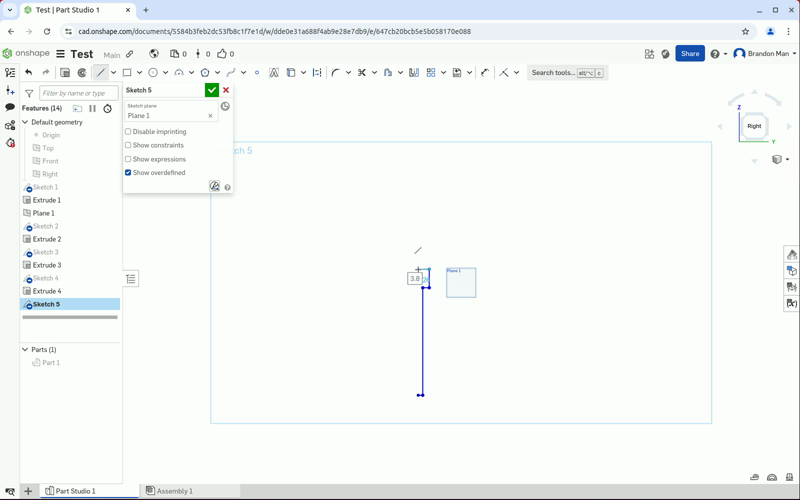
click(418, 269)
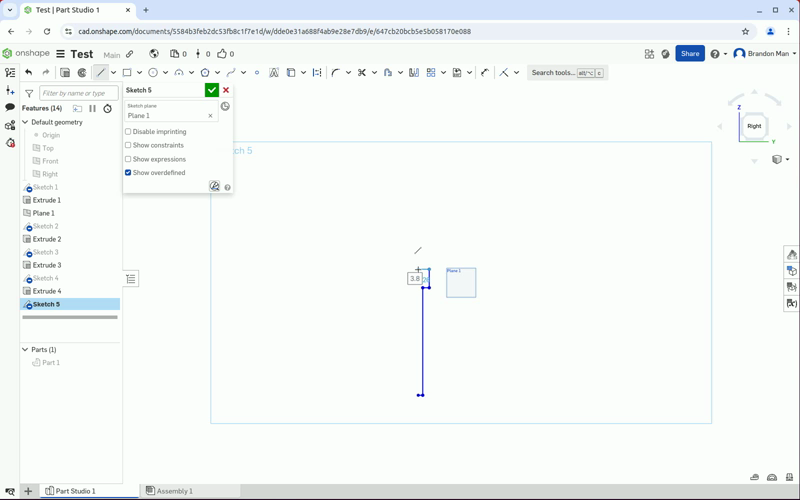
key_up(shift)
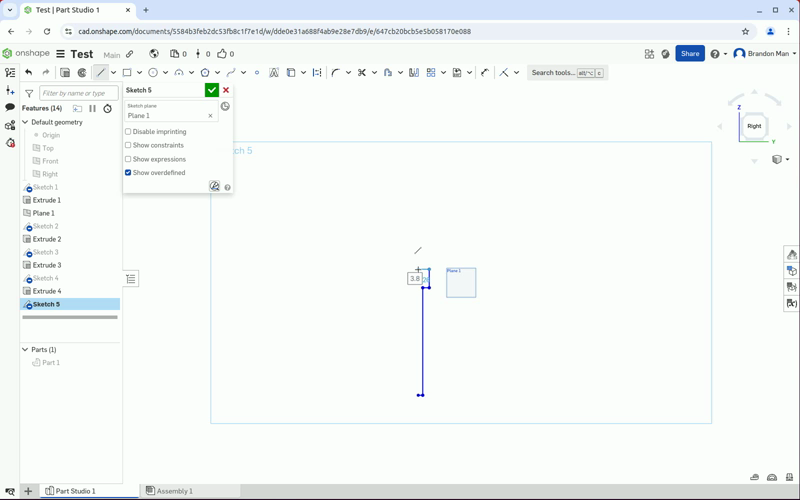
key_down(shift)
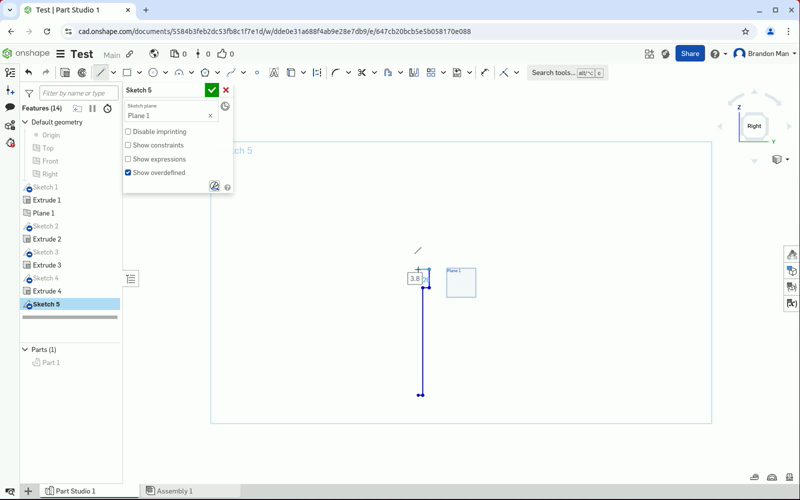
mouse_move(418, 395)
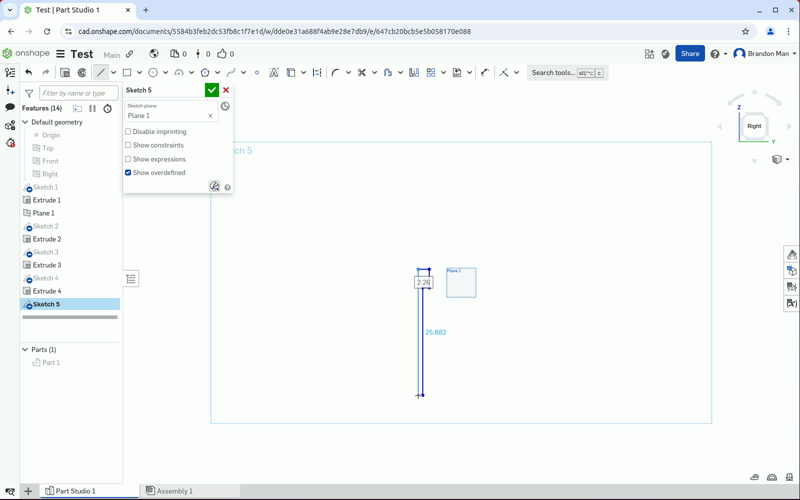
scroll(6)
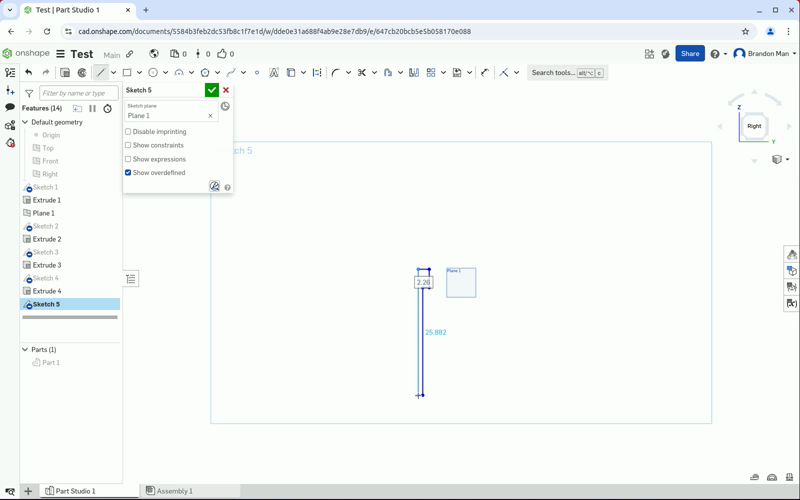
scroll(6)
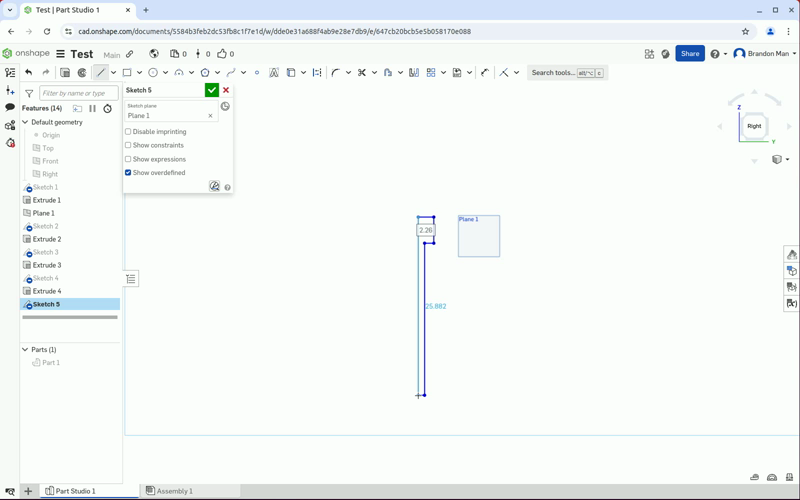
scroll(6)
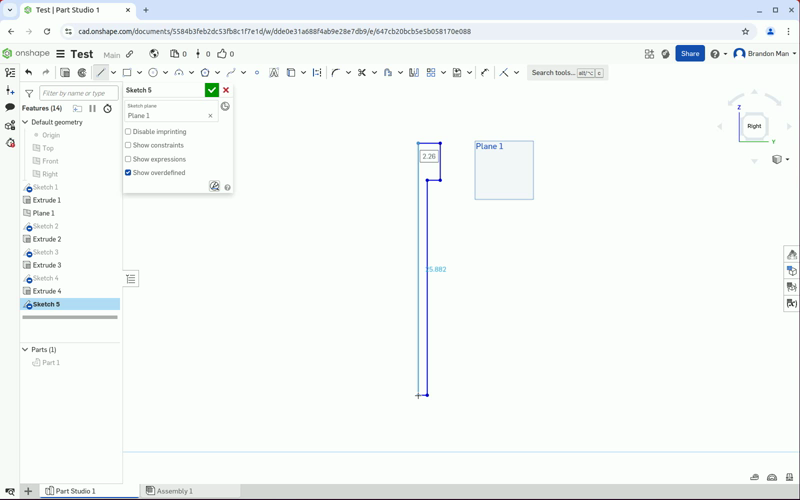
scroll(6)
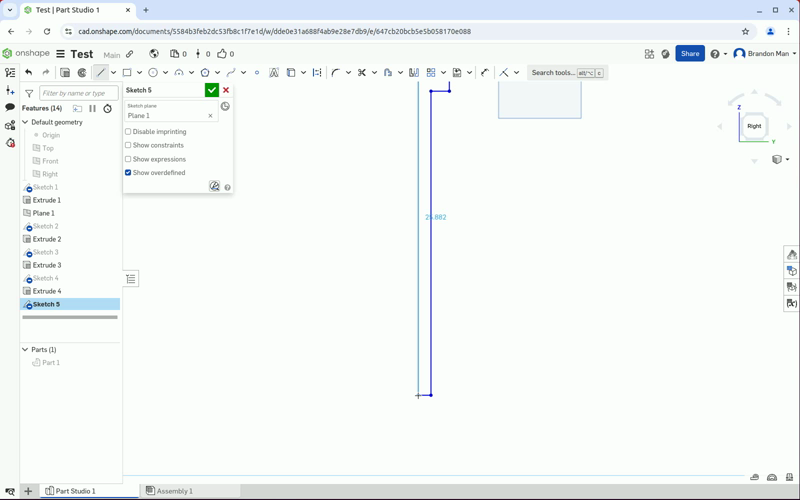
scroll(6)
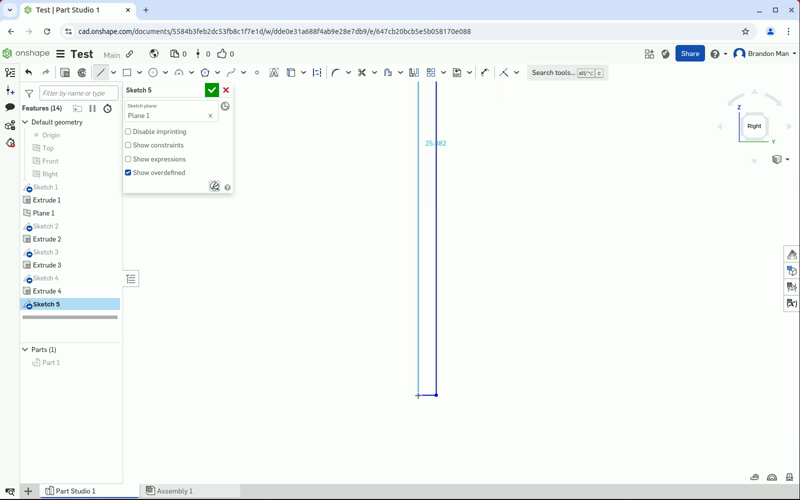
scroll(6)
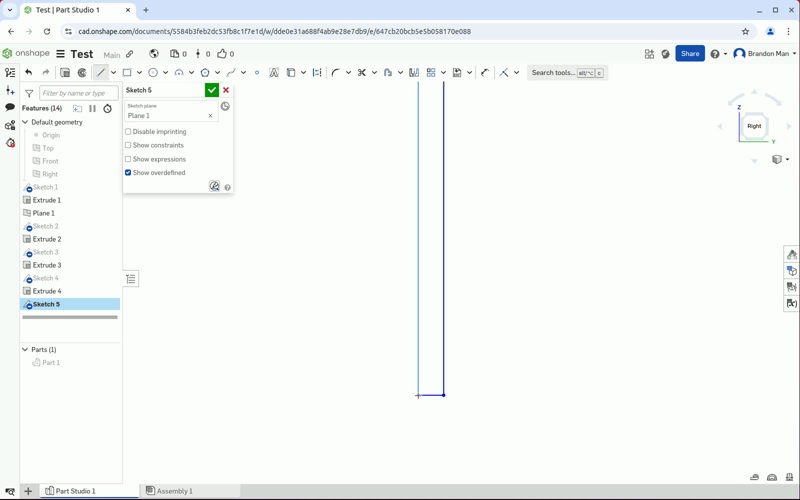
scroll(6)
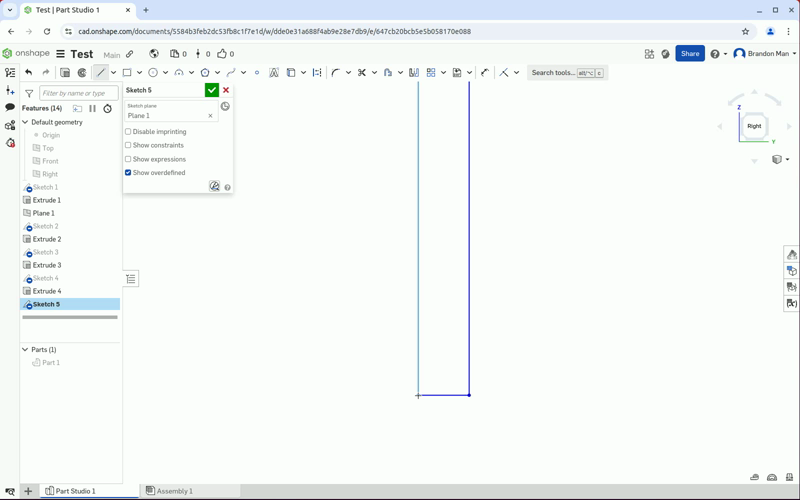
key_up(shift)
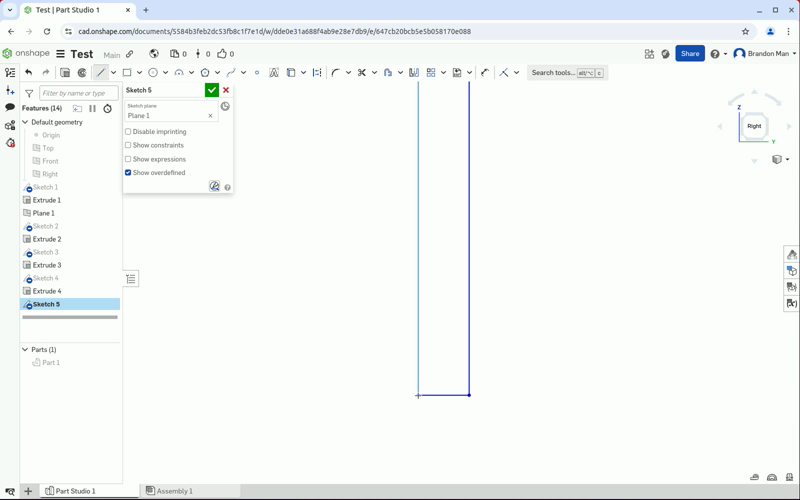
click(418, 395)
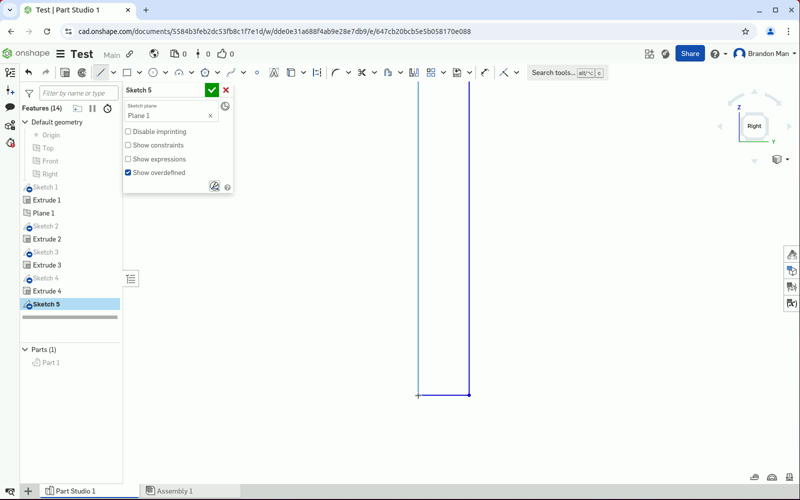
scroll(-6)
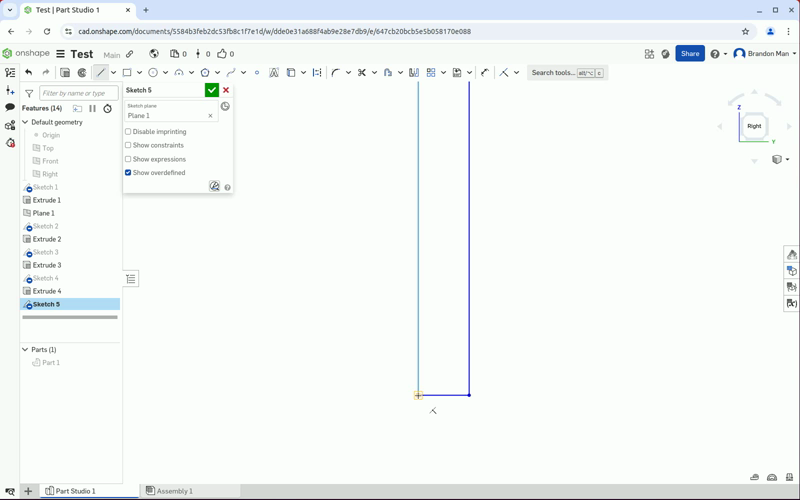
scroll(-6)
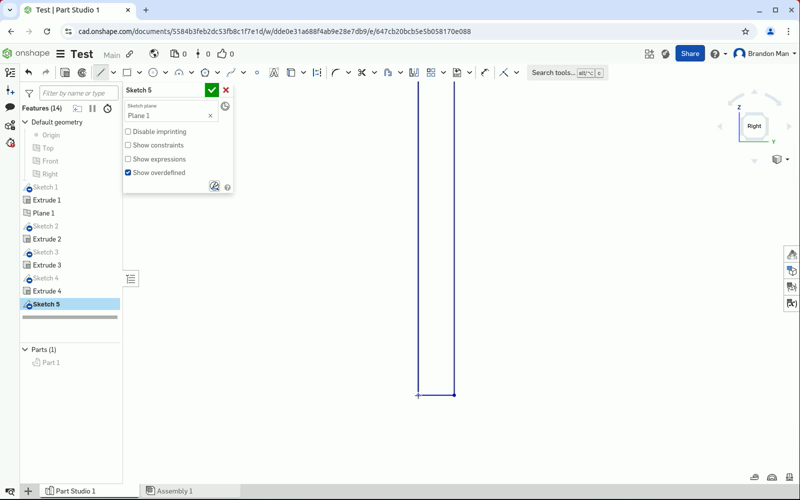
scroll(-6)
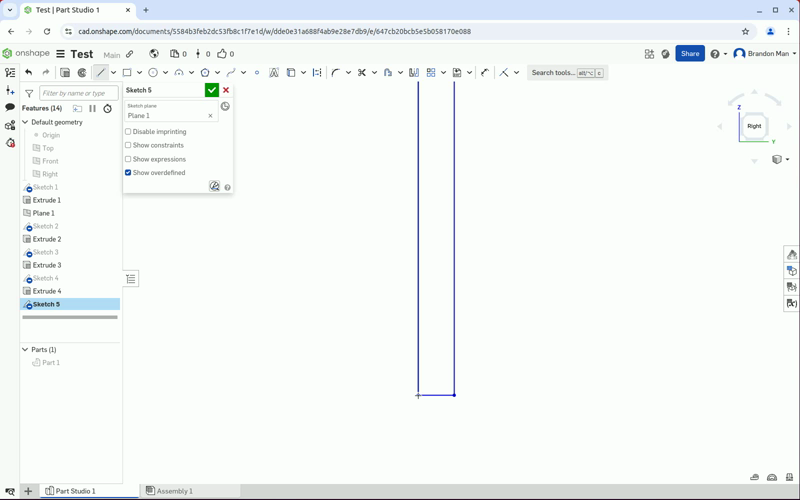
scroll(-6)
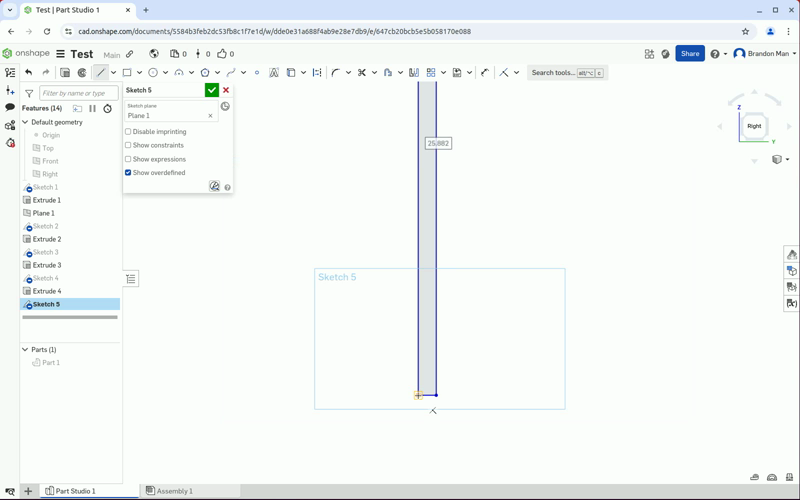
scroll(-6)
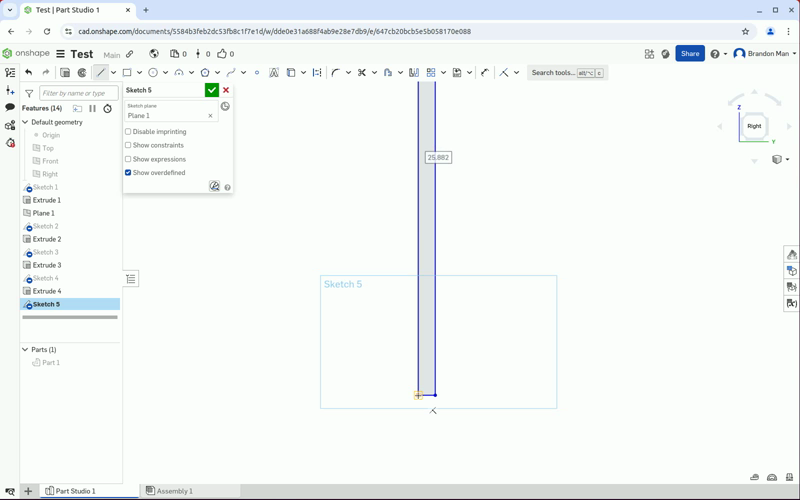
scroll(-6)
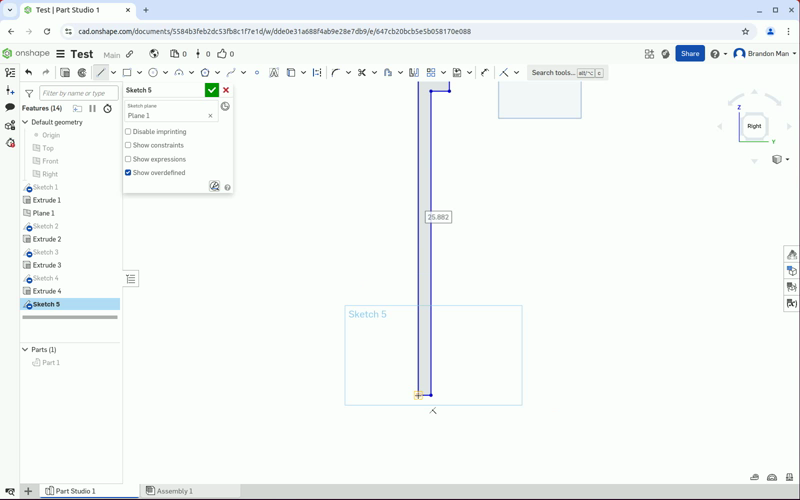
scroll(-6)
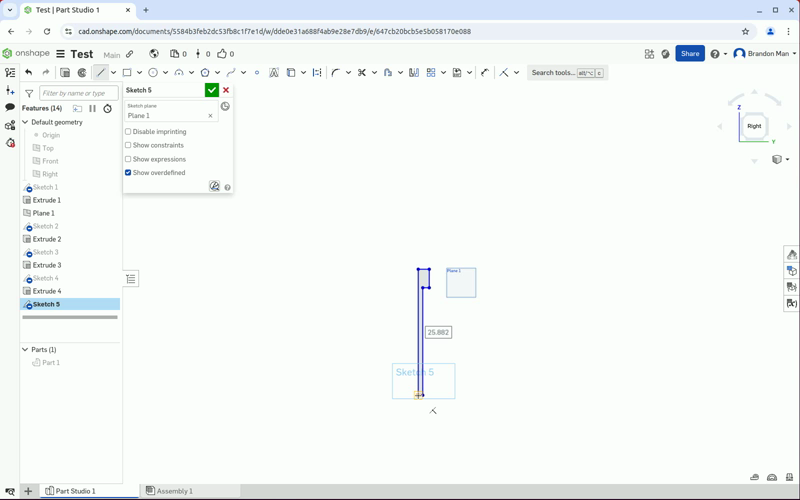
key(esc)
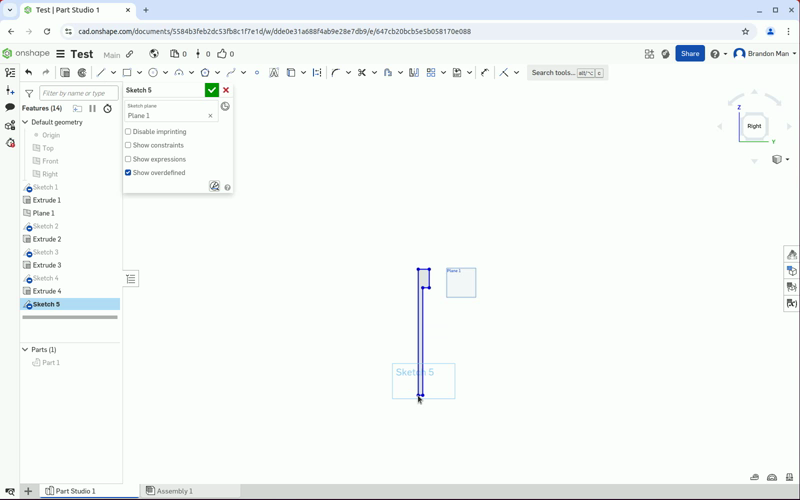
mouse_move(419, 390)
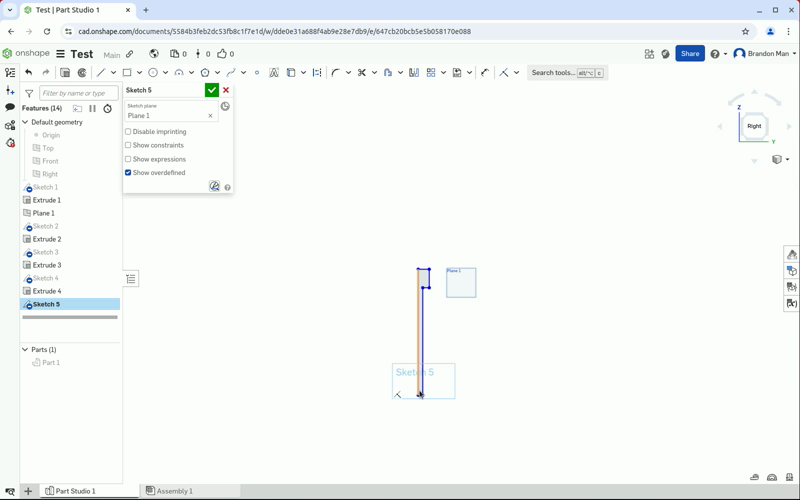
scroll(6)
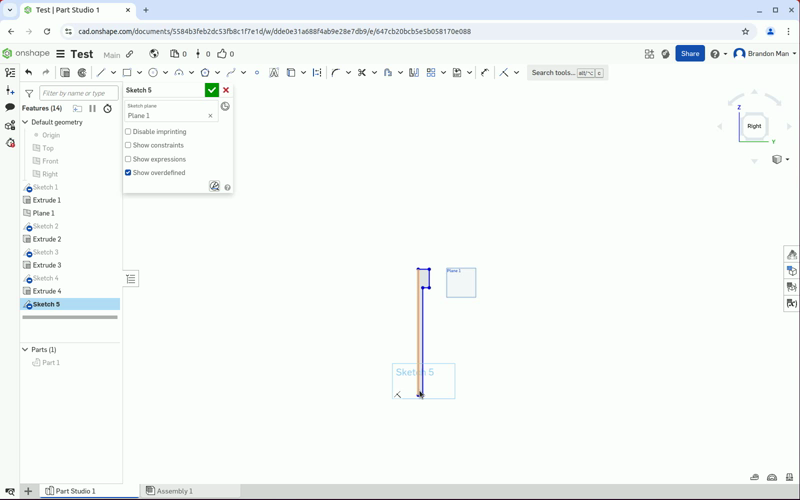
scroll(6)
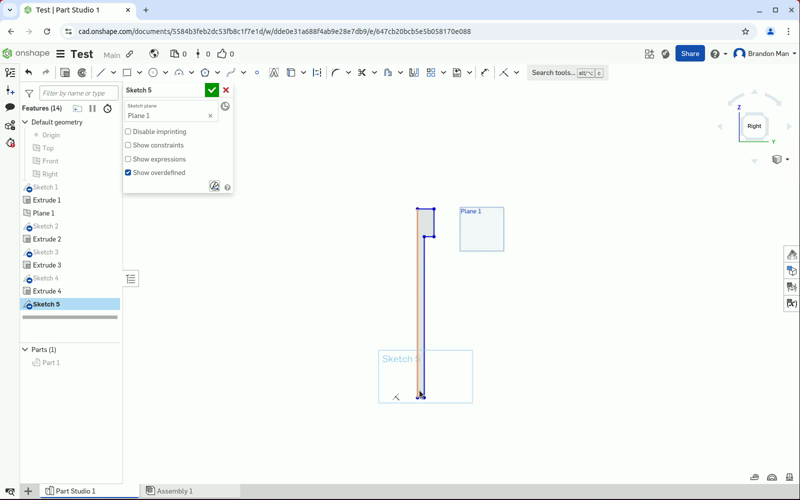
scroll(6)
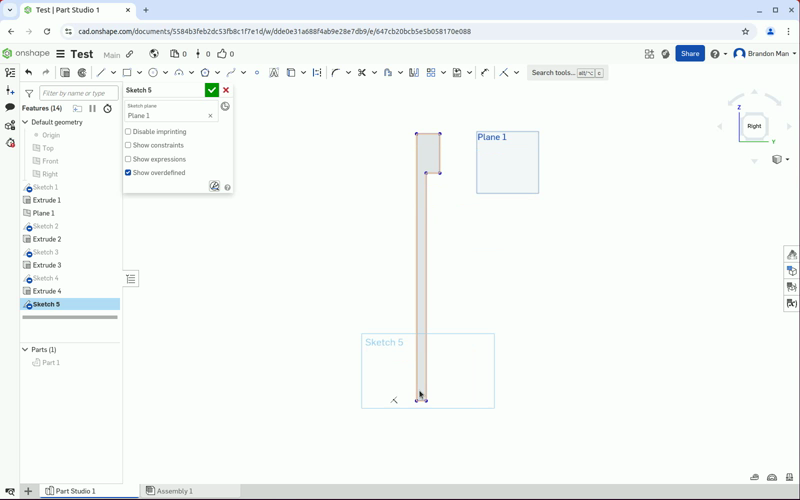
scroll(6)
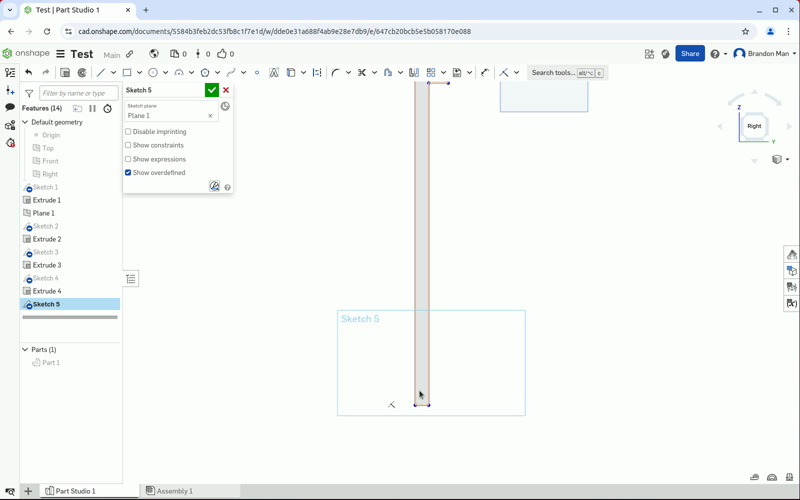
scroll(6)
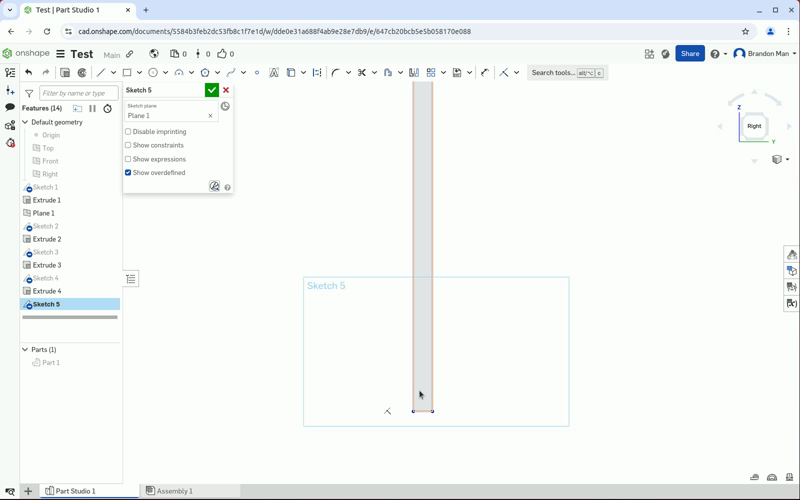
scroll(6)
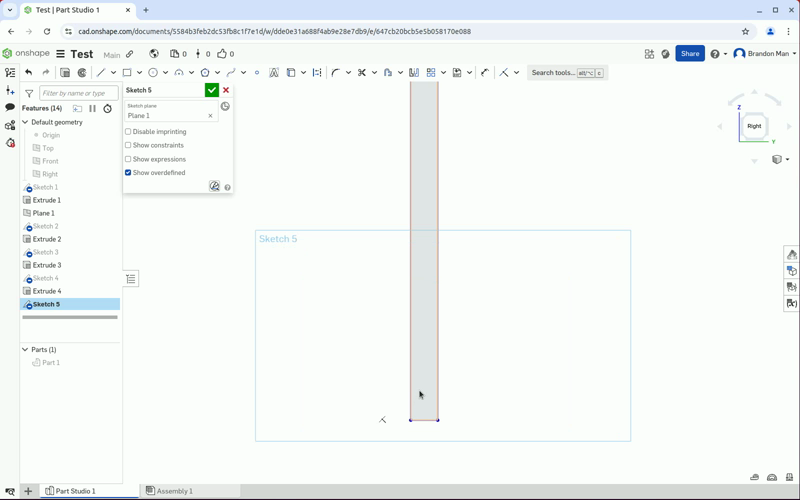
scroll(6)
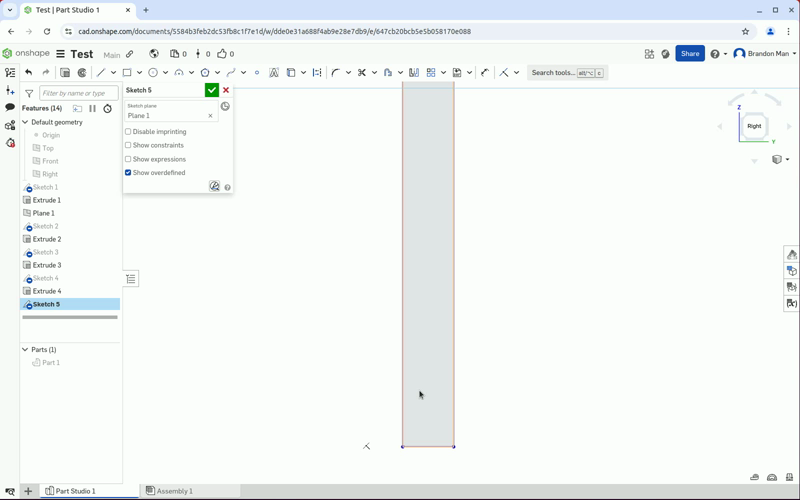
click(419, 390)
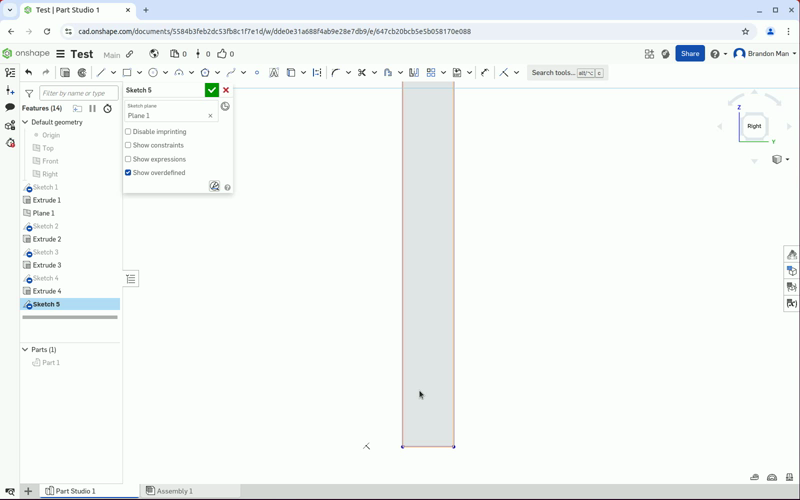
scroll(-6)
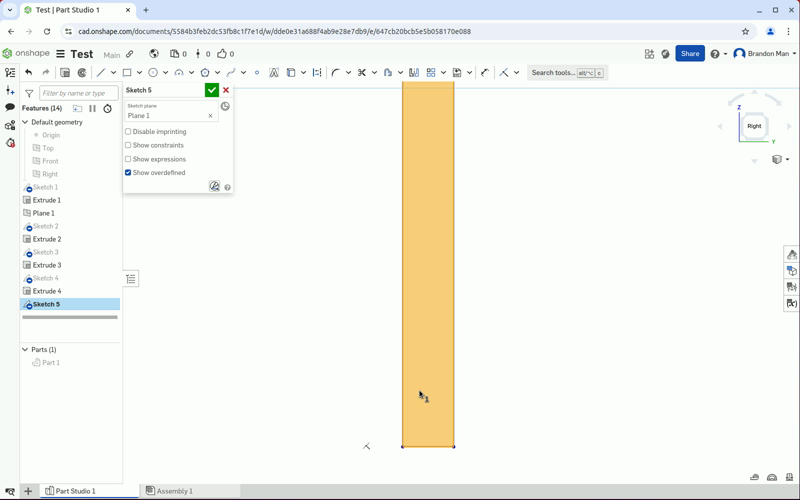
scroll(-6)
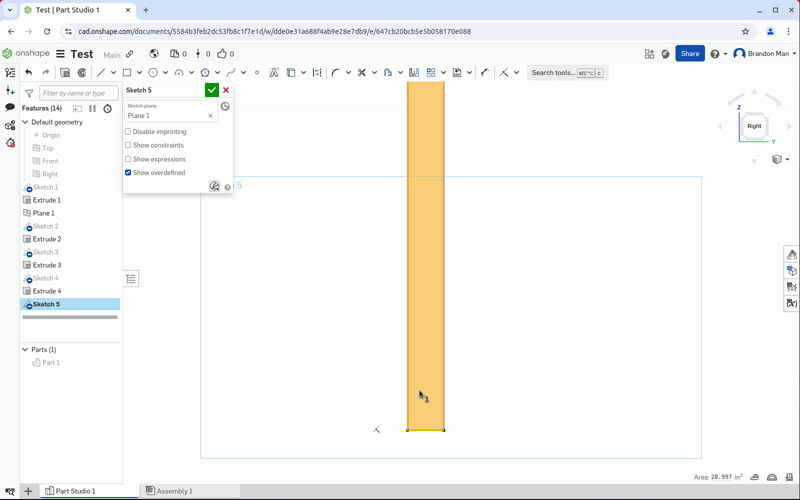
scroll(-6)
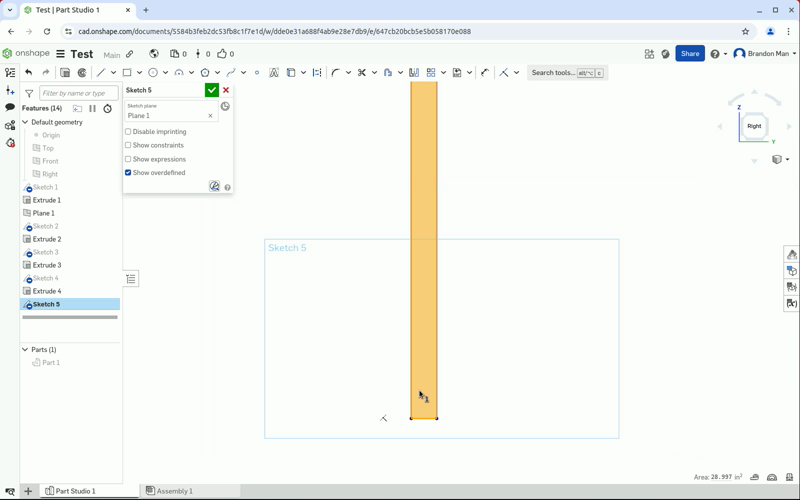
scroll(-6)
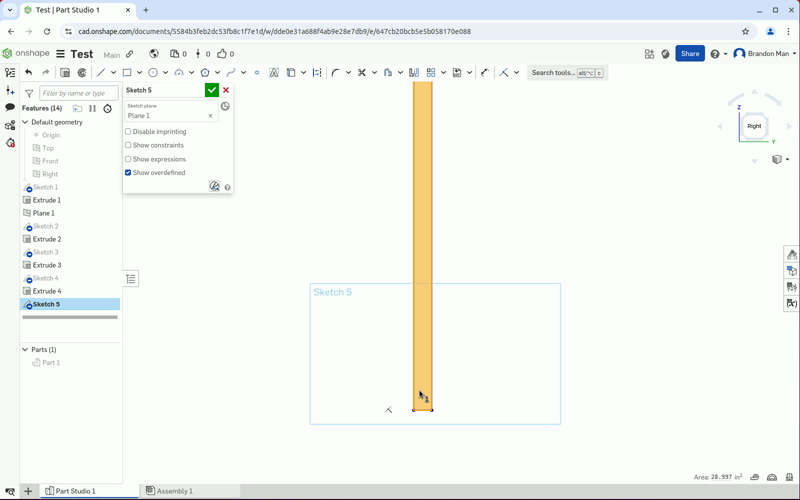
scroll(-6)
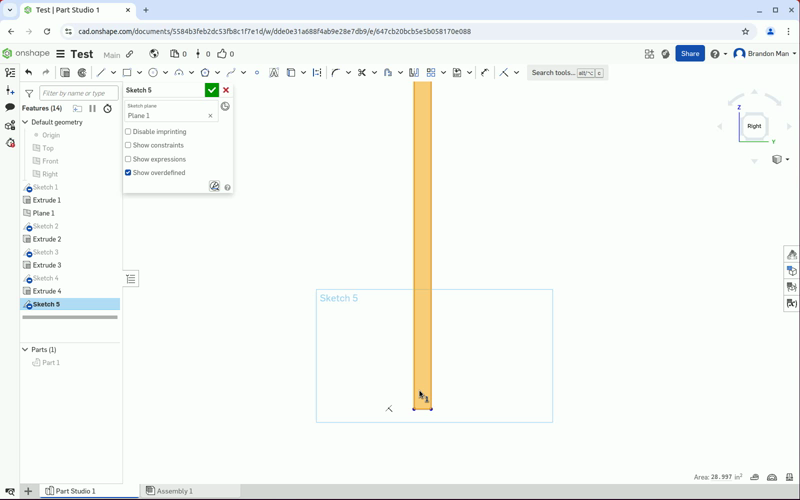
scroll(-6)
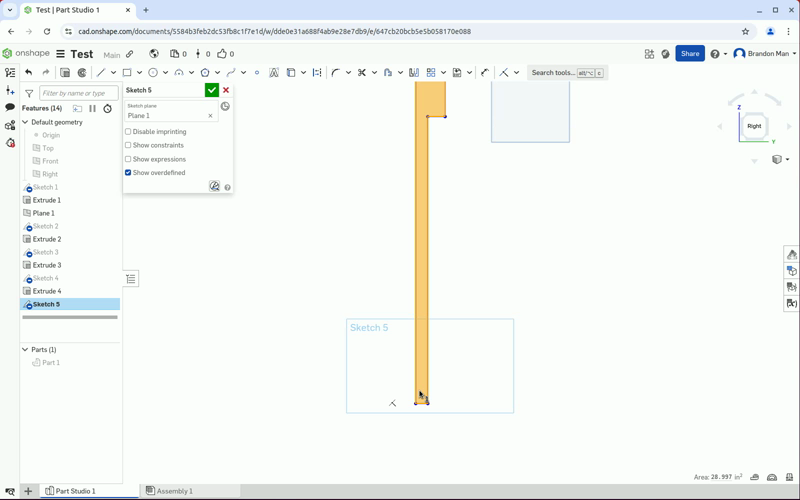
scroll(-6)
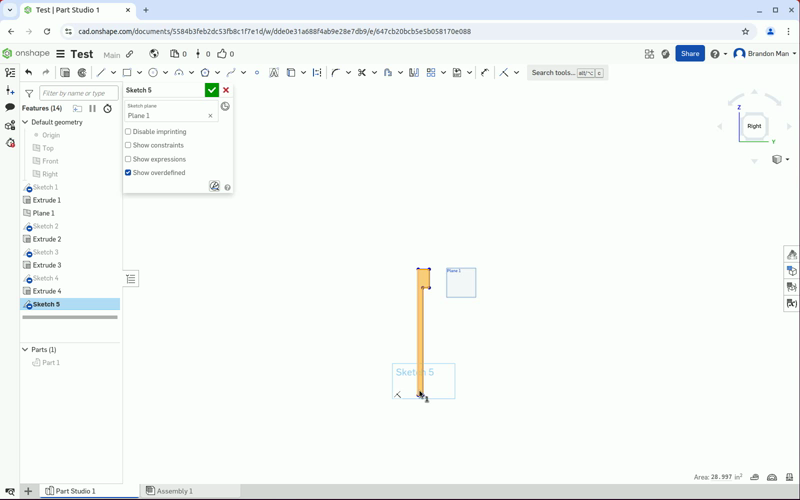
mouse_move(73, 352)
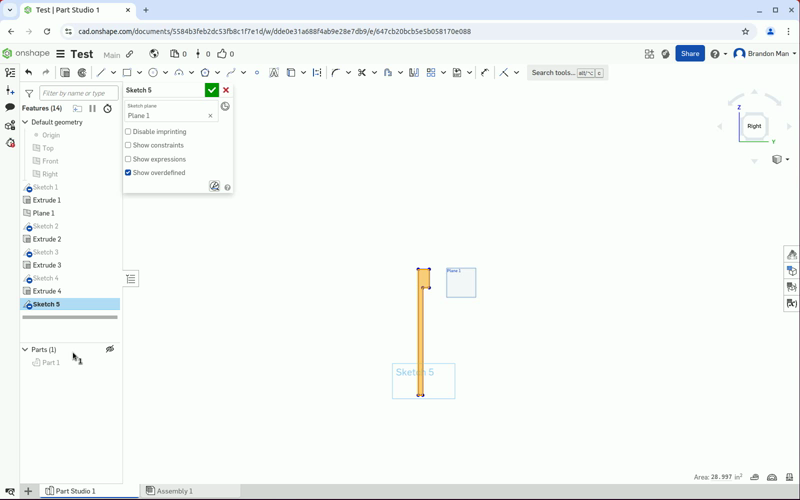
key(shift+y)
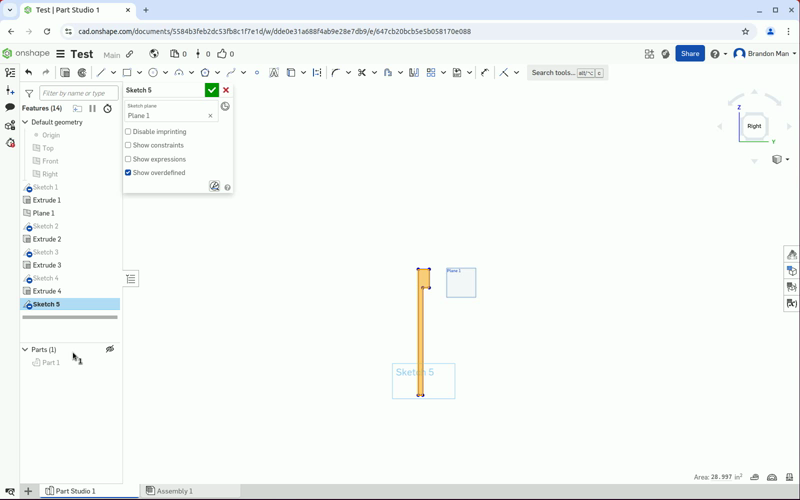
key(shift+e)
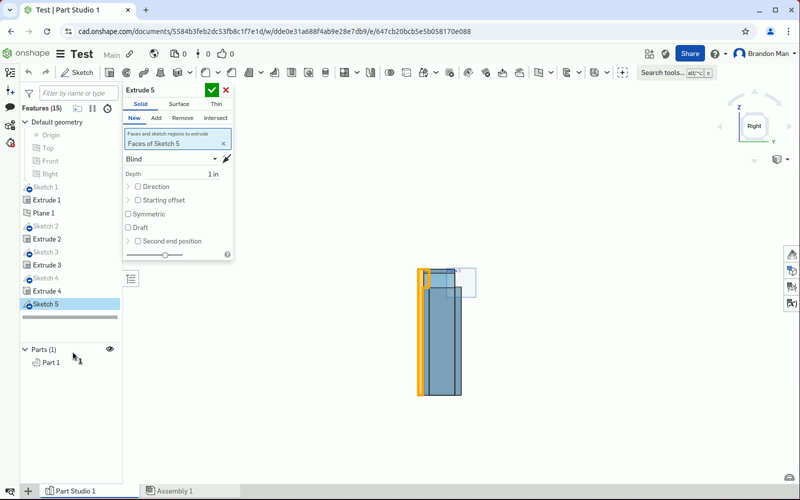
mouse_move(143, 106)
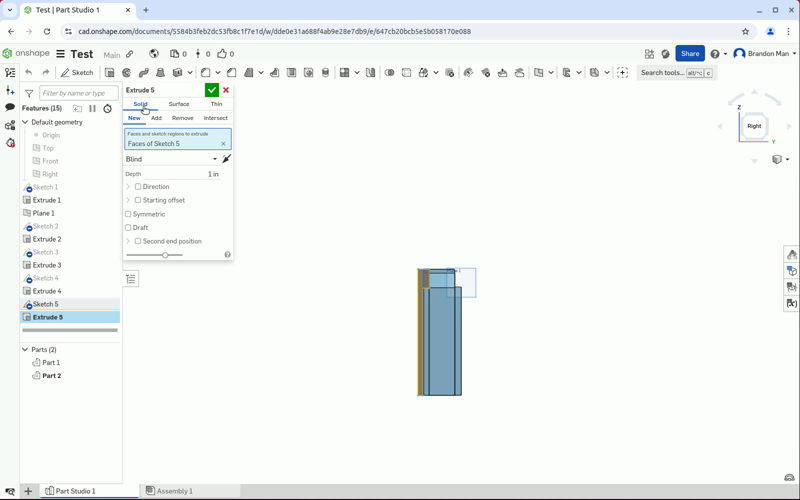
click(143, 106)
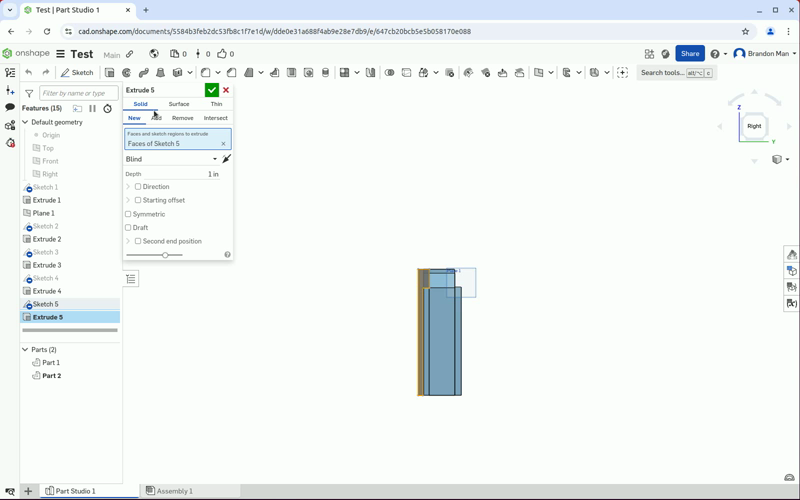
mouse_move(186, 120)
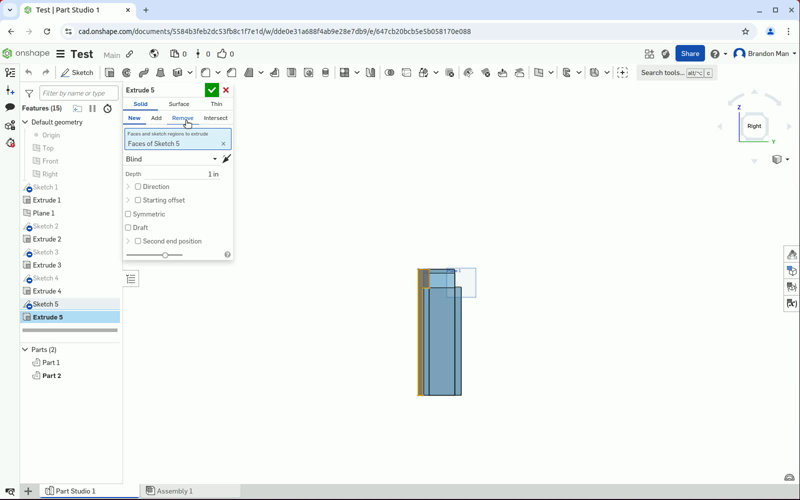
click(186, 120)
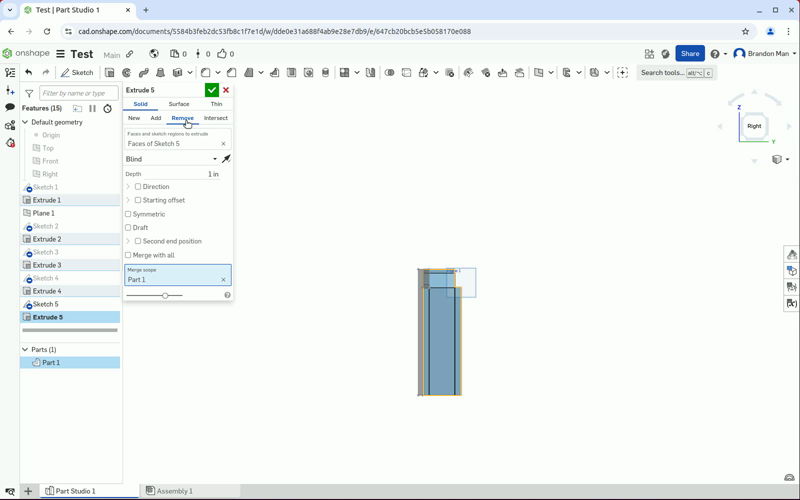
key(tab, 4)
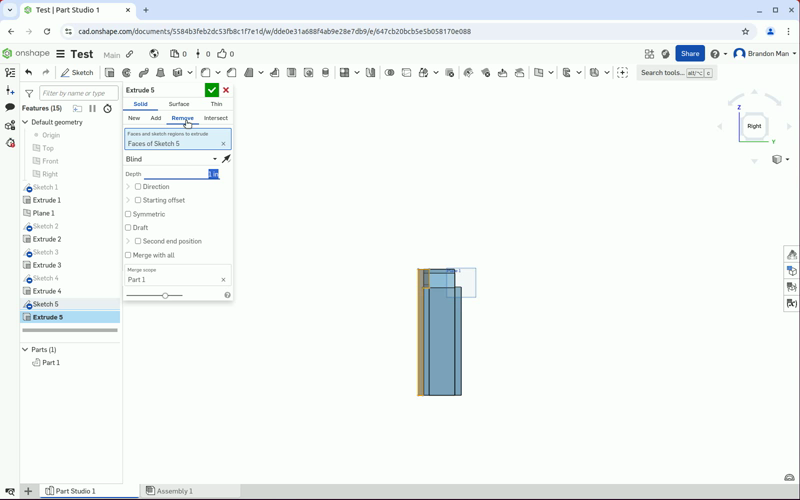
text(7.703)
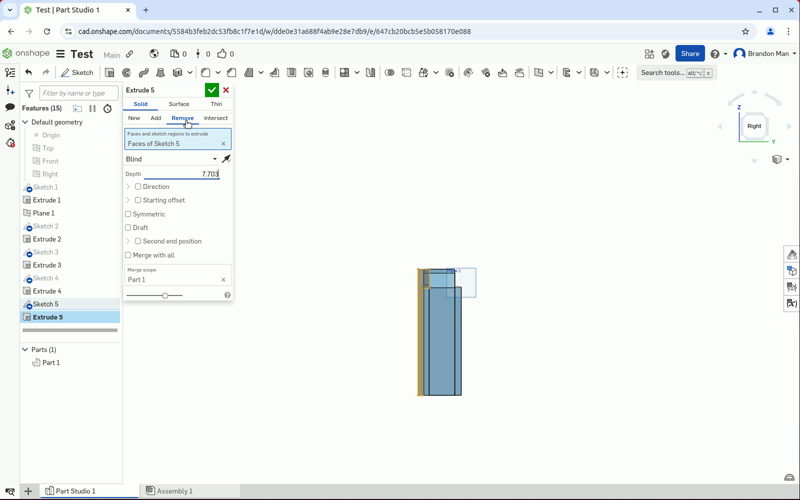
key(tab, 6)
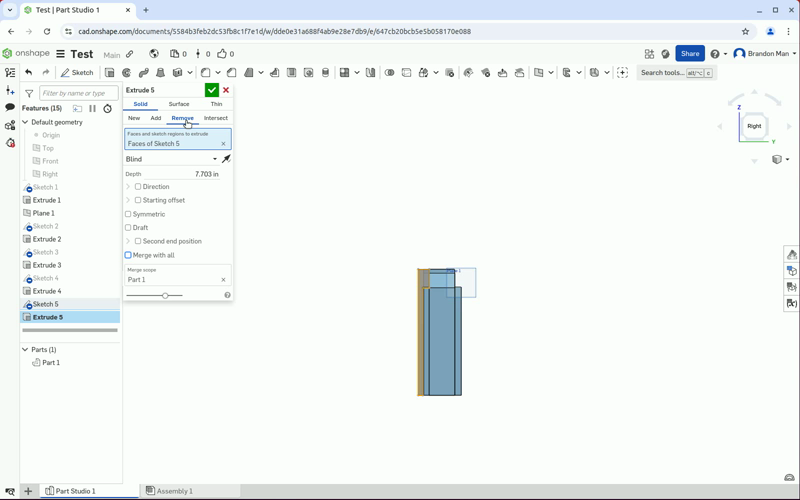
key(space)
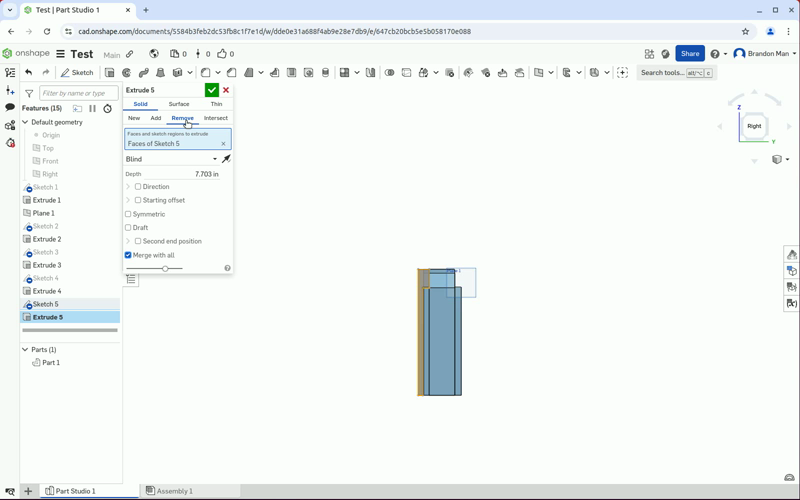
key(enter)
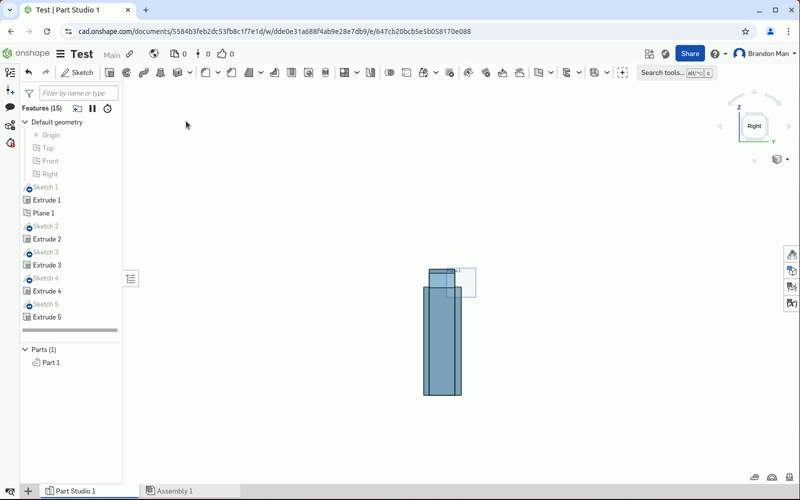
key(shift+h)
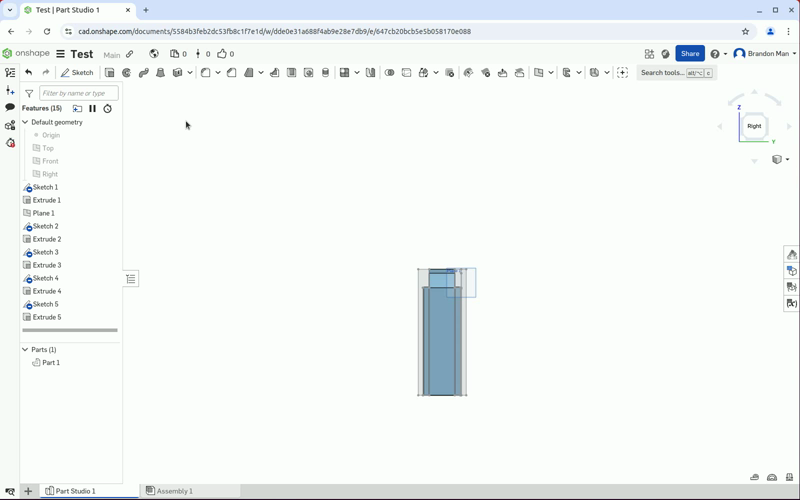
key(shift+h)
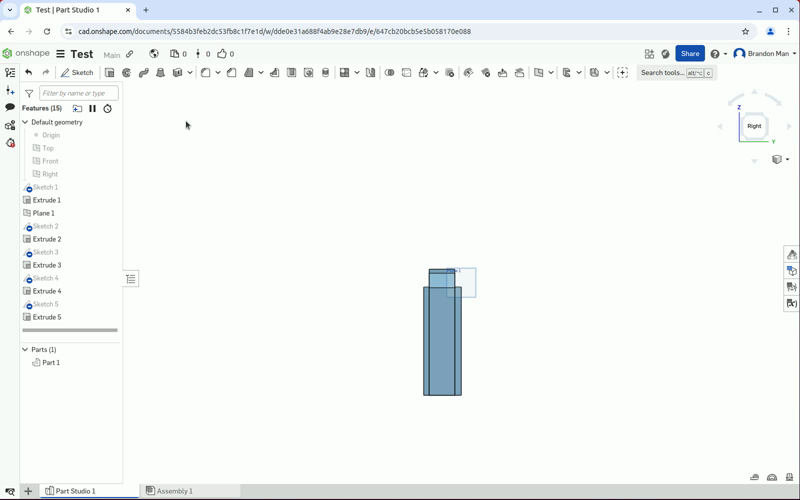
mouse_move(73, 189)
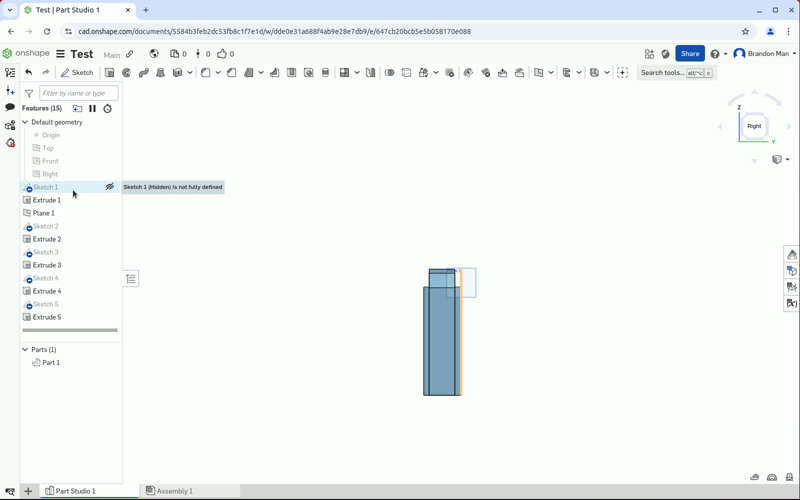
click(73, 189)
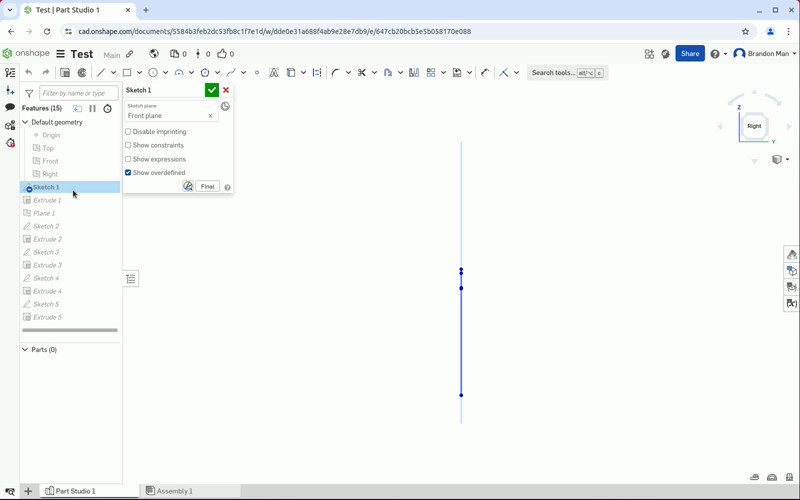
mouse_move(229, 92)
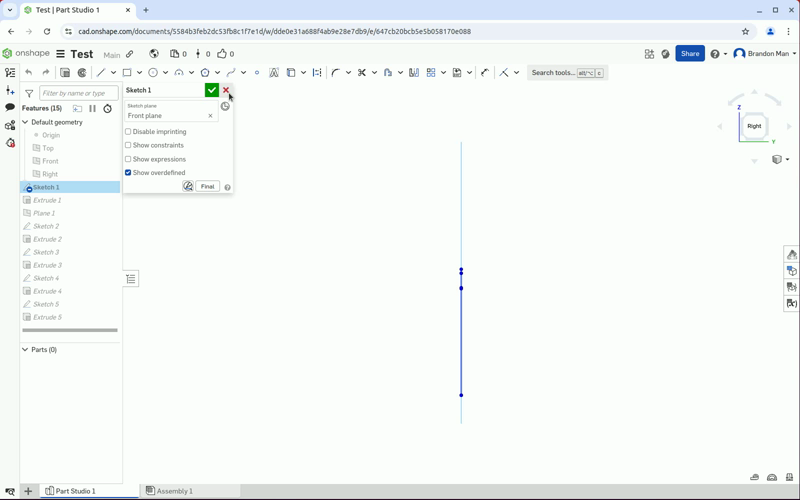
click(229, 92)
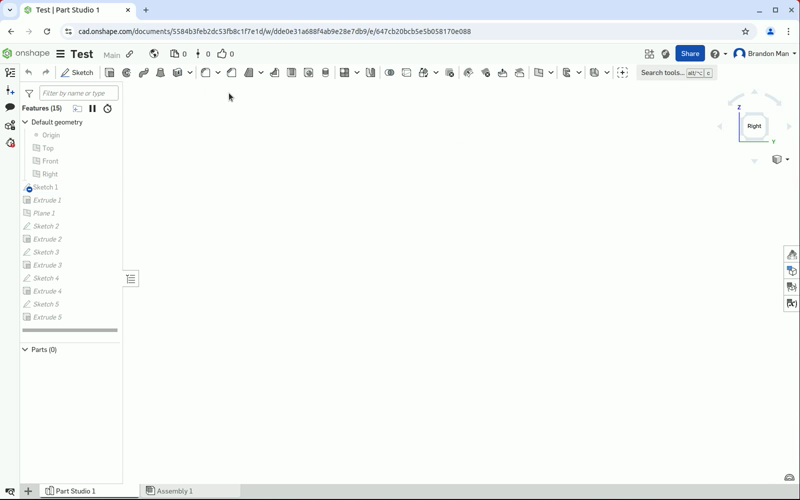
key(shift+s)
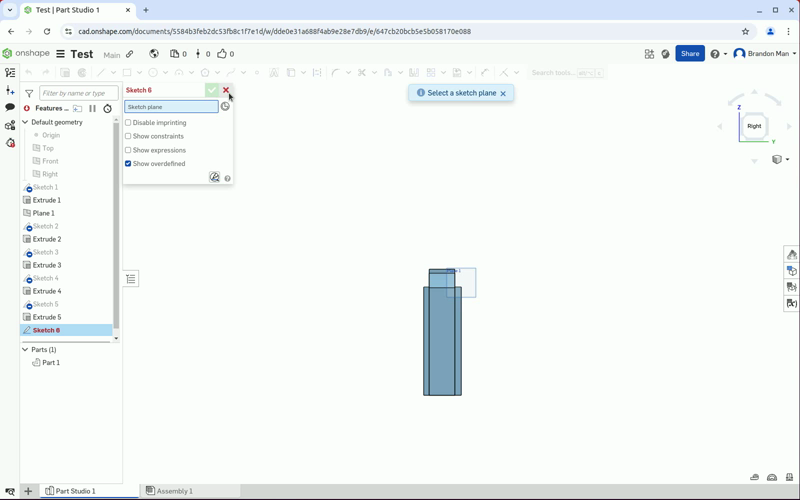
mouse_move(69, 215)
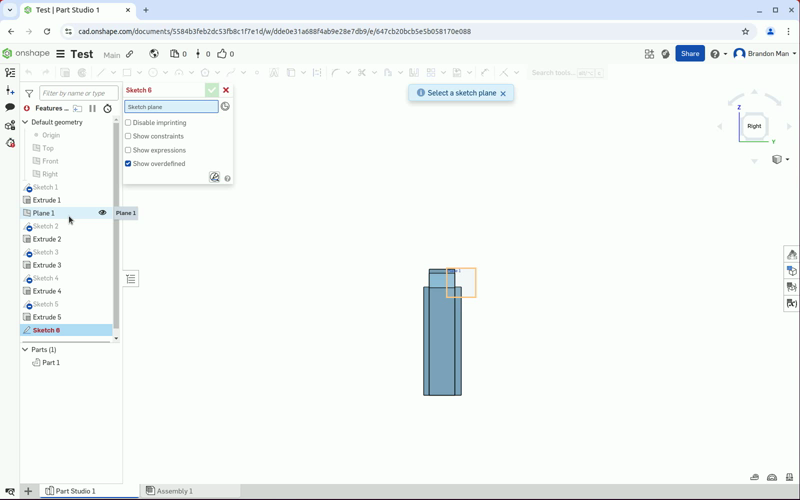
click(69, 215)
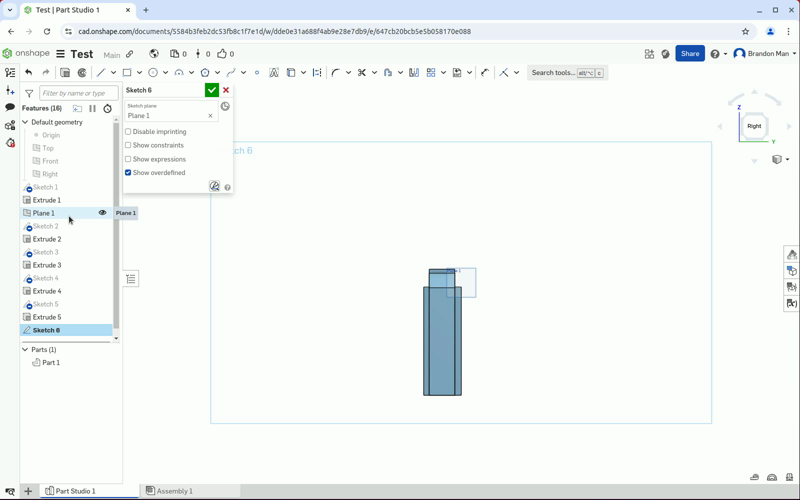
mouse_move(73, 352)
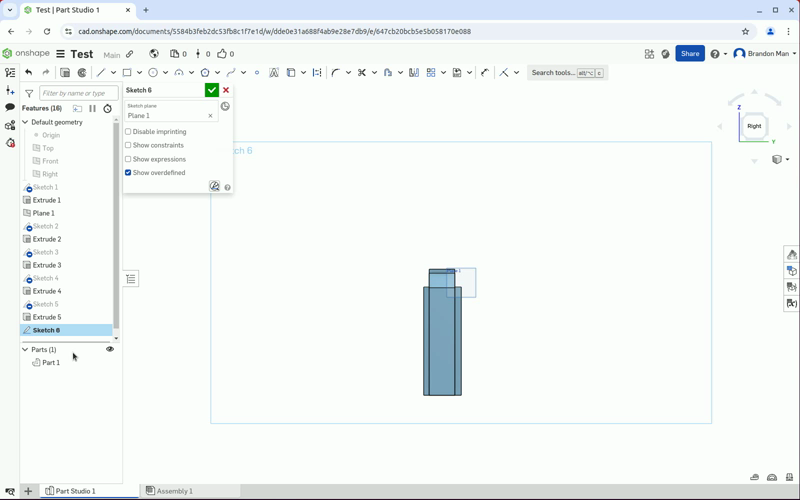
key(y)
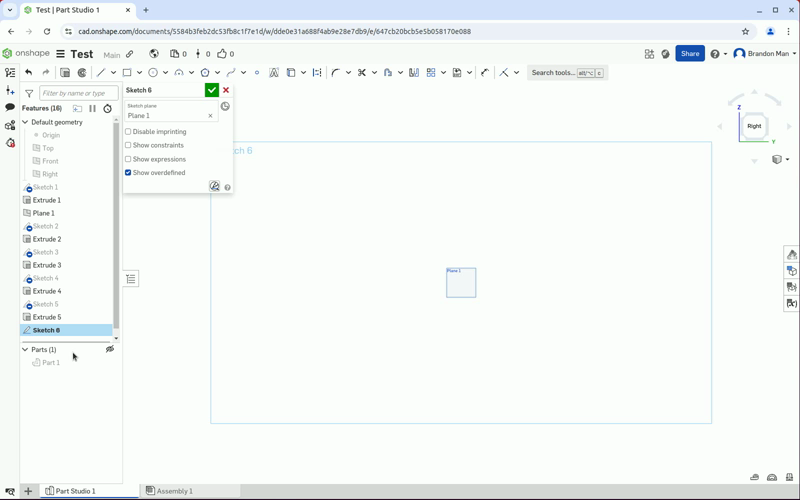
key(l)
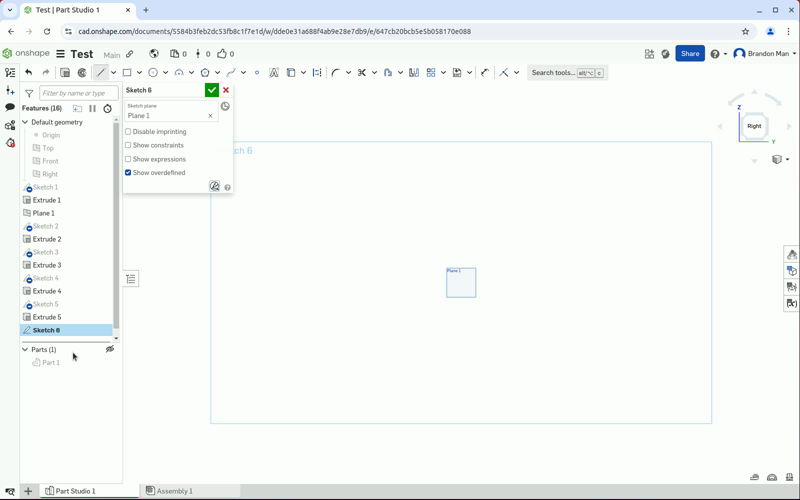
key_down(shift)
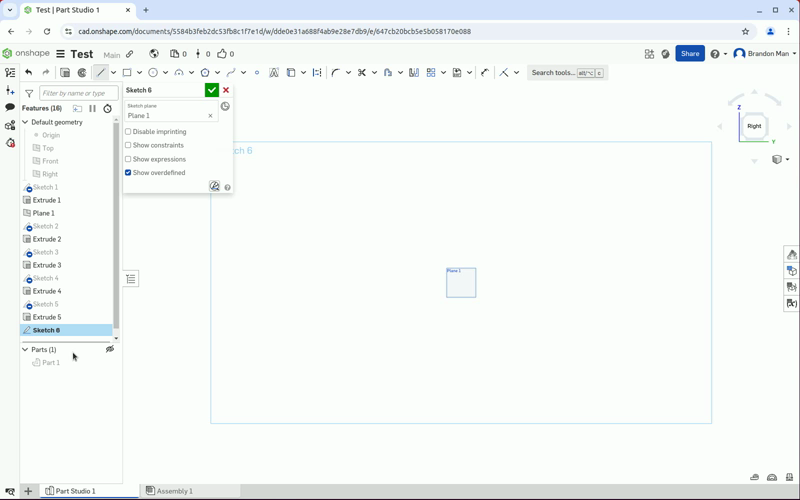
mouse_move(429, 395)
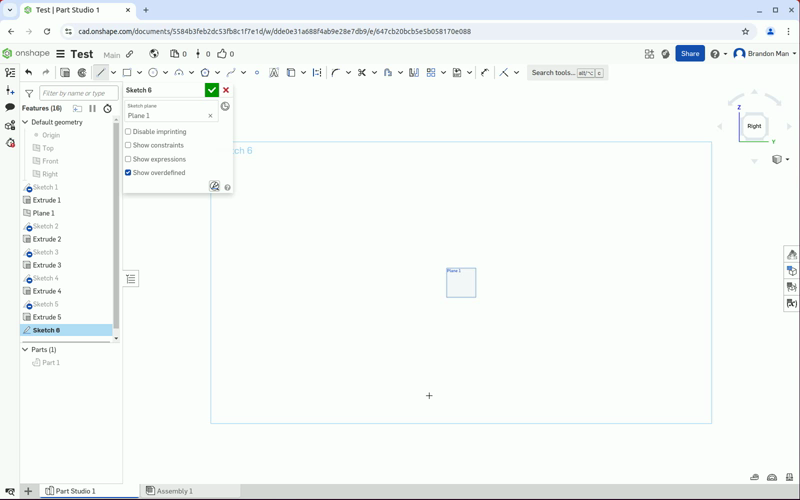
click(429, 395)
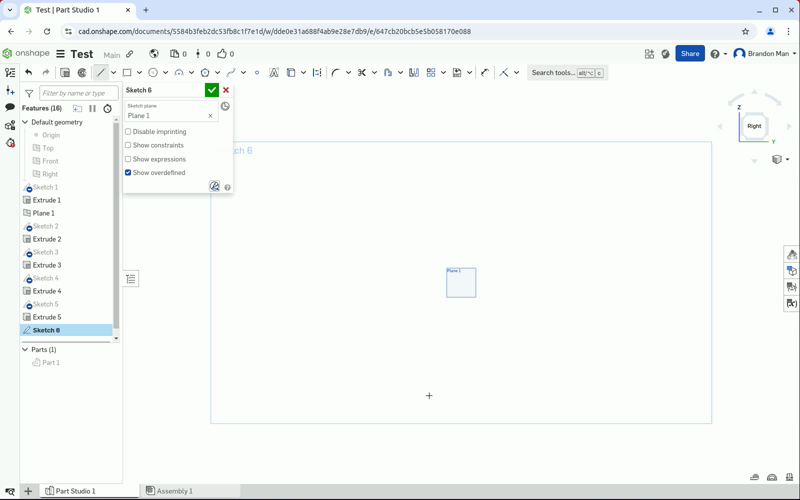
key_up(shift)
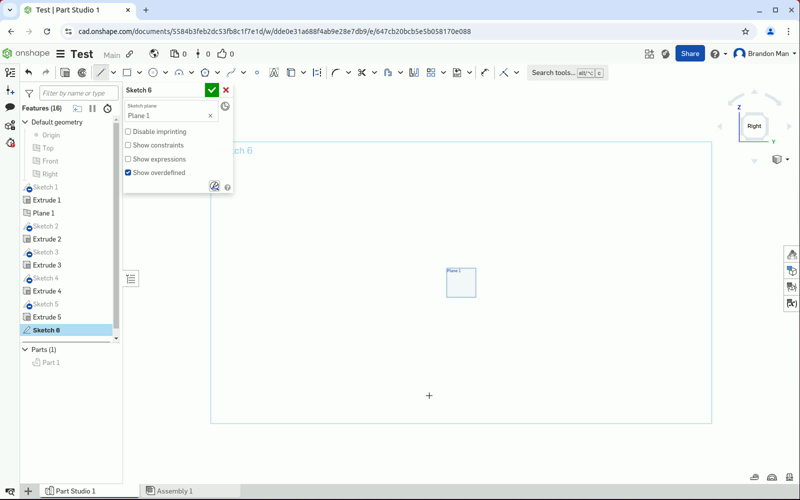
key_down(shift)
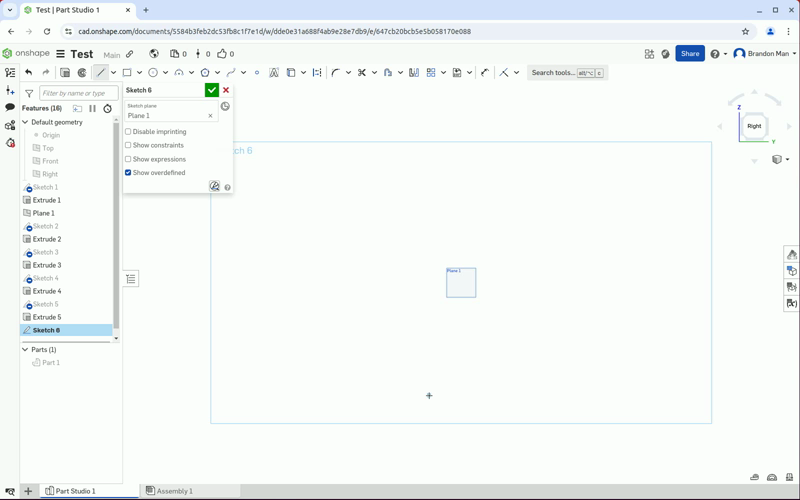
mouse_move(459, 395)
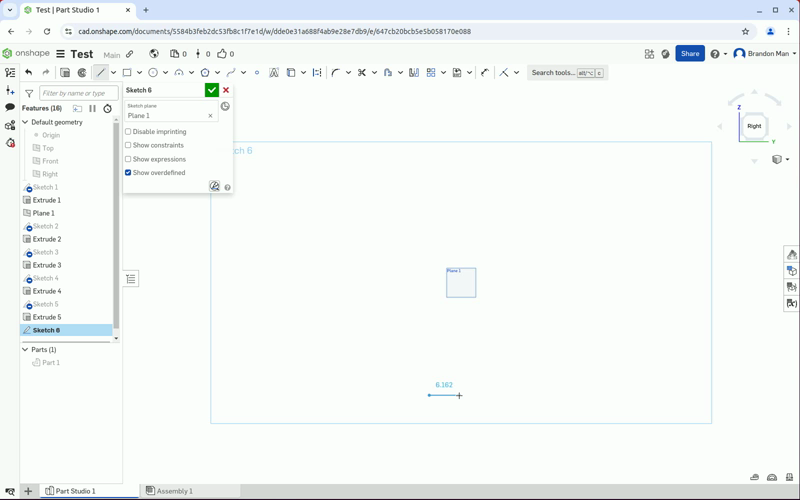
mouse_move(443, 395)
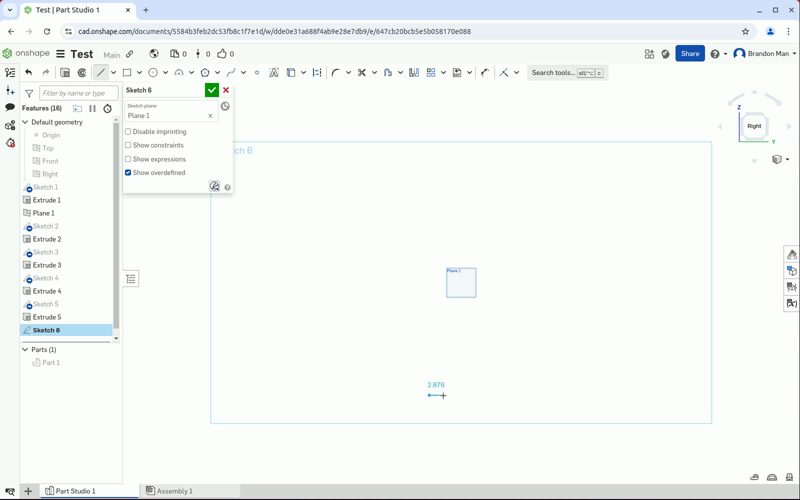
click(443, 395)
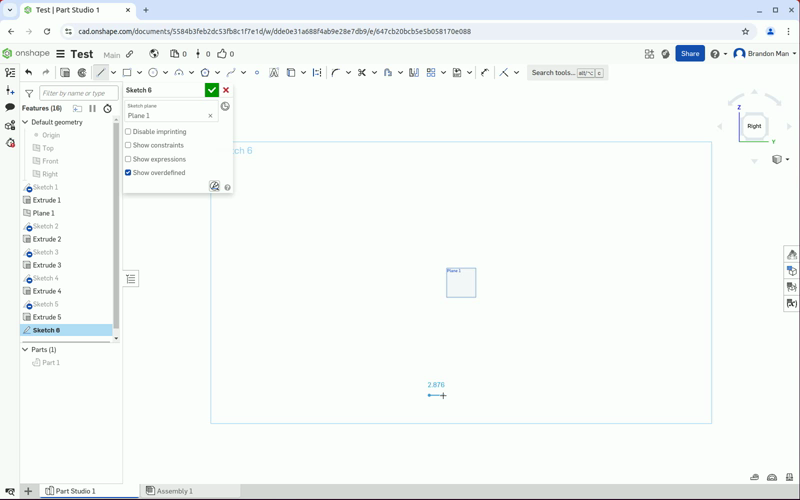
key_up(shift)
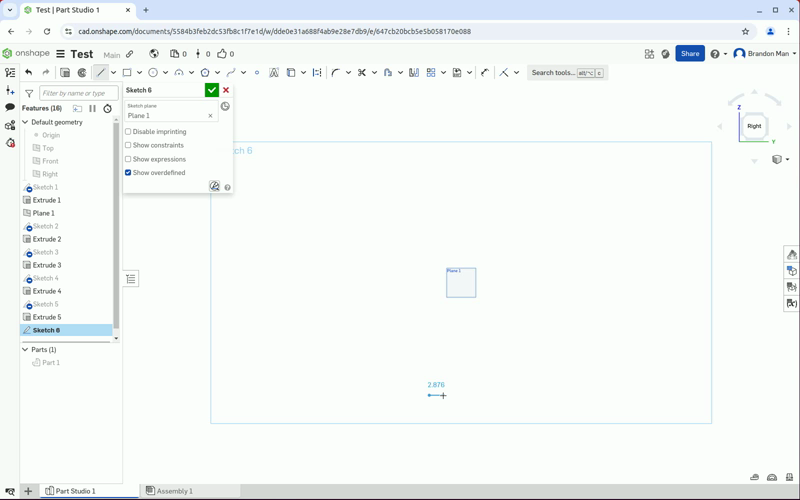
key(esc)
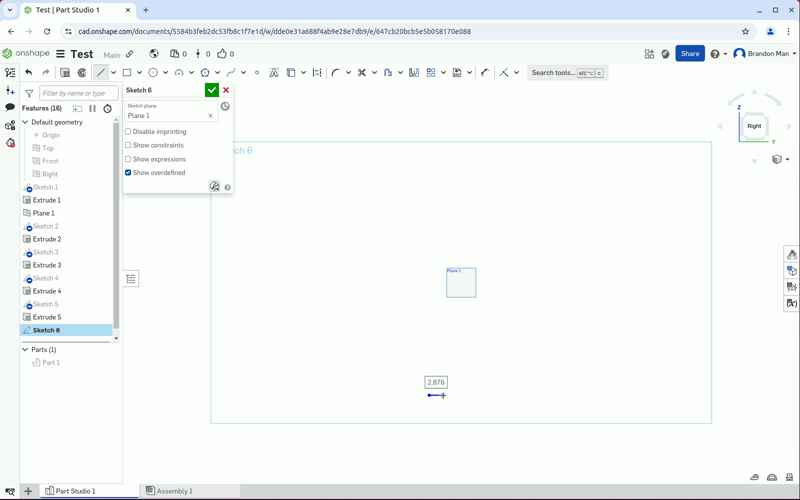
key(a)
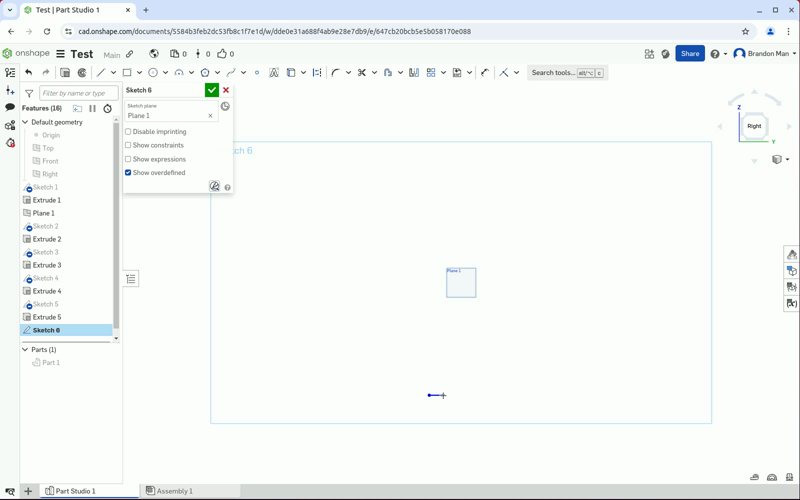
mouse_move(443, 395)
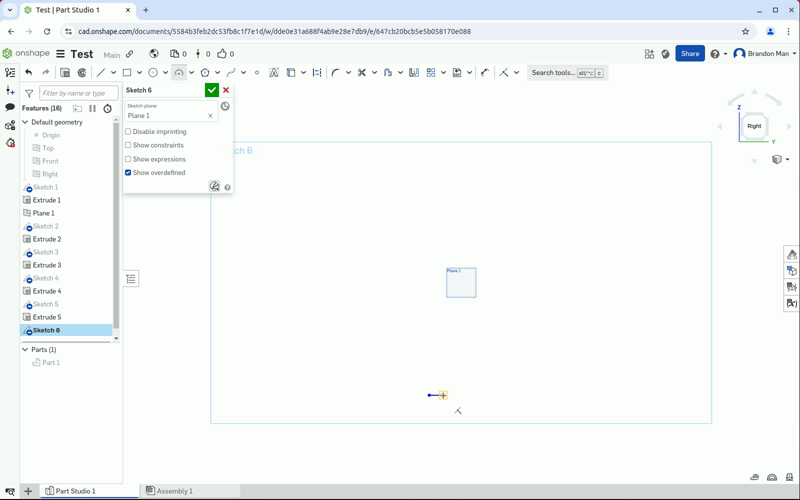
click(443, 395)
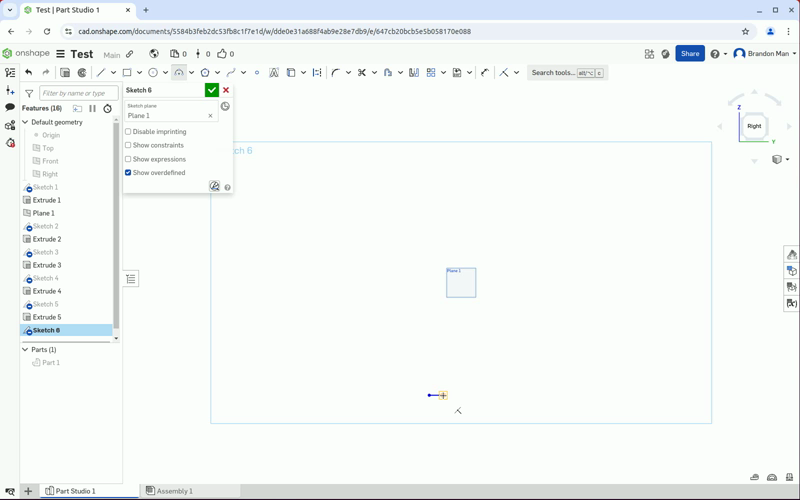
key_down(shift)
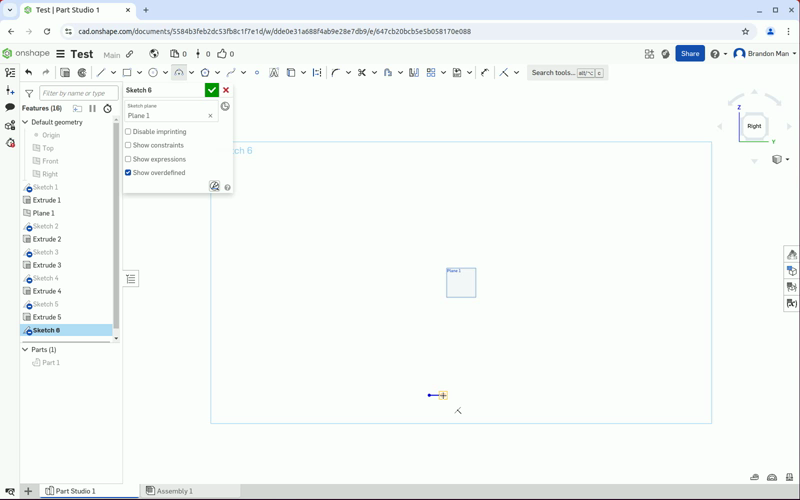
mouse_move(429, 381)
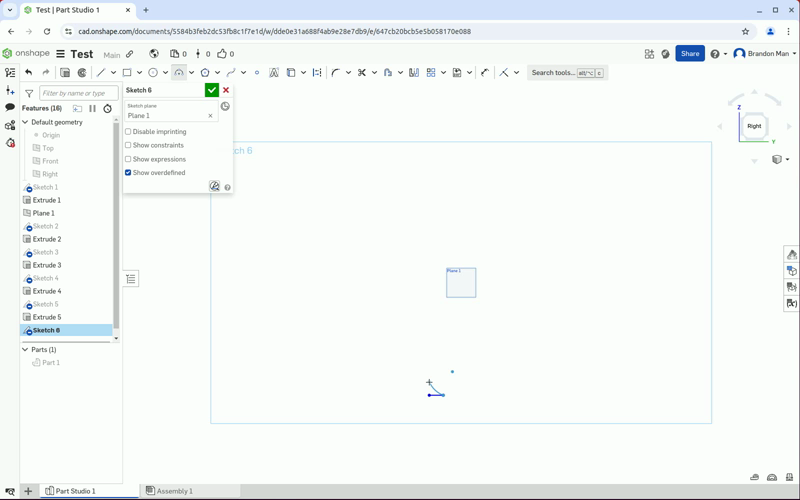
click(429, 381)
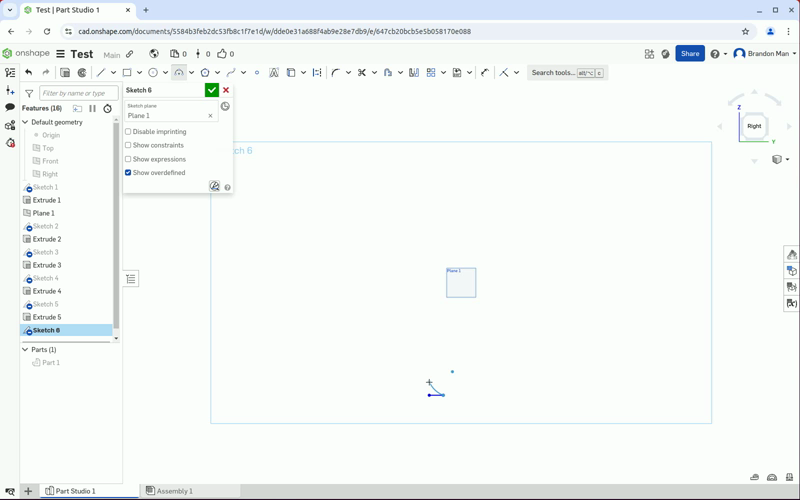
mouse_move(433, 391)
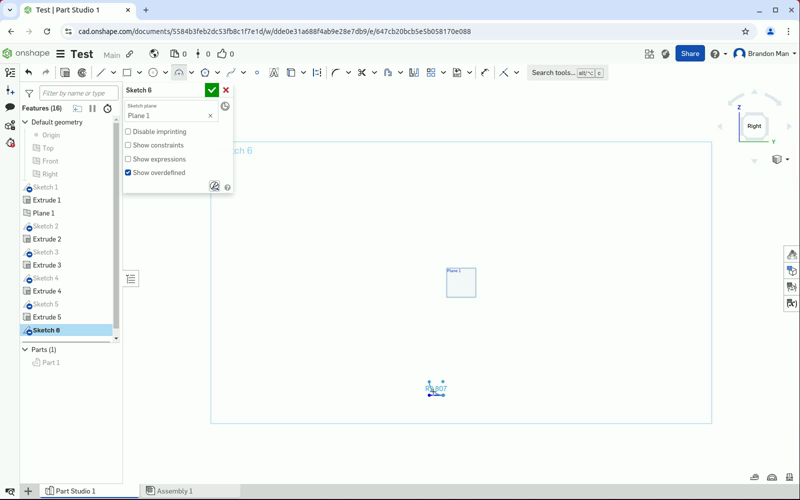
click(433, 391)
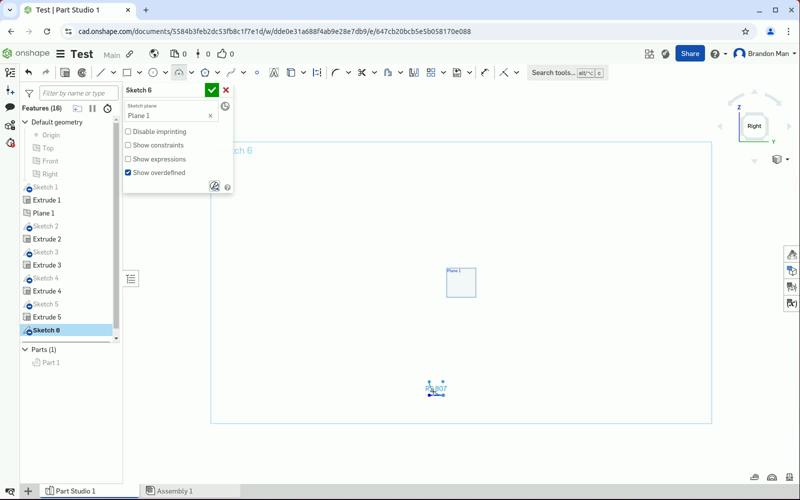
key_up(shift)
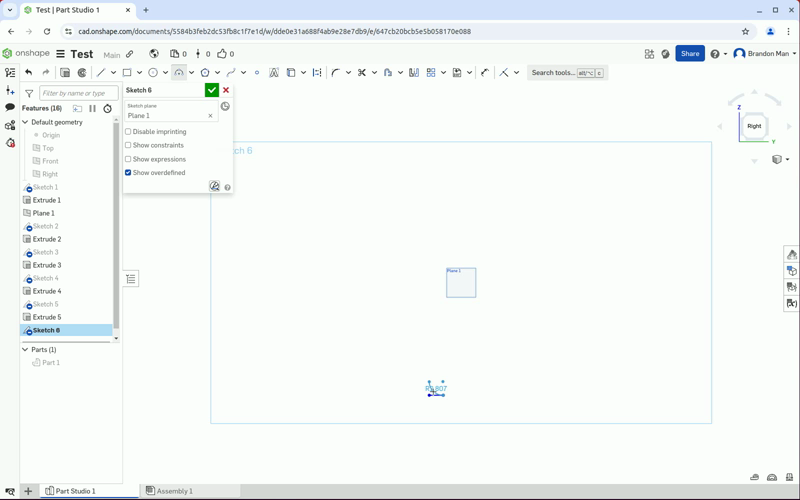
key(esc)
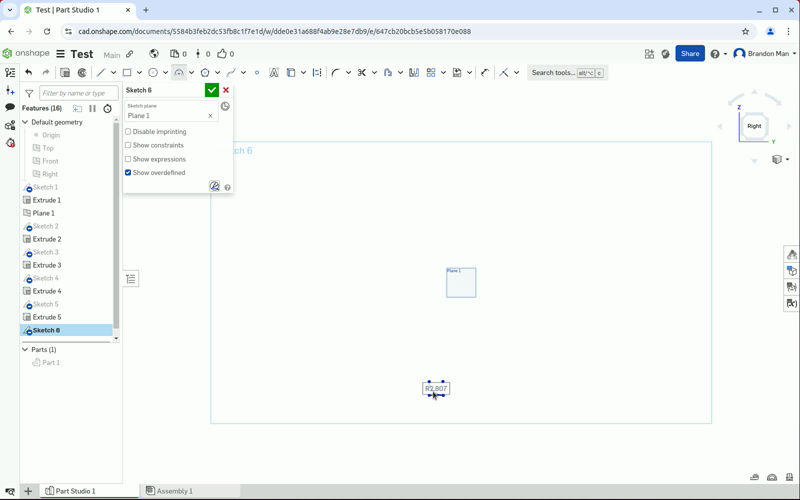
key(l)
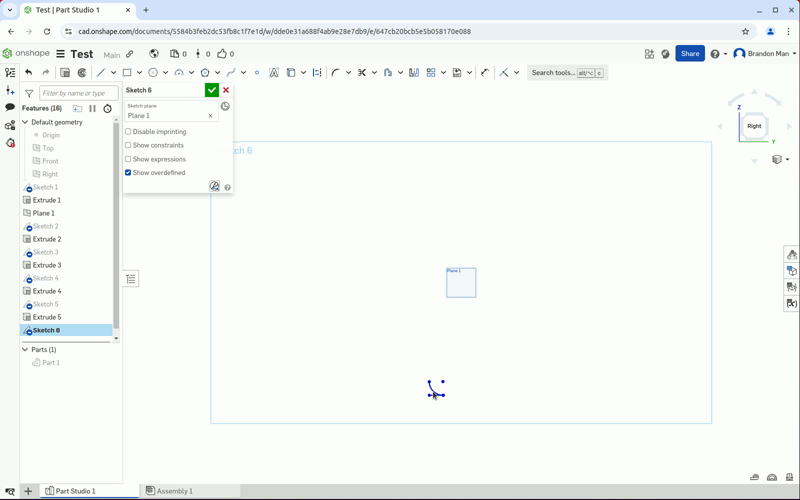
mouse_move(429, 381)
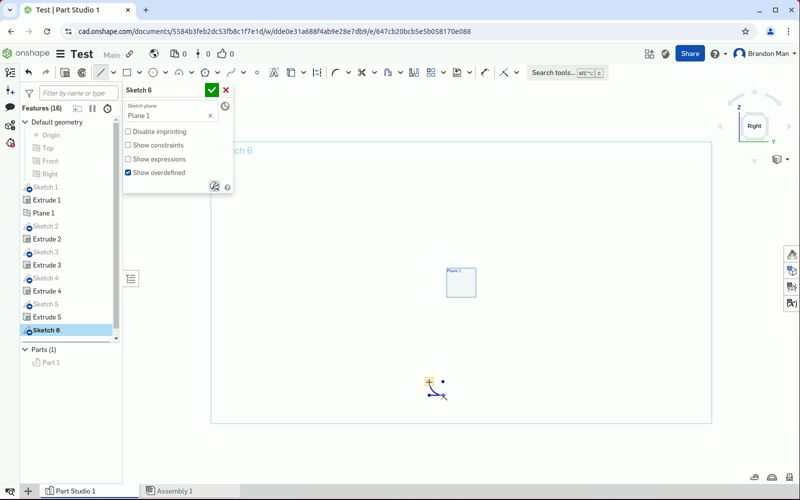
click(429, 381)
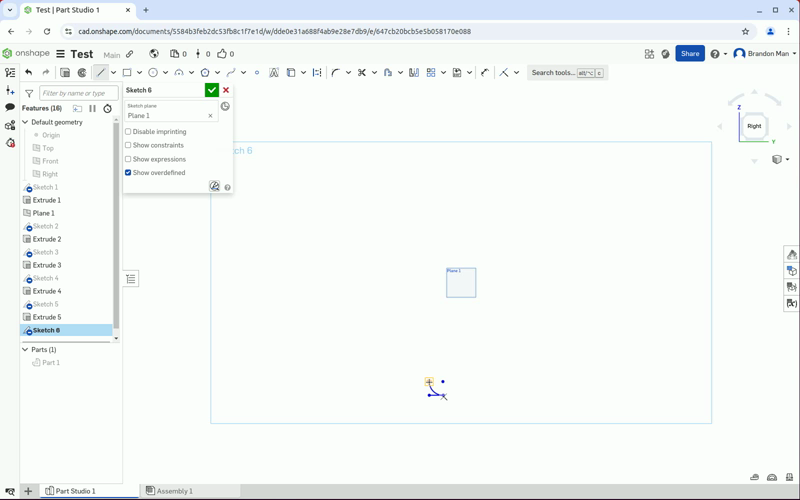
mouse_move(459, 381)
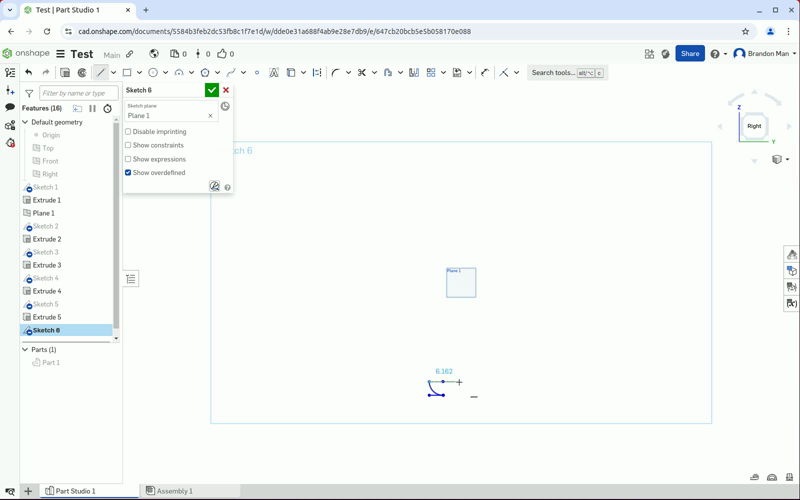
key_down(shift)
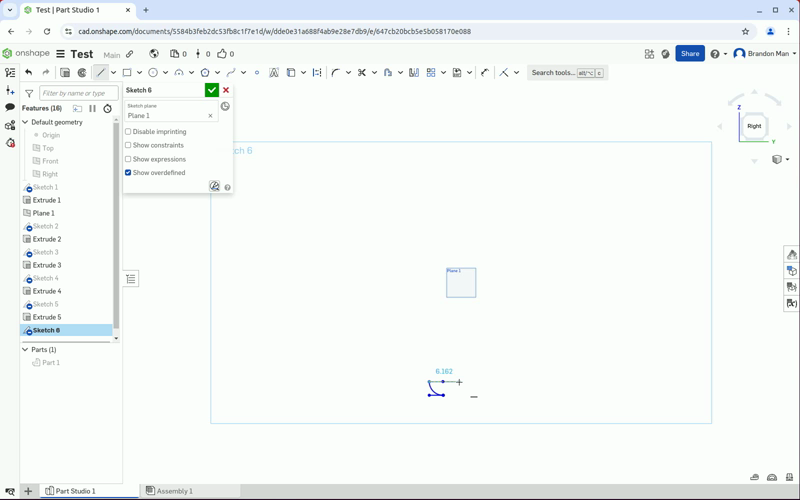
mouse_move(429, 395)
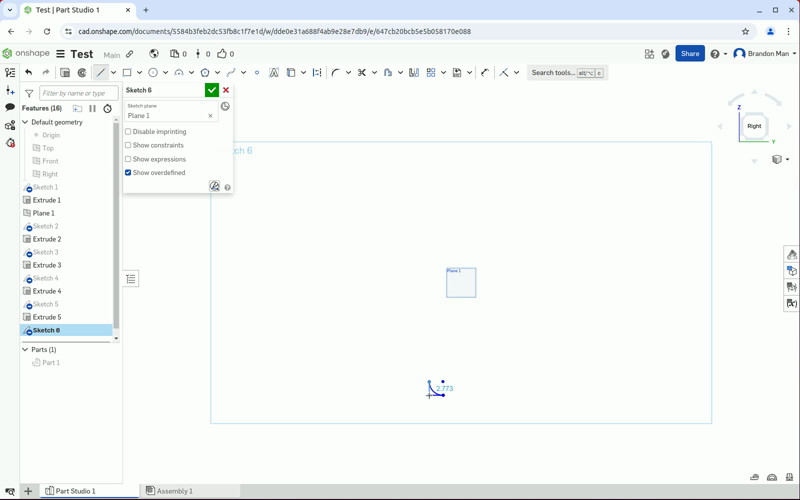
key_up(shift)
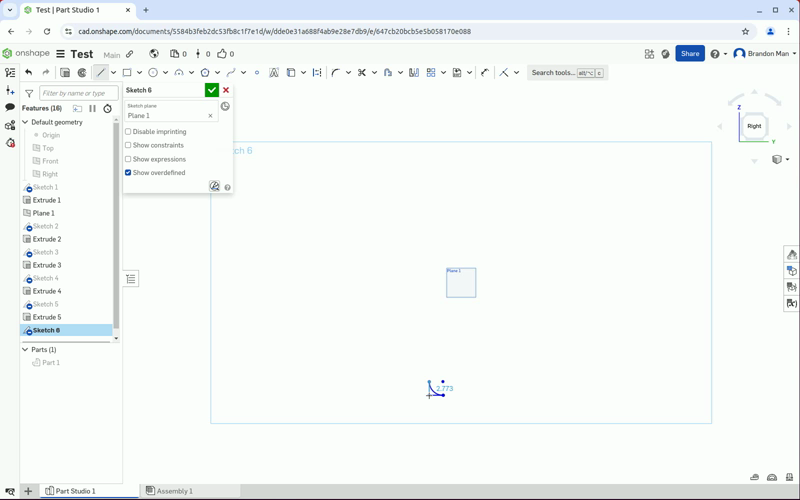
click(429, 395)
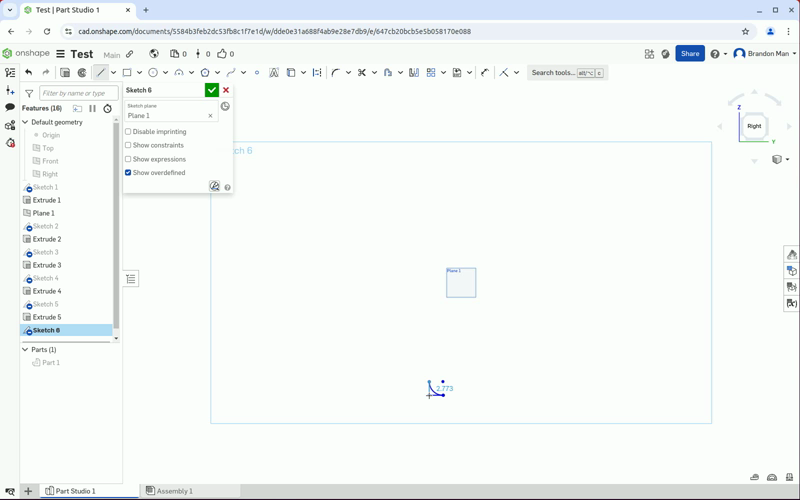
key(esc)
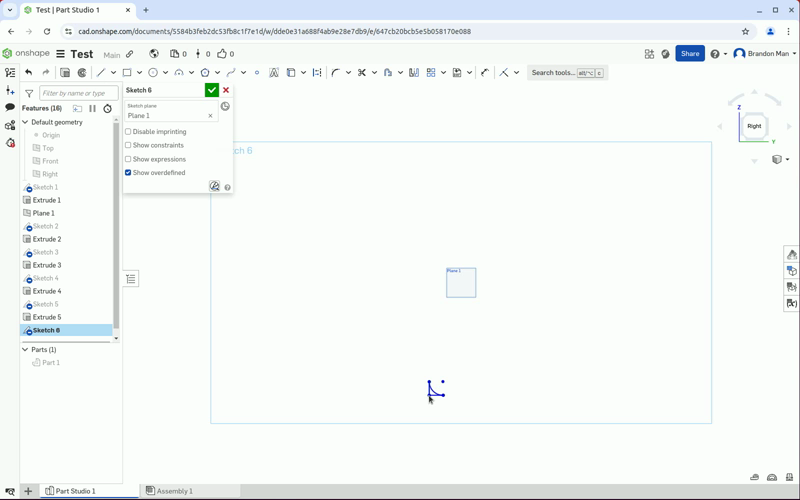
mouse_move(436, 395)
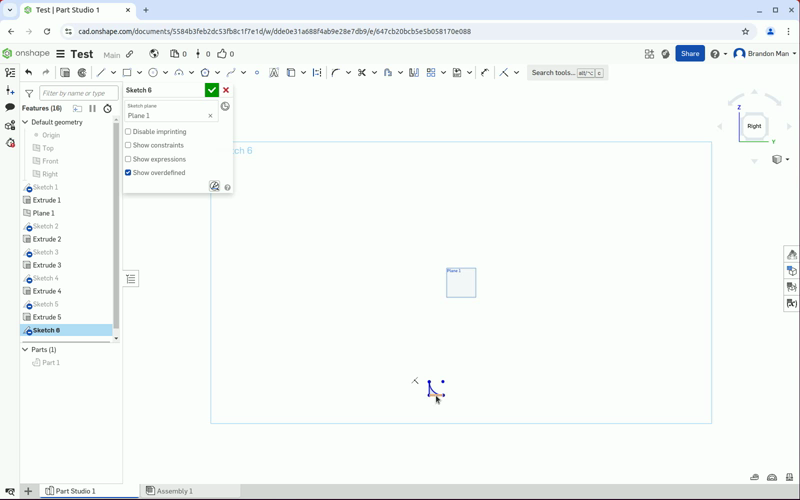
scroll(6)
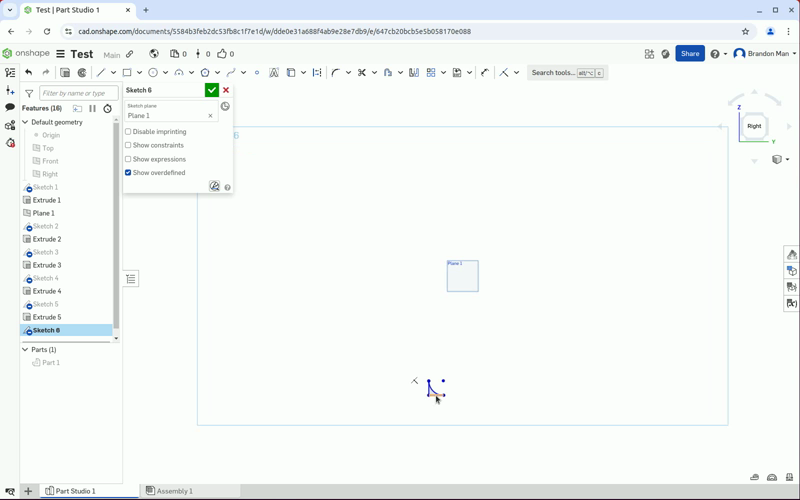
scroll(6)
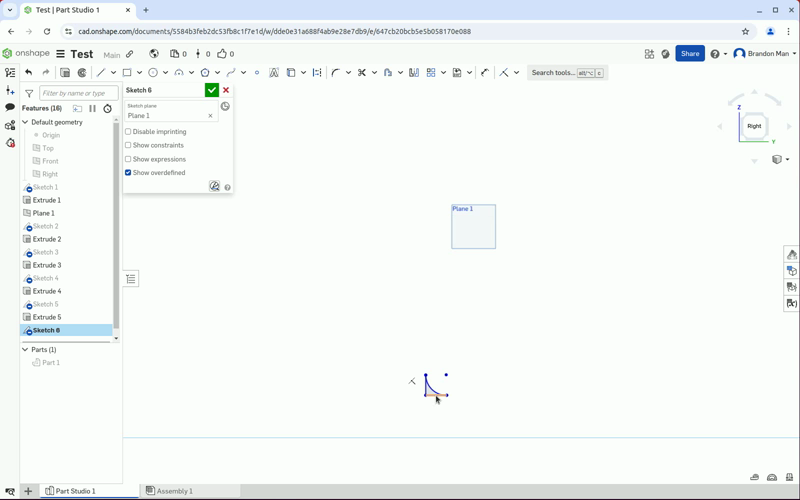
scroll(6)
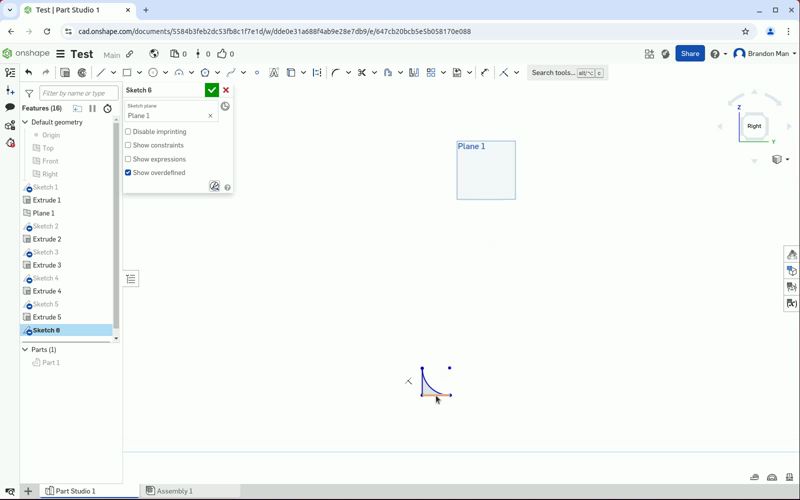
scroll(6)
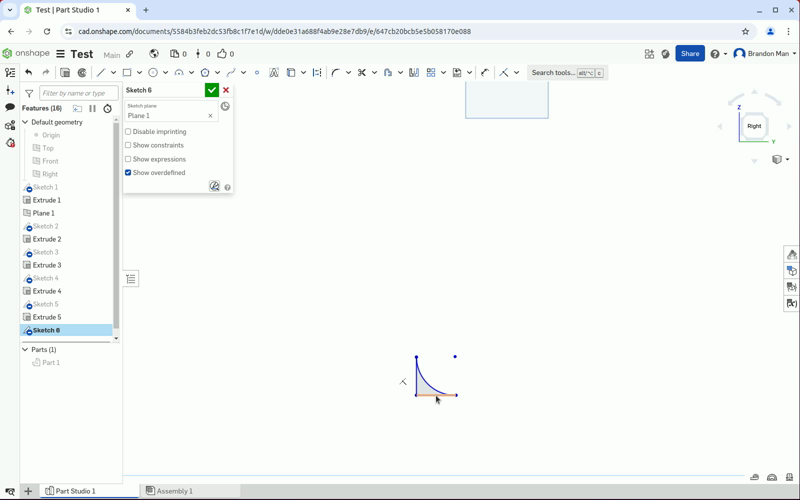
scroll(6)
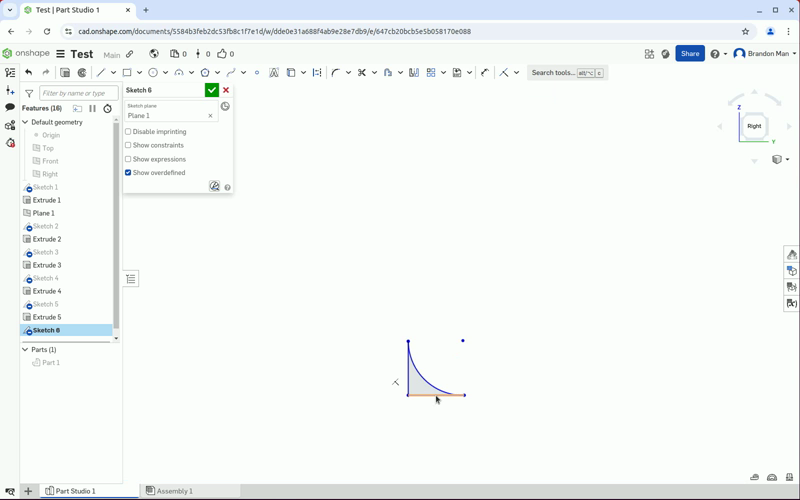
scroll(6)
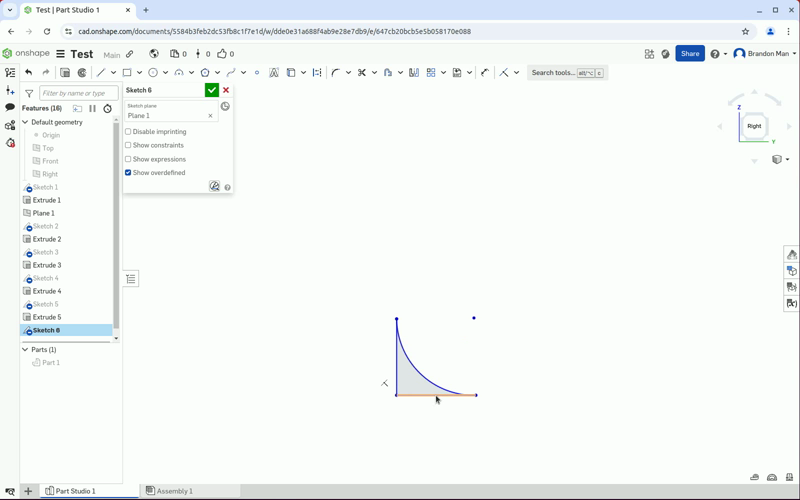
scroll(6)
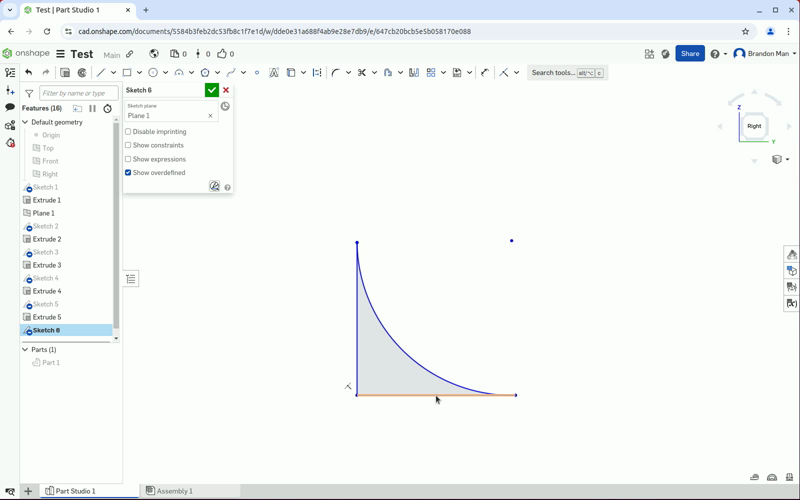
click(436, 395)
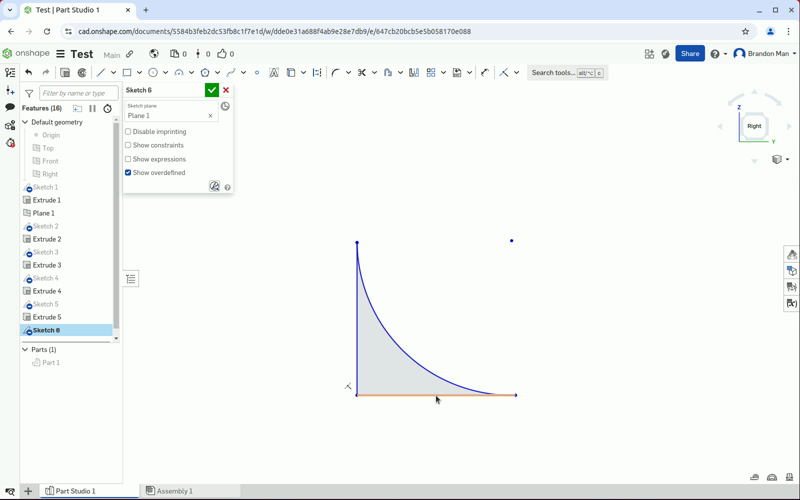
scroll(-6)
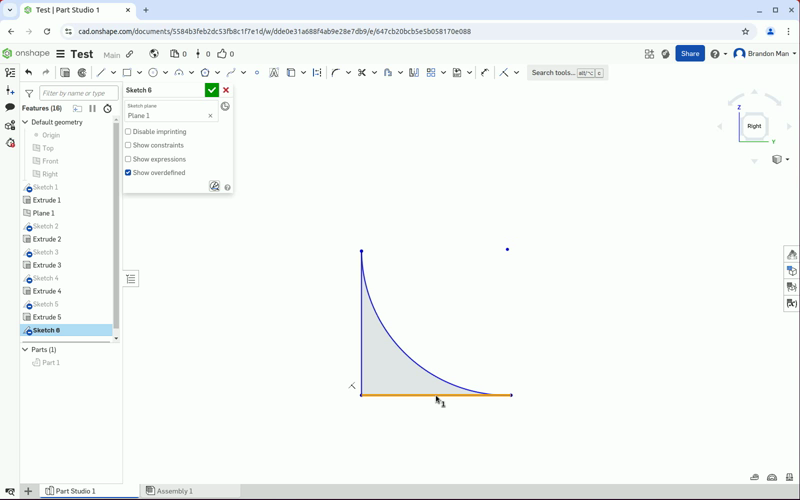
scroll(-6)
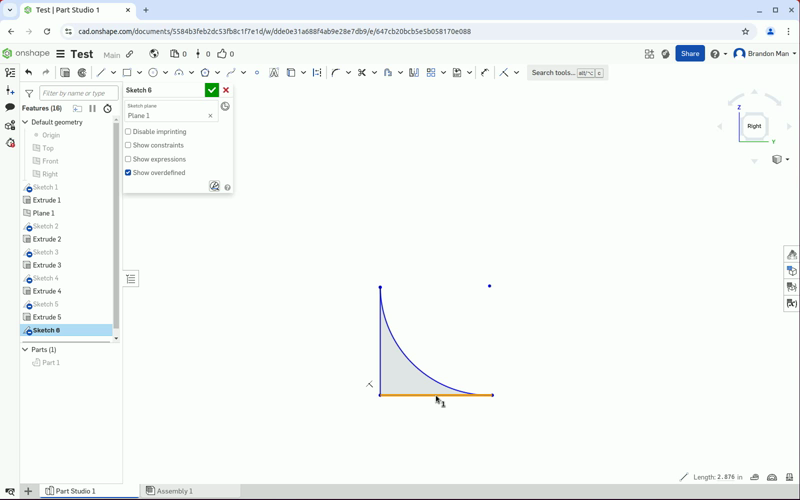
scroll(-6)
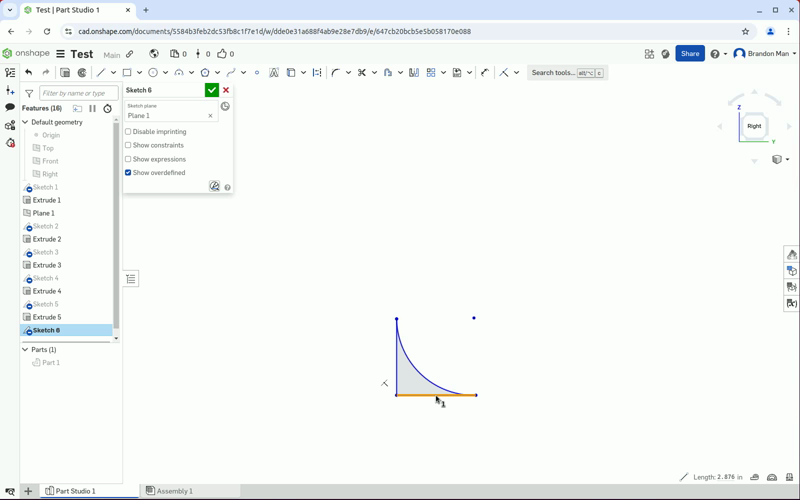
scroll(-6)
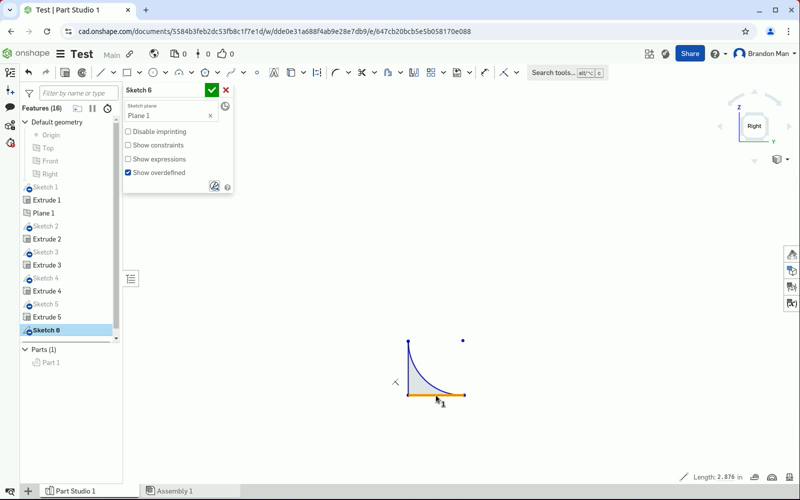
scroll(-6)
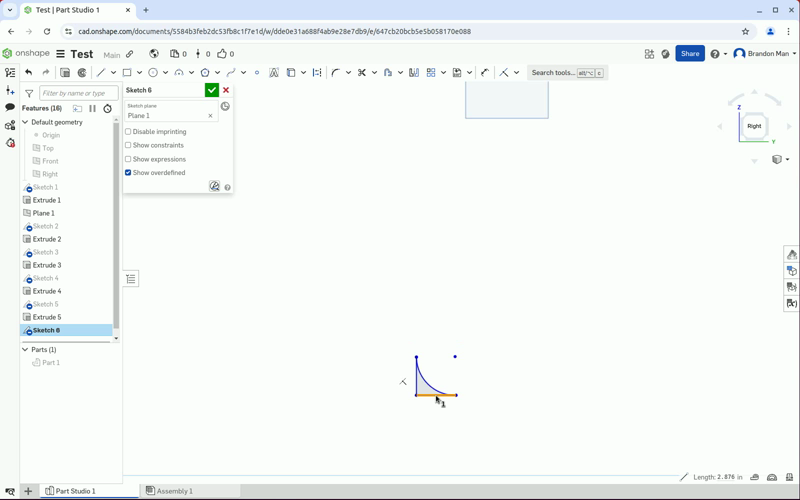
scroll(-6)
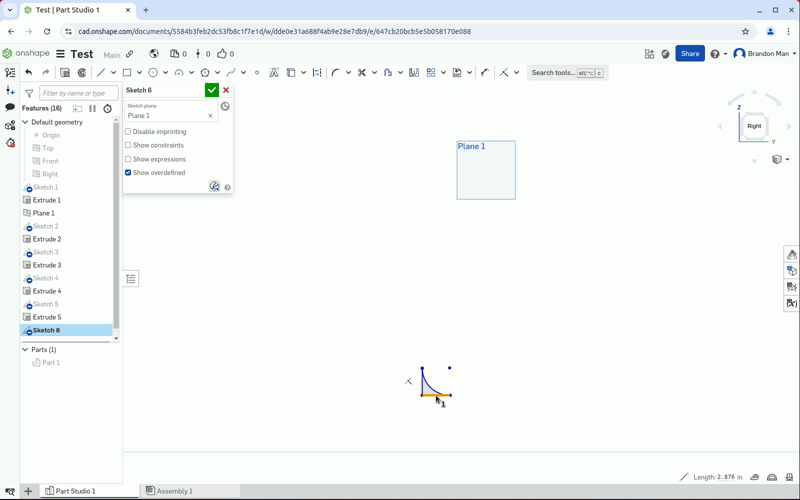
scroll(-6)
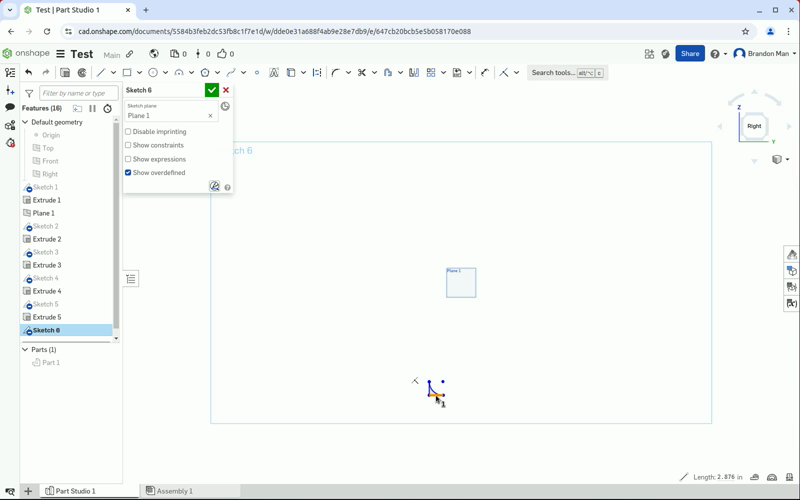
mouse_move(73, 352)
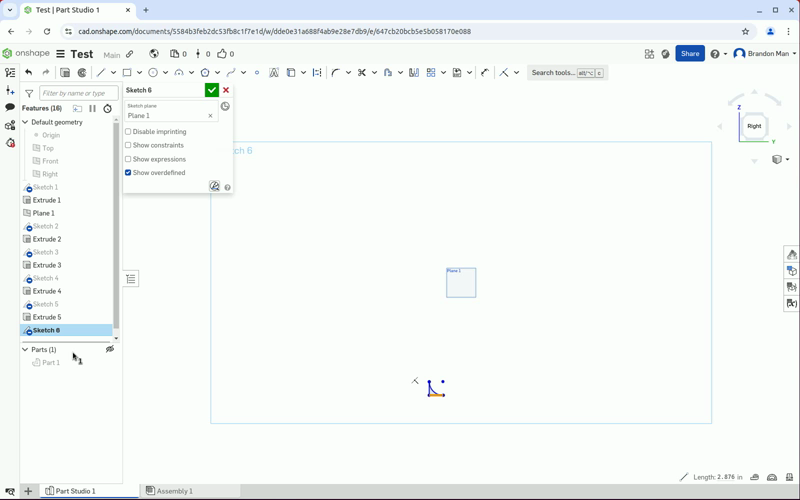
key(shift+y)
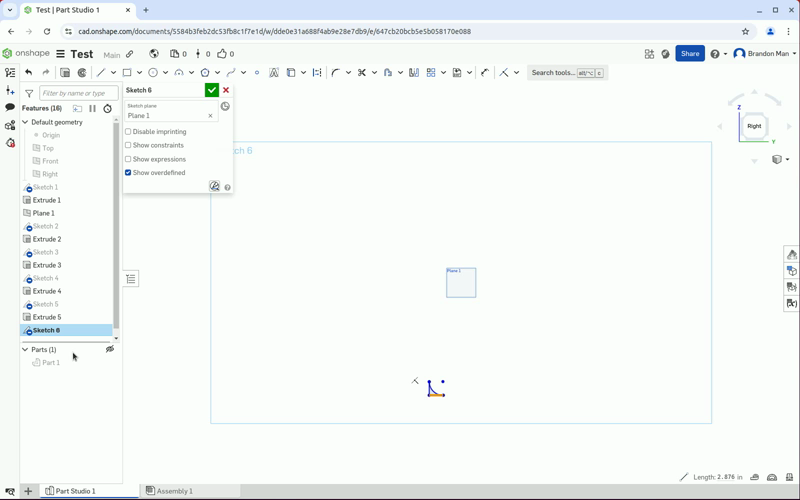
key(shift+e)
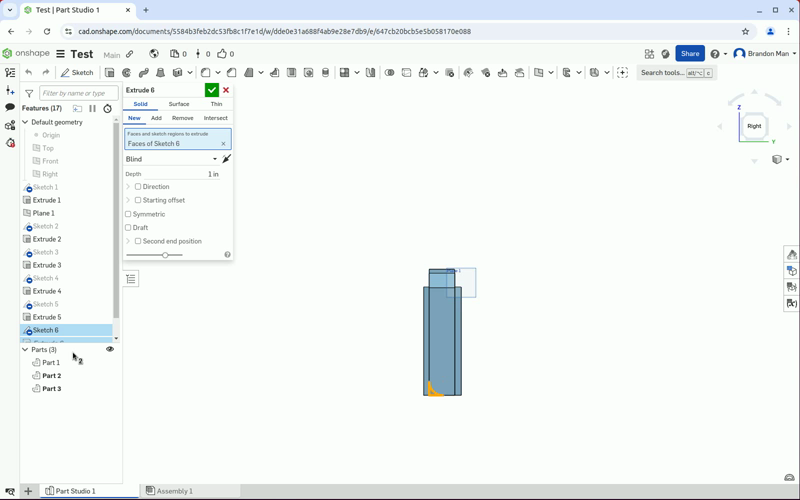
mouse_move(143, 106)
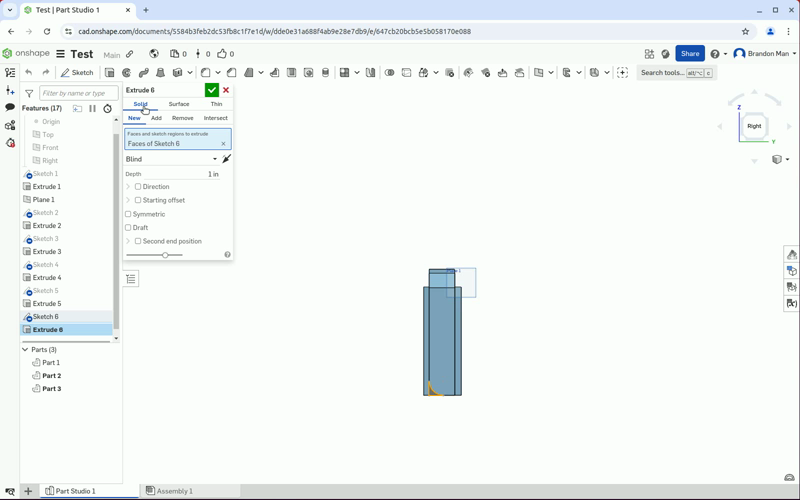
click(143, 106)
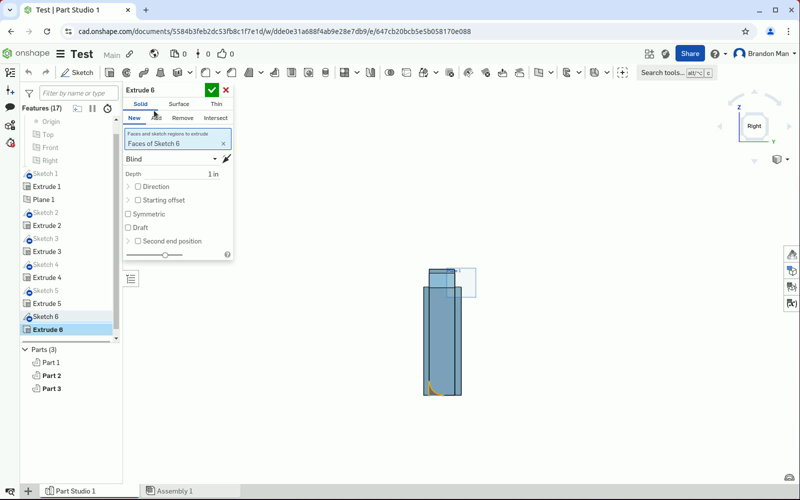
mouse_move(186, 120)
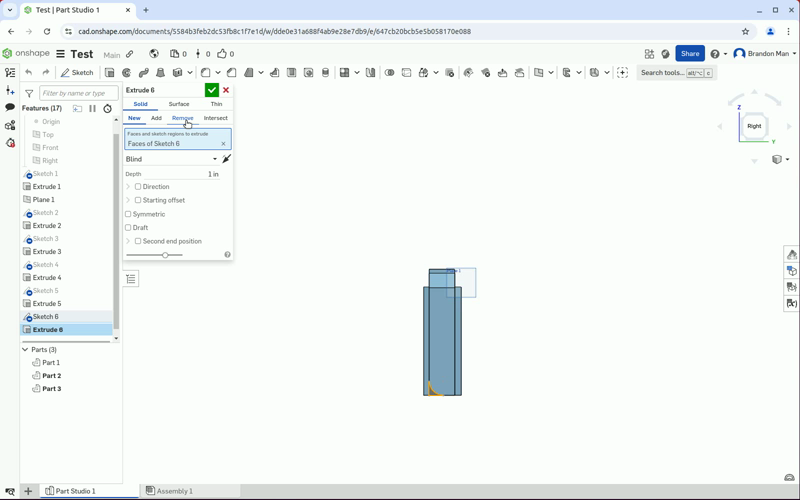
click(186, 120)
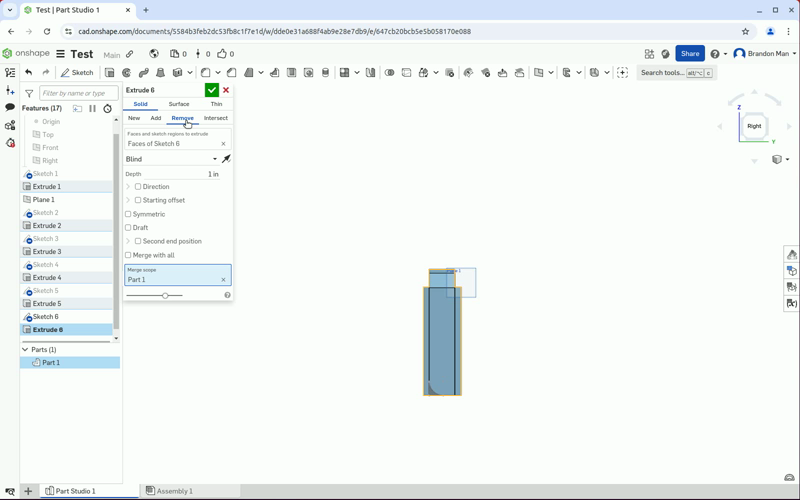
key(tab, 4)
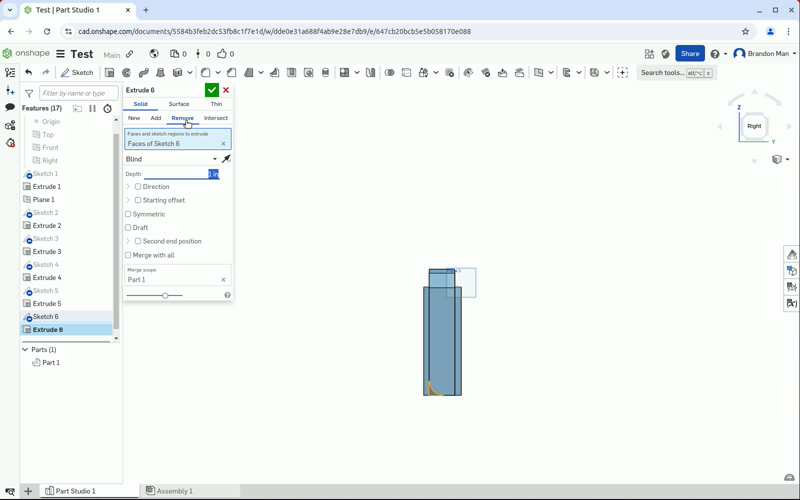
text(7.703)
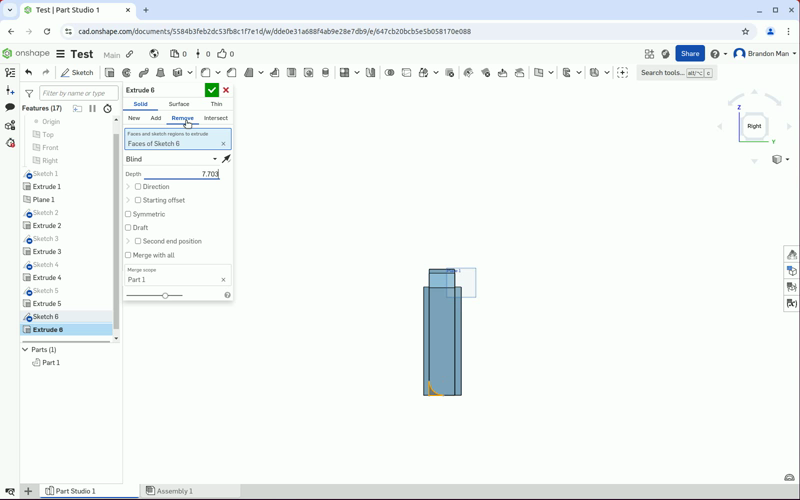
key(tab, 6)
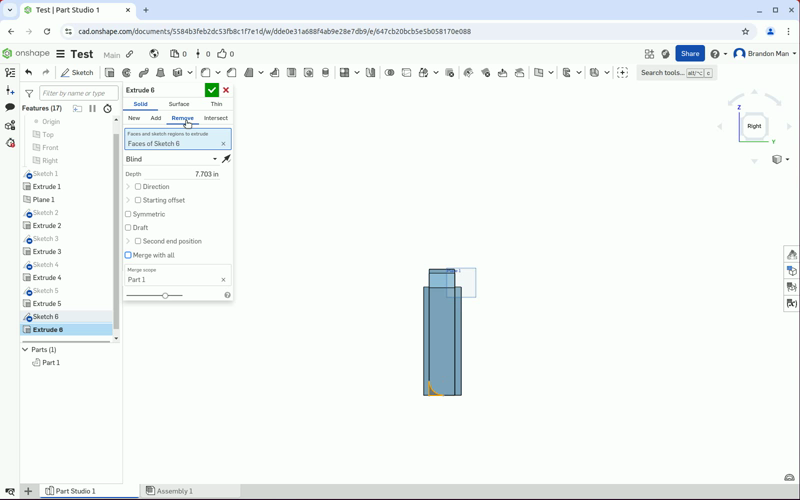
key(space)
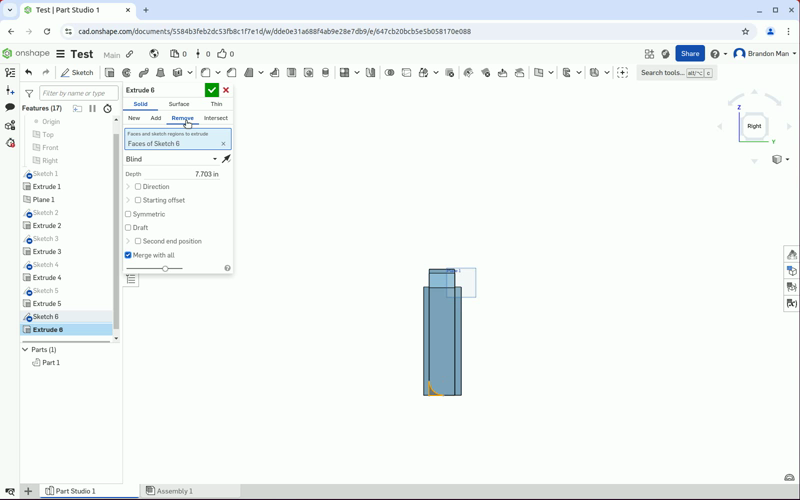
key(enter)
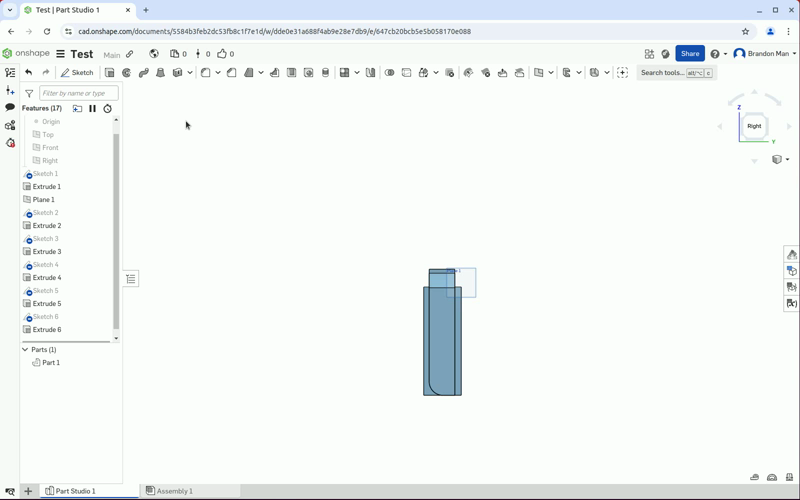
key(shift+h)
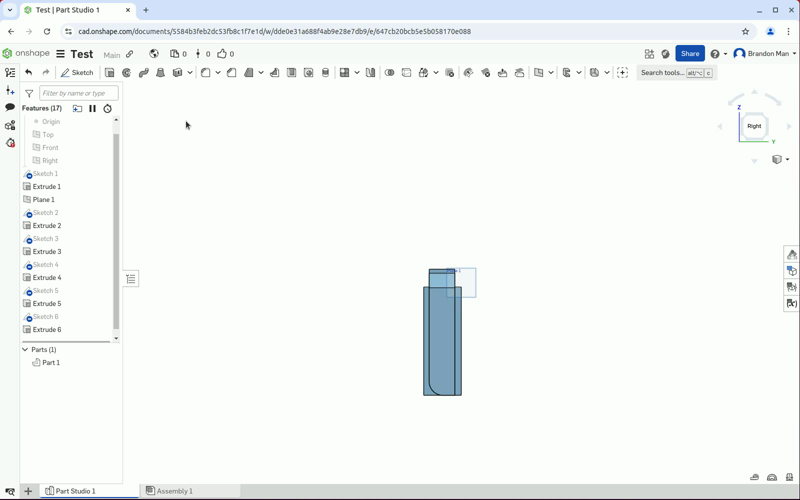
key(shift+h)
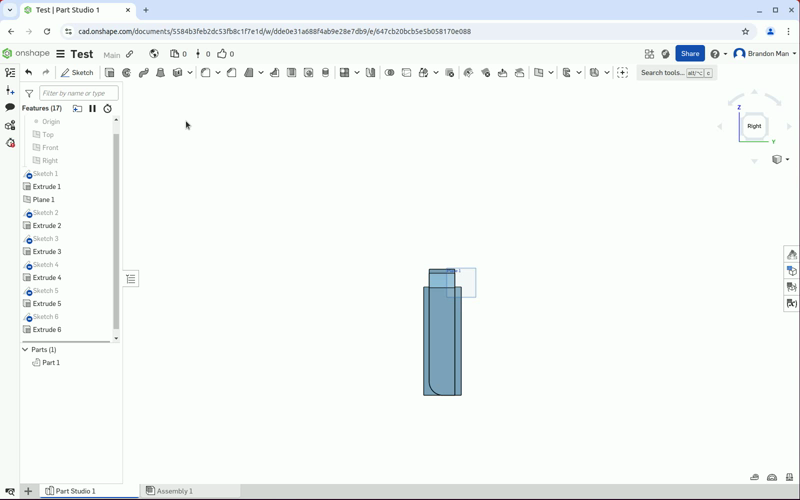
mouse_move(69, 176)
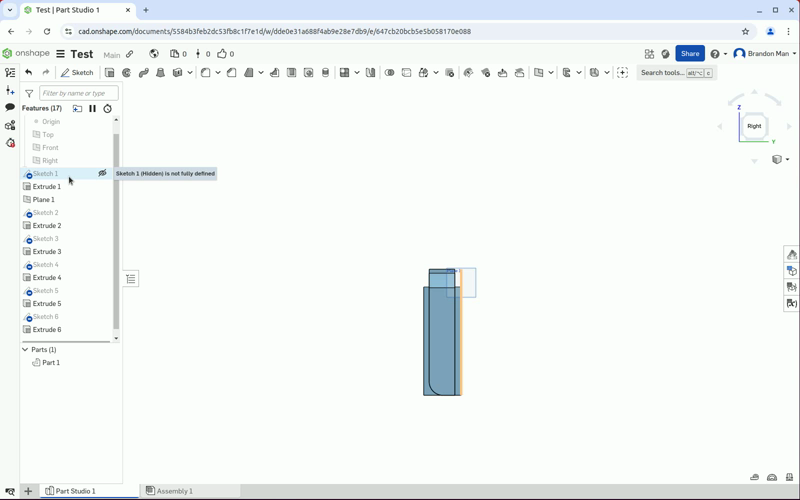
click(69, 176)
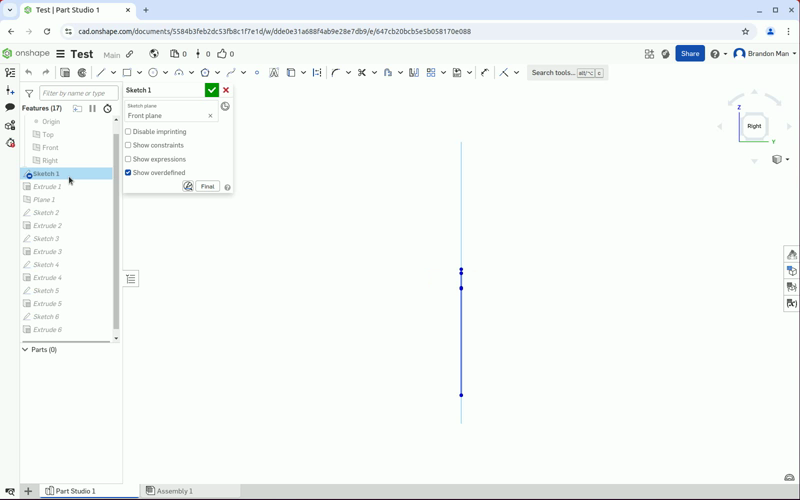
mouse_move(229, 92)
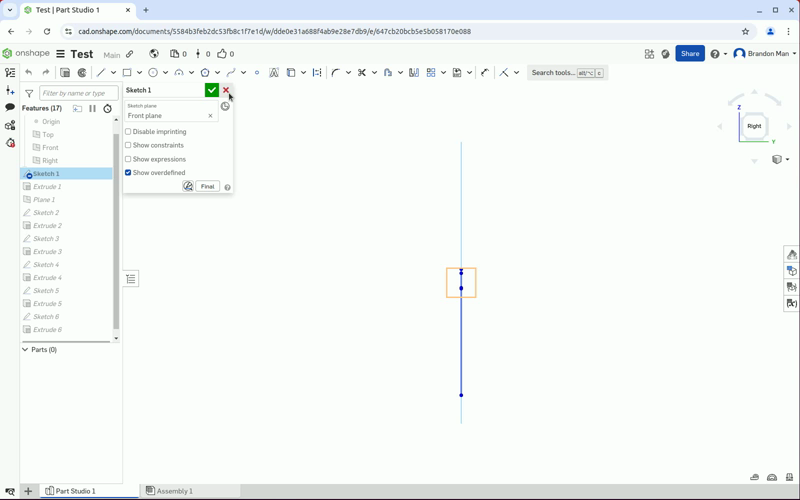
click(229, 92)
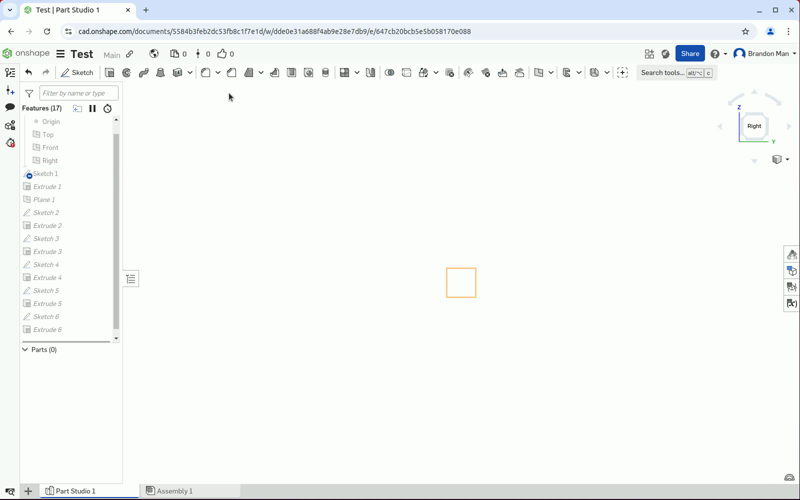
key(shift+s)
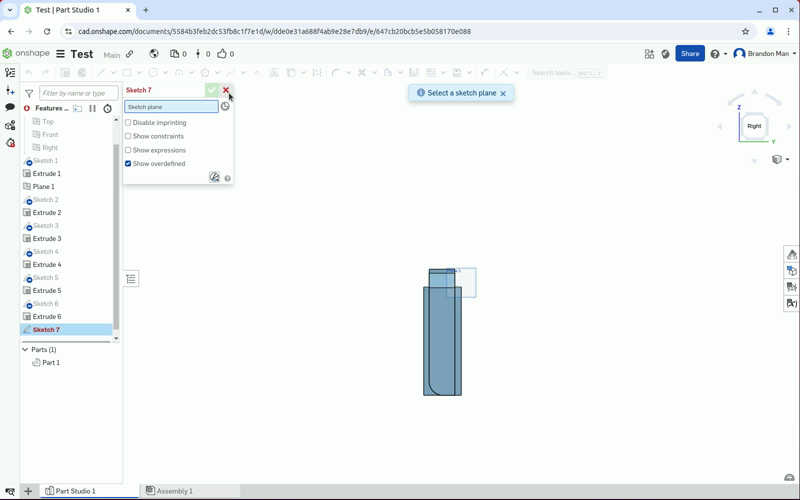
mouse_move(69, 189)
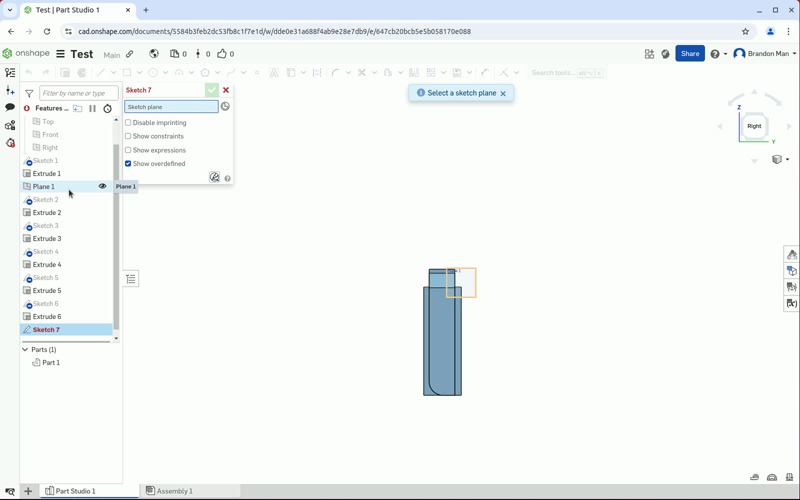
click(69, 189)
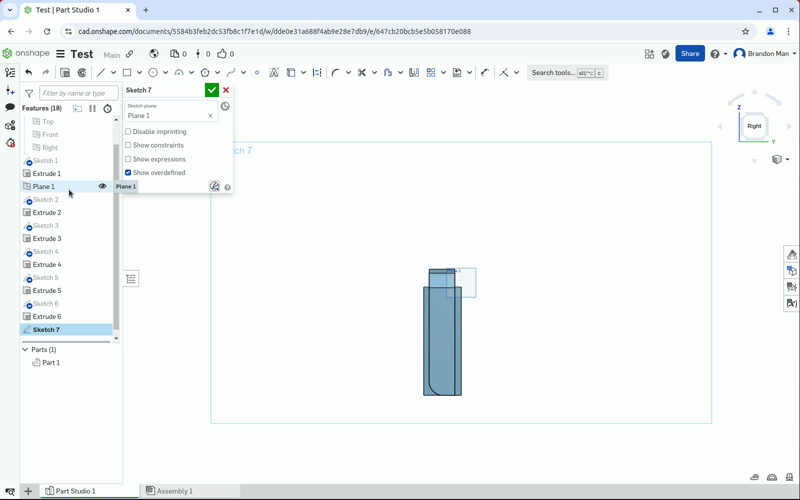
mouse_move(73, 352)
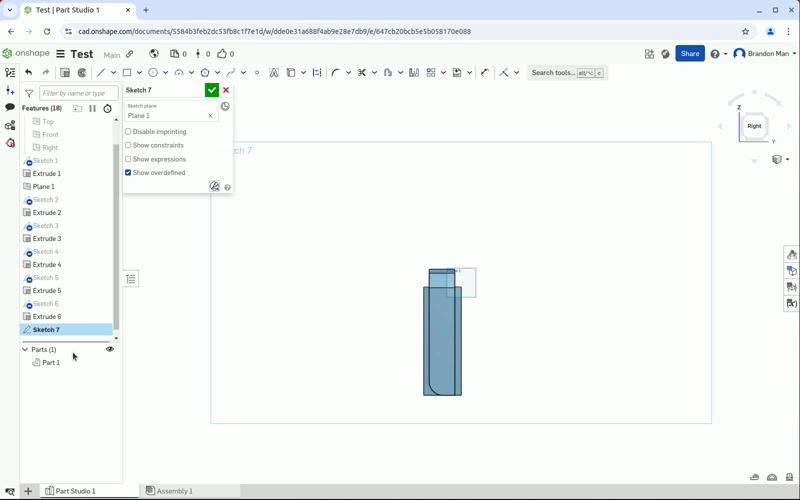
key(y)
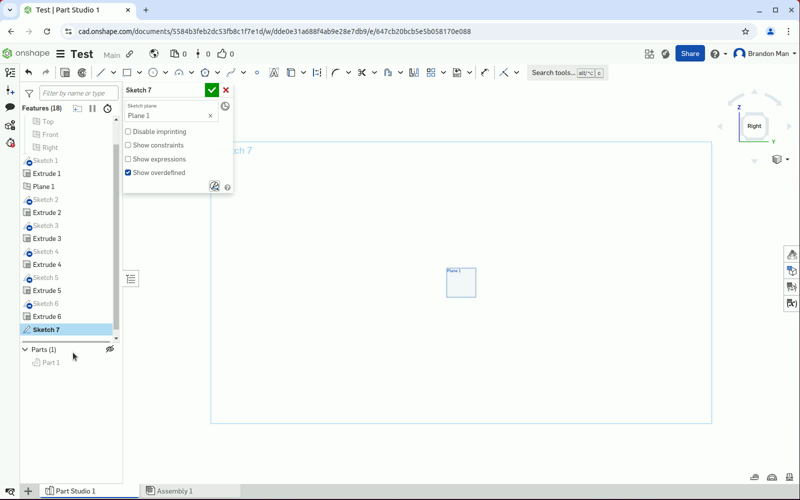
key(l)
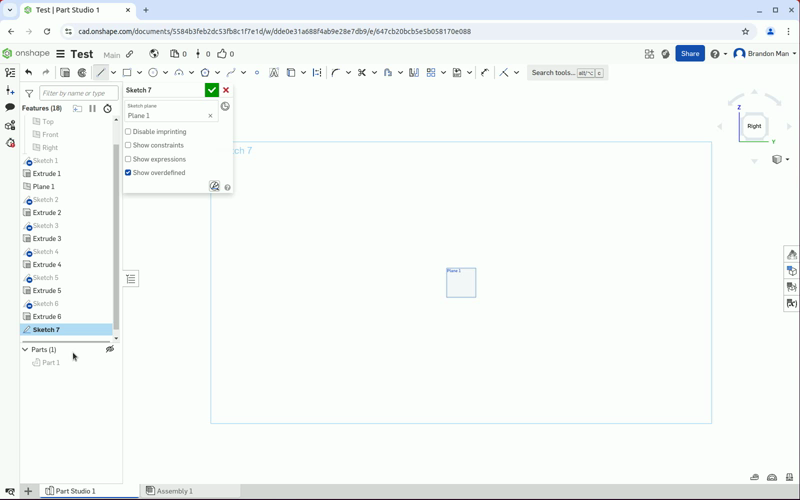
key_down(shift)
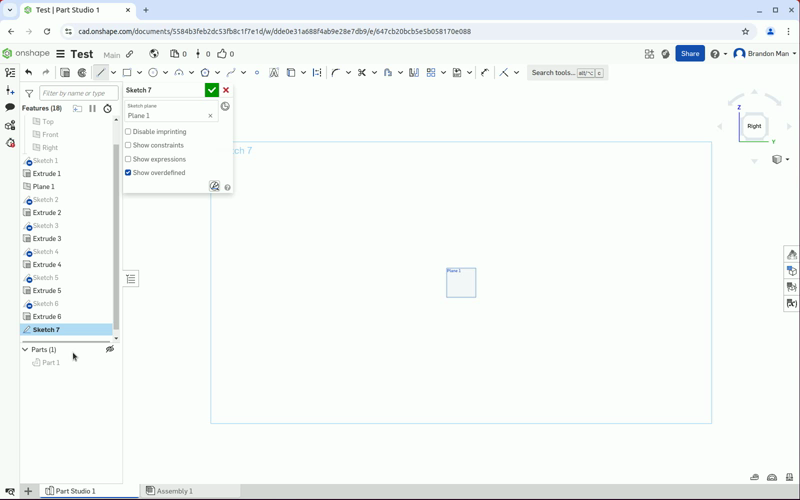
mouse_move(441, 395)
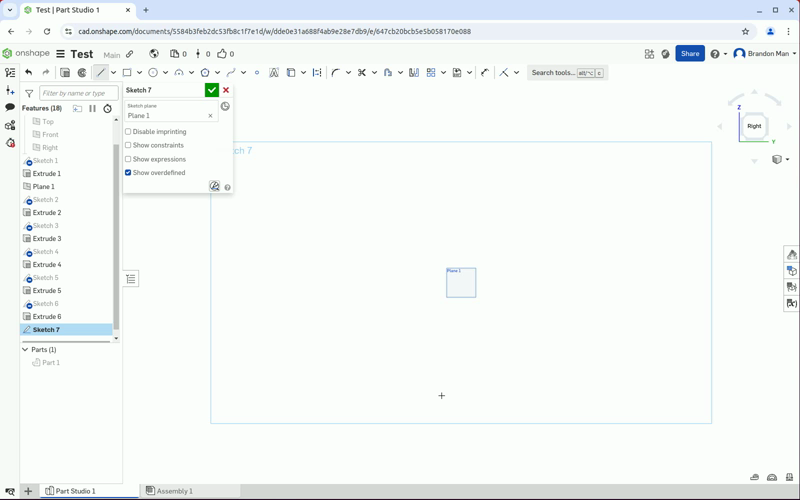
click(441, 395)
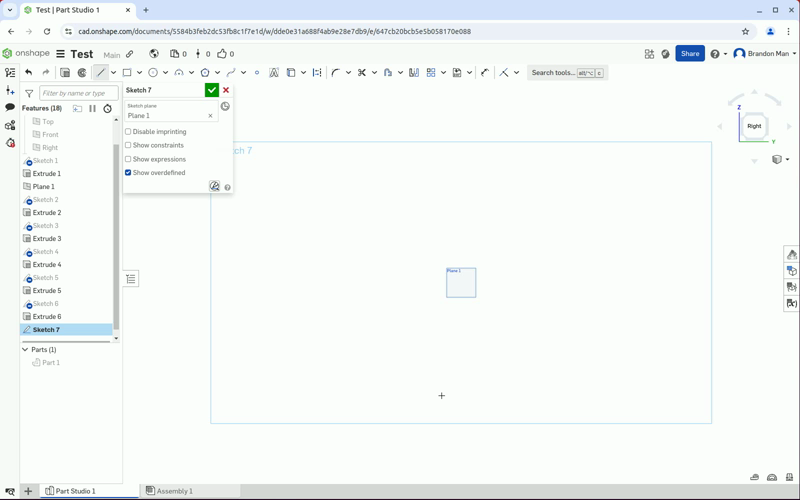
key_up(shift)
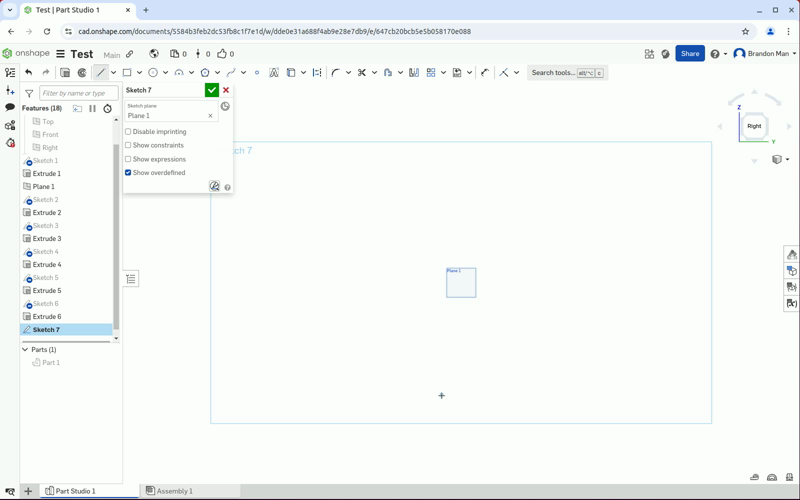
key_down(shift)
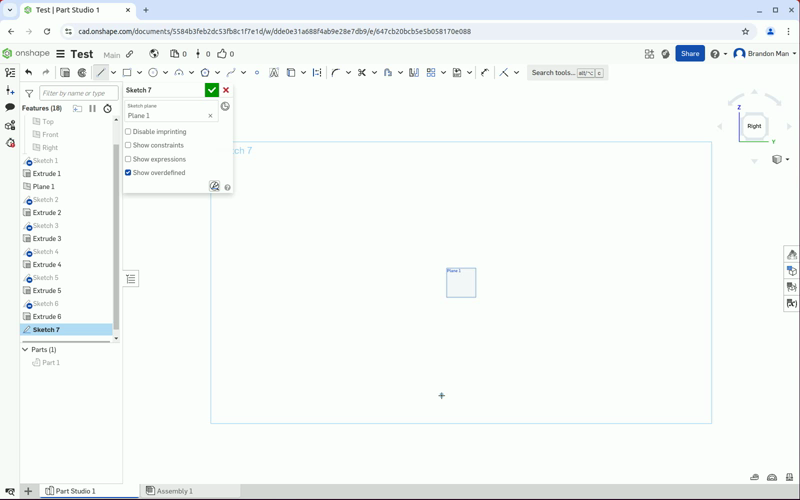
mouse_move(471, 395)
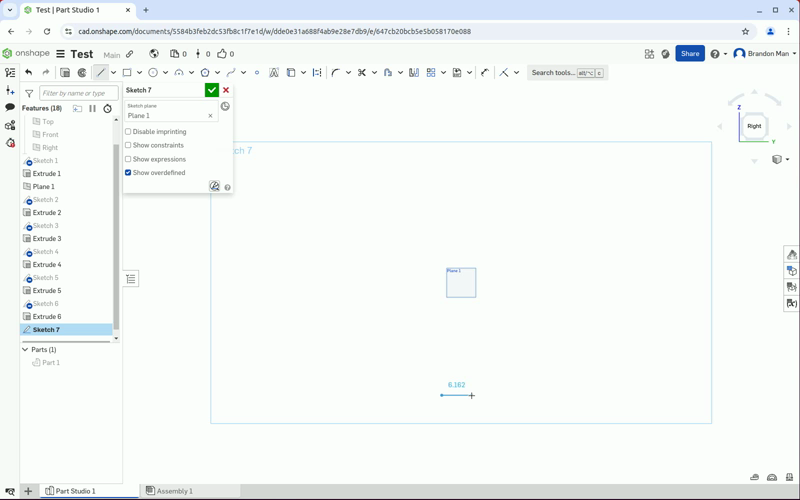
mouse_move(456, 395)
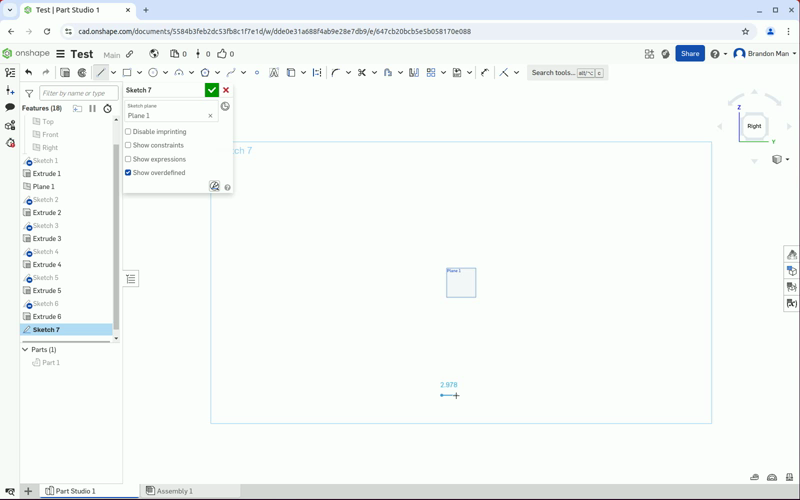
click(456, 395)
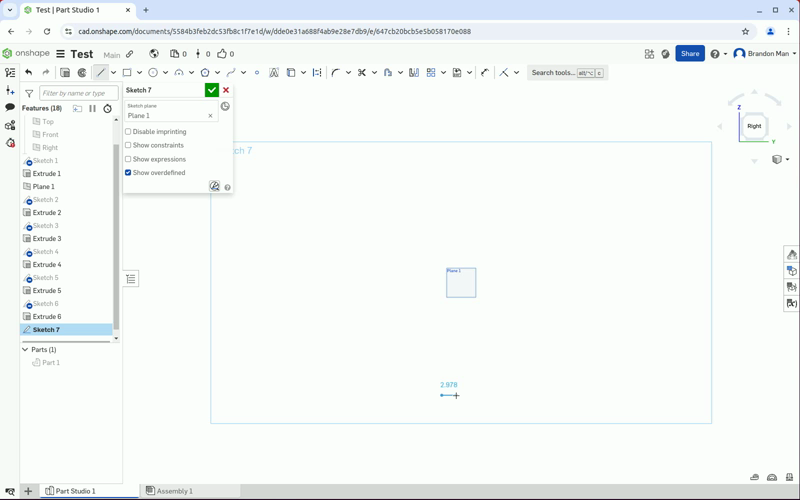
key_up(shift)
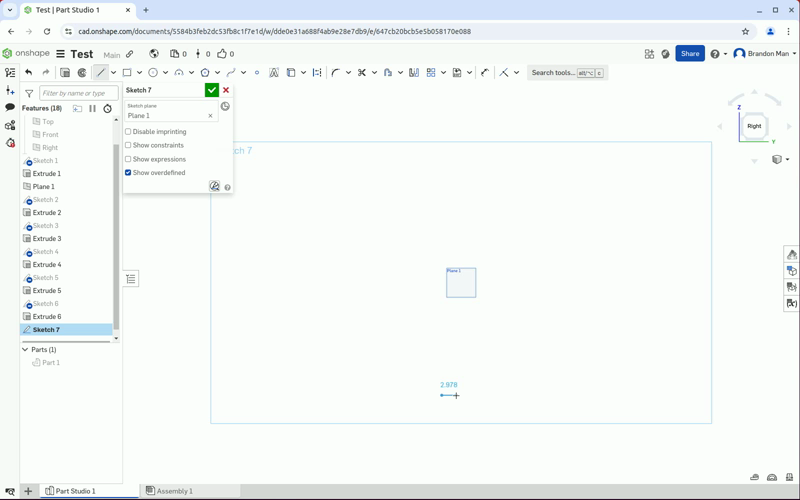
key_down(shift)
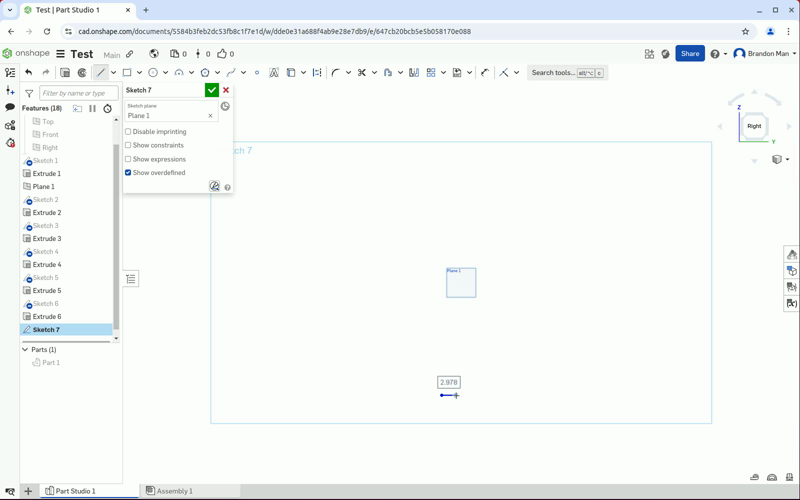
mouse_move(486, 395)
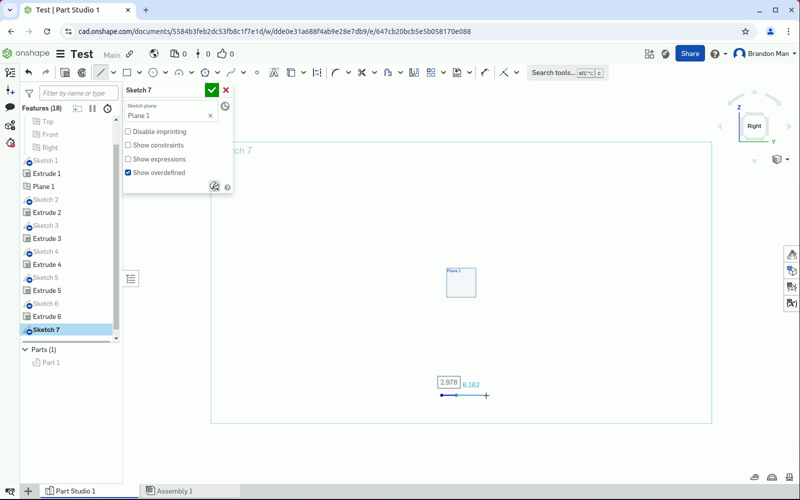
mouse_move(456, 381)
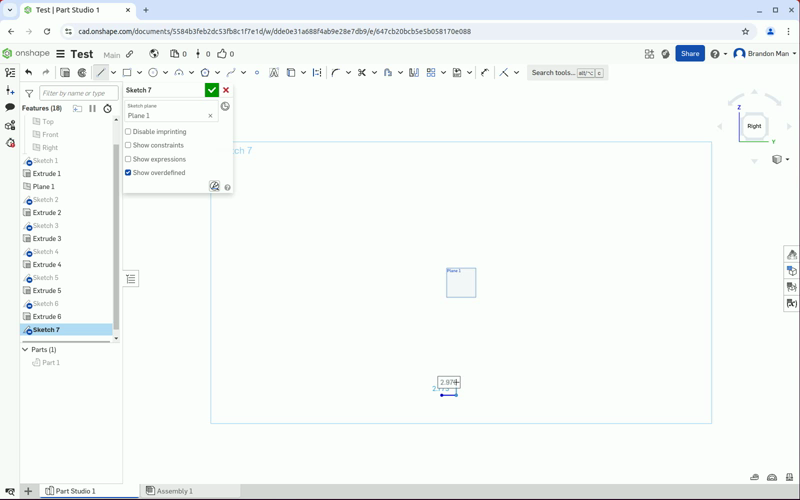
click(456, 381)
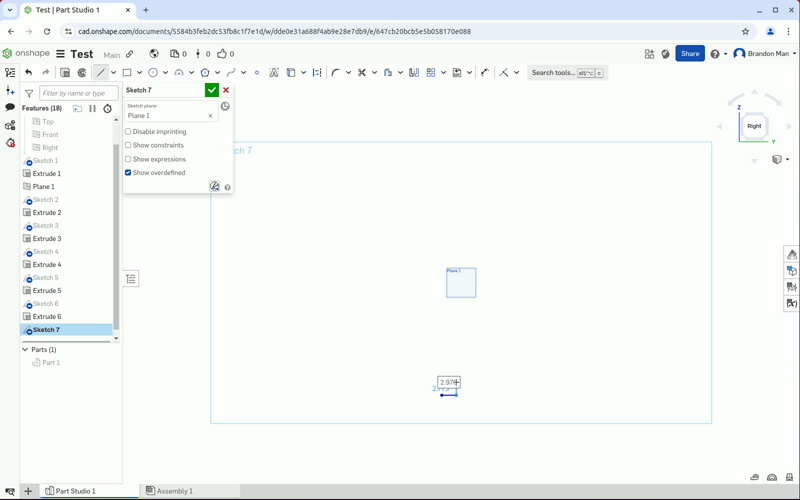
key_up(shift)
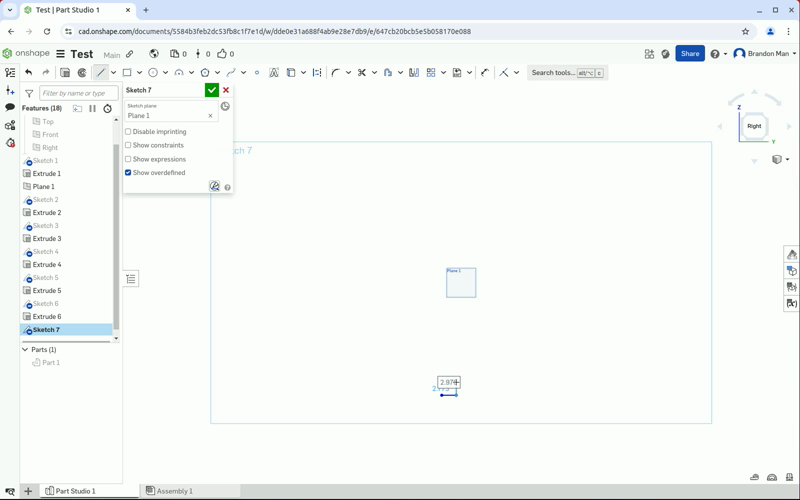
key(esc)
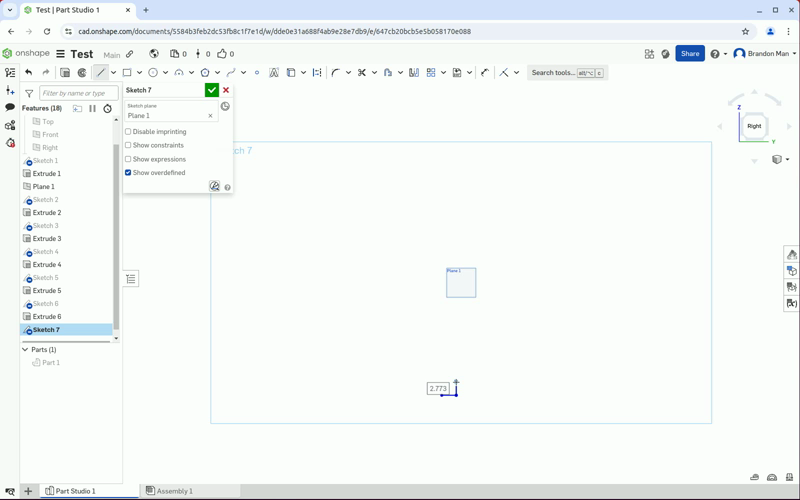
key(a)
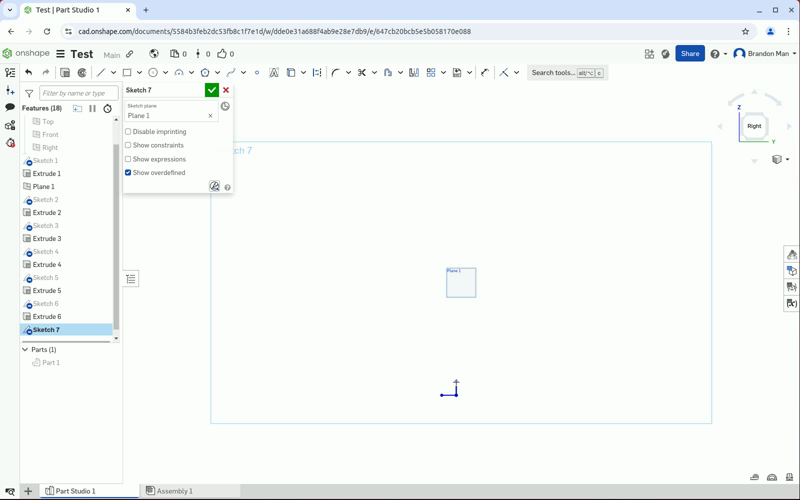
mouse_move(456, 381)
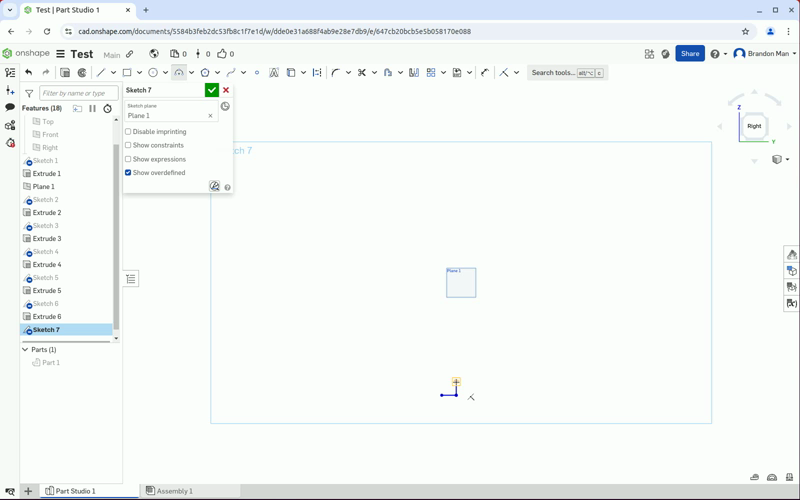
click(456, 381)
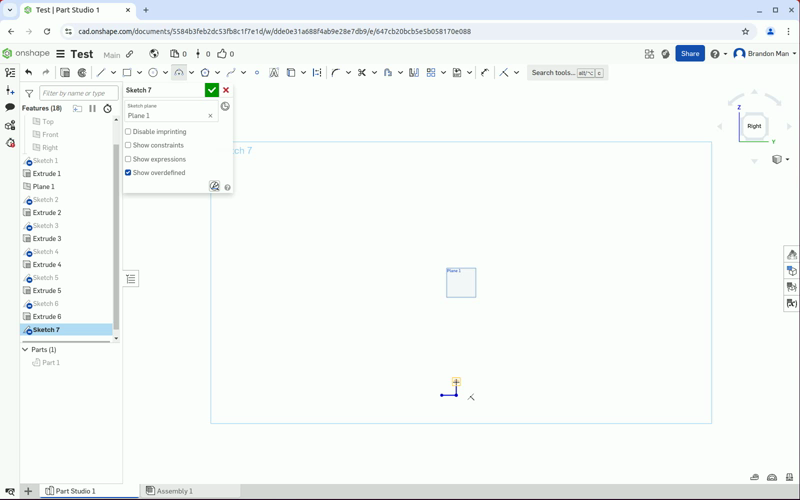
mouse_move(441, 395)
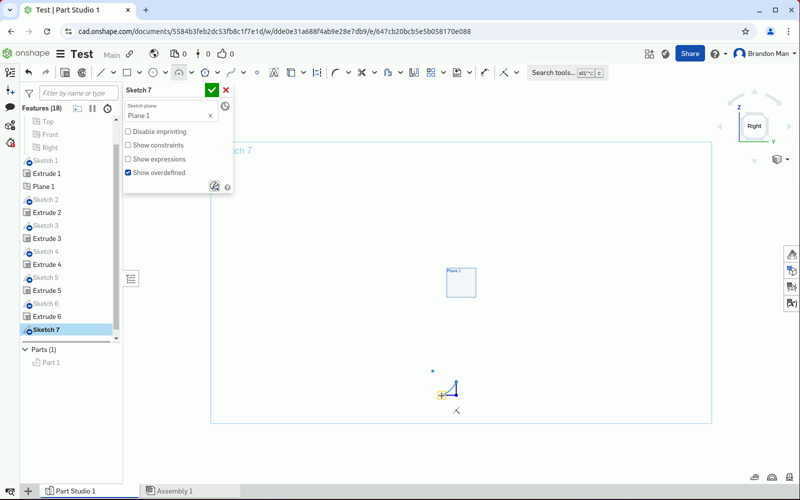
click(441, 395)
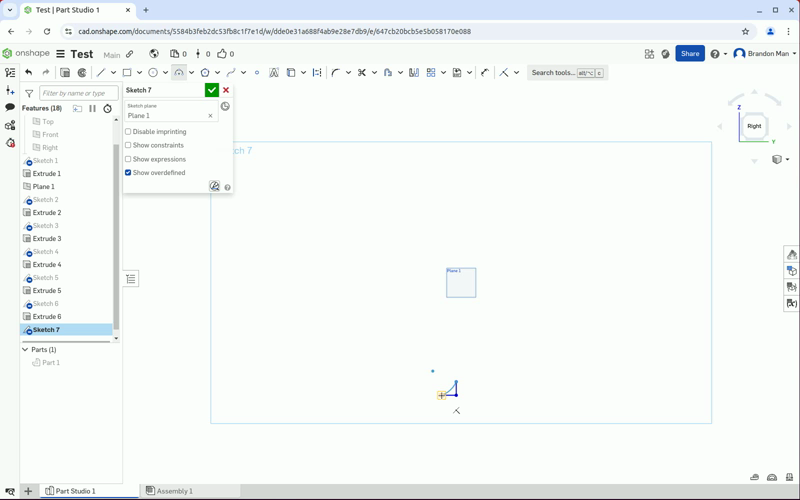
key_down(shift)
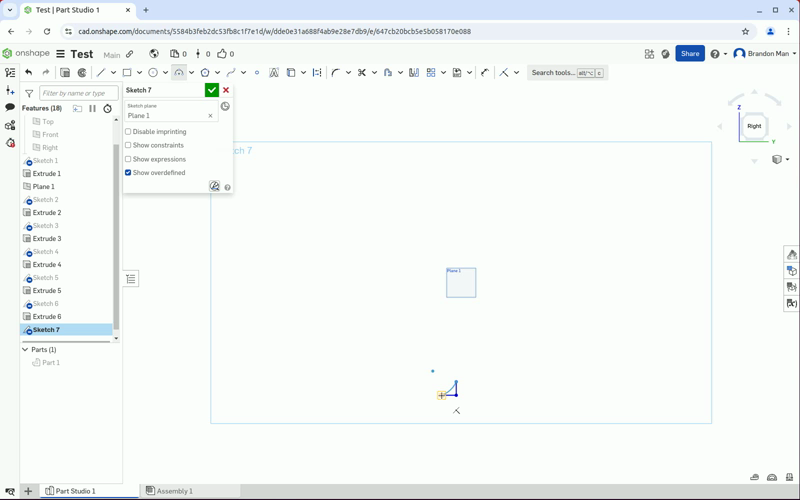
mouse_move(451, 391)
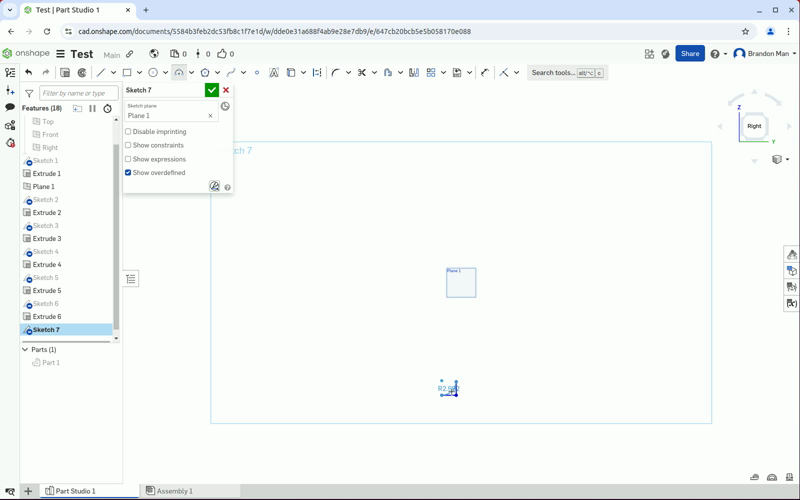
click(451, 391)
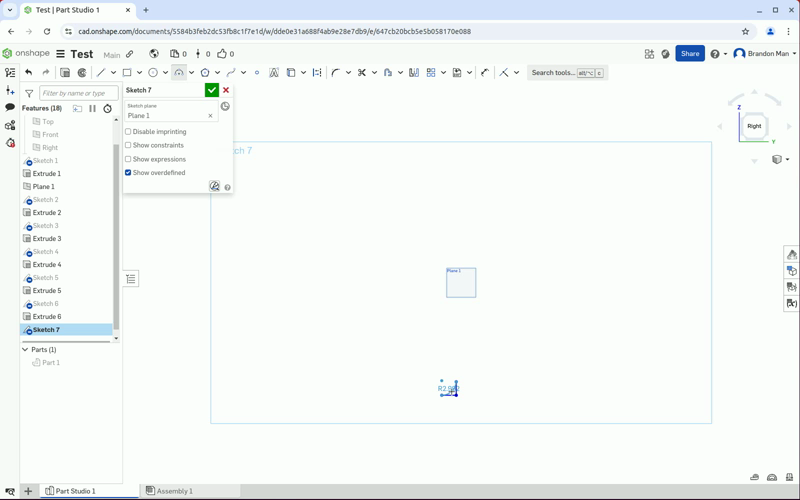
key_up(shift)
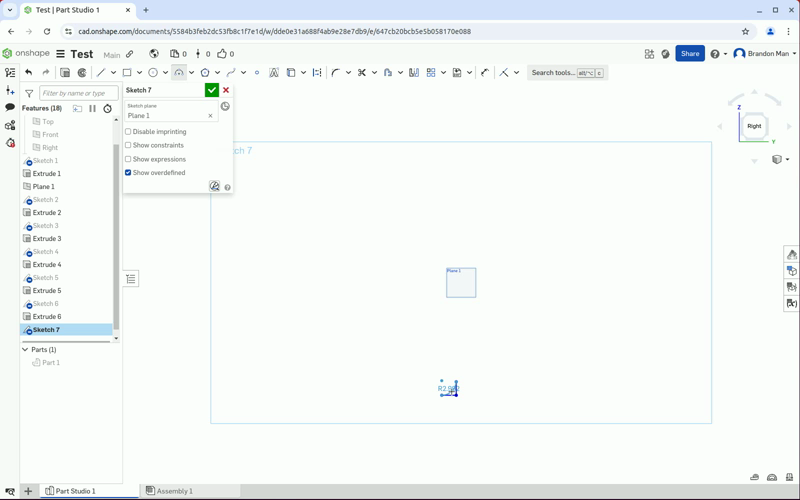
key(esc)
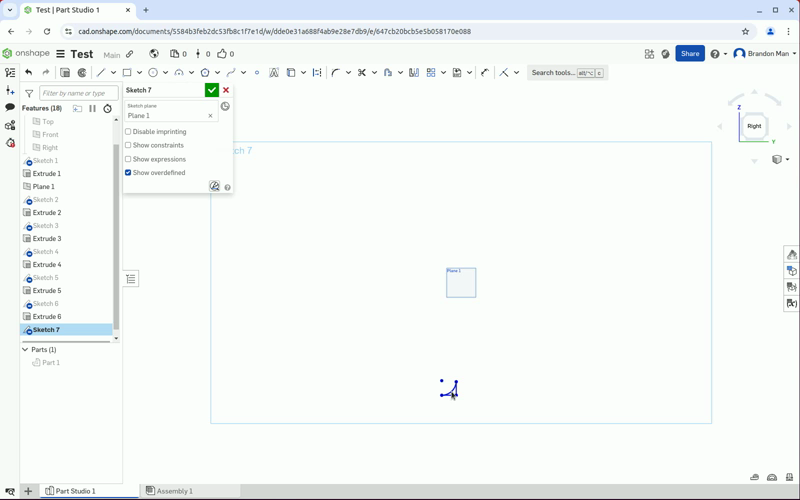
mouse_move(447, 395)
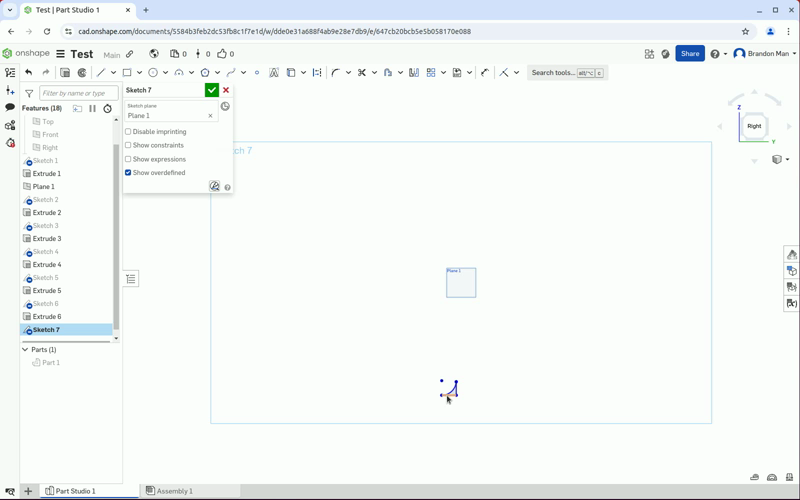
scroll(6)
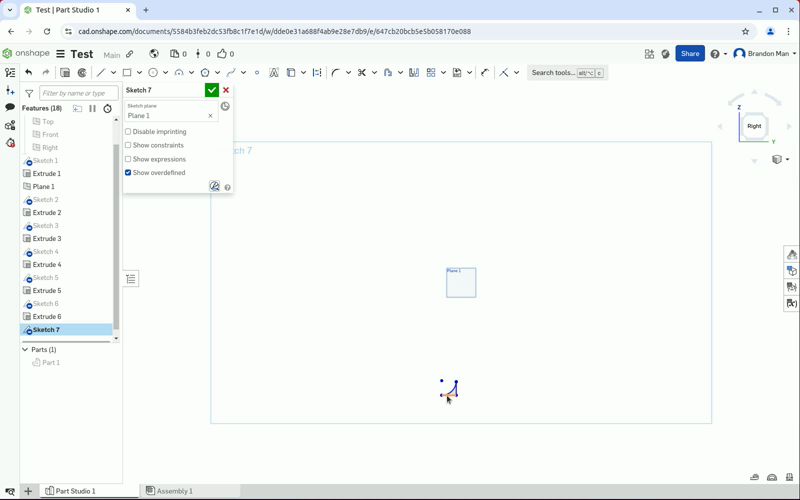
scroll(6)
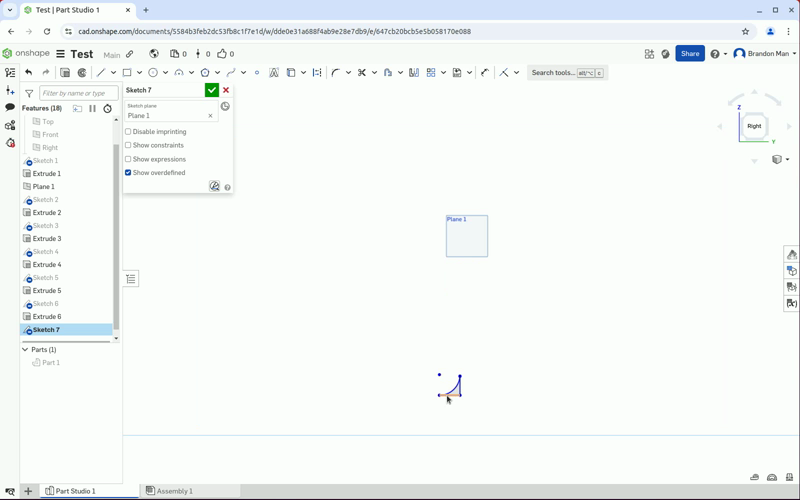
scroll(6)
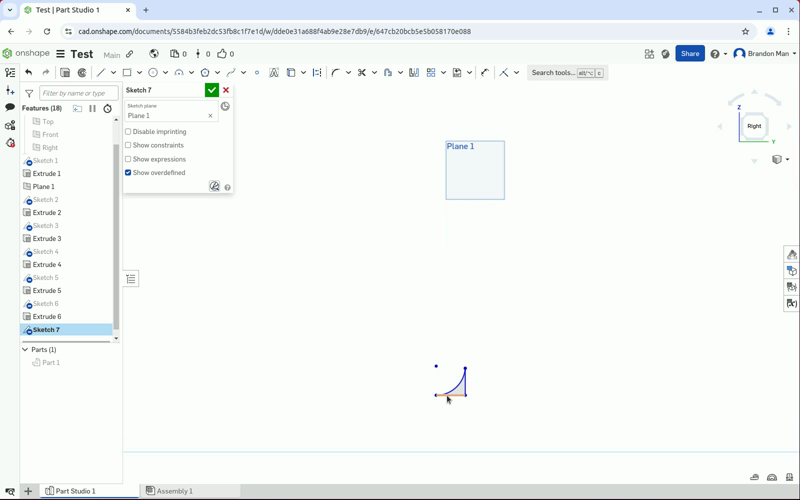
scroll(6)
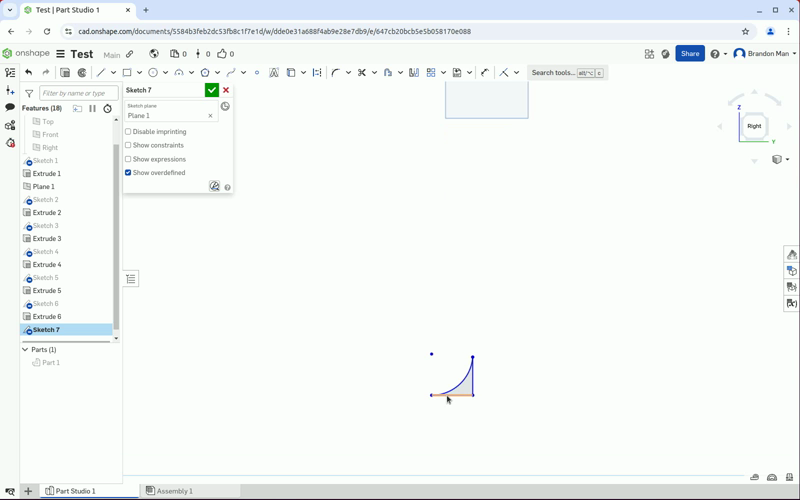
scroll(6)
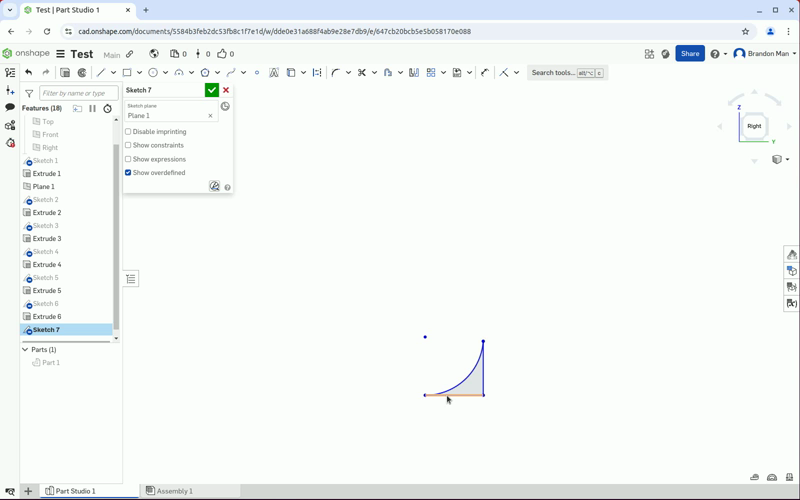
scroll(6)
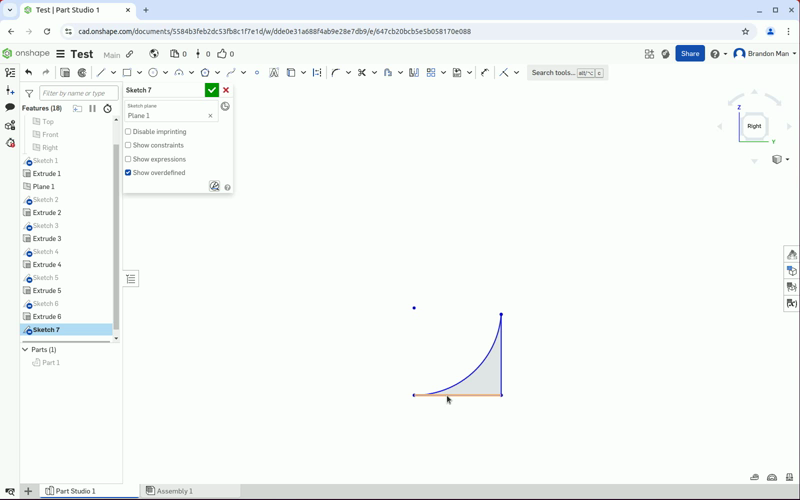
scroll(6)
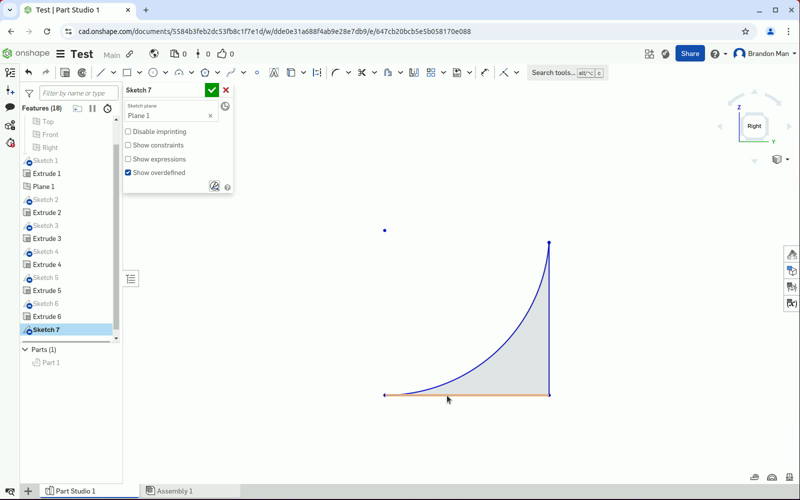
click(447, 395)
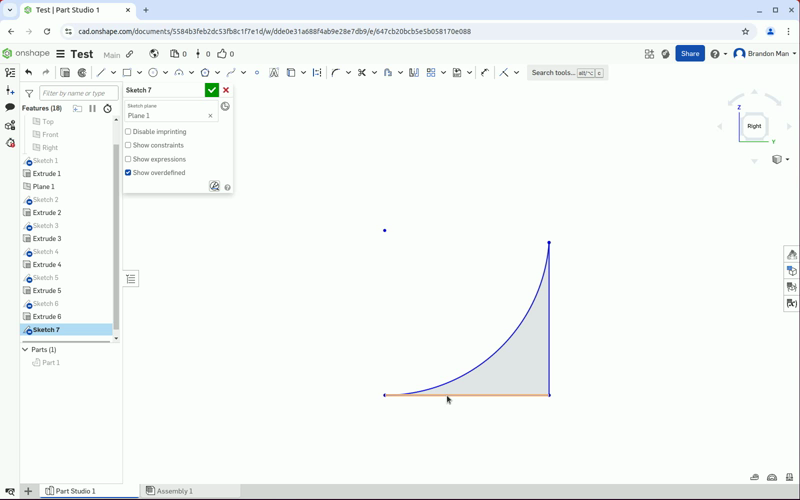
scroll(-6)
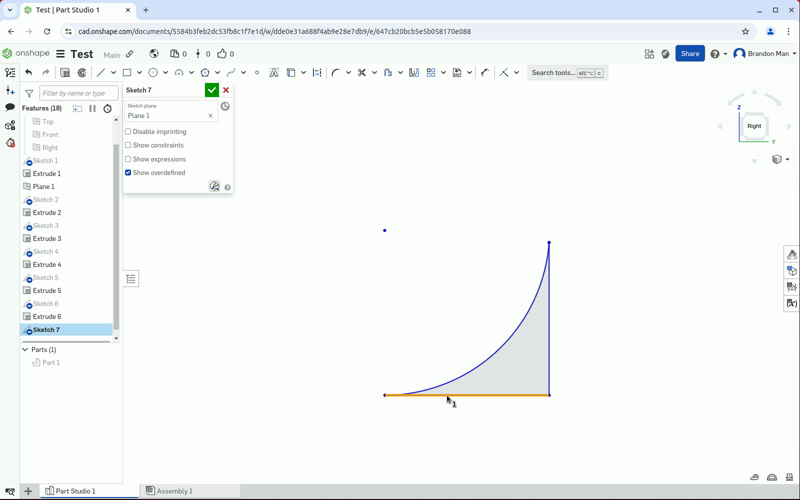
scroll(-6)
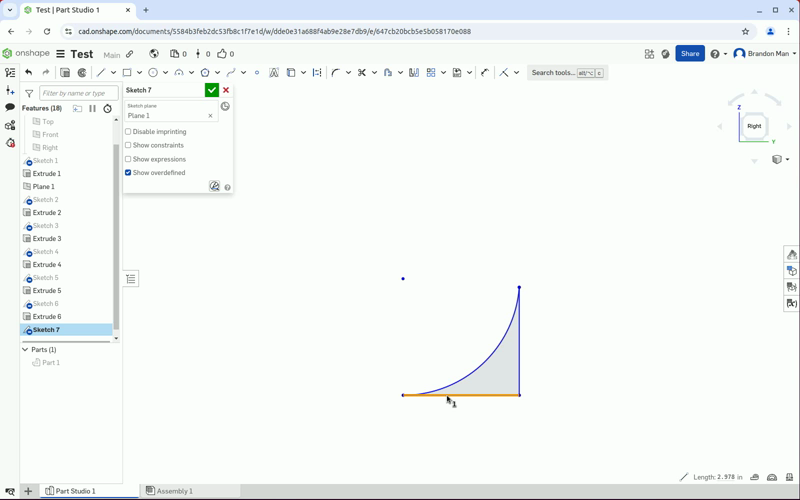
scroll(-6)
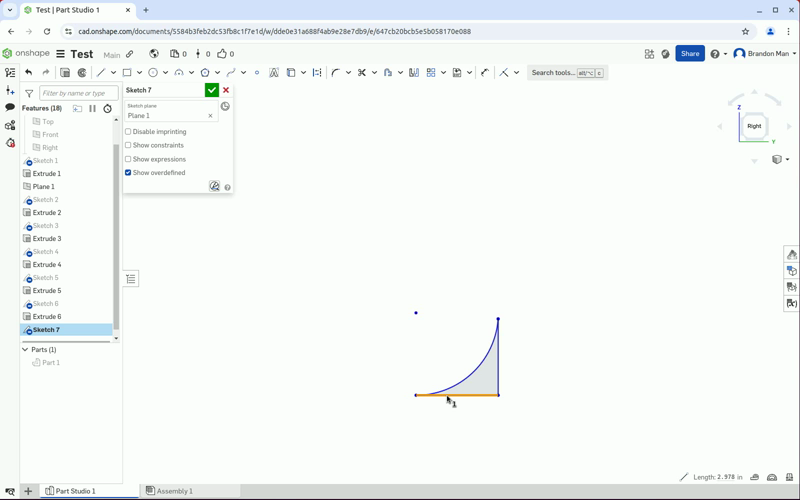
scroll(-6)
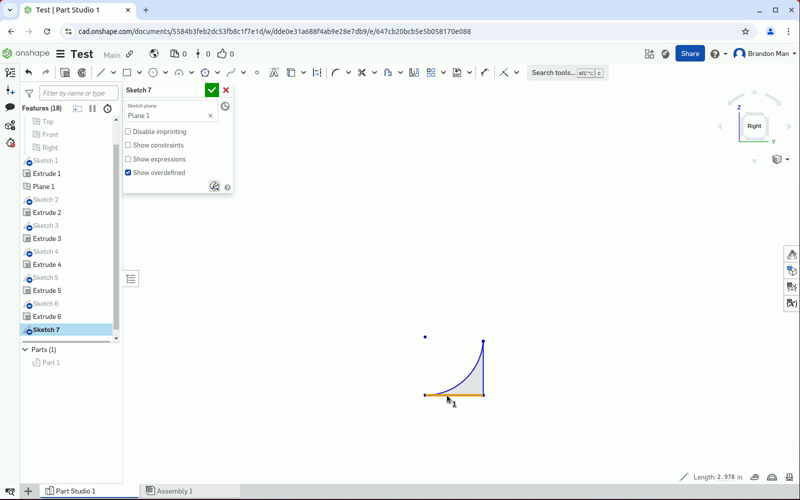
scroll(-6)
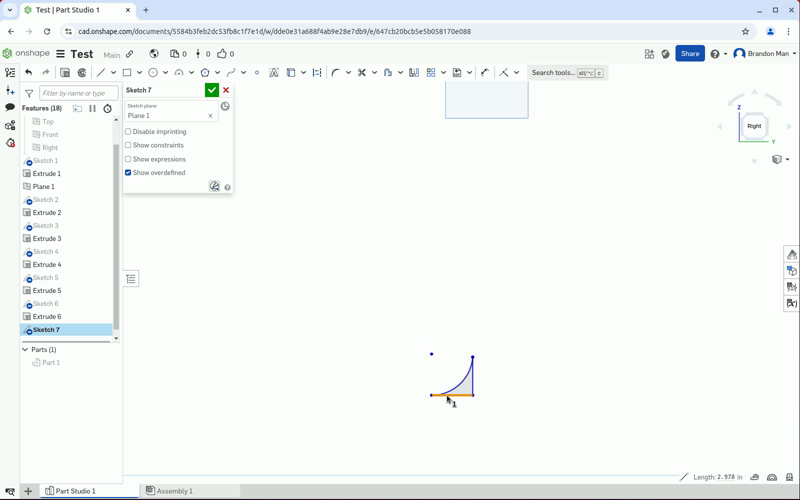
scroll(-6)
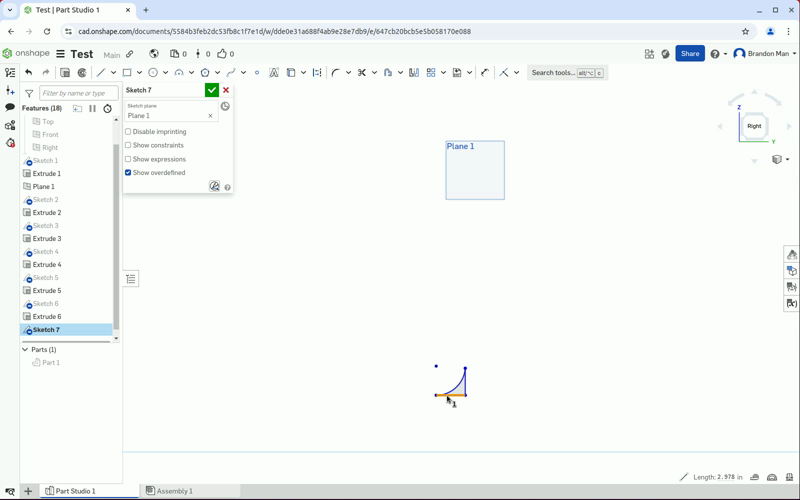
scroll(-6)
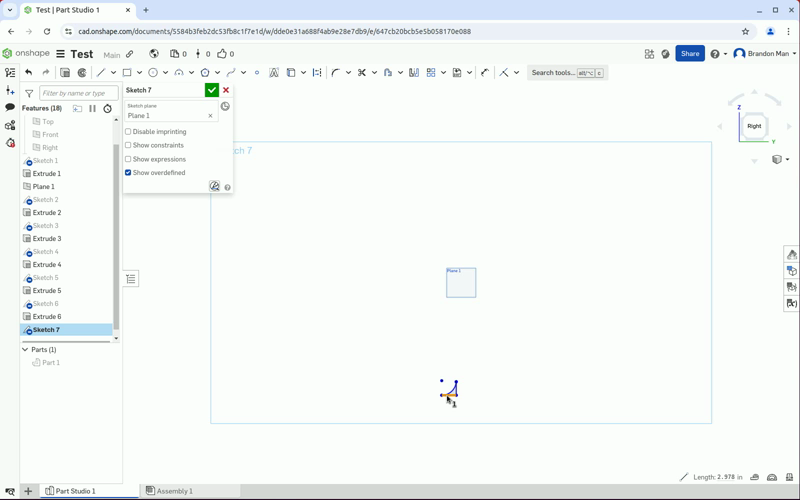
mouse_move(73, 352)
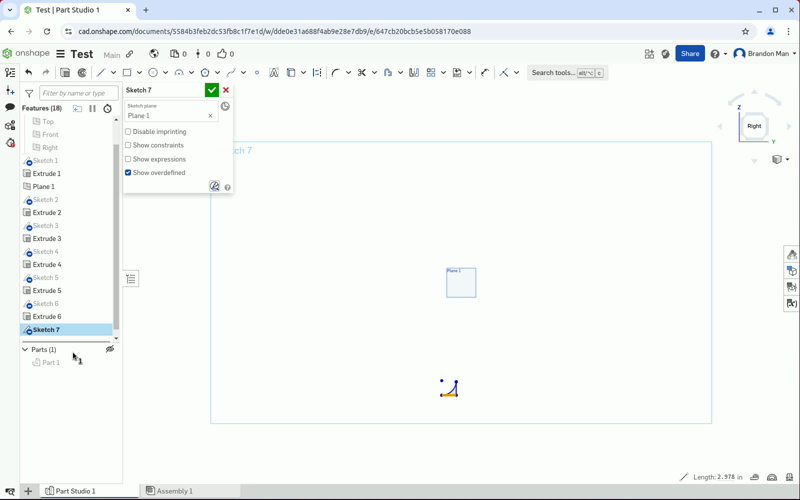
key(shift+y)
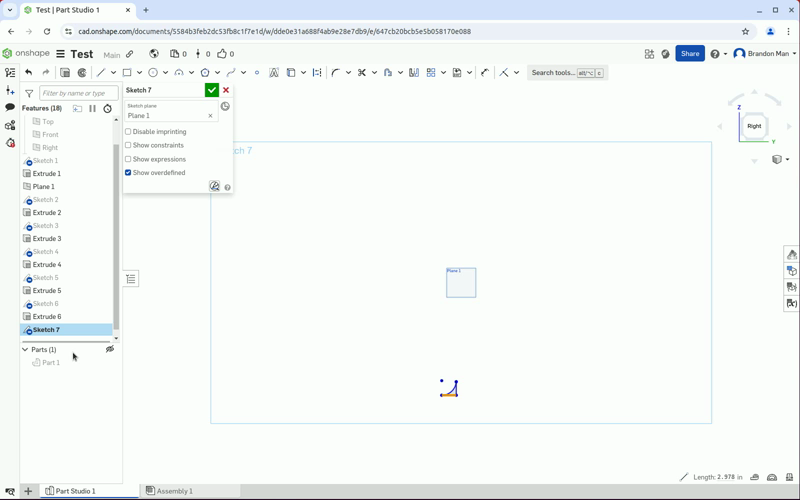
key(shift+e)
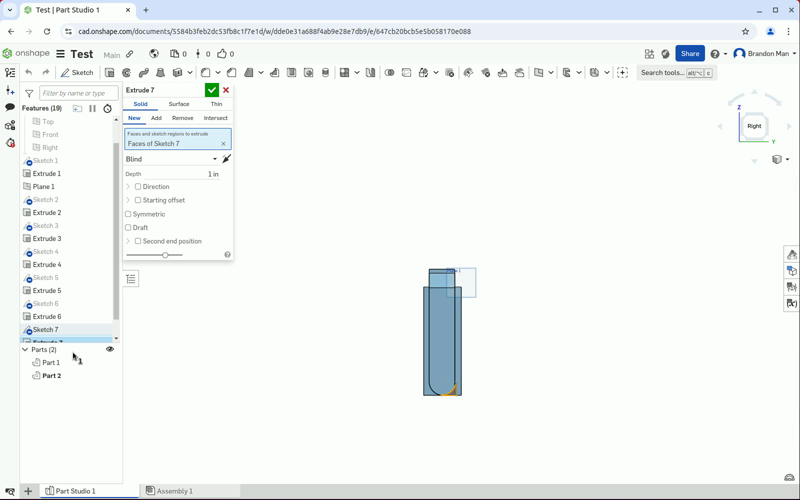
mouse_move(143, 106)
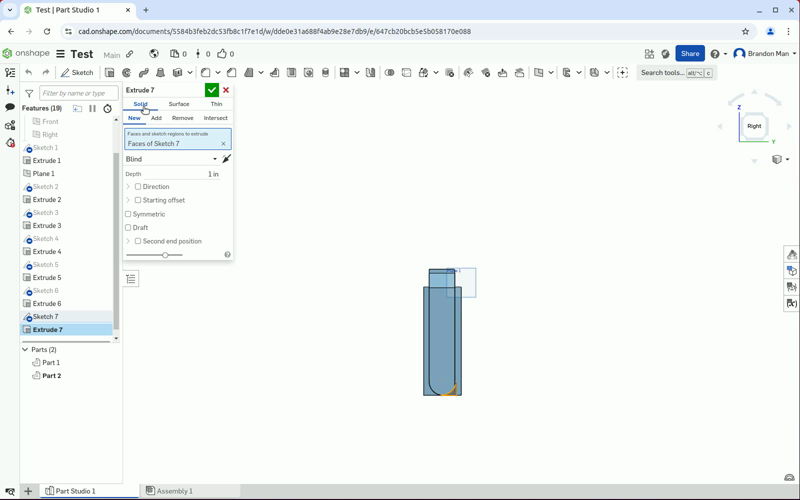
click(143, 106)
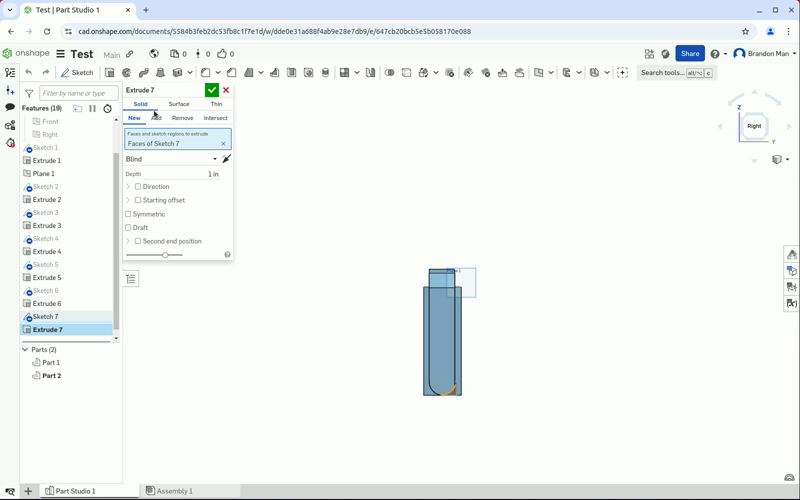
mouse_move(186, 120)
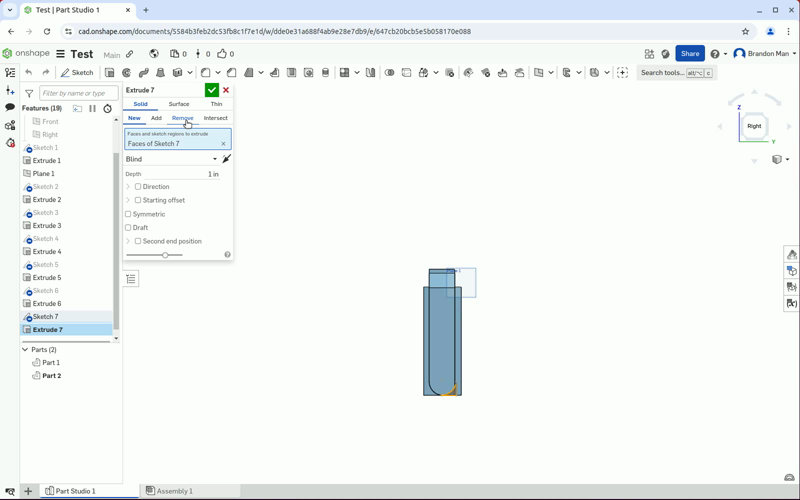
click(186, 120)
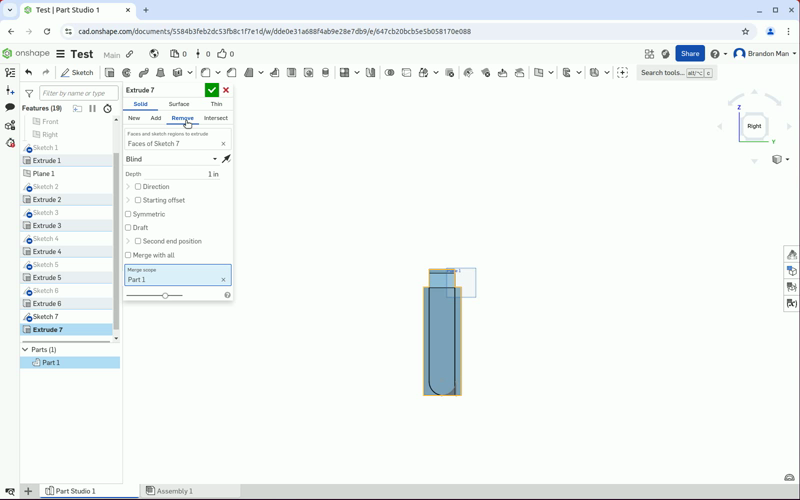
key(tab, 4)
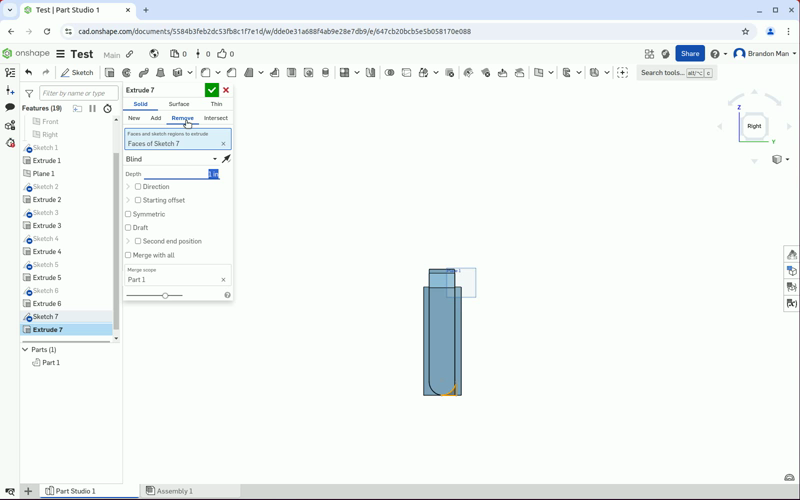
text(7.703)
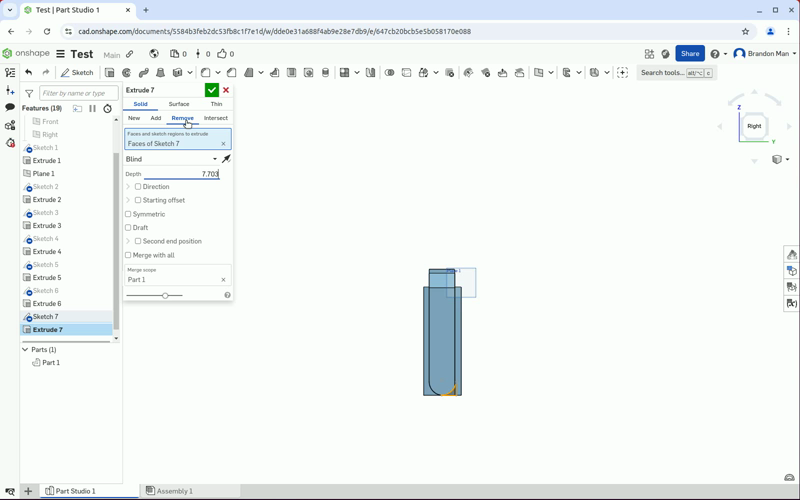
key(tab, 6)
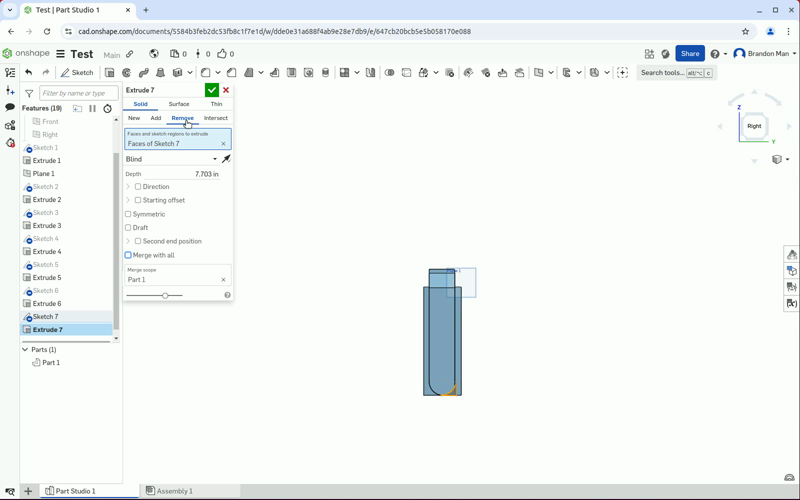
key(space)
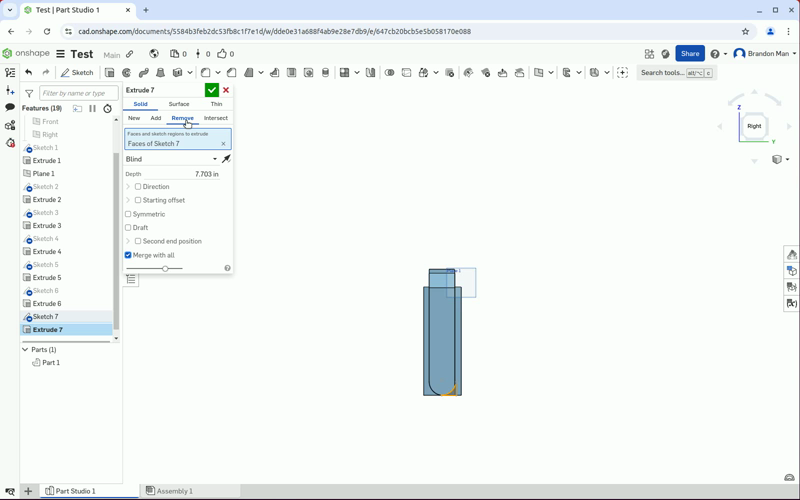
key(enter)
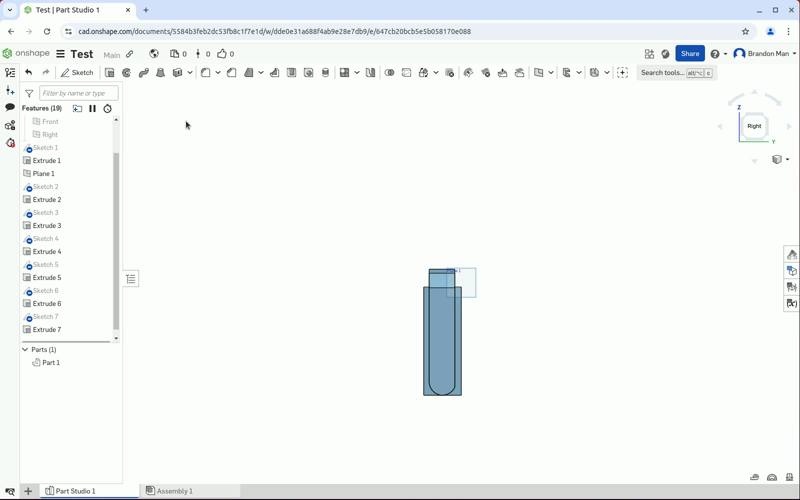
key(shift+h)
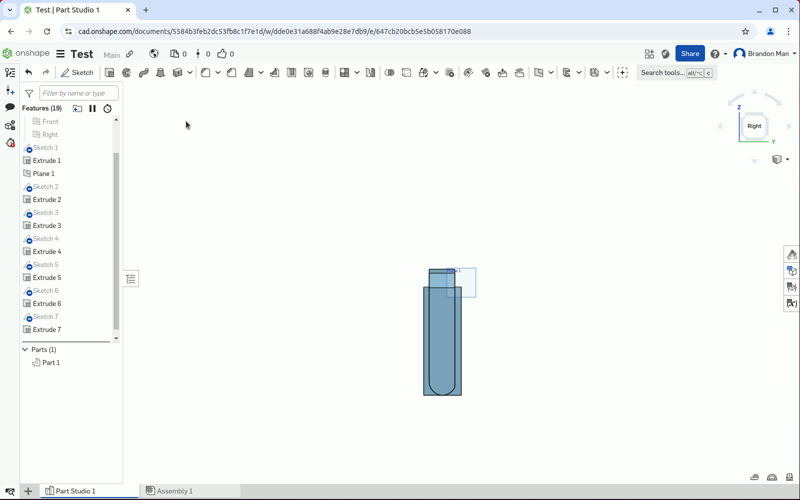
key(shift+h)
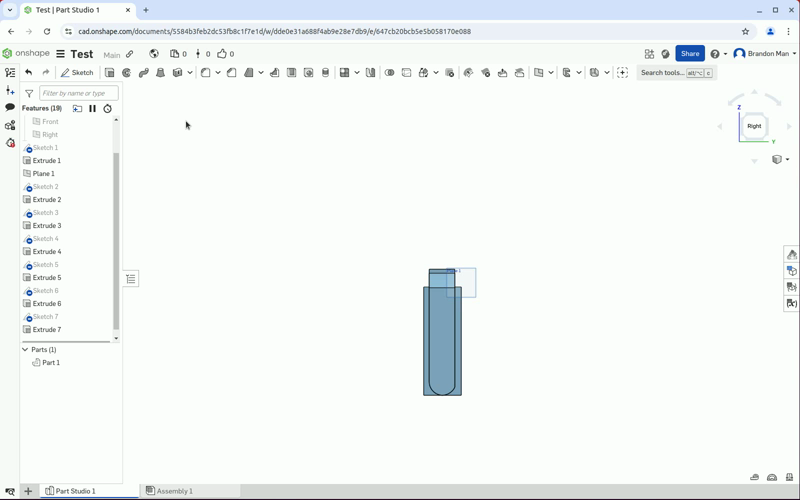
mouse_move(69, 150)
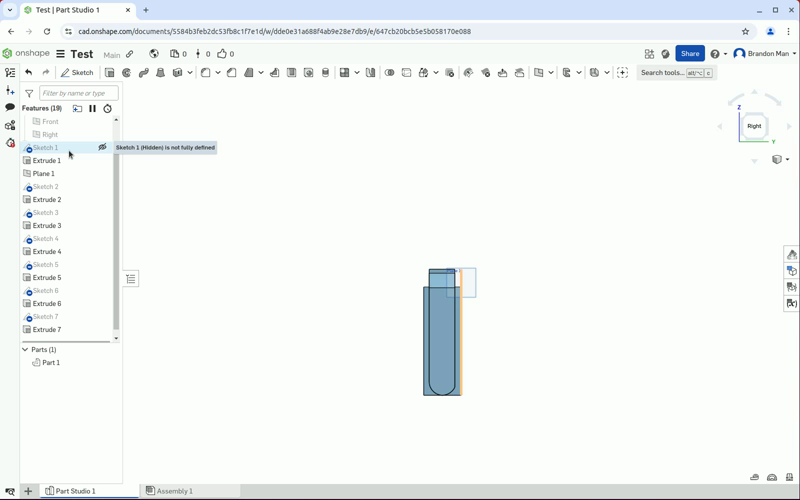
click(69, 150)
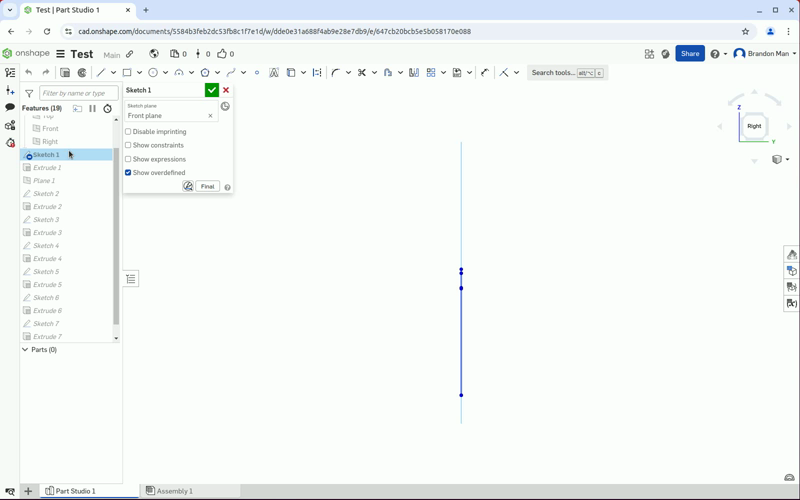
mouse_move(229, 92)
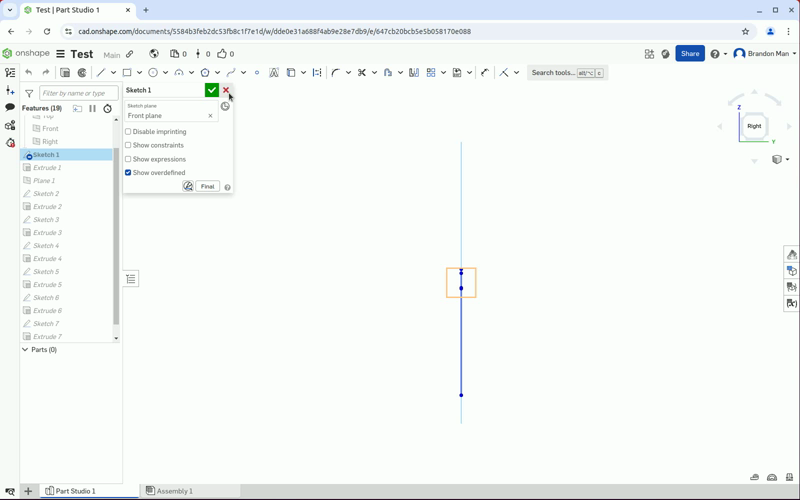
click(229, 92)
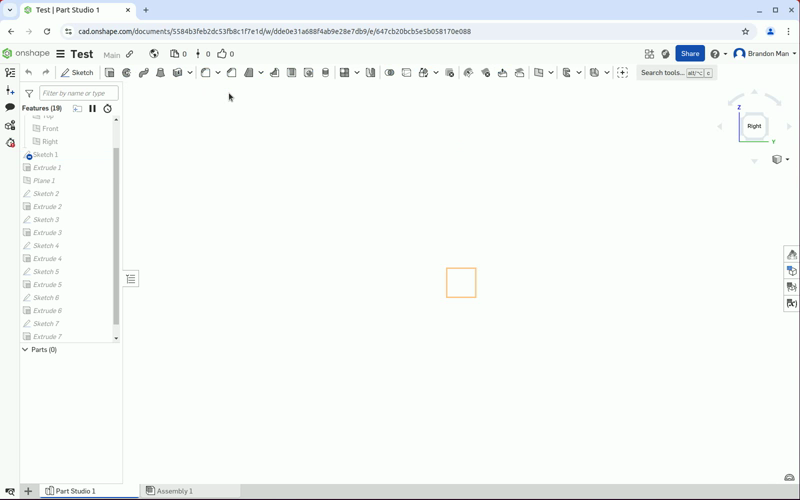
key(shift+s)
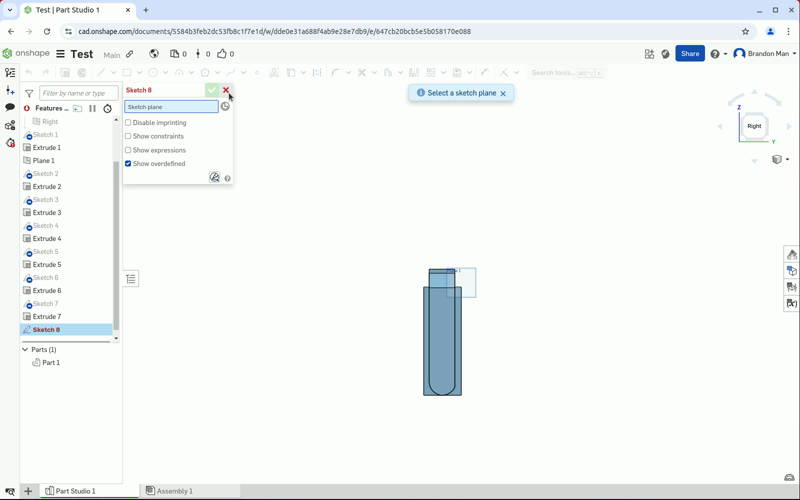
mouse_move(69, 163)
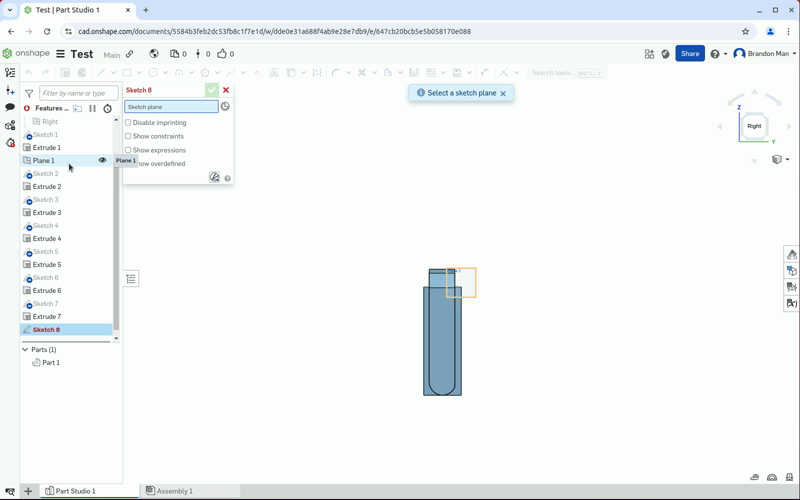
click(69, 163)
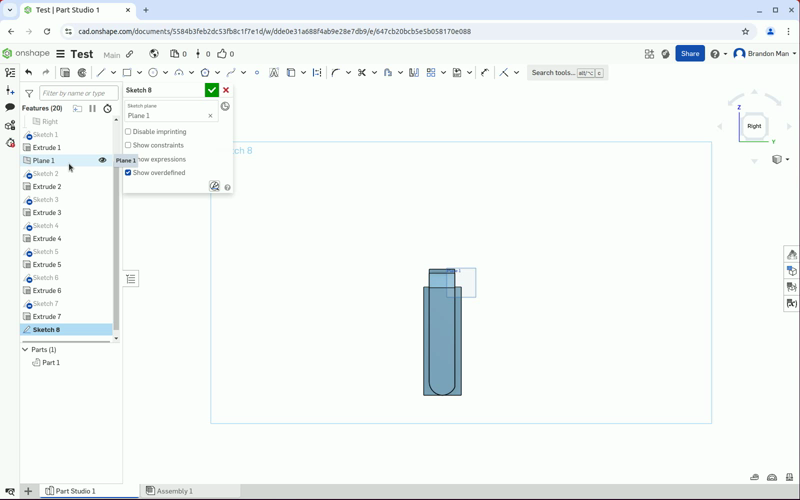
mouse_move(73, 352)
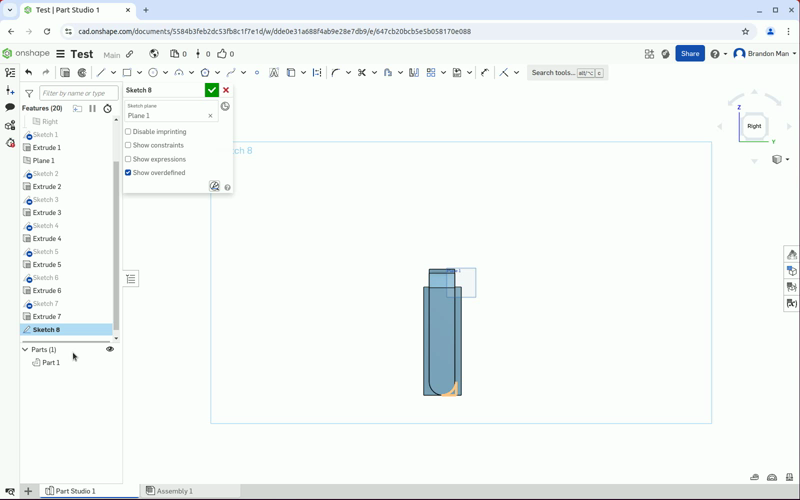
key(y)
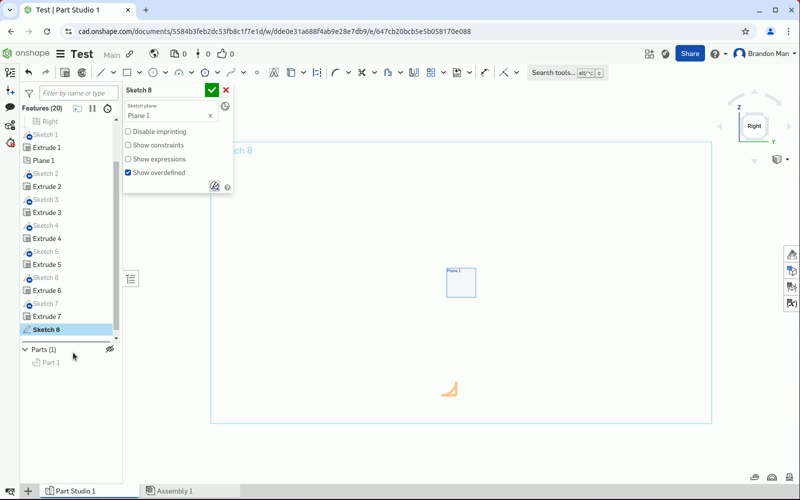
key(c)
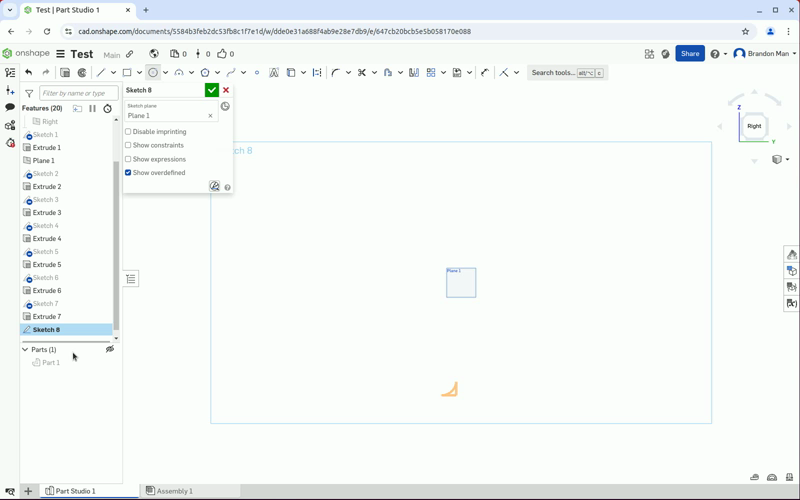
key_down(shift)
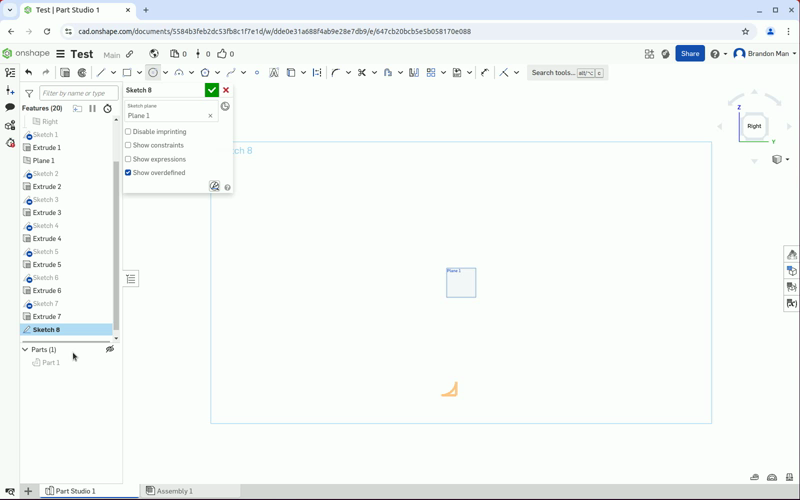
mouse_move(442, 382)
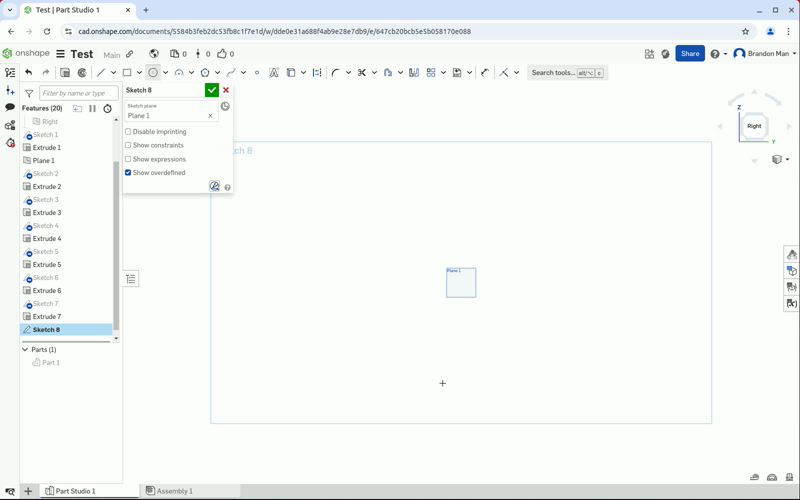
click(442, 382)
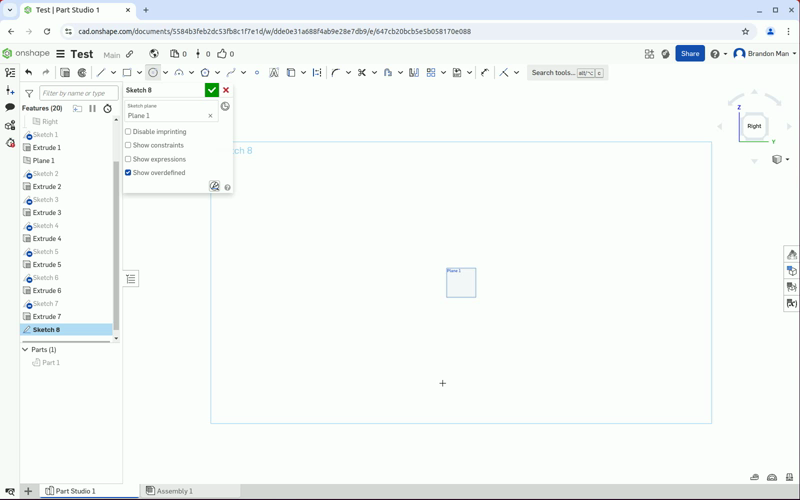
key_up(shift)
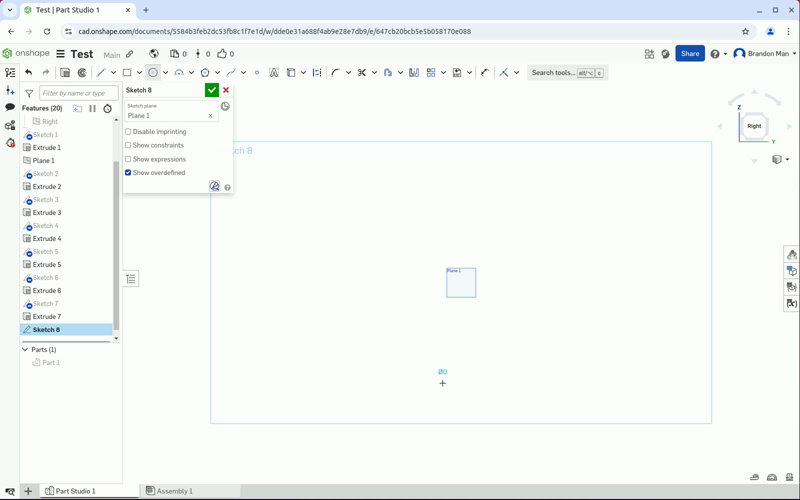
mouse_move(448, 382)
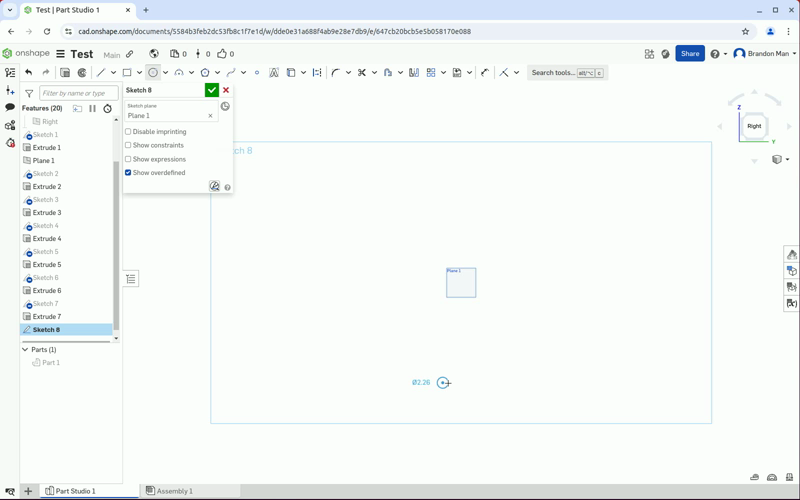
click(448, 382)
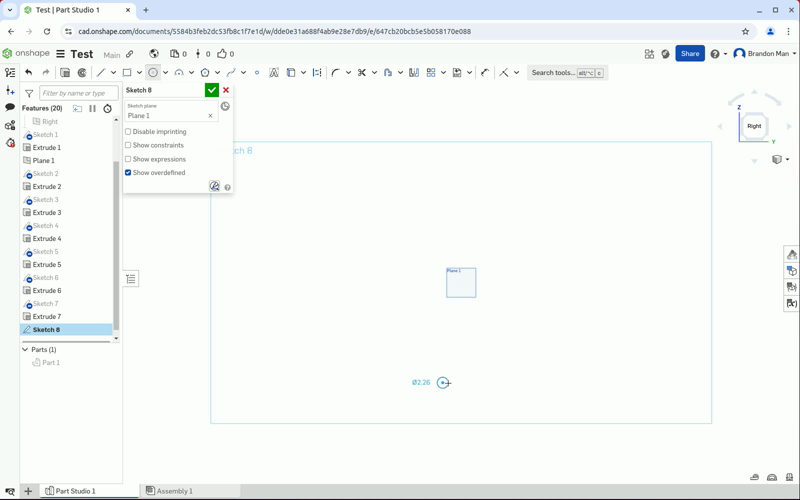
key(esc)
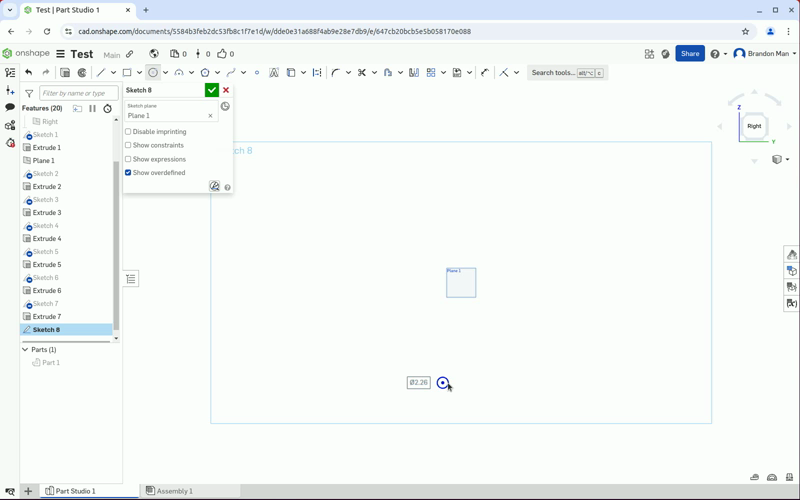
mouse_move(440, 385)
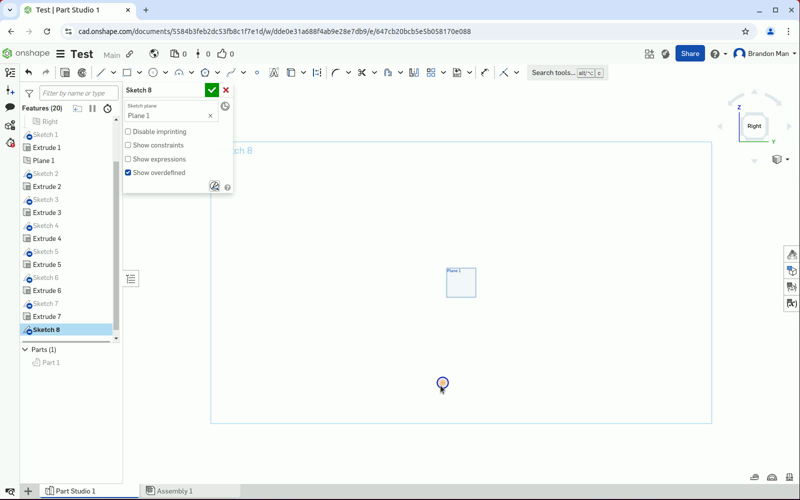
scroll(6)
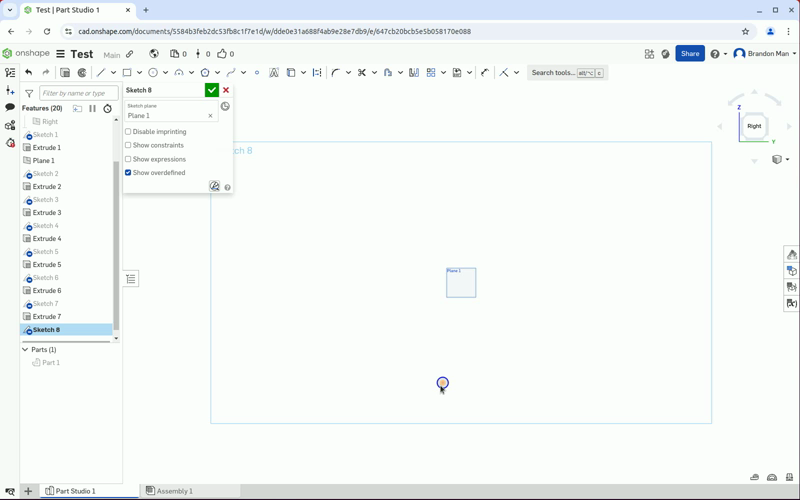
scroll(6)
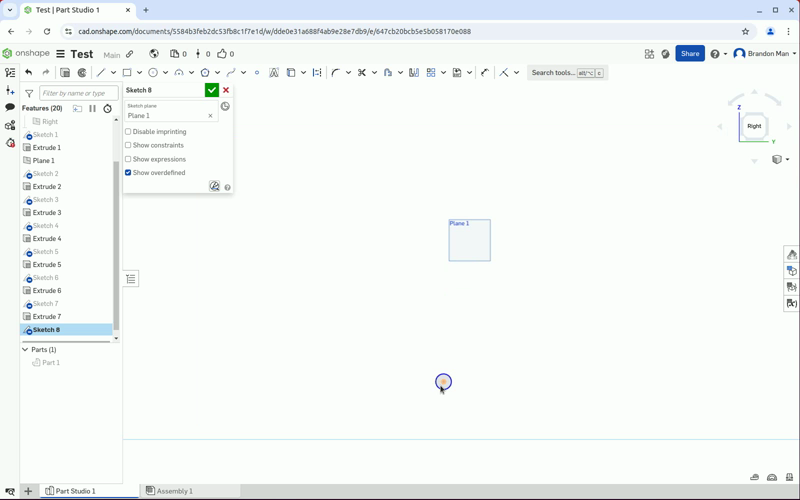
scroll(6)
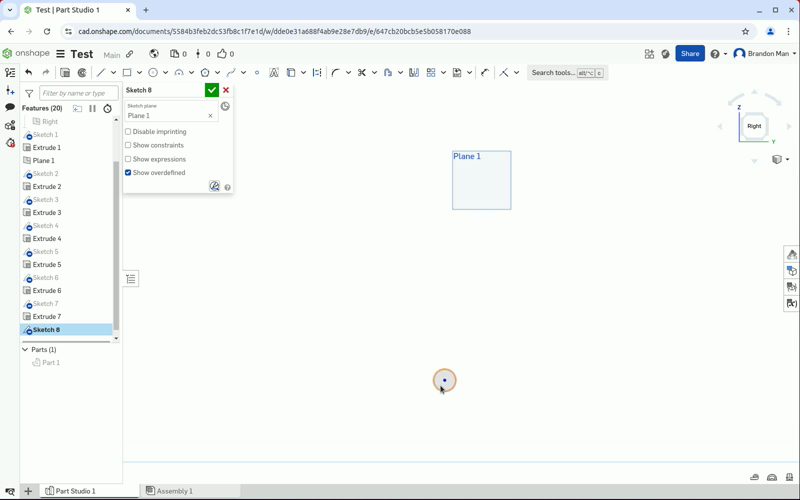
scroll(6)
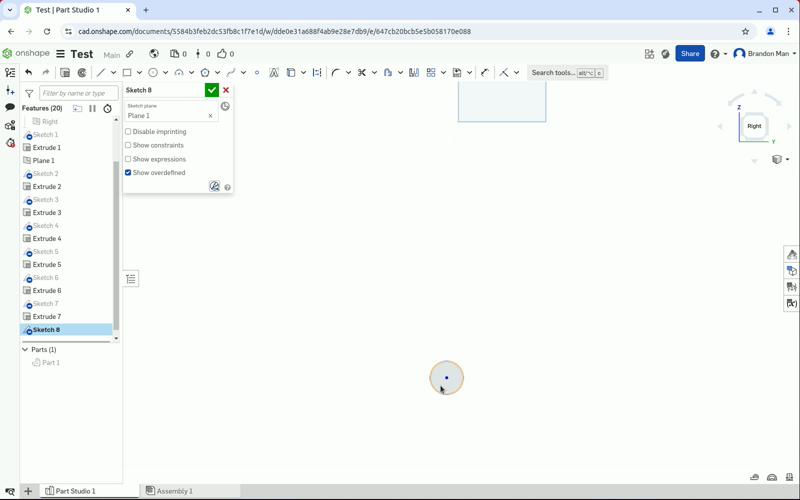
scroll(6)
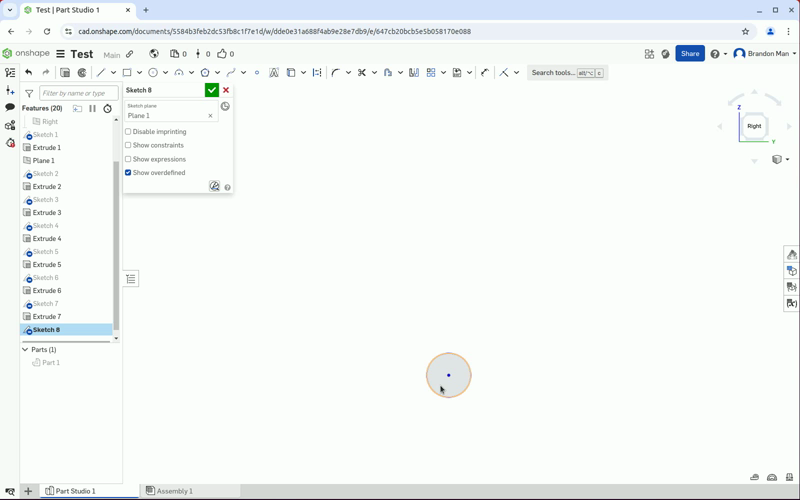
scroll(6)
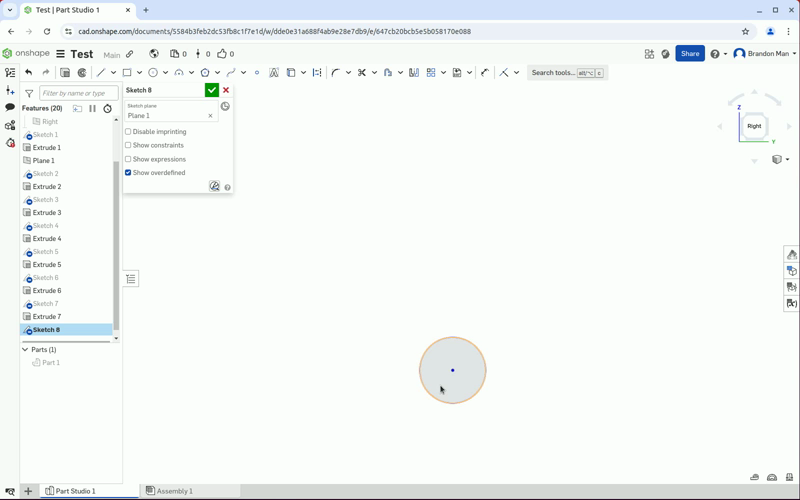
scroll(6)
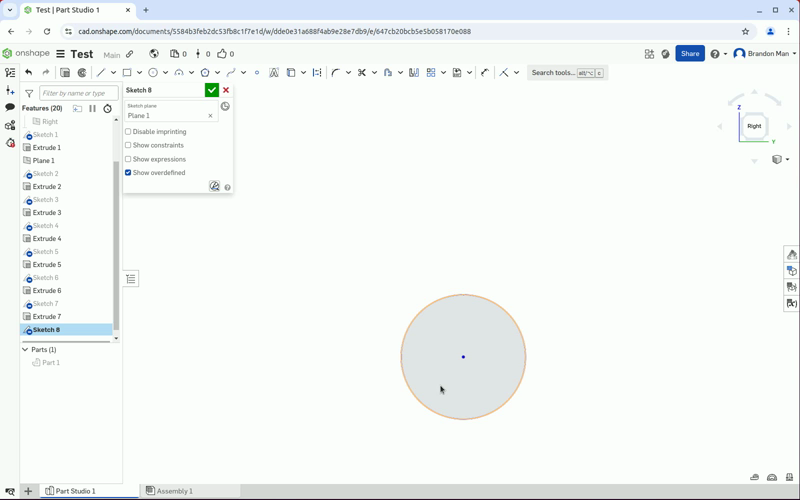
click(440, 385)
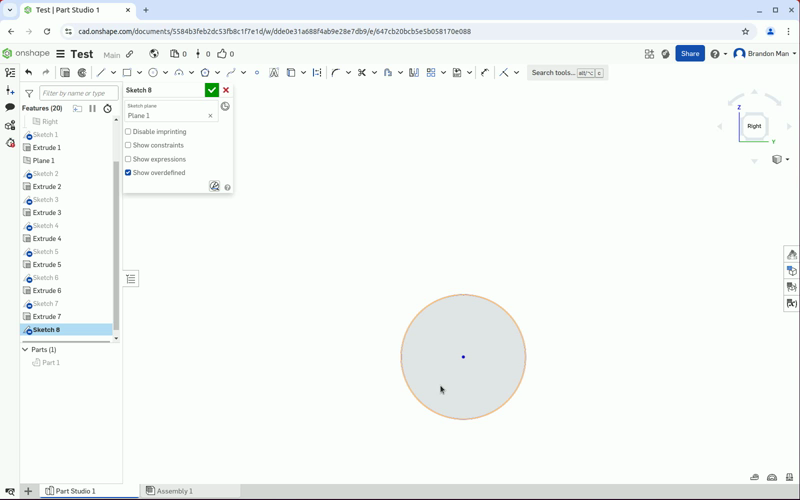
scroll(-6)
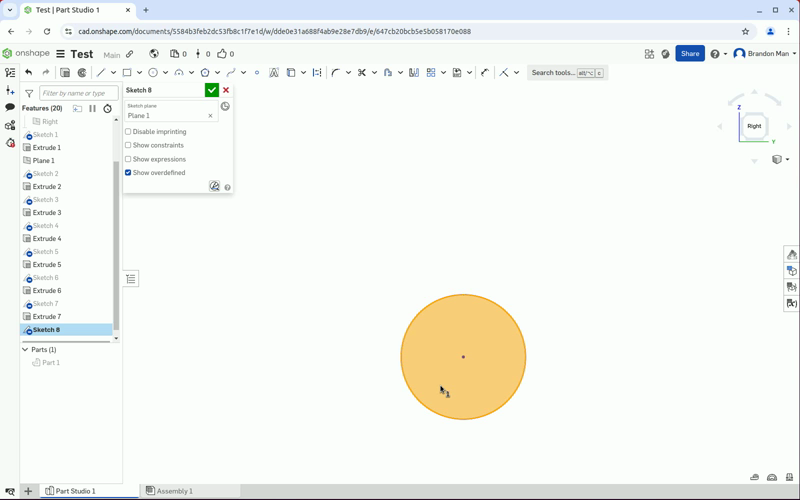
scroll(-6)
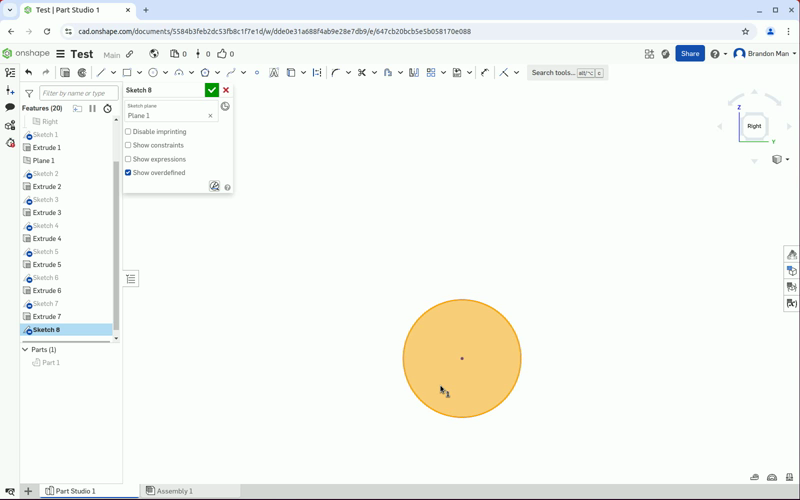
scroll(-6)
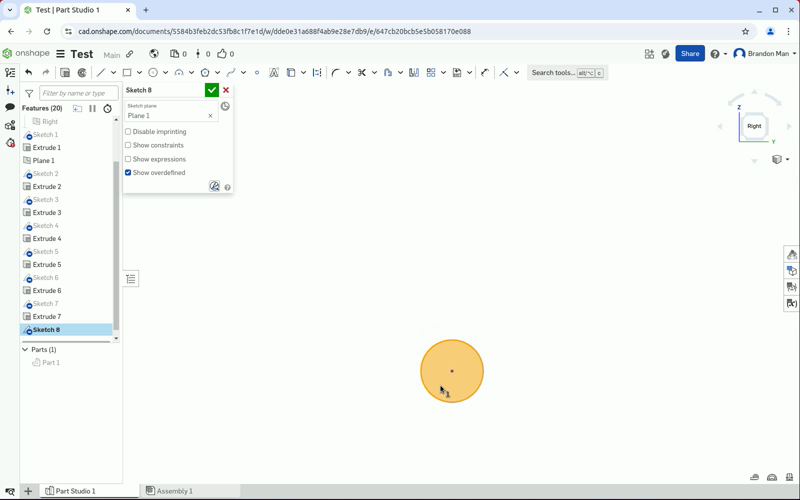
scroll(-6)
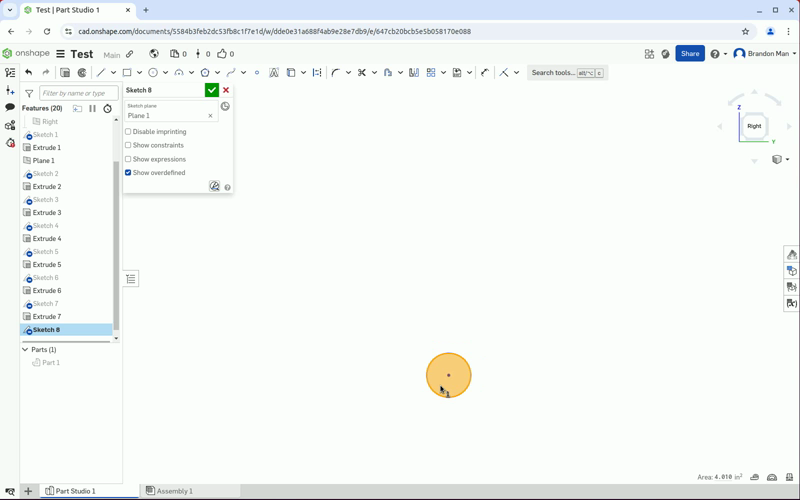
scroll(-6)
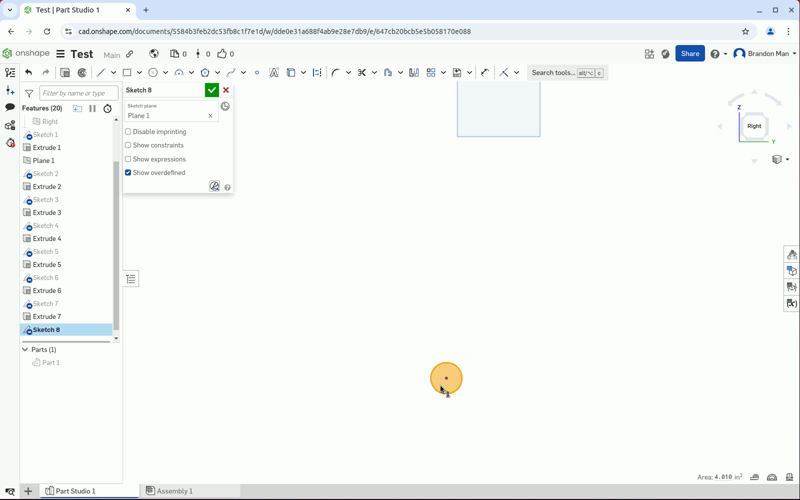
scroll(-6)
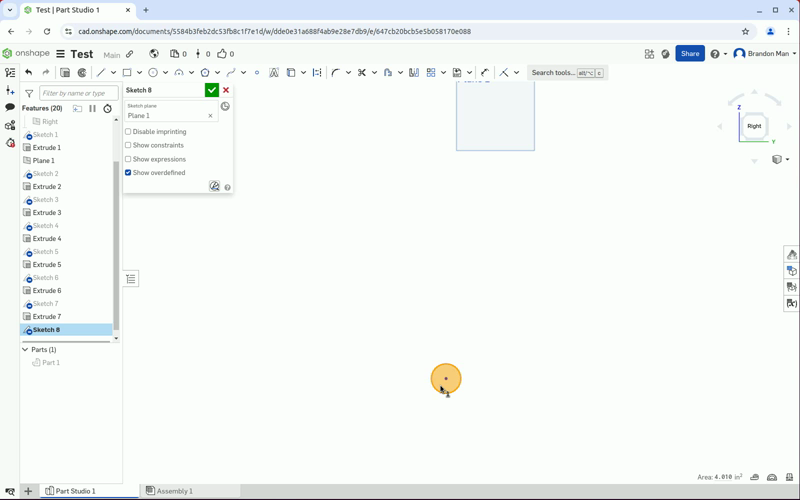
scroll(-6)
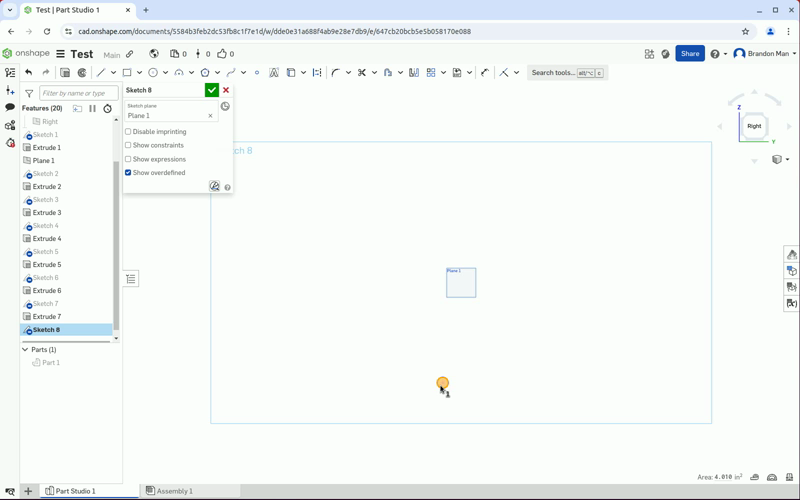
mouse_move(73, 352)
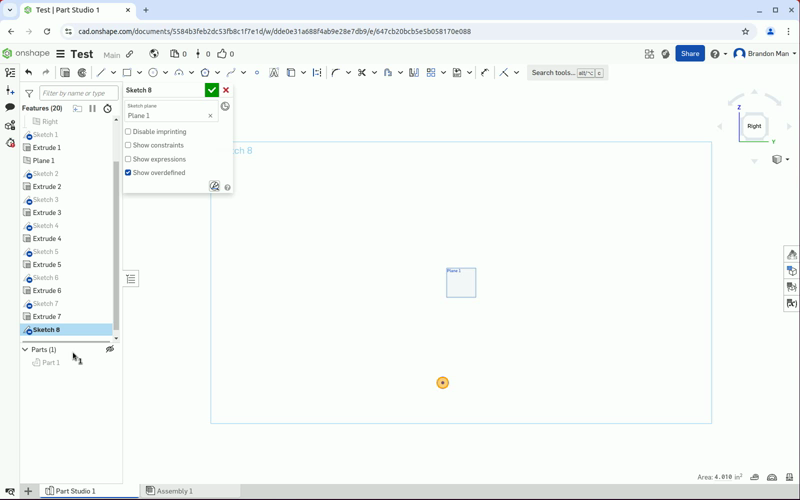
key(shift+y)
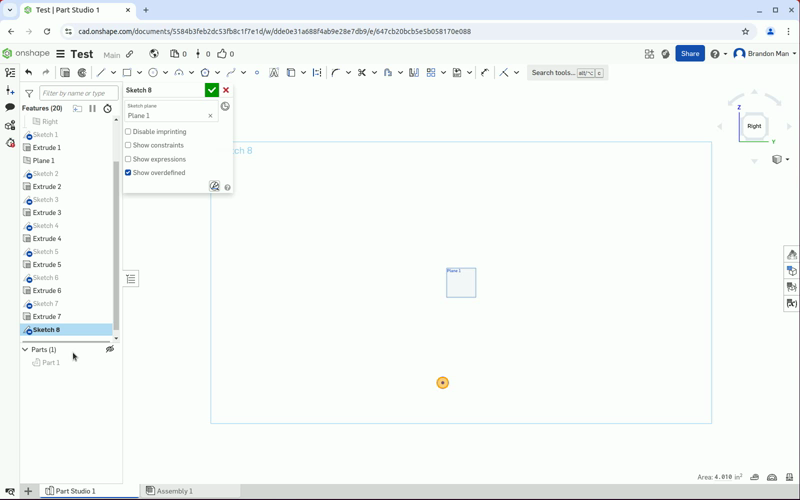
key(shift+e)
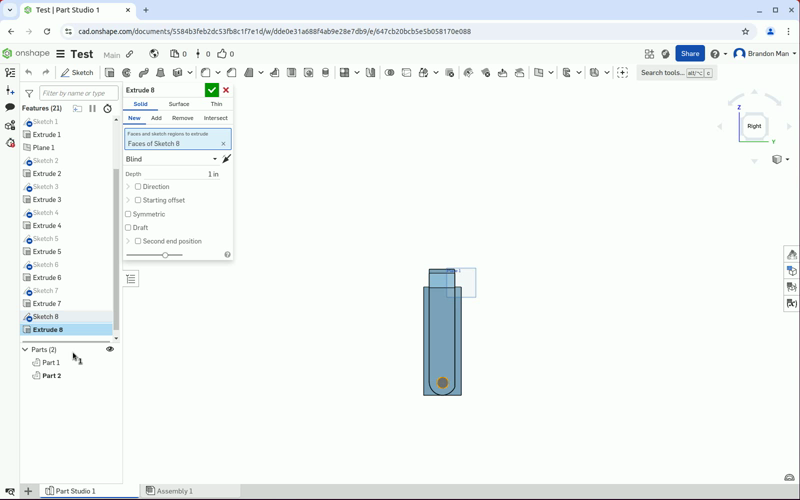
mouse_move(143, 106)
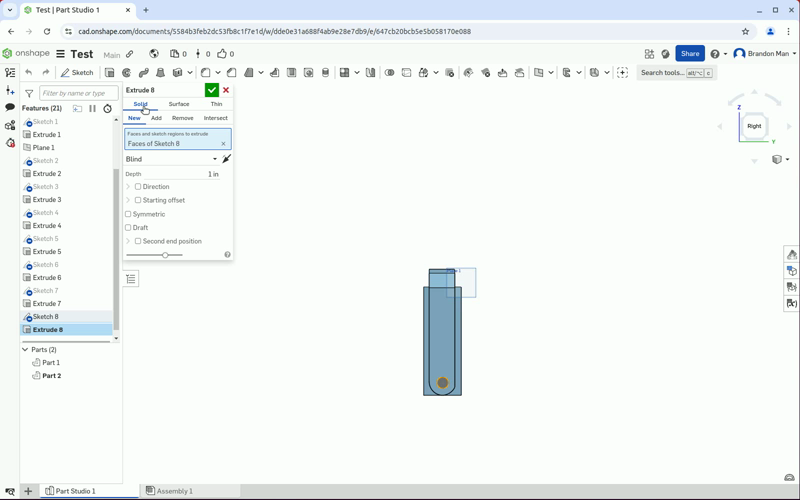
click(143, 106)
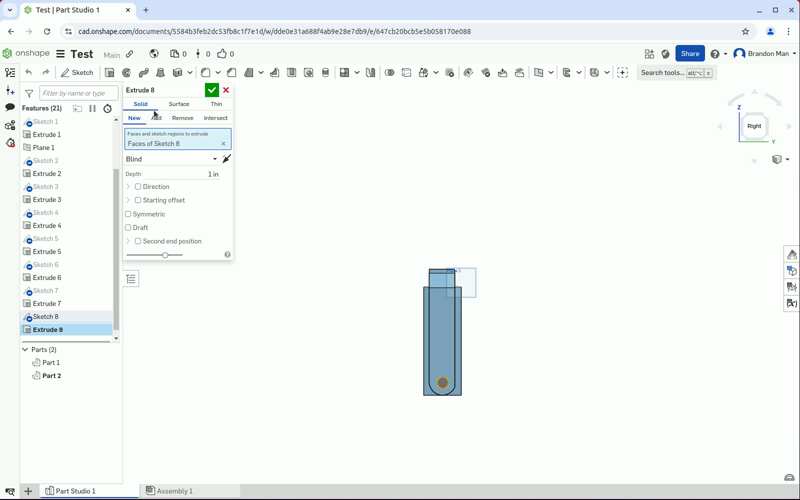
mouse_move(186, 120)
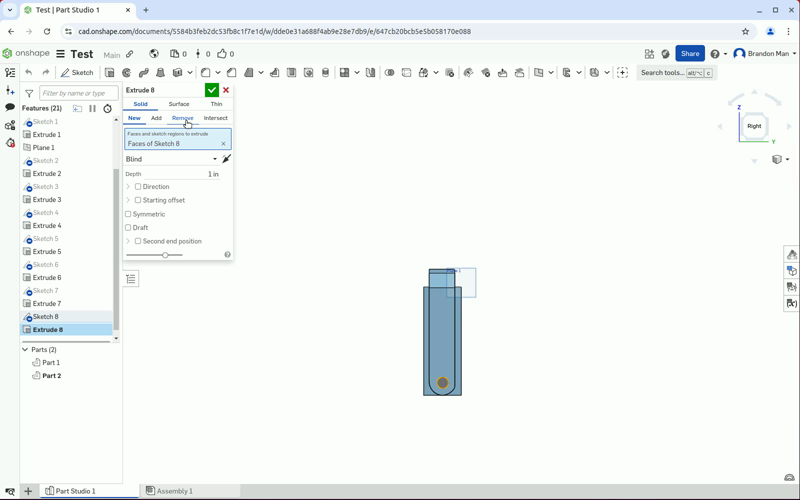
click(186, 120)
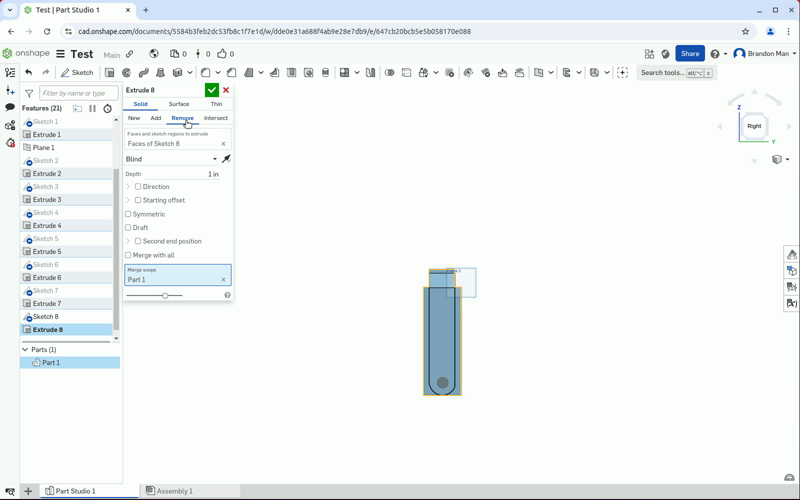
key(tab, 4)
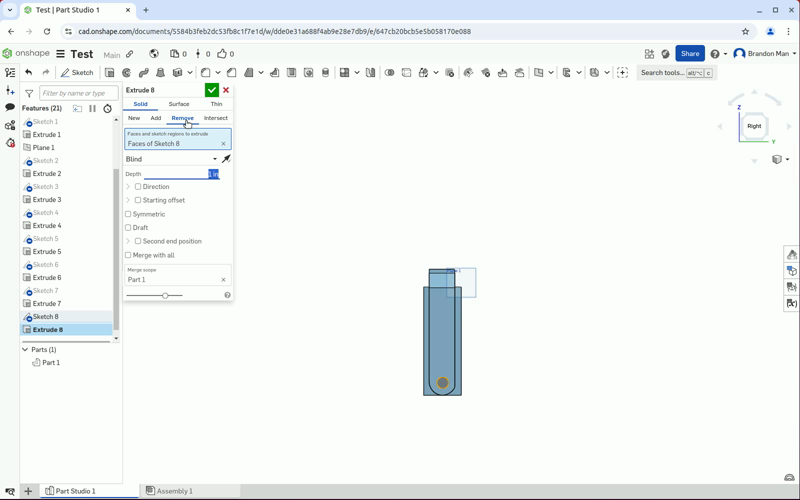
text(7.703)
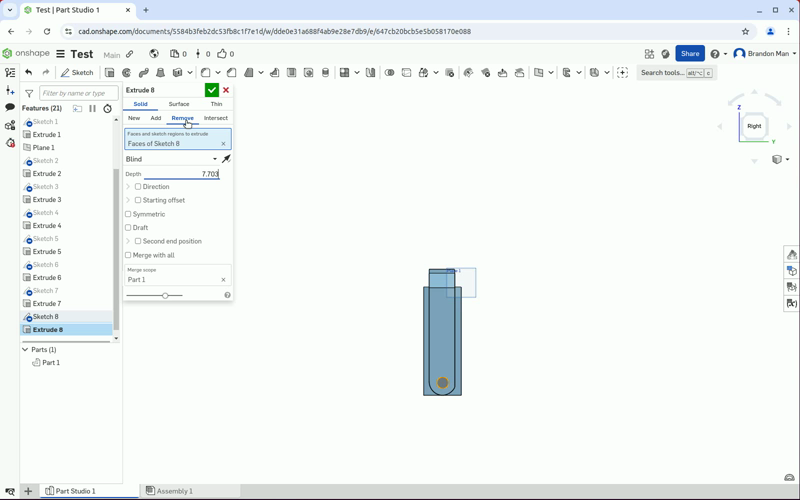
key(tab, 6)
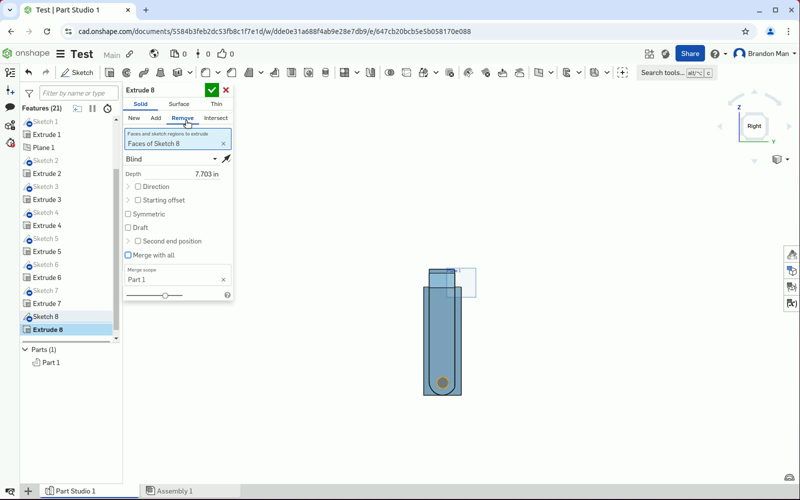
key(space)
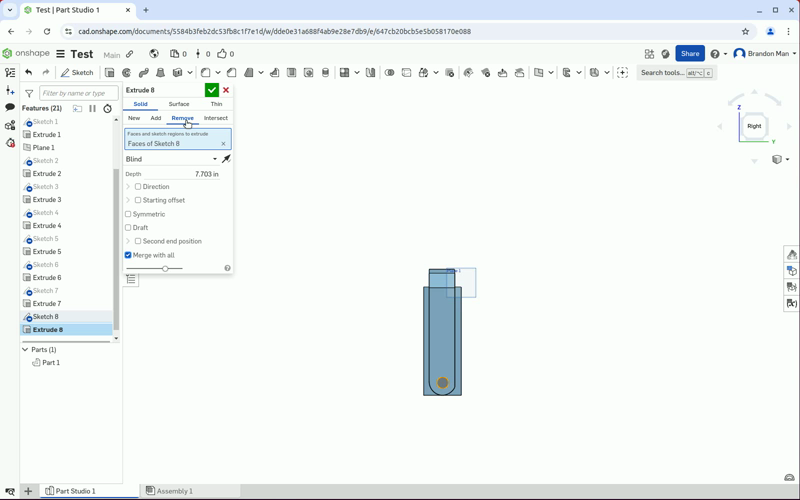
key(enter)
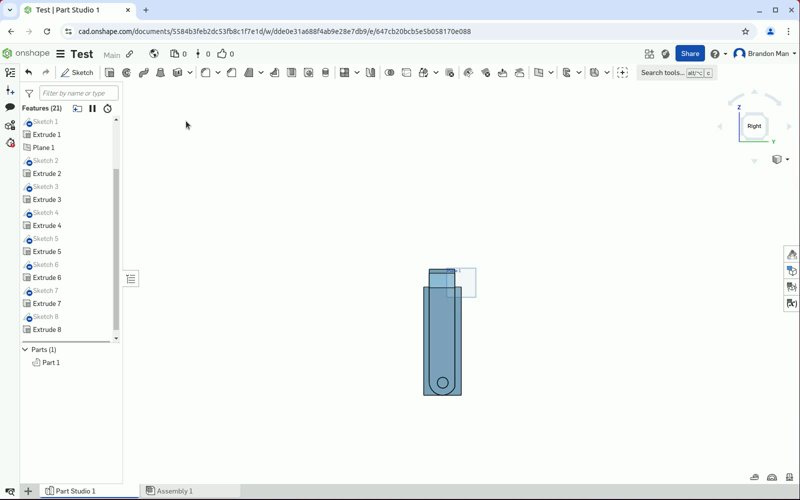
key(shift+h)
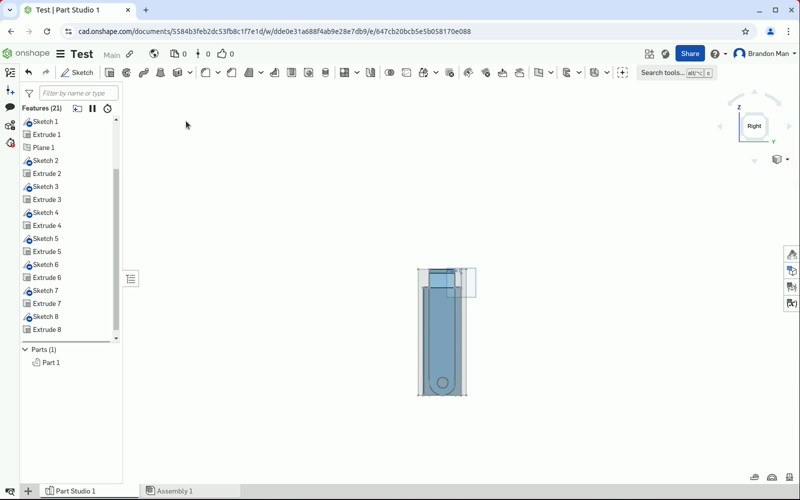
key(shift+h)
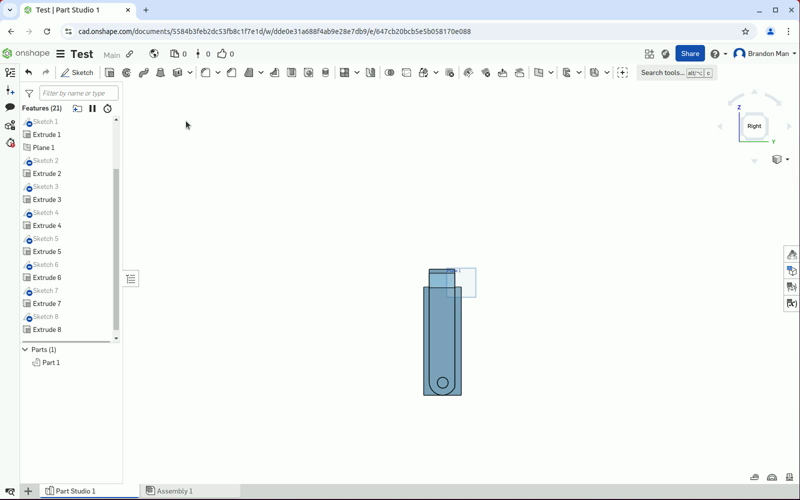
mouse_move(69, 124)
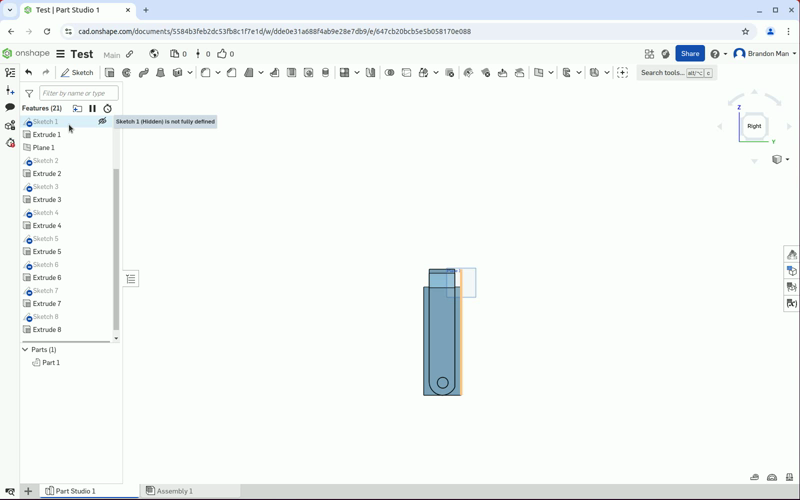
click(69, 124)
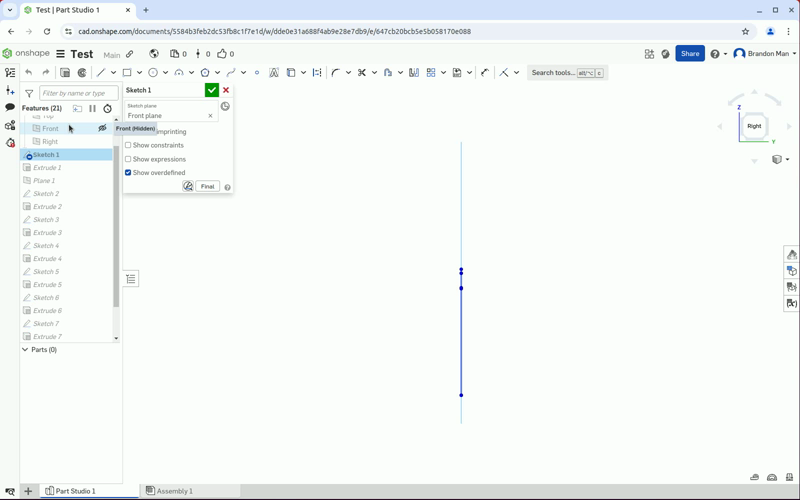
mouse_move(229, 92)
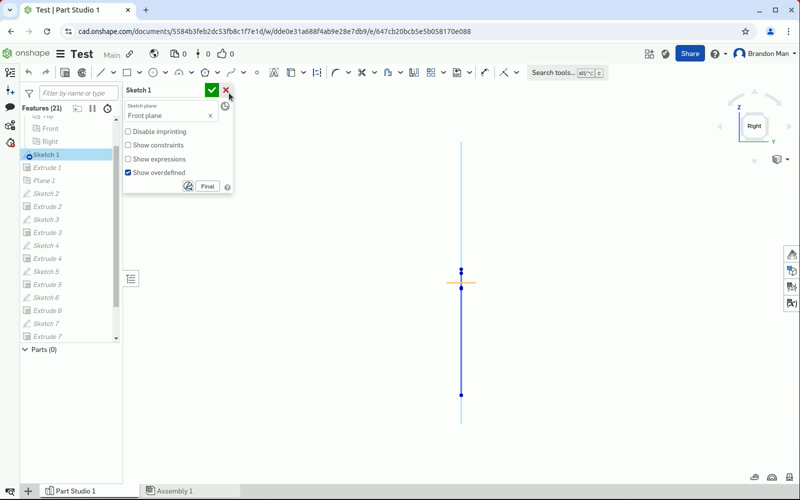
click(229, 92)
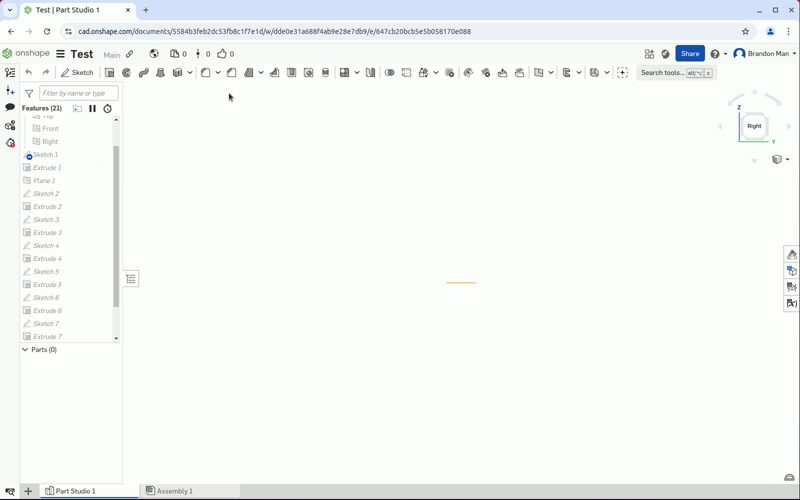
key(shift+s)
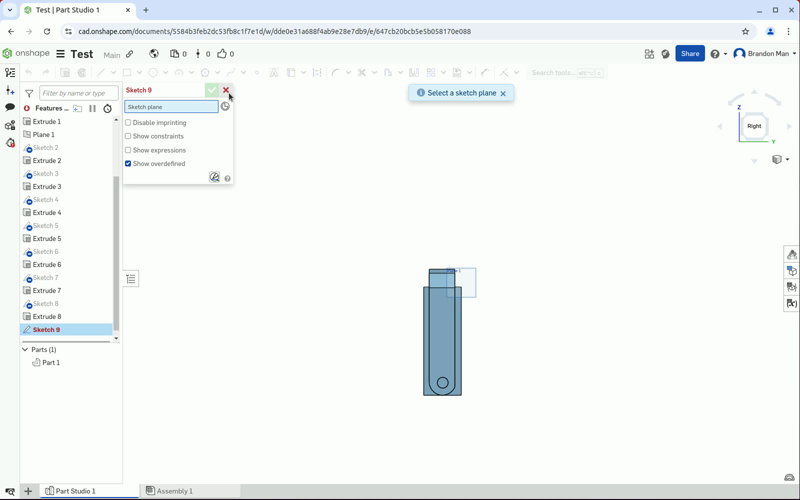
mouse_move(69, 137)
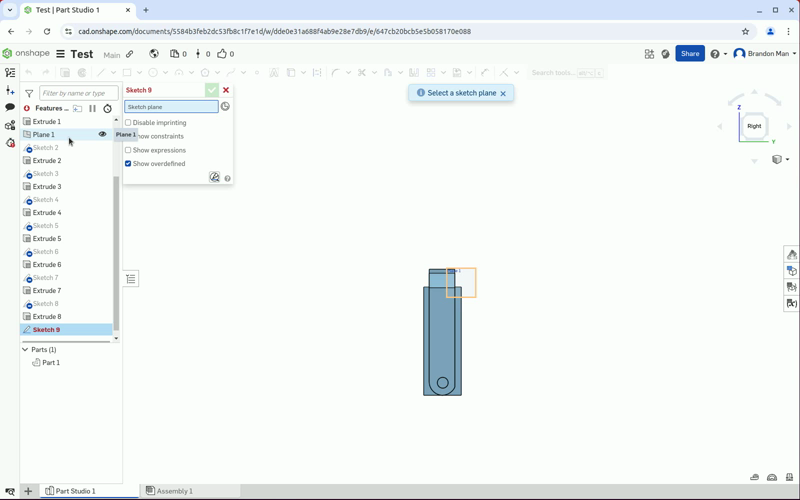
click(69, 137)
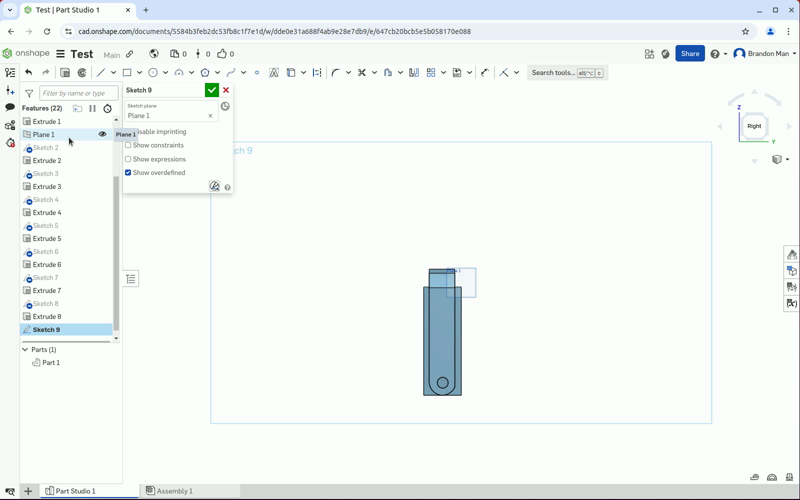
mouse_move(73, 352)
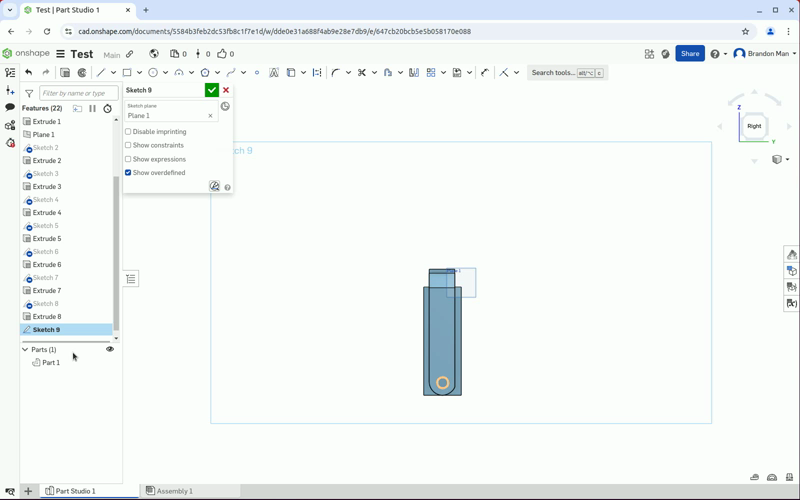
key(y)
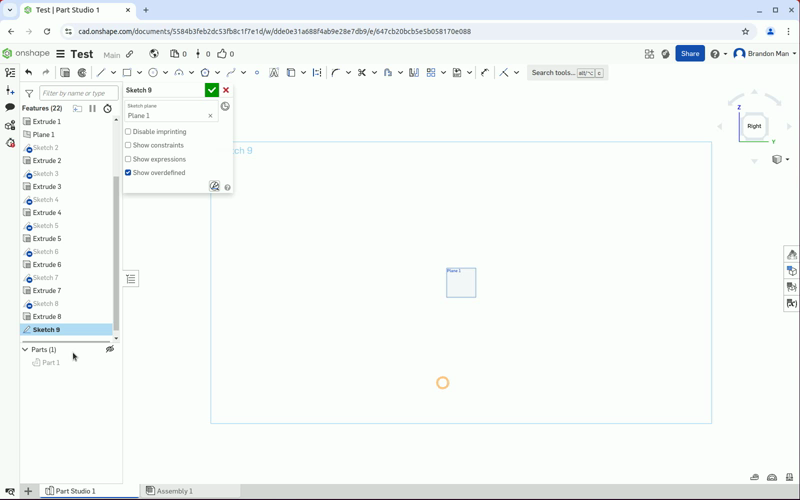
key(c)
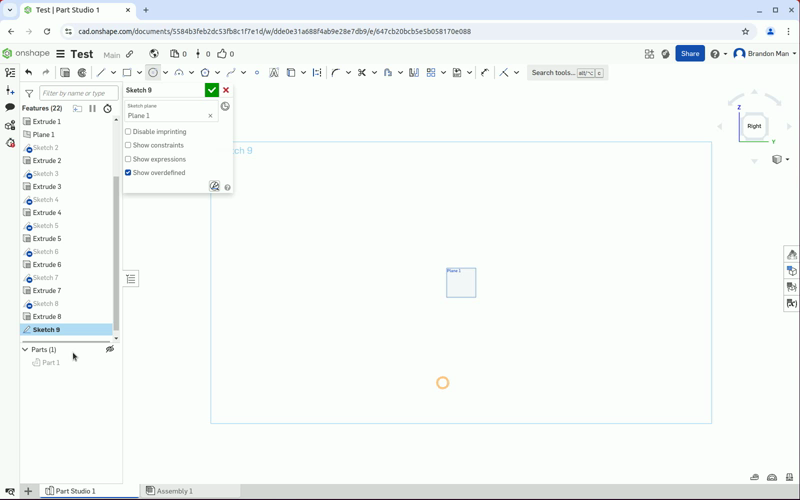
key_down(shift)
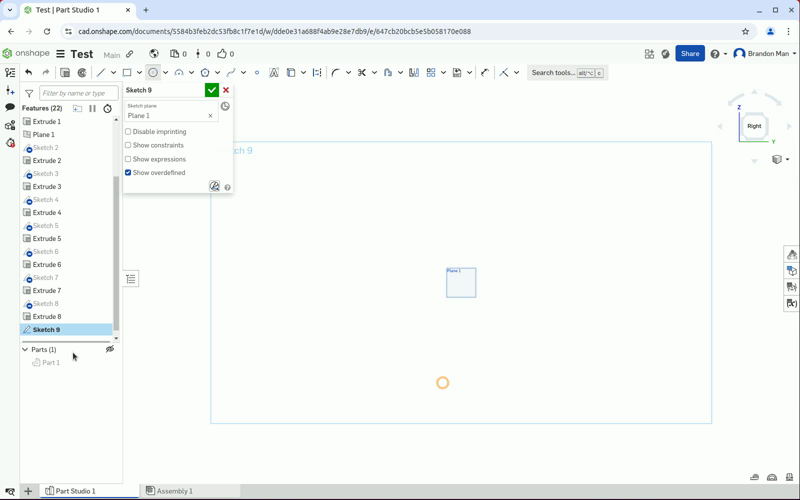
mouse_move(442, 304)
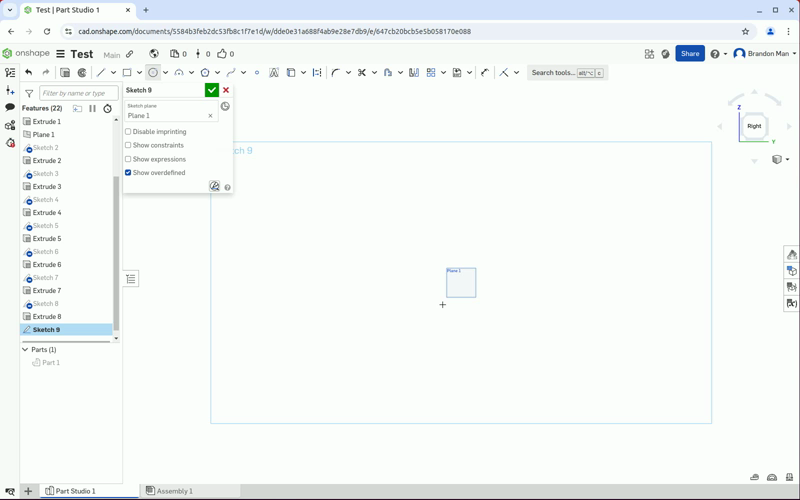
click(442, 304)
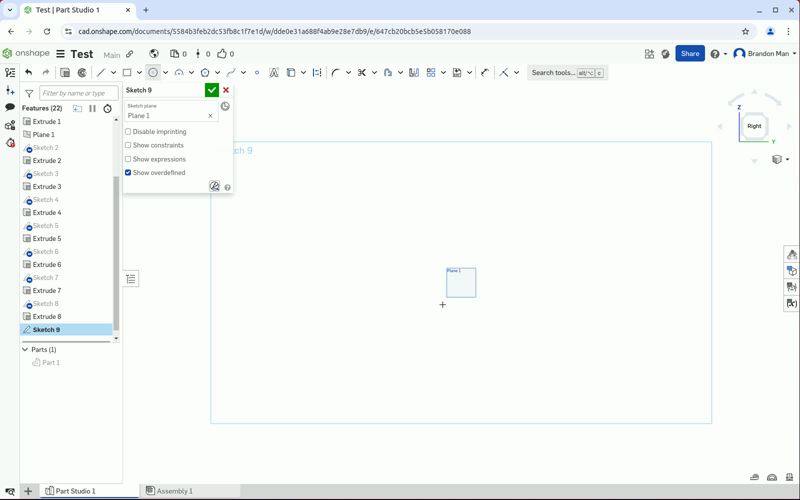
key_up(shift)
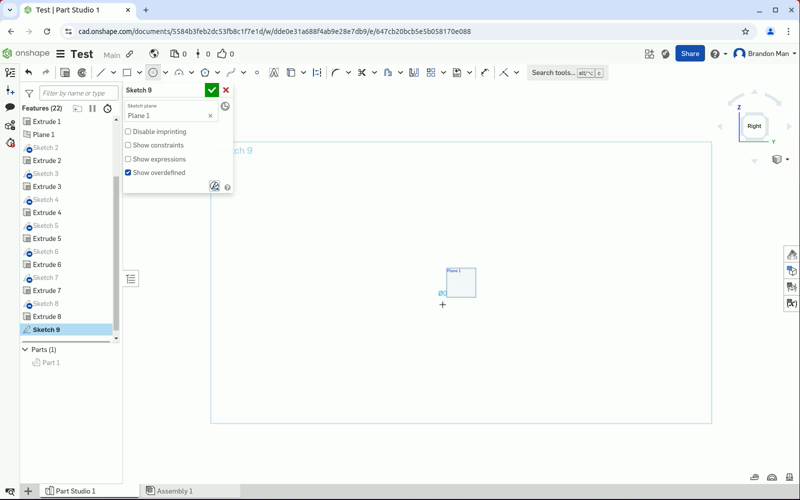
mouse_move(448, 304)
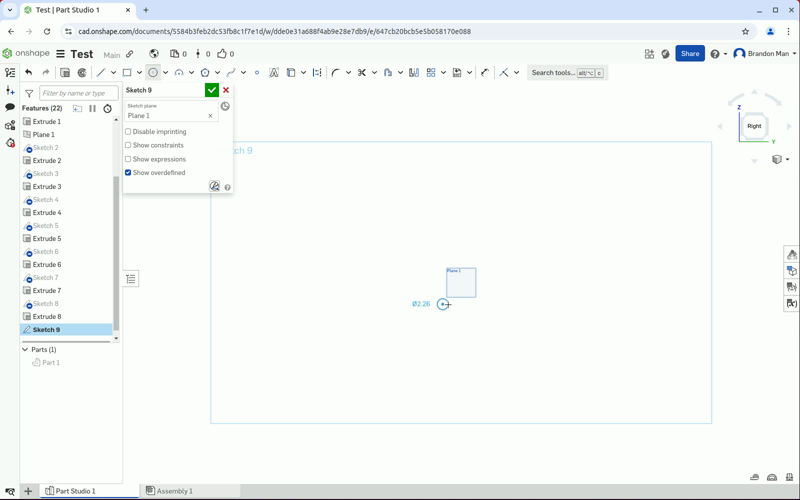
click(448, 304)
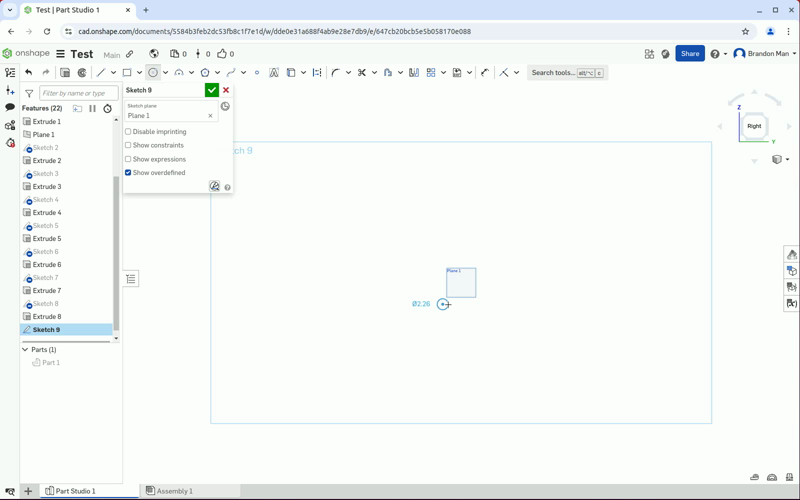
key(esc)
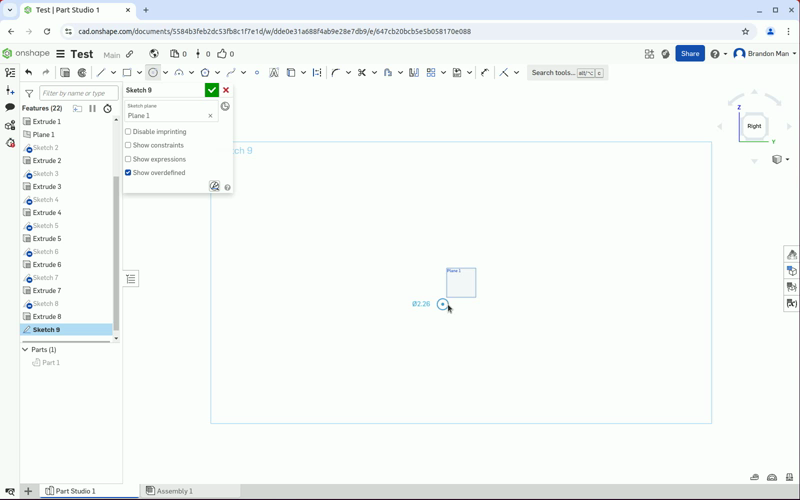
mouse_move(437, 304)
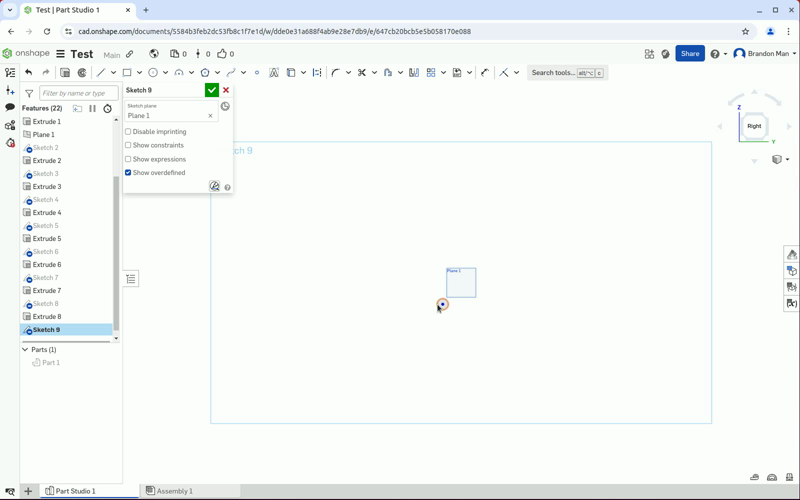
scroll(6)
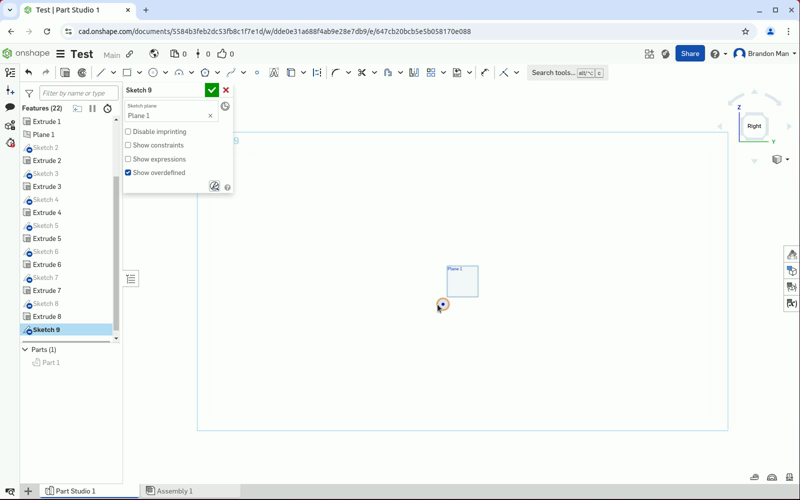
scroll(6)
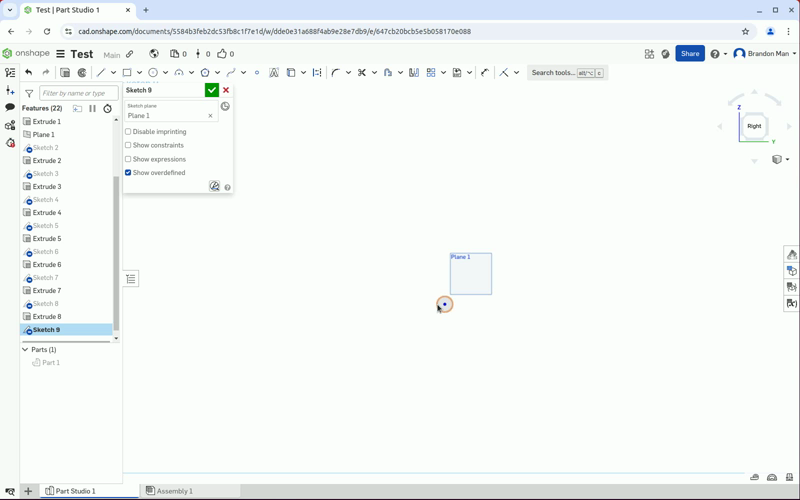
scroll(6)
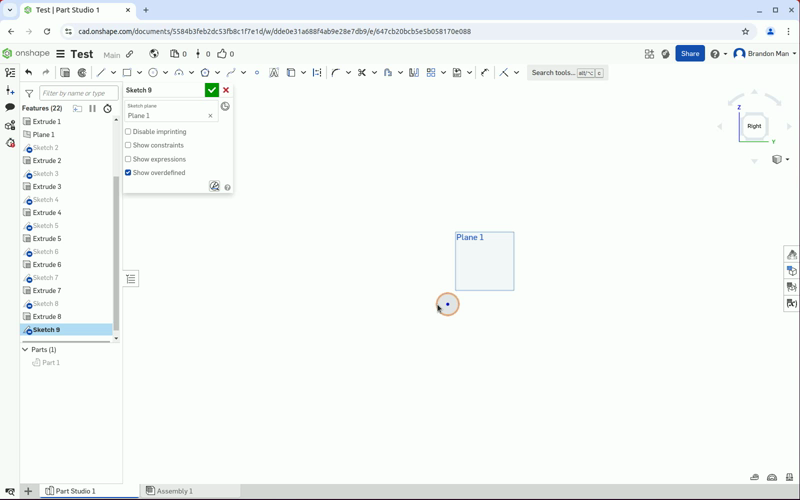
scroll(6)
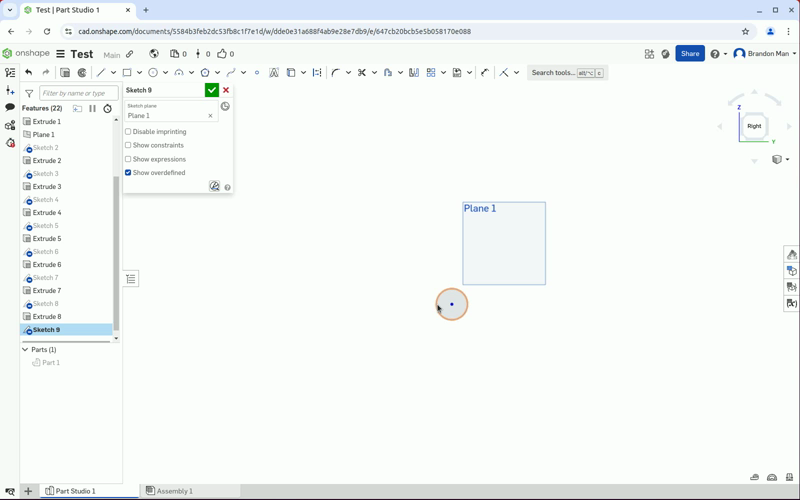
scroll(6)
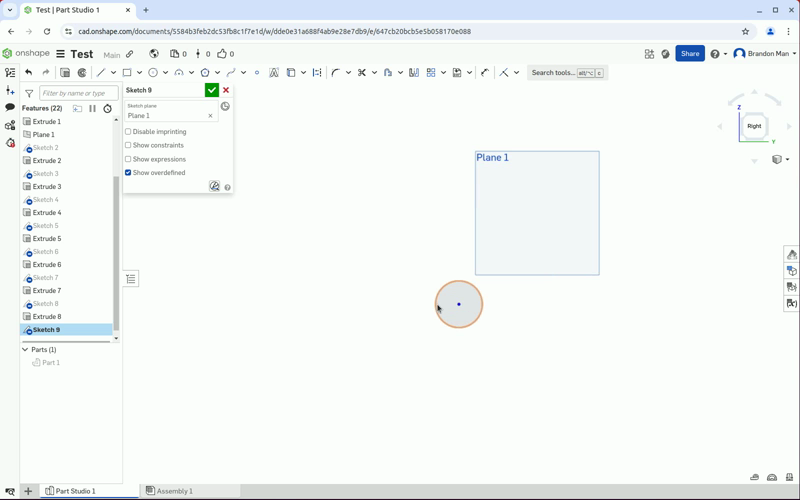
scroll(6)
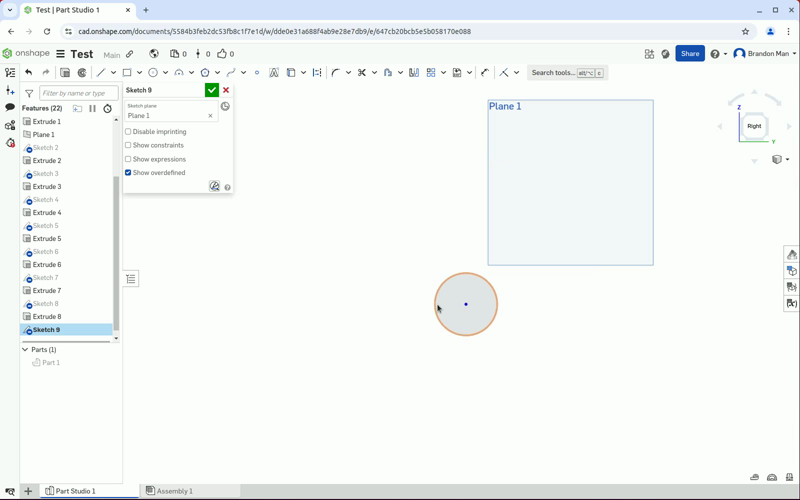
scroll(6)
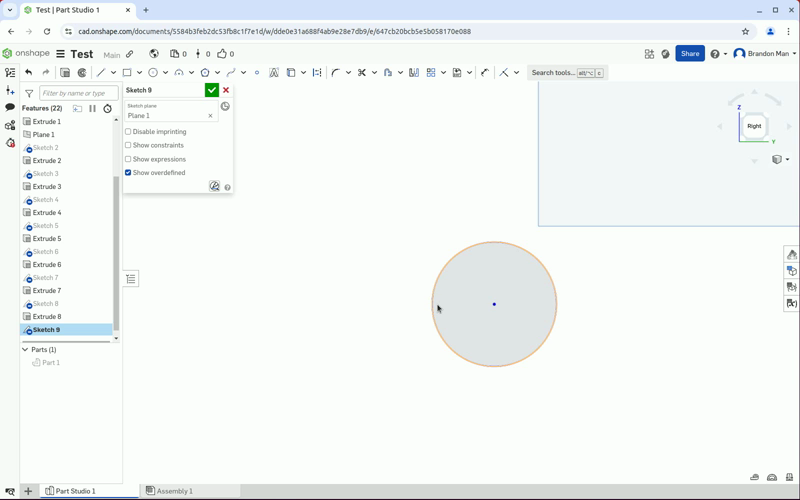
click(437, 304)
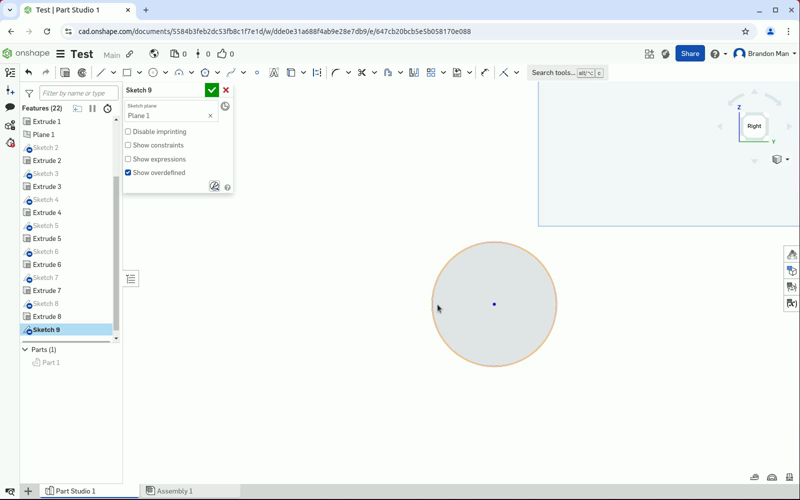
scroll(-6)
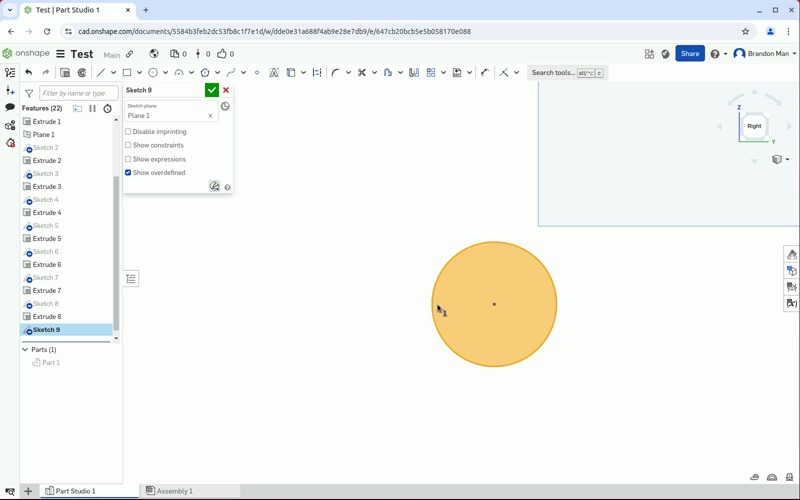
scroll(-6)
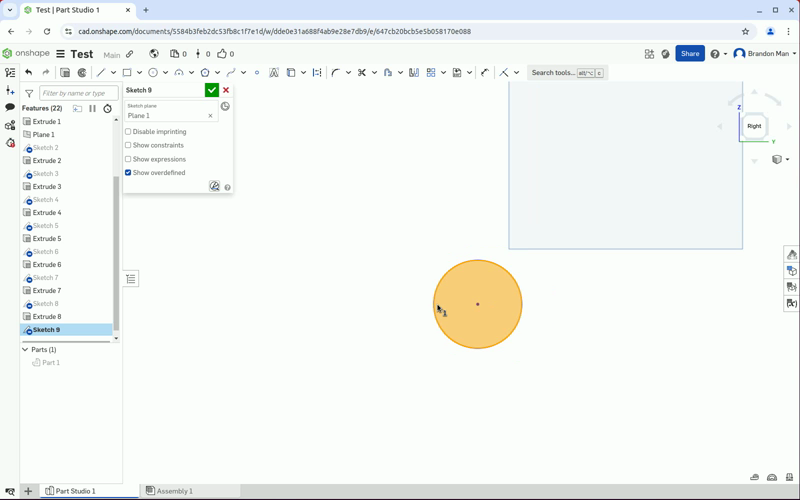
scroll(-6)
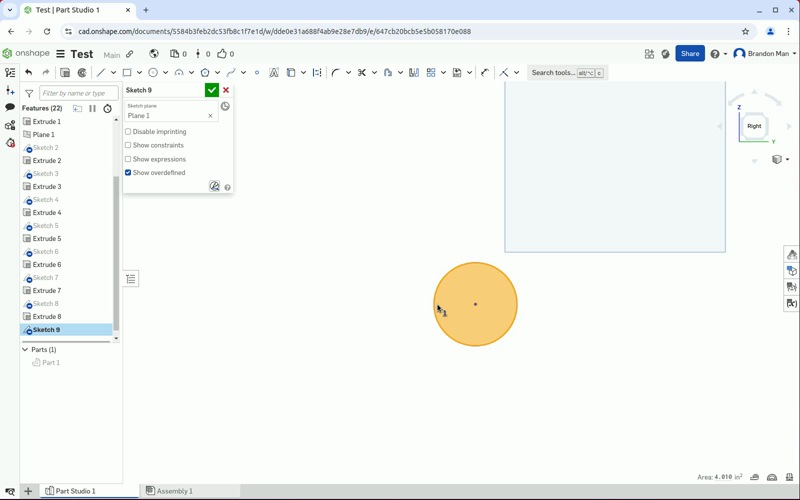
scroll(-6)
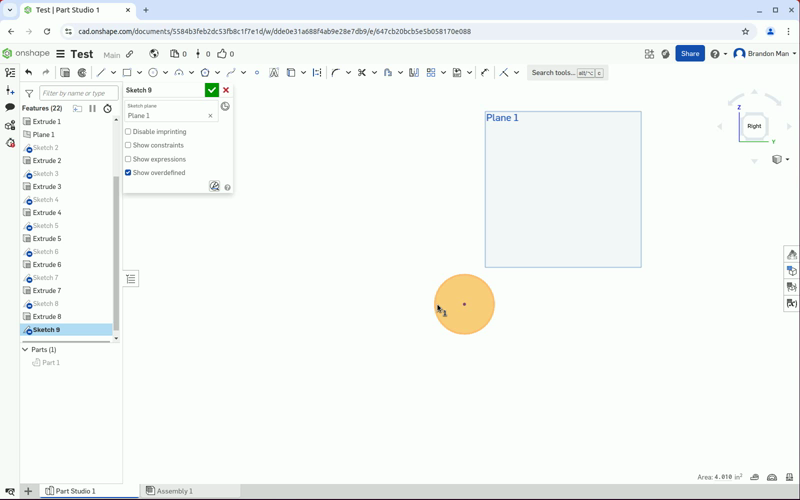
scroll(-6)
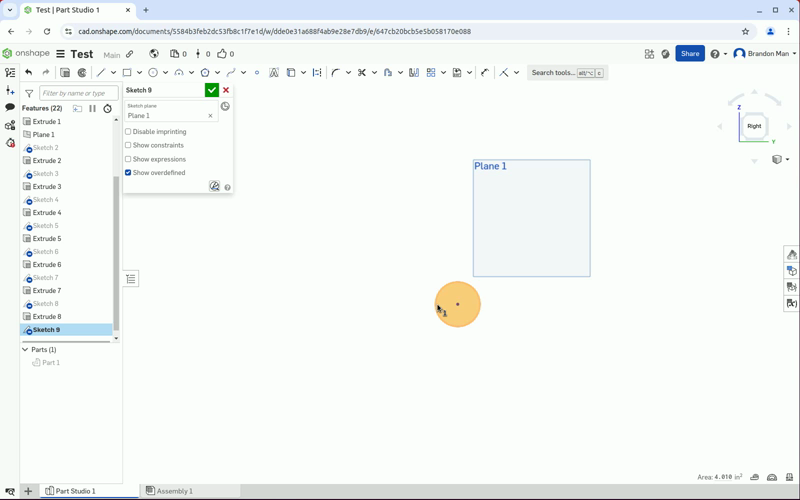
scroll(-6)
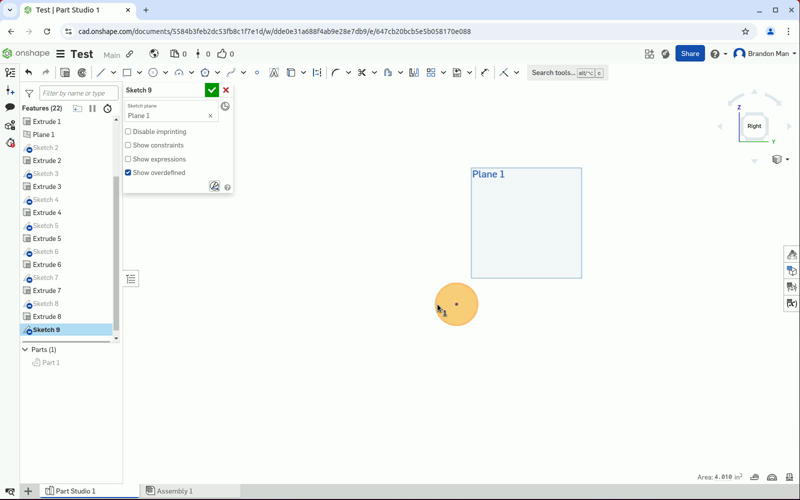
scroll(-6)
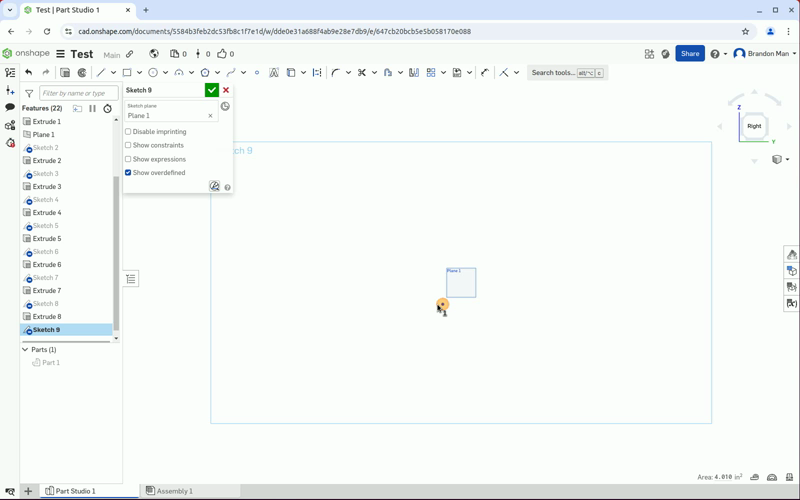
mouse_move(73, 352)
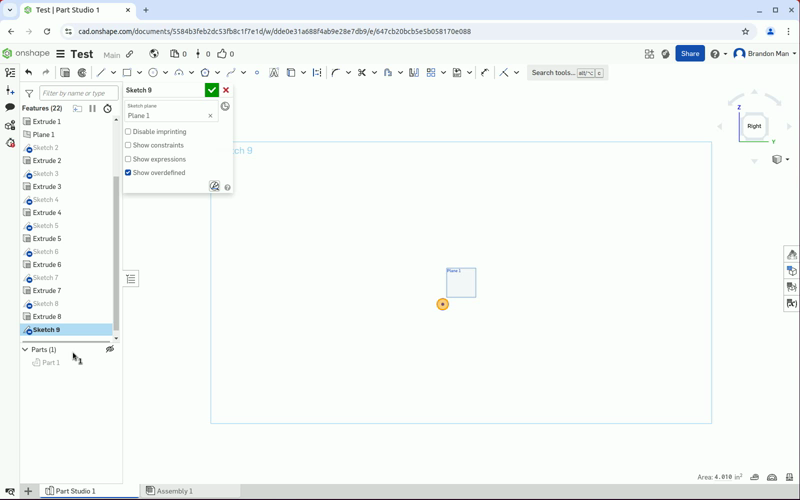
key(shift+y)
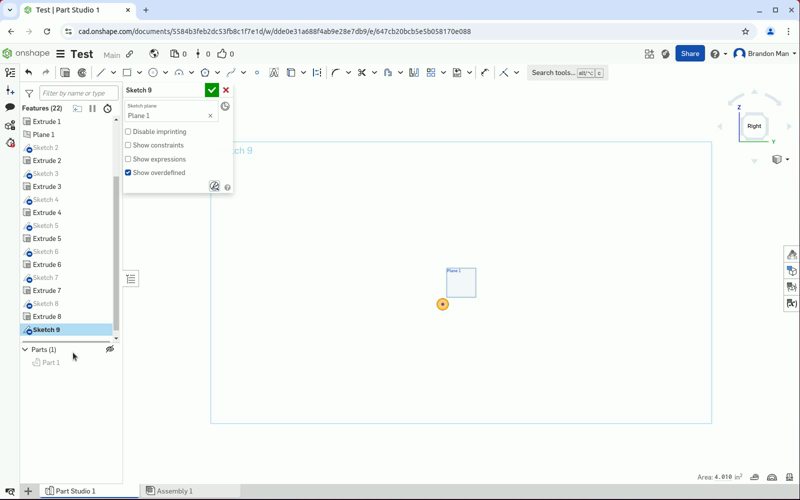
key(shift+e)
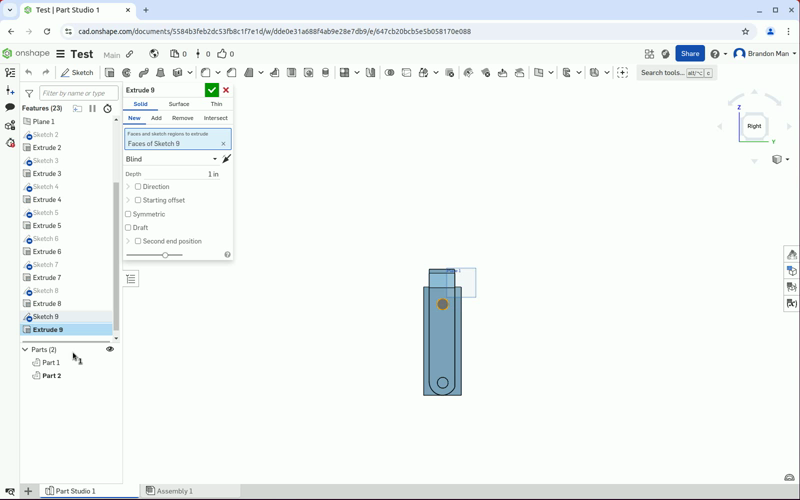
mouse_move(143, 106)
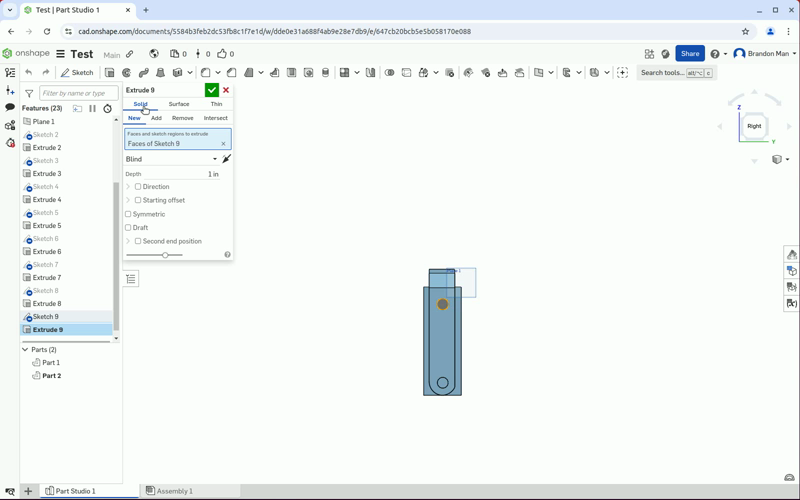
click(143, 106)
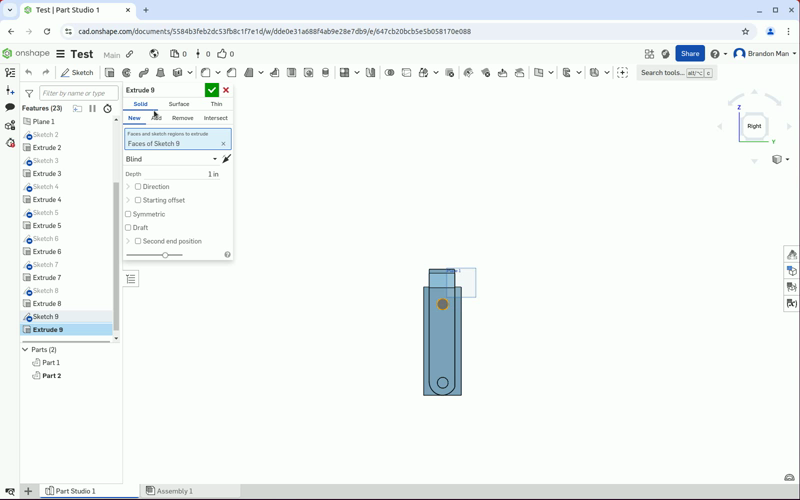
mouse_move(186, 120)
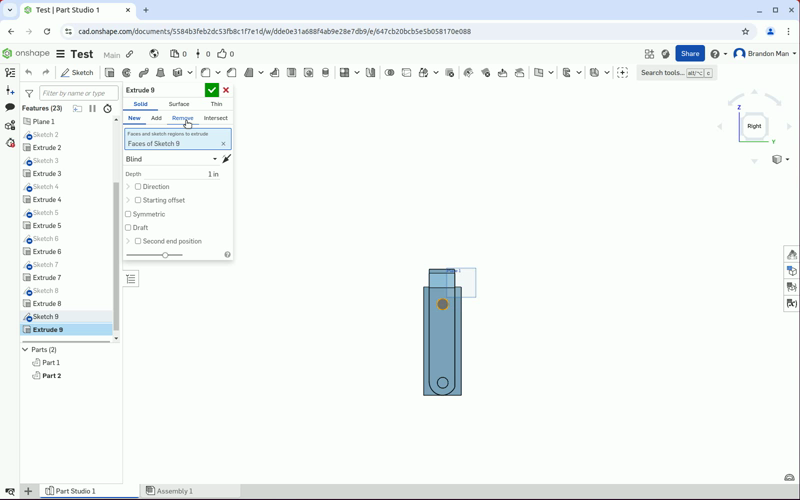
click(186, 120)
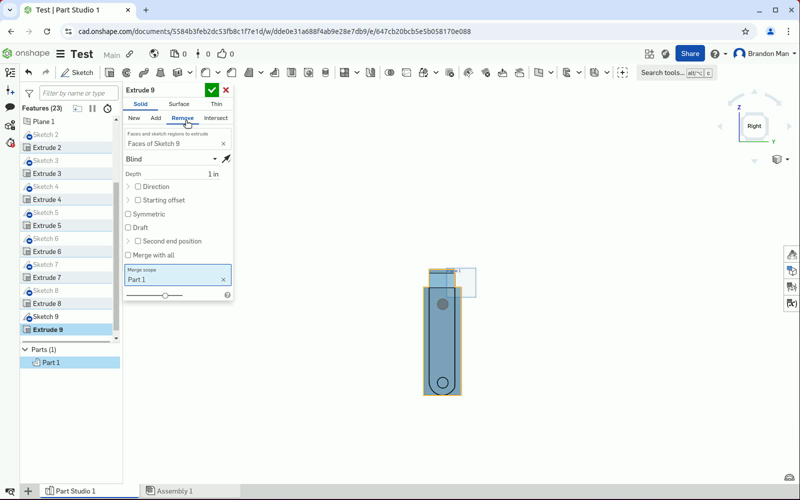
key(tab, 4)
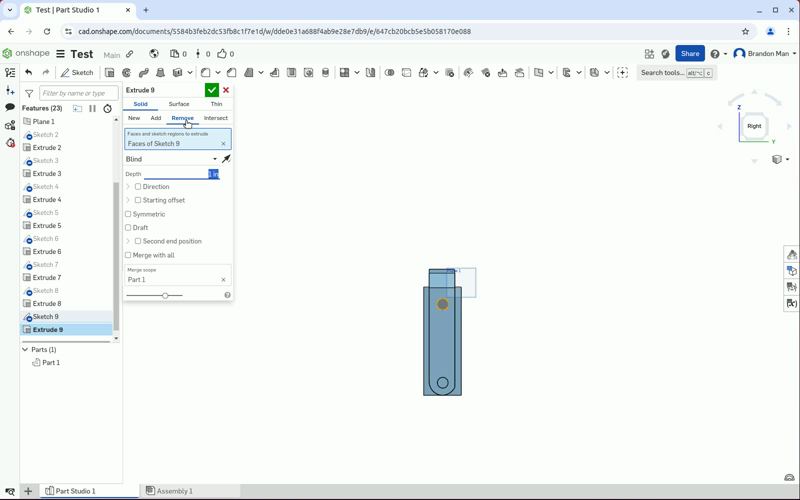
text(7.703)
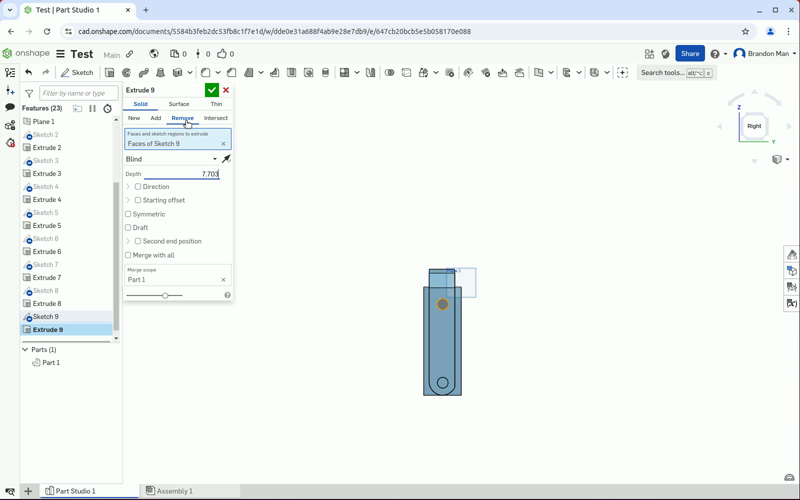
key(tab, 6)
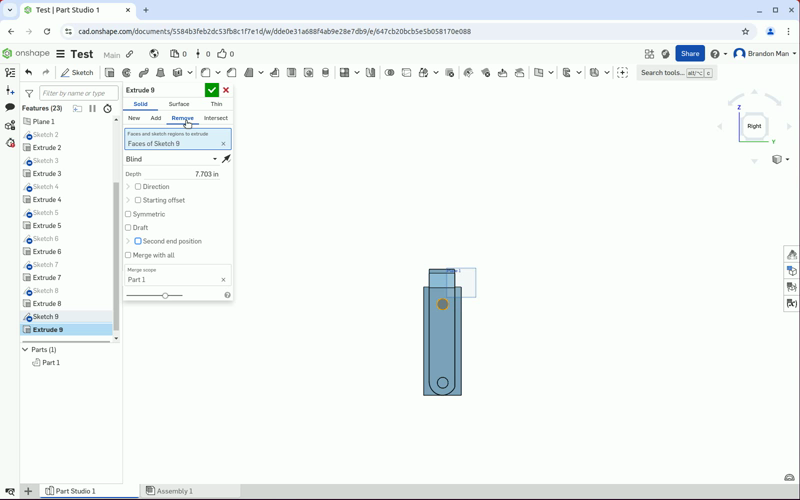
key(space)
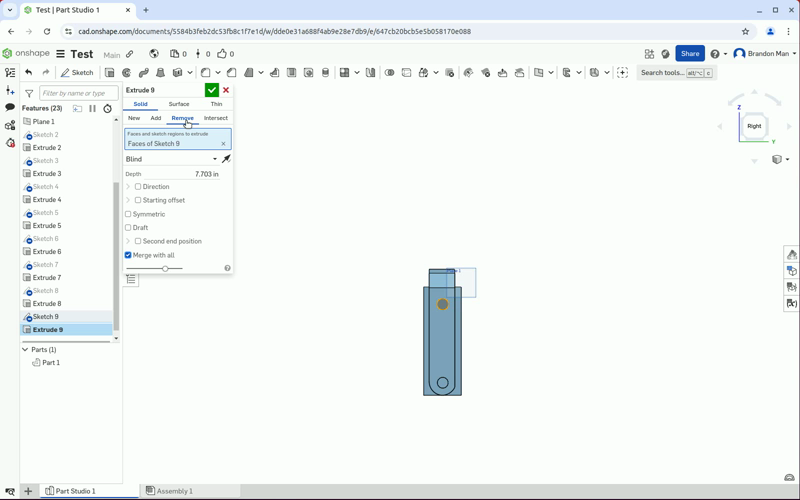
key(enter)
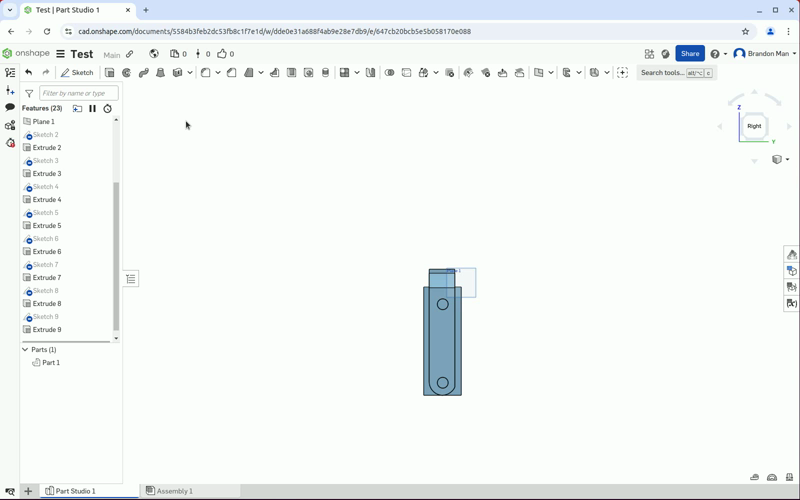
key(shift+h)
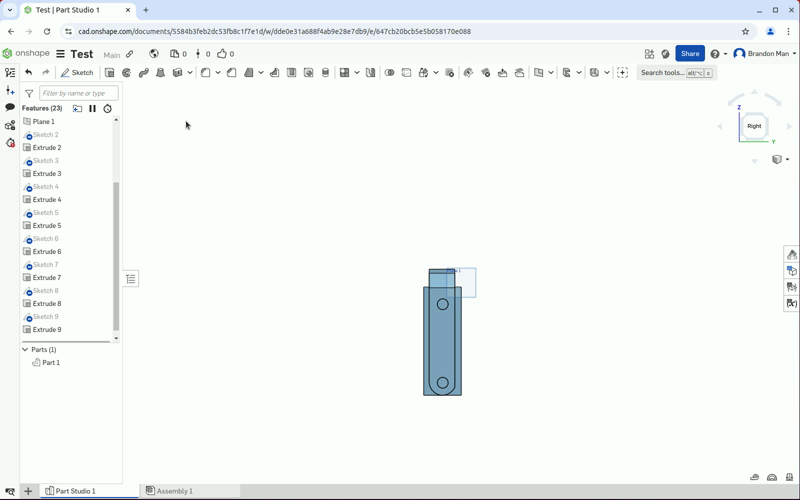
key(shift+h)
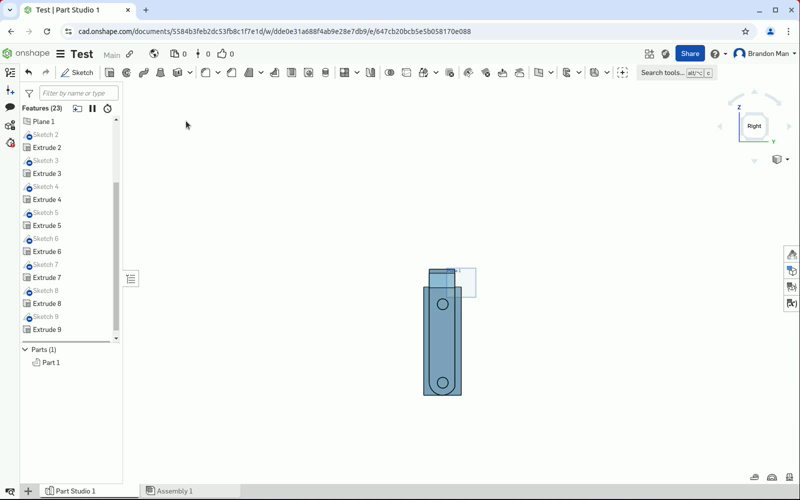
key(shift+7)
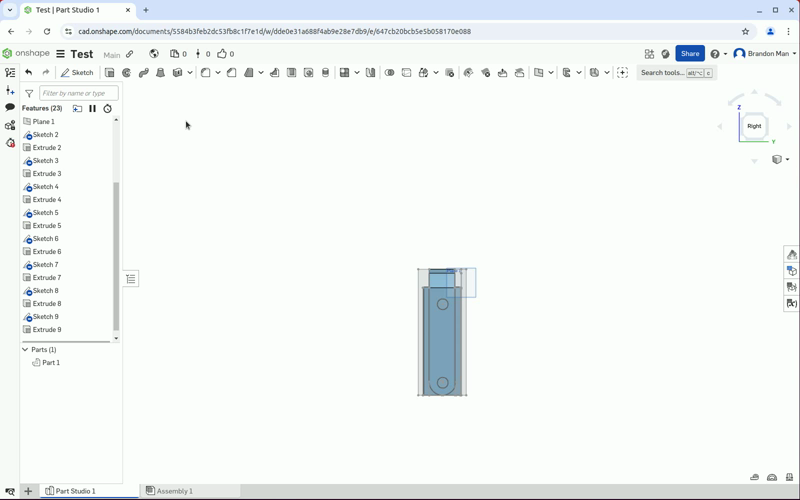
key(right, 2)
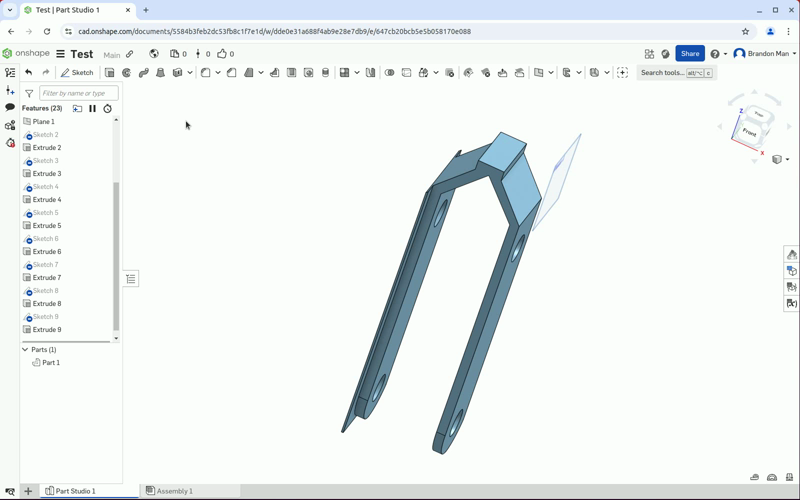
key(down, 2)
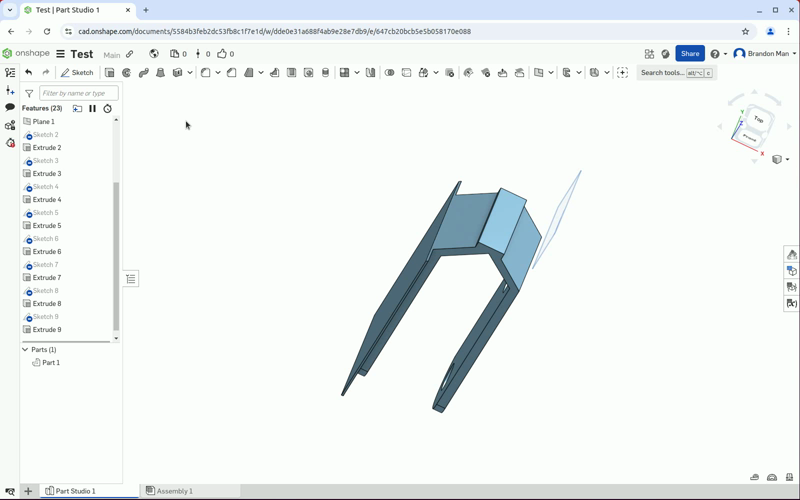
key(up, 2)
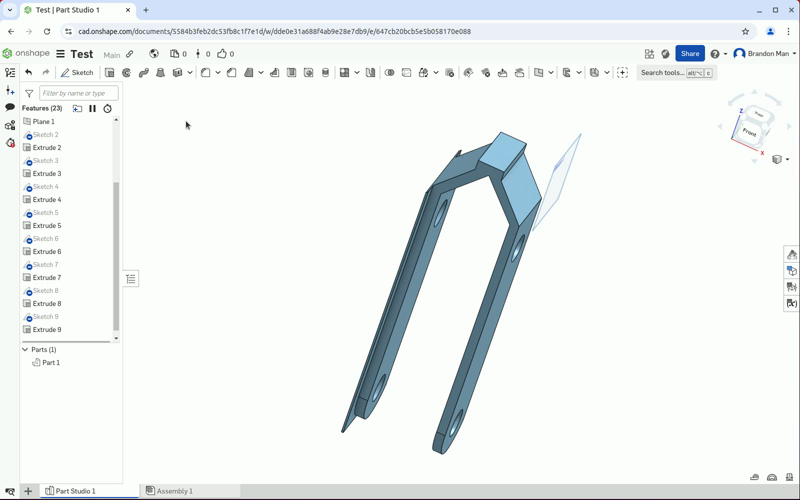
key(left, 2)
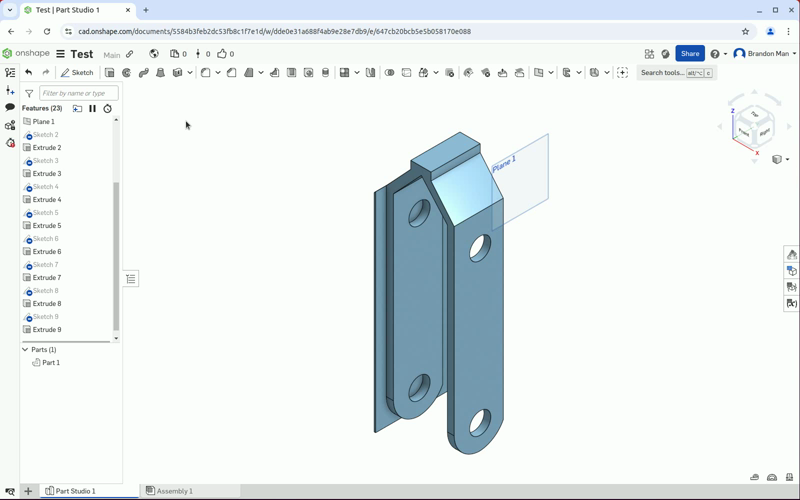
mouse_move(69, 98)
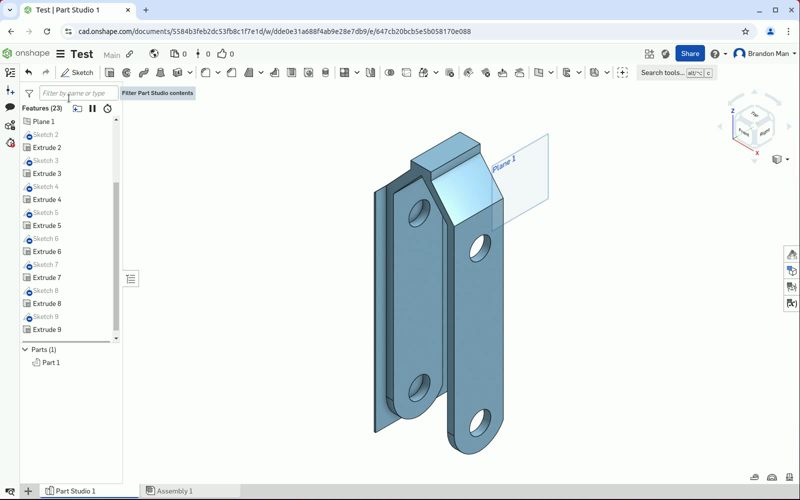
click(69, 98)